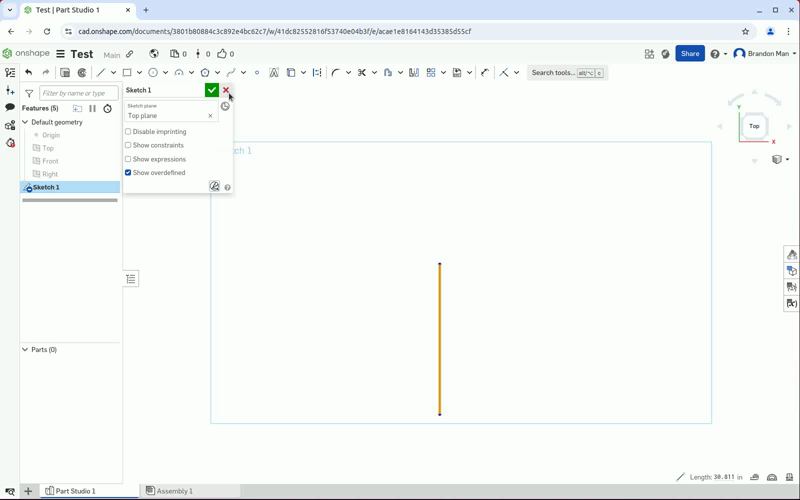
key(shift+h)
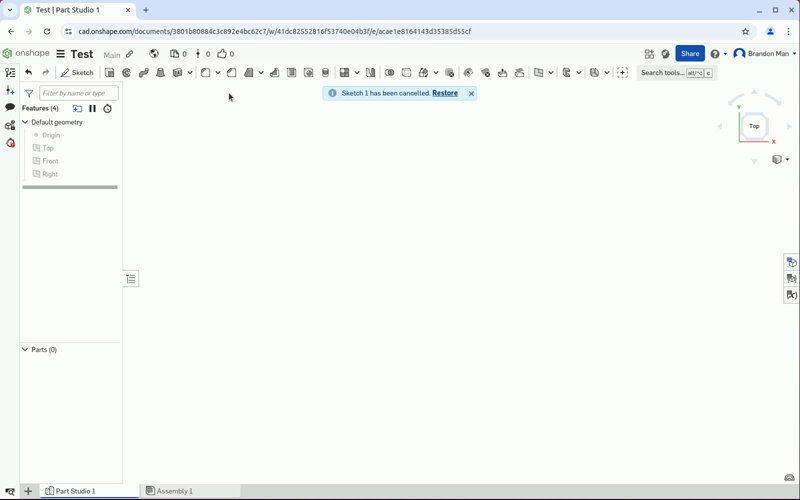
mouse_move(73, 352)
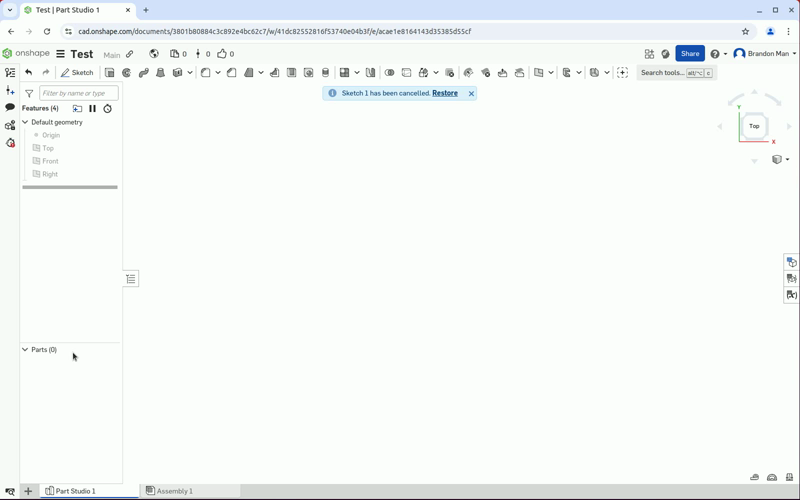
key(y)
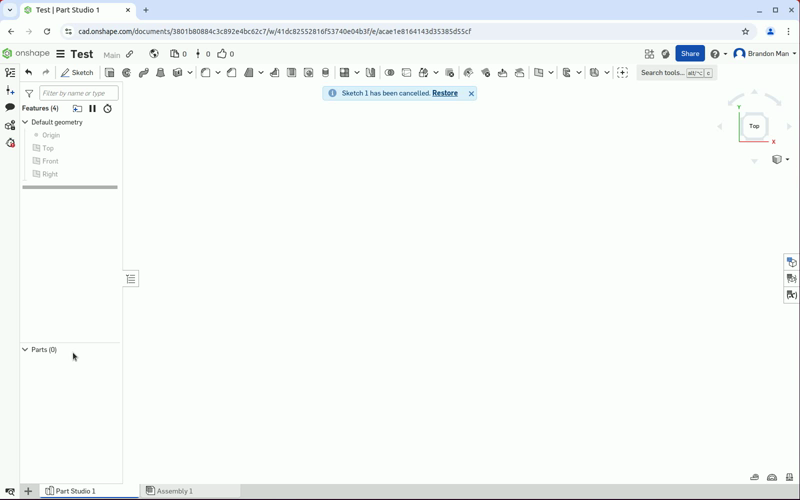
key(shift+p)
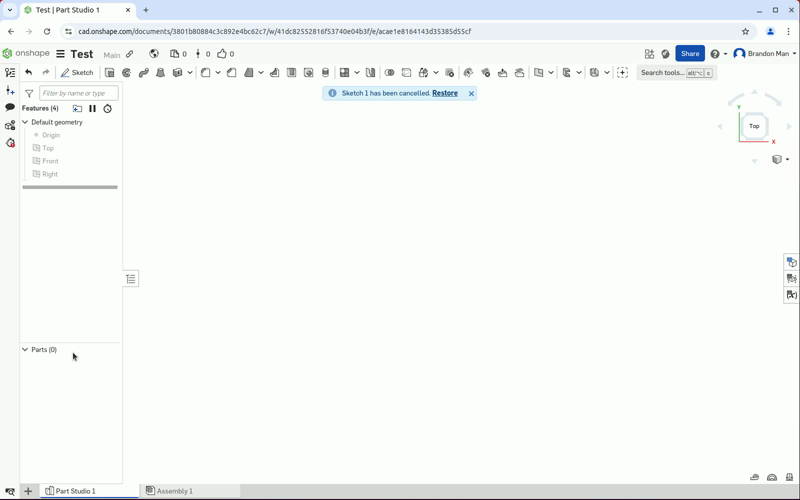
key(space)
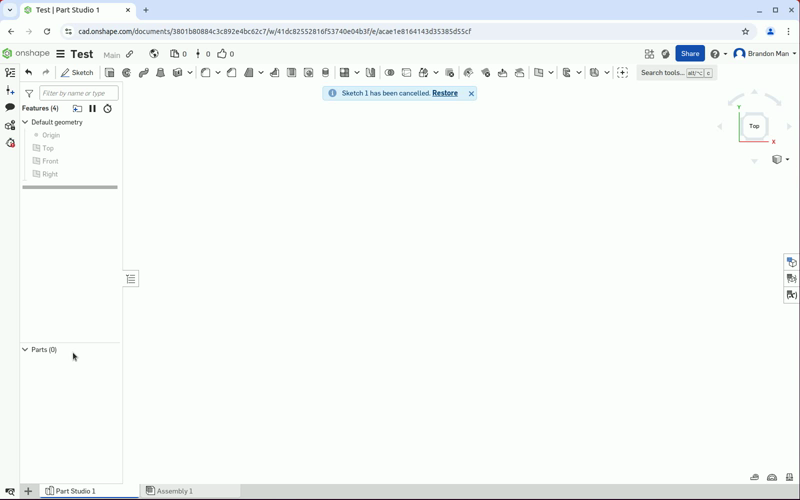
key_down(shift)
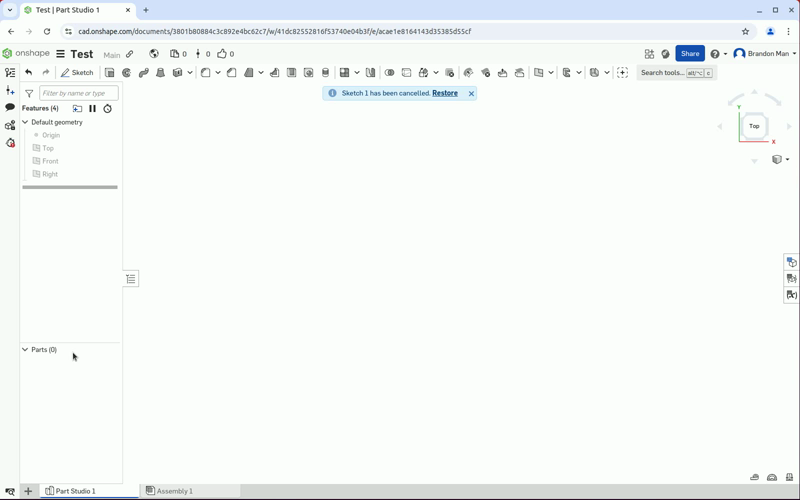
key(up)
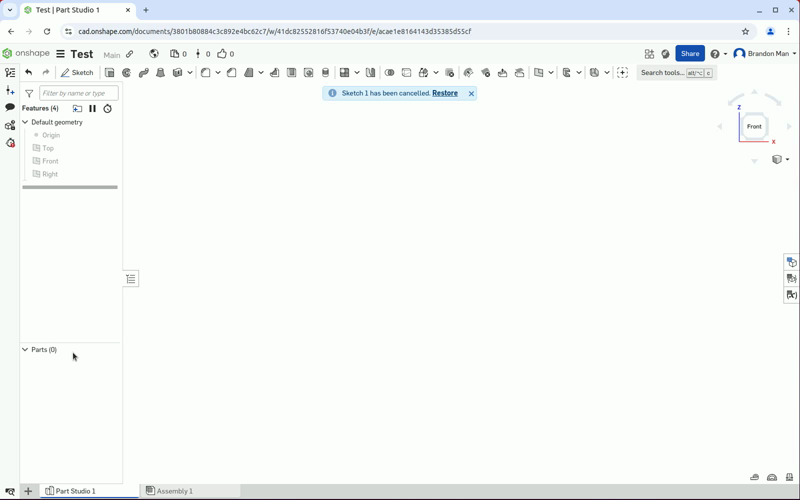
key_up(shift)
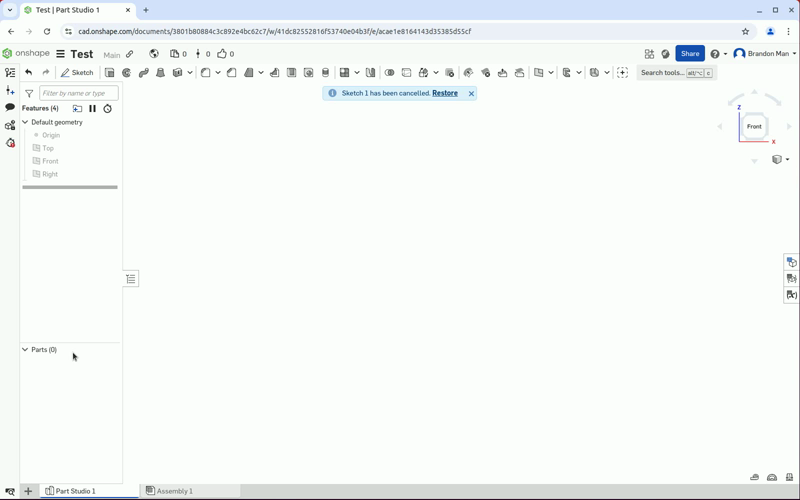
key(space)
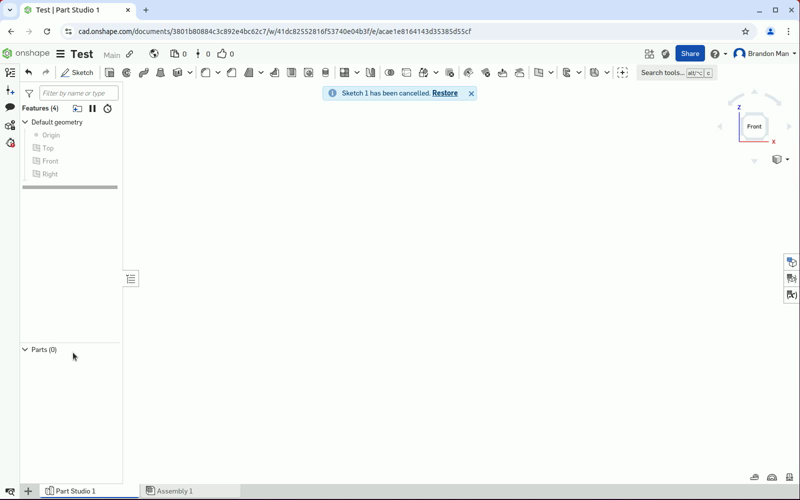
key_down(shift)
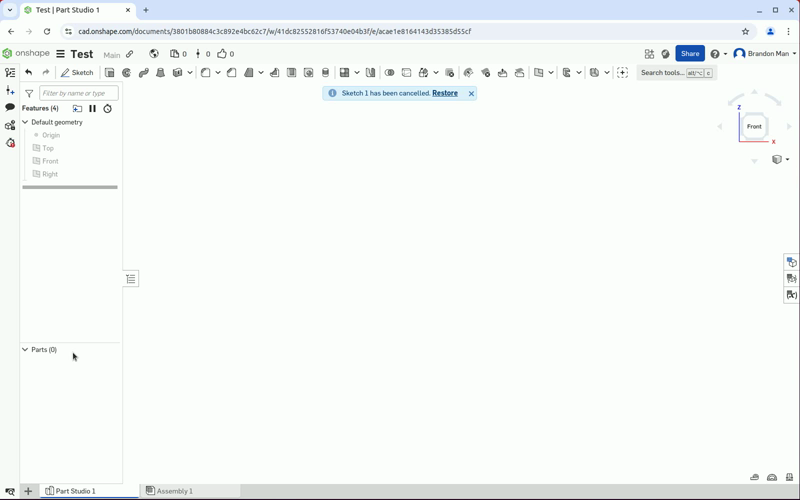
key(left)
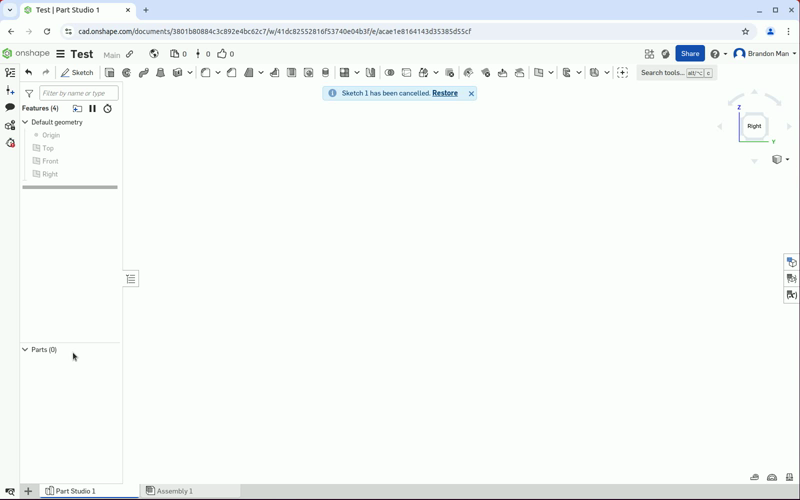
key_up(shift)
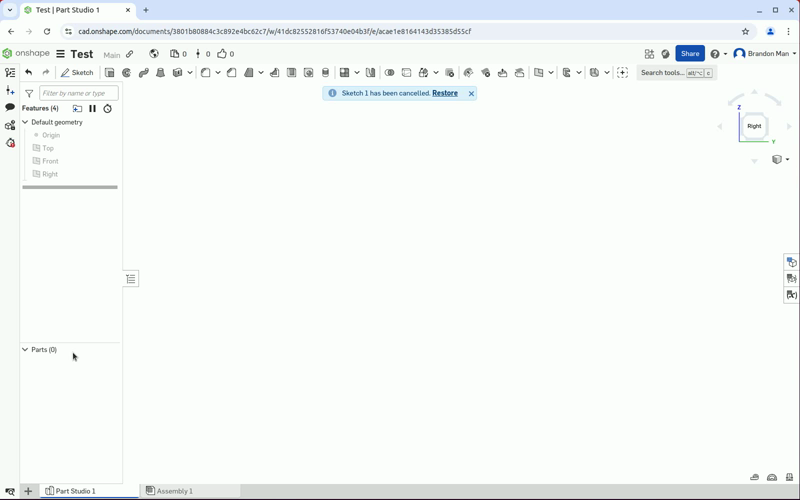
mouse_move(73, 352)
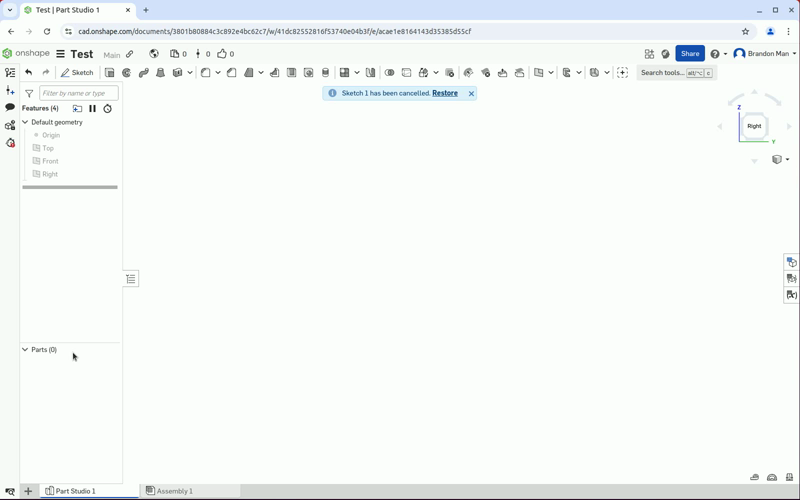
key(shift+y)
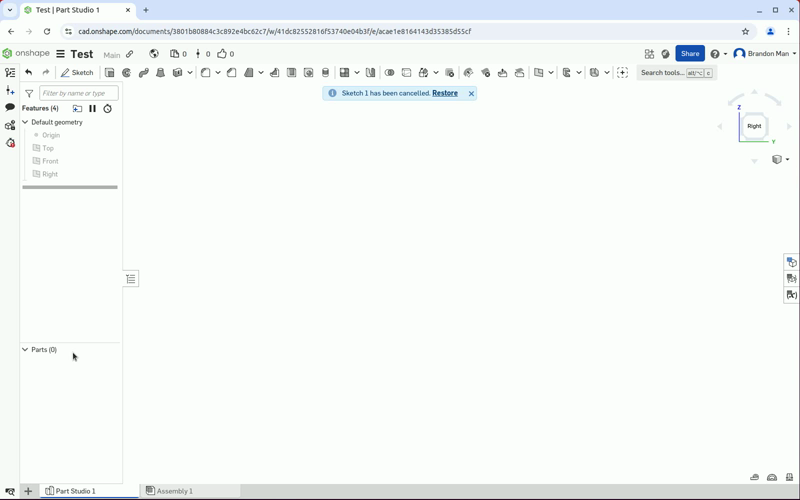
mouse_move(541, 75)
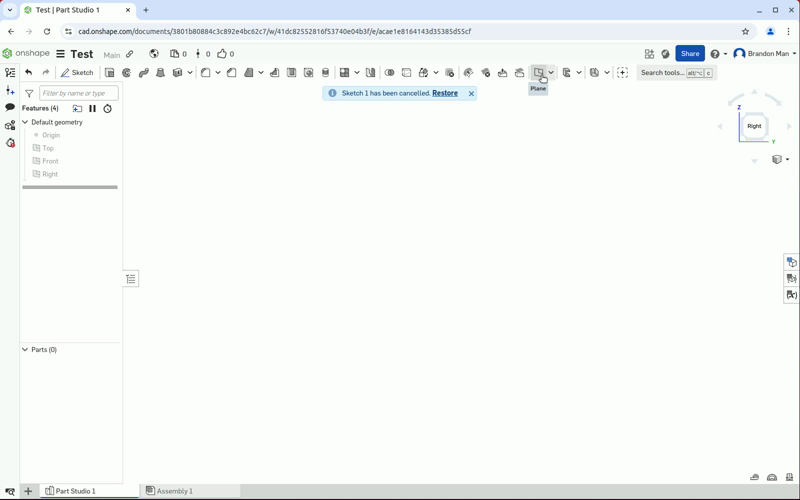
click(541, 75)
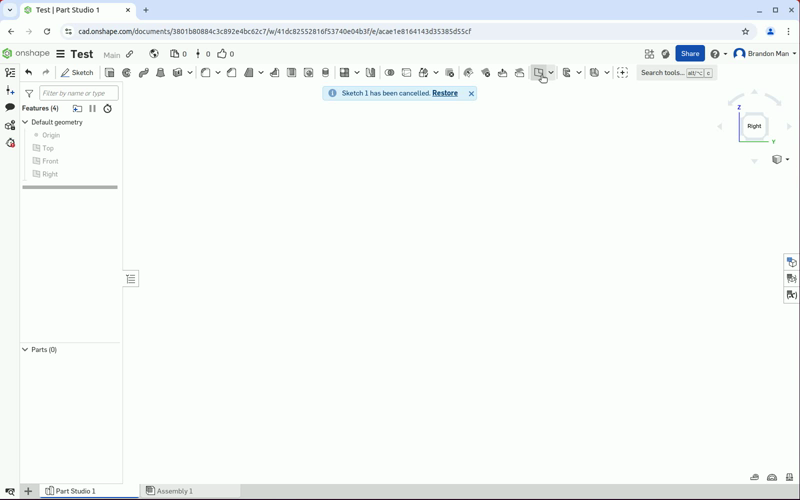
mouse_move(73, 176)
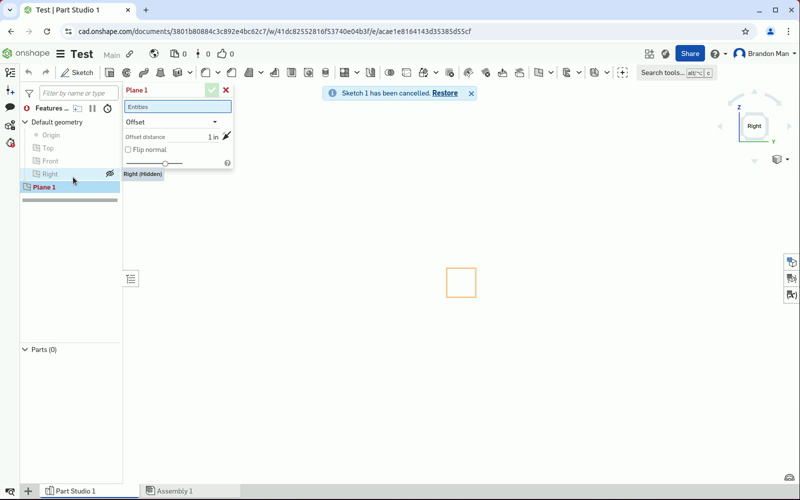
click(73, 176)
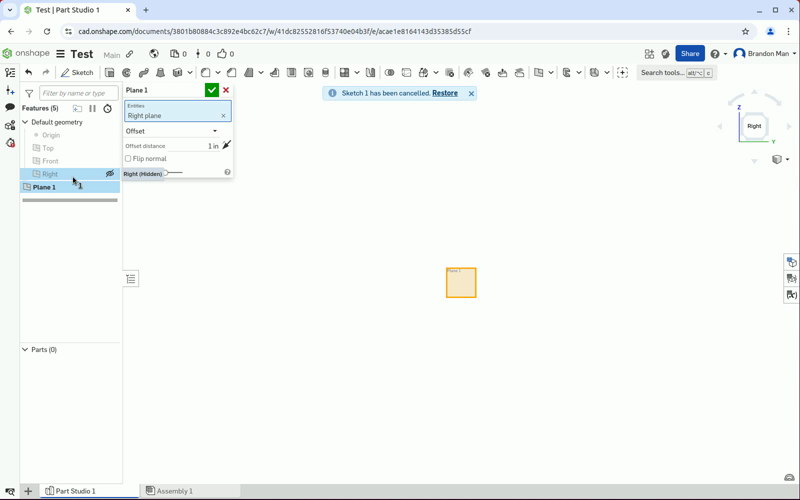
key(tab, 2)
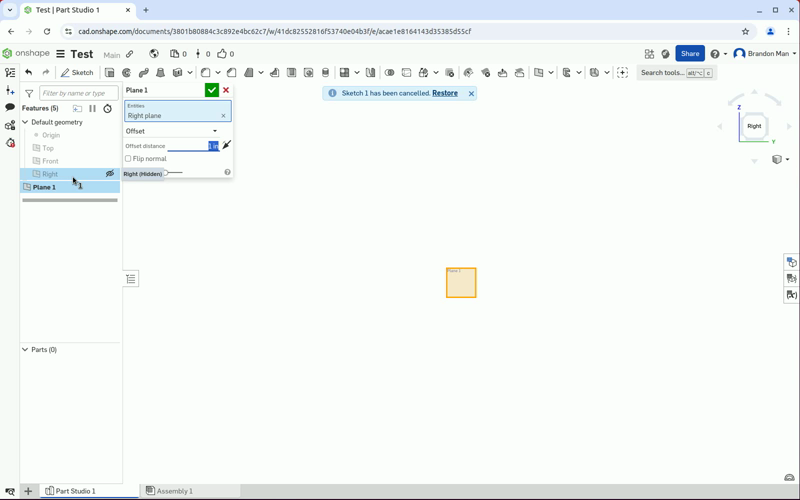
text(1.202)
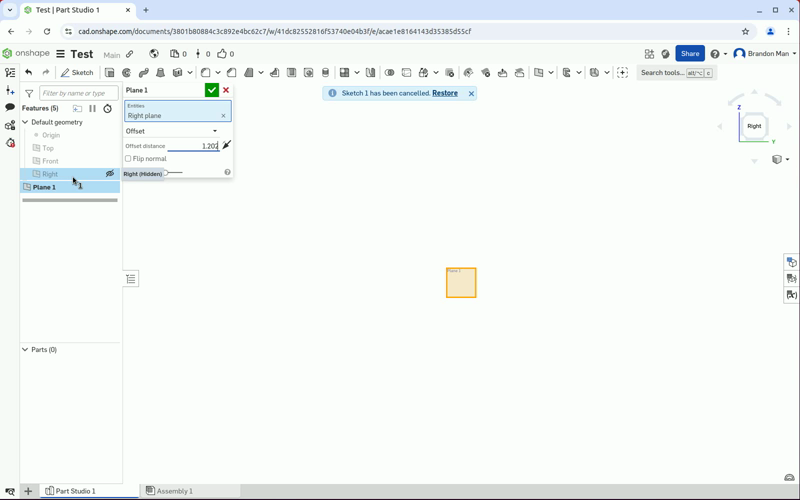
key(enter, 2)
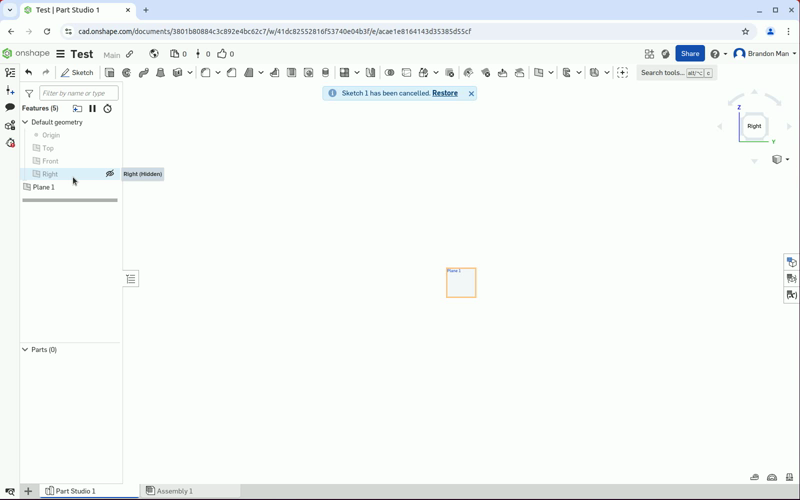
key(shift+s)
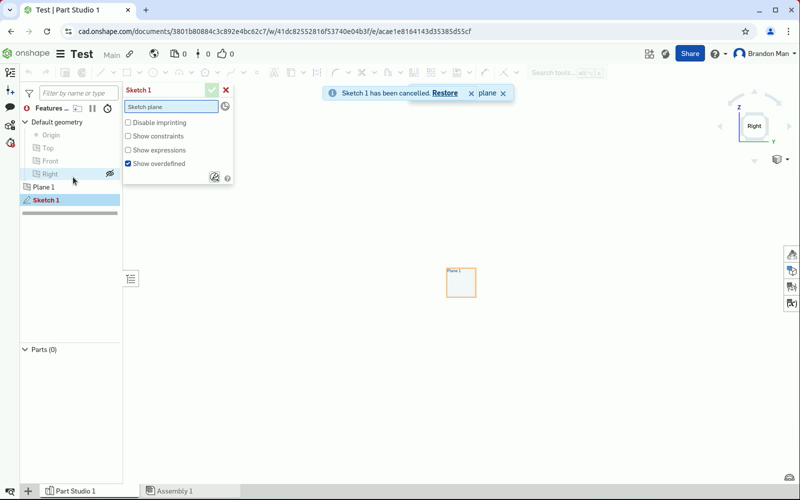
mouse_move(73, 189)
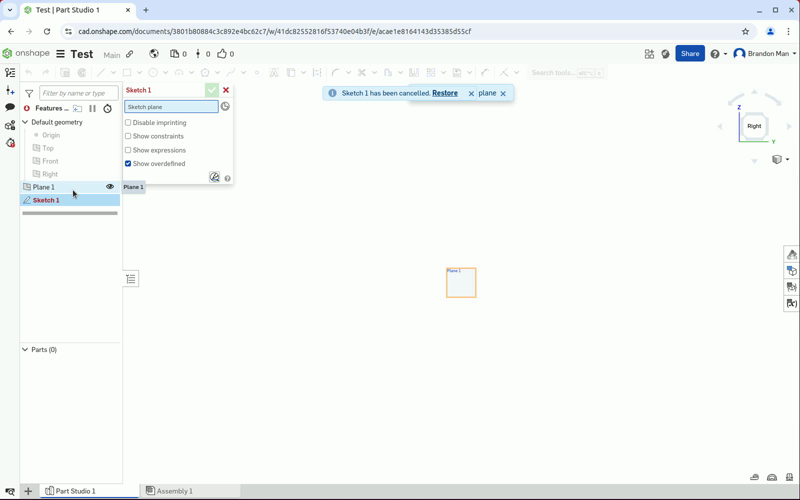
click(73, 189)
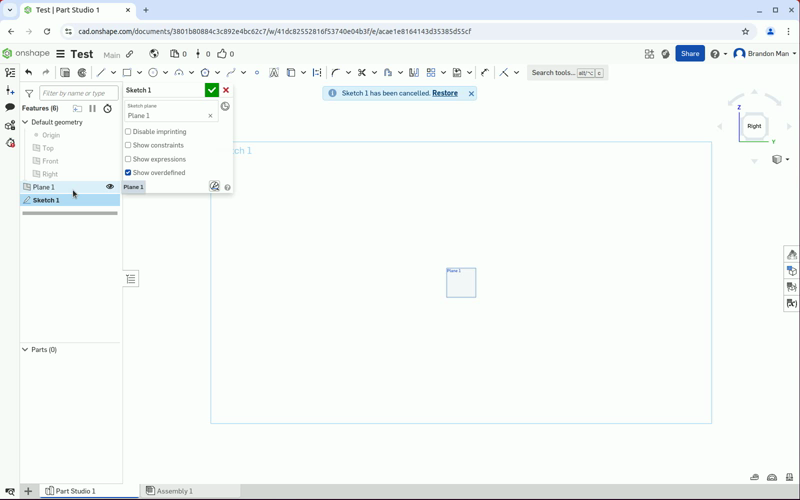
mouse_move(73, 352)
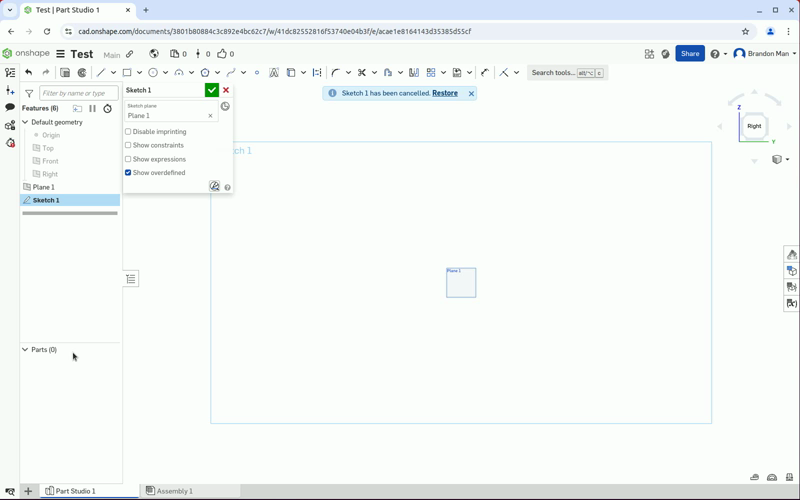
key(y)
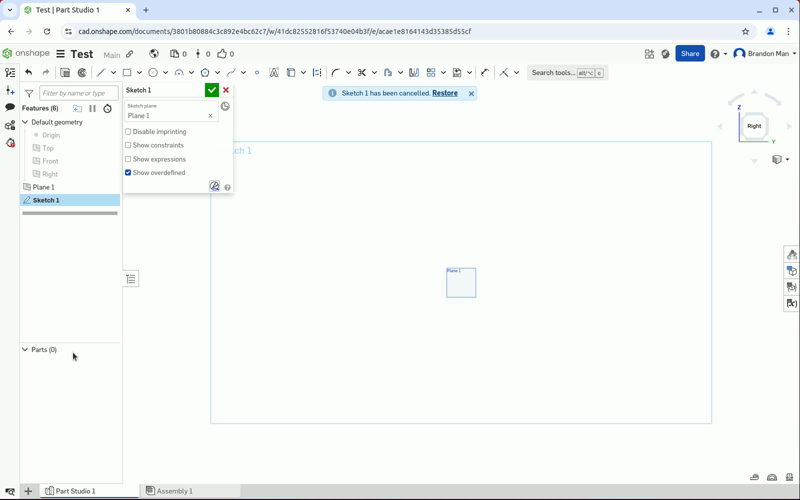
key(l)
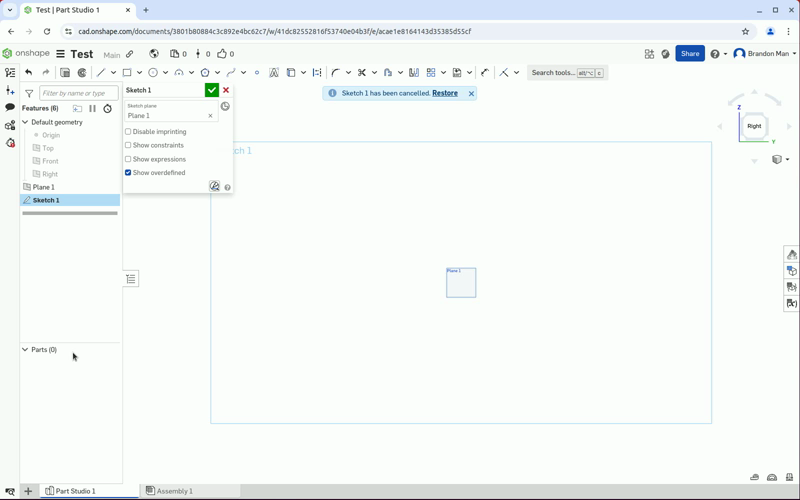
key_down(shift)
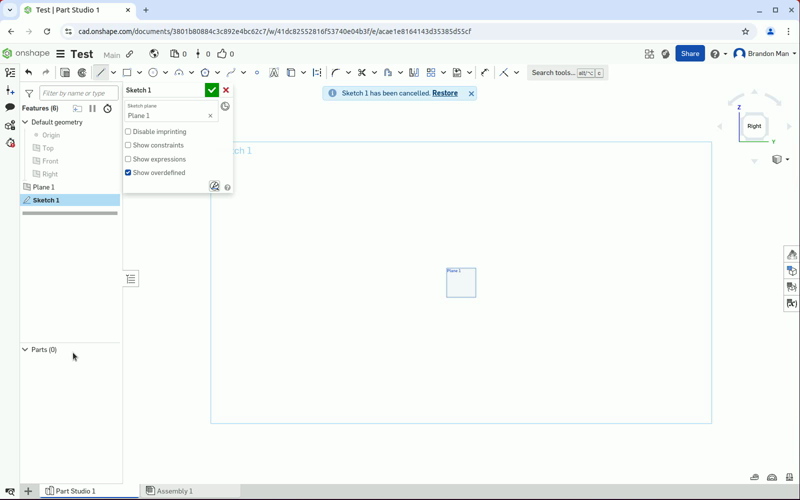
mouse_move(353, 228)
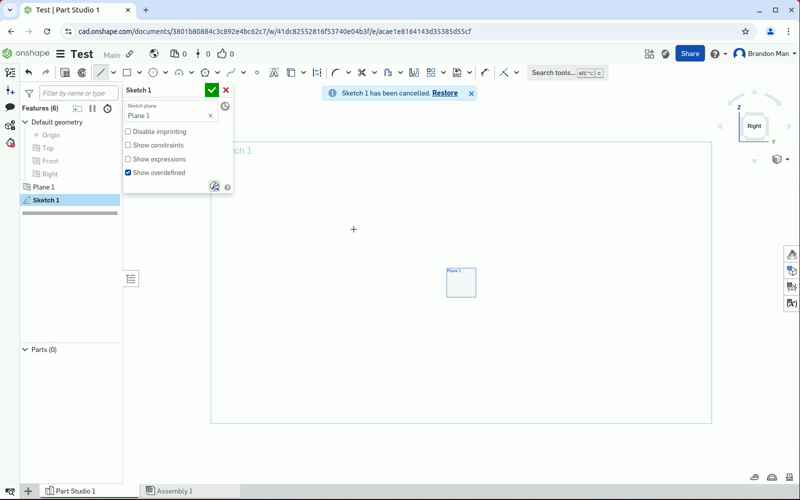
click(353, 228)
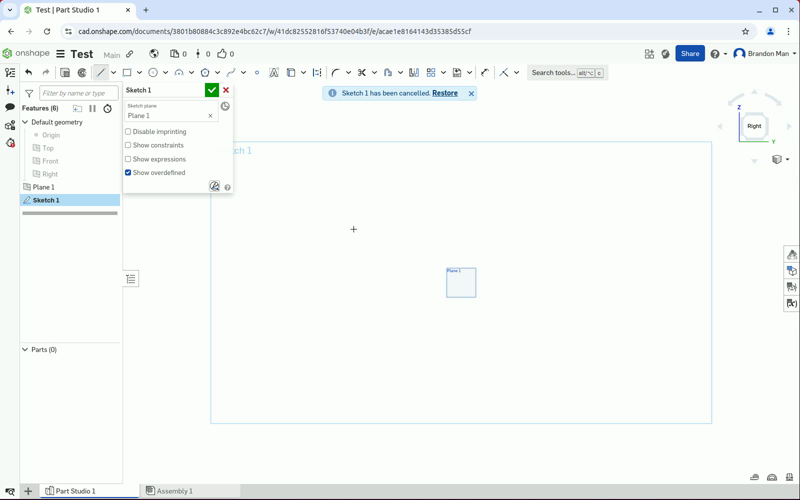
key_up(shift)
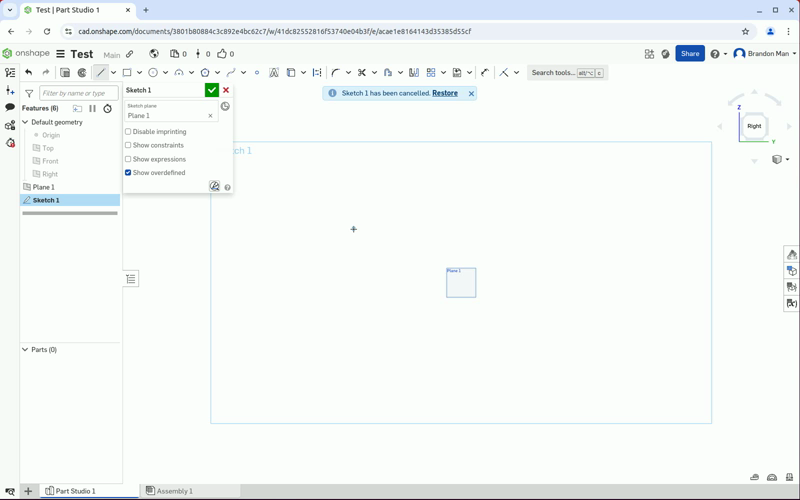
key_down(shift)
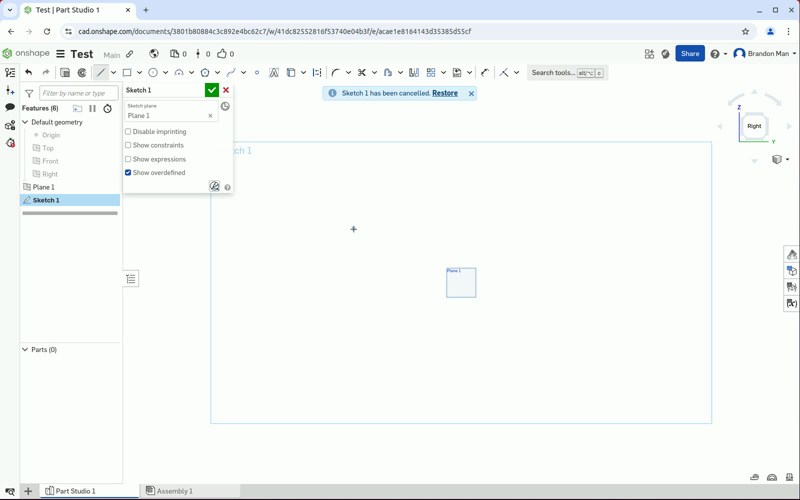
mouse_move(383, 228)
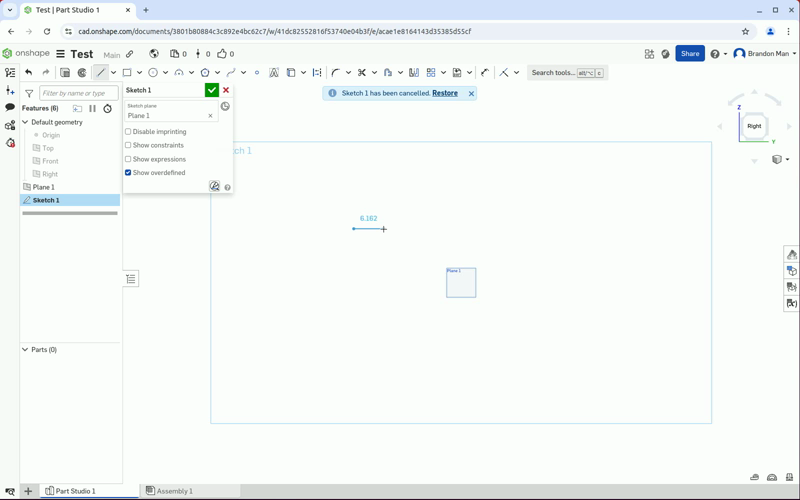
mouse_move(356, 231)
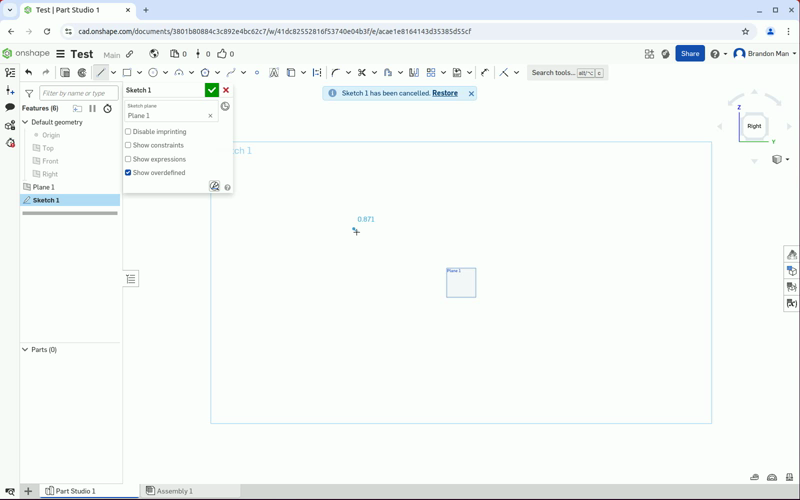
scroll(6)
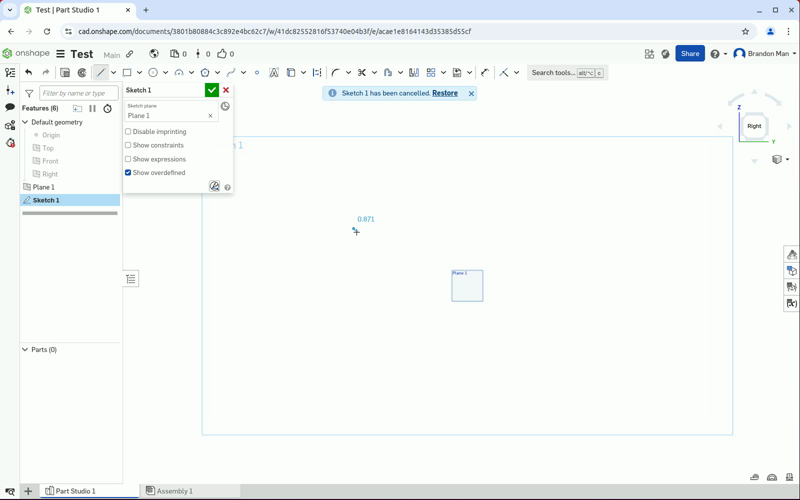
scroll(6)
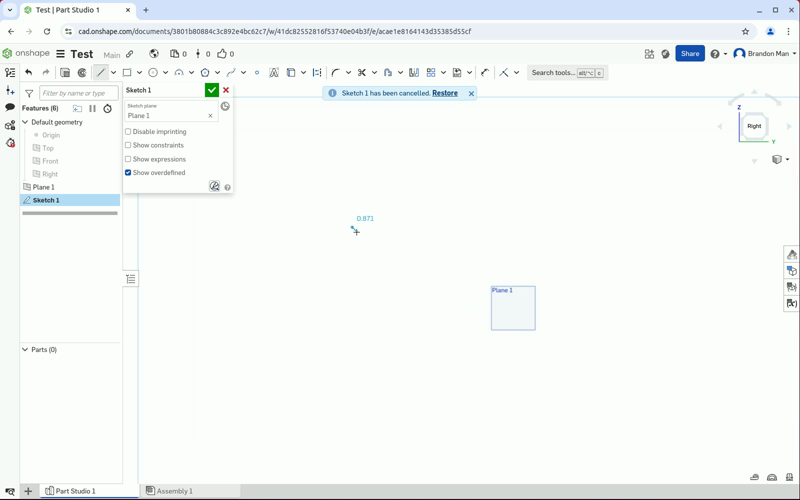
scroll(6)
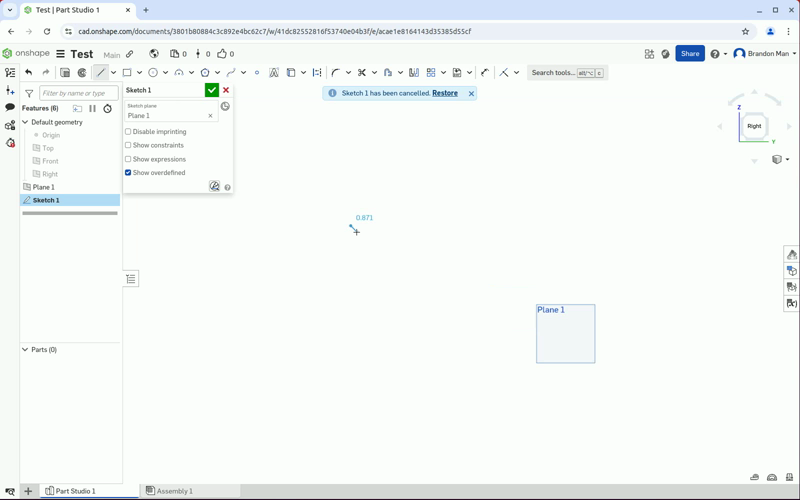
scroll(6)
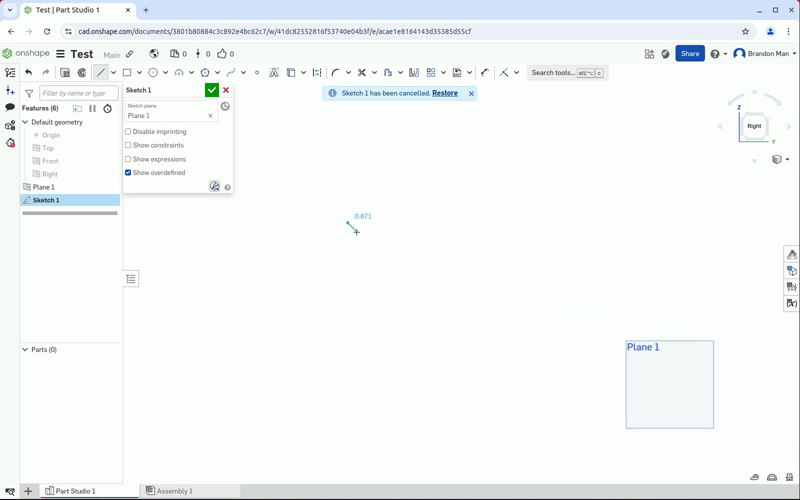
scroll(6)
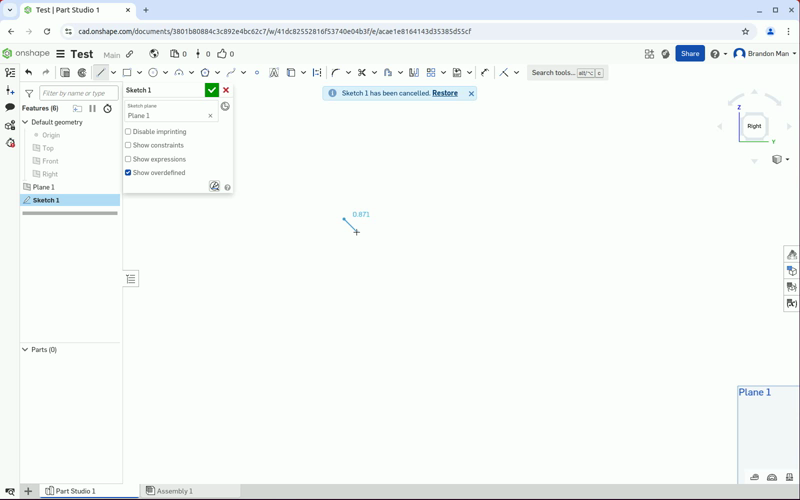
scroll(6)
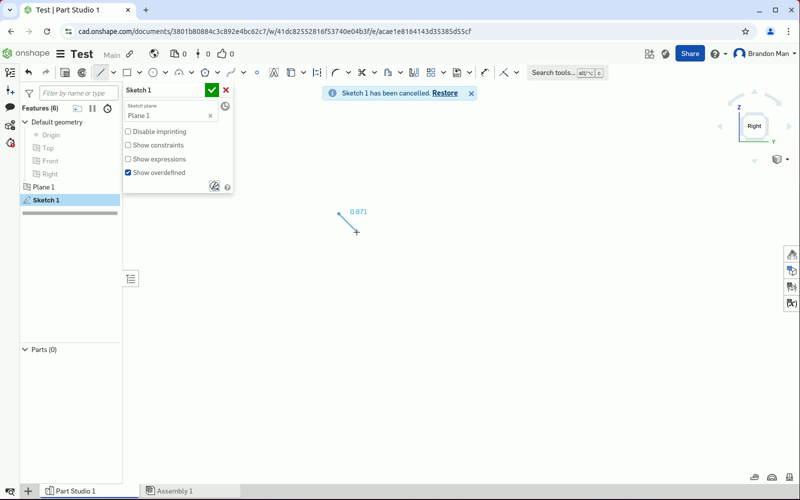
scroll(6)
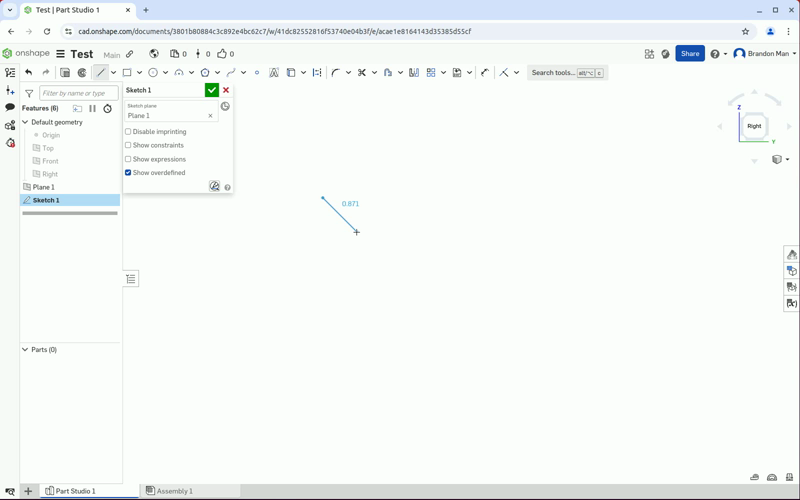
click(356, 231)
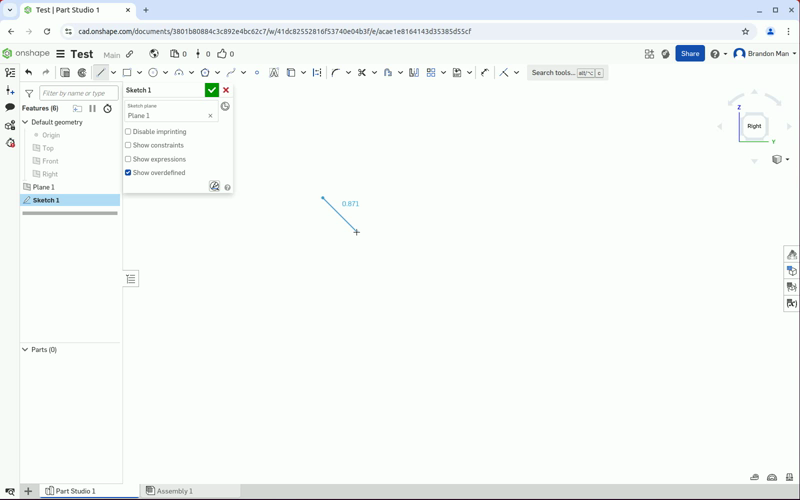
scroll(-6)
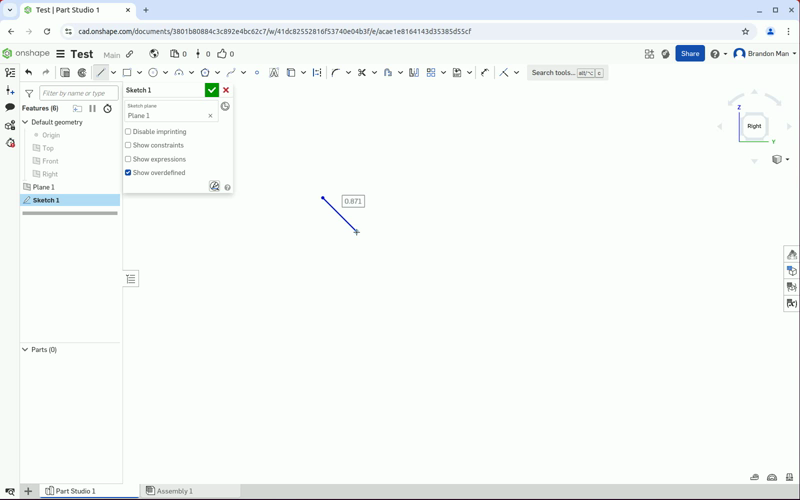
scroll(-6)
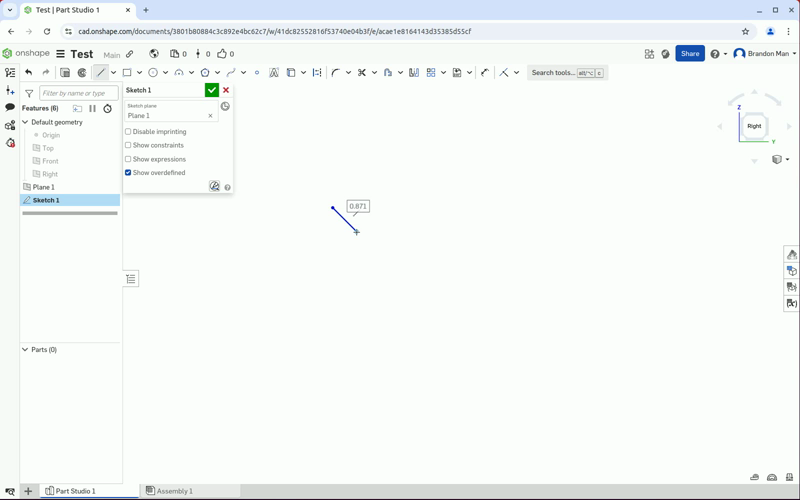
scroll(-6)
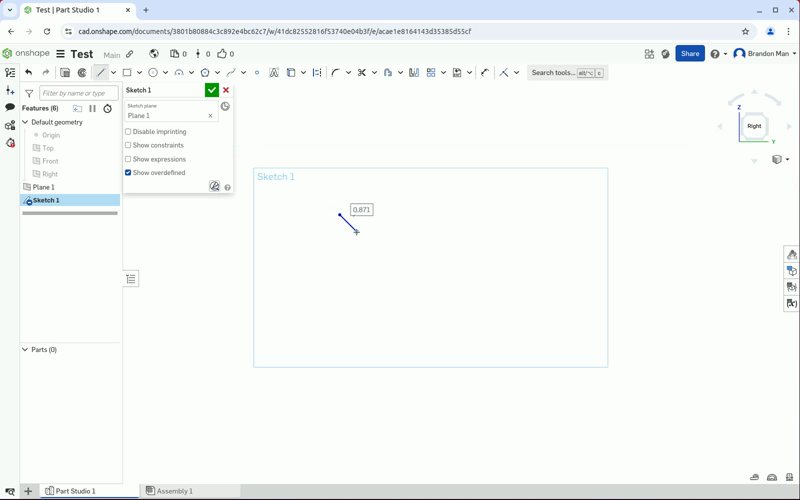
scroll(-6)
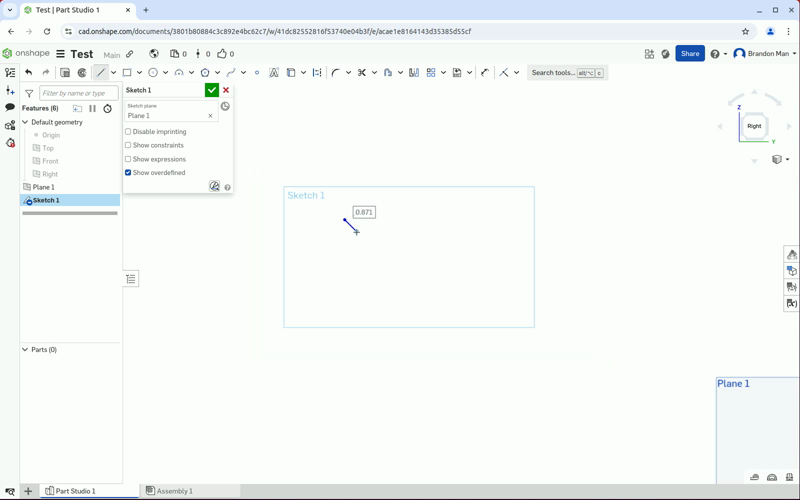
scroll(-6)
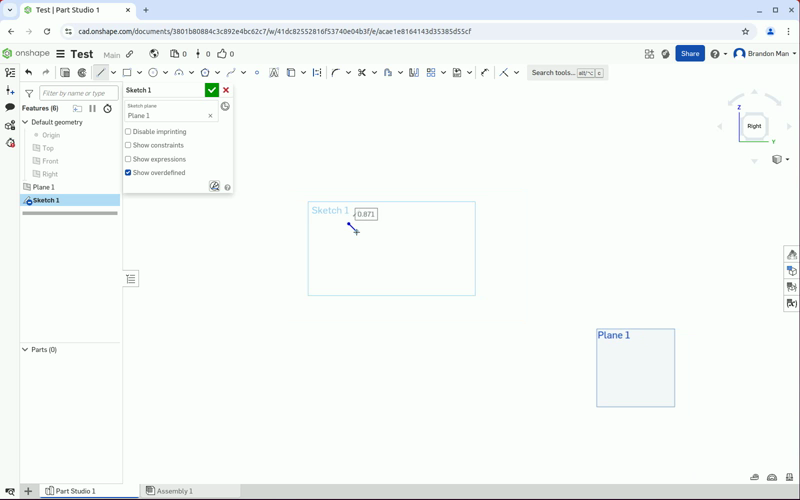
scroll(-6)
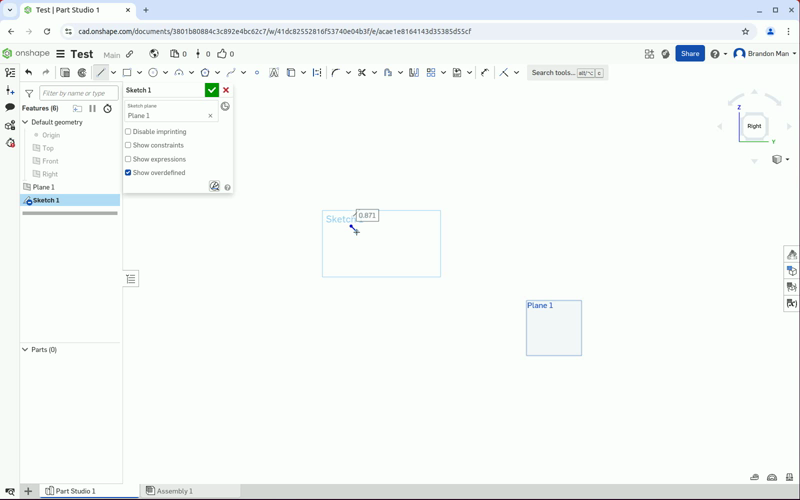
scroll(-6)
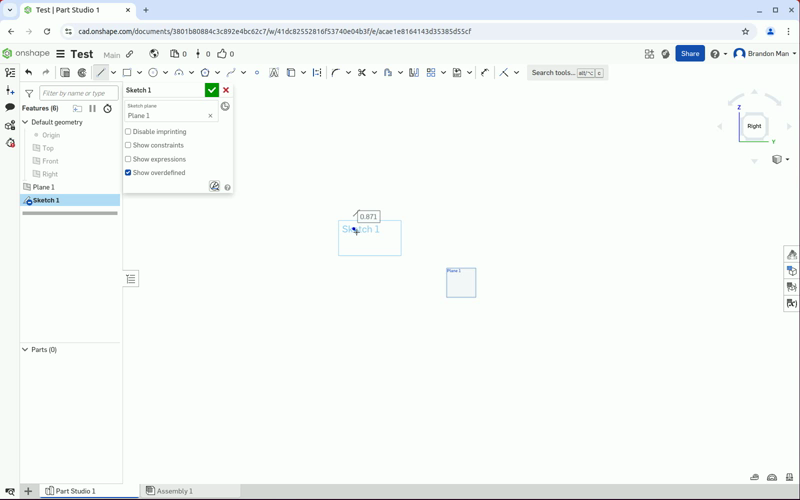
key_up(shift)
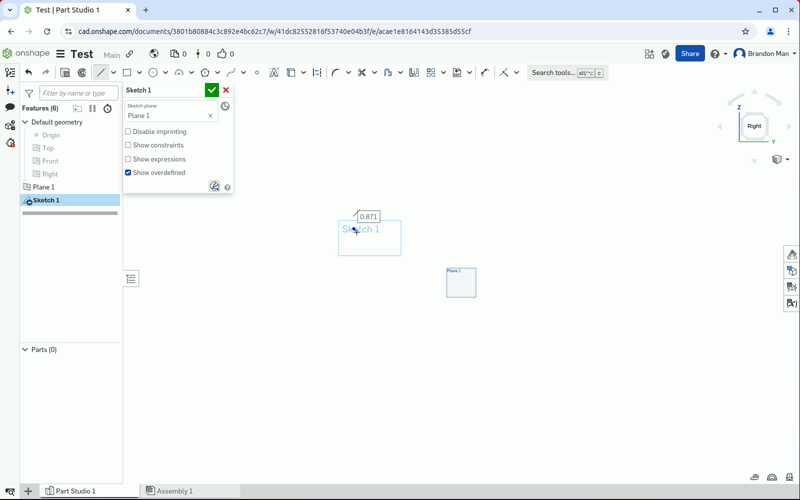
key_down(shift)
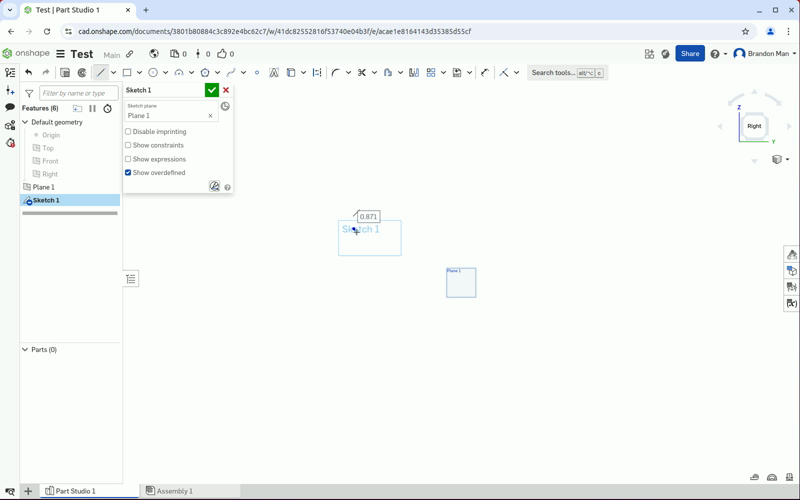
mouse_move(386, 231)
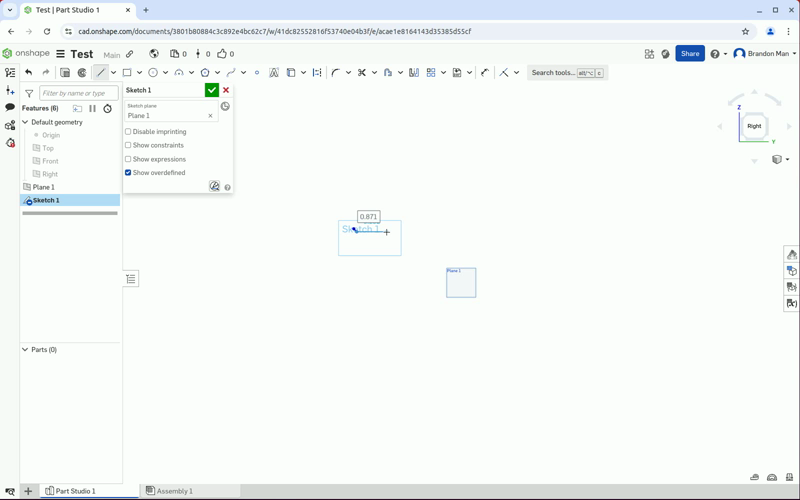
mouse_move(359, 228)
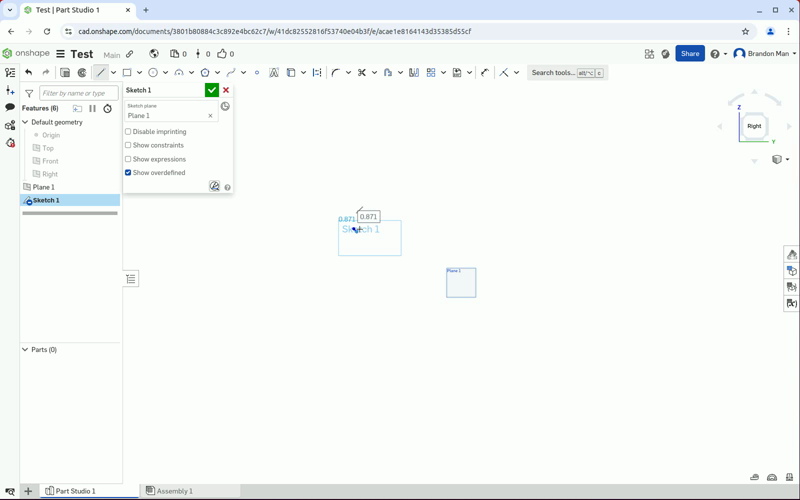
scroll(6)
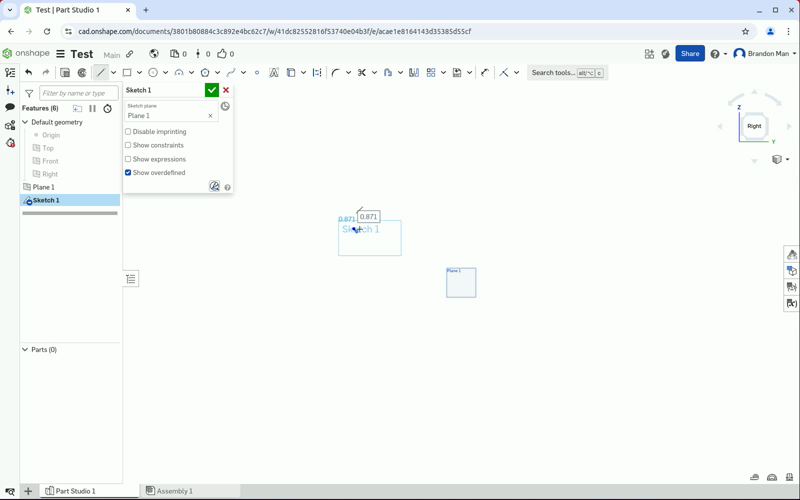
scroll(6)
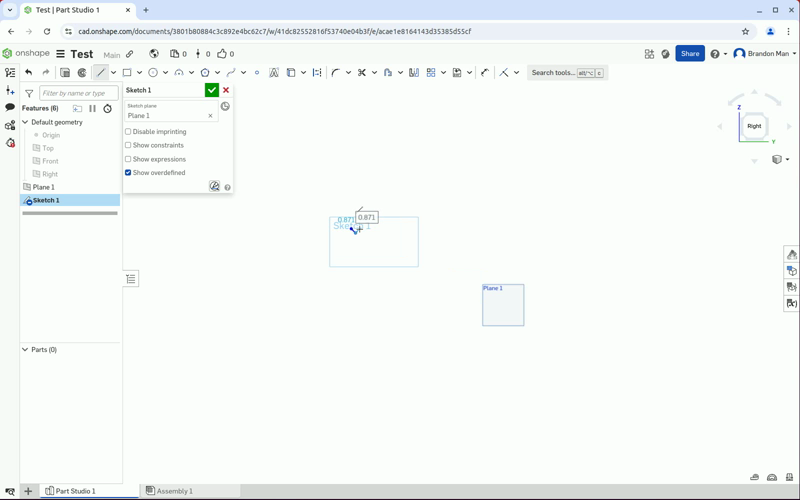
scroll(6)
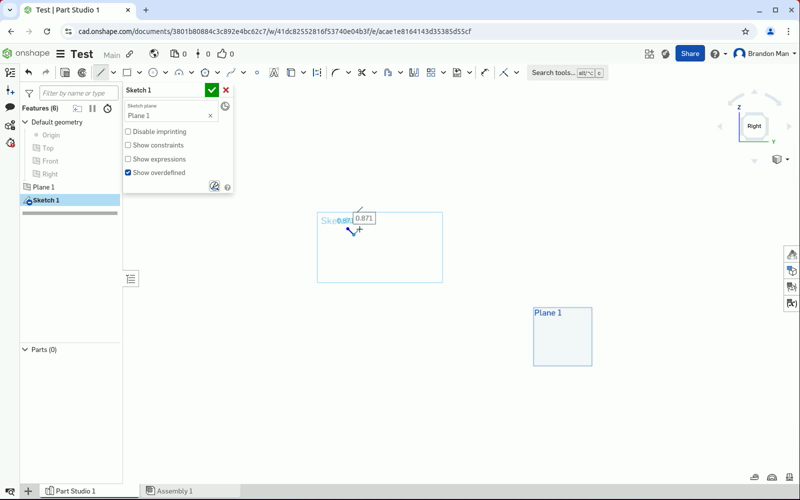
scroll(6)
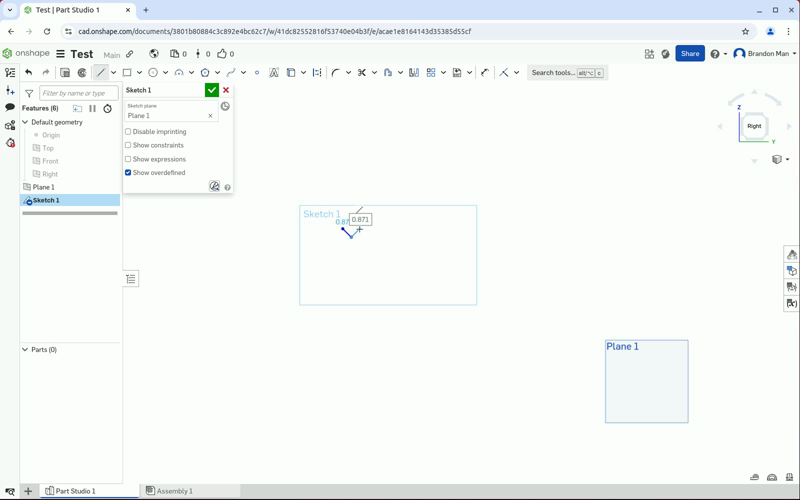
scroll(6)
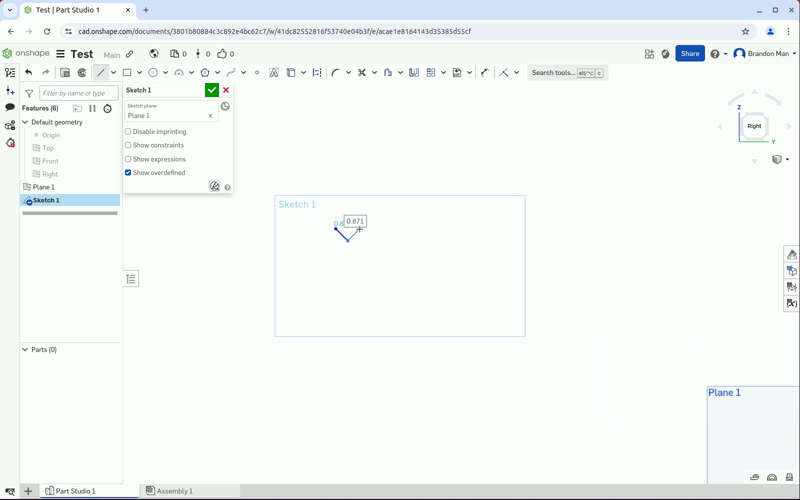
scroll(6)
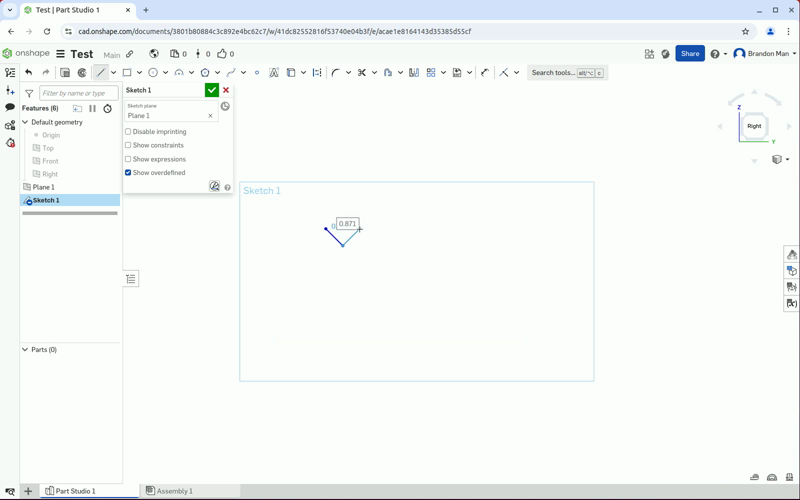
scroll(6)
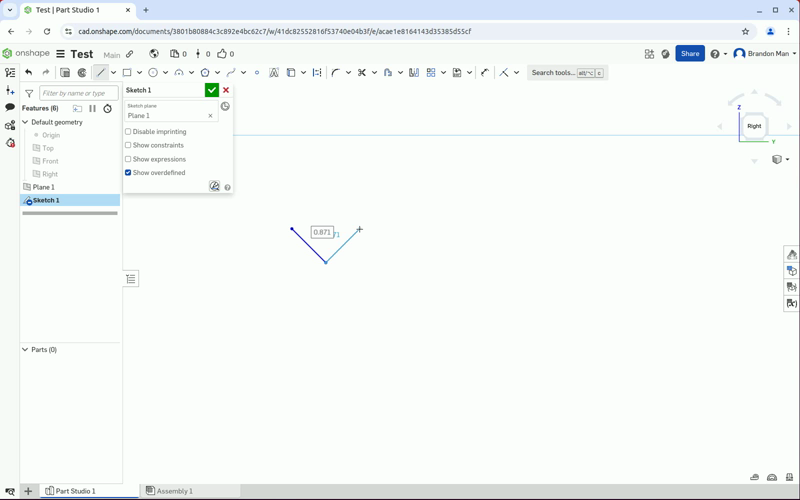
click(359, 228)
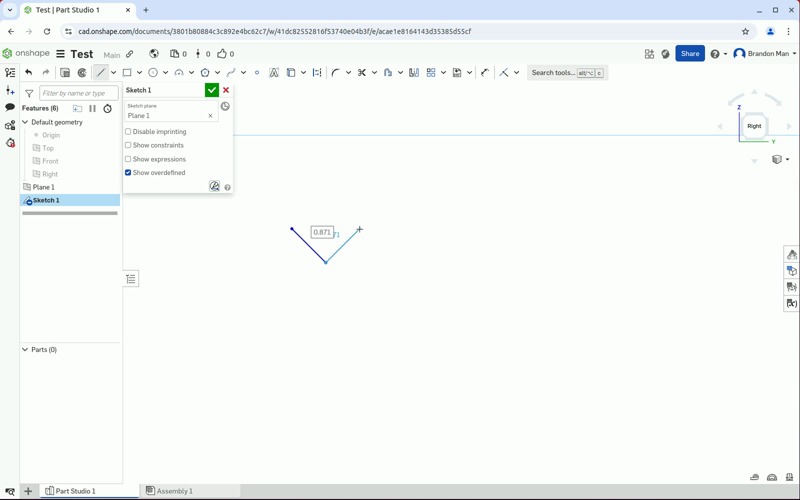
scroll(-6)
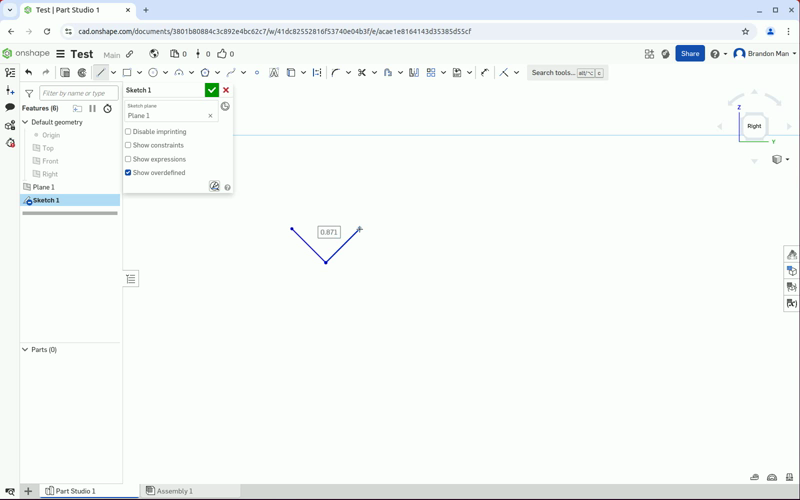
scroll(-6)
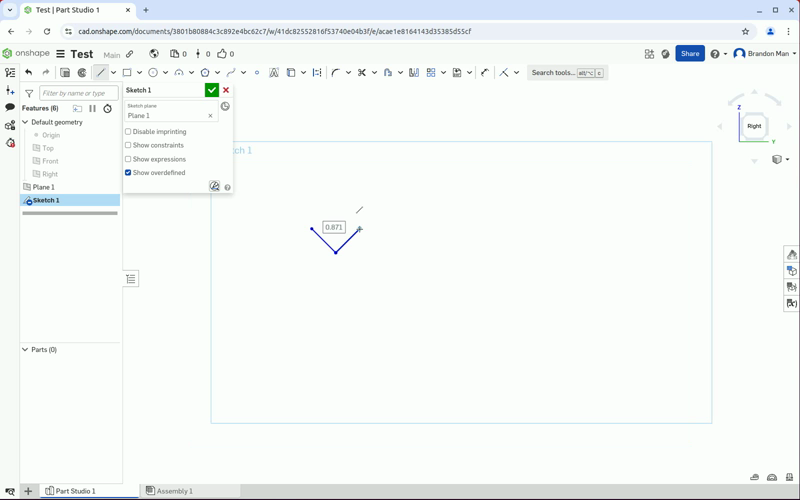
scroll(-6)
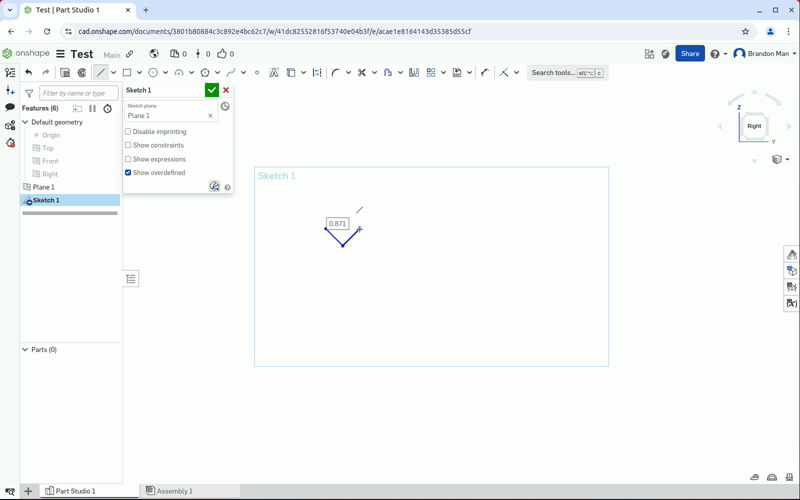
scroll(-6)
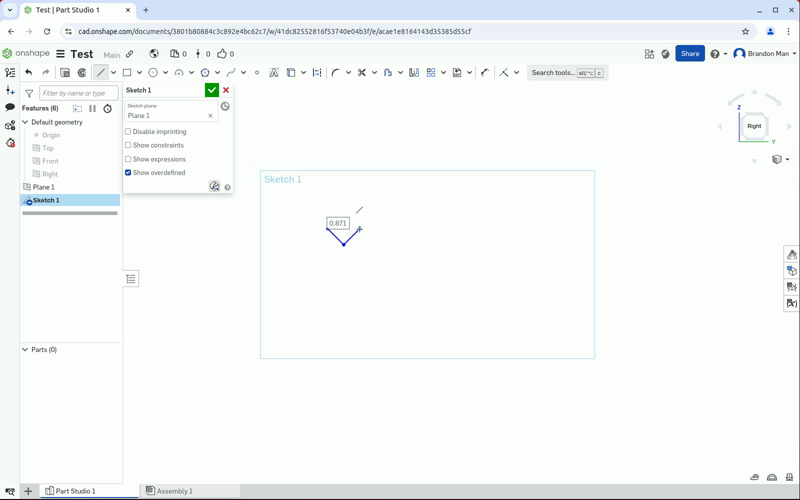
scroll(-6)
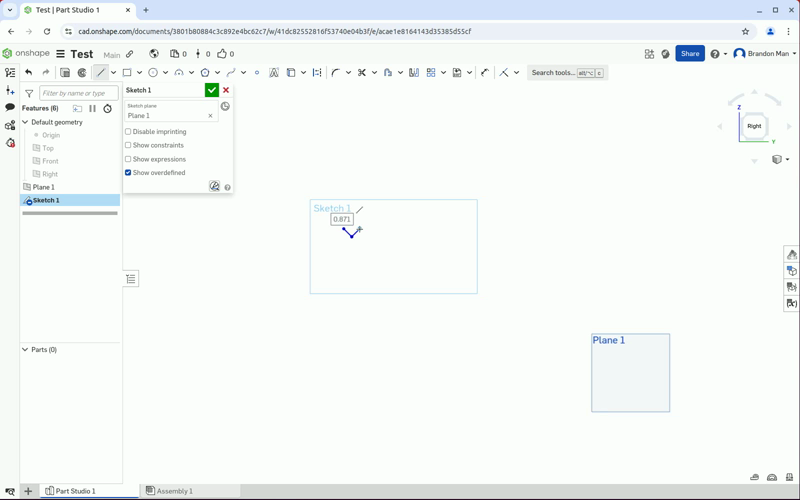
scroll(-6)
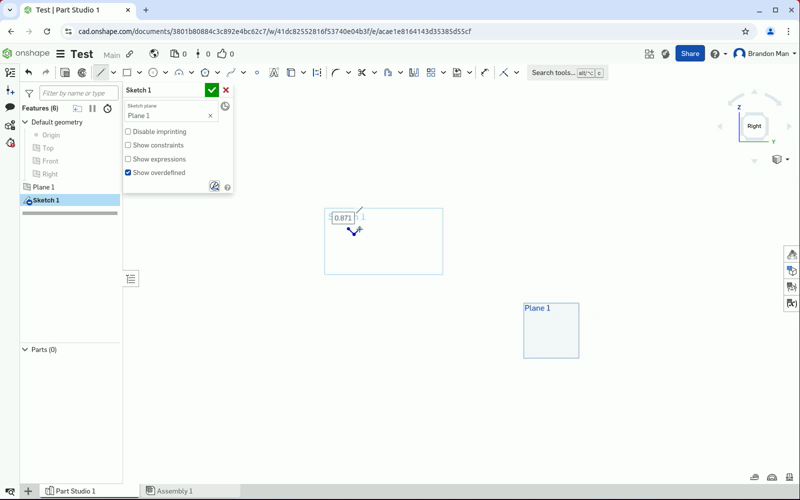
scroll(-6)
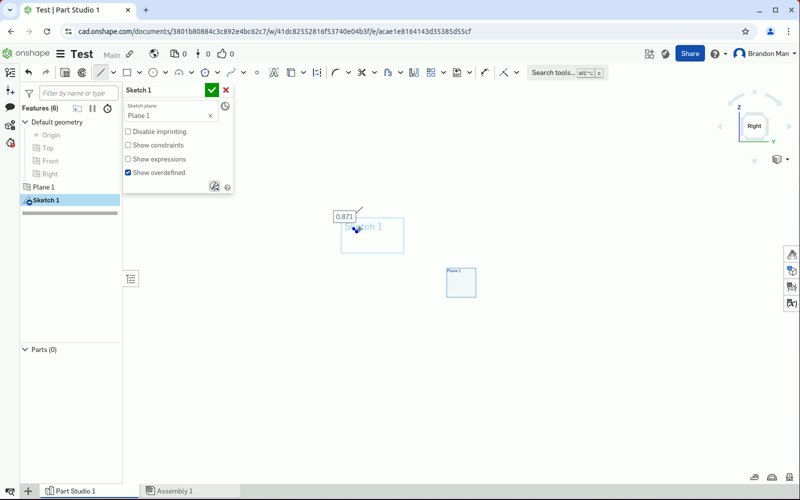
key_up(shift)
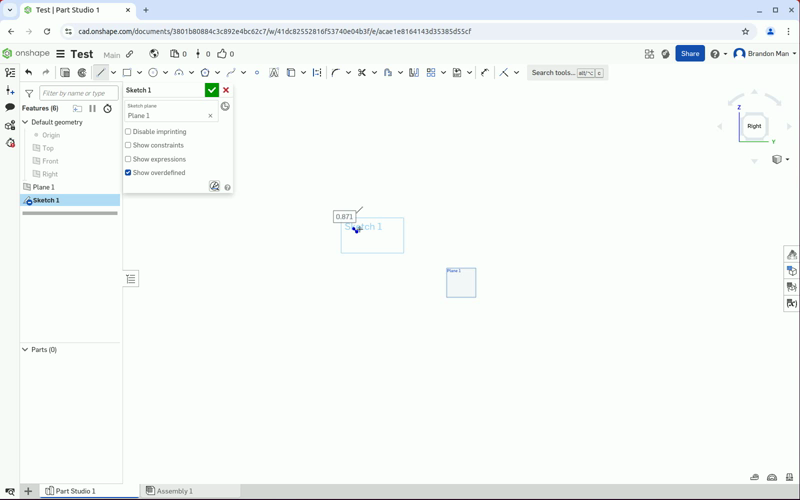
key_down(shift)
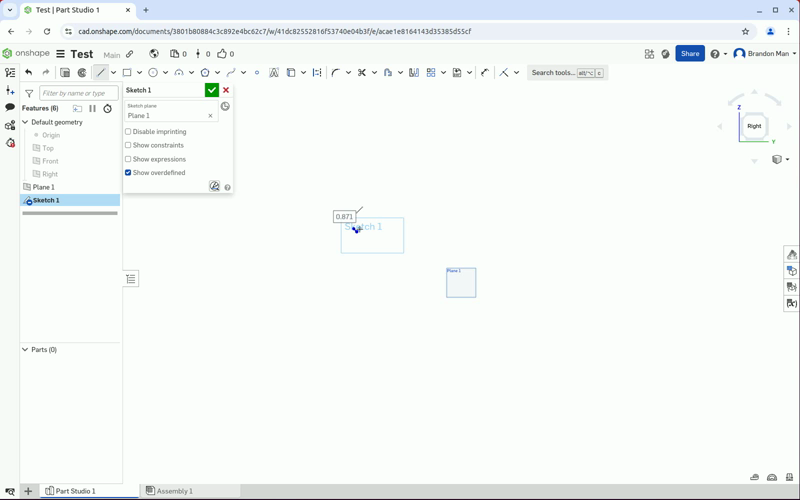
mouse_move(389, 228)
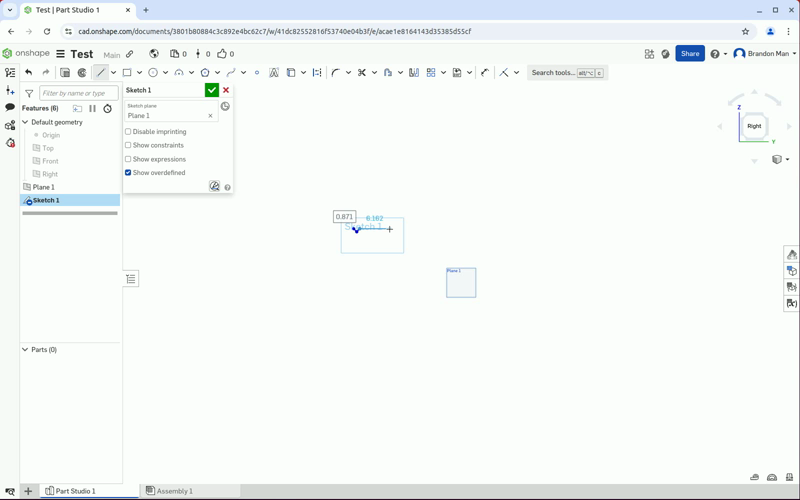
mouse_move(359, 223)
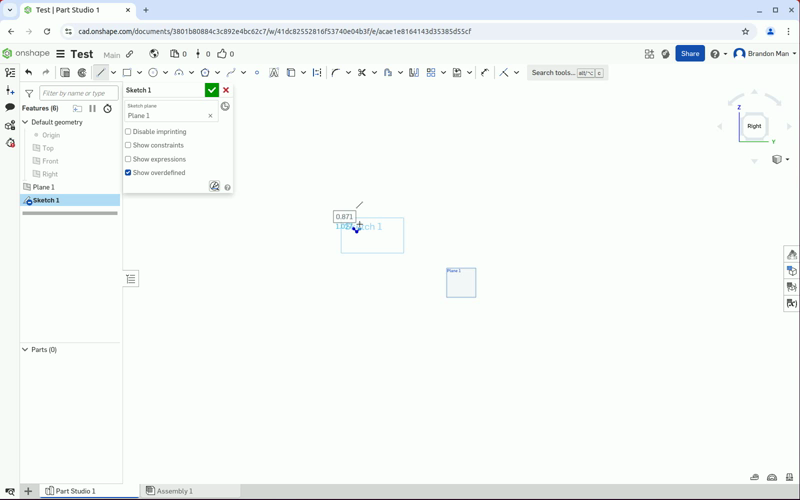
scroll(6)
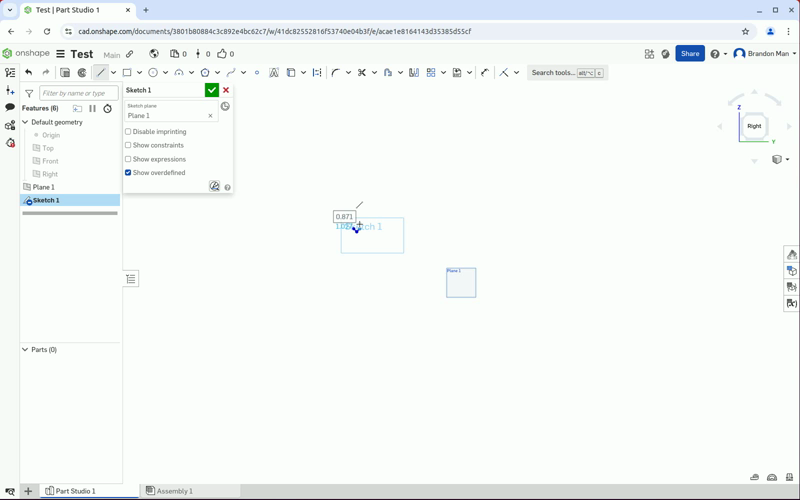
scroll(6)
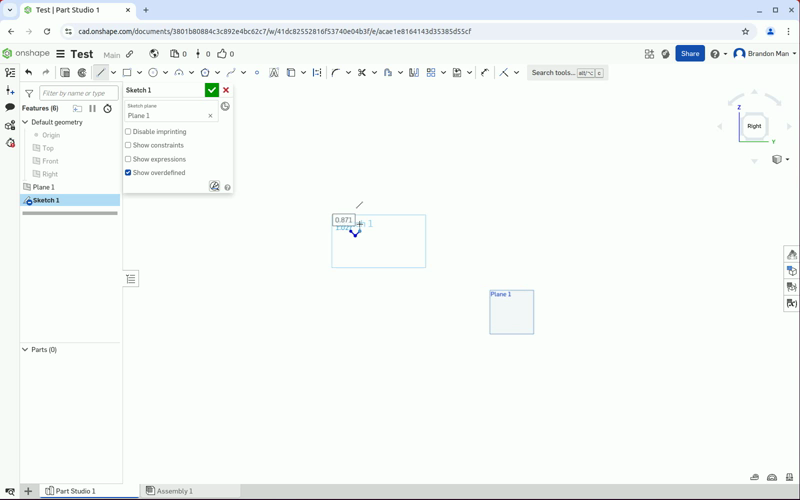
scroll(6)
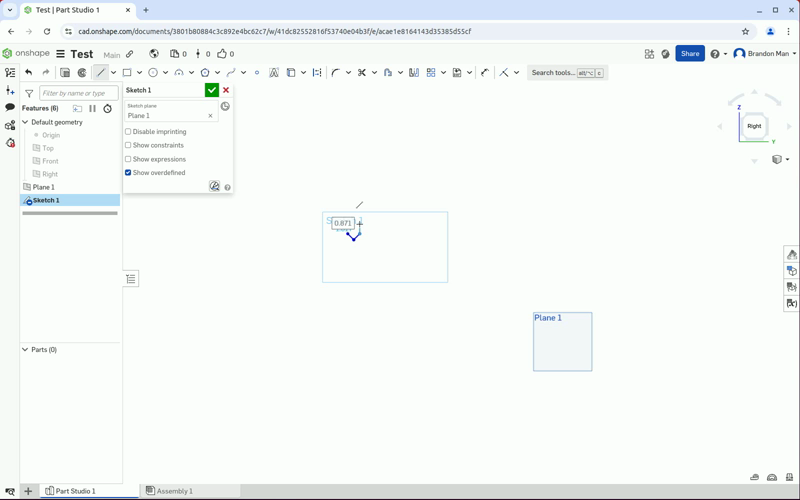
scroll(6)
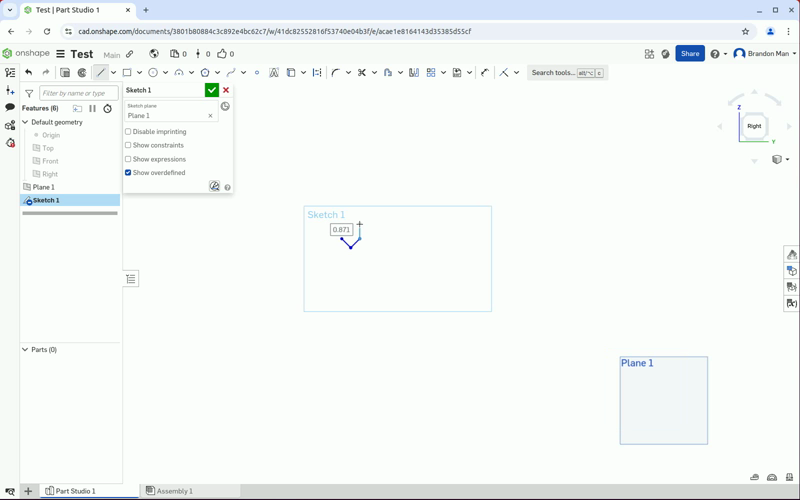
scroll(6)
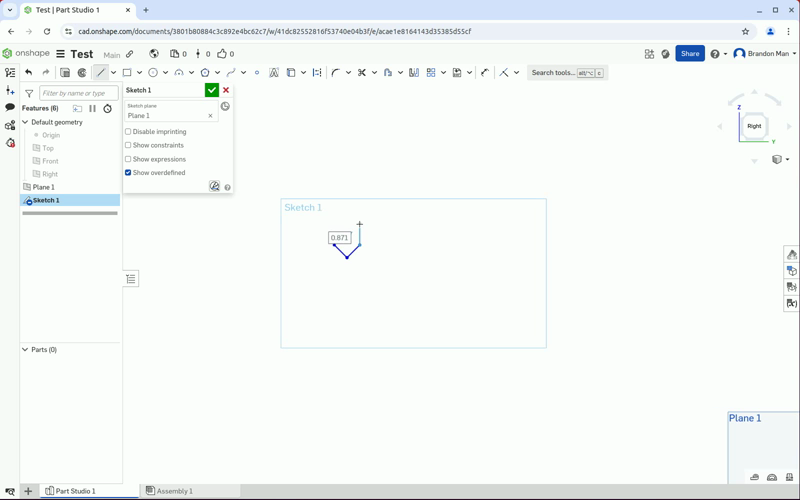
scroll(6)
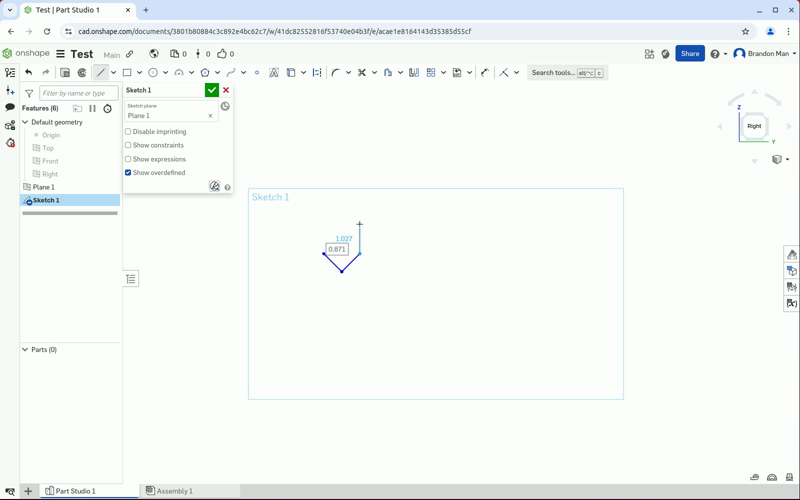
scroll(6)
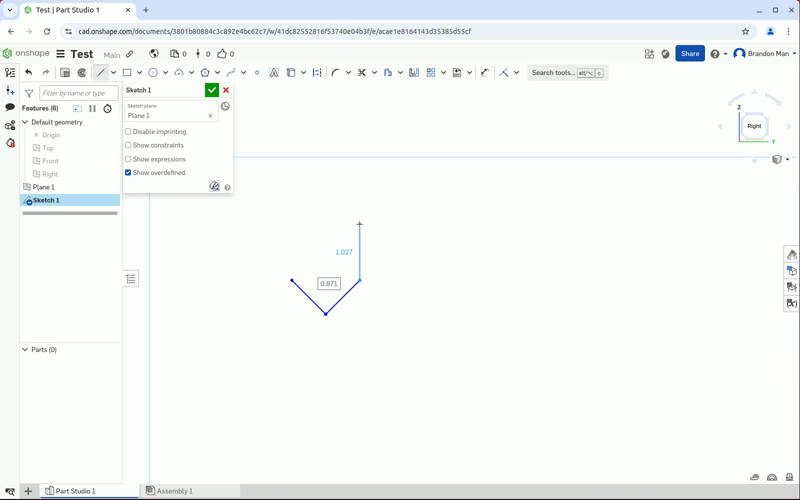
click(359, 223)
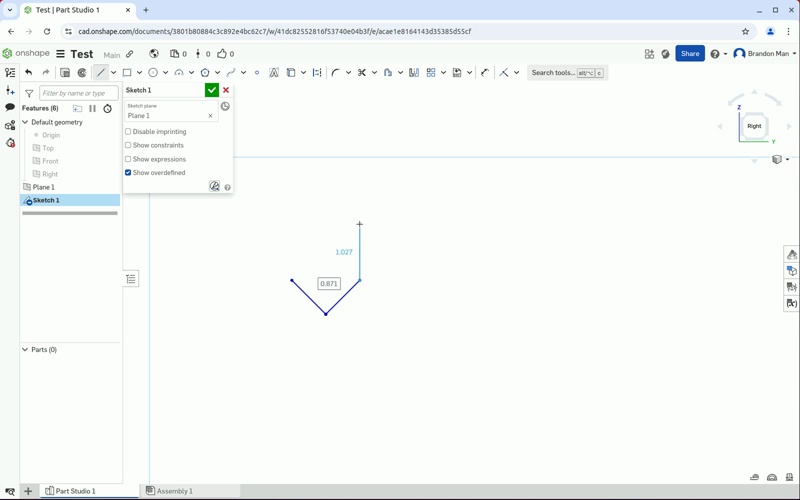
scroll(-6)
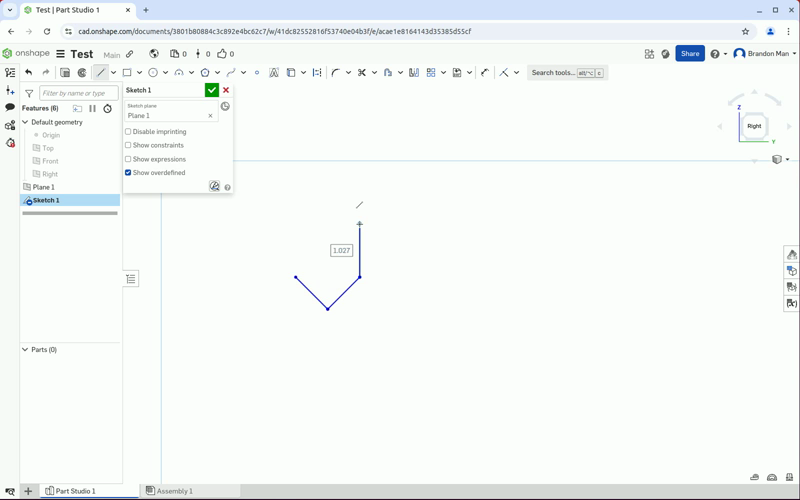
scroll(-6)
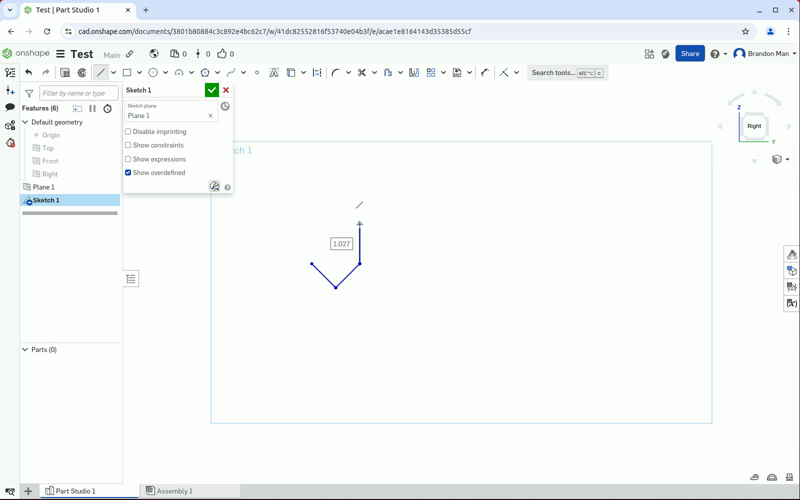
scroll(-6)
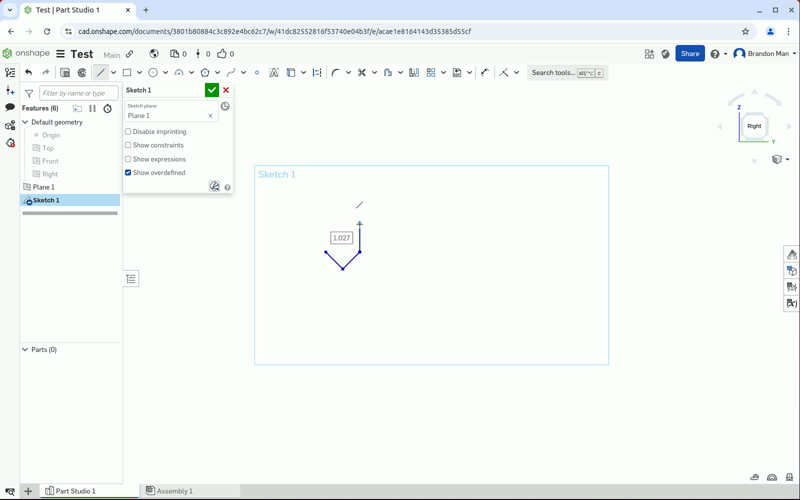
scroll(-6)
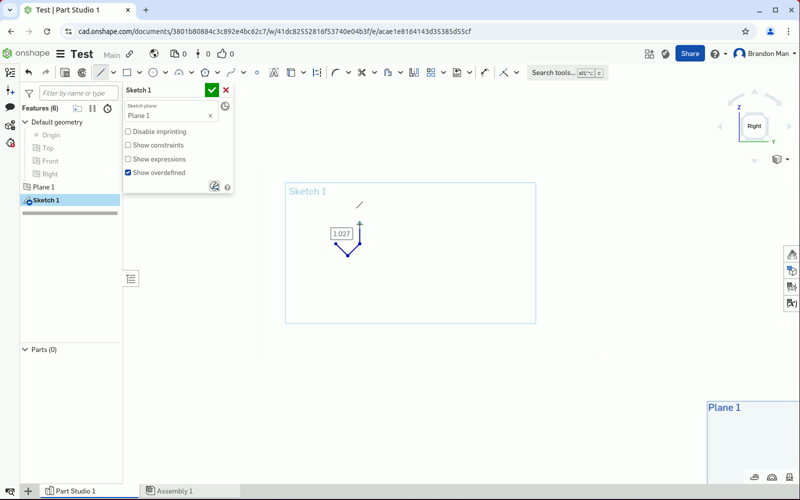
scroll(-6)
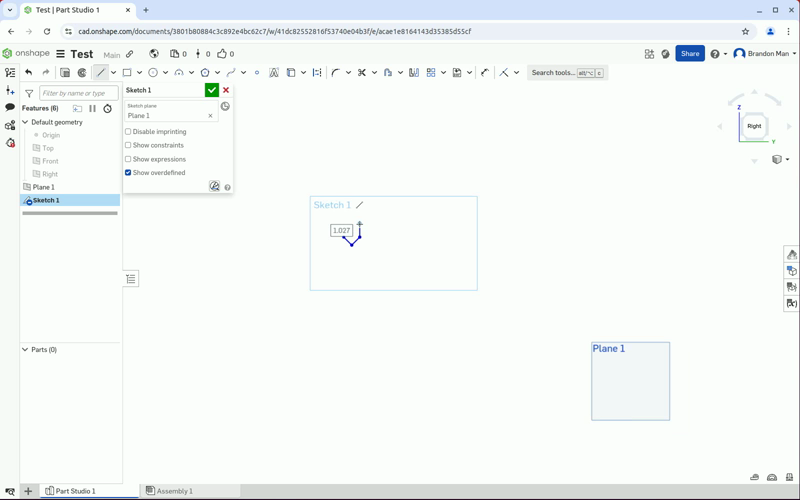
scroll(-6)
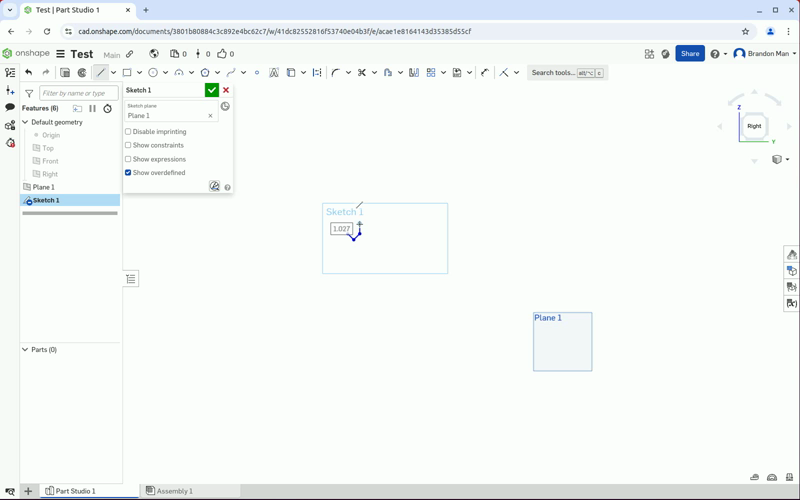
scroll(-6)
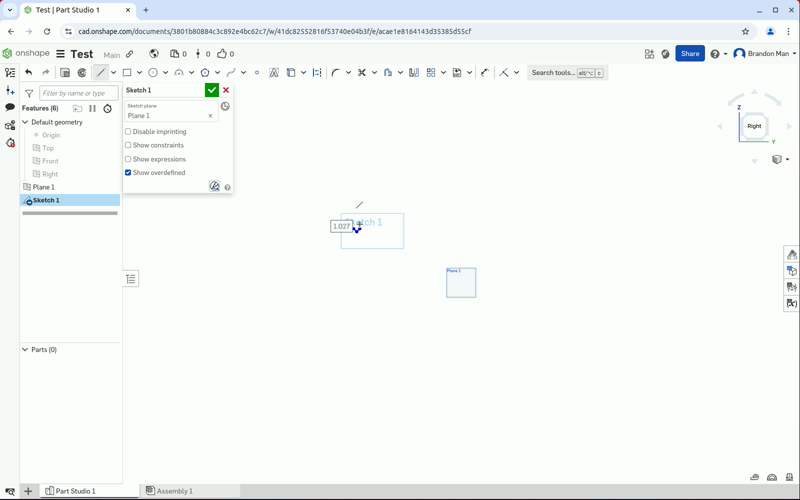
key_up(shift)
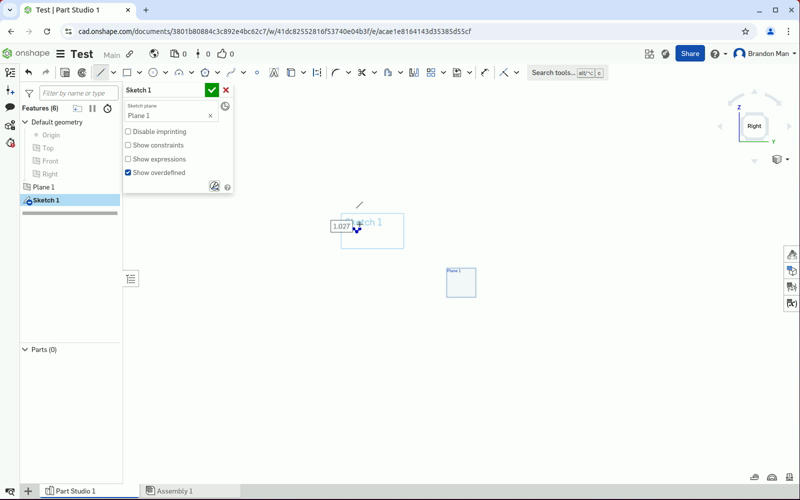
key_down(shift)
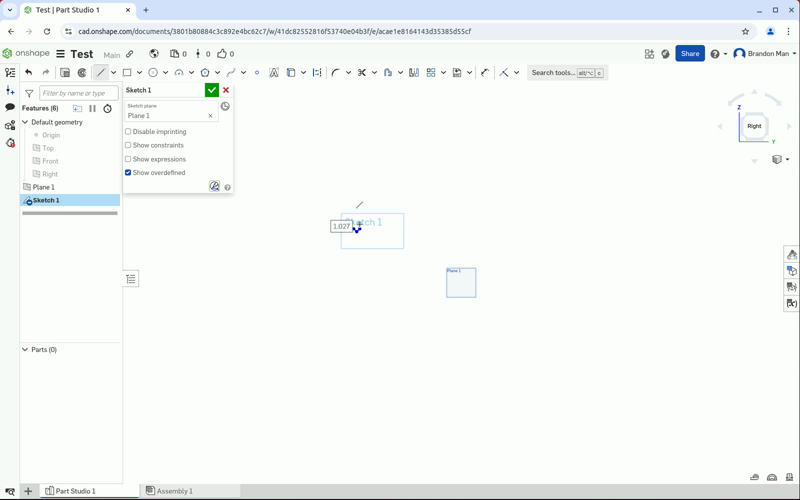
mouse_move(389, 223)
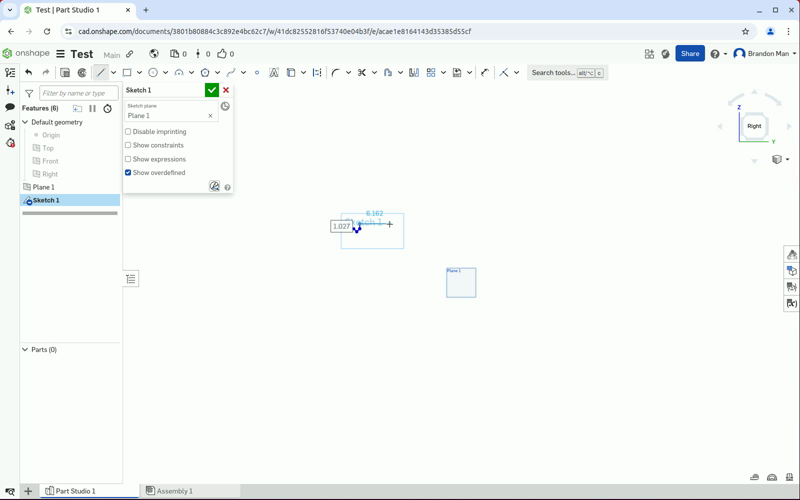
mouse_move(359, 215)
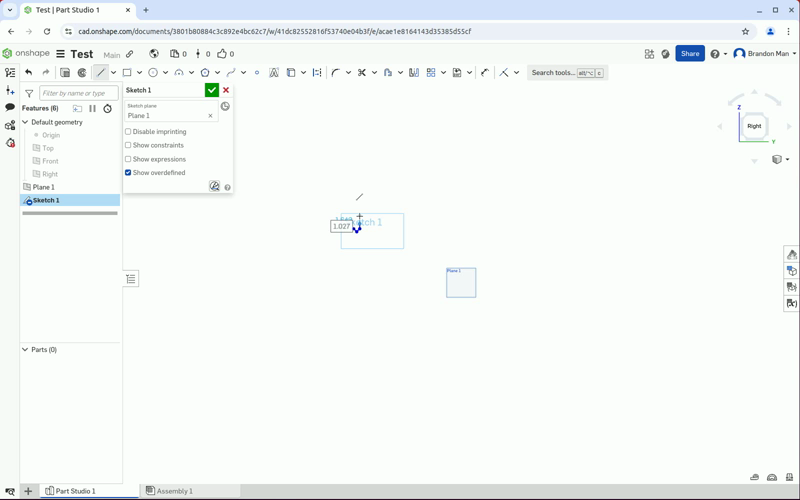
click(359, 215)
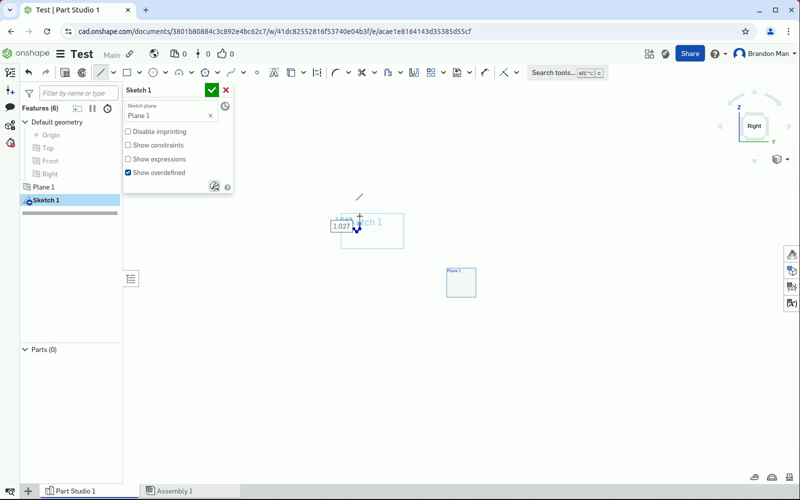
key_up(shift)
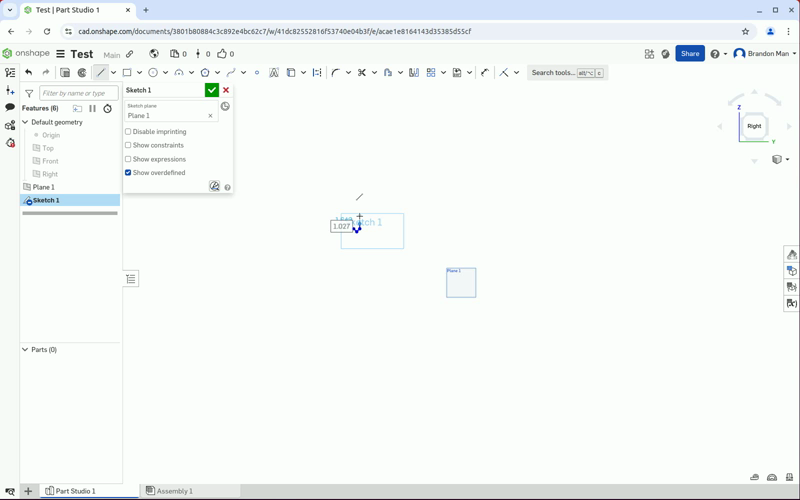
key_down(shift)
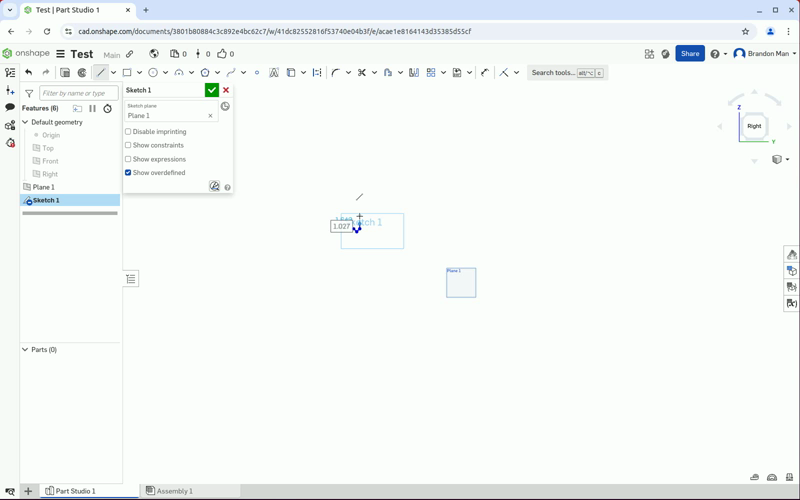
mouse_move(389, 215)
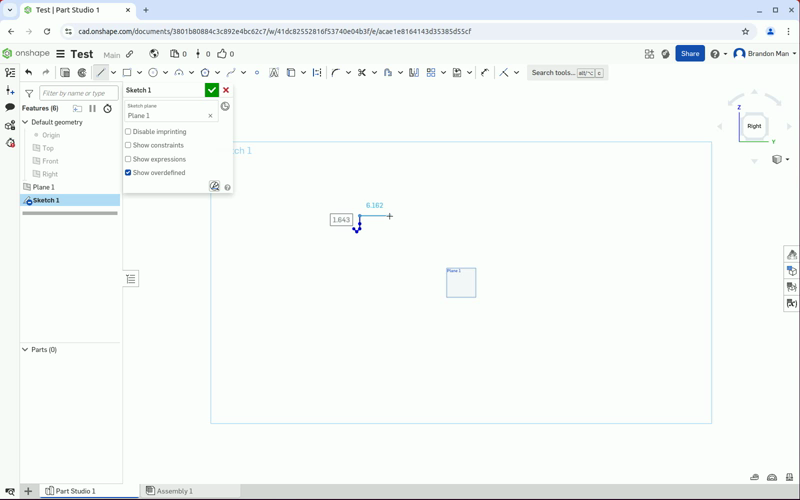
mouse_move(356, 212)
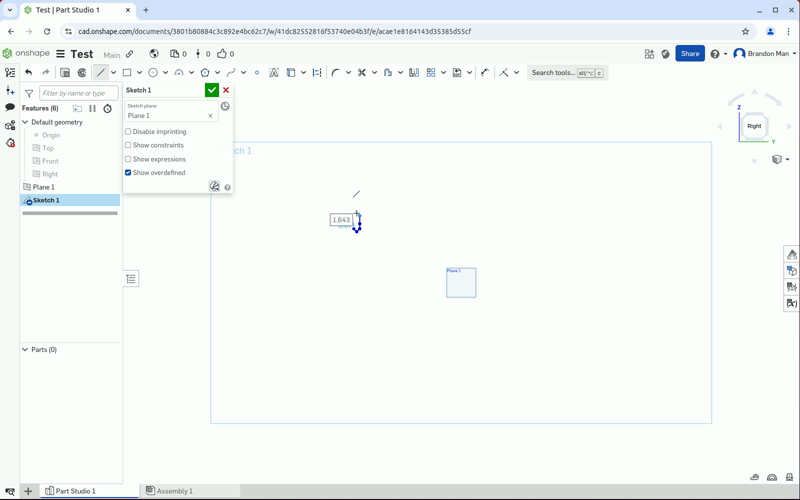
scroll(6)
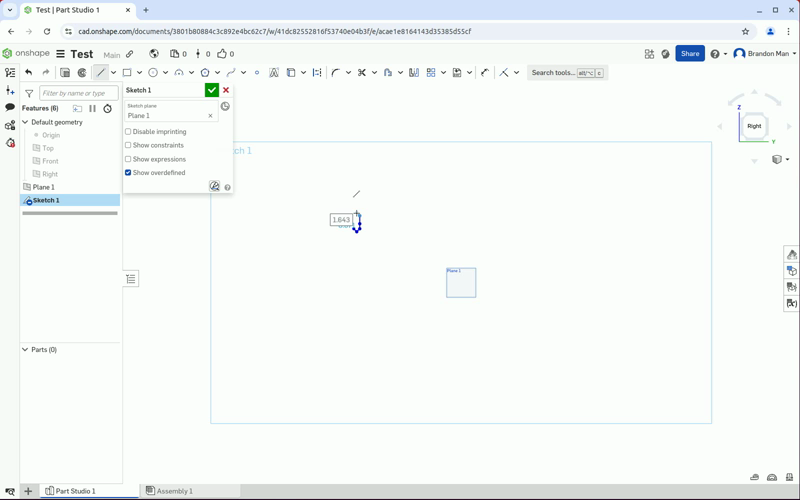
scroll(6)
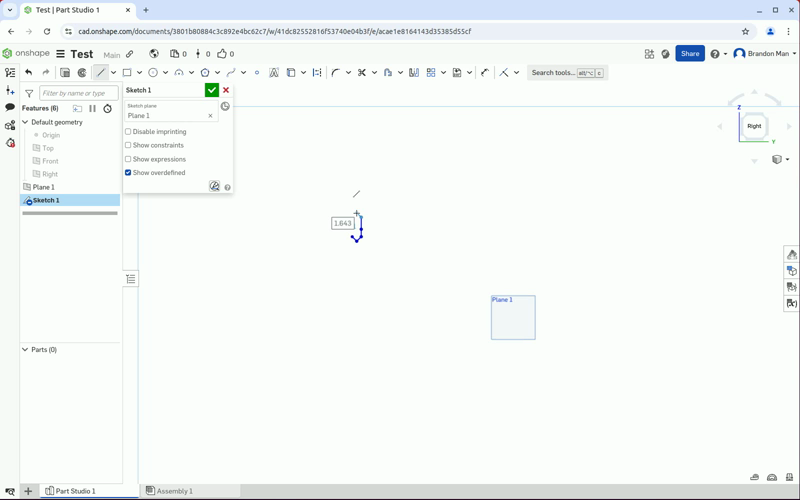
scroll(6)
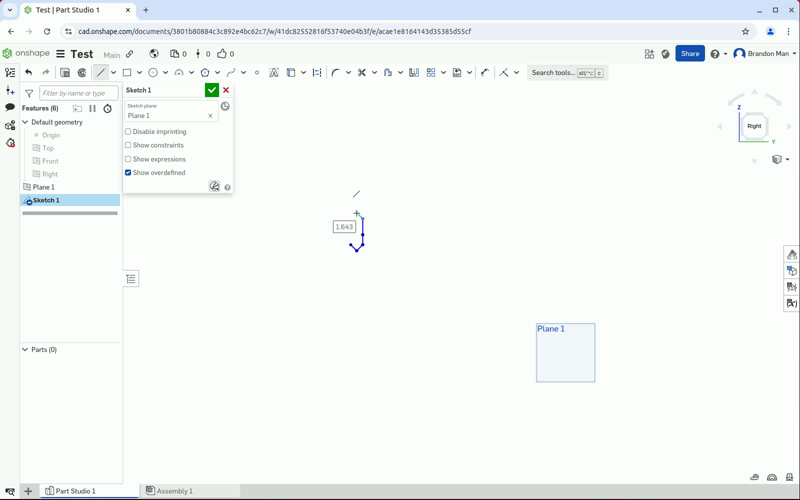
scroll(6)
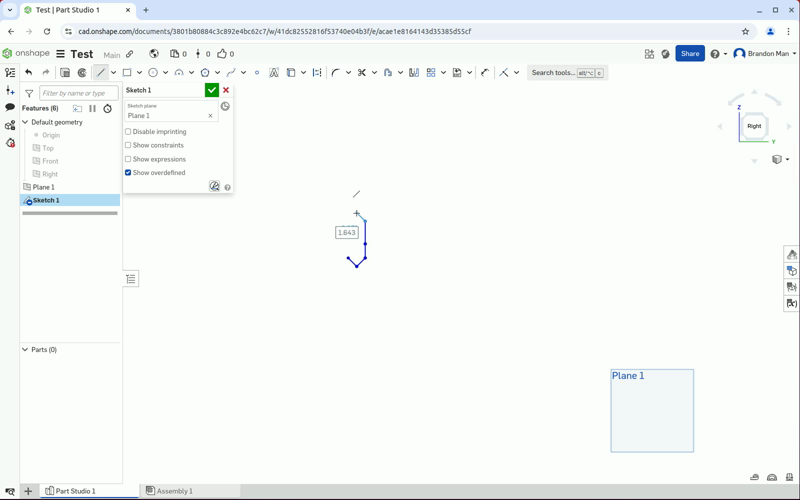
scroll(6)
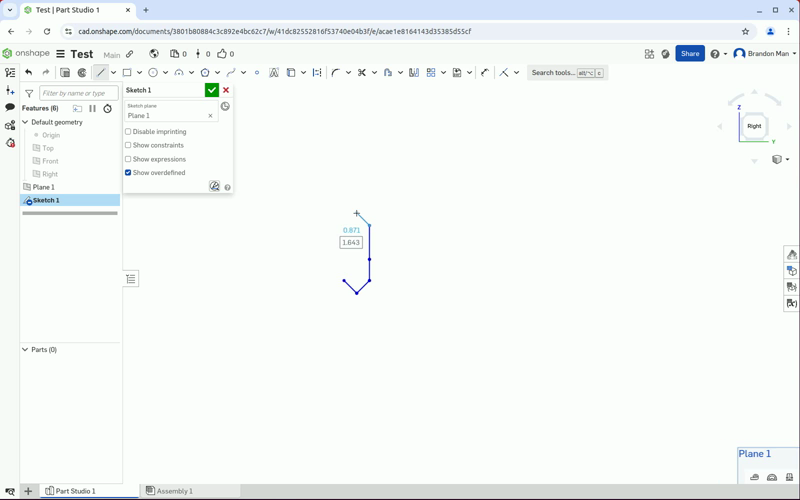
scroll(6)
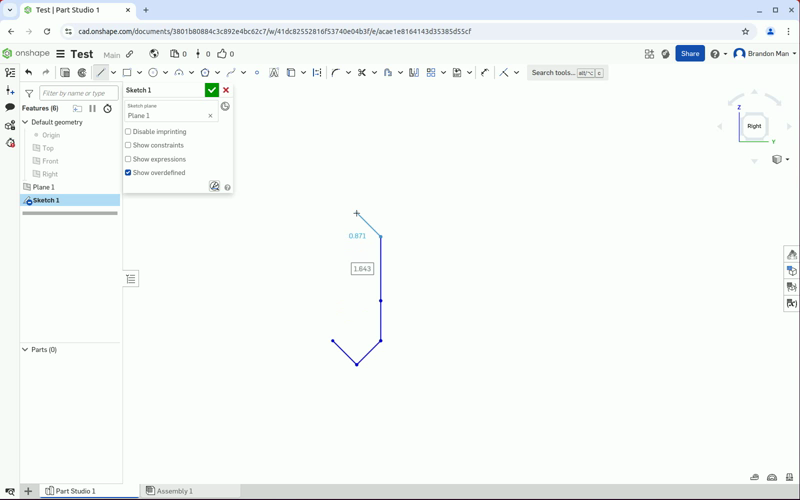
scroll(6)
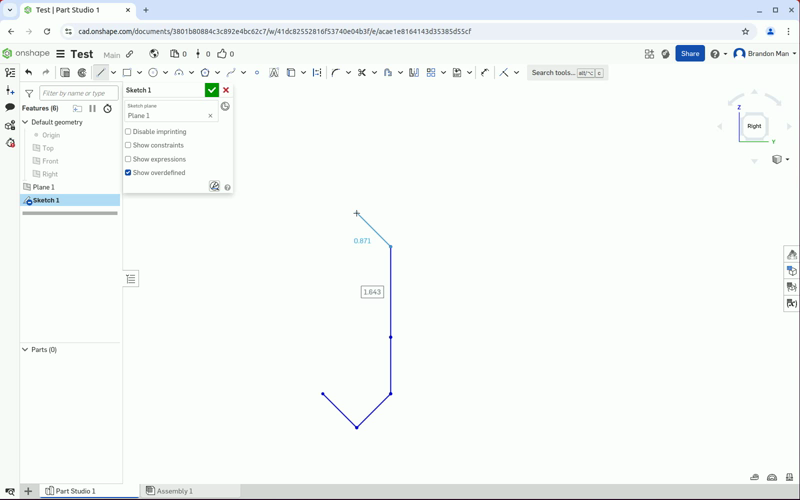
click(356, 212)
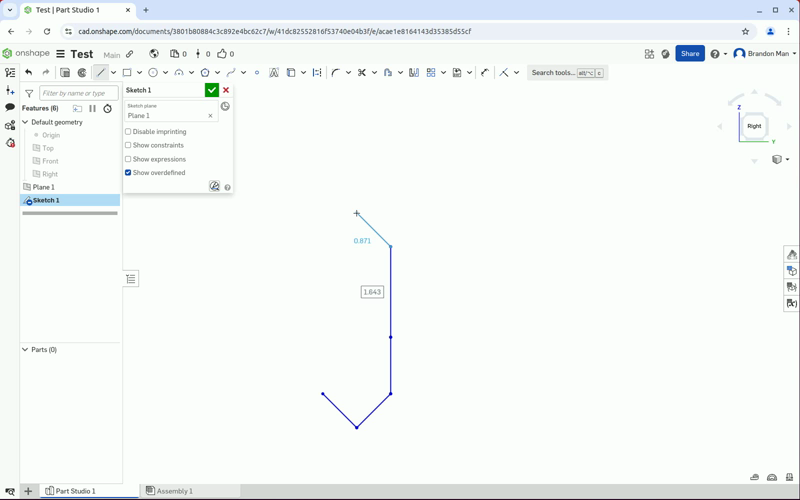
scroll(-6)
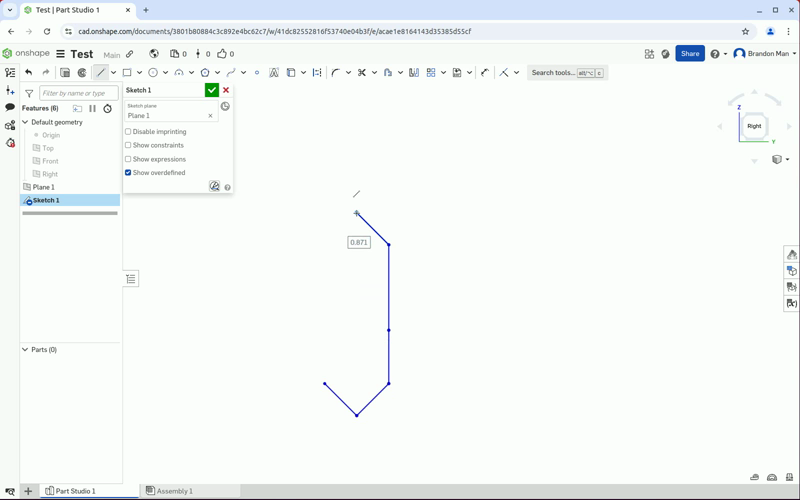
scroll(-6)
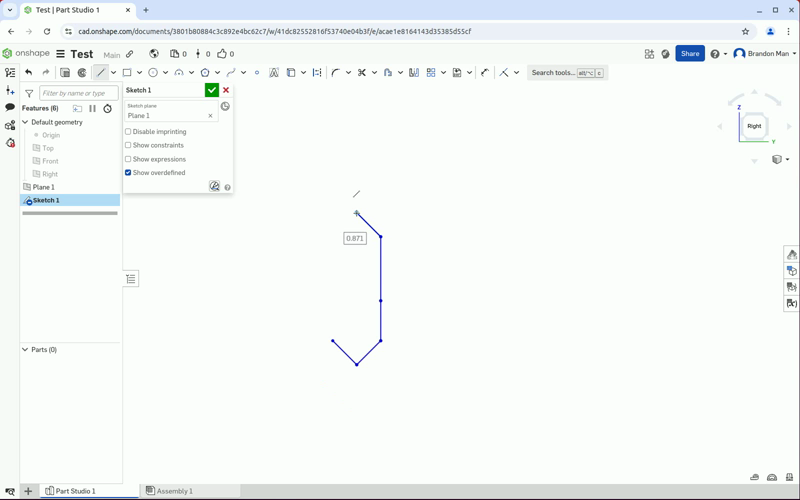
scroll(-6)
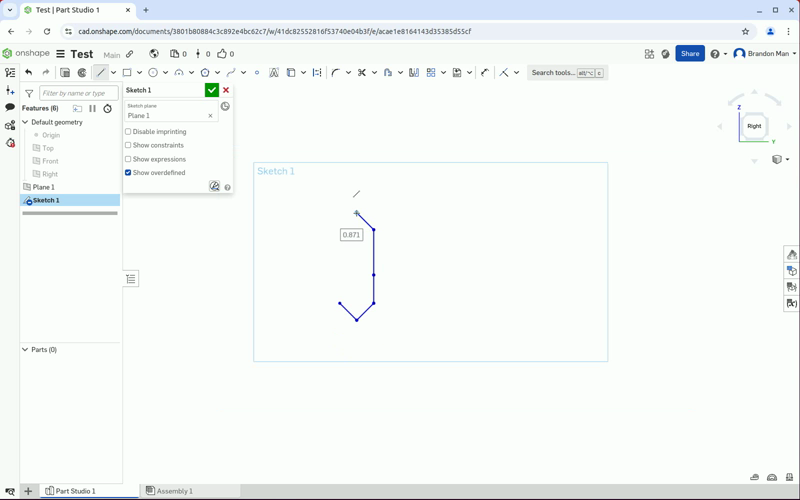
scroll(-6)
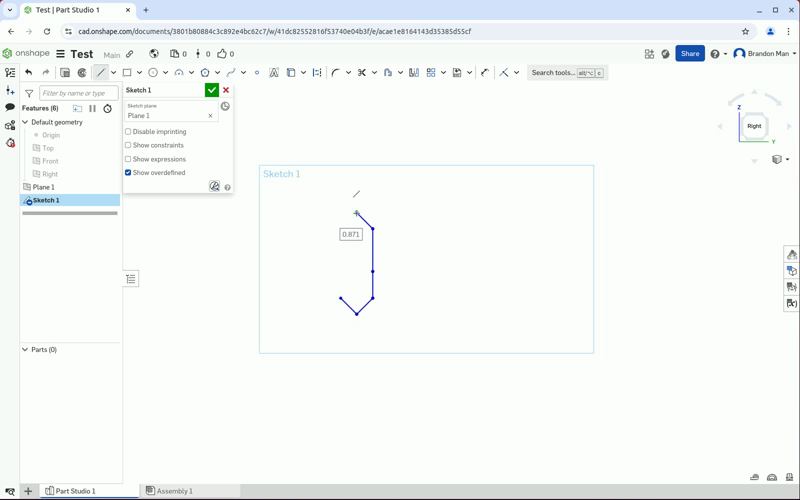
scroll(-6)
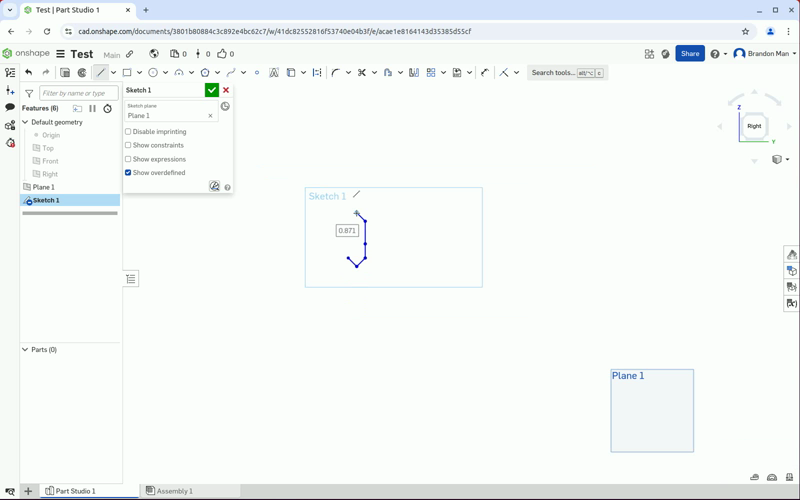
scroll(-6)
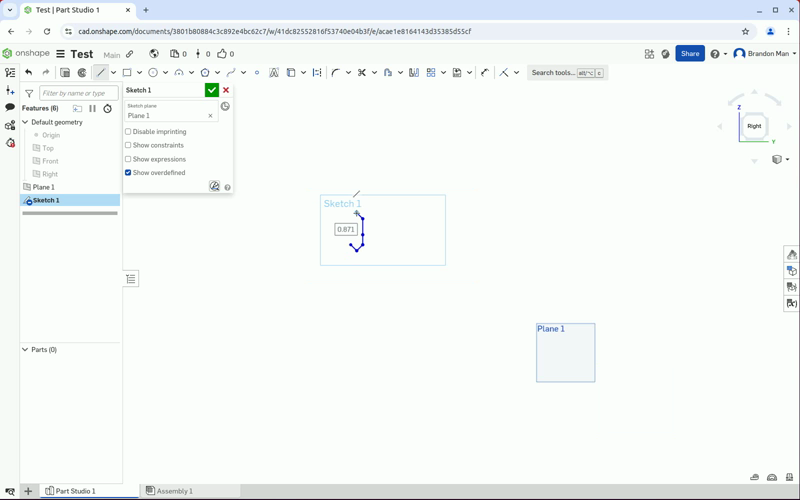
scroll(-6)
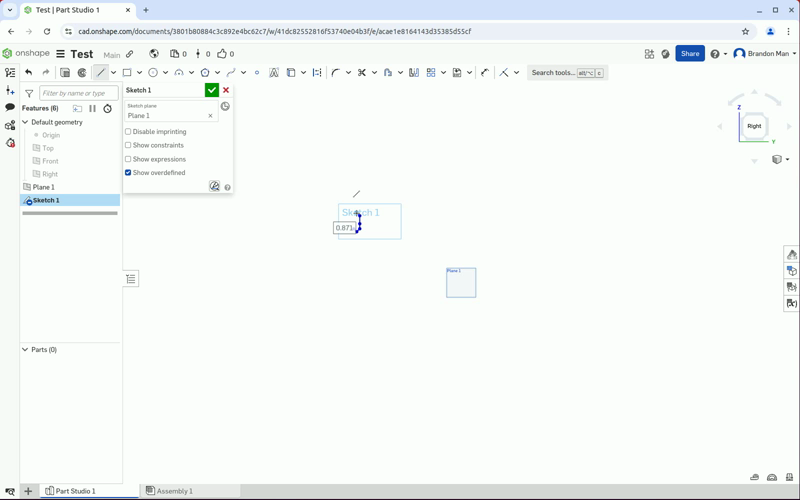
key_up(shift)
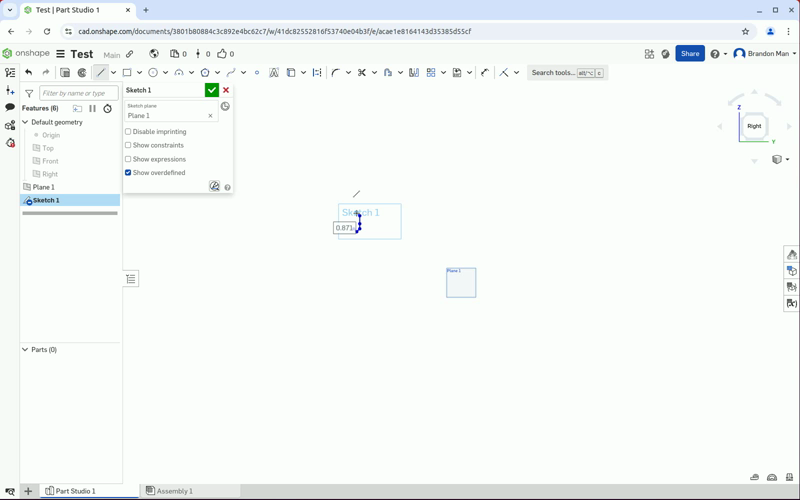
key_down(shift)
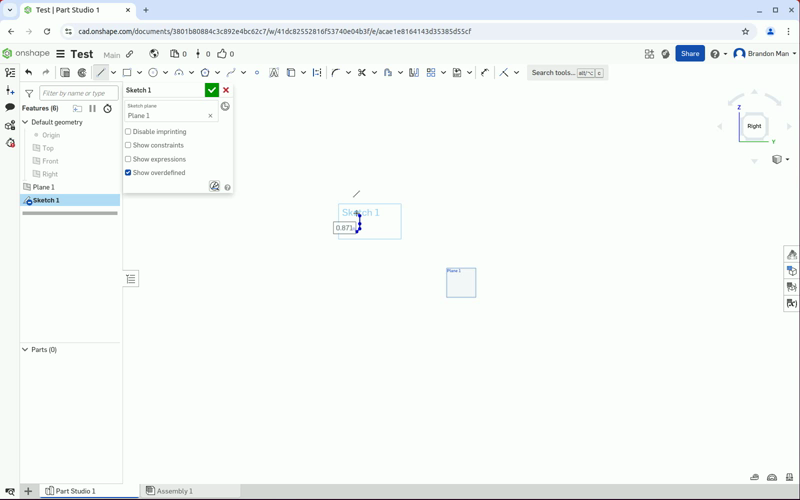
mouse_move(386, 212)
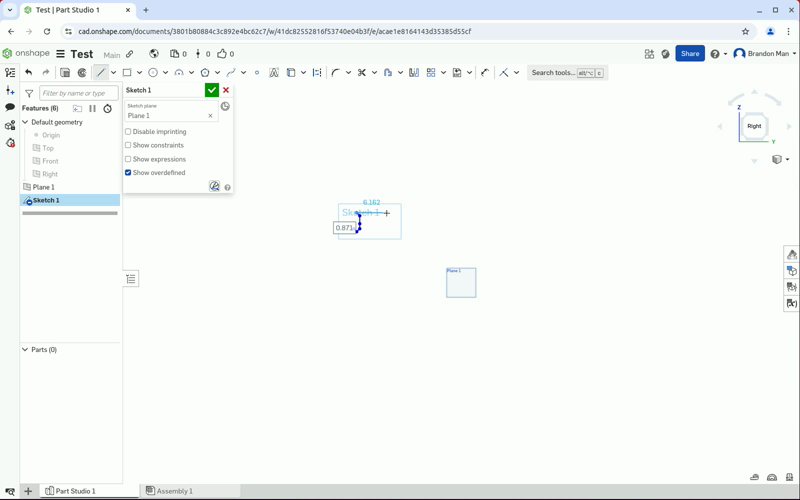
mouse_move(353, 215)
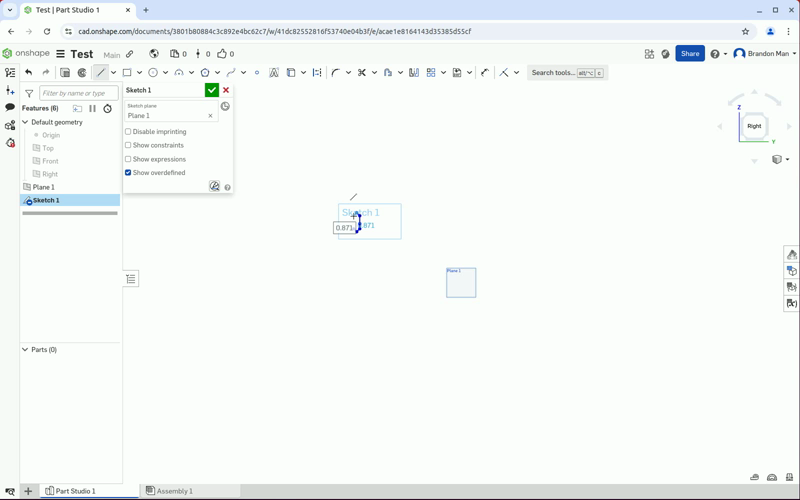
scroll(6)
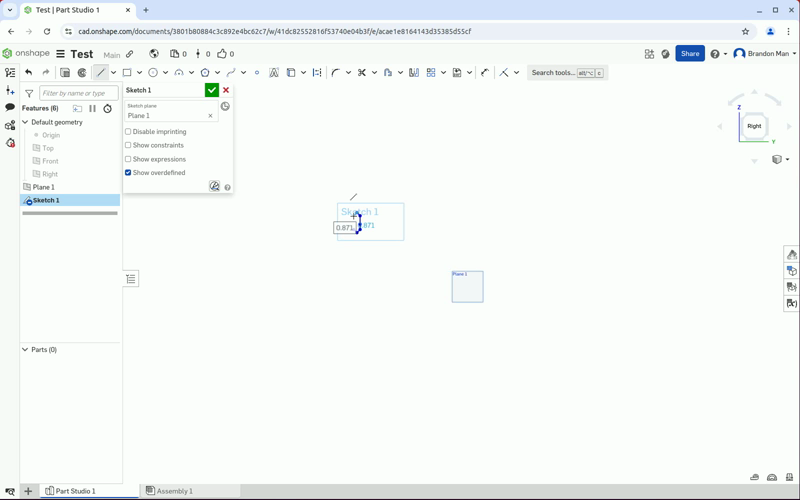
scroll(6)
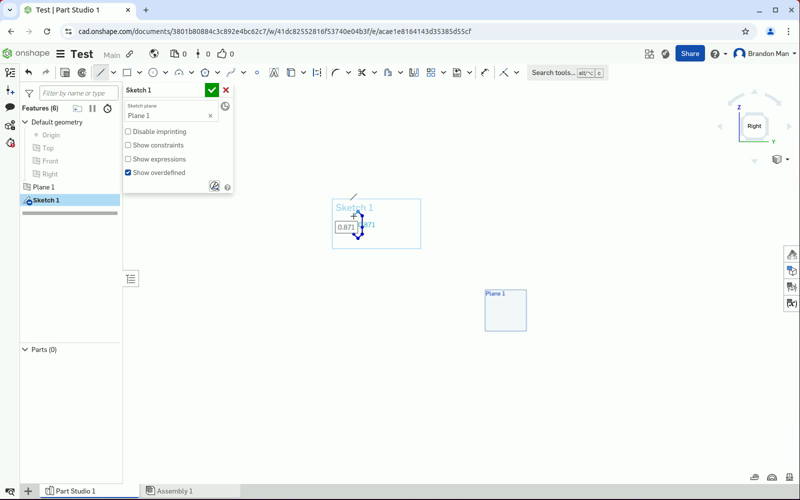
scroll(6)
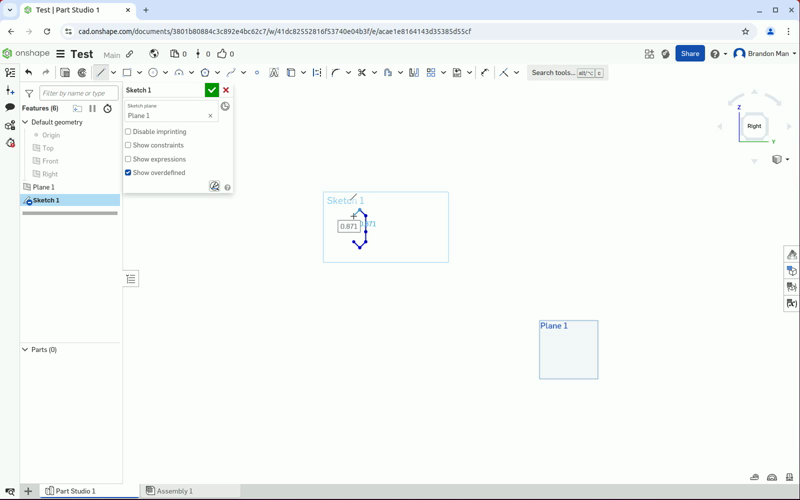
scroll(6)
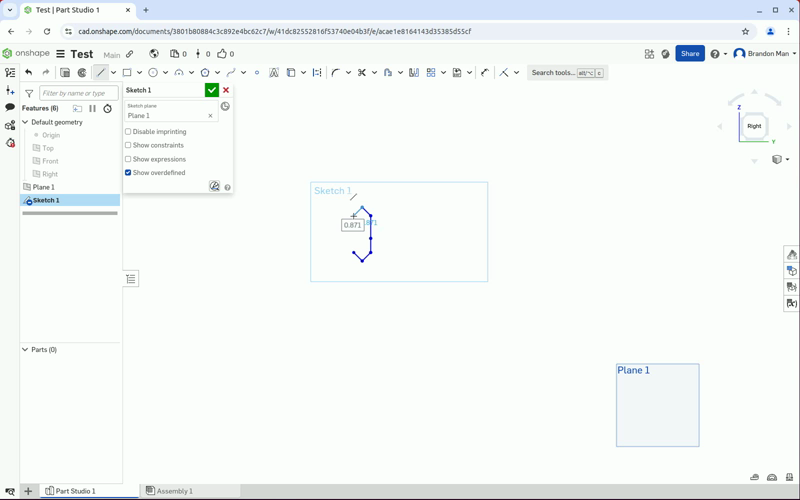
scroll(6)
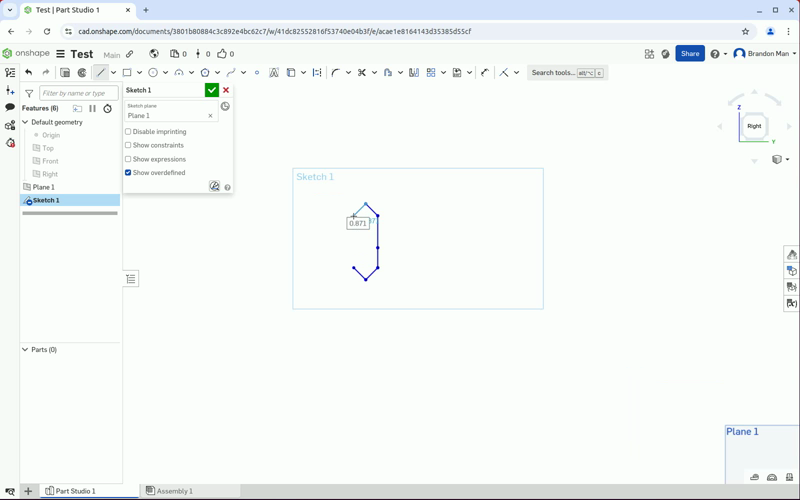
scroll(6)
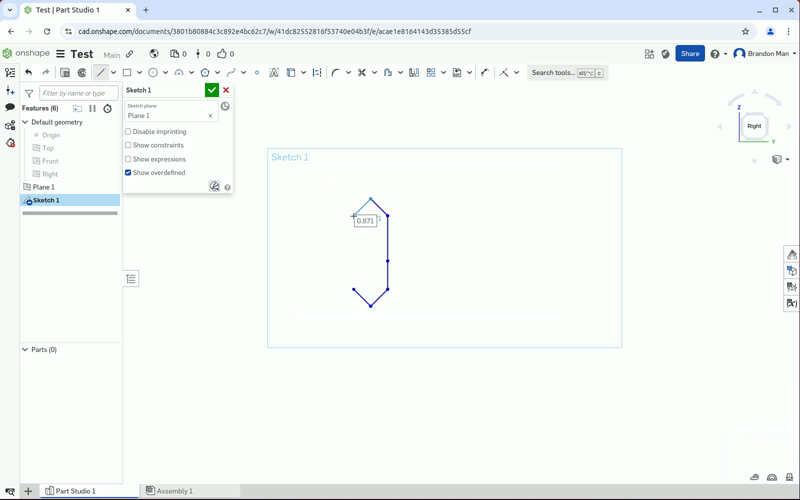
scroll(6)
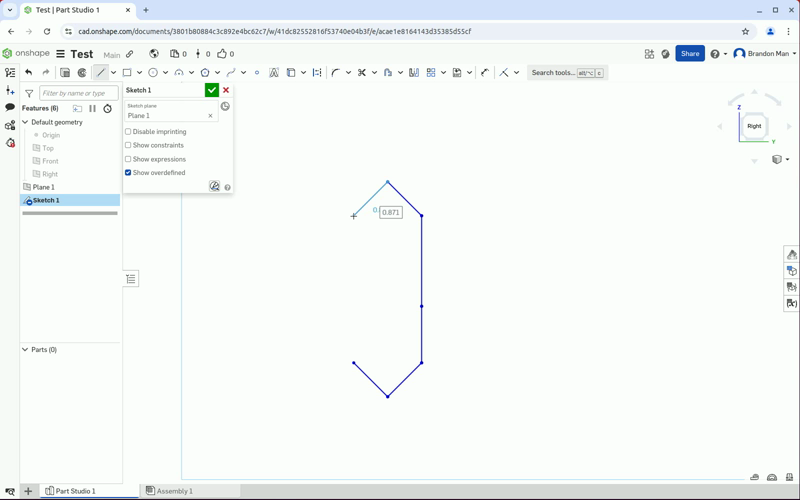
click(353, 215)
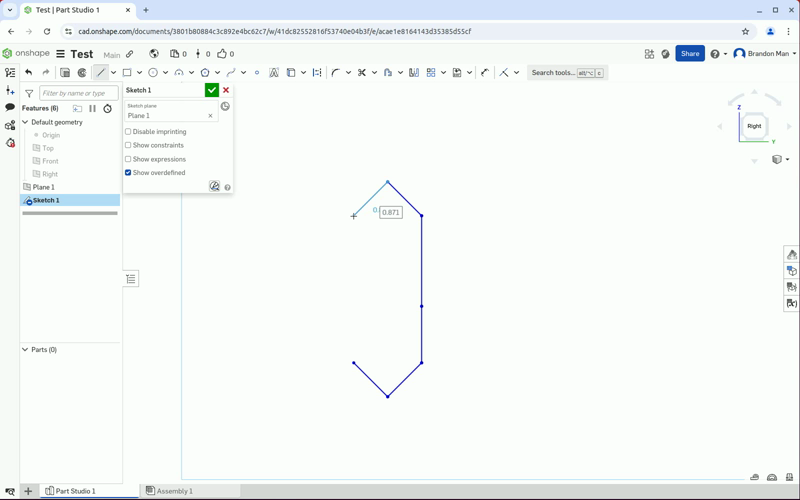
scroll(-6)
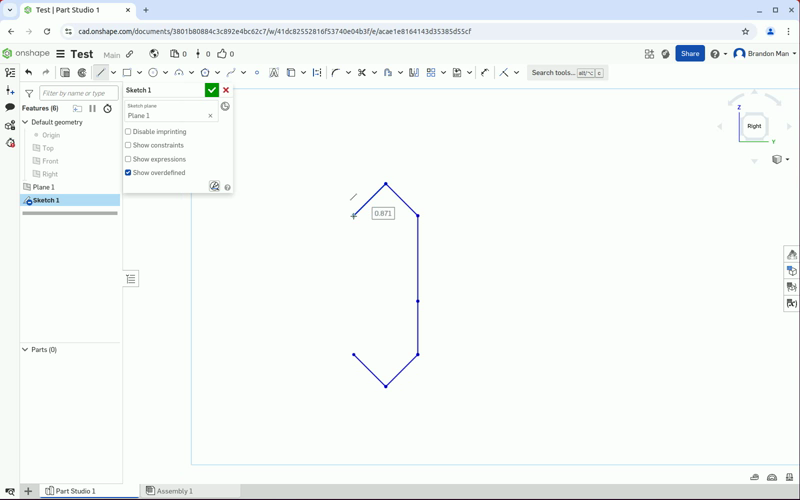
scroll(-6)
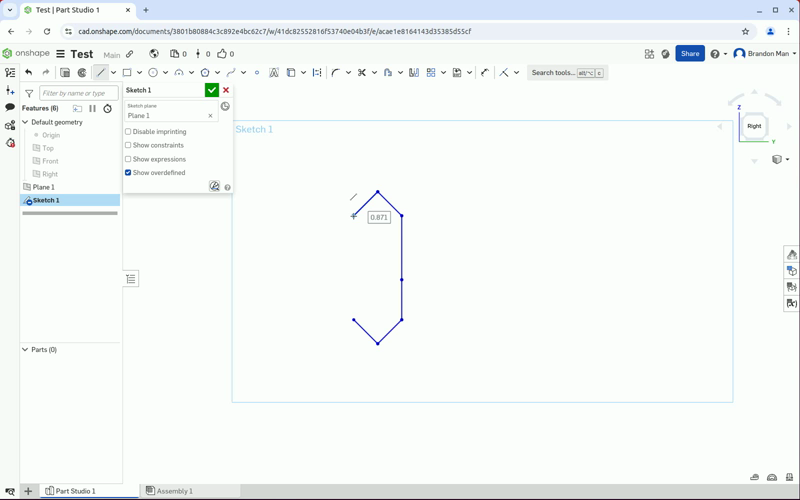
scroll(-6)
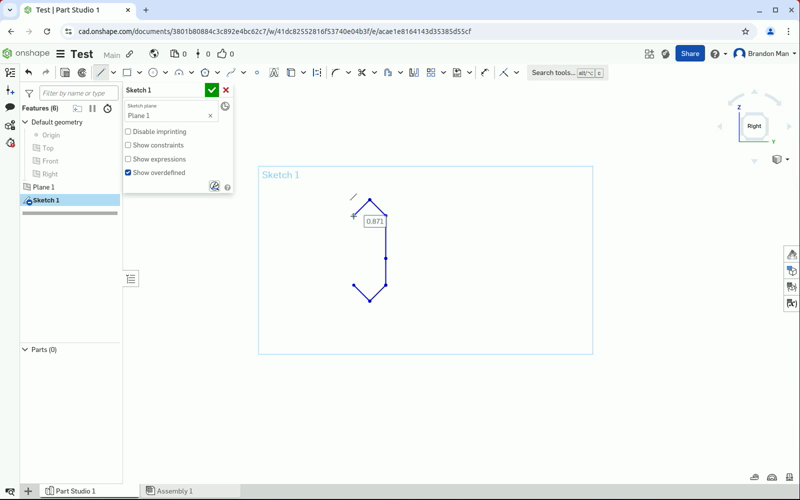
scroll(-6)
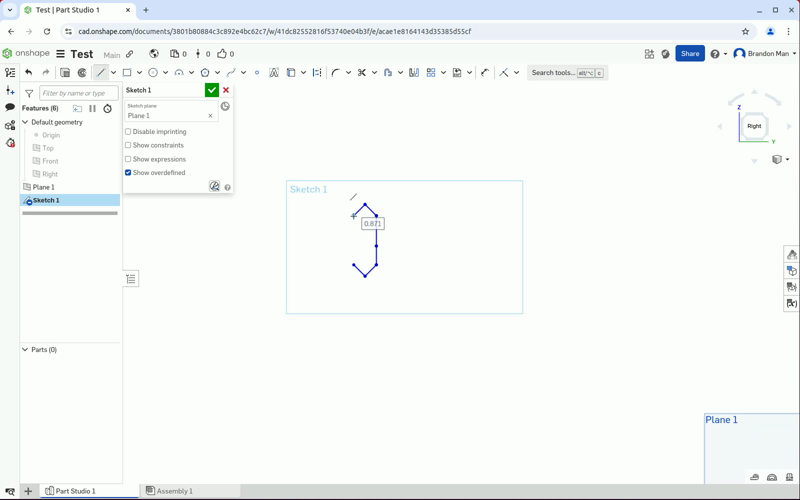
scroll(-6)
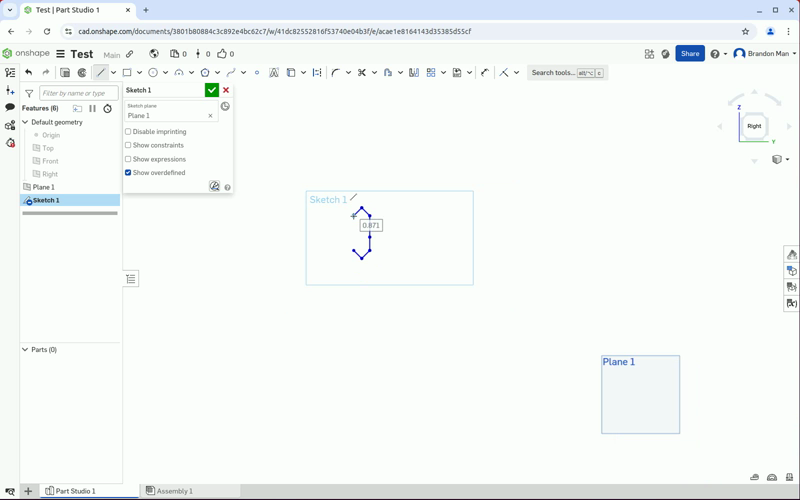
scroll(-6)
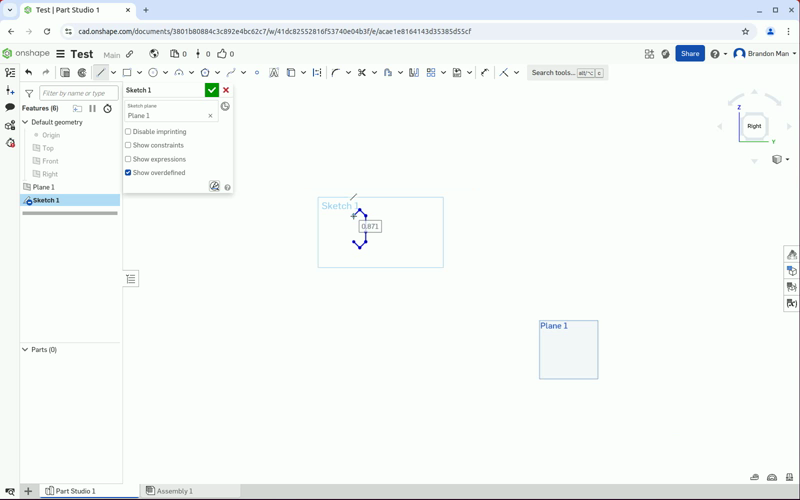
scroll(-6)
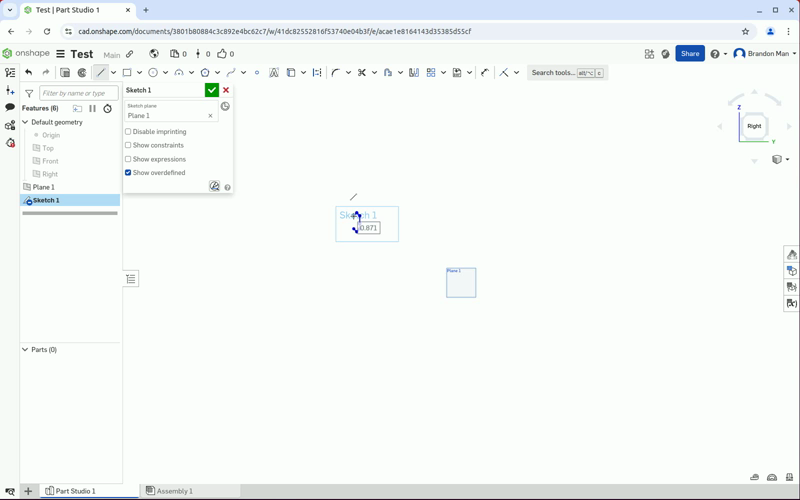
key_up(shift)
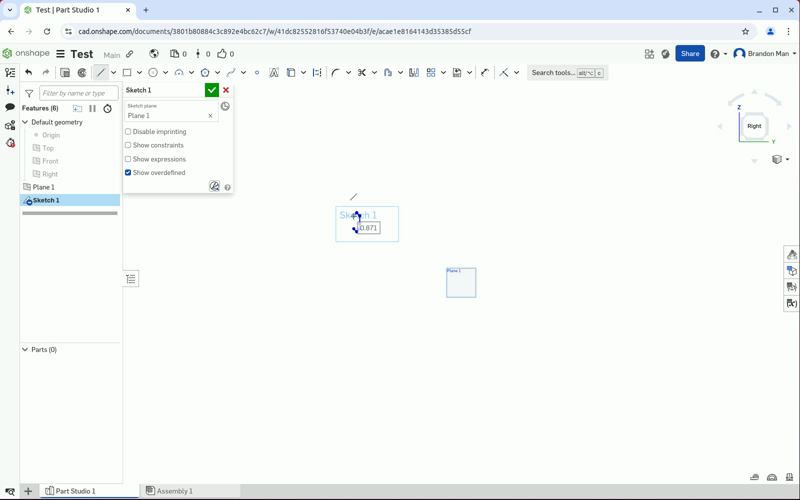
key_down(shift)
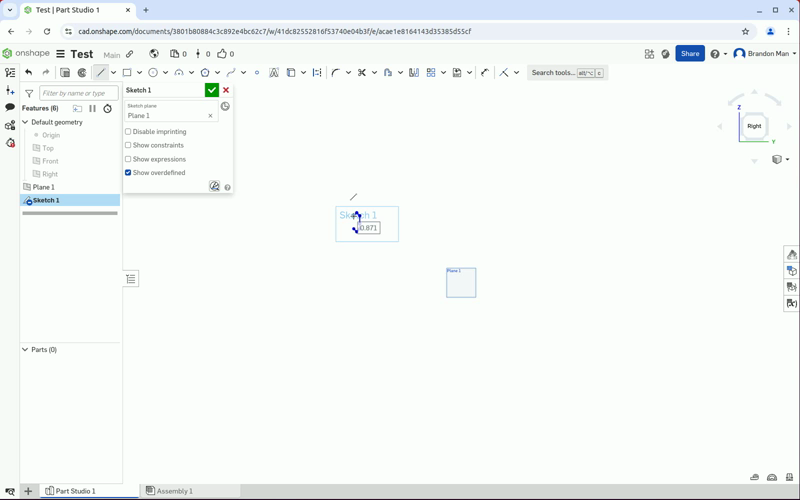
mouse_move(383, 215)
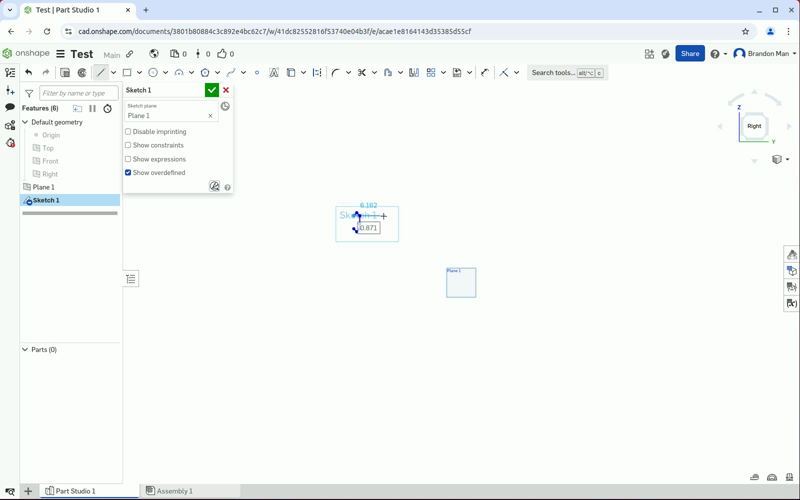
mouse_move(353, 223)
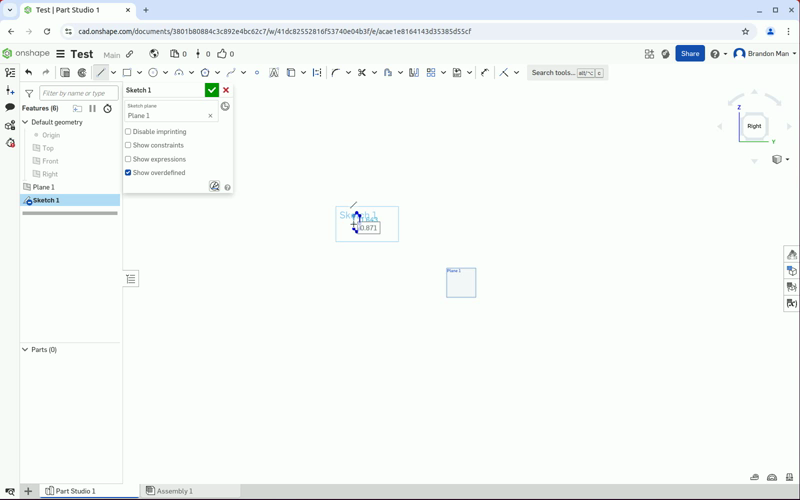
click(353, 223)
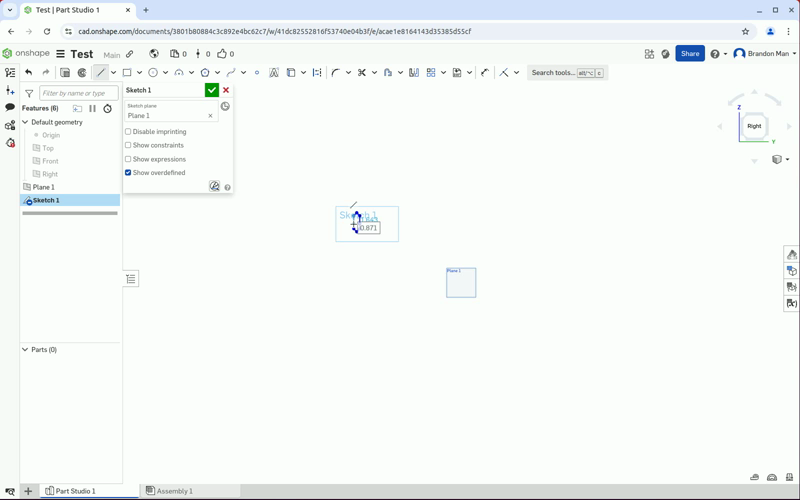
key_up(shift)
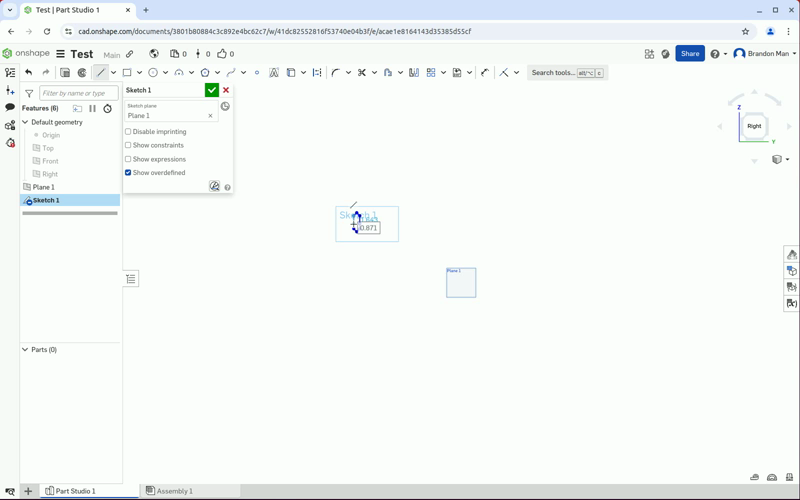
mouse_move(383, 223)
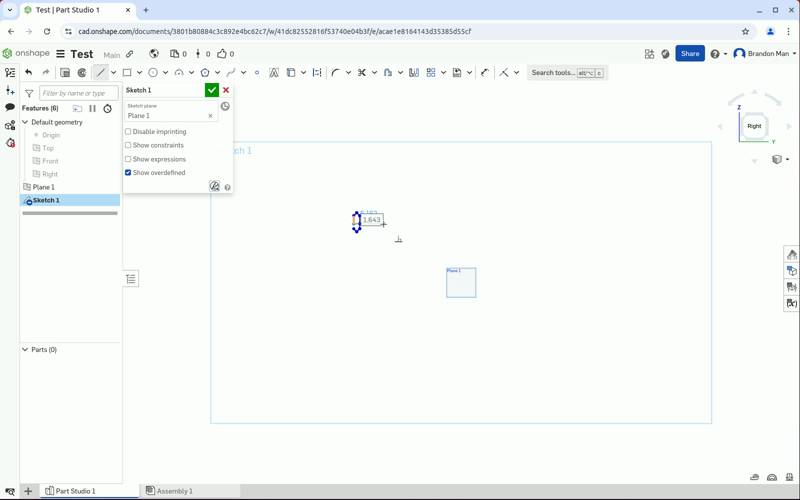
key_down(shift)
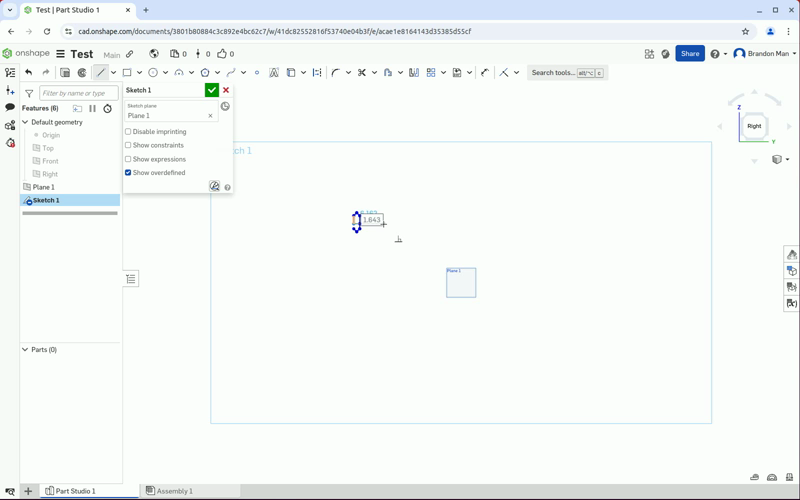
mouse_move(353, 228)
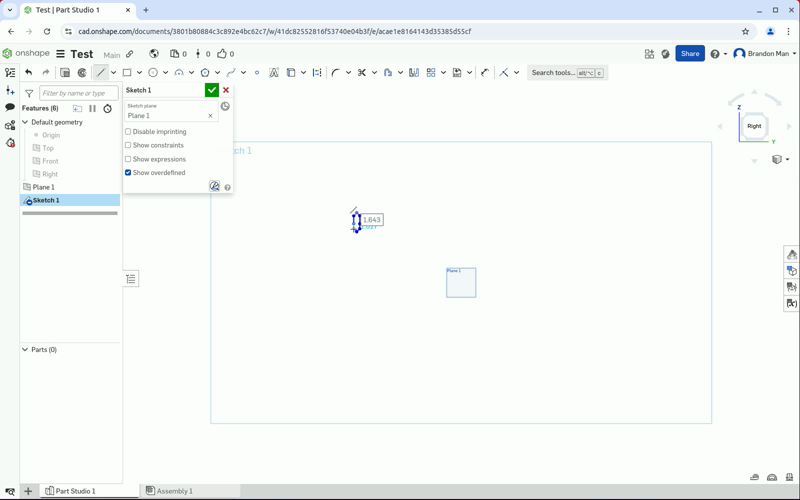
scroll(6)
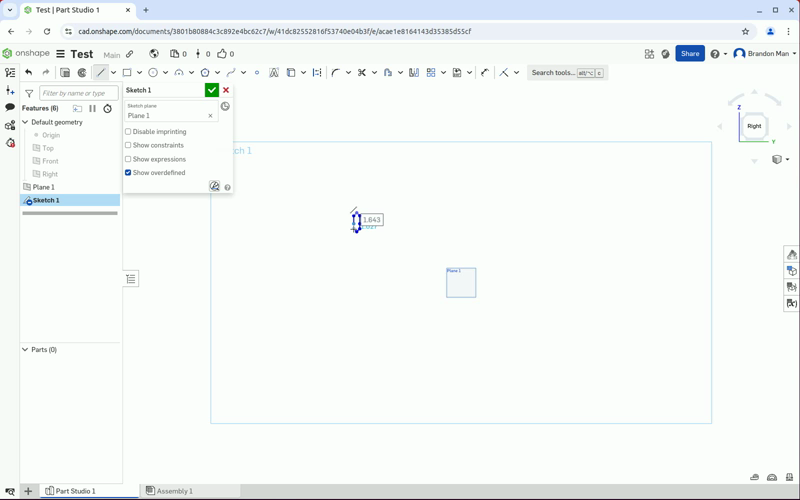
scroll(6)
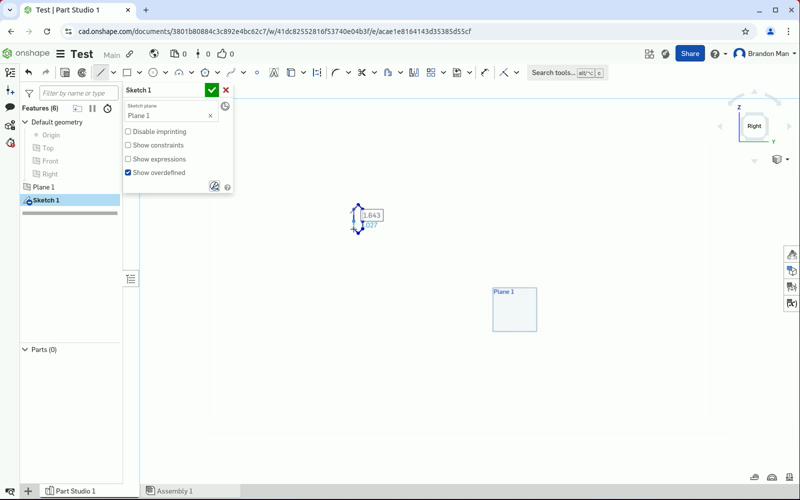
scroll(6)
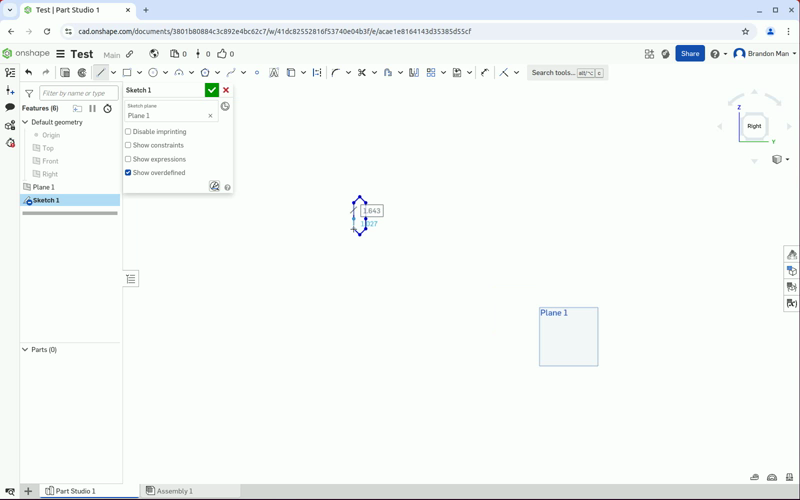
scroll(6)
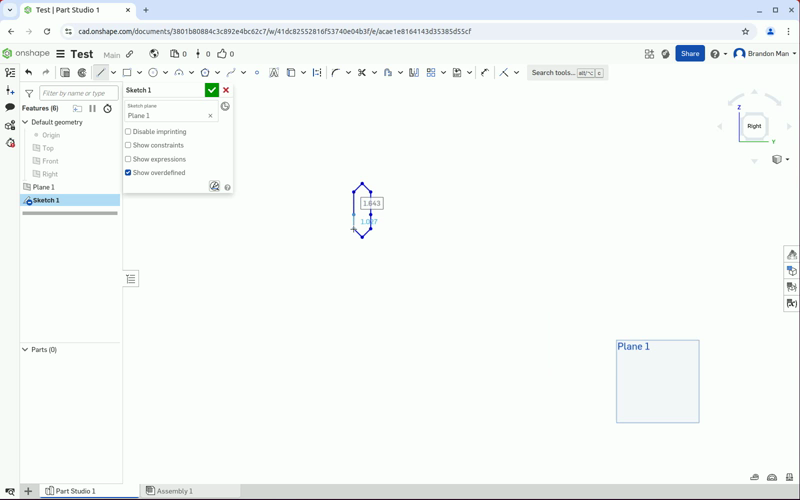
scroll(6)
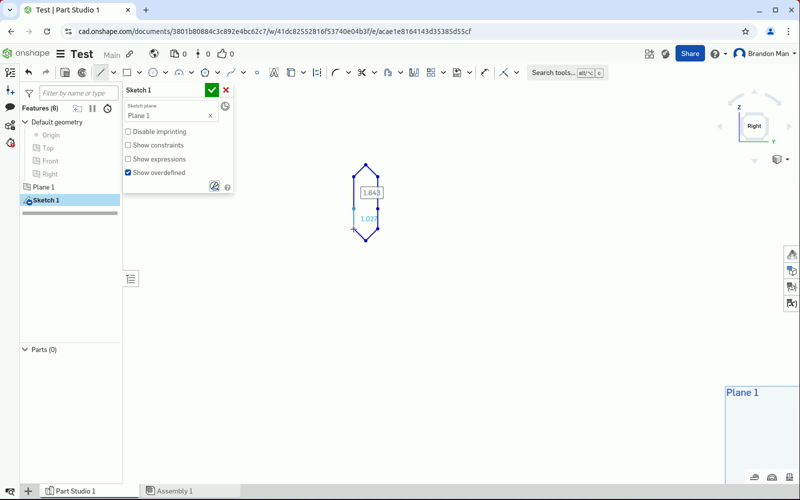
scroll(6)
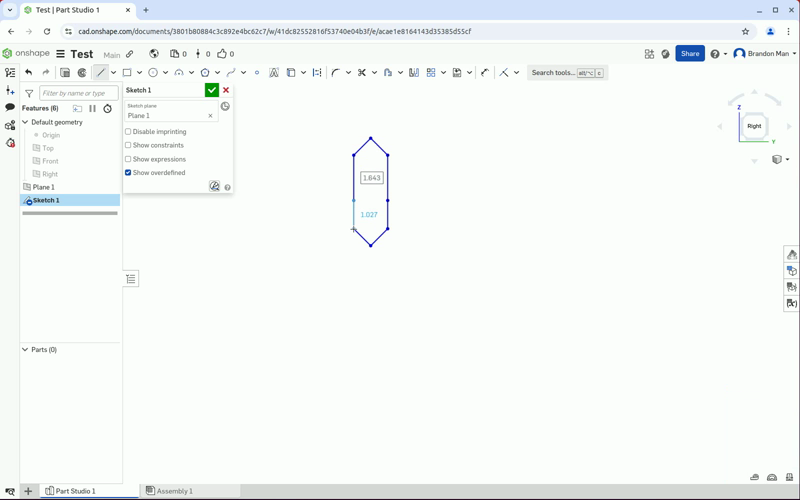
scroll(6)
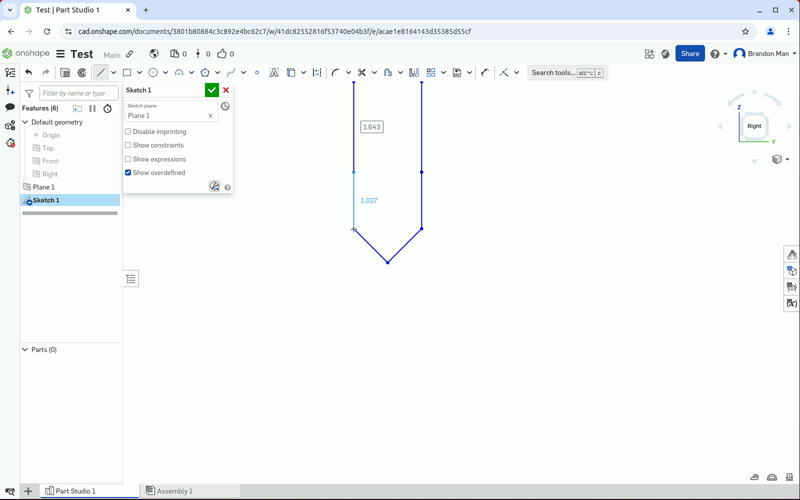
key_up(shift)
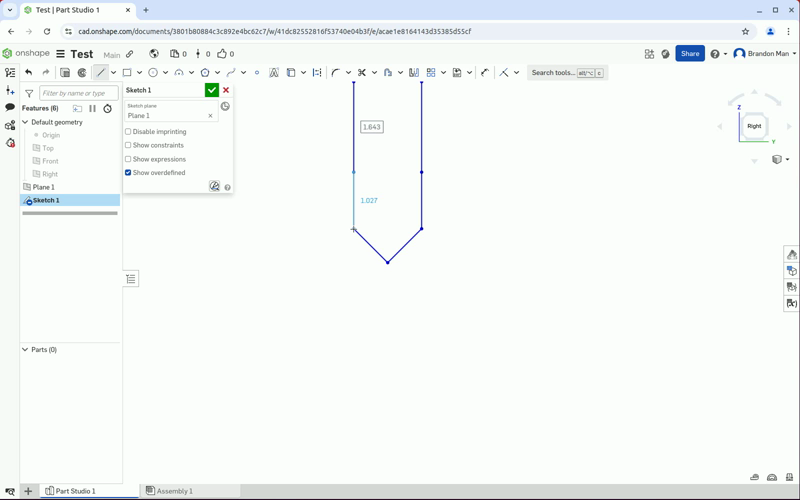
click(353, 228)
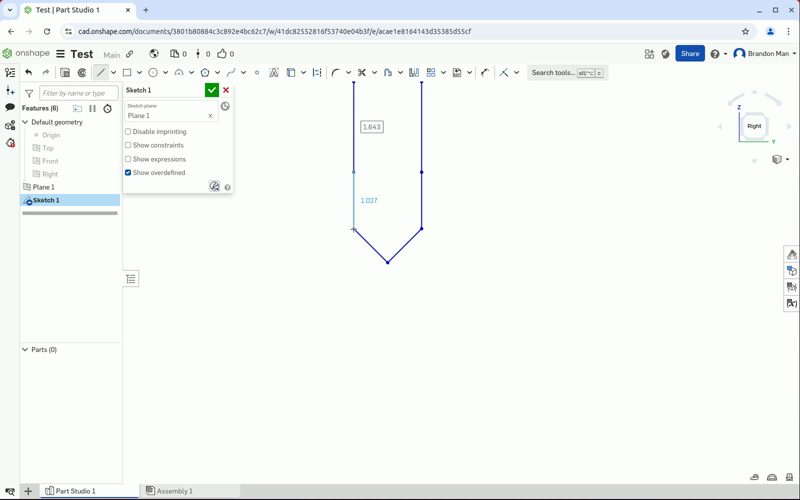
scroll(-6)
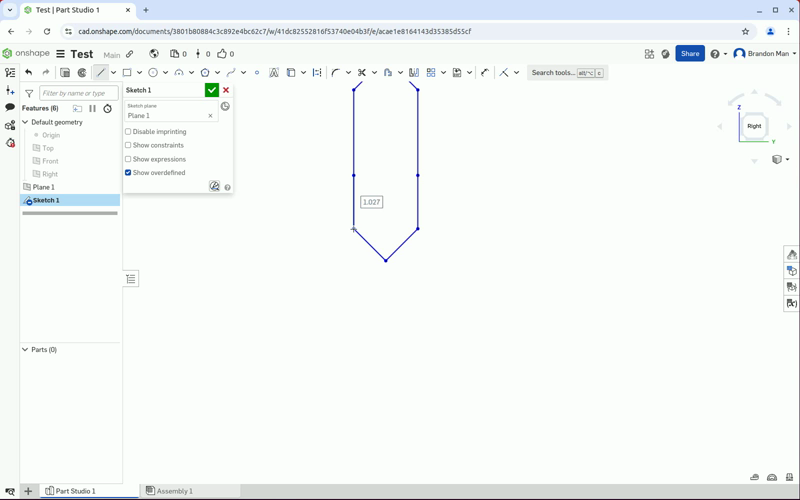
scroll(-6)
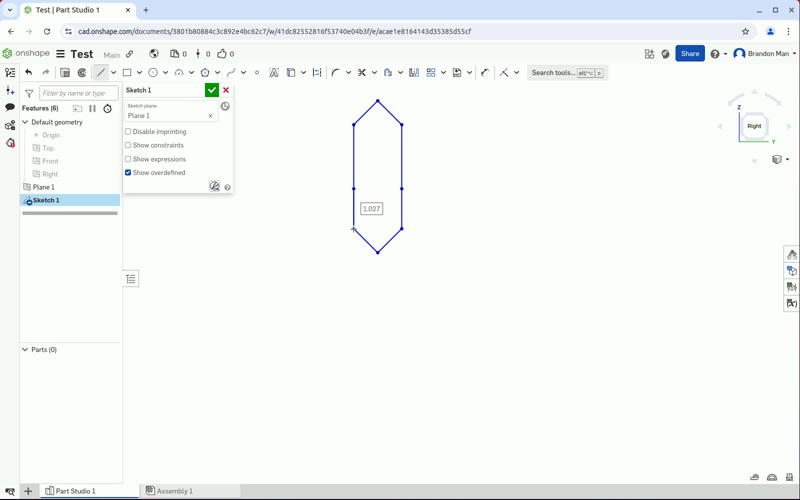
scroll(-6)
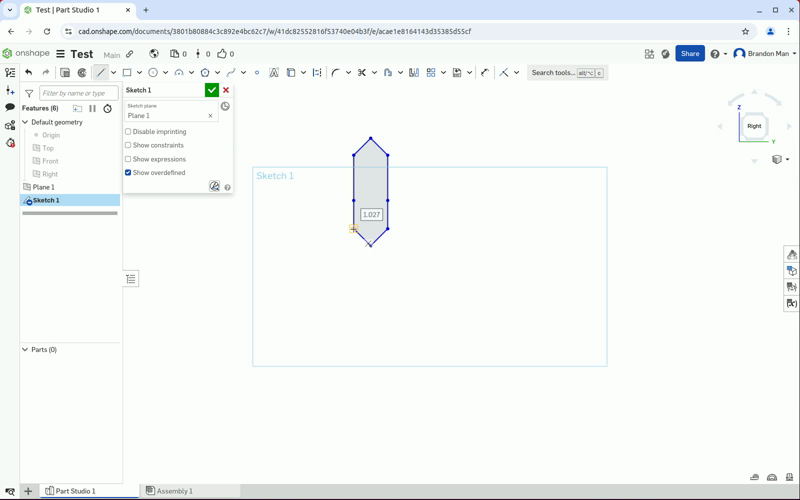
scroll(-6)
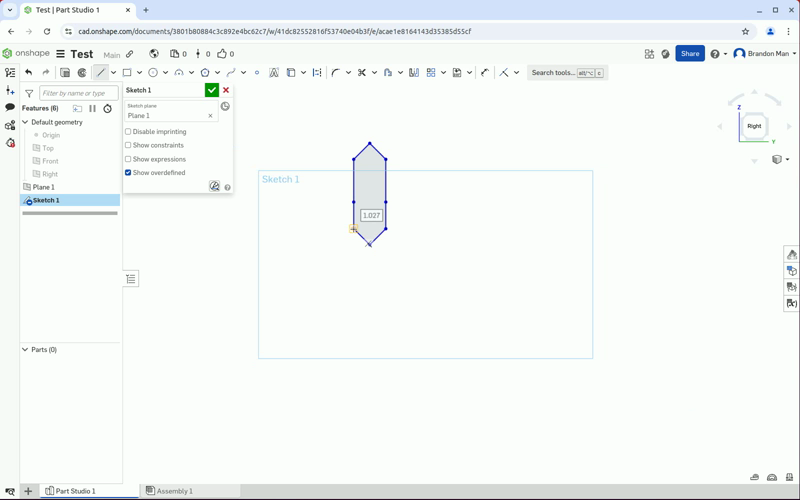
scroll(-6)
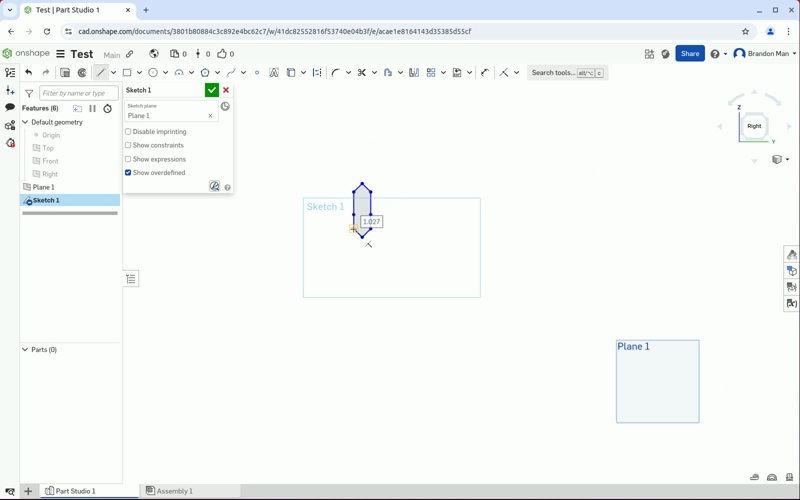
scroll(-6)
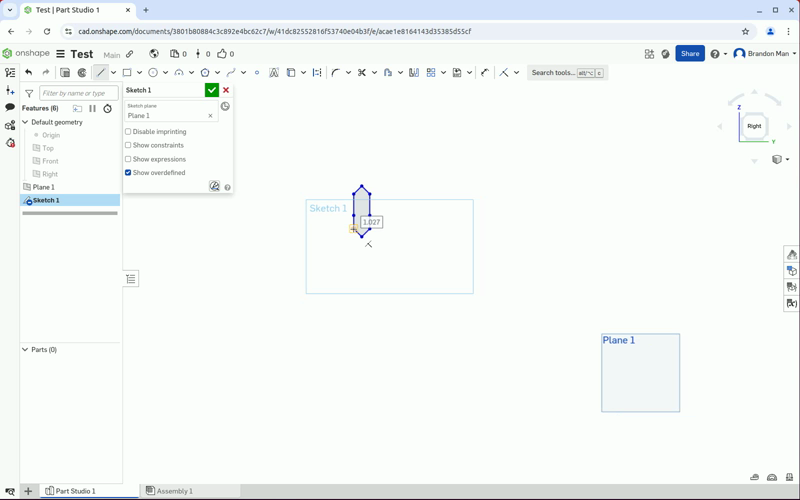
scroll(-6)
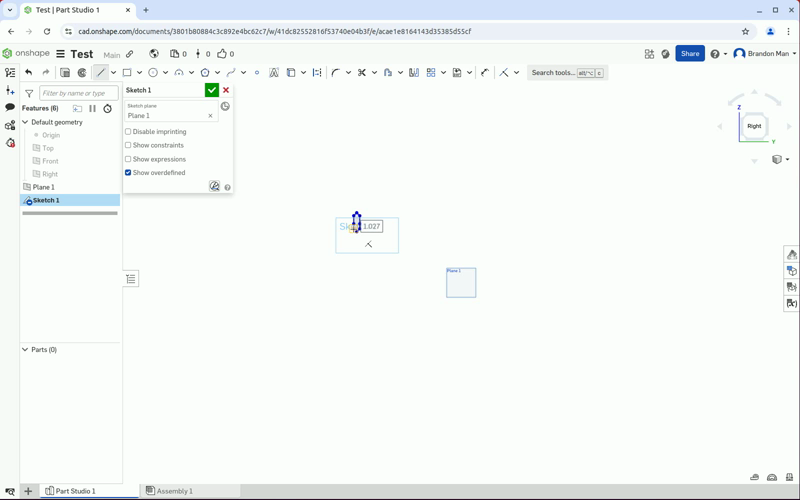
key(esc)
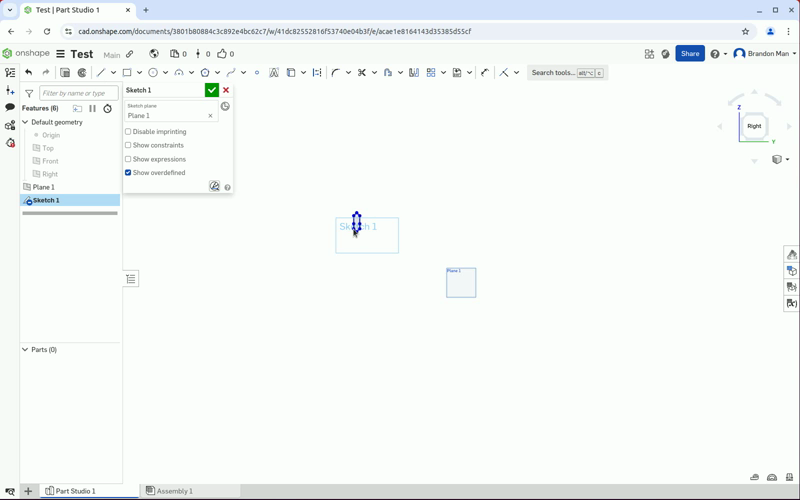
key(c)
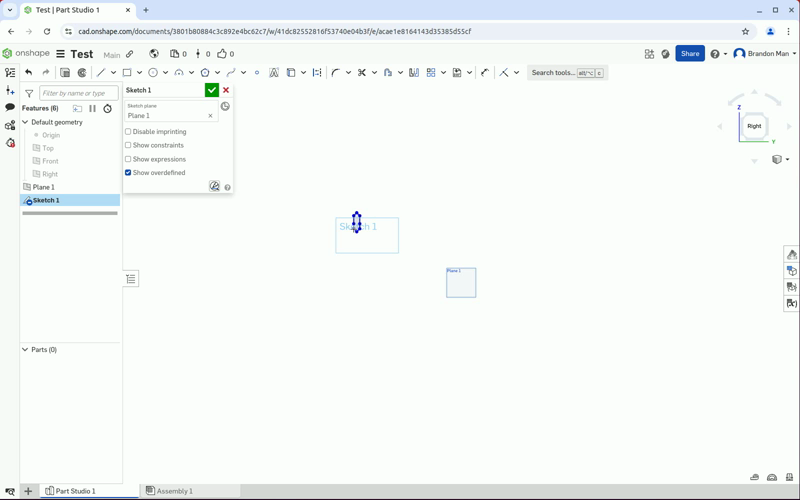
key_down(shift)
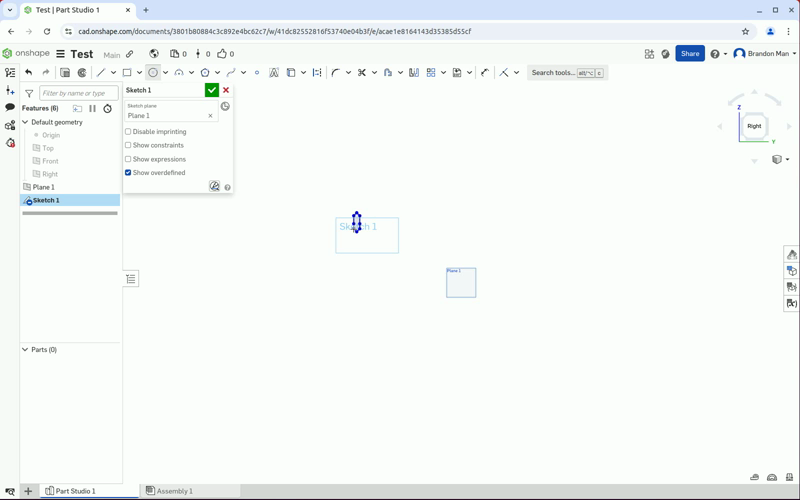
mouse_move(356, 228)
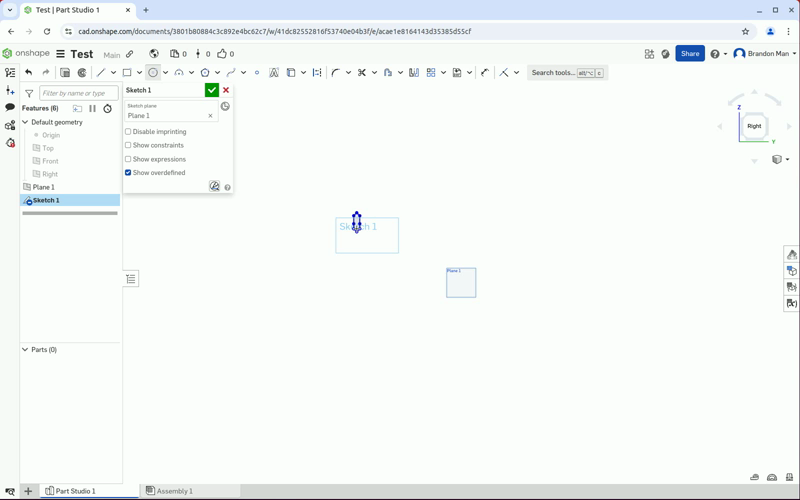
scroll(6)
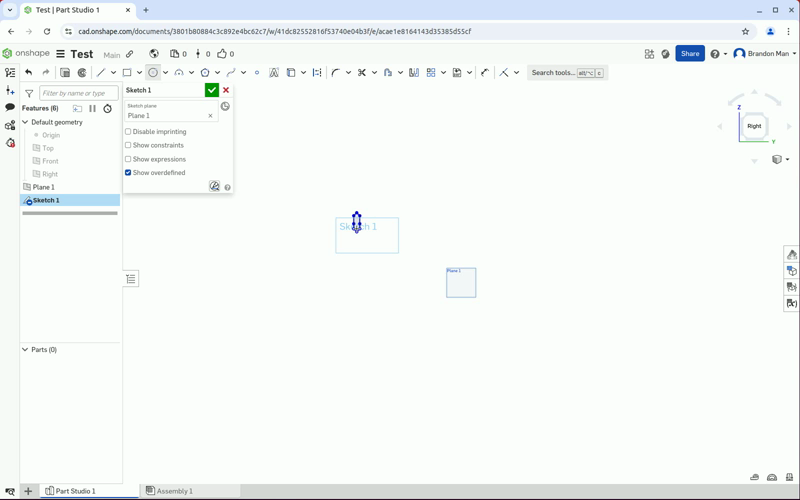
scroll(6)
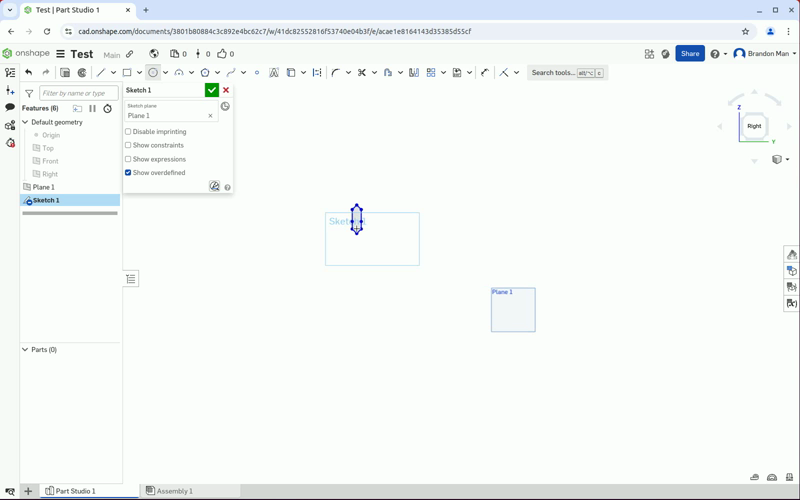
scroll(6)
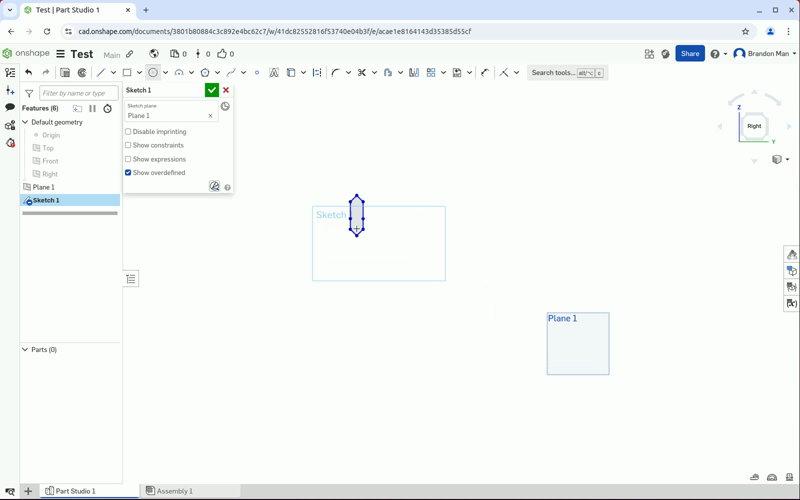
scroll(6)
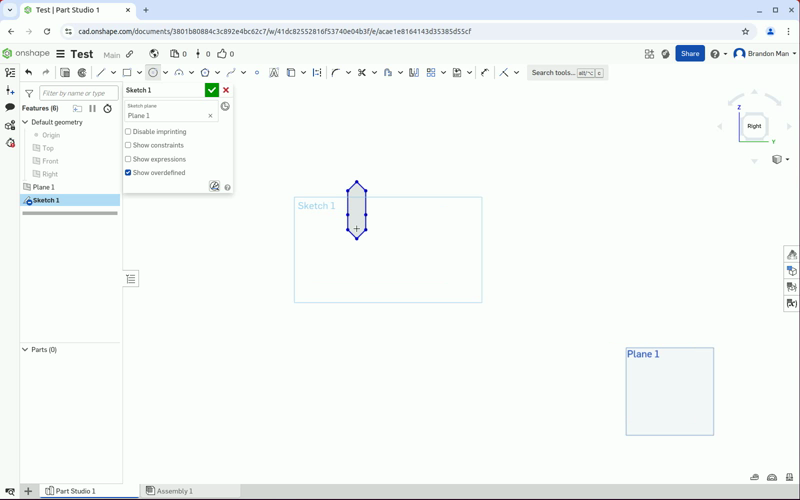
scroll(6)
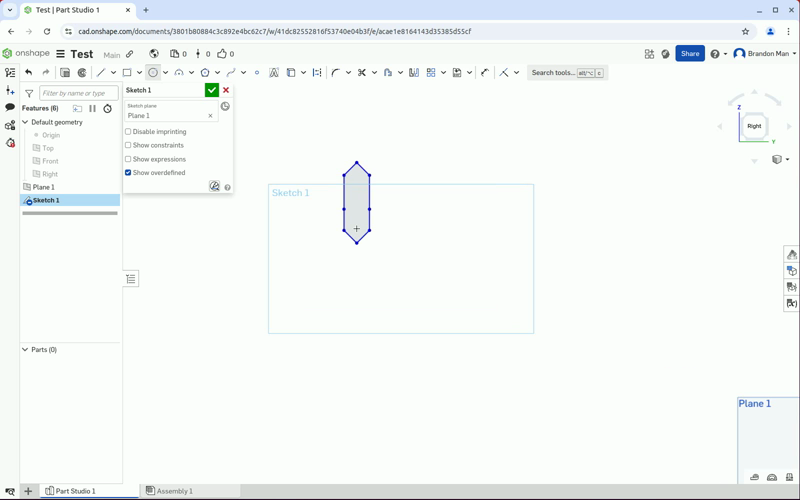
scroll(6)
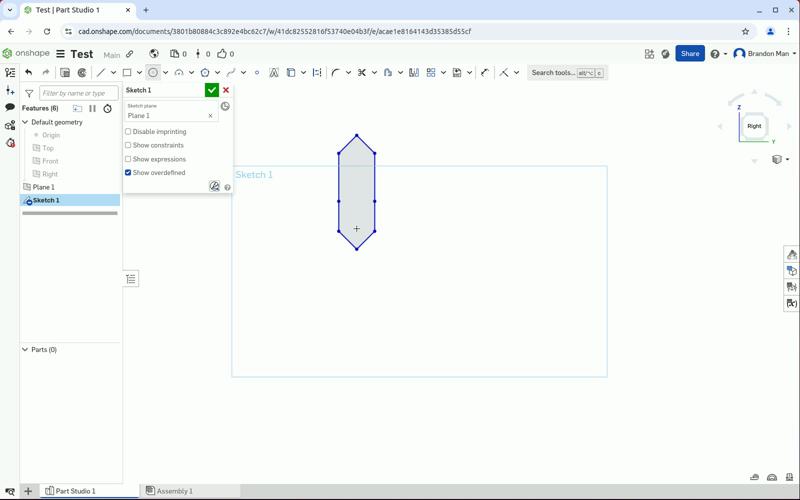
scroll(6)
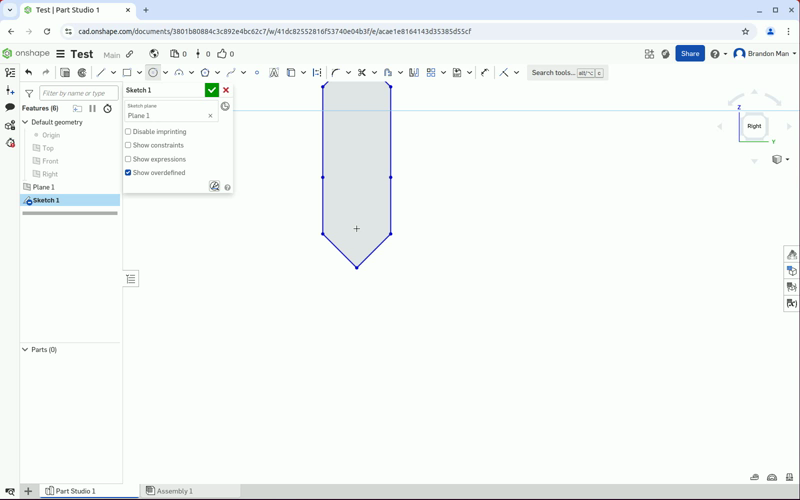
click(356, 228)
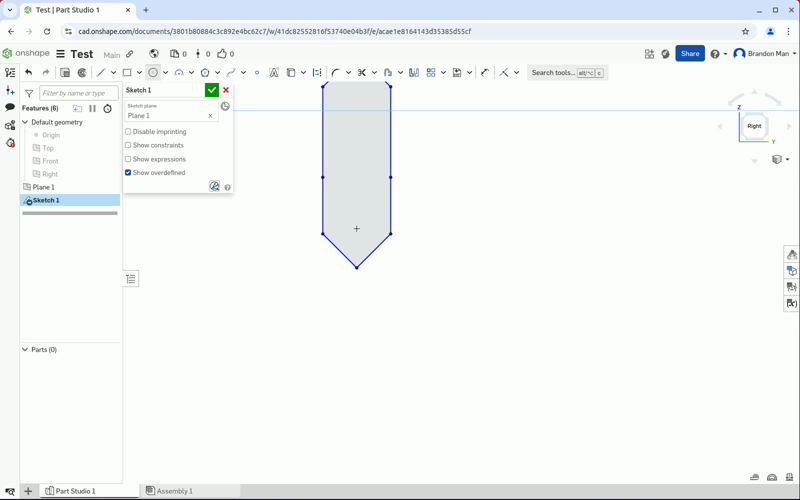
scroll(-6)
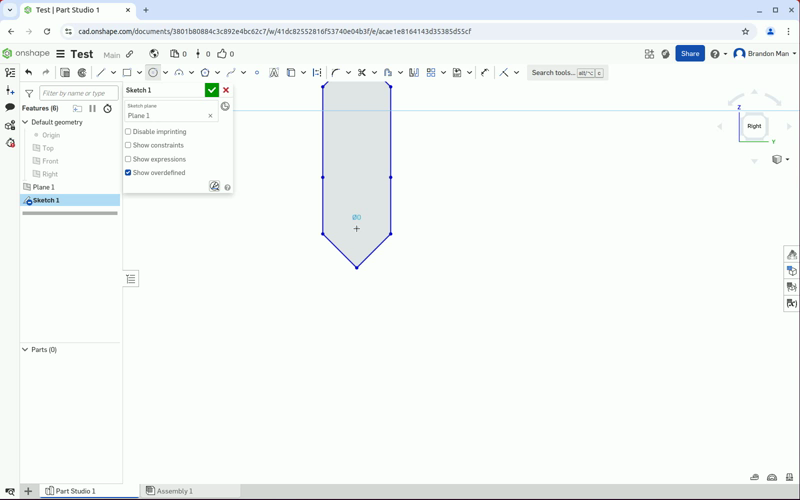
scroll(-6)
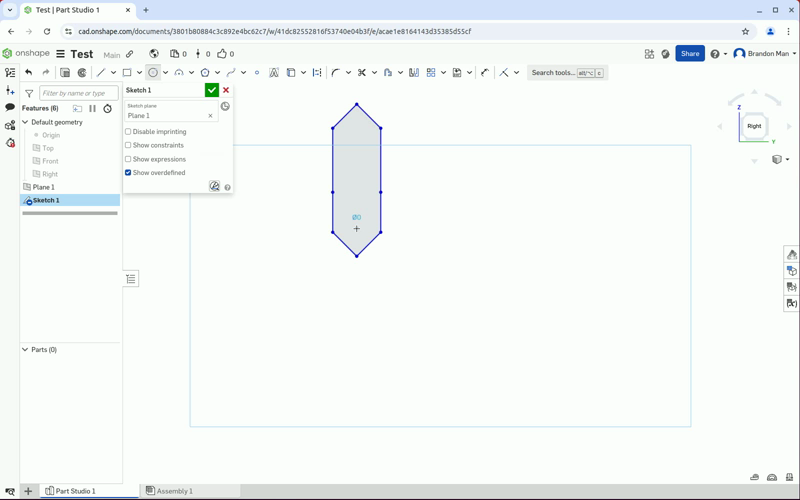
scroll(-6)
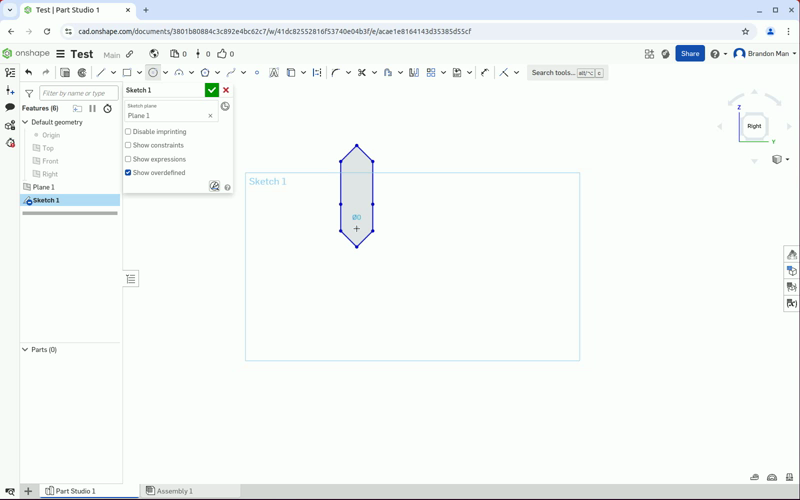
scroll(-6)
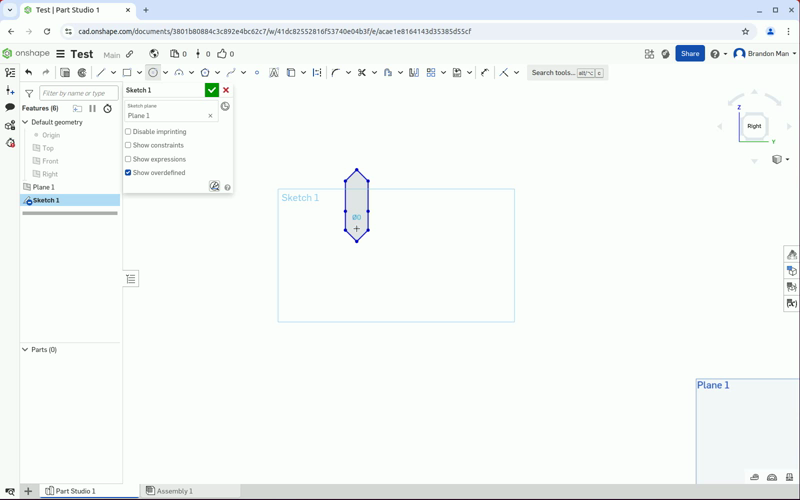
scroll(-6)
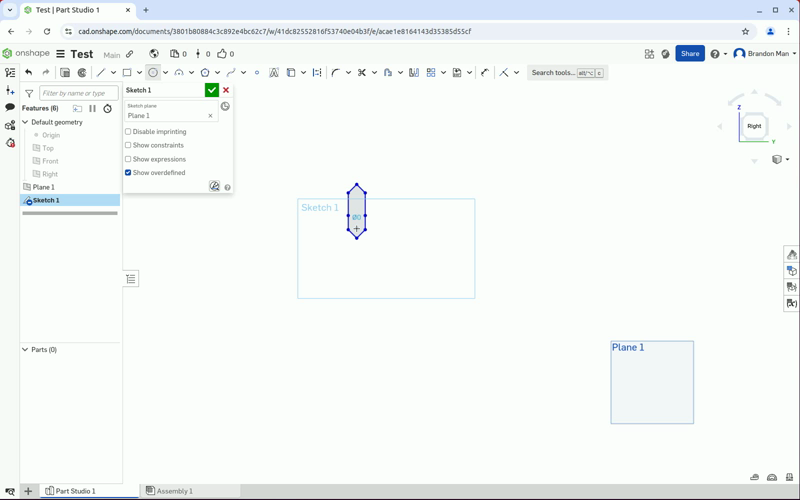
scroll(-6)
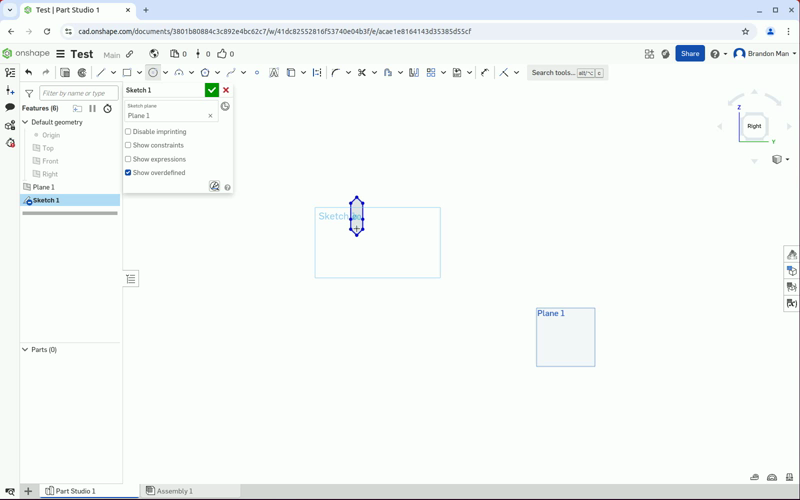
scroll(-6)
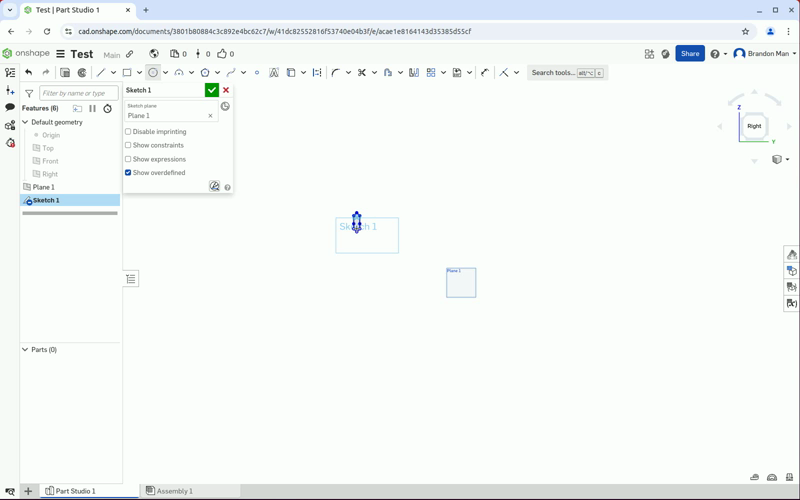
key_up(shift)
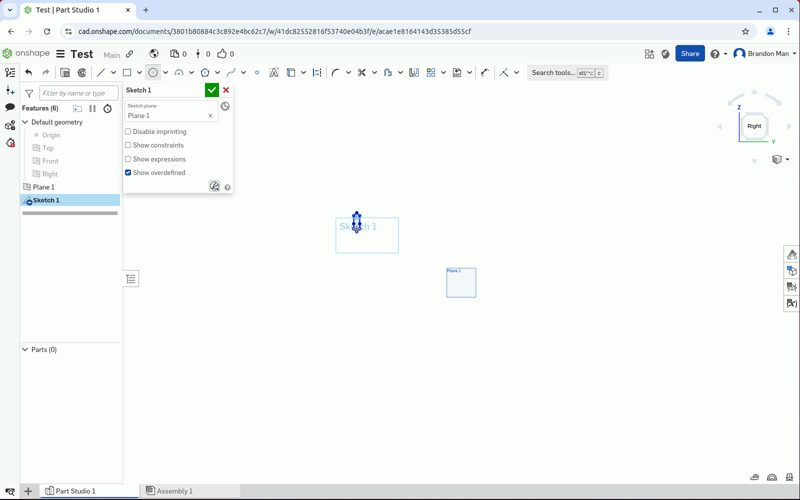
mouse_move(357, 228)
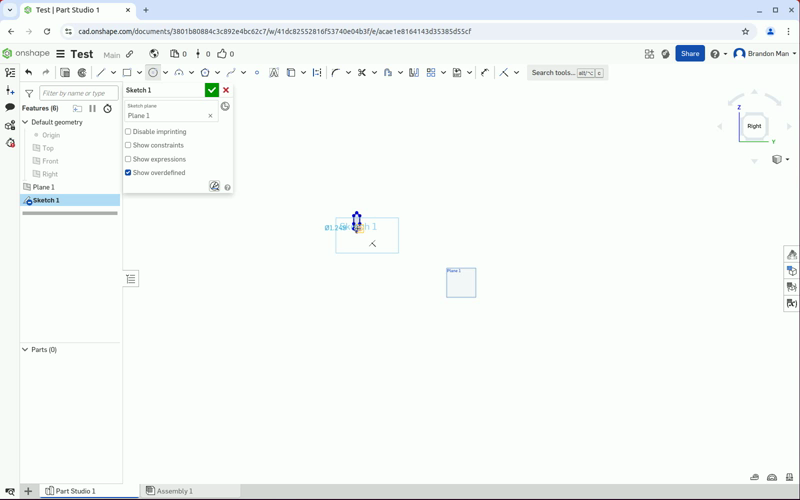
scroll(6)
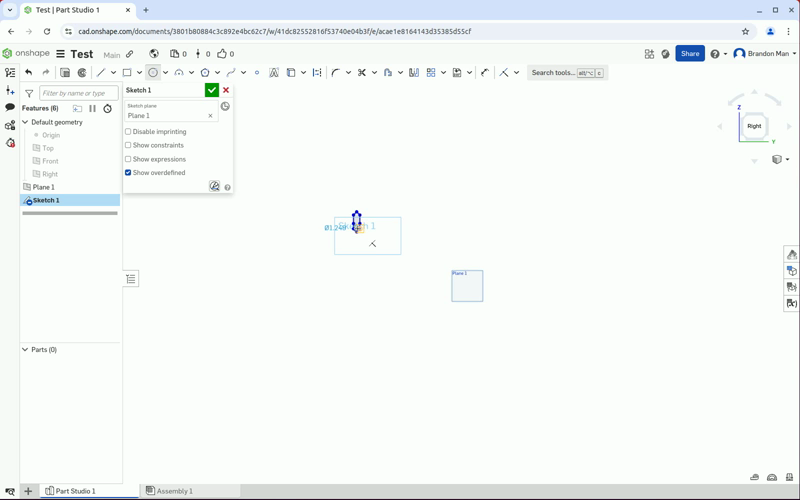
scroll(6)
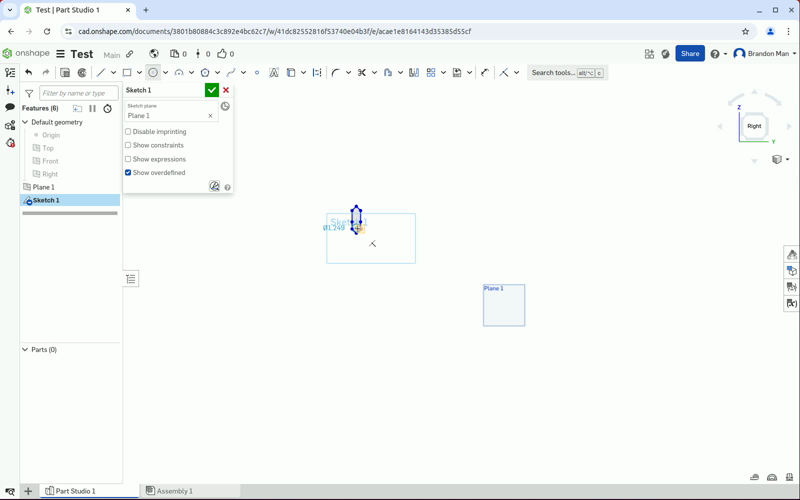
scroll(6)
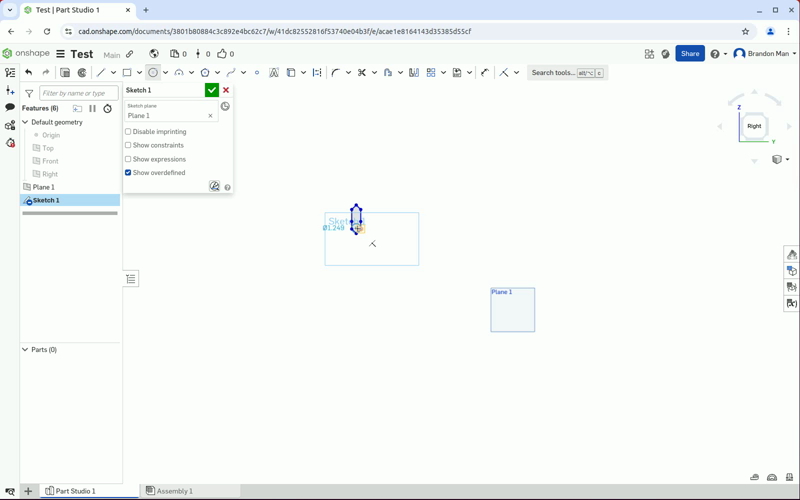
scroll(6)
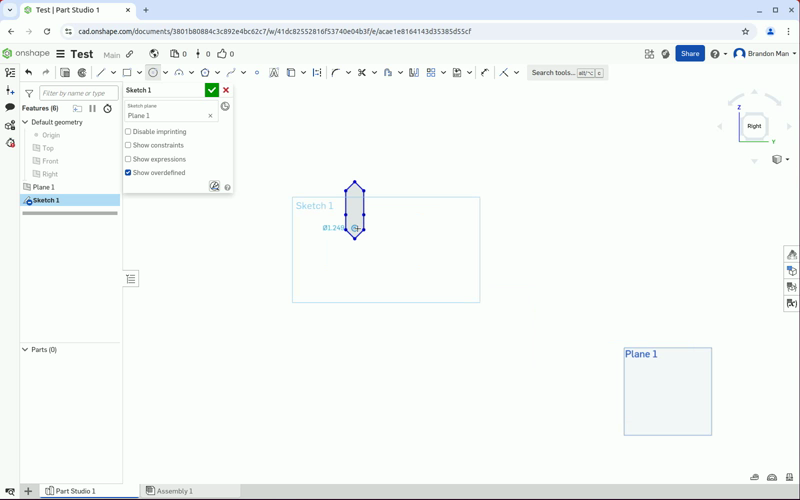
scroll(6)
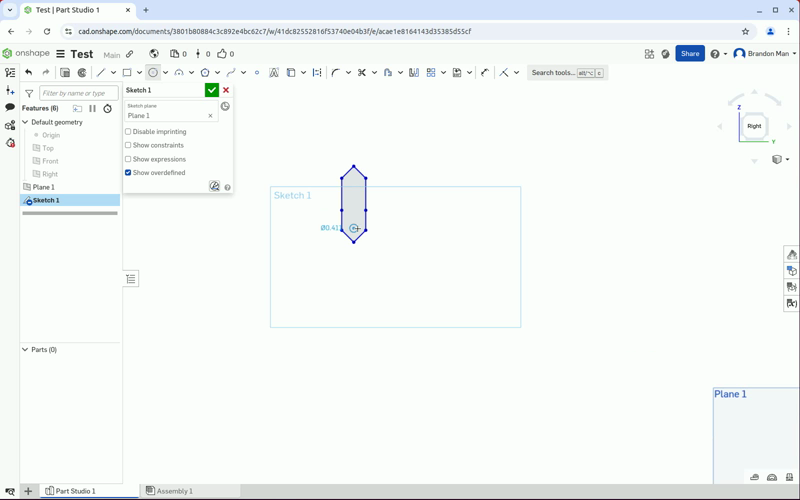
scroll(6)
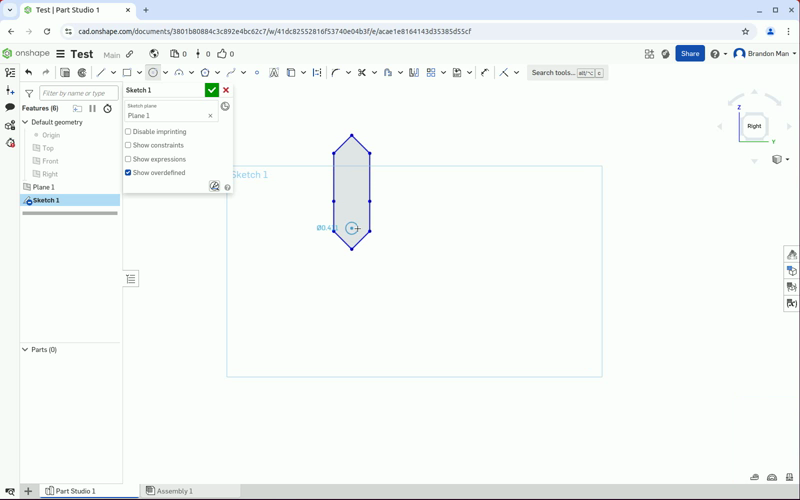
scroll(6)
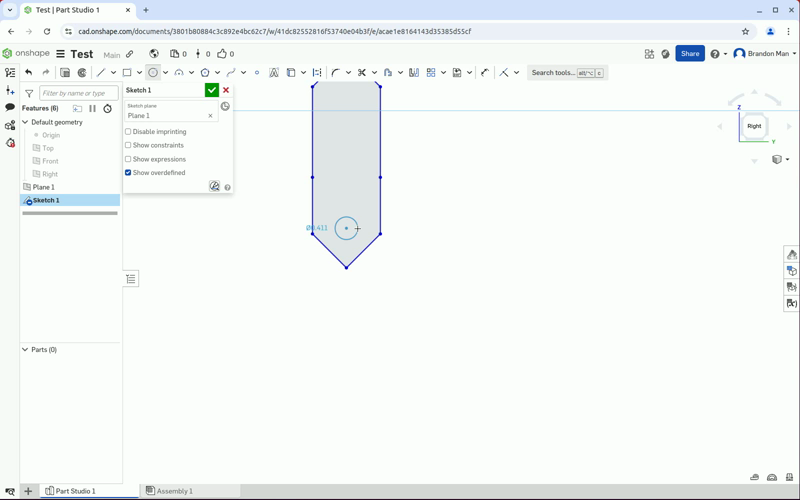
click(357, 228)
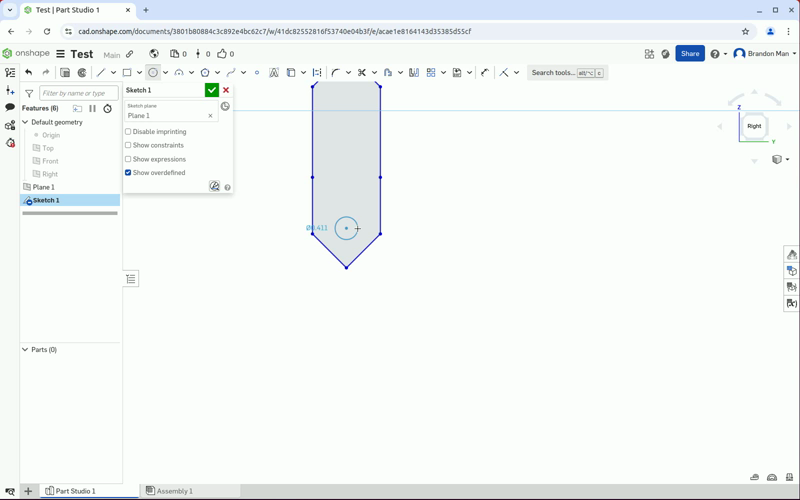
scroll(-6)
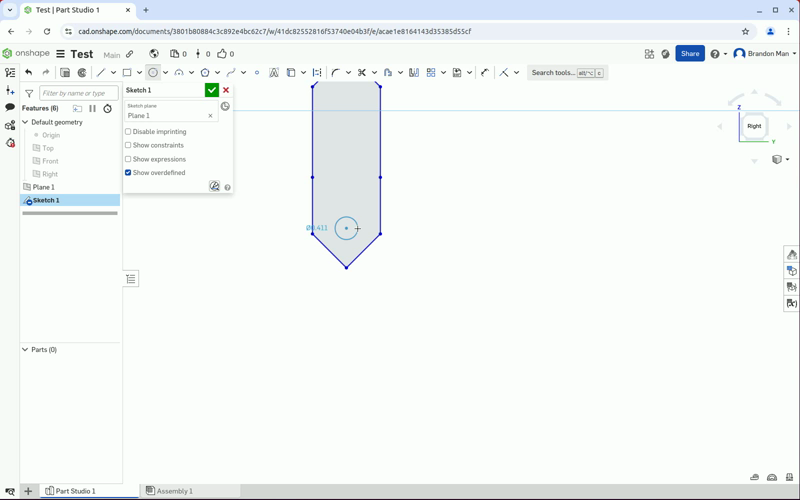
scroll(-6)
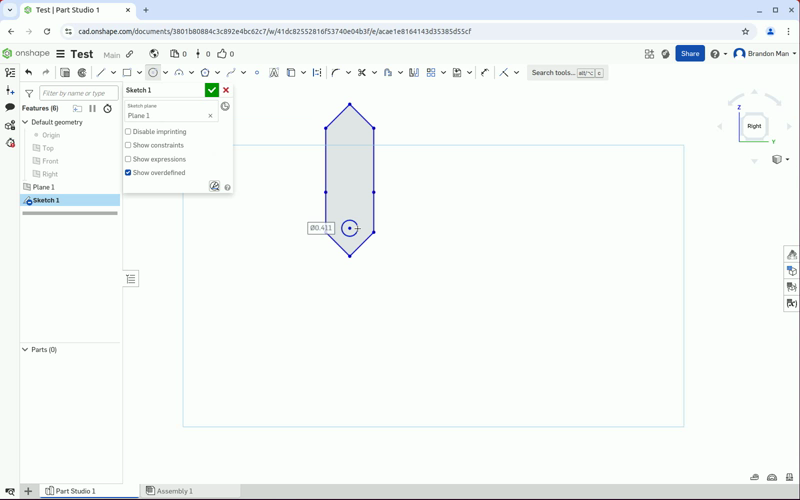
scroll(-6)
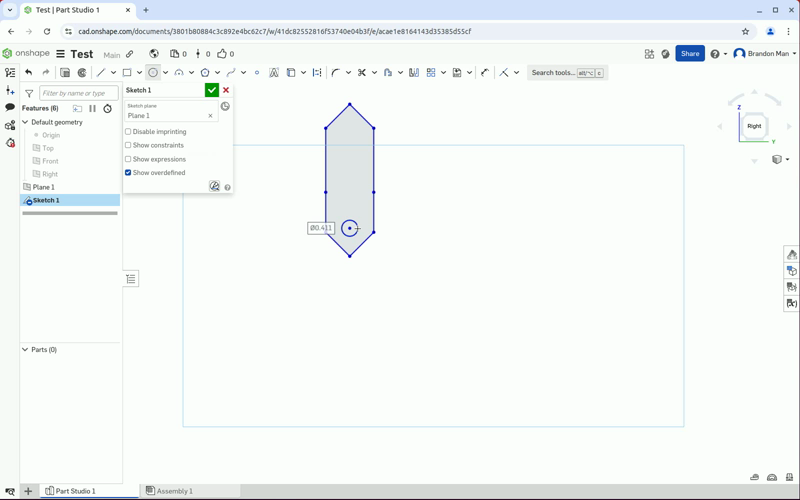
scroll(-6)
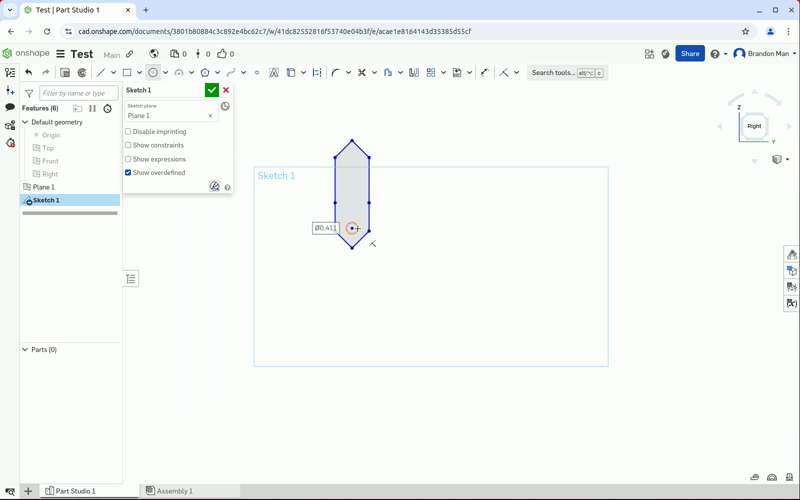
scroll(-6)
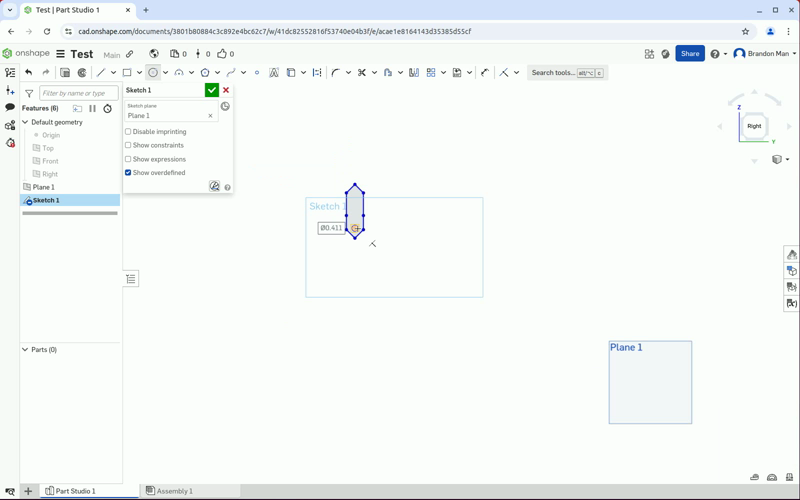
scroll(-6)
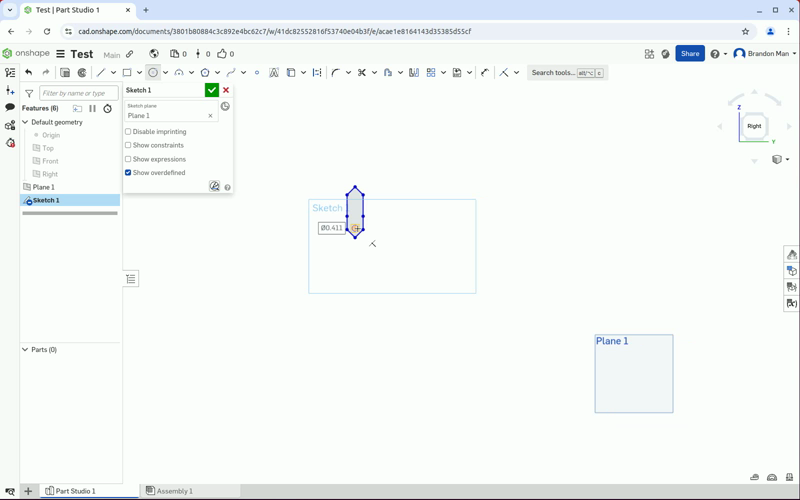
scroll(-6)
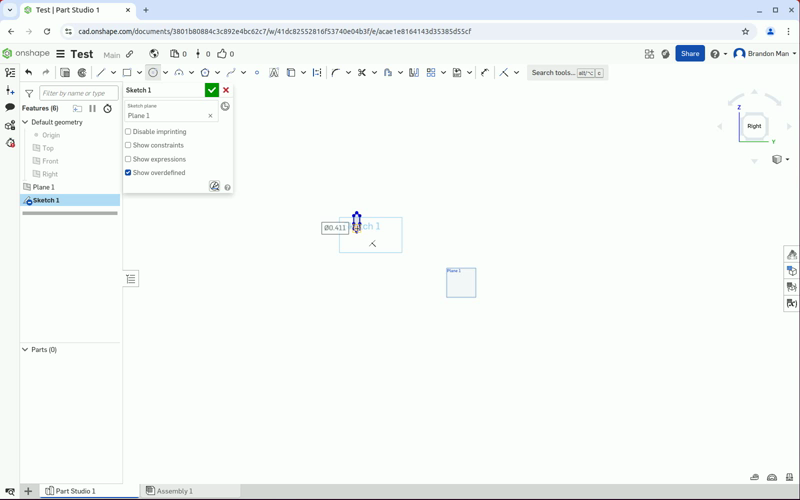
key(esc)
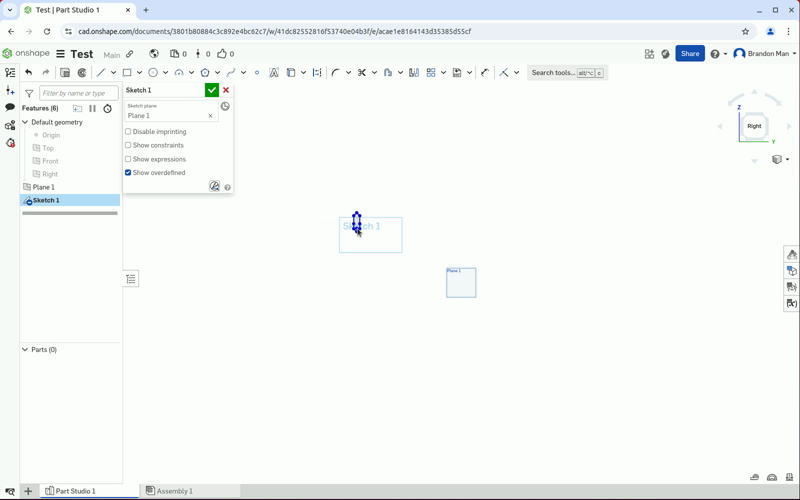
key(c)
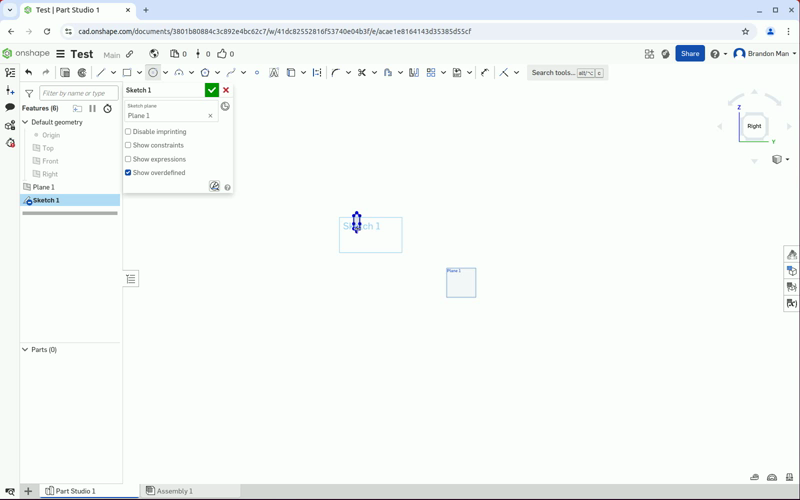
key_down(shift)
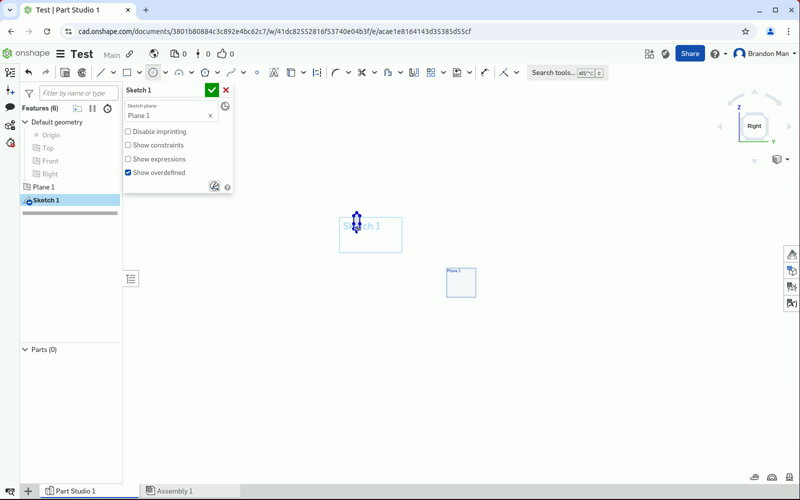
mouse_move(356, 216)
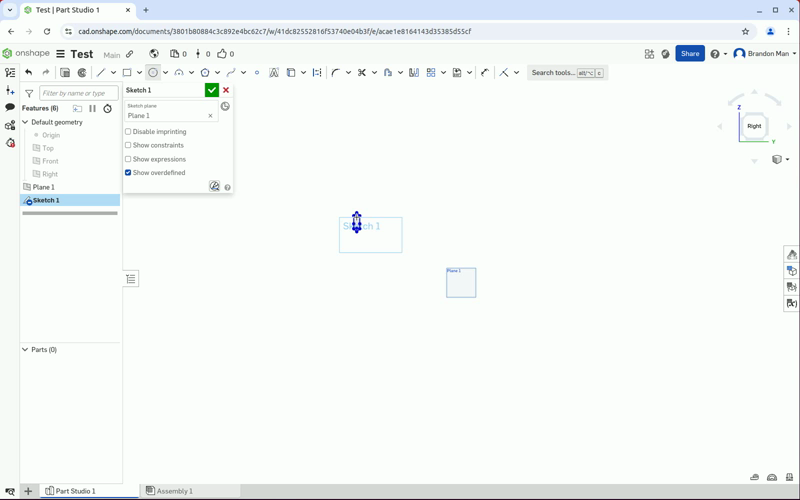
scroll(6)
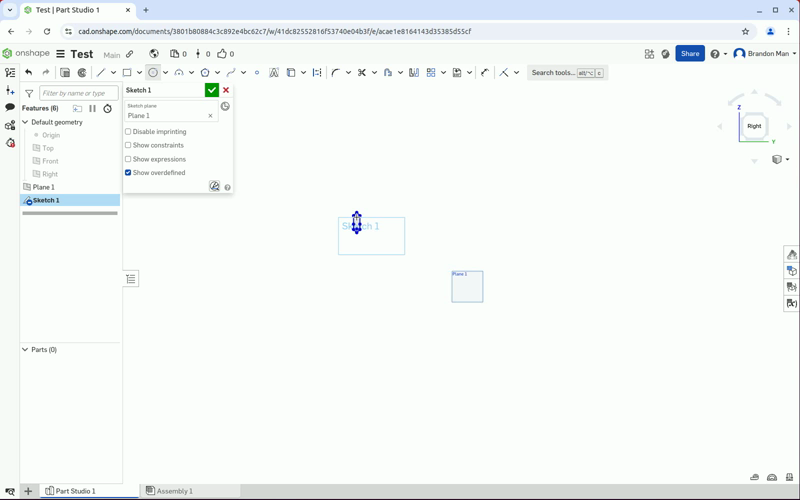
scroll(6)
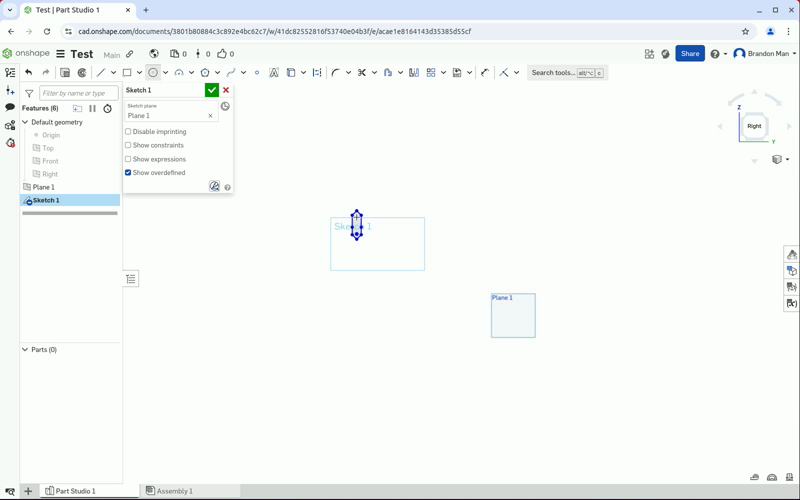
scroll(6)
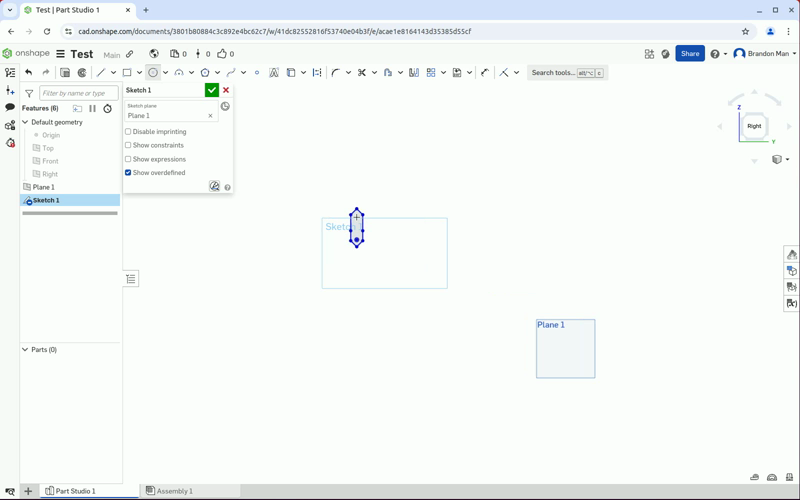
scroll(6)
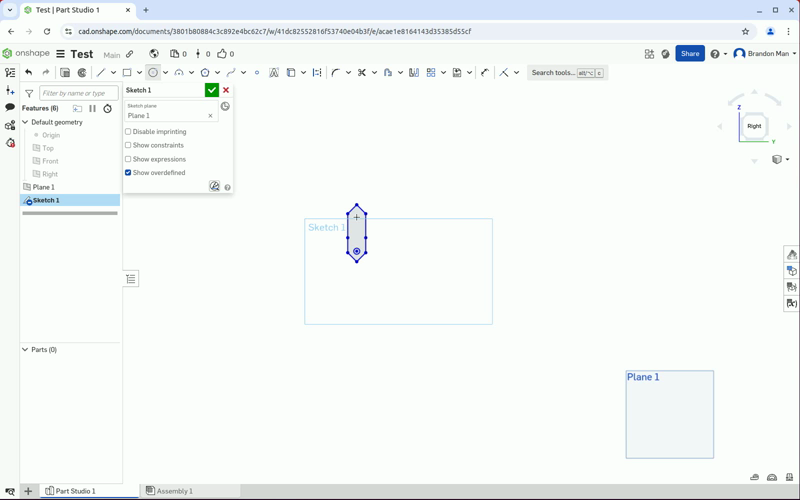
scroll(6)
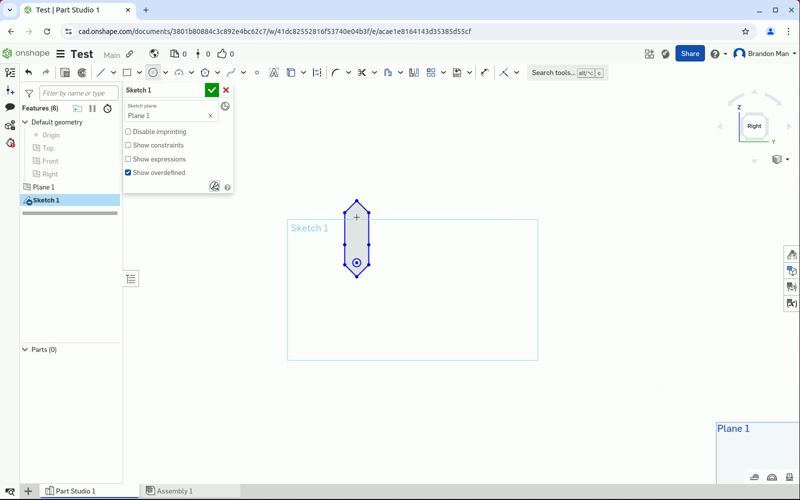
scroll(6)
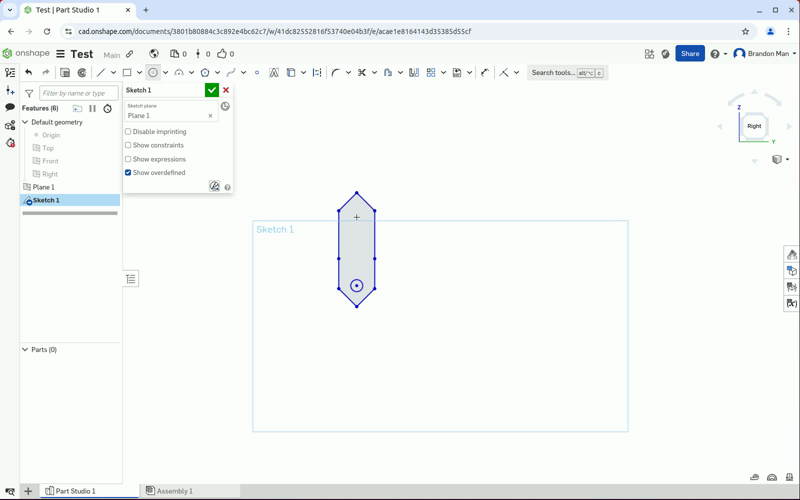
scroll(6)
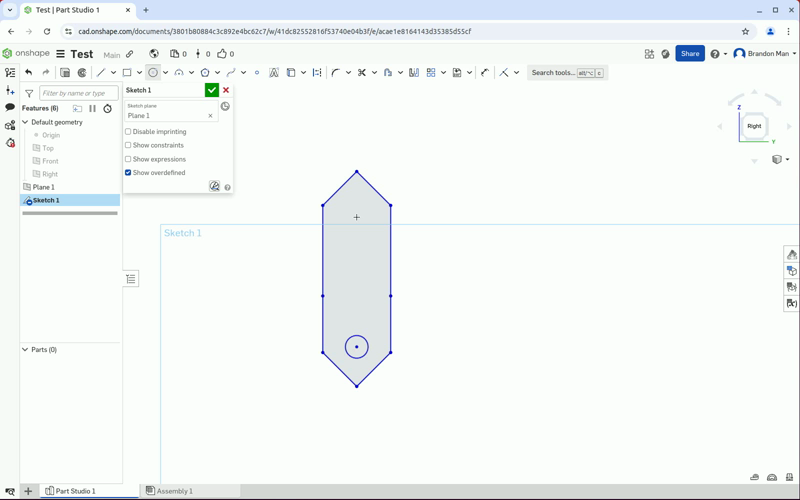
click(356, 216)
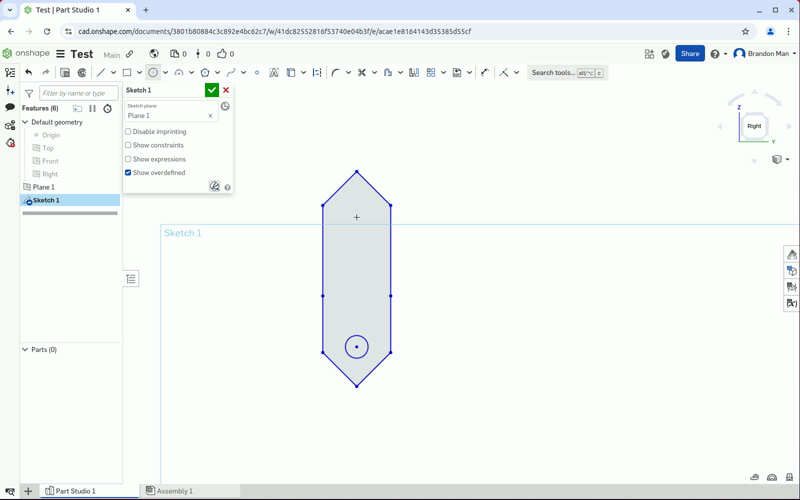
scroll(-6)
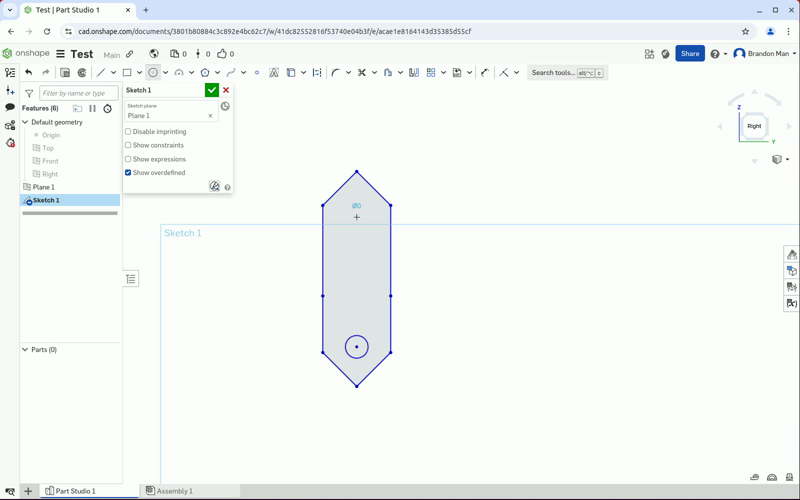
scroll(-6)
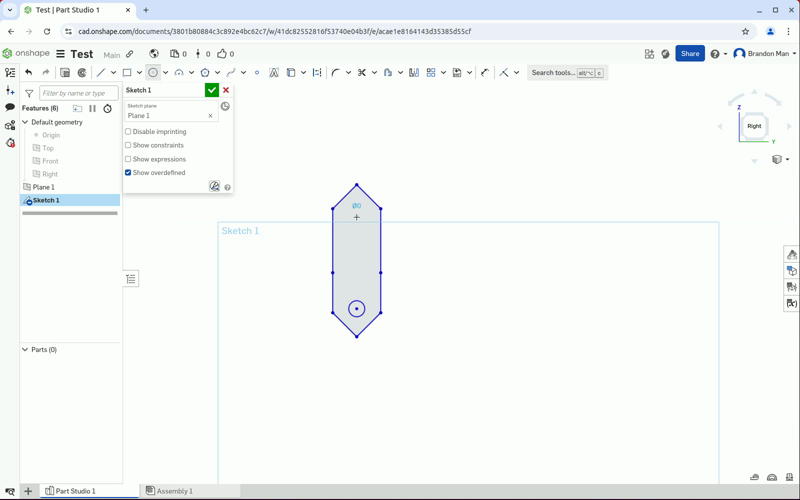
scroll(-6)
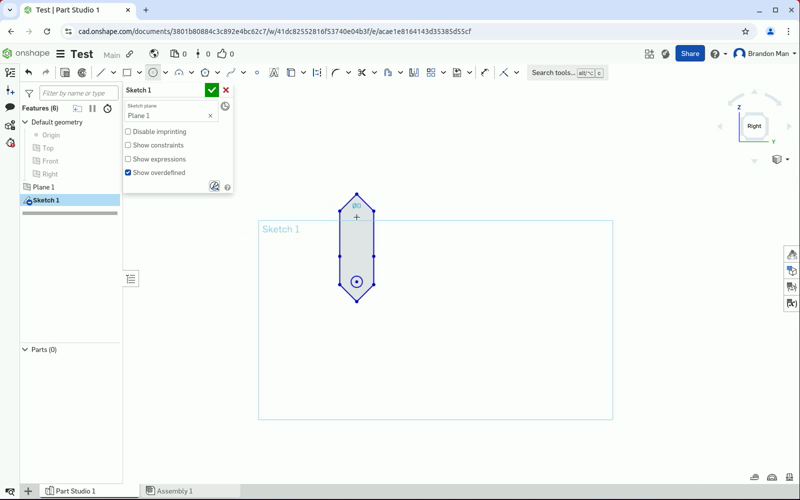
scroll(-6)
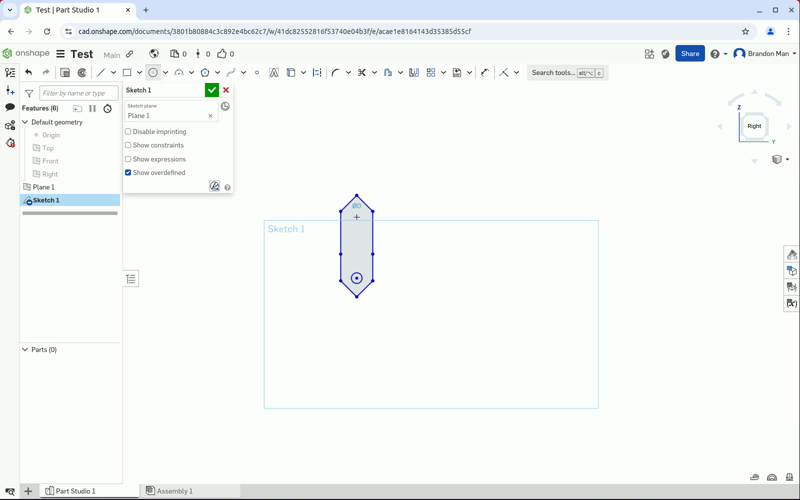
scroll(-6)
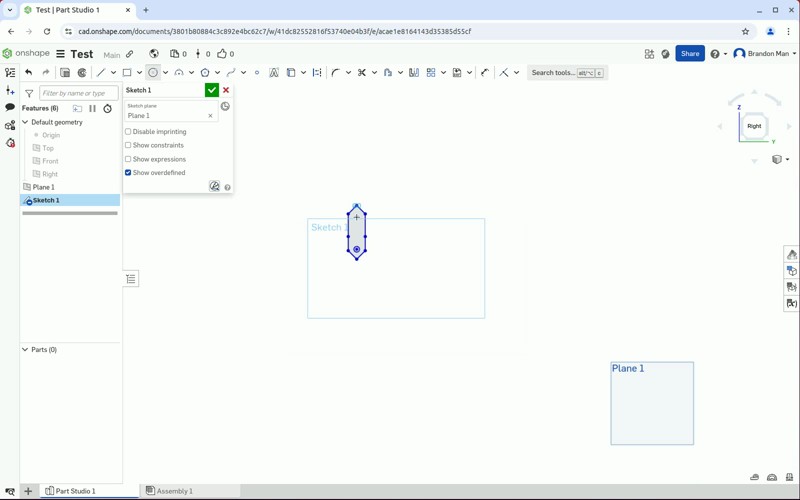
scroll(-6)
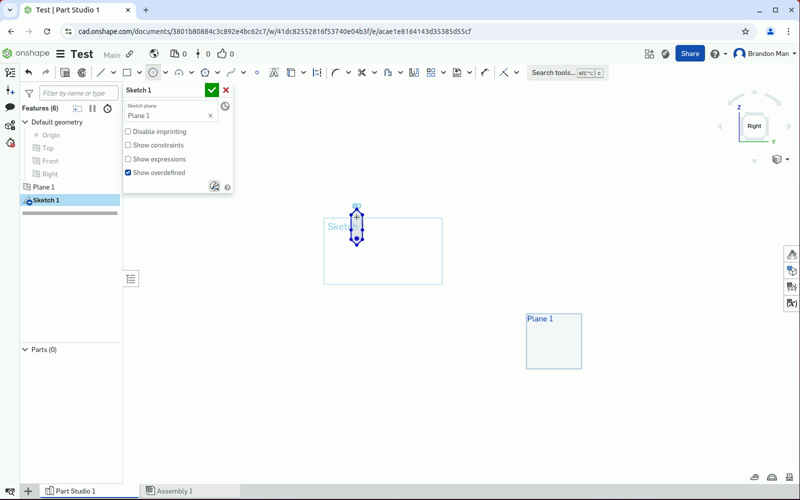
scroll(-6)
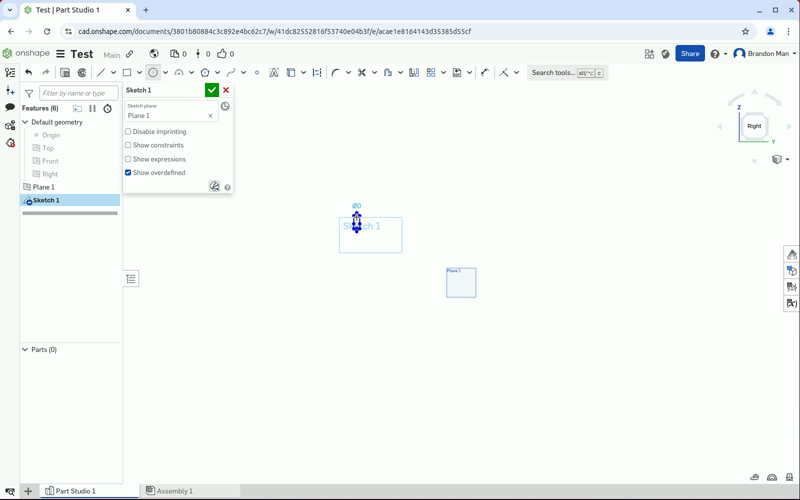
key_up(shift)
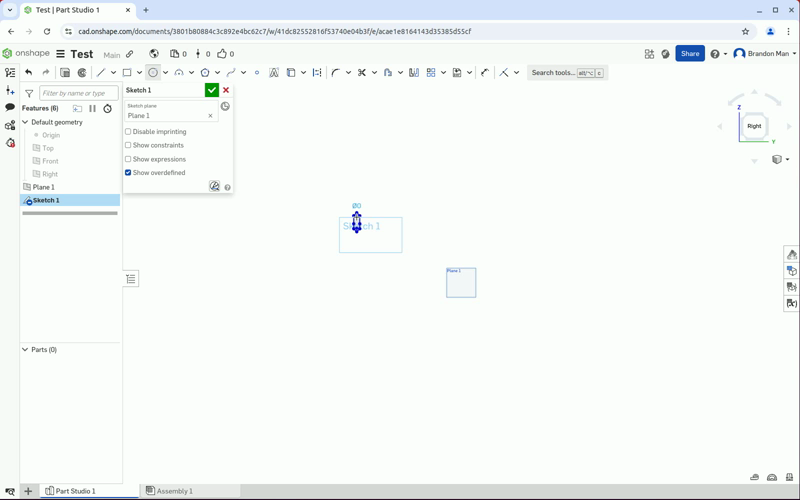
mouse_move(357, 216)
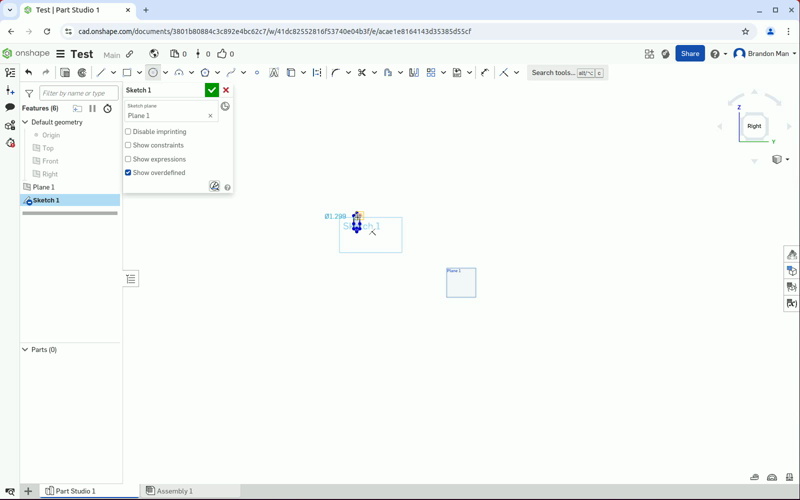
scroll(6)
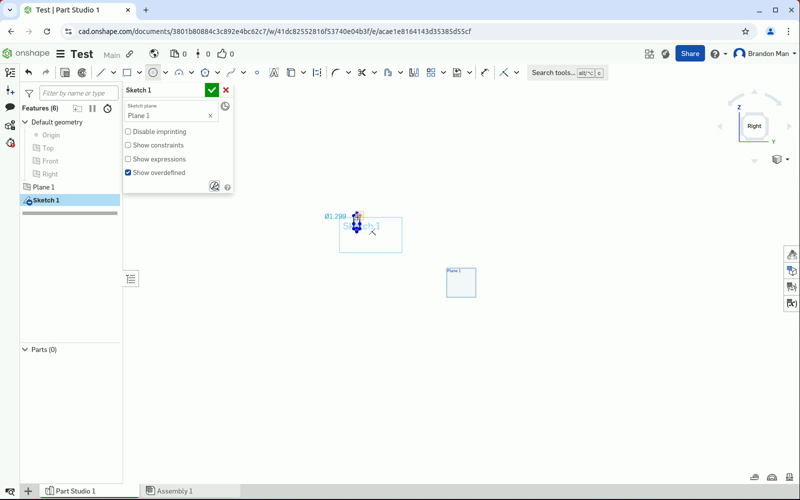
scroll(6)
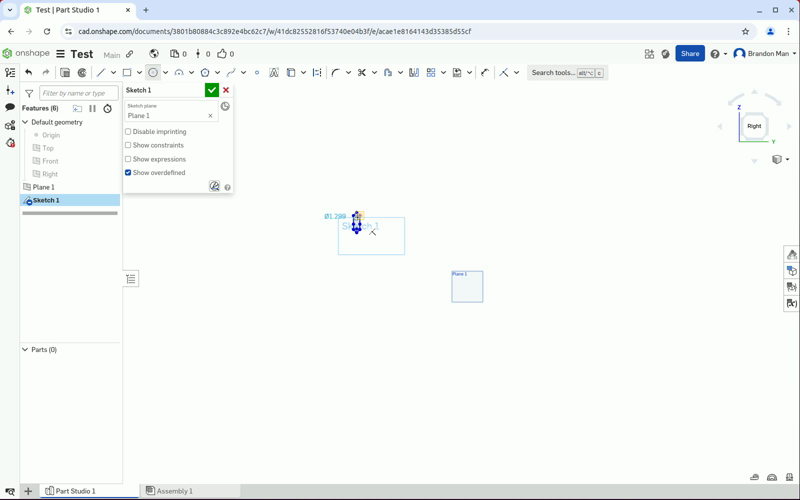
scroll(6)
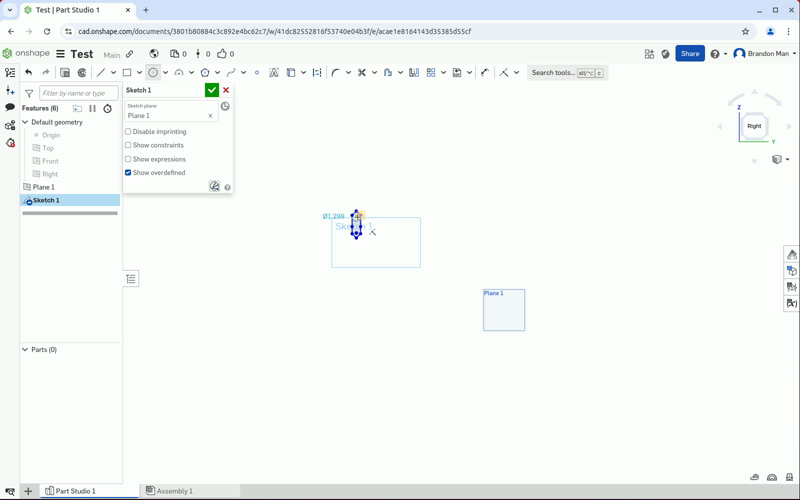
scroll(6)
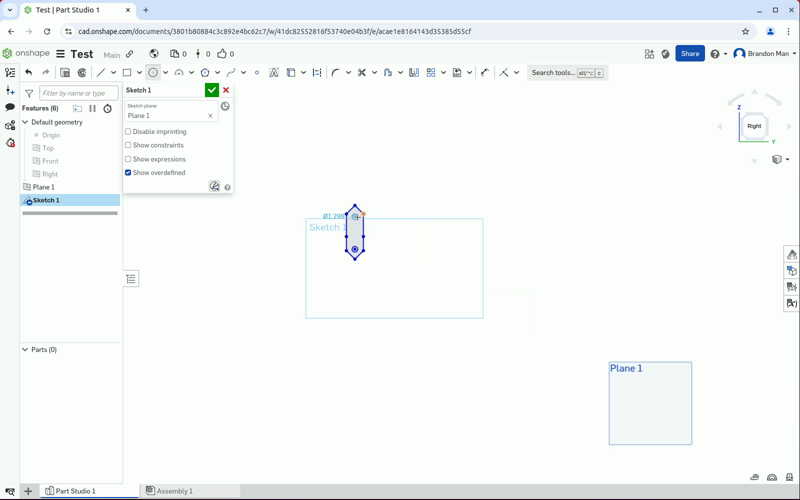
scroll(6)
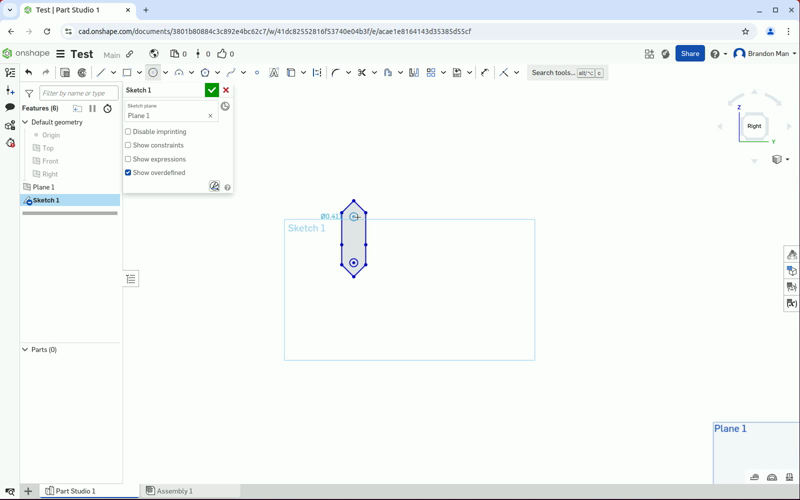
scroll(6)
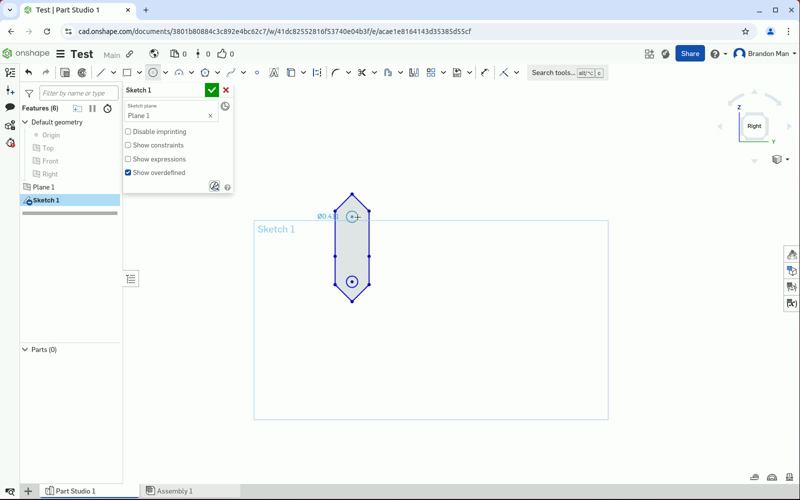
scroll(6)
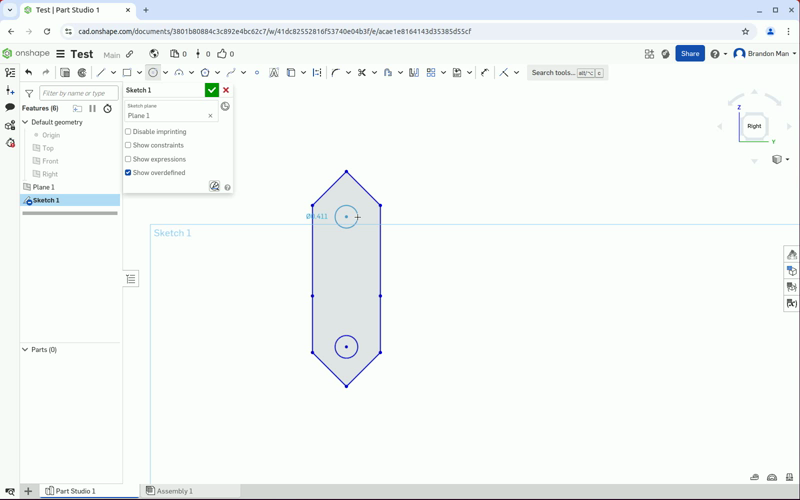
click(357, 216)
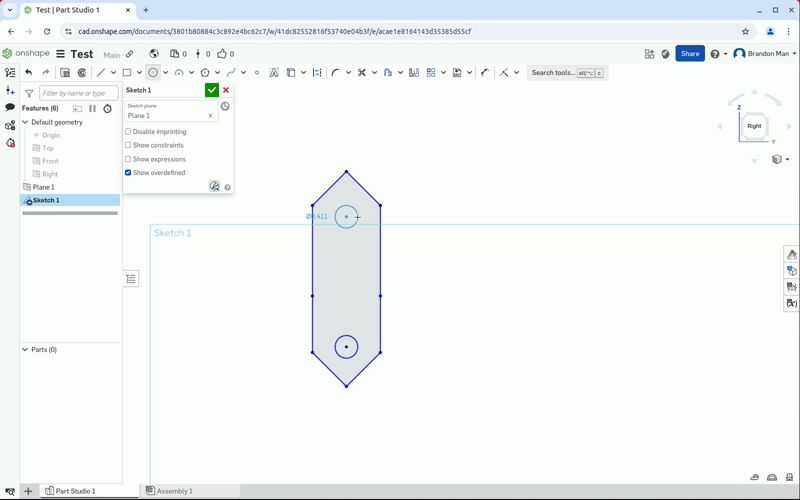
scroll(-6)
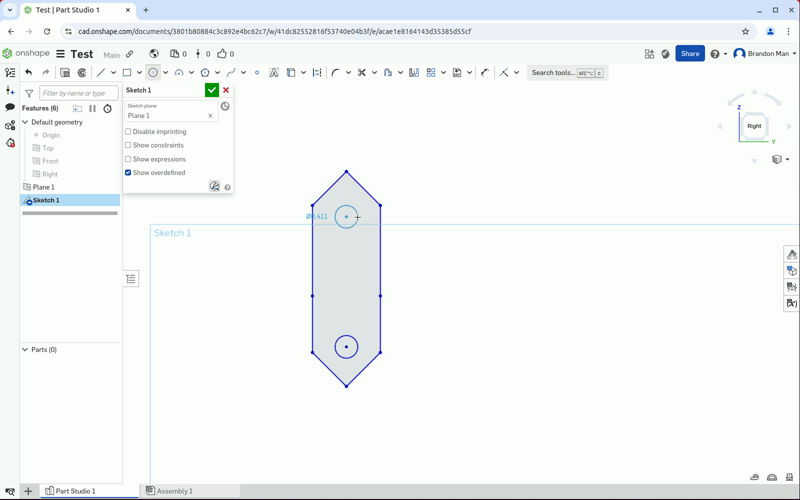
scroll(-6)
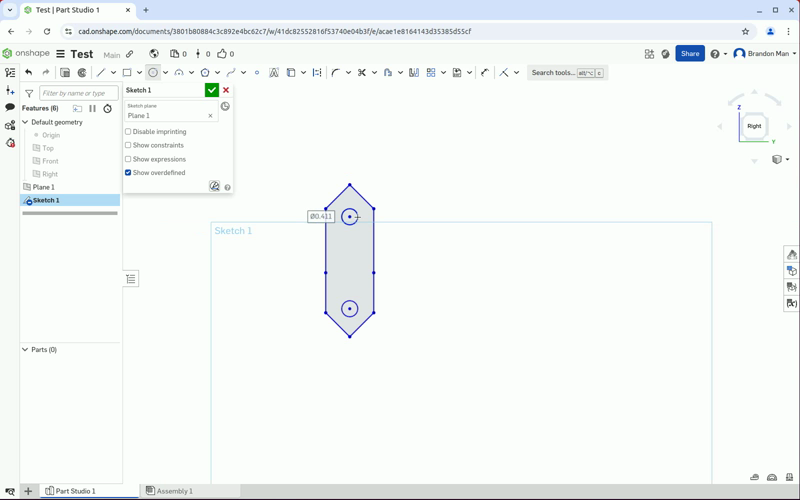
scroll(-6)
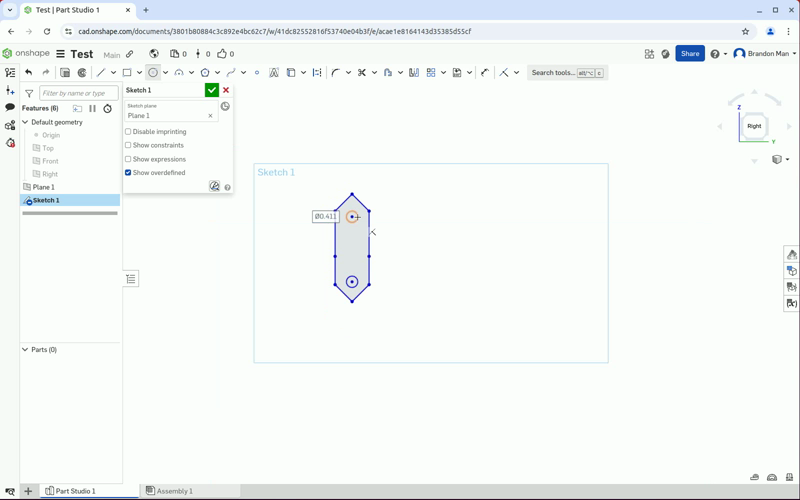
scroll(-6)
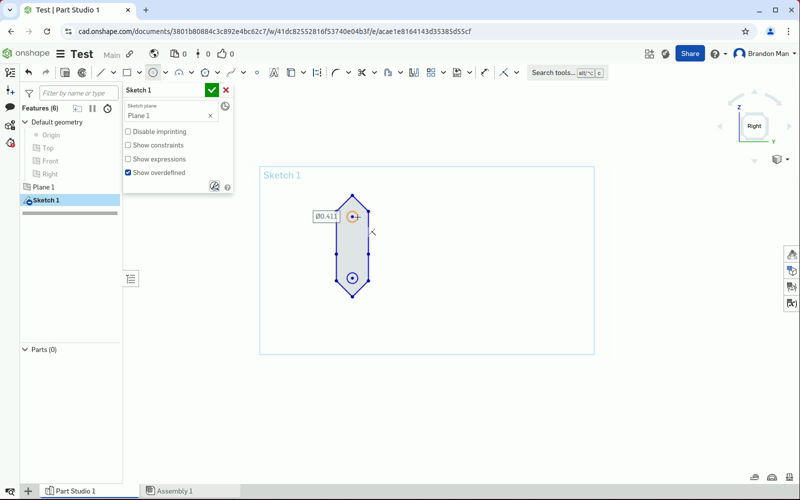
scroll(-6)
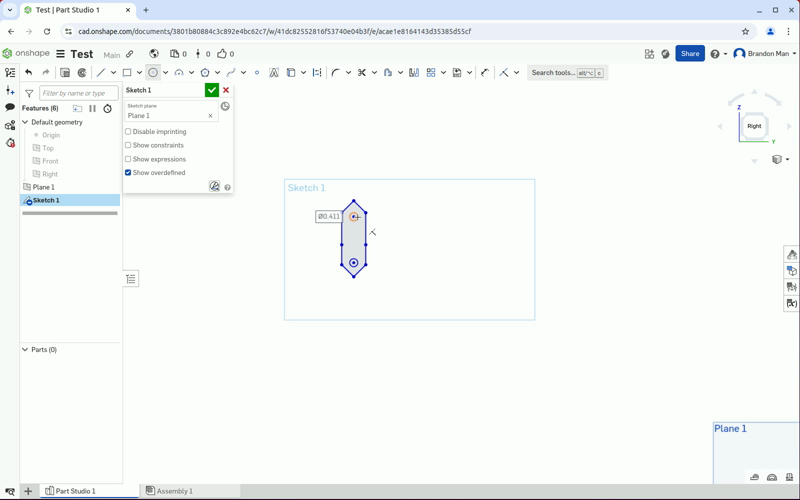
scroll(-6)
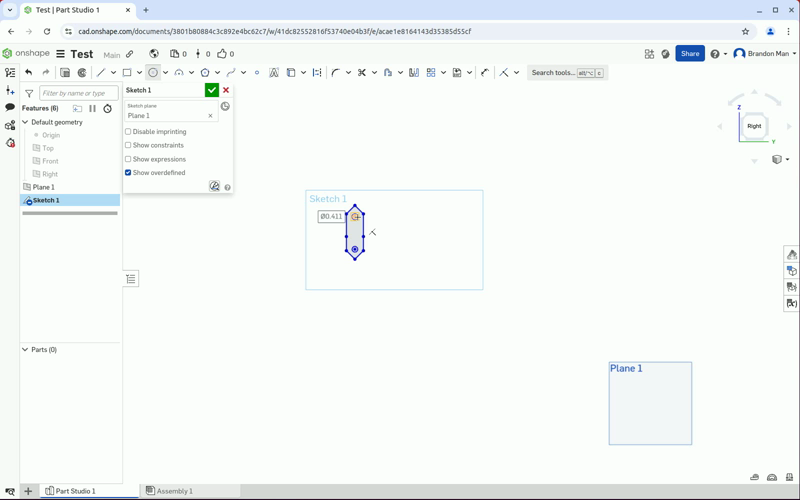
scroll(-6)
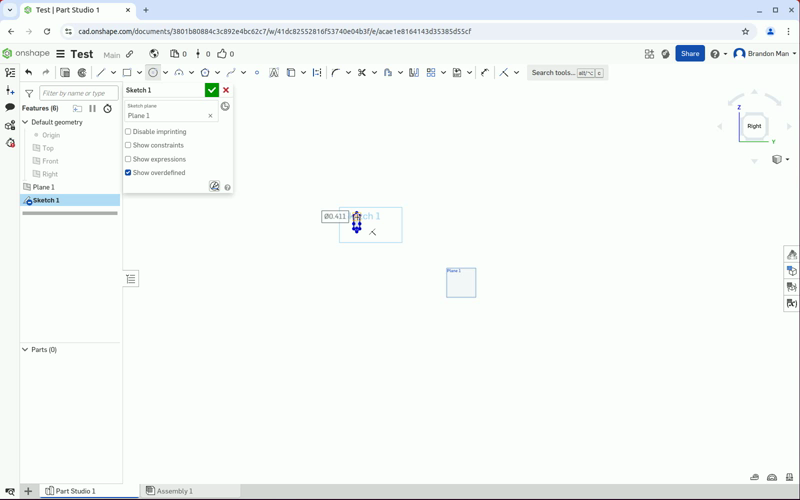
key(esc)
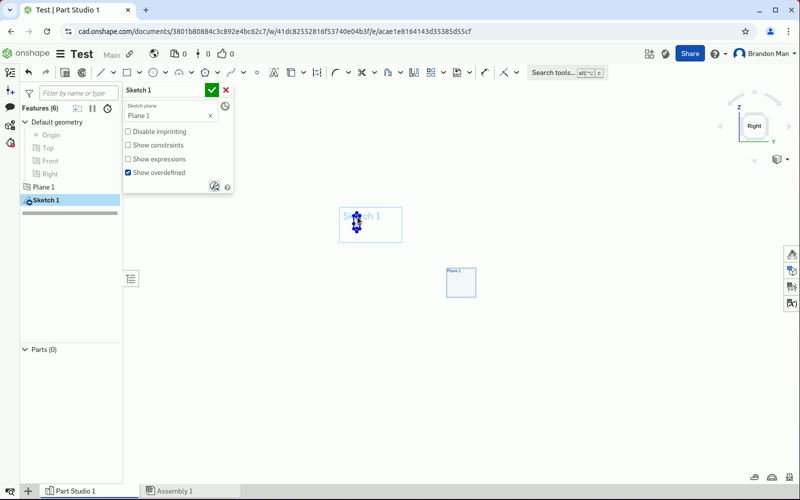
mouse_move(359, 222)
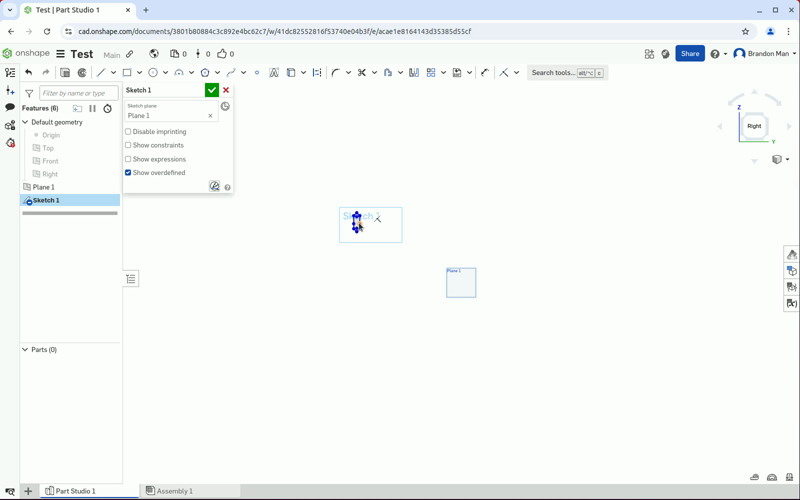
scroll(6)
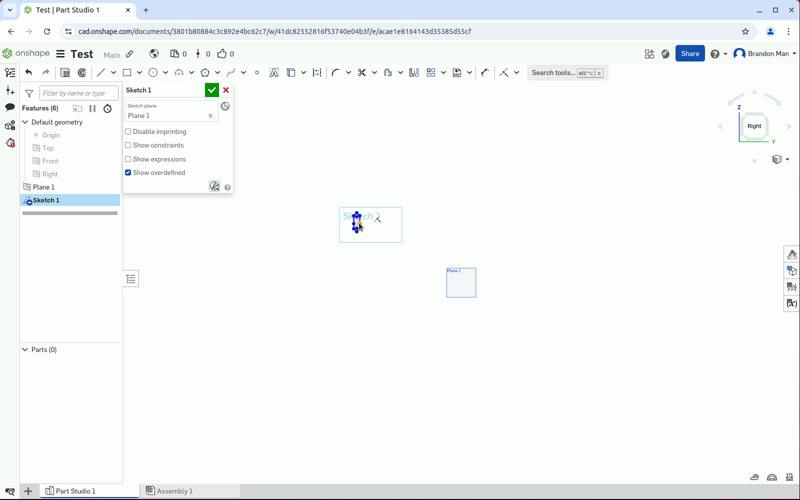
scroll(6)
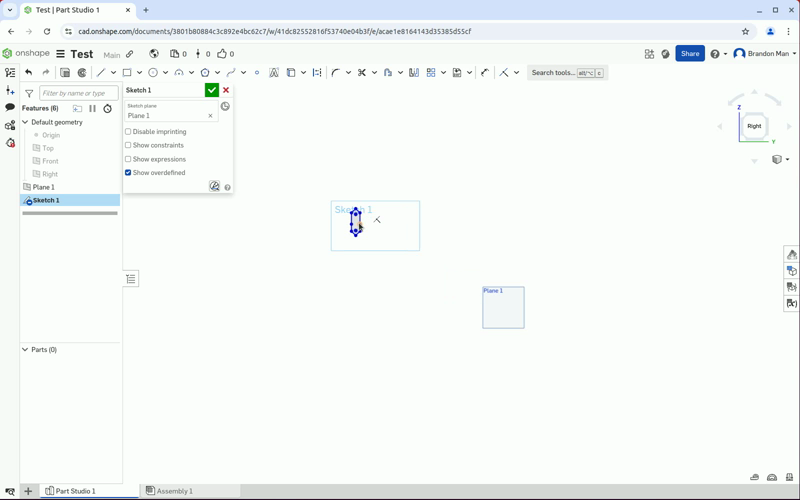
scroll(6)
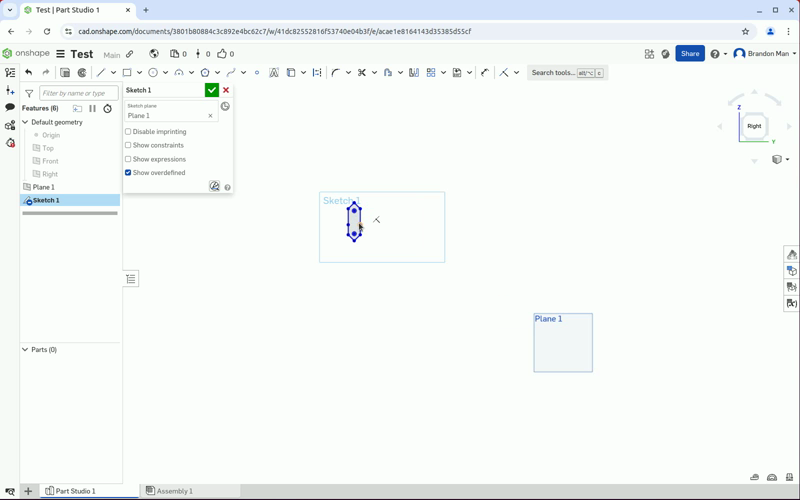
scroll(6)
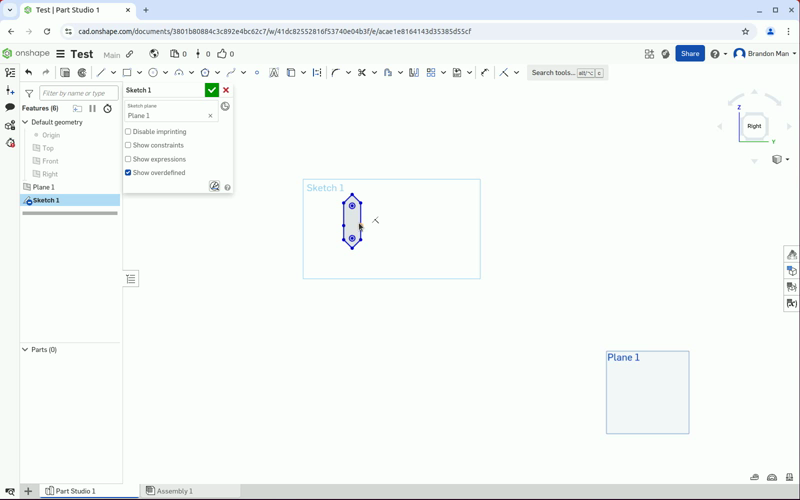
scroll(6)
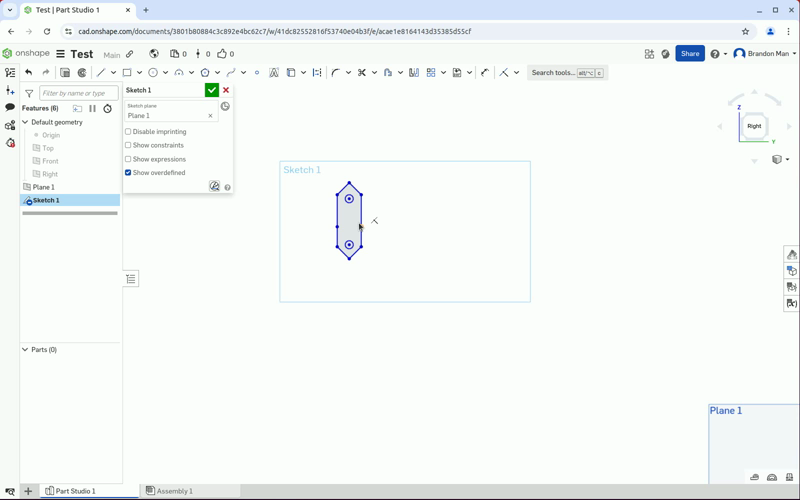
scroll(6)
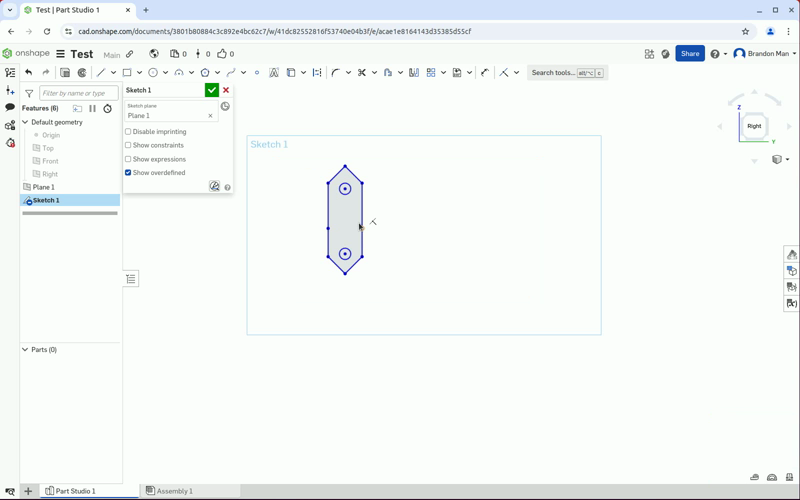
scroll(6)
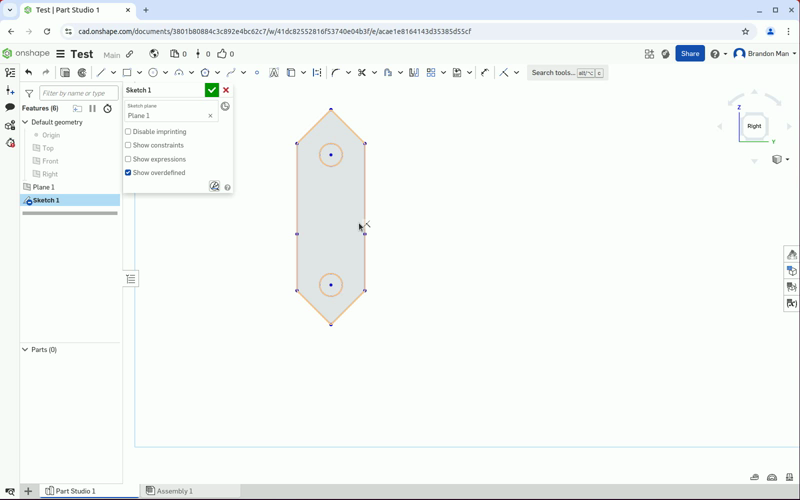
click(359, 222)
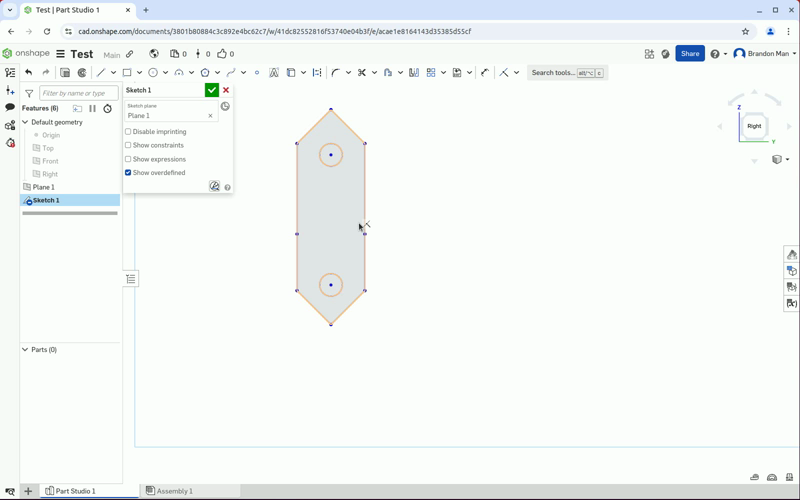
scroll(-6)
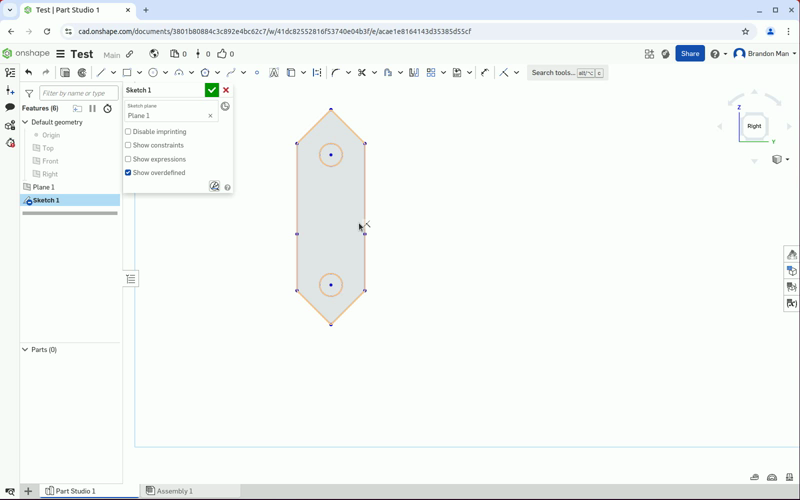
scroll(-6)
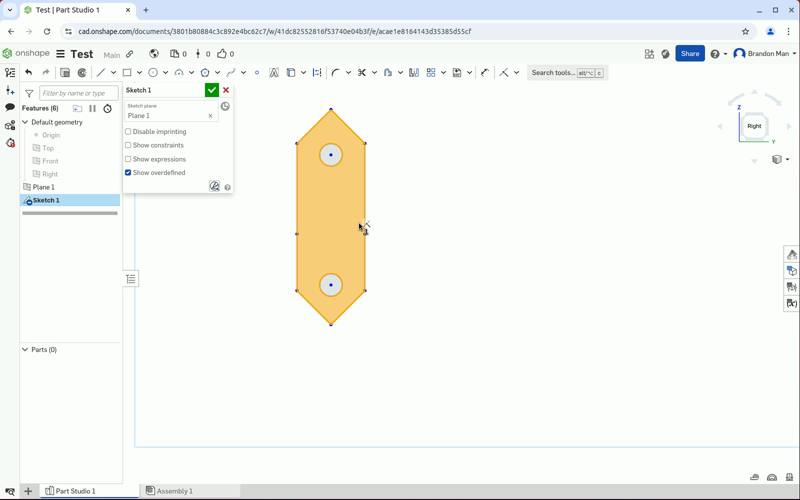
scroll(-6)
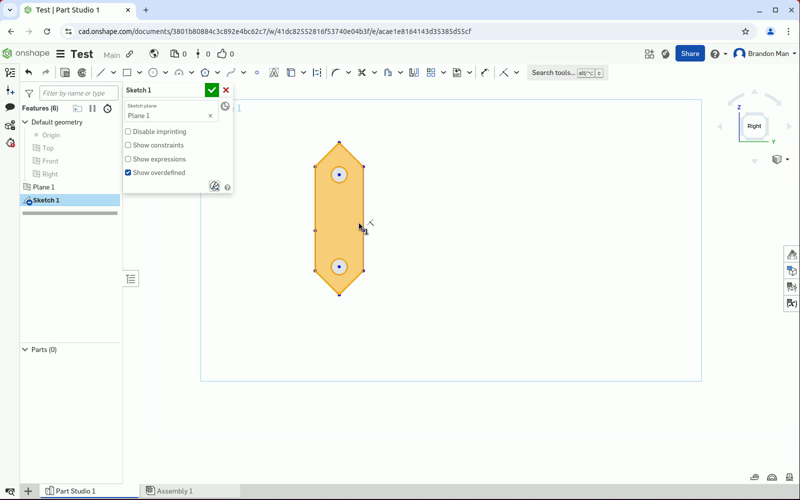
scroll(-6)
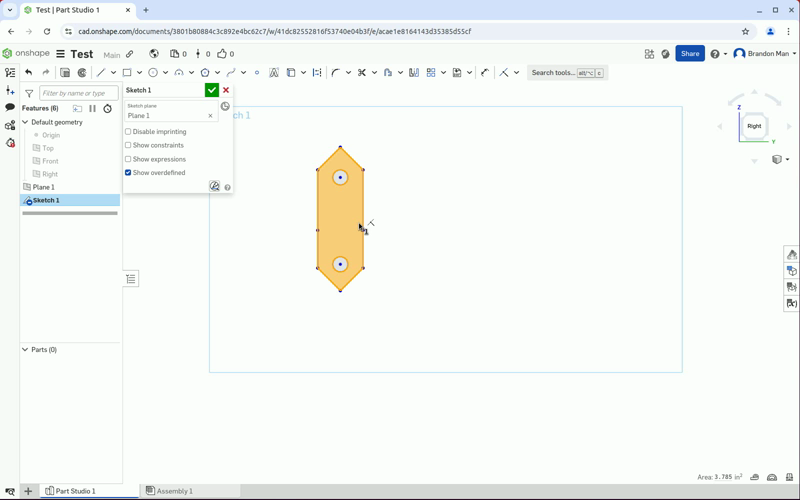
scroll(-6)
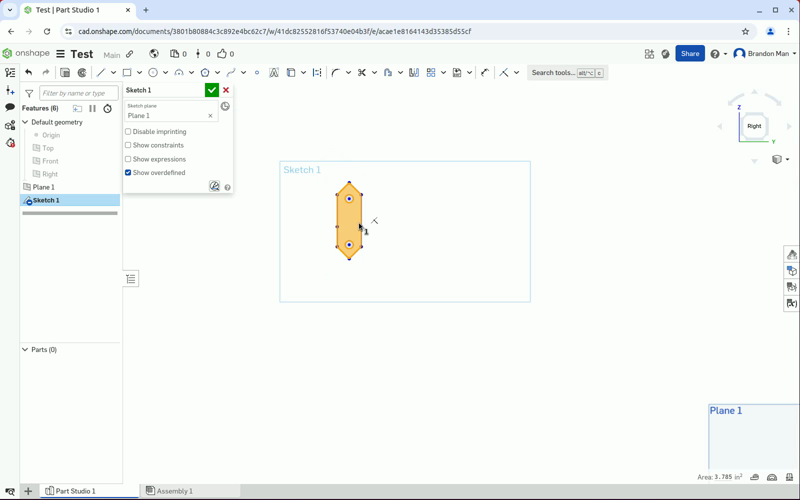
scroll(-6)
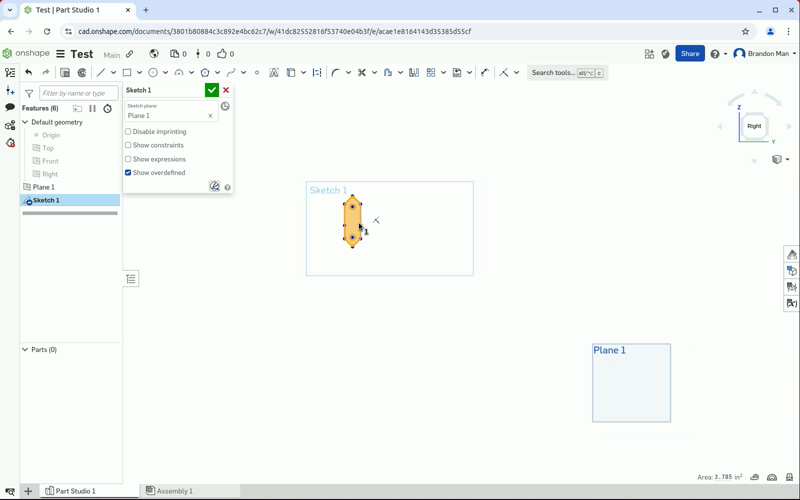
scroll(-6)
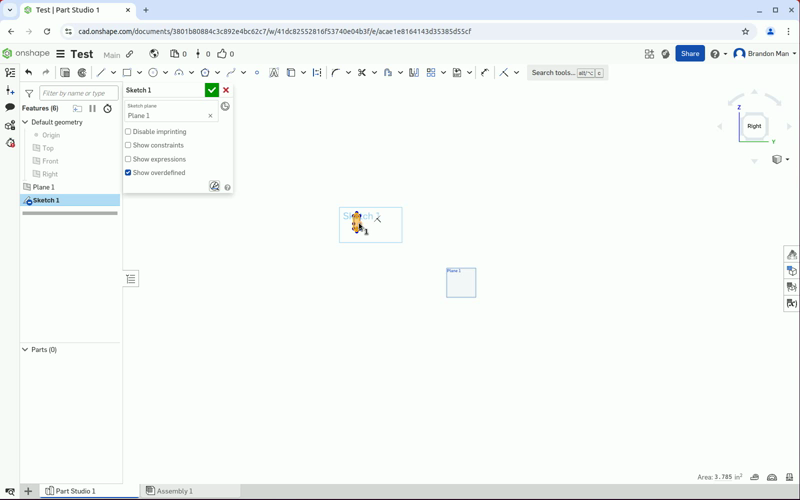
mouse_move(73, 352)
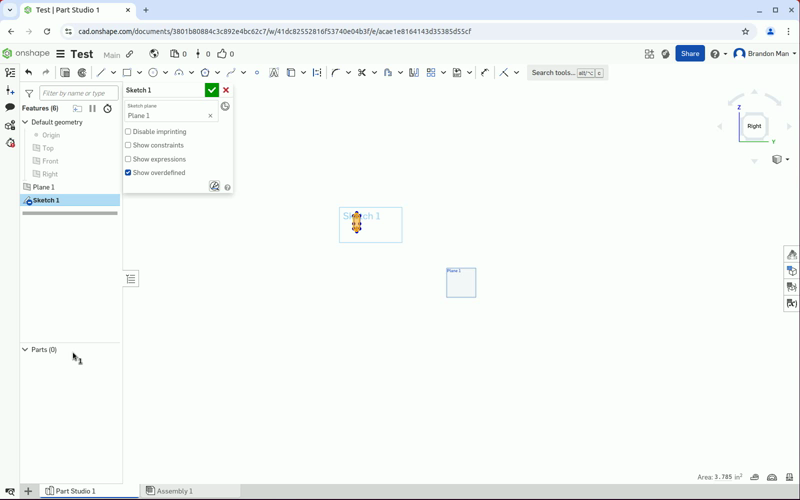
key(shift+y)
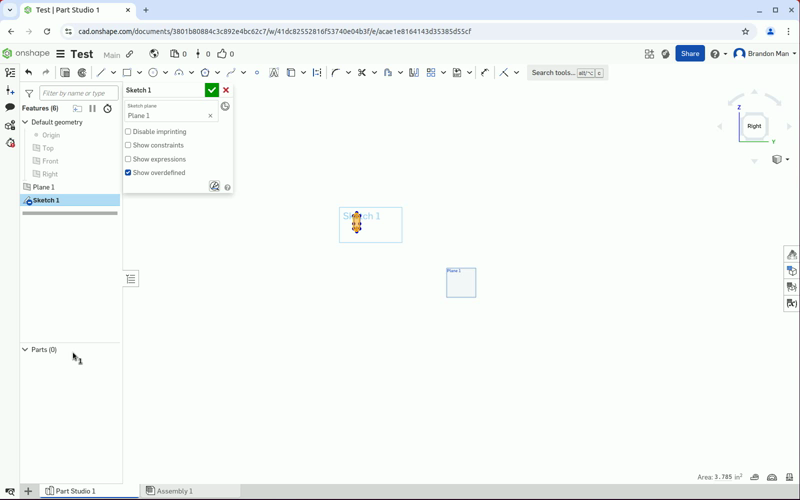
key(shift+e)
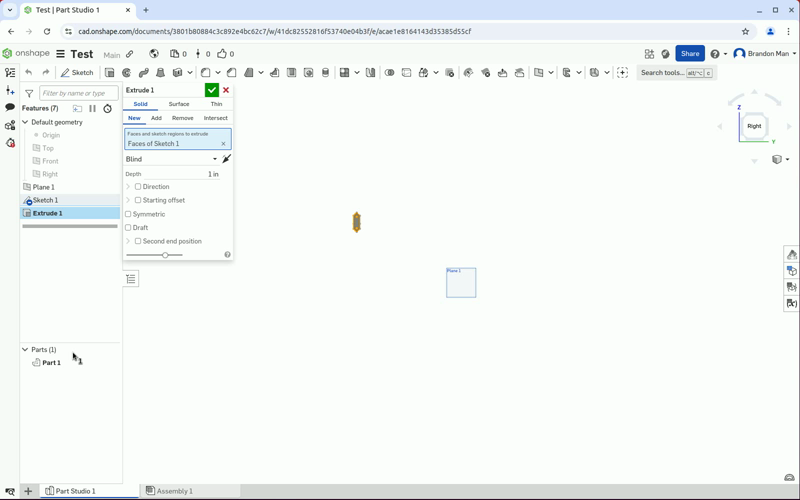
mouse_move(143, 106)
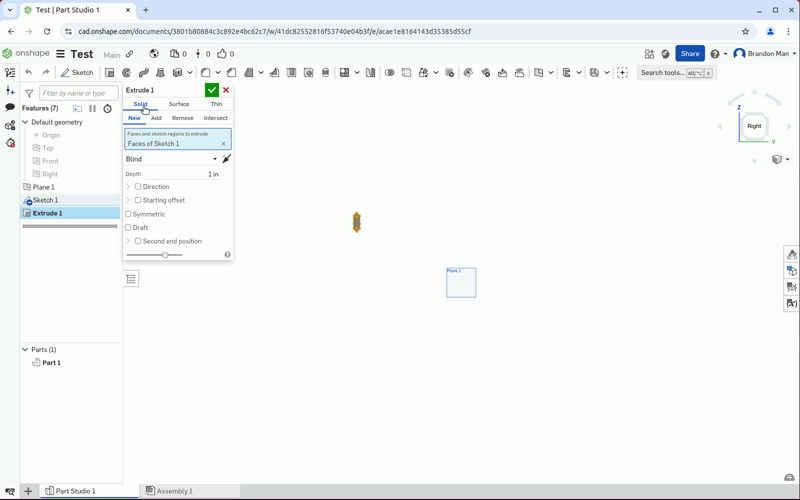
click(143, 106)
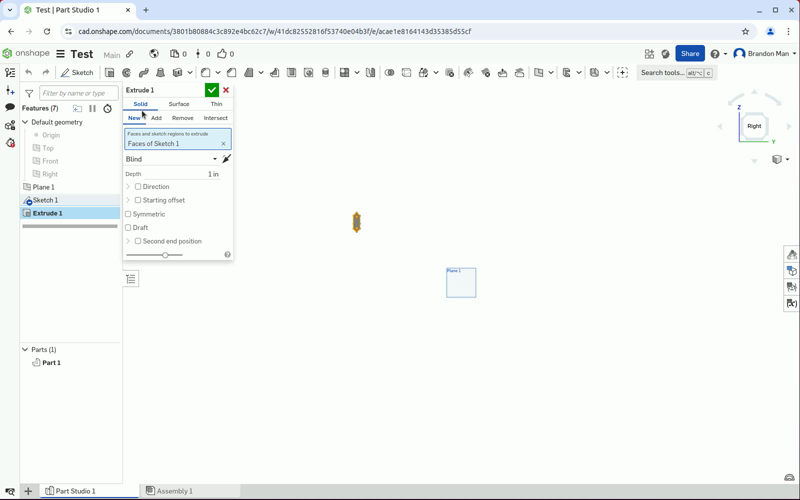
mouse_move(137, 120)
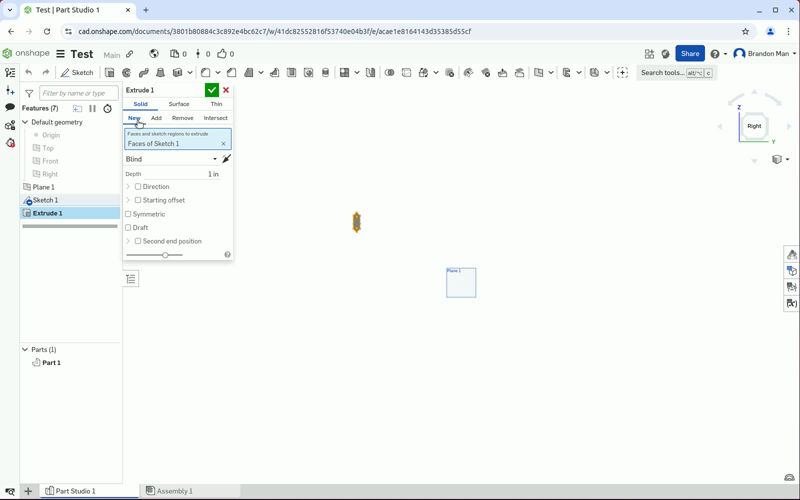
click(137, 120)
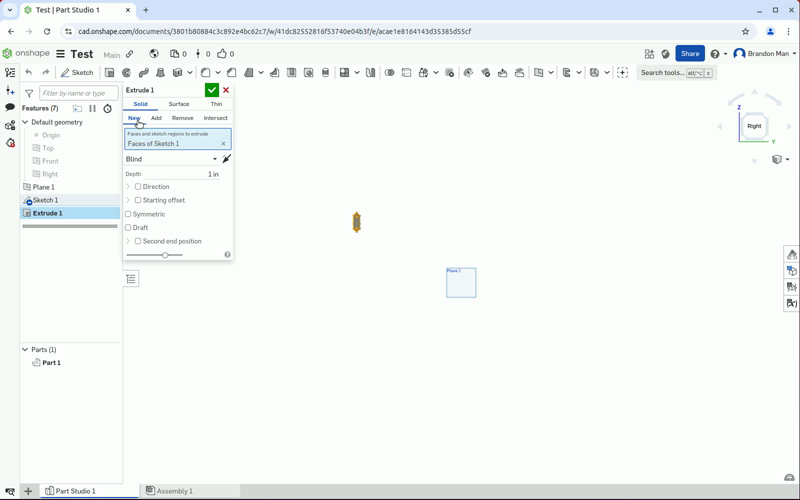
key(tab, 4)
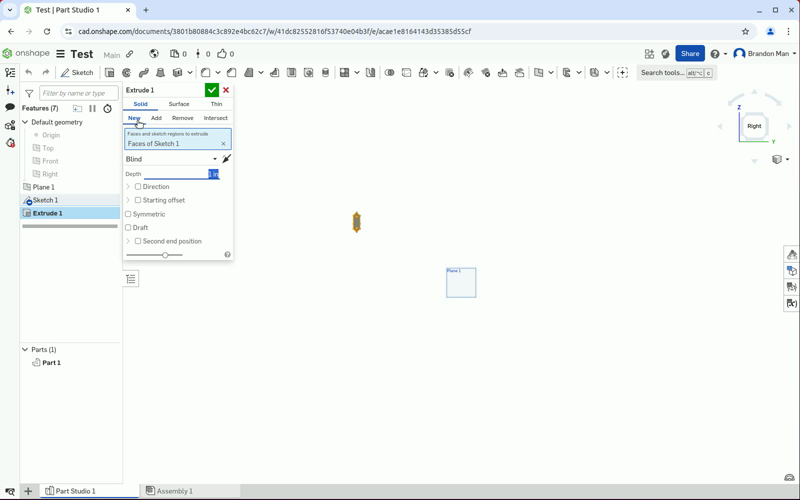
text(-0.241)
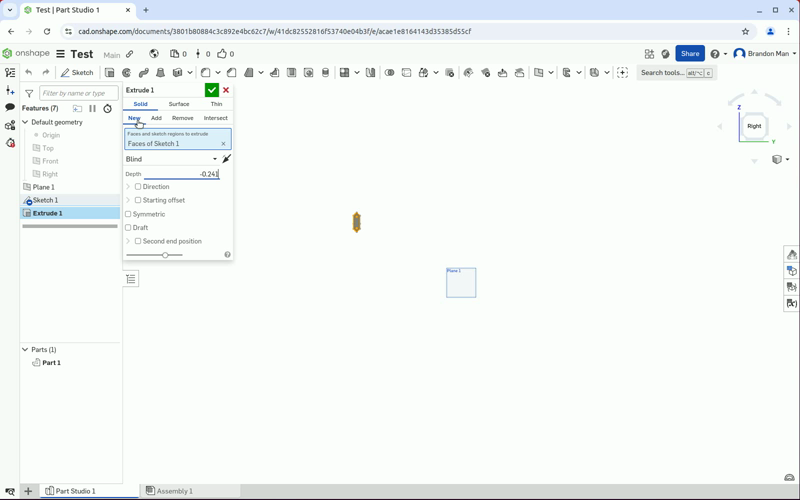
key(enter)
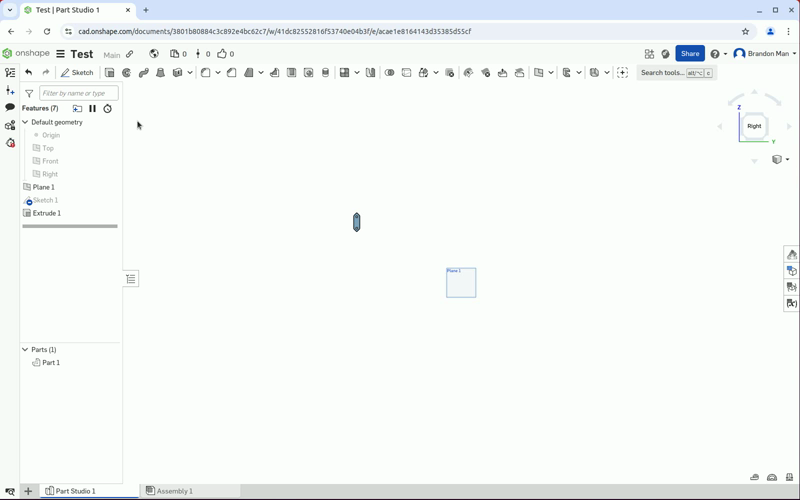
key(shift+h)
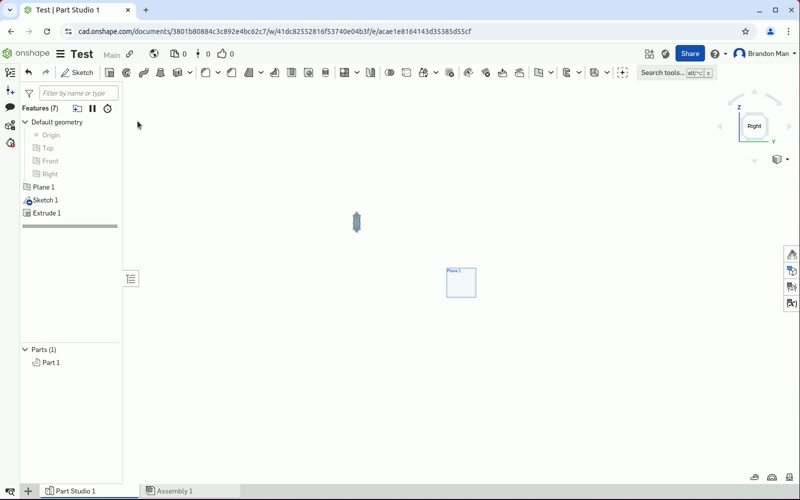
key(shift+h)
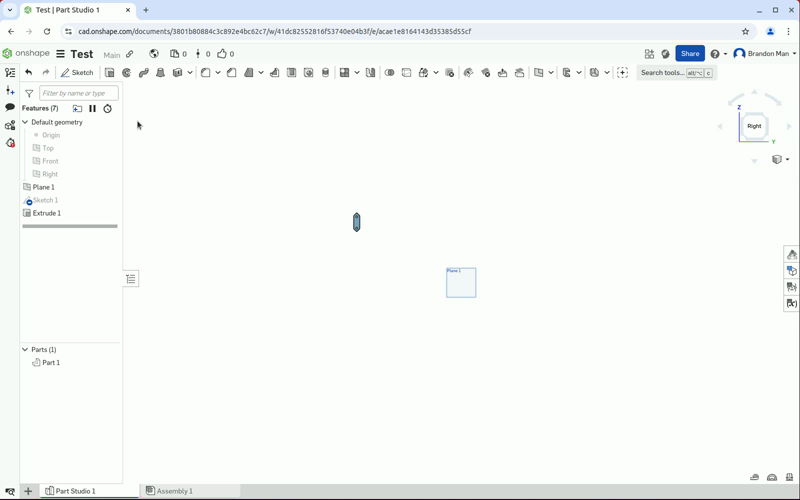
mouse_move(73, 189)
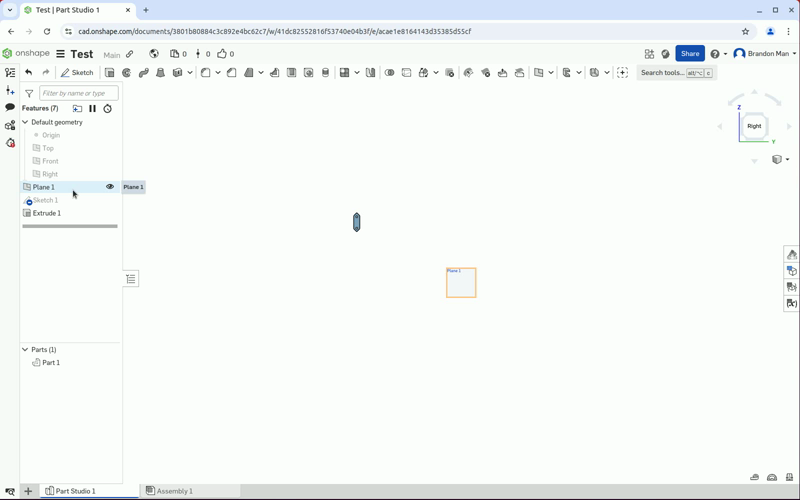
click(73, 189)
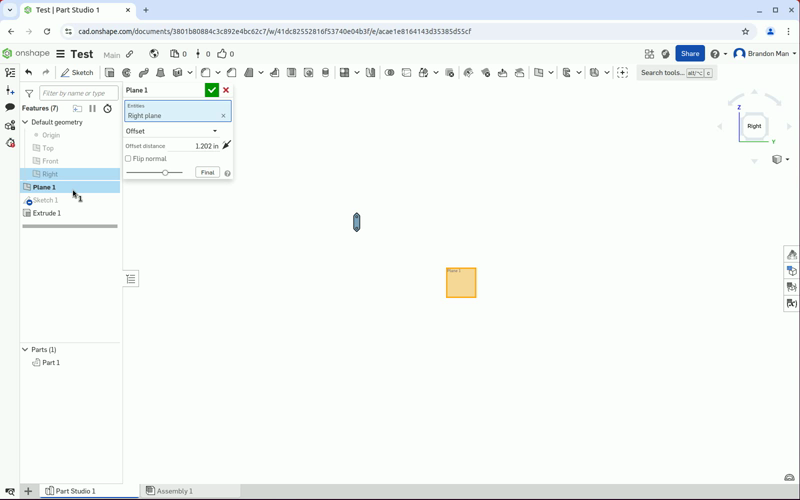
mouse_move(229, 92)
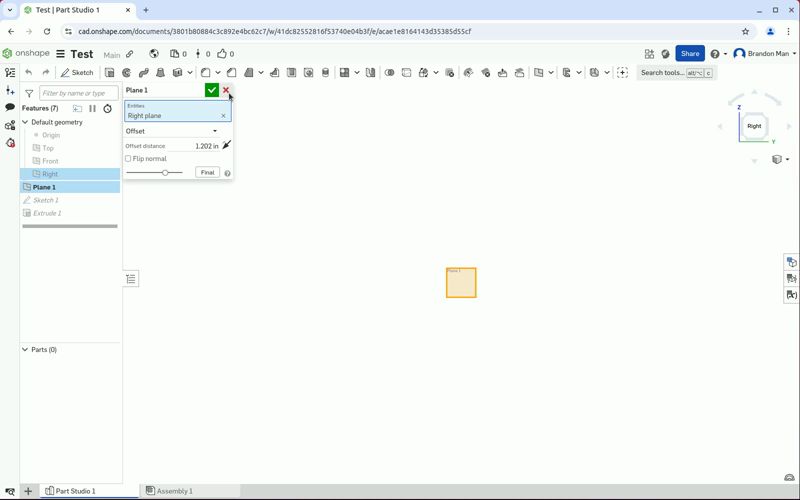
click(229, 92)
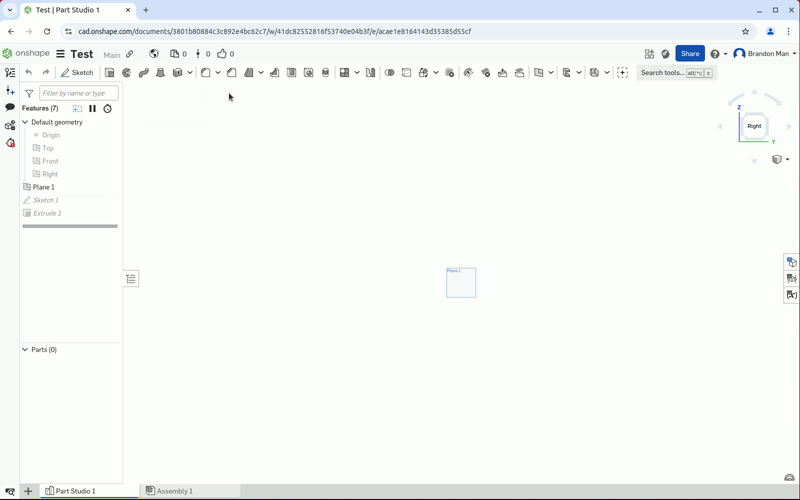
key(shift+s)
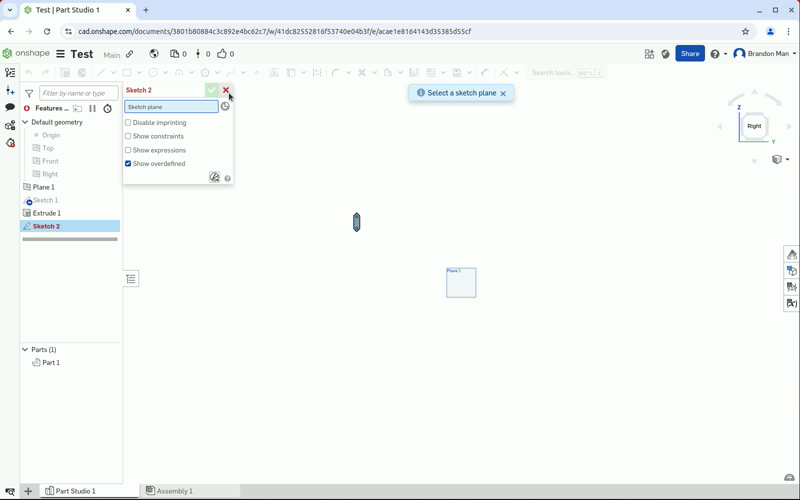
mouse_move(73, 189)
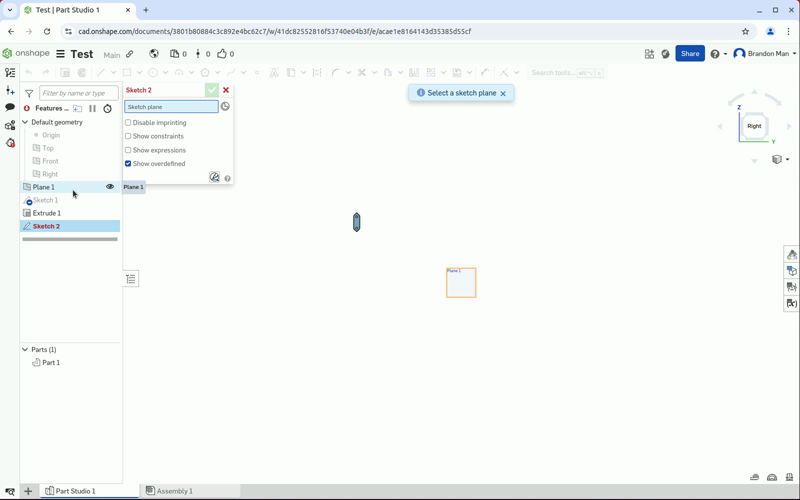
click(73, 189)
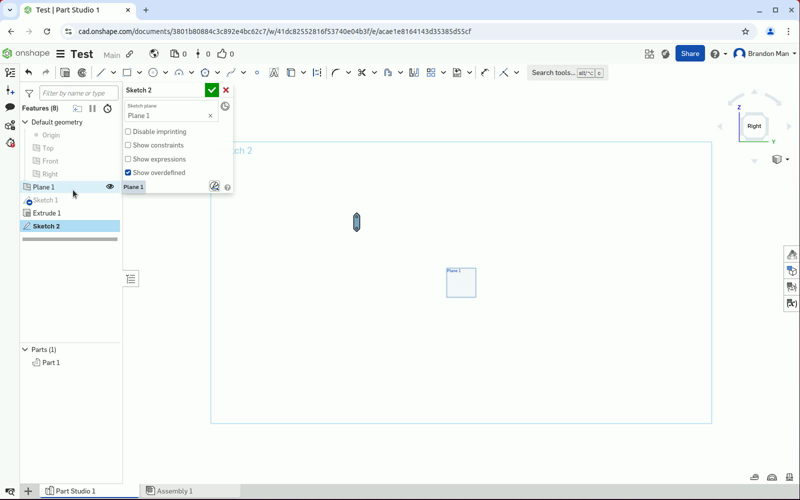
mouse_move(73, 352)
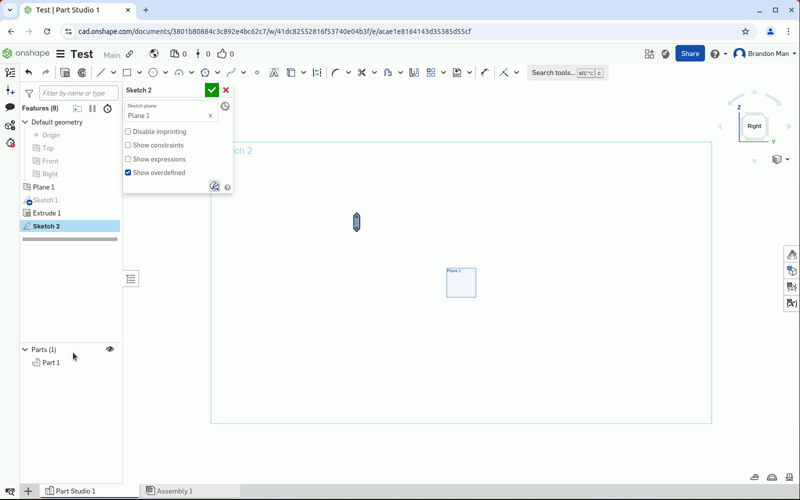
key(y)
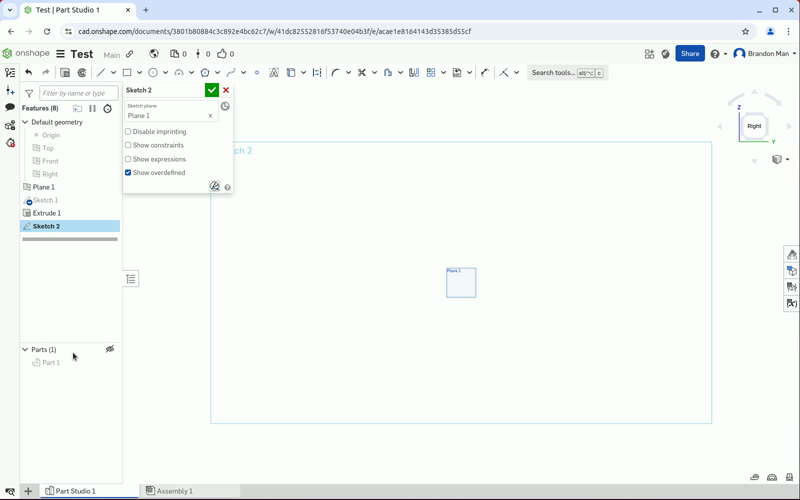
key(l)
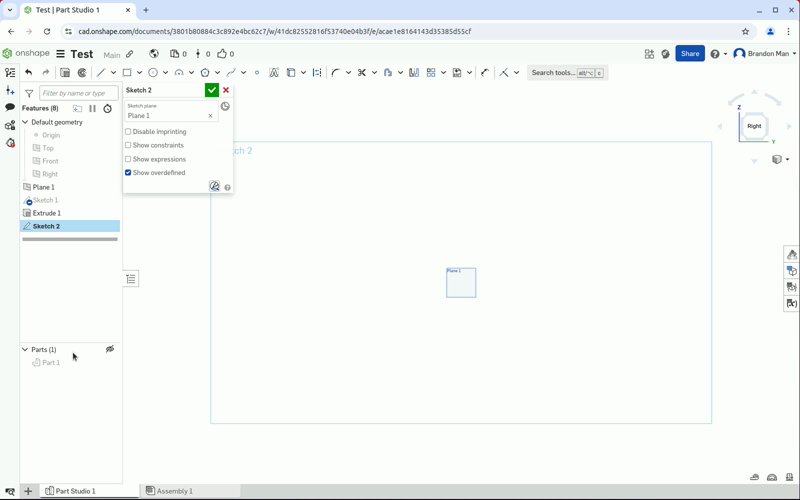
key_down(shift)
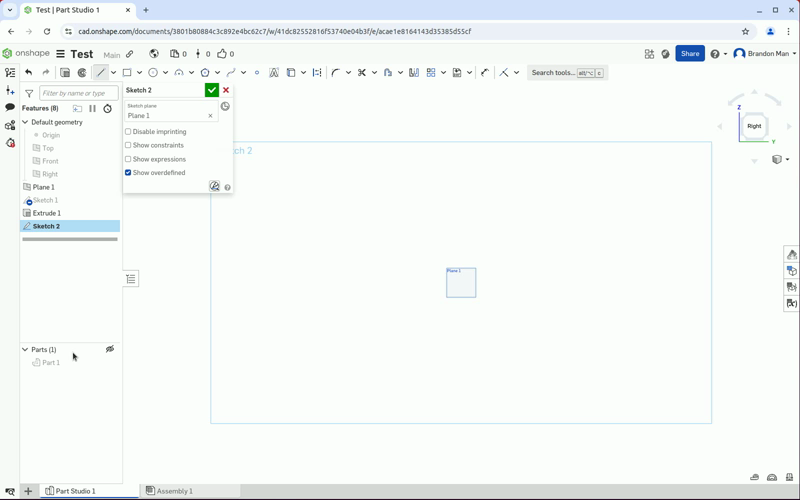
mouse_move(348, 223)
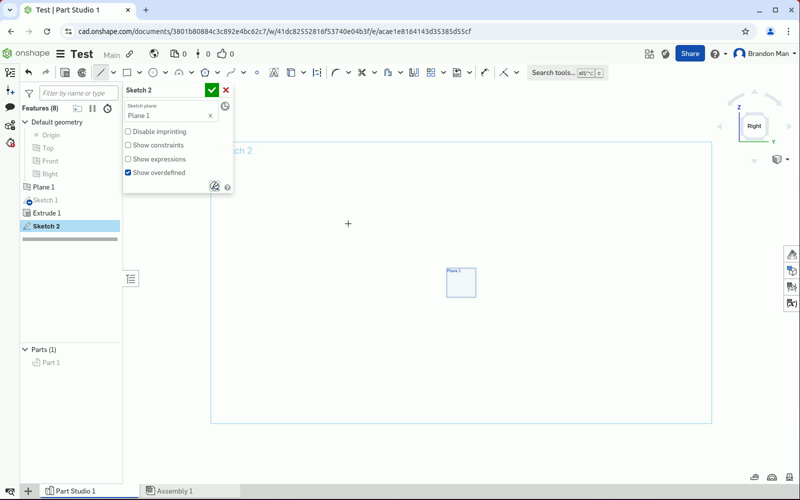
click(348, 223)
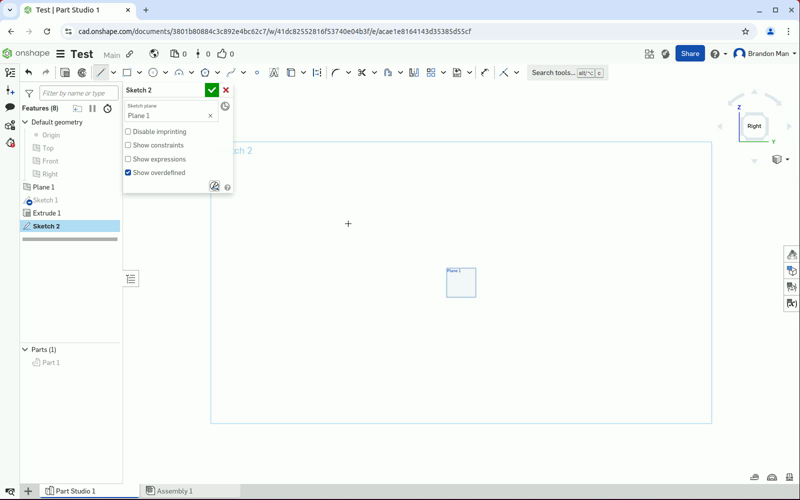
key_up(shift)
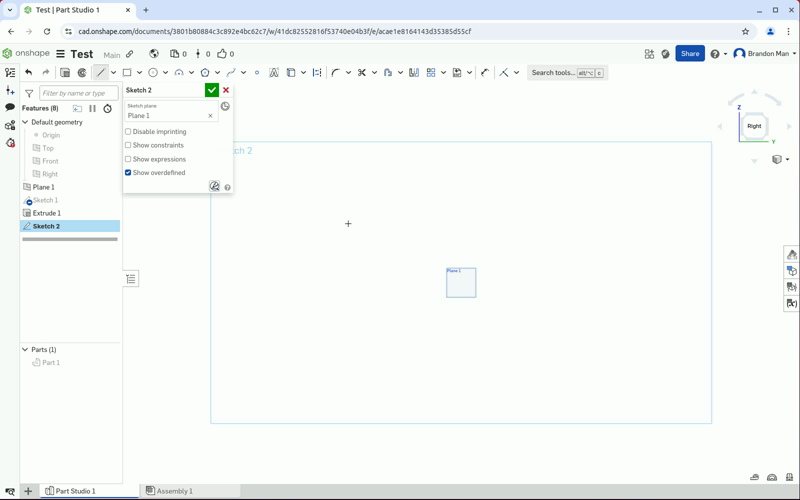
key_down(shift)
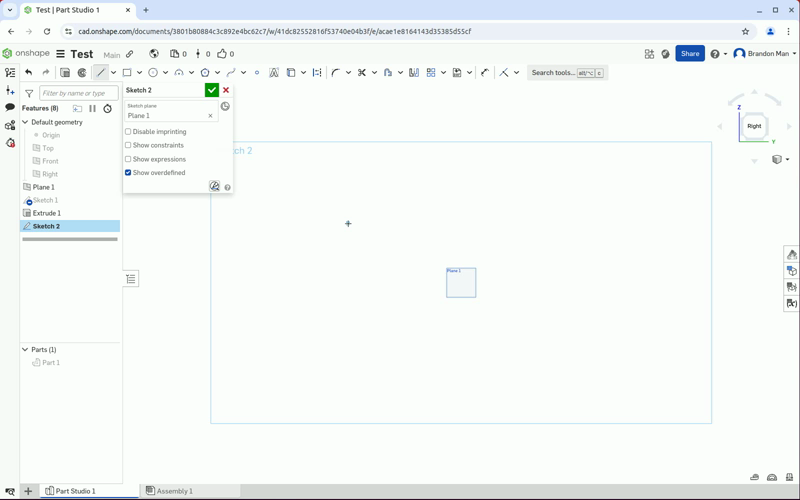
mouse_move(378, 223)
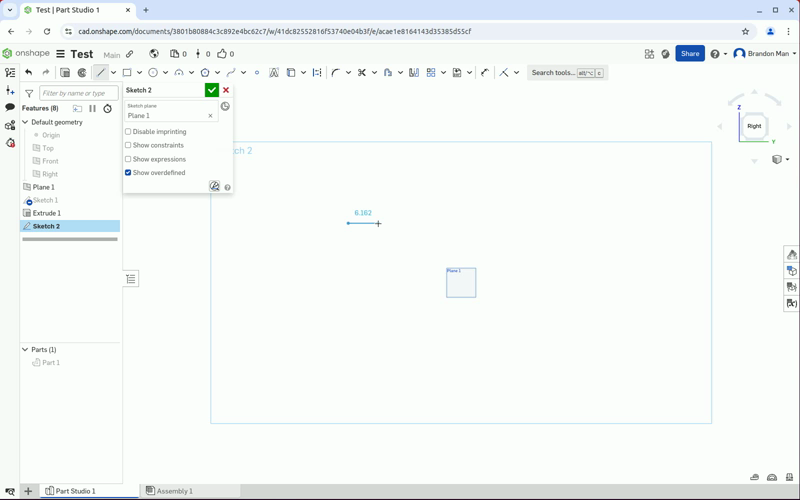
mouse_move(352, 227)
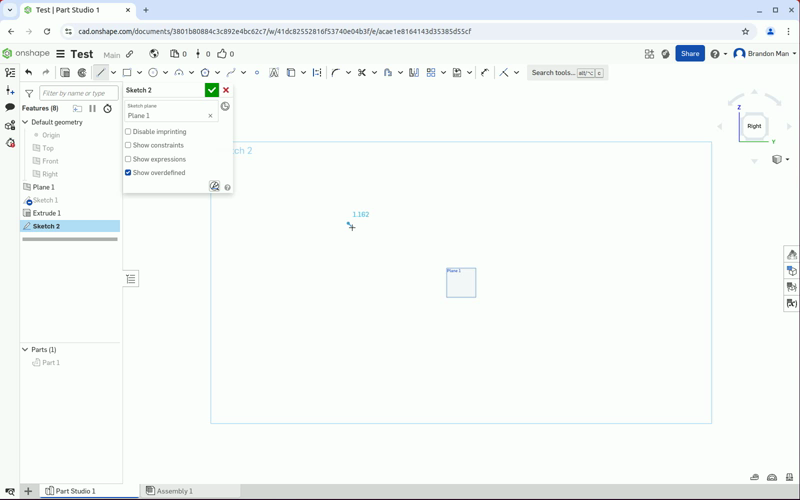
scroll(6)
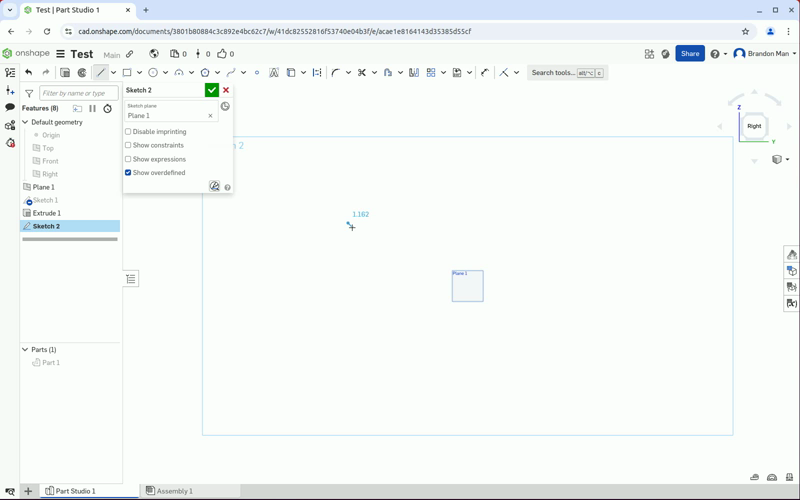
scroll(6)
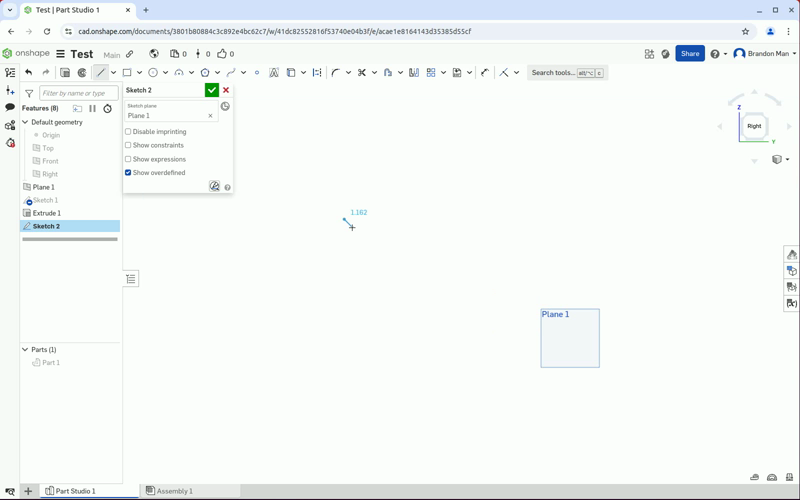
scroll(6)
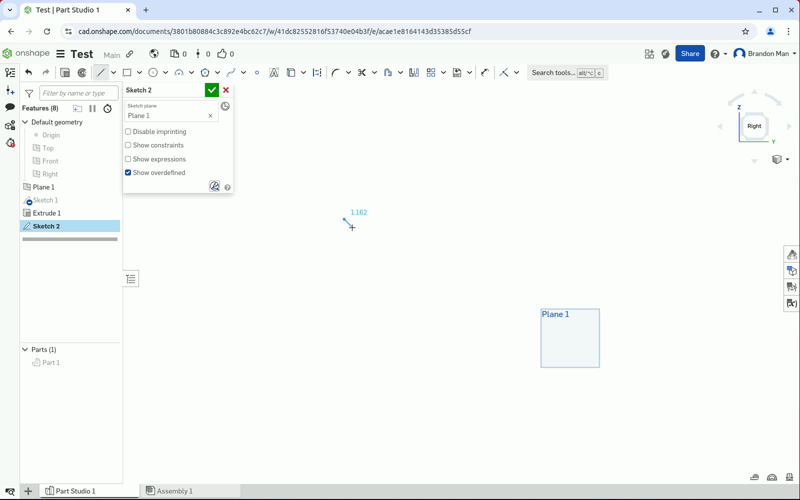
scroll(6)
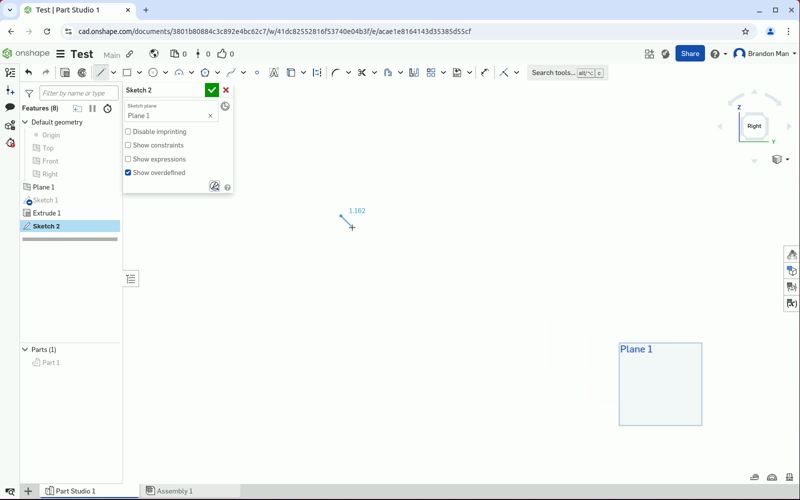
scroll(6)
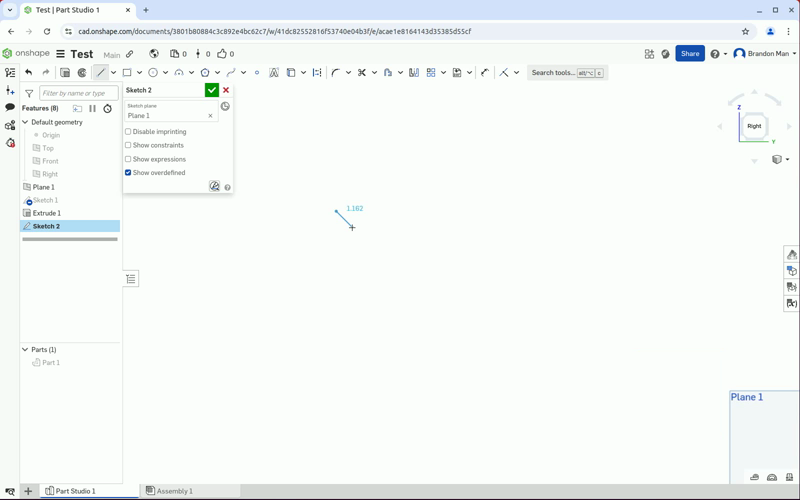
scroll(6)
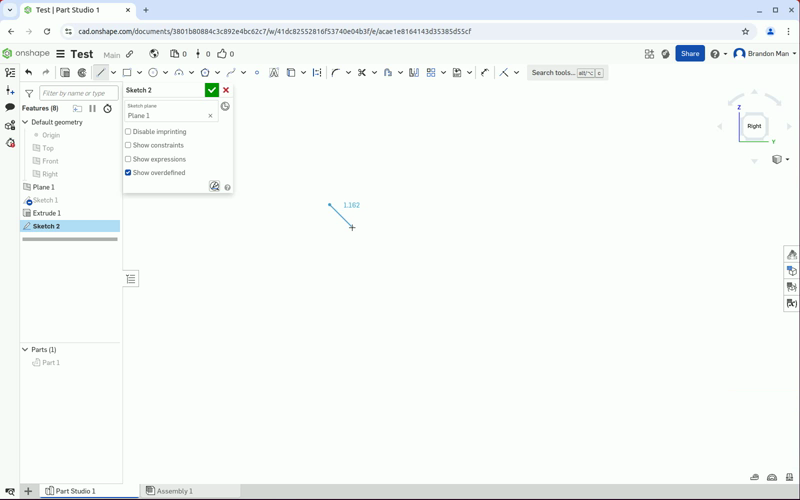
scroll(6)
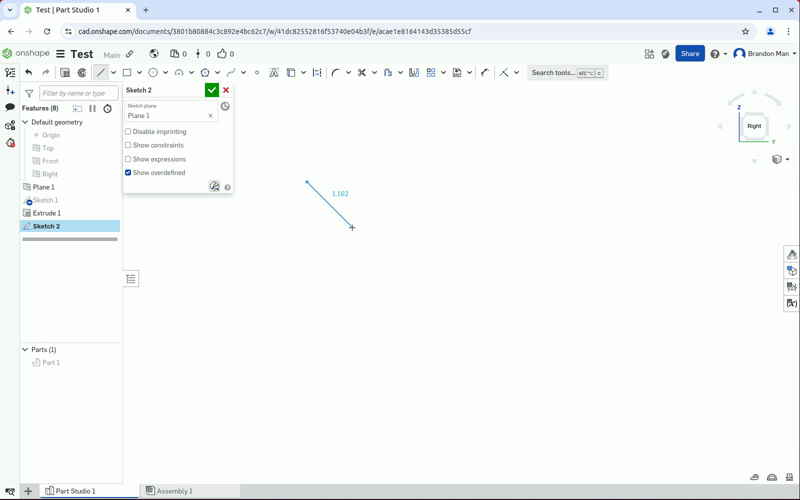
click(352, 227)
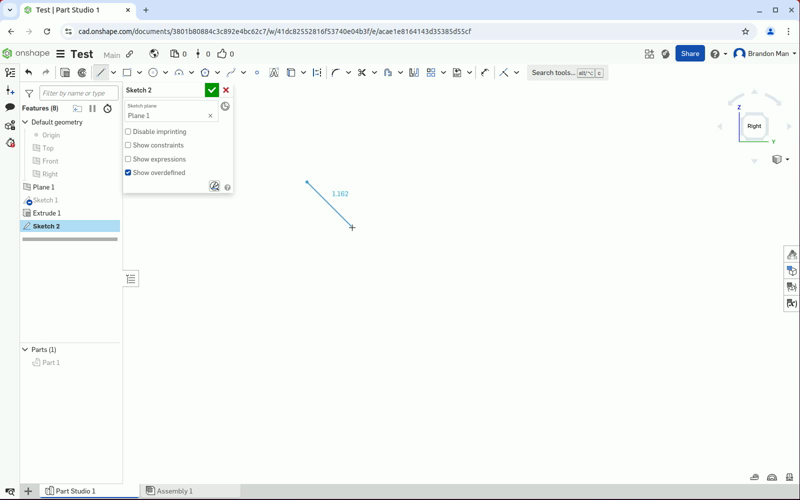
scroll(-6)
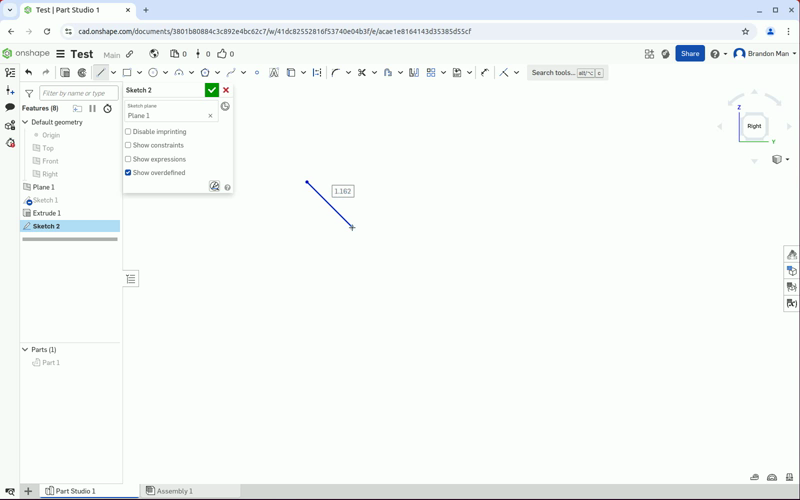
scroll(-6)
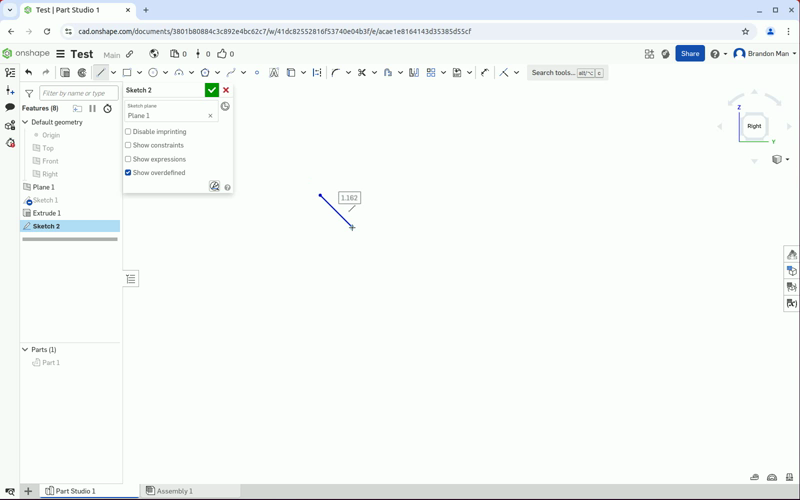
scroll(-6)
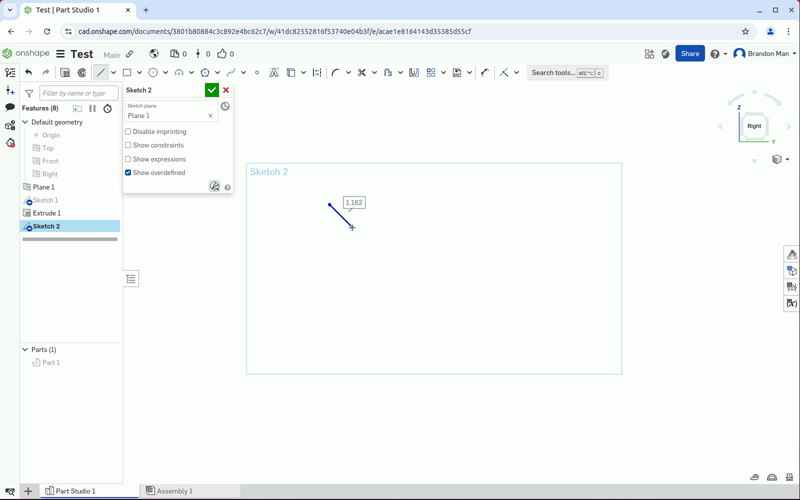
scroll(-6)
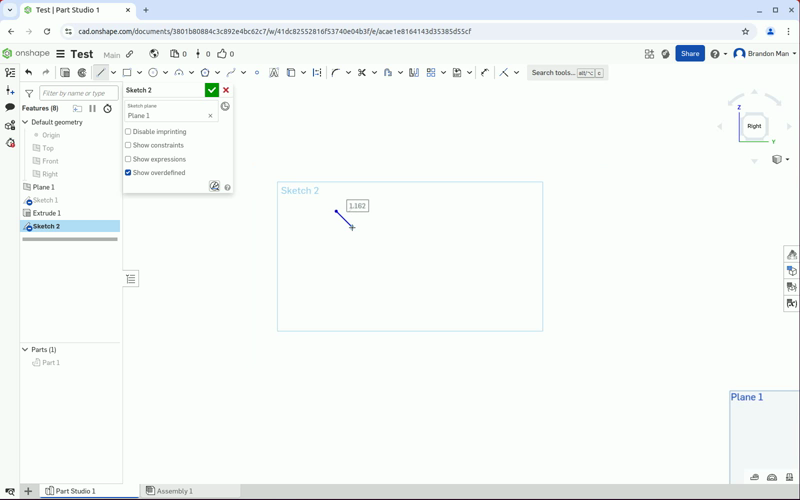
scroll(-6)
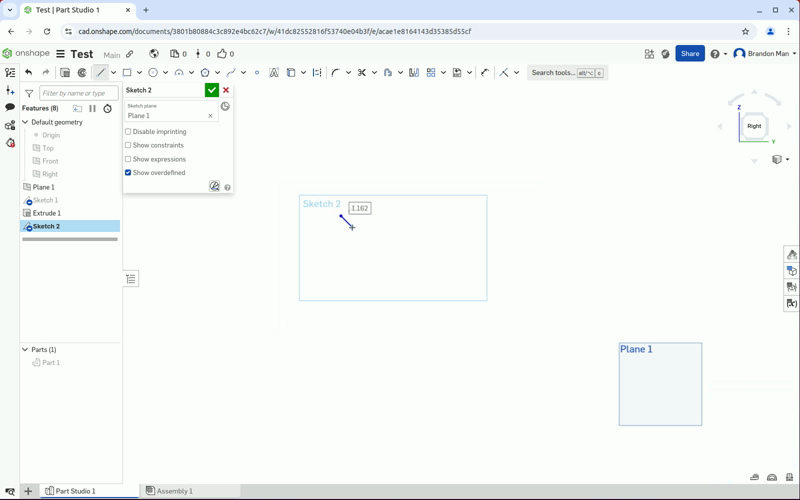
scroll(-6)
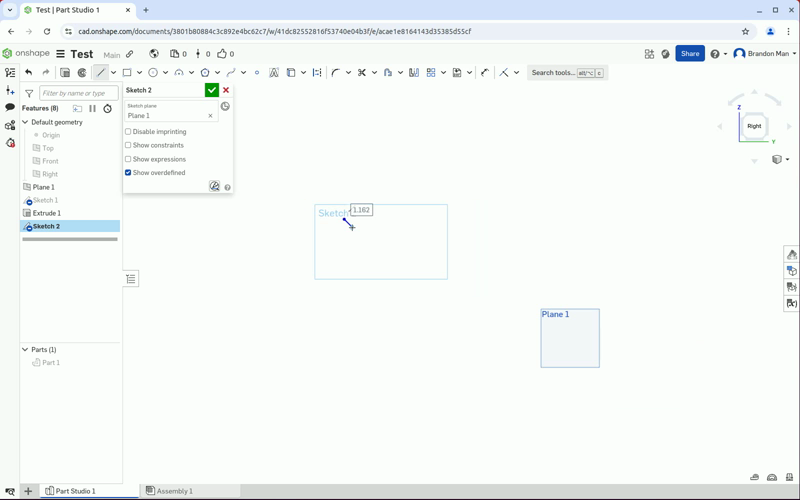
scroll(-6)
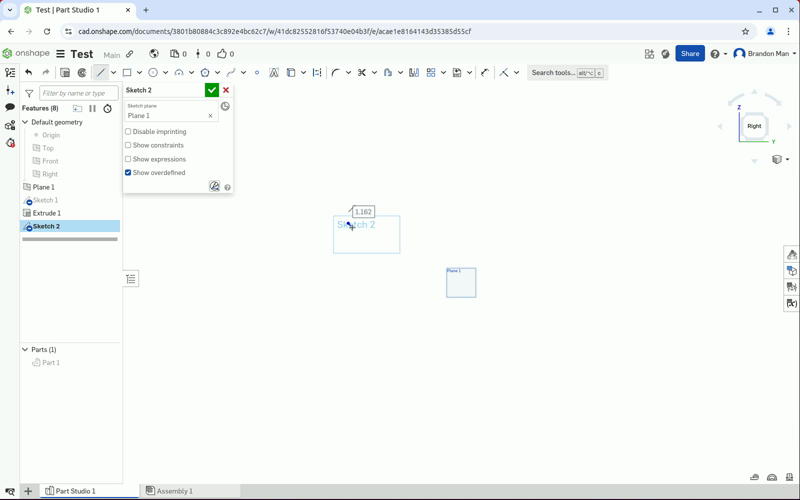
key_up(shift)
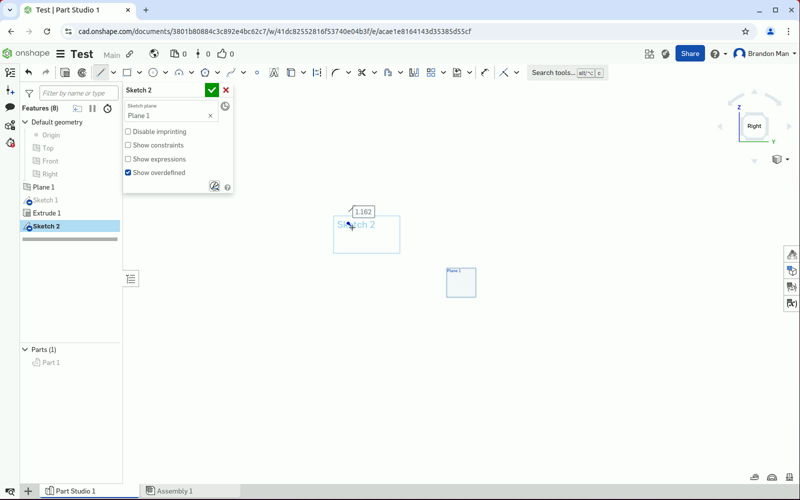
key_down(shift)
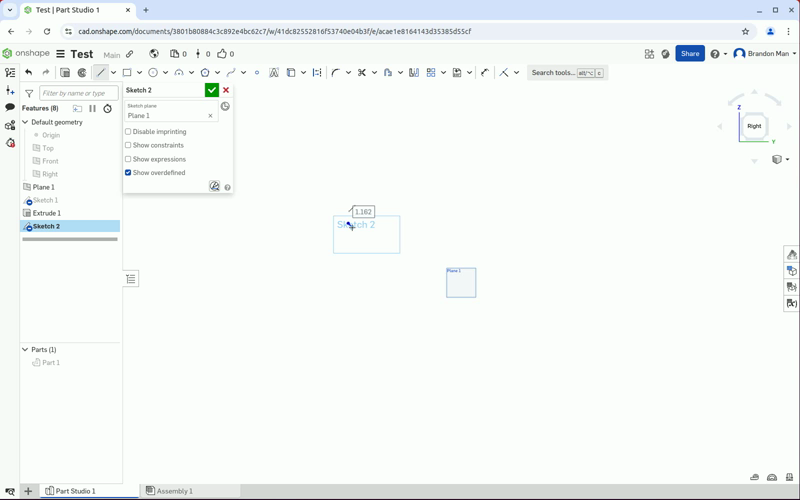
mouse_move(382, 227)
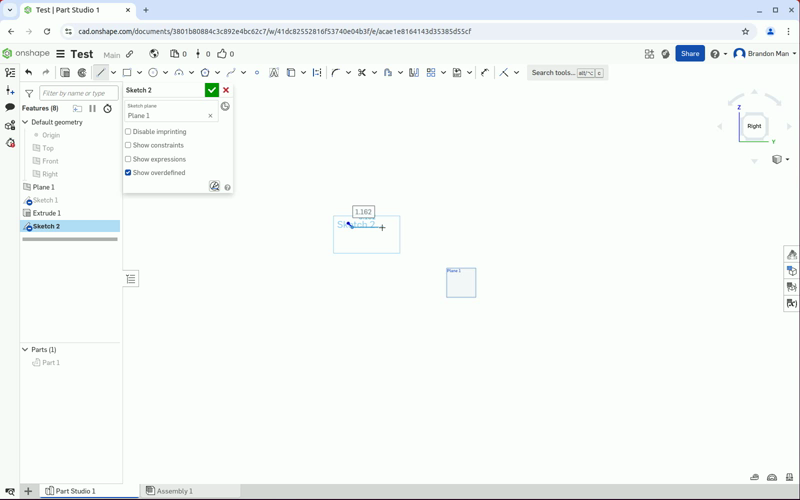
mouse_move(355, 224)
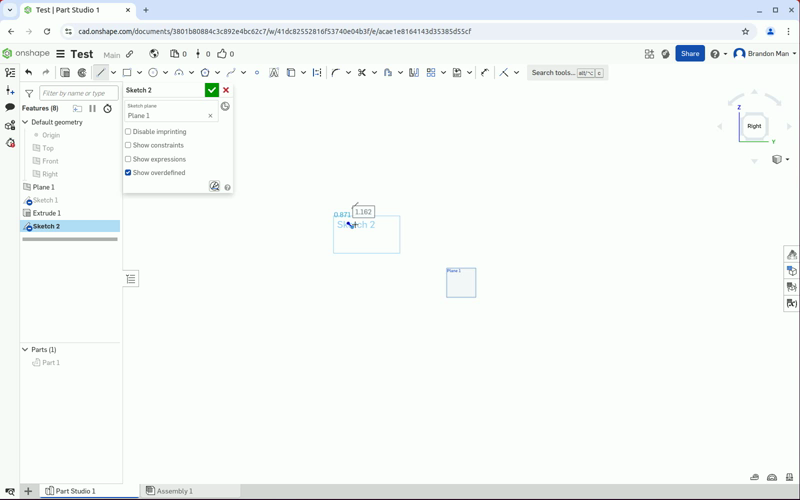
scroll(6)
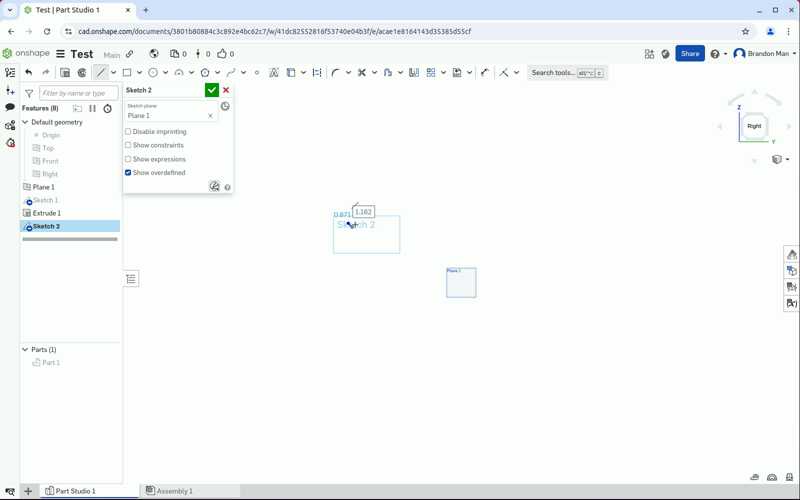
scroll(6)
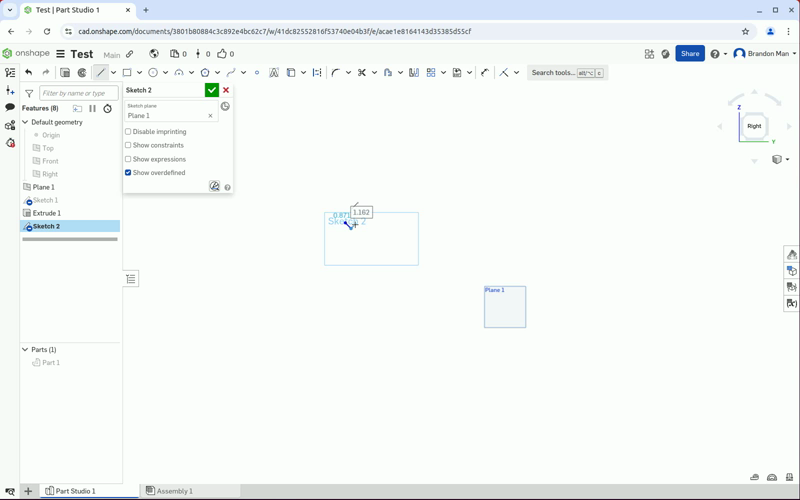
scroll(6)
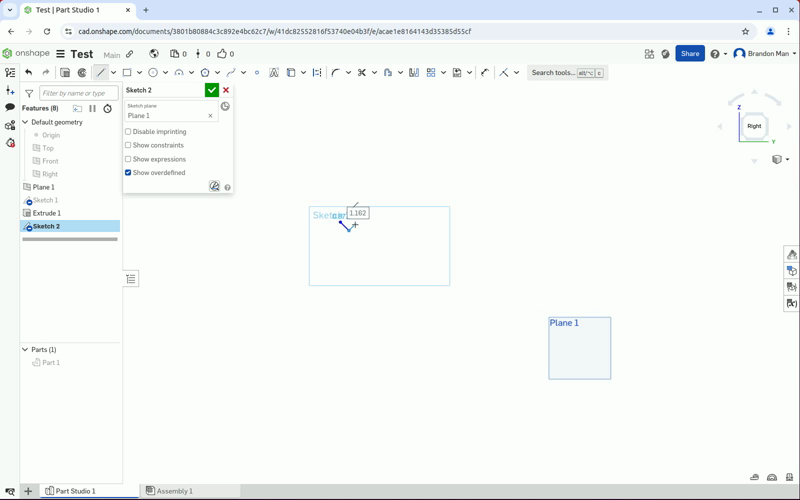
scroll(6)
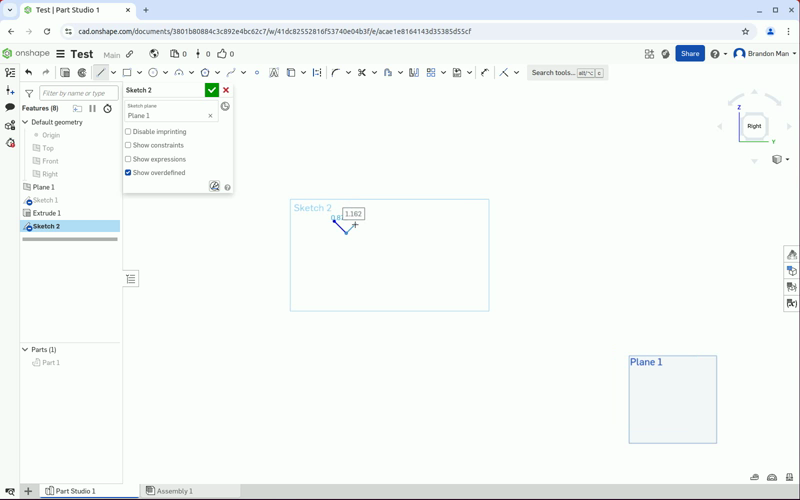
scroll(6)
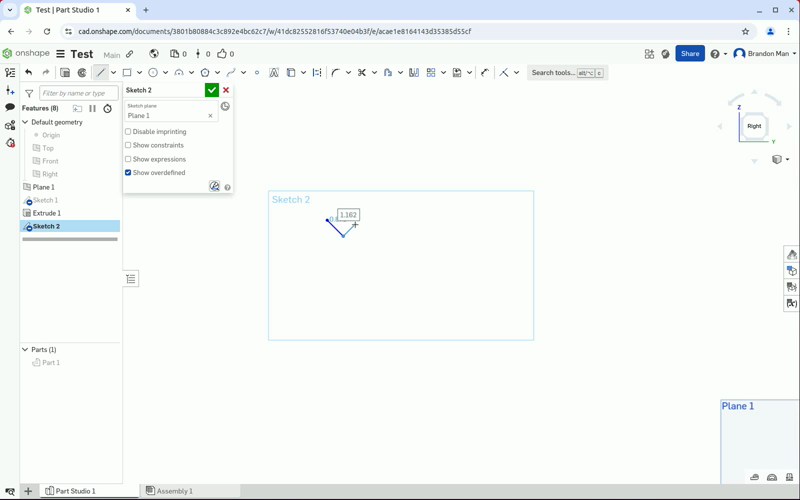
scroll(6)
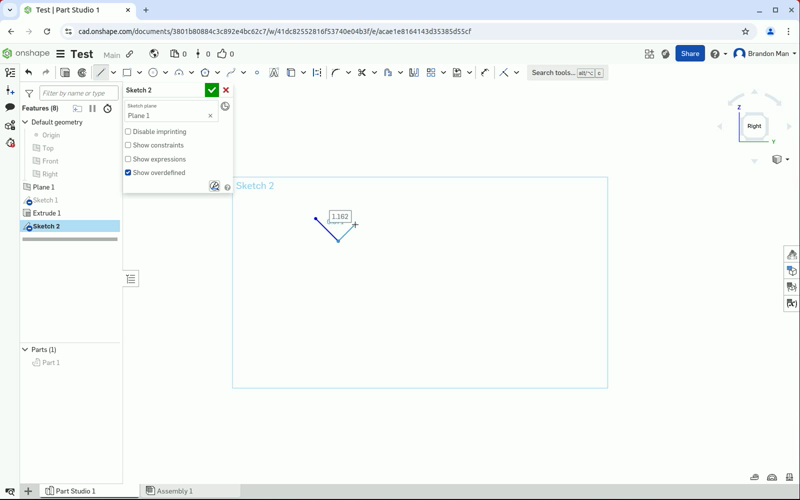
scroll(6)
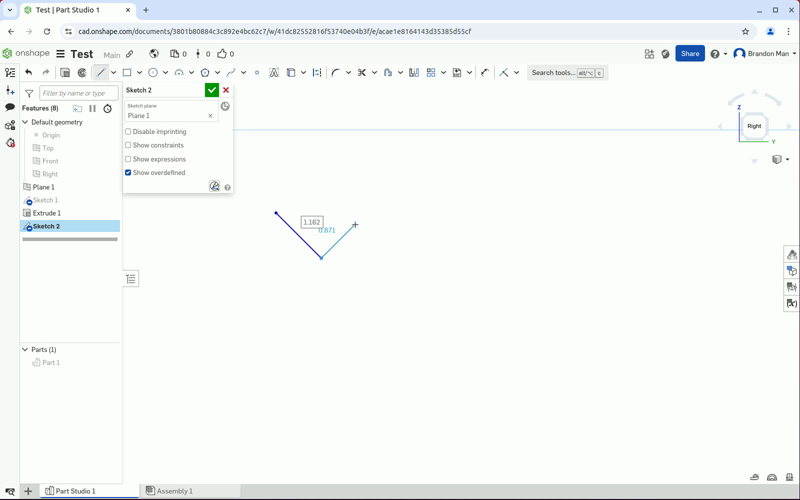
click(355, 224)
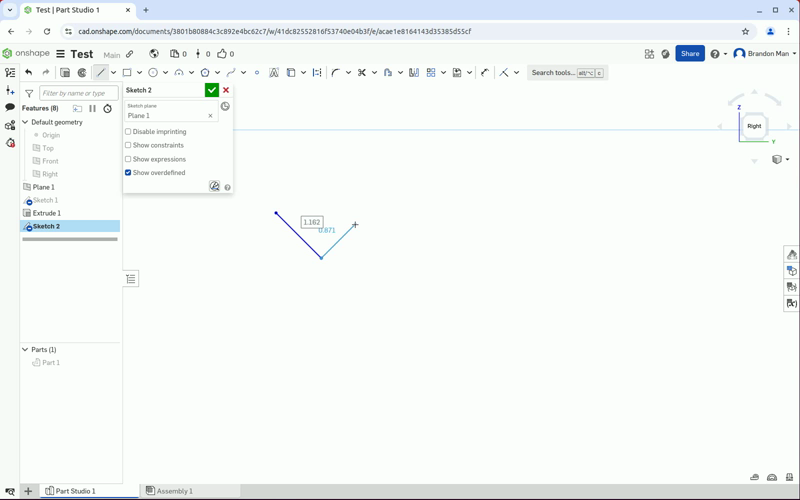
scroll(-6)
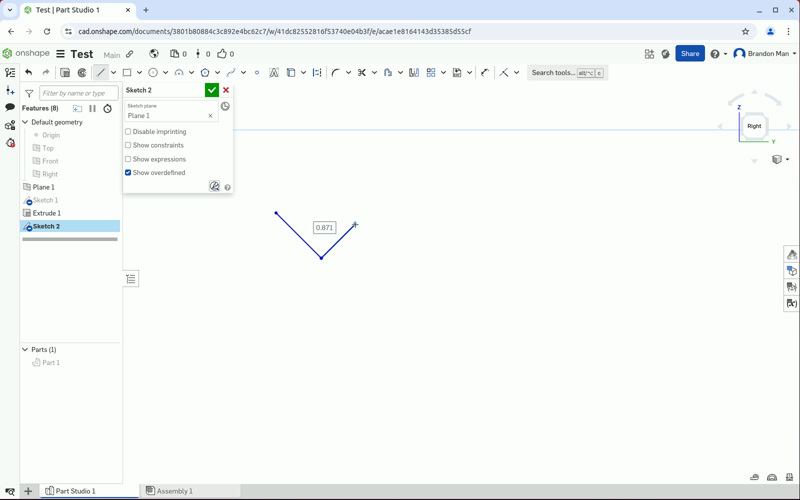
scroll(-6)
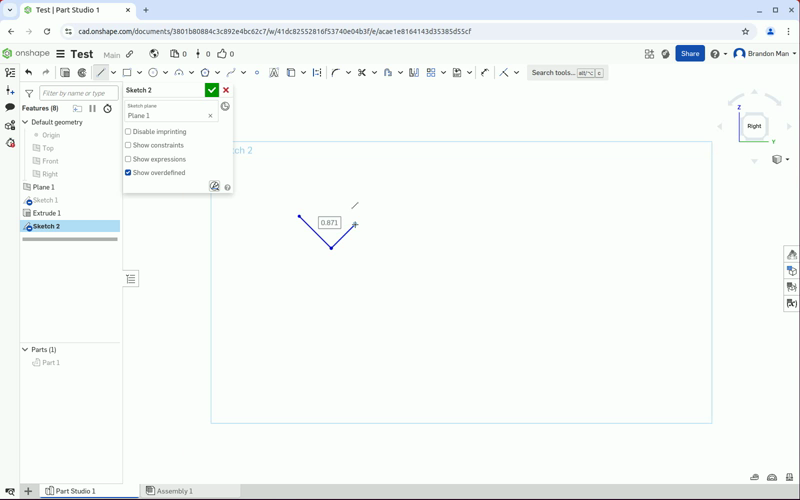
scroll(-6)
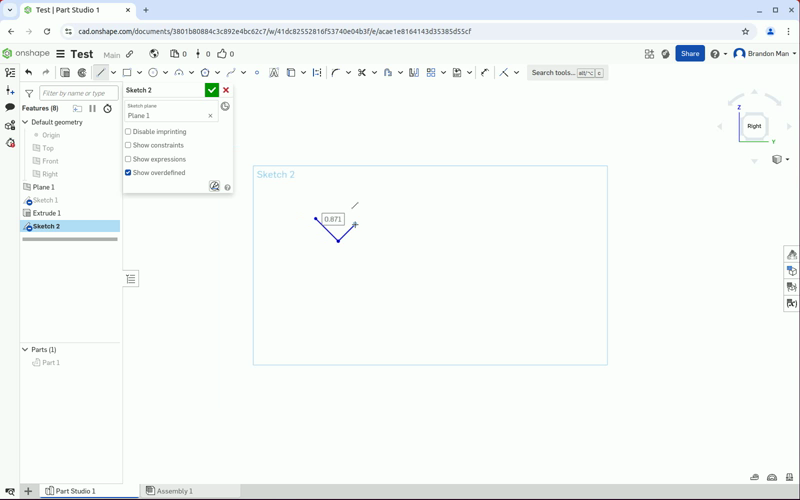
scroll(-6)
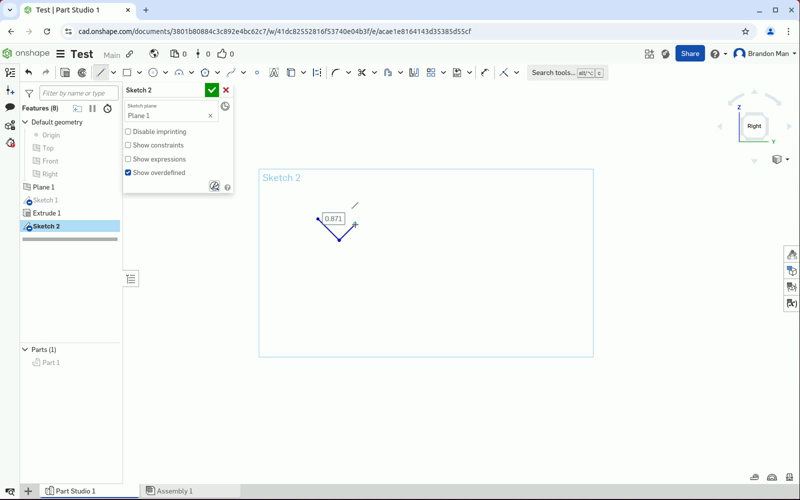
scroll(-6)
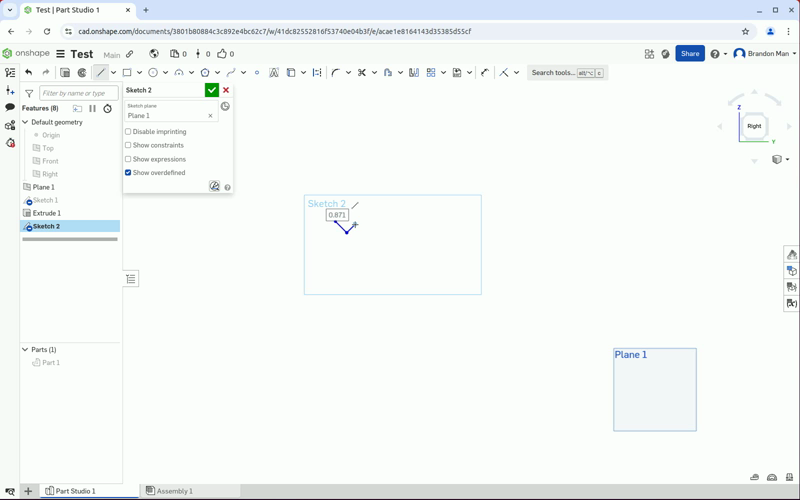
scroll(-6)
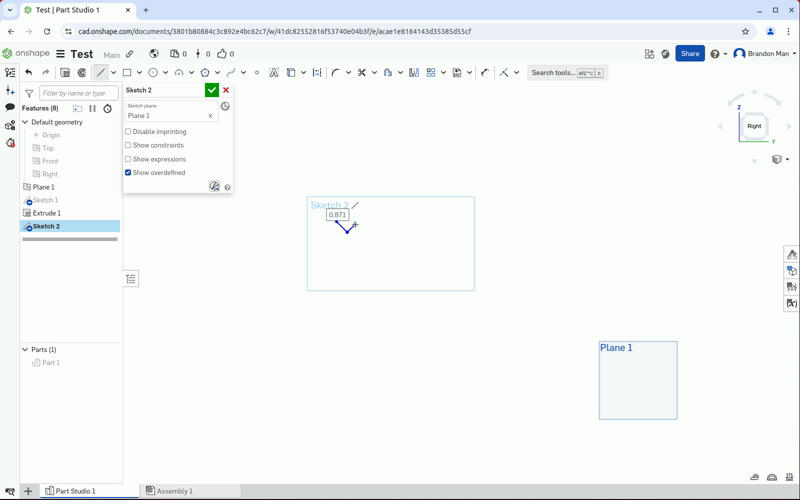
scroll(-6)
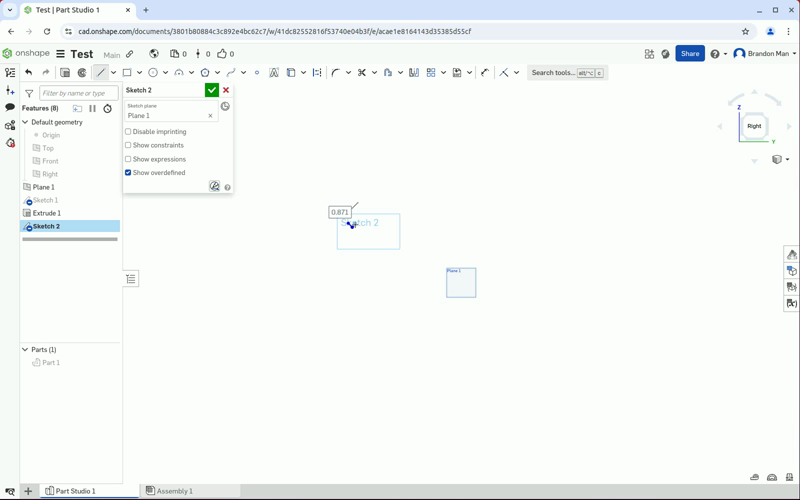
key_up(shift)
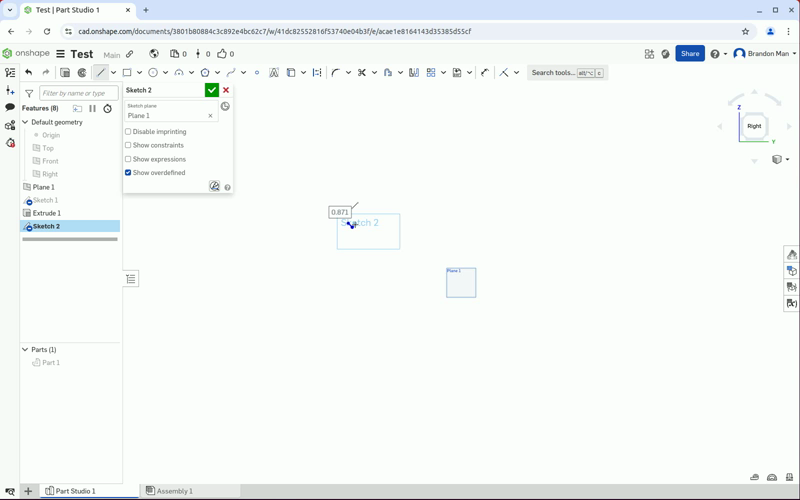
key_down(shift)
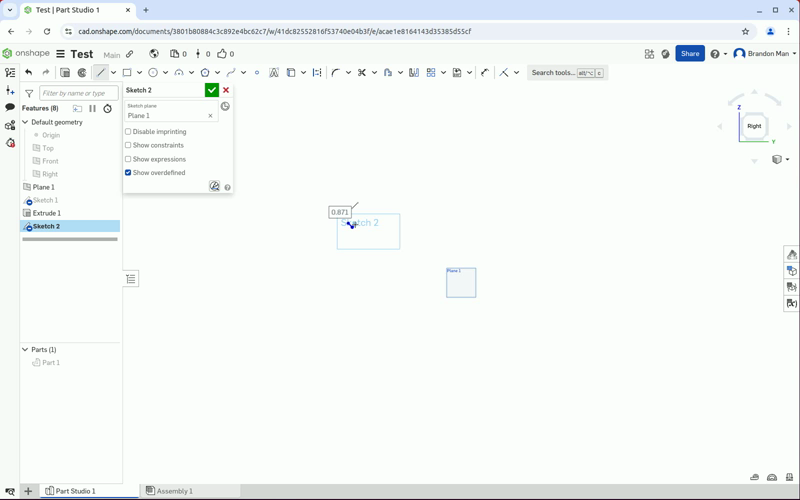
mouse_move(385, 224)
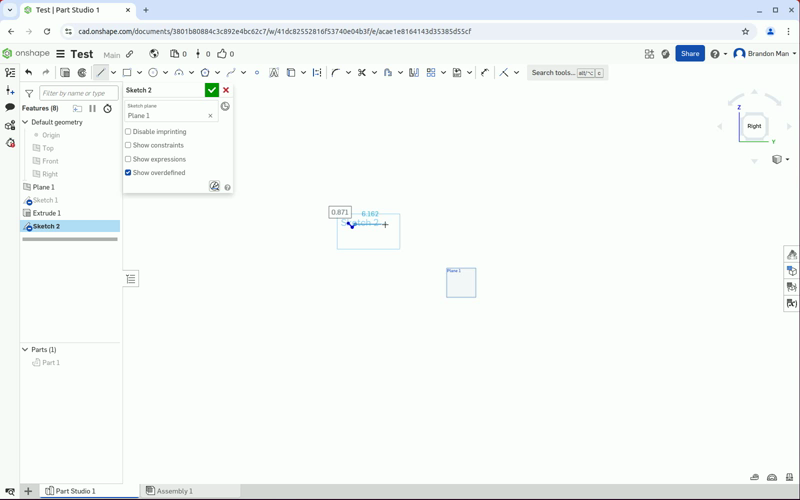
mouse_move(355, 216)
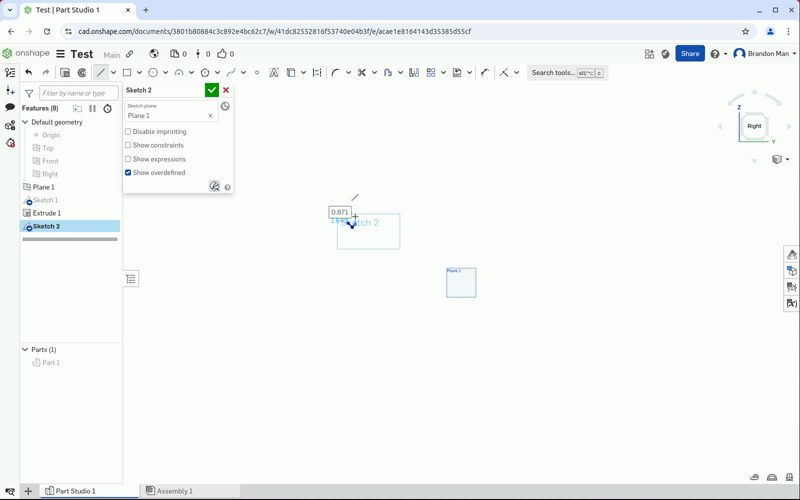
click(355, 216)
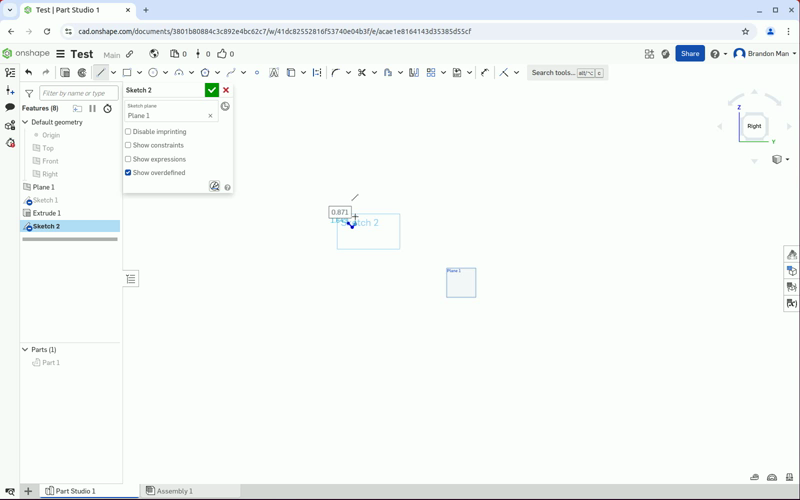
key_up(shift)
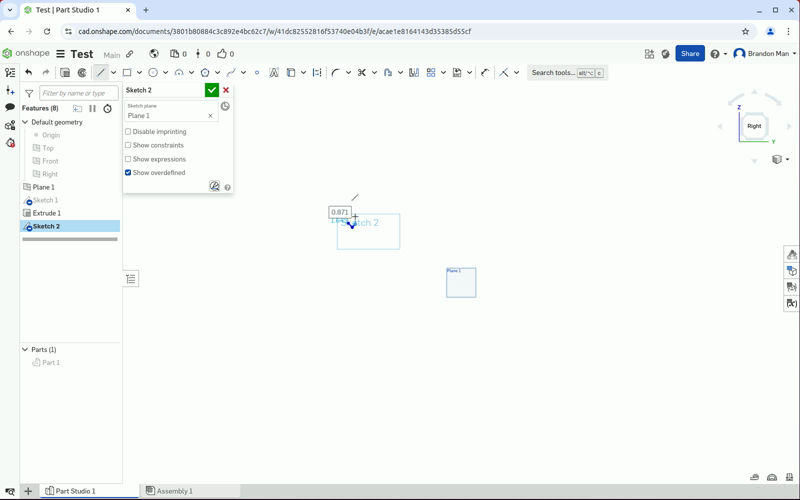
mouse_move(385, 216)
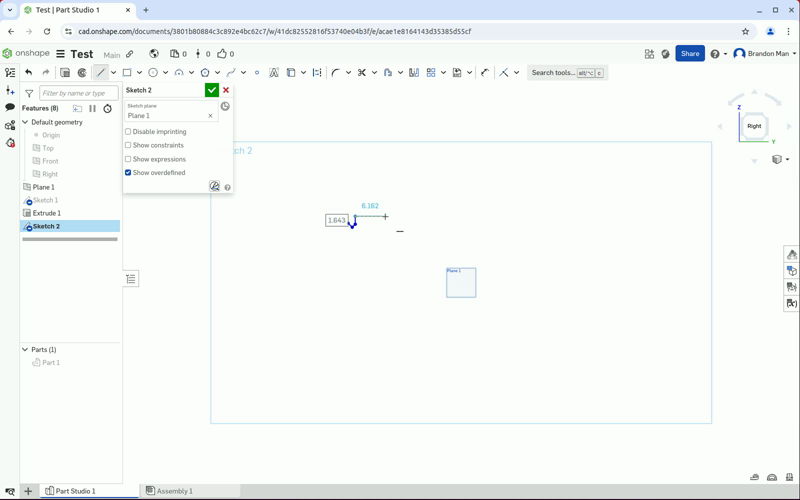
key_down(shift)
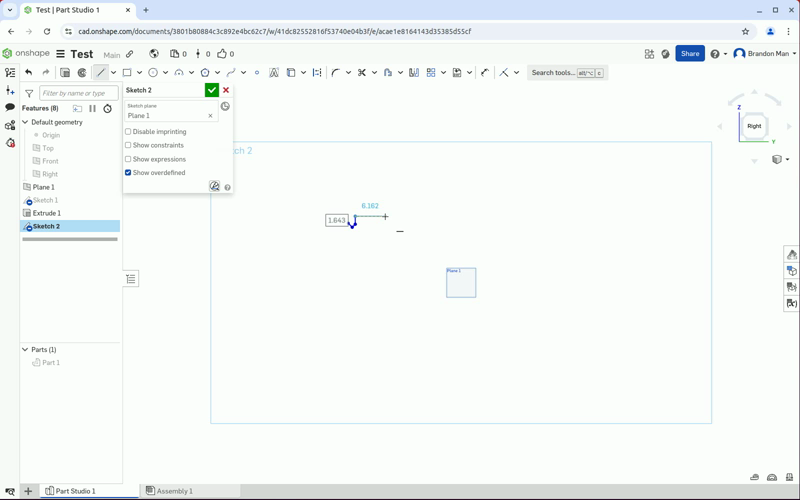
mouse_move(348, 223)
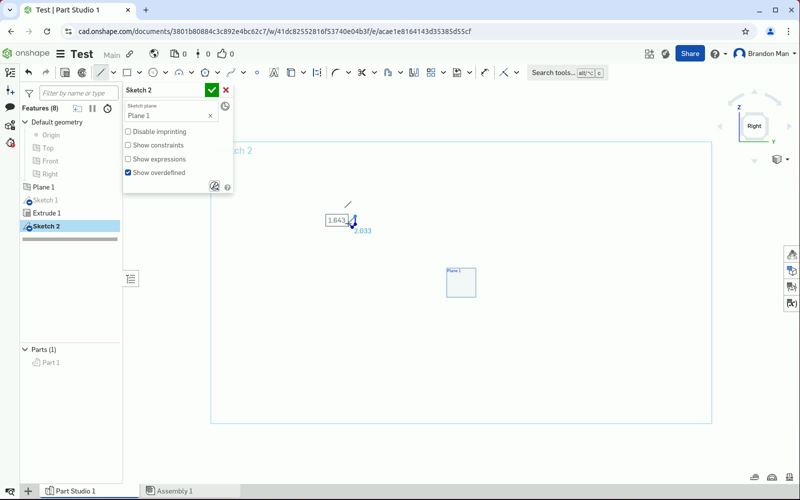
key_up(shift)
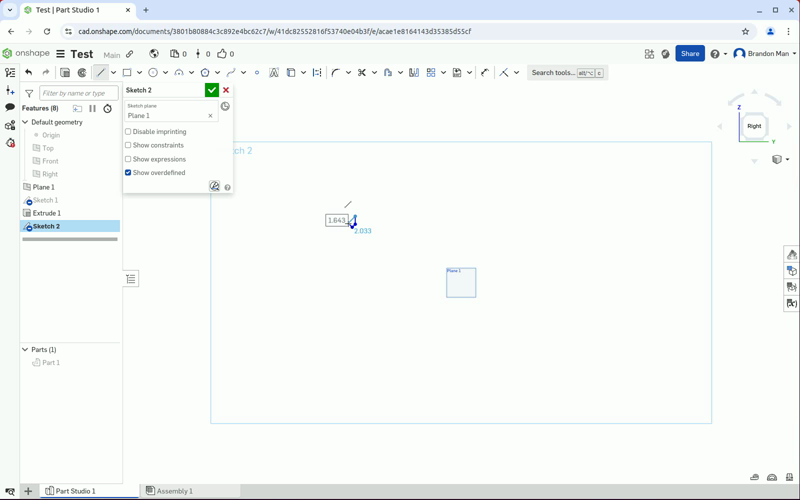
click(348, 223)
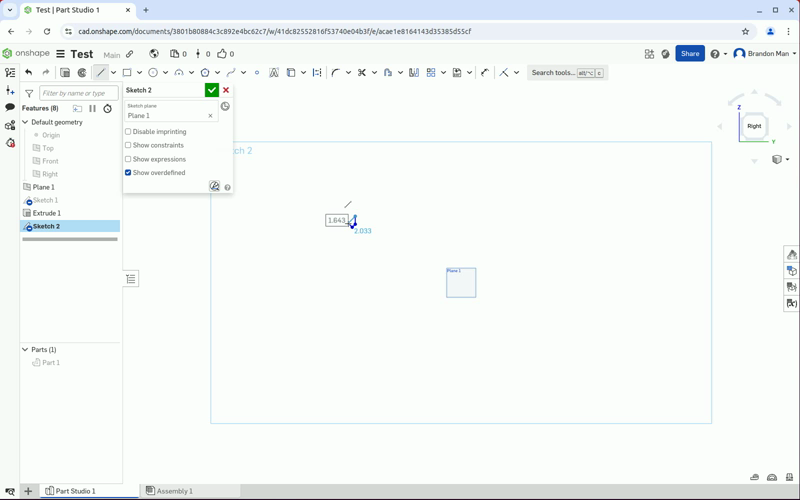
key(esc)
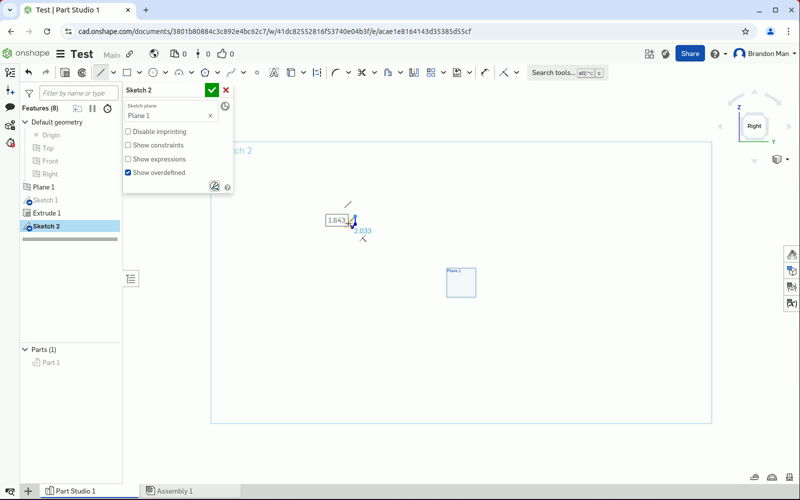
key(c)
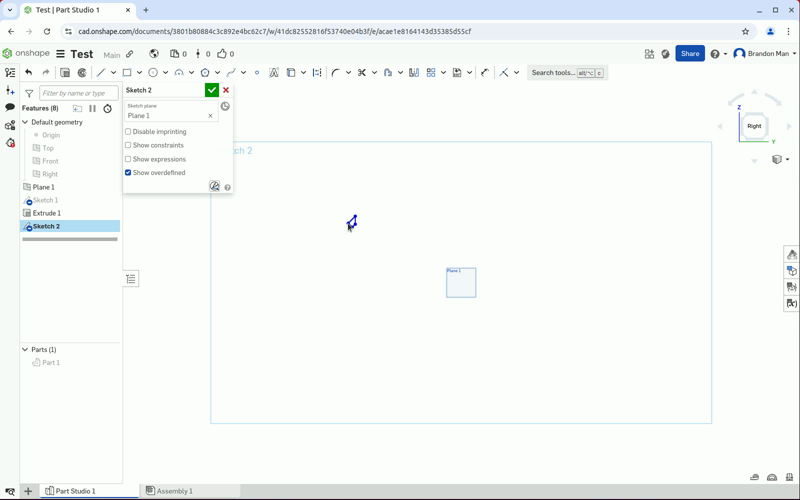
key_down(shift)
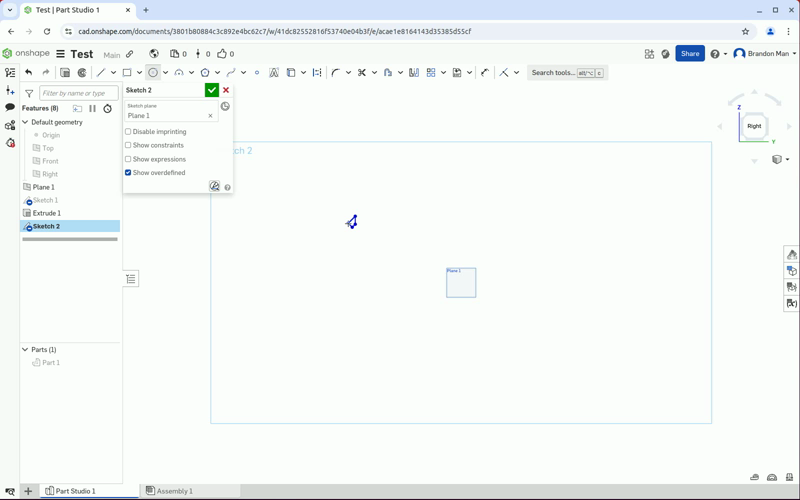
mouse_move(352, 223)
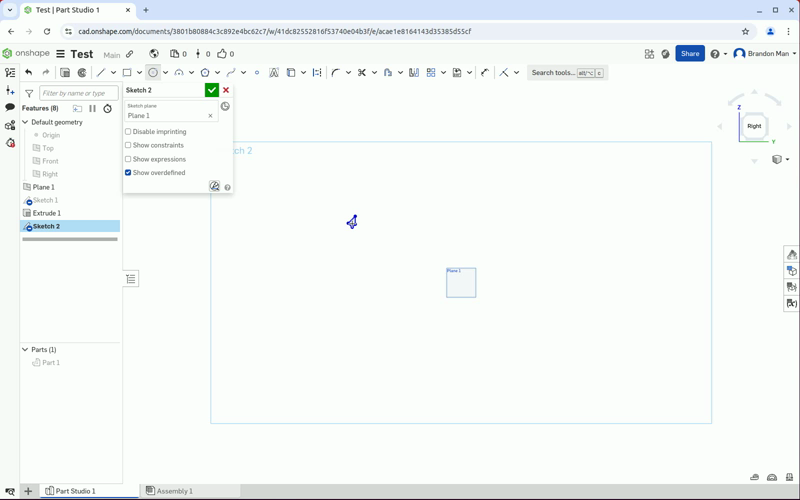
scroll(6)
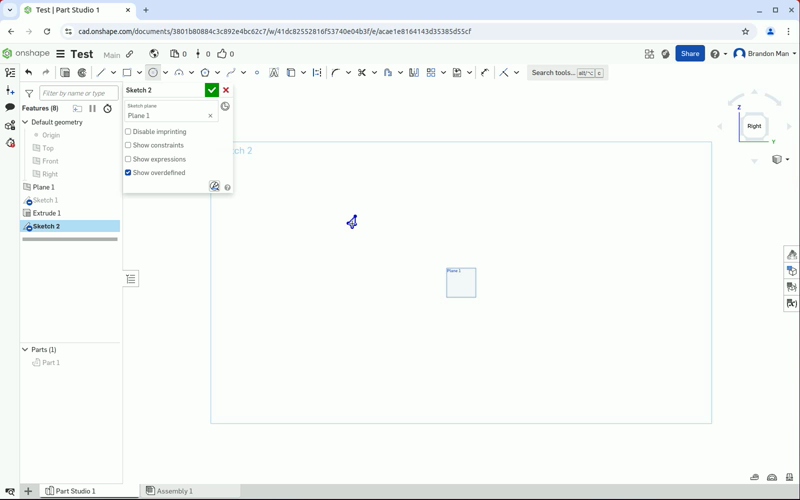
scroll(6)
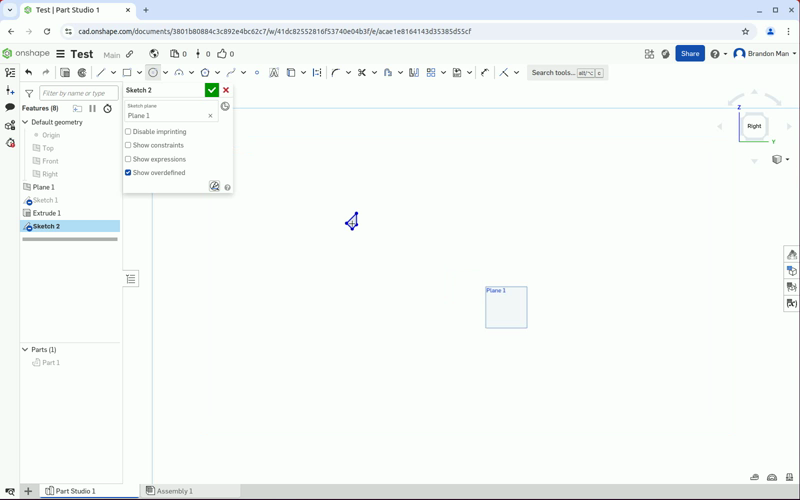
scroll(6)
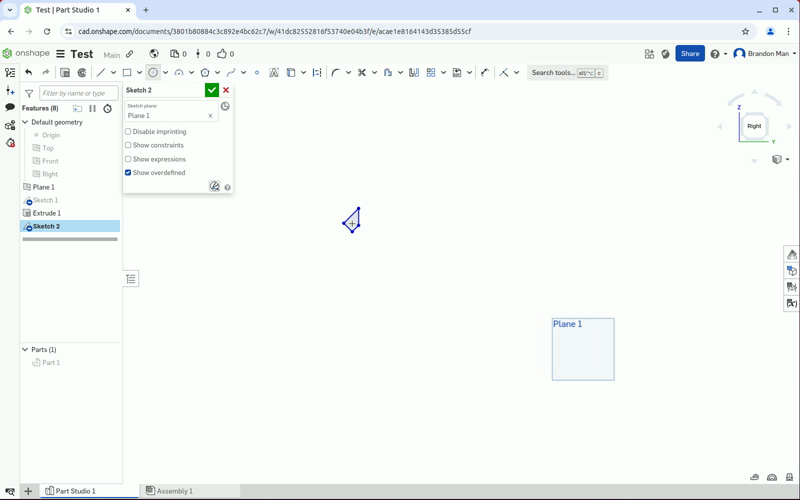
scroll(6)
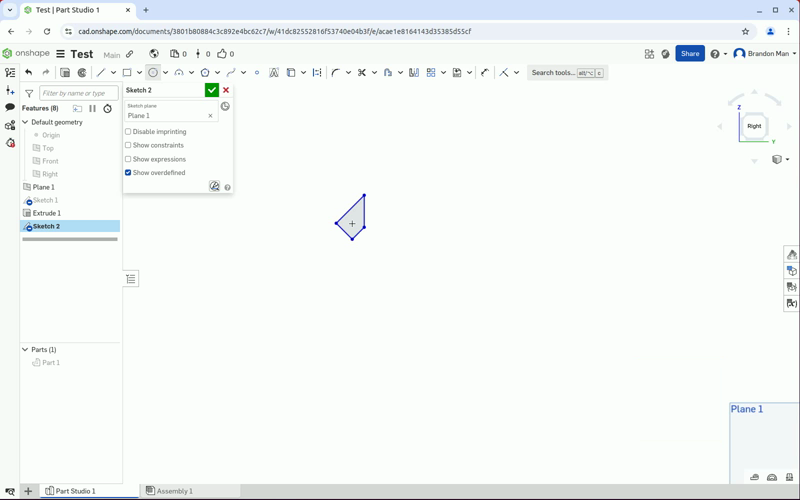
scroll(6)
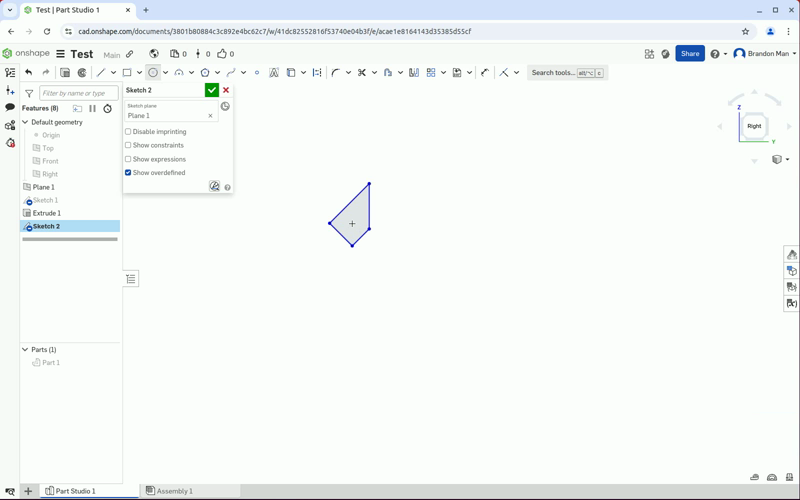
scroll(6)
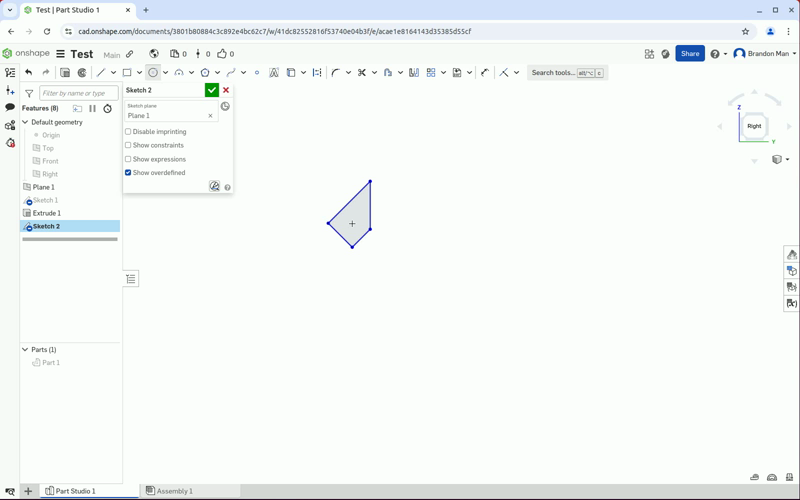
scroll(6)
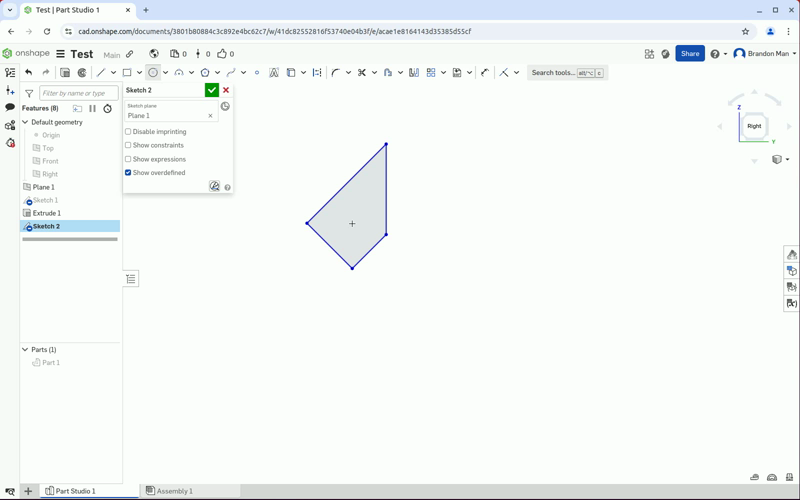
click(352, 223)
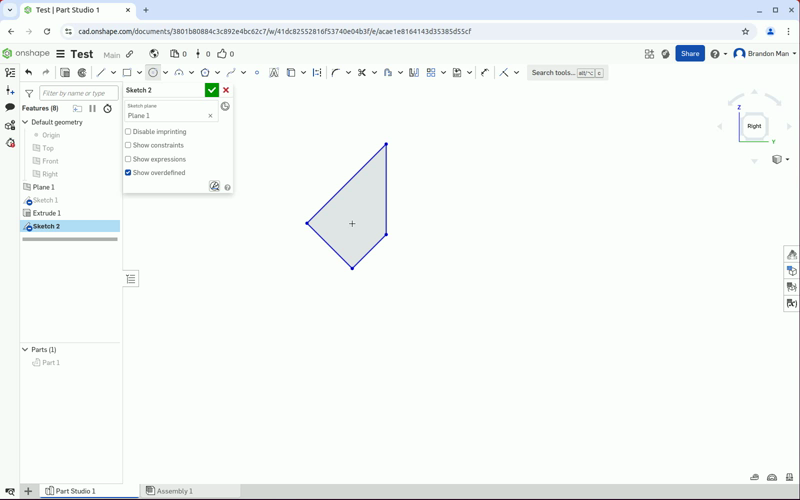
scroll(-6)
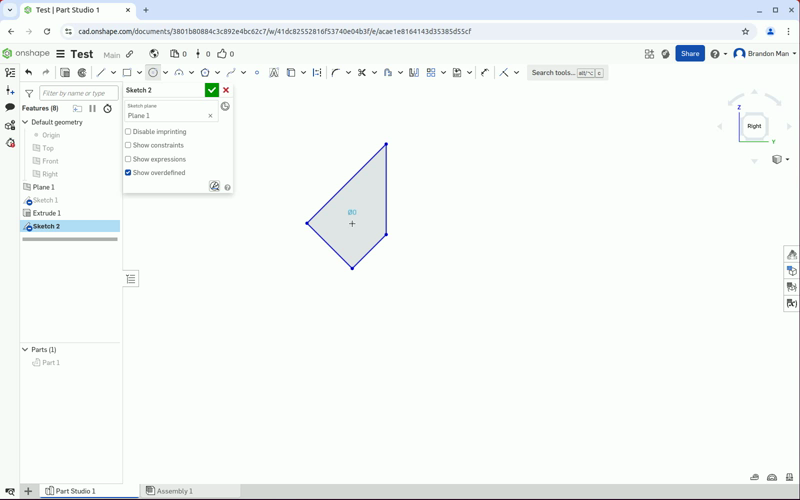
scroll(-6)
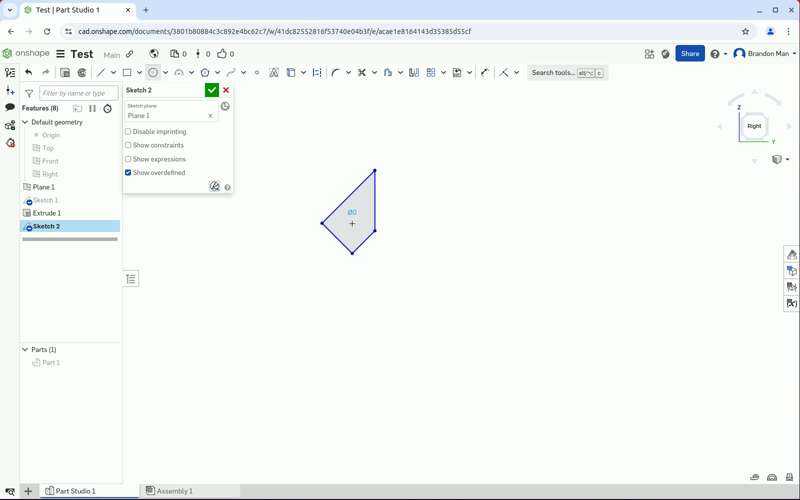
scroll(-6)
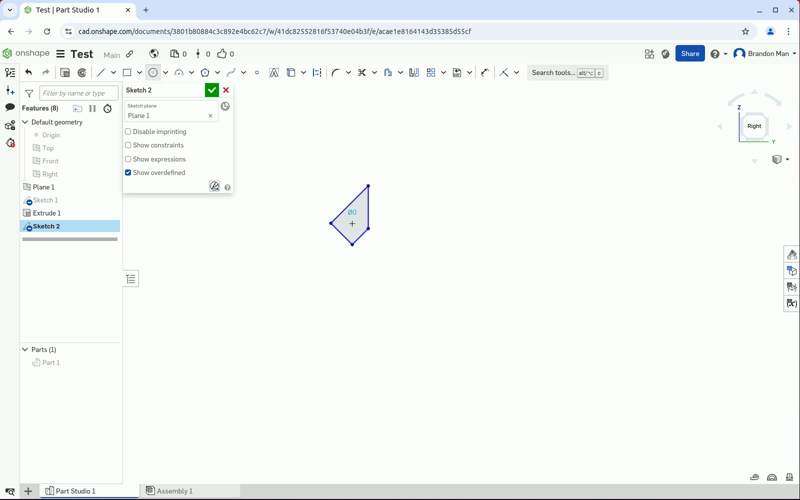
scroll(-6)
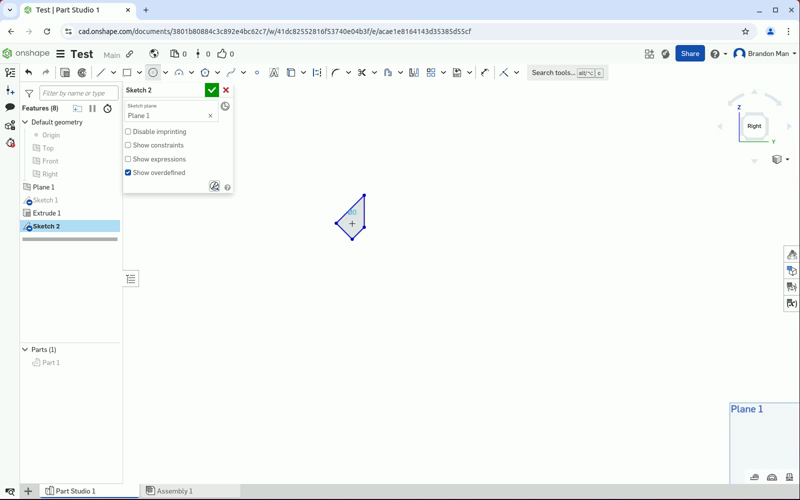
scroll(-6)
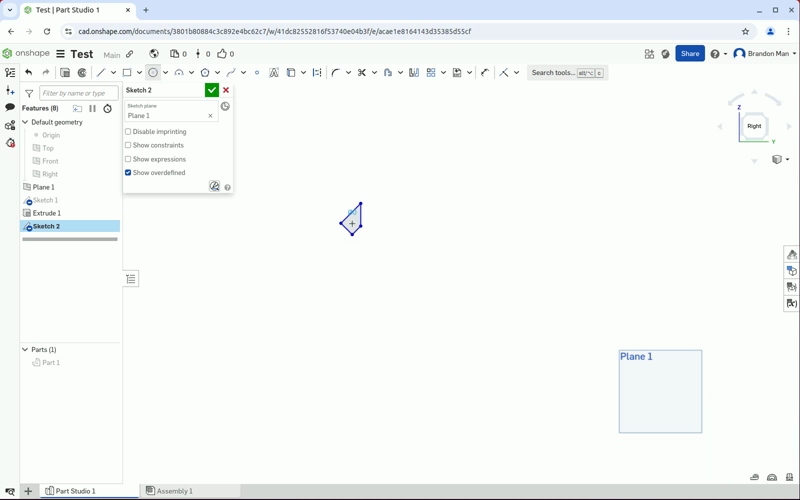
scroll(-6)
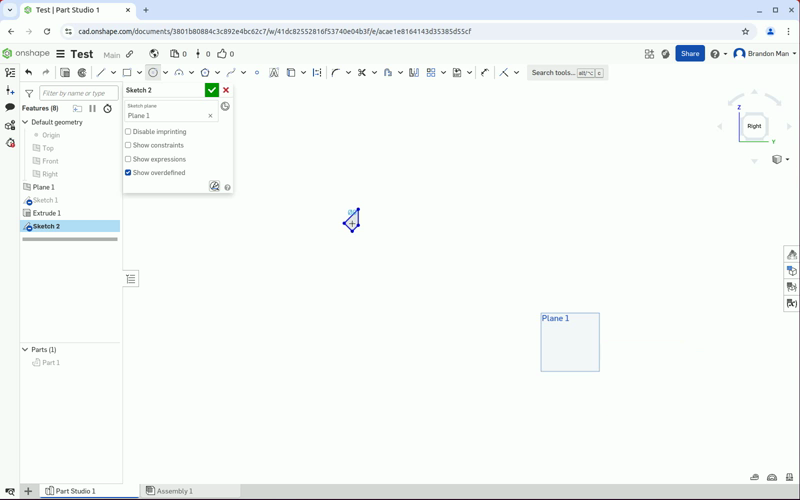
scroll(-6)
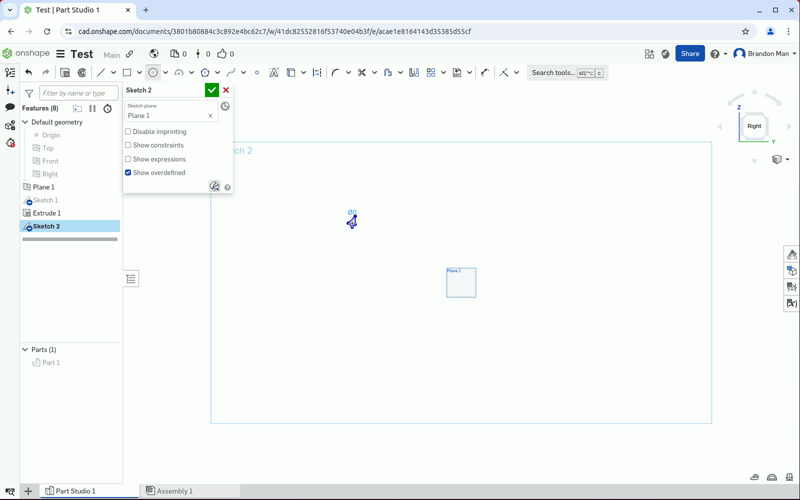
key_up(shift)
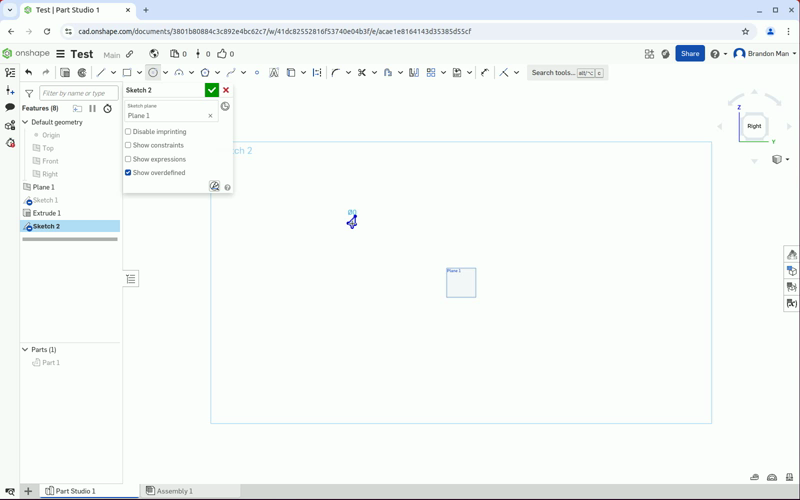
mouse_move(352, 223)
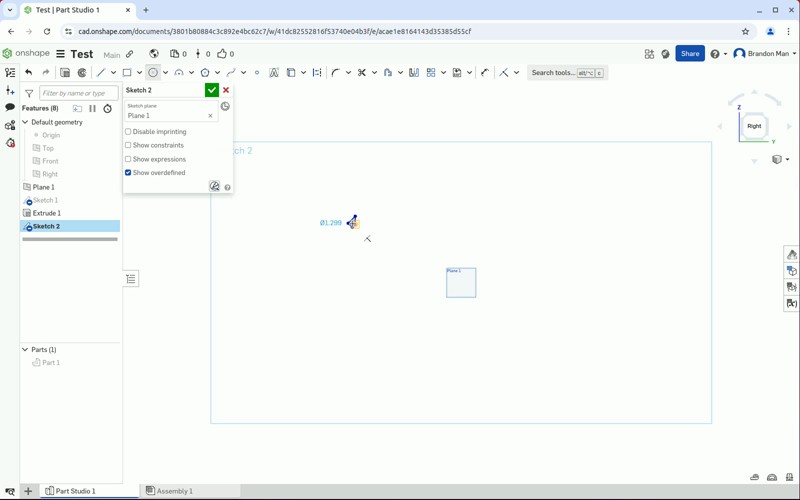
scroll(6)
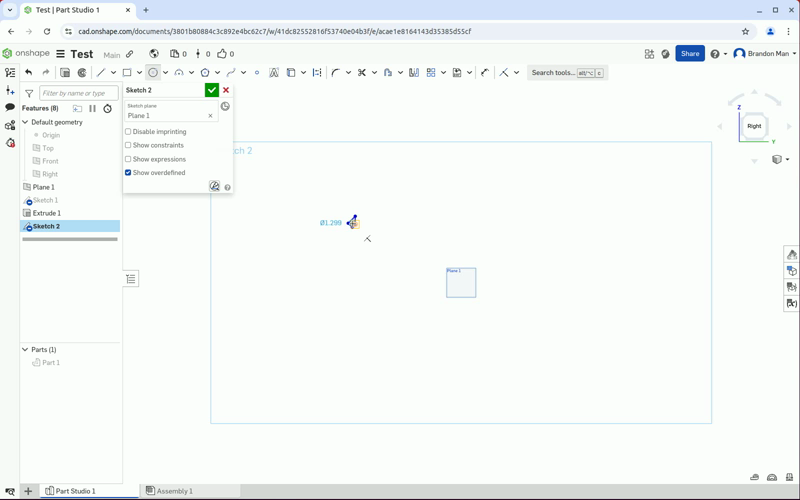
scroll(6)
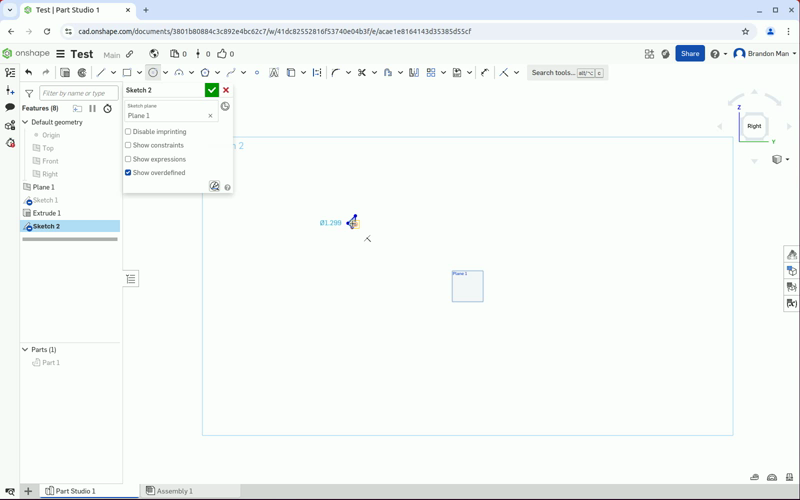
scroll(6)
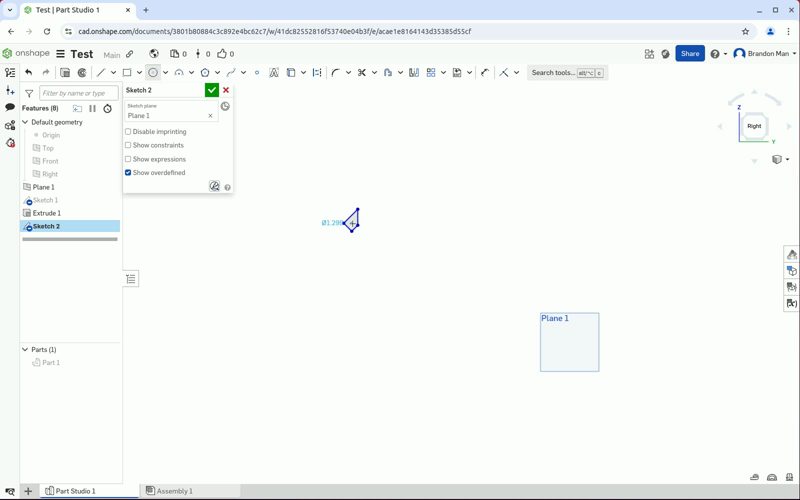
scroll(6)
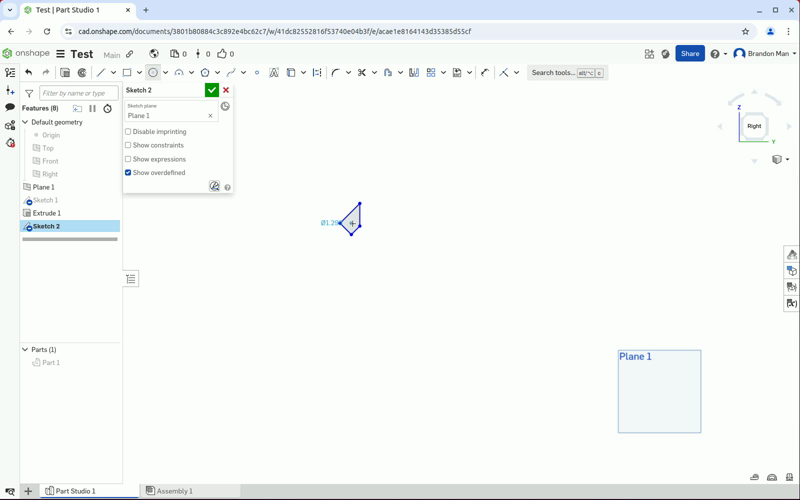
scroll(6)
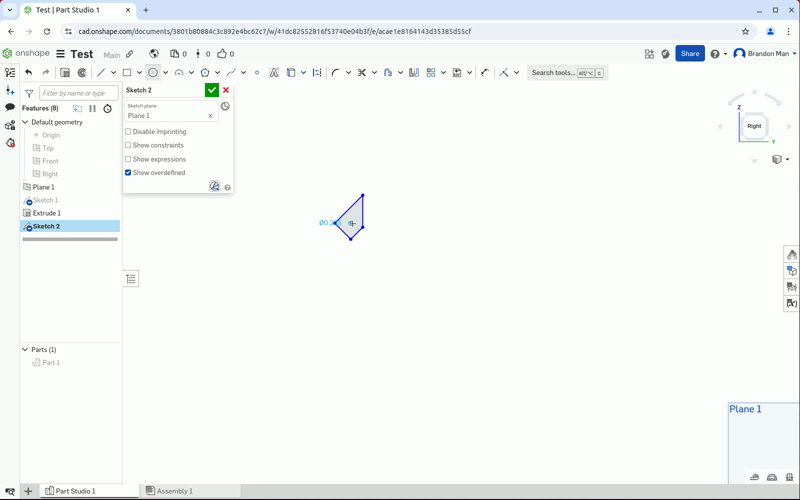
scroll(6)
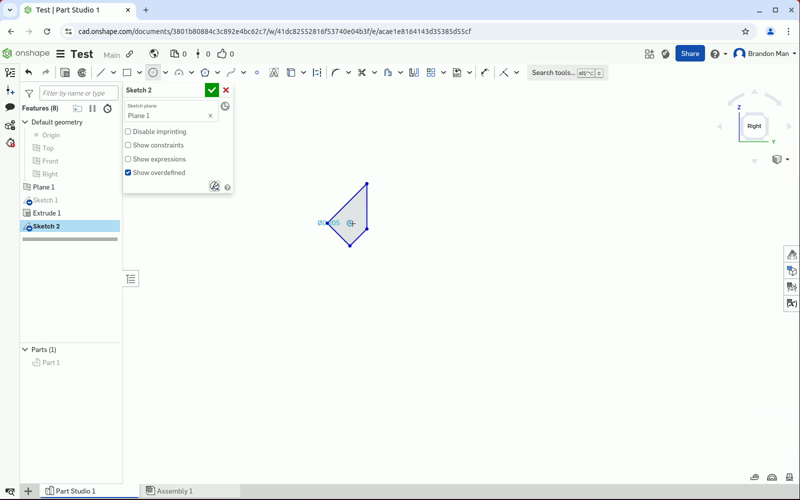
scroll(6)
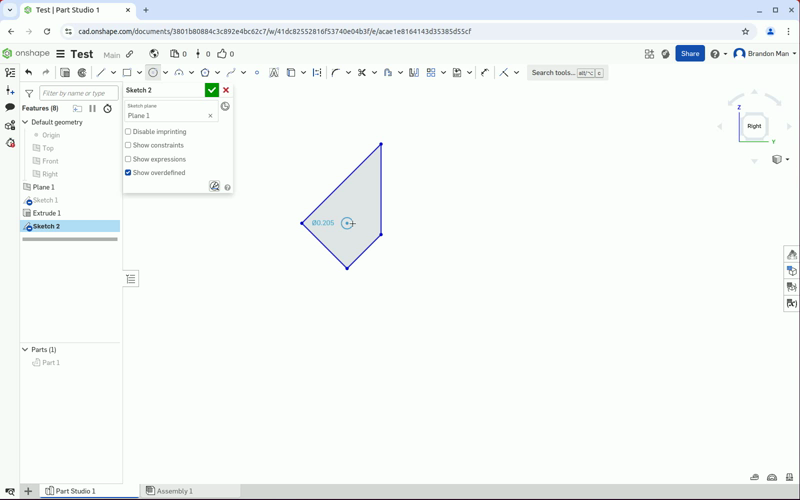
click(352, 223)
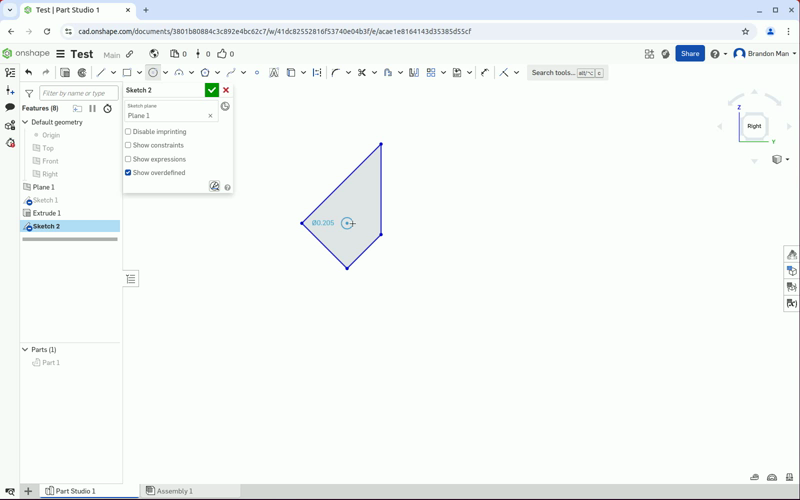
scroll(-6)
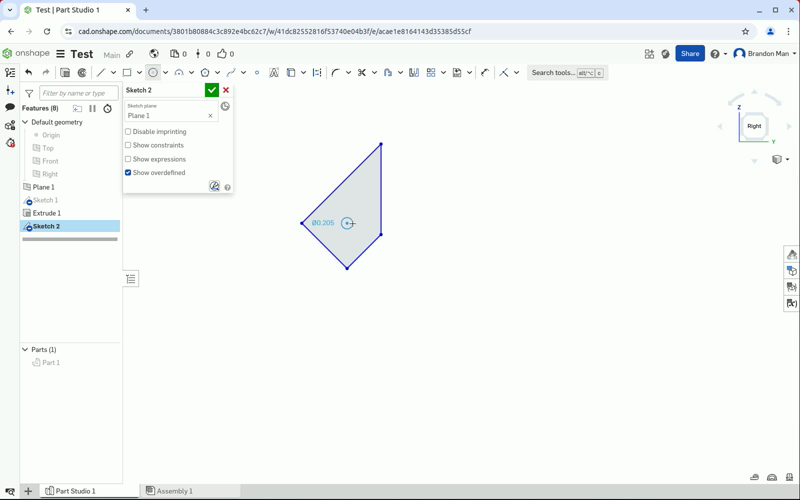
scroll(-6)
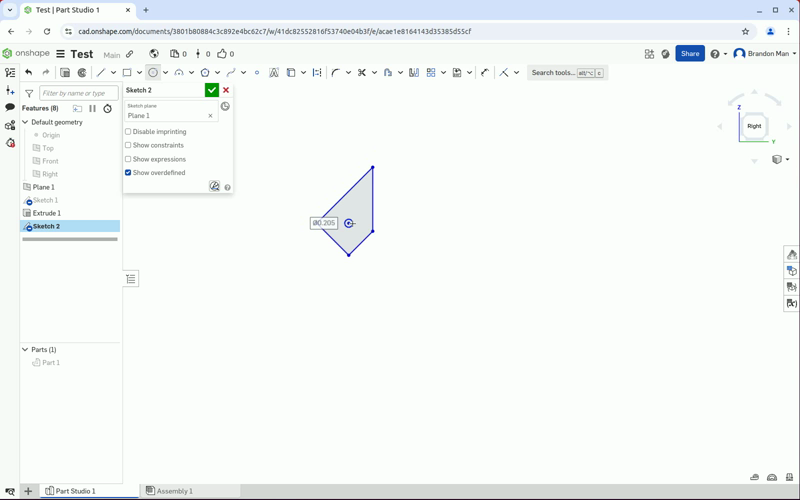
scroll(-6)
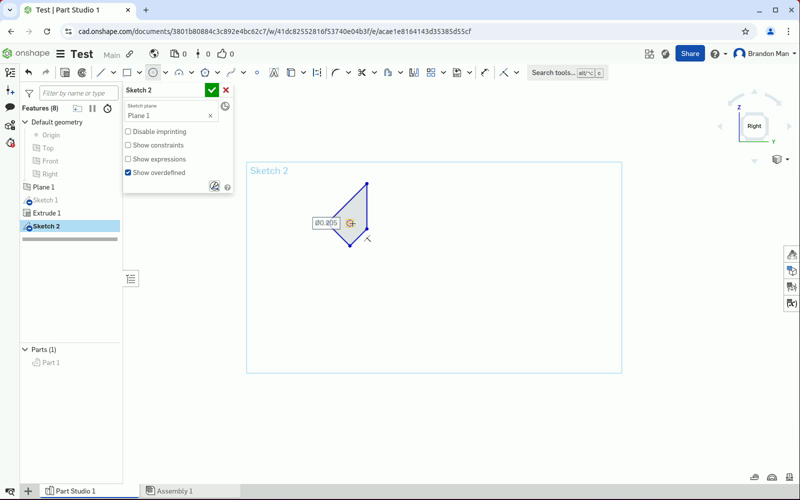
scroll(-6)
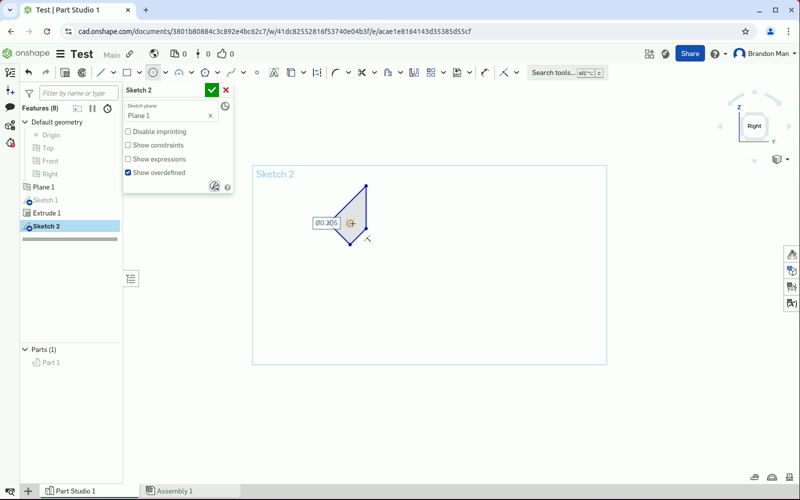
scroll(-6)
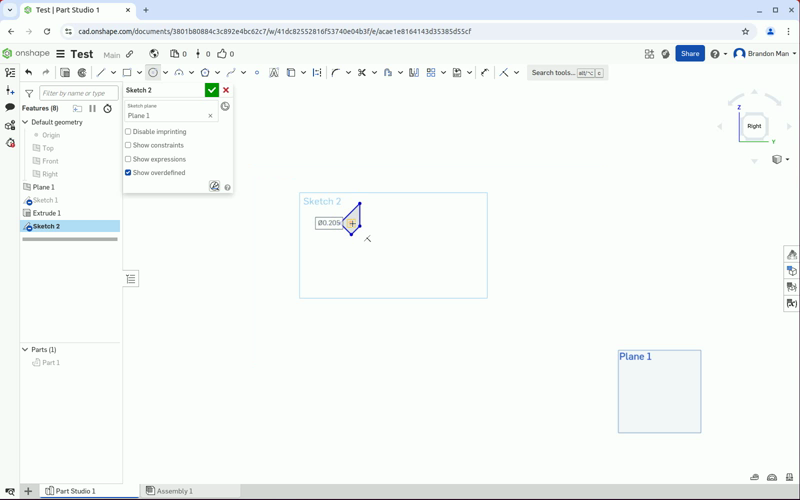
scroll(-6)
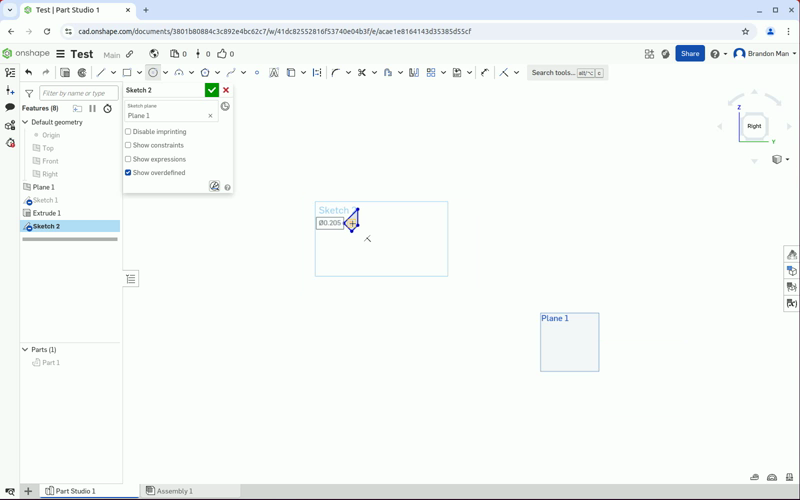
scroll(-6)
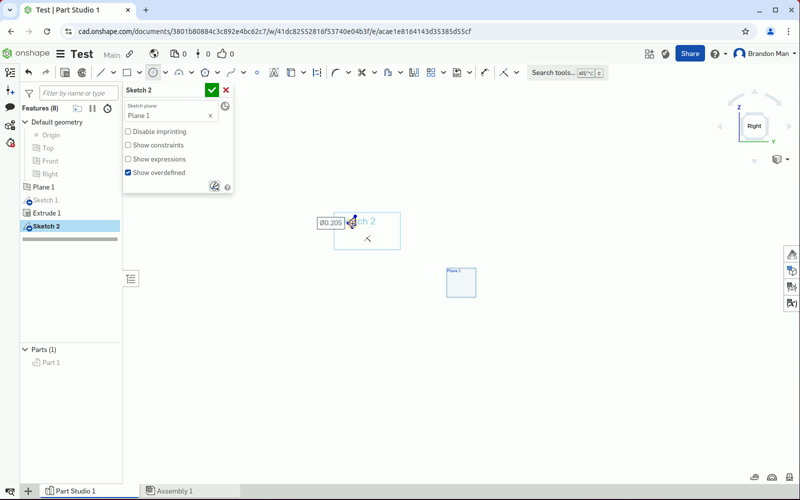
key(esc)
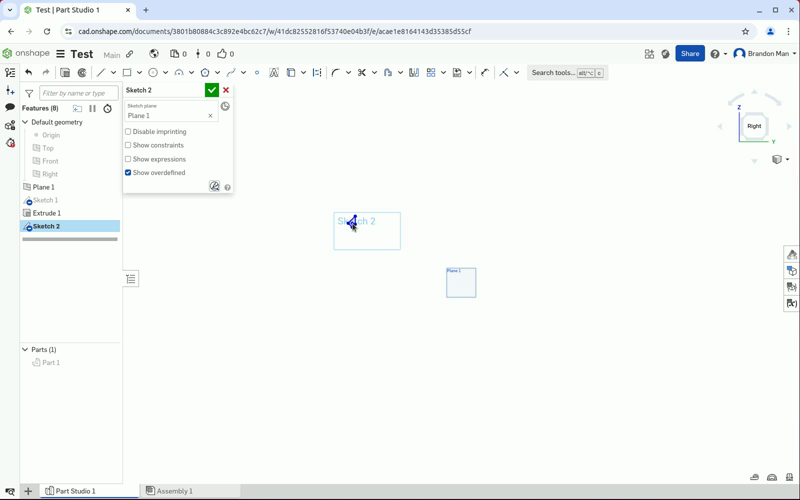
mouse_move(352, 225)
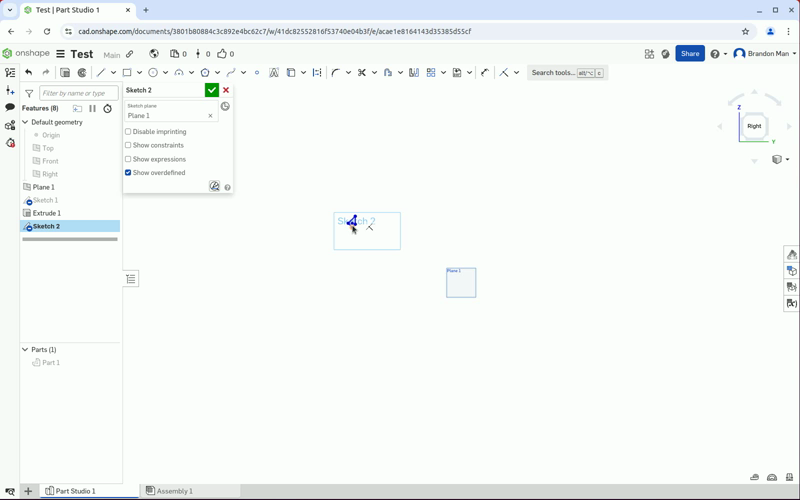
scroll(6)
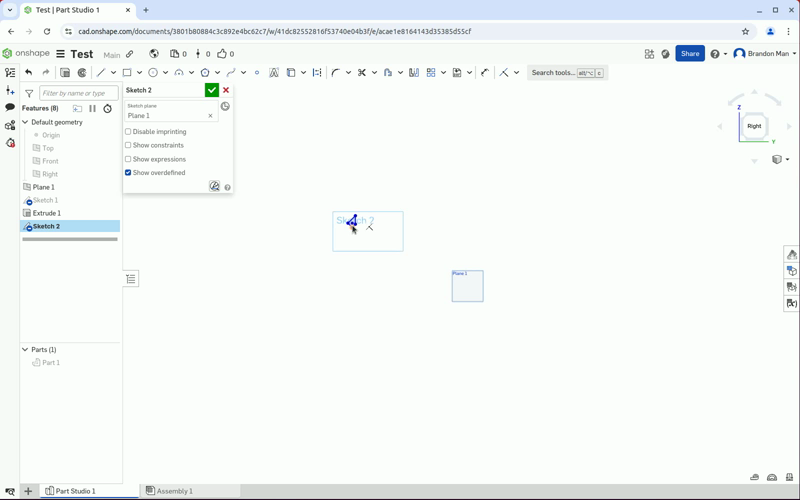
scroll(6)
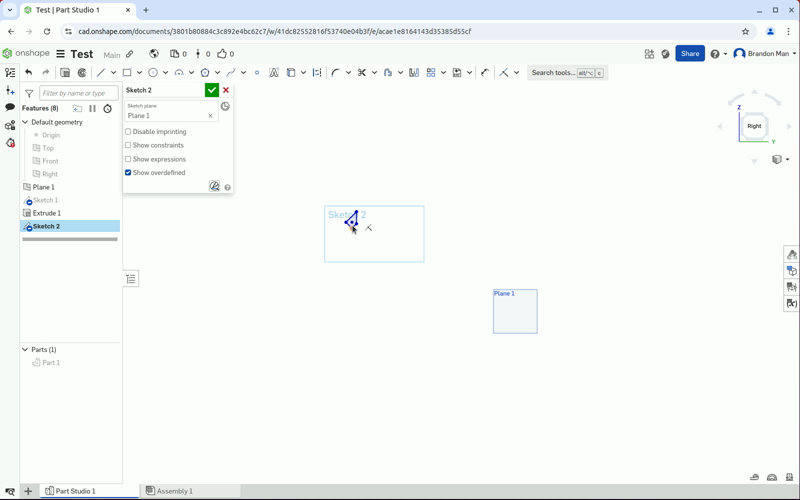
scroll(6)
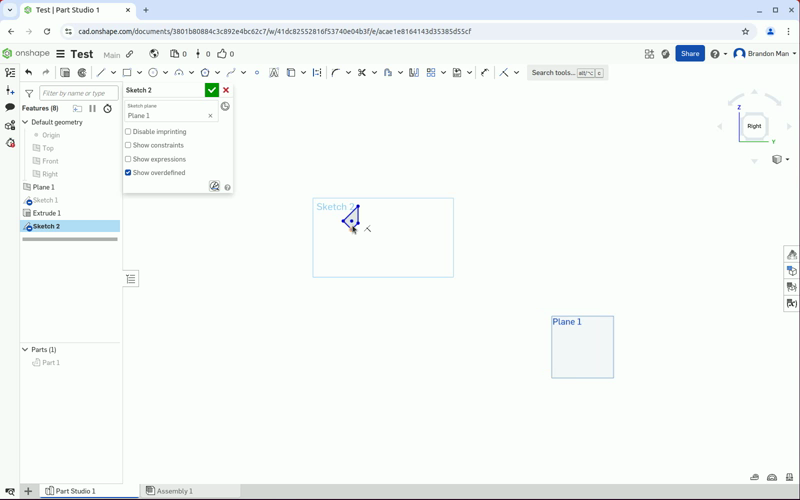
scroll(6)
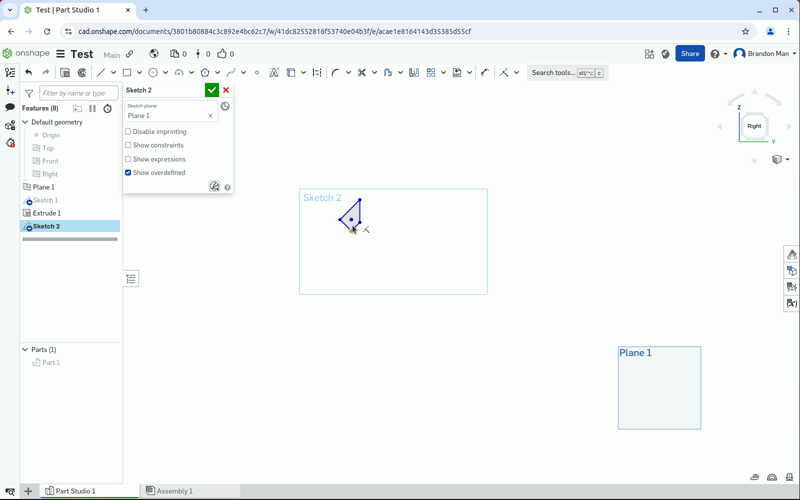
scroll(6)
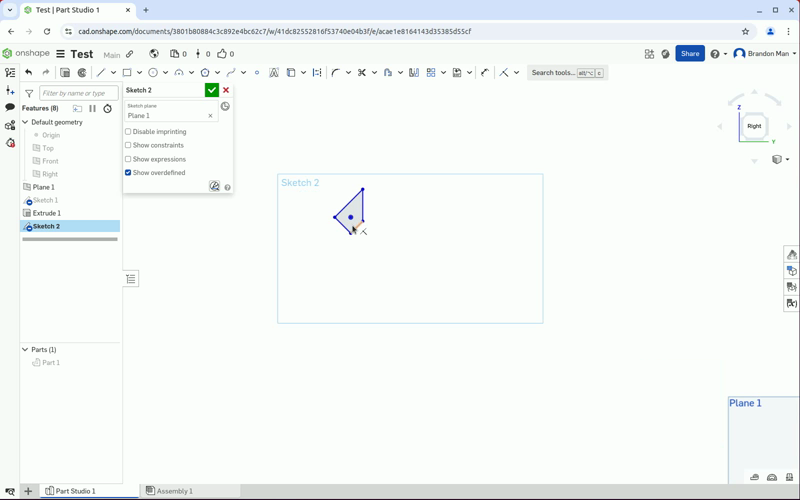
scroll(6)
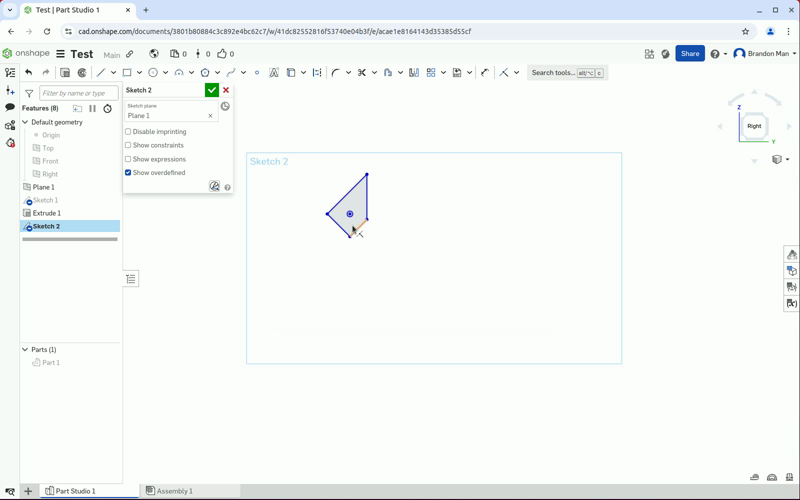
scroll(6)
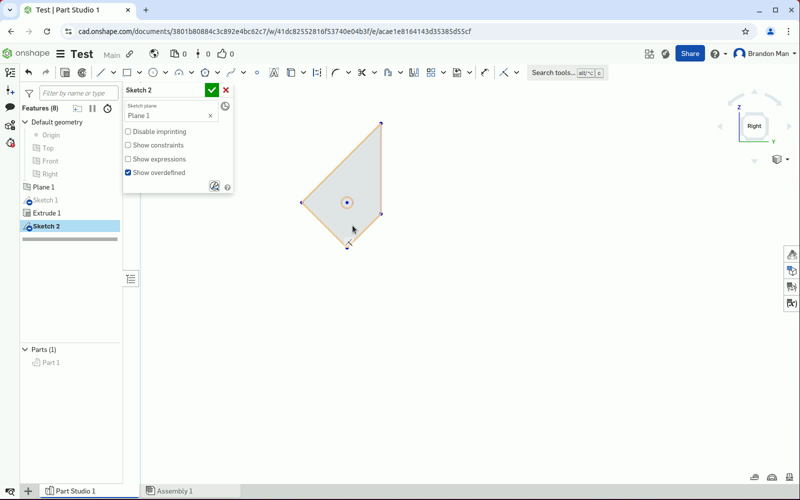
click(352, 225)
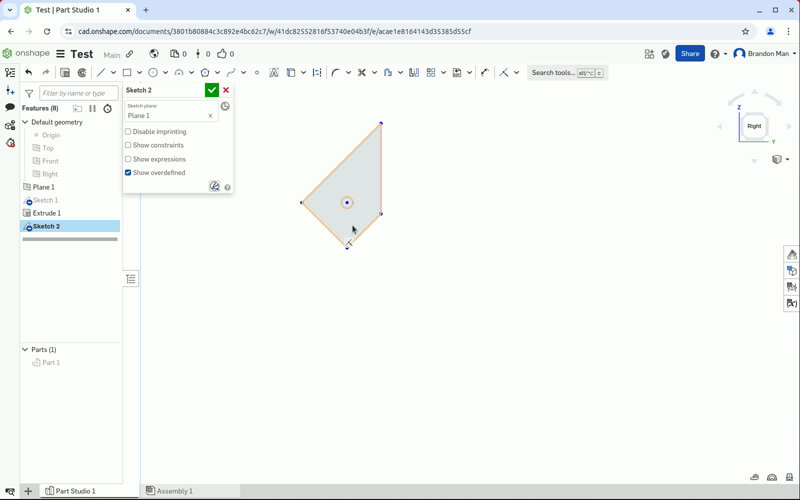
scroll(-6)
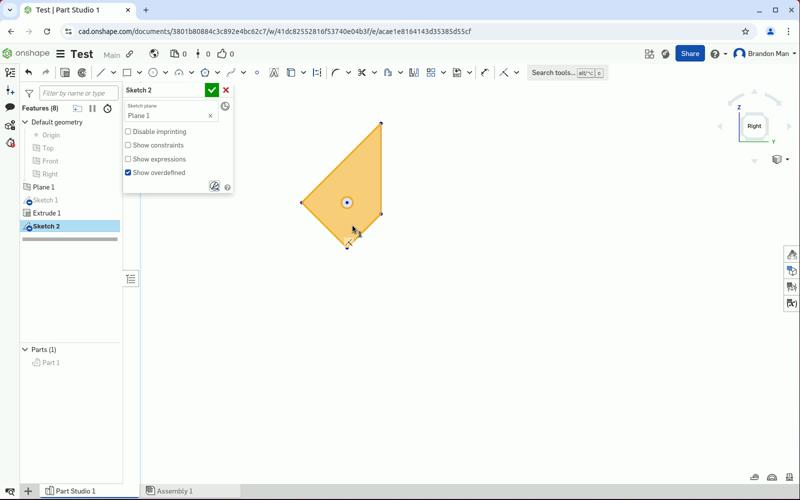
scroll(-6)
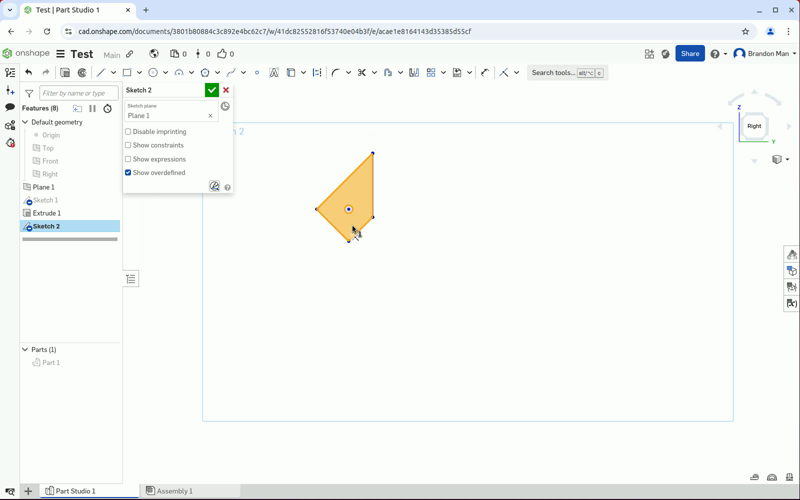
scroll(-6)
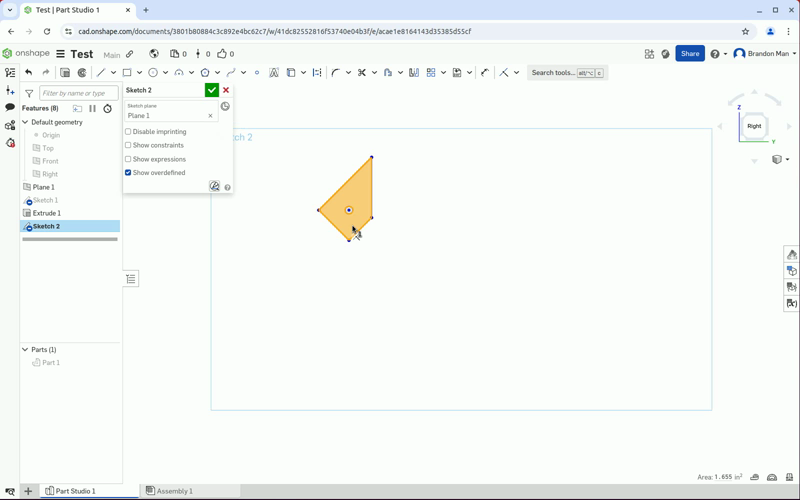
scroll(-6)
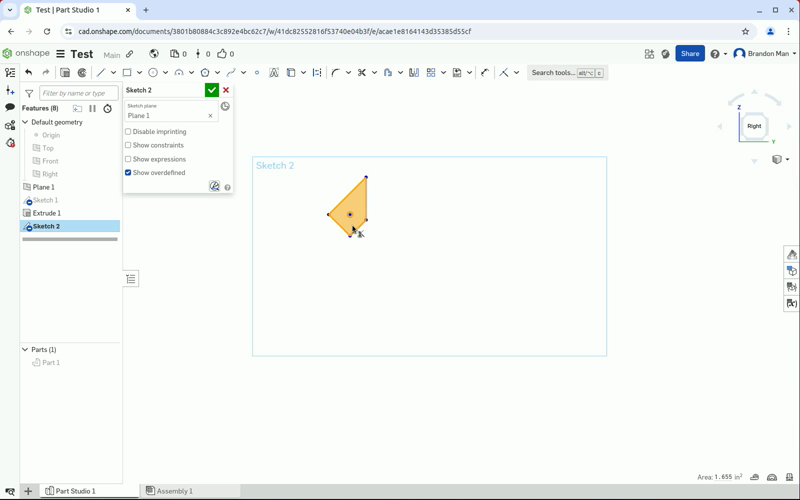
scroll(-6)
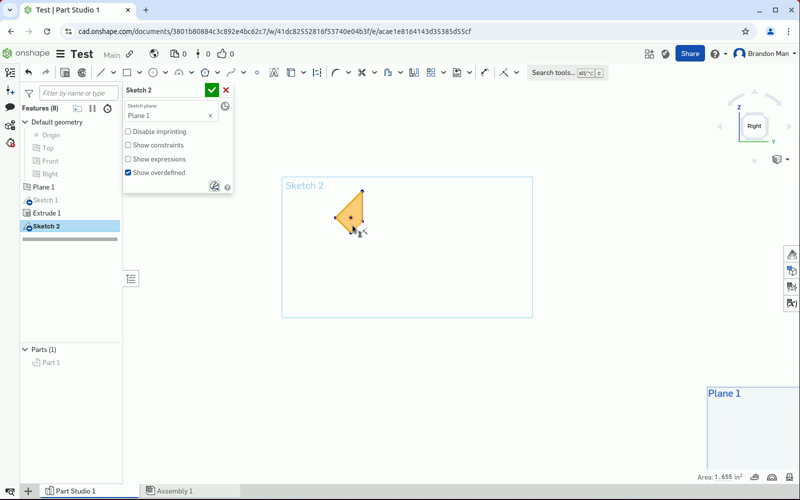
scroll(-6)
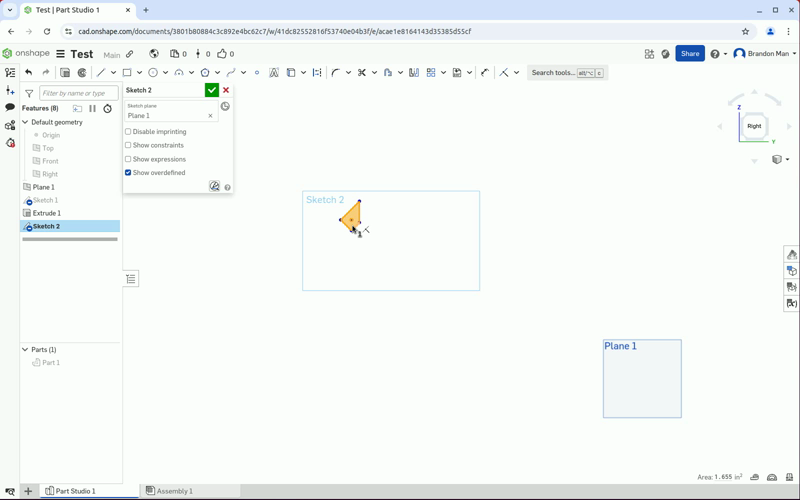
scroll(-6)
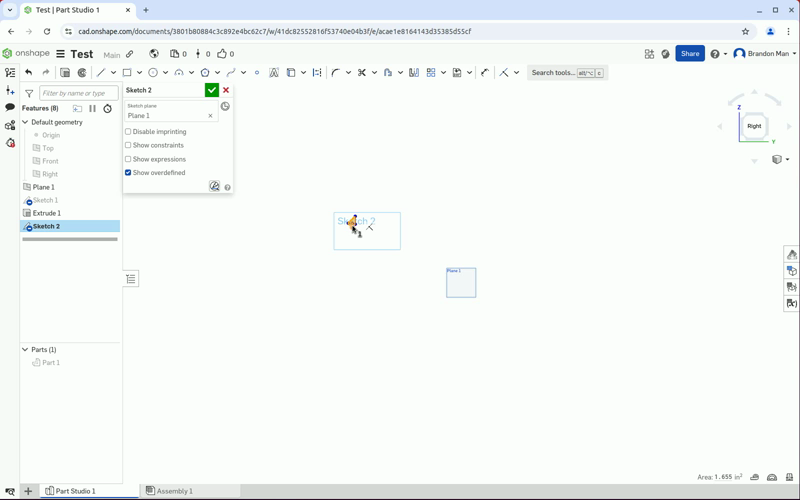
mouse_move(73, 352)
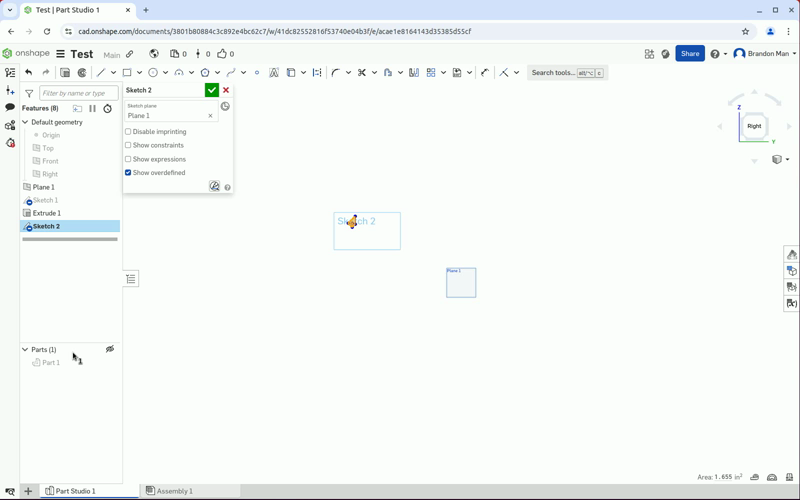
key(shift+y)
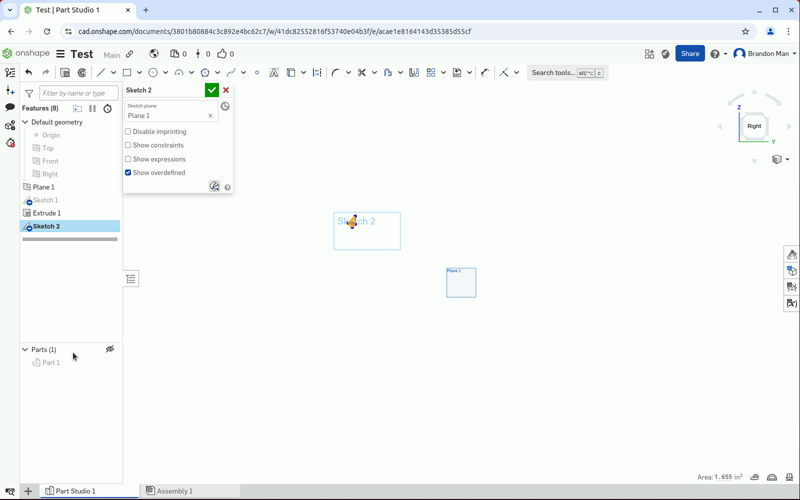
key(shift+e)
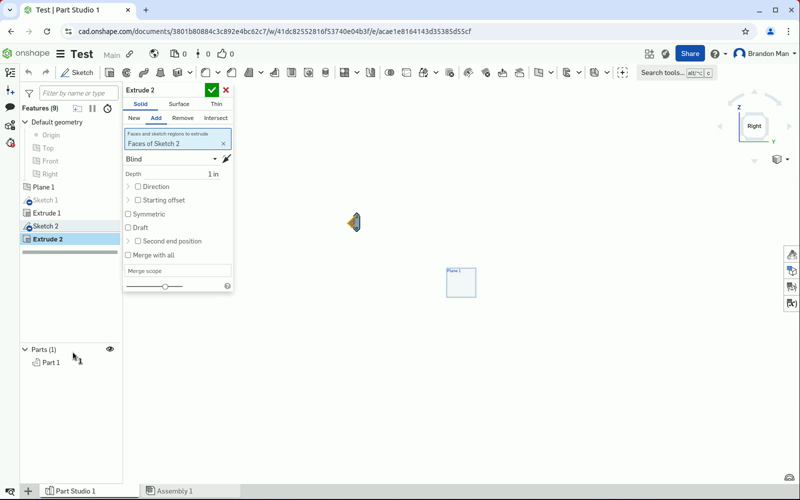
mouse_move(143, 106)
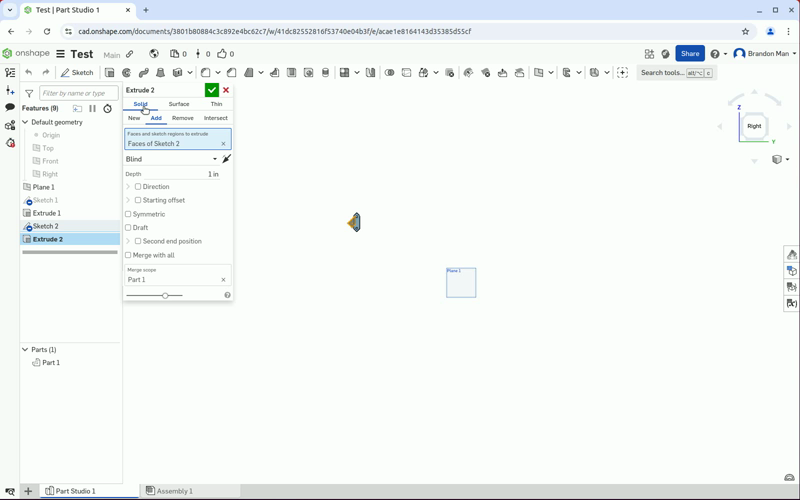
click(143, 106)
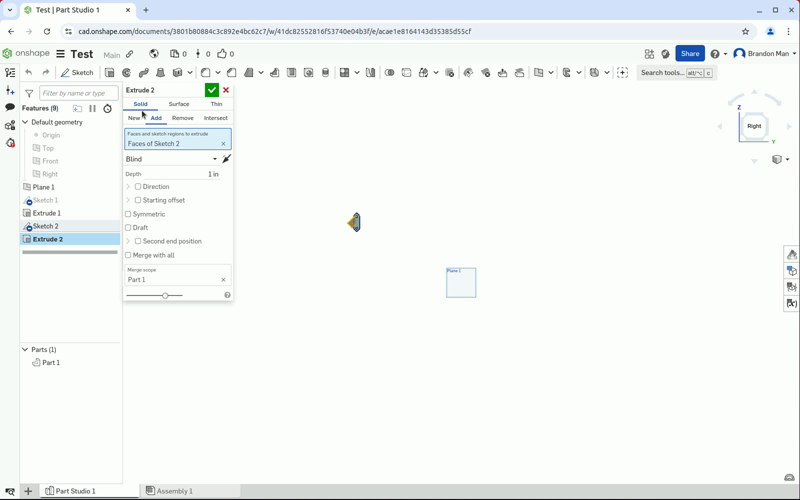
mouse_move(137, 120)
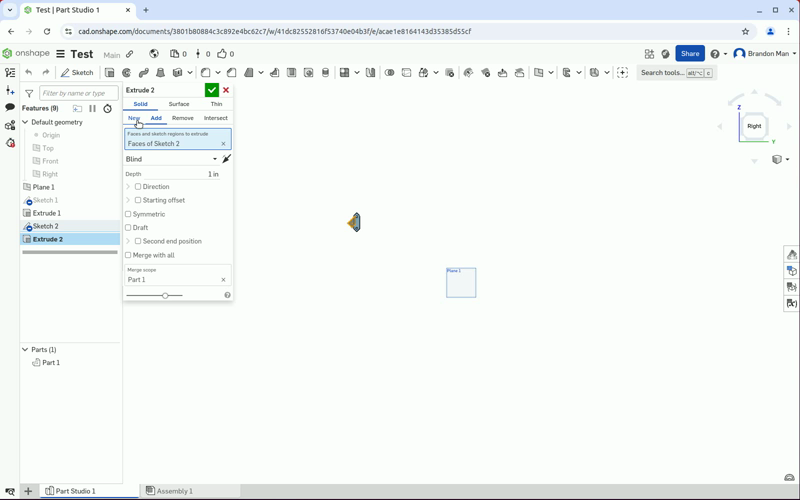
click(137, 120)
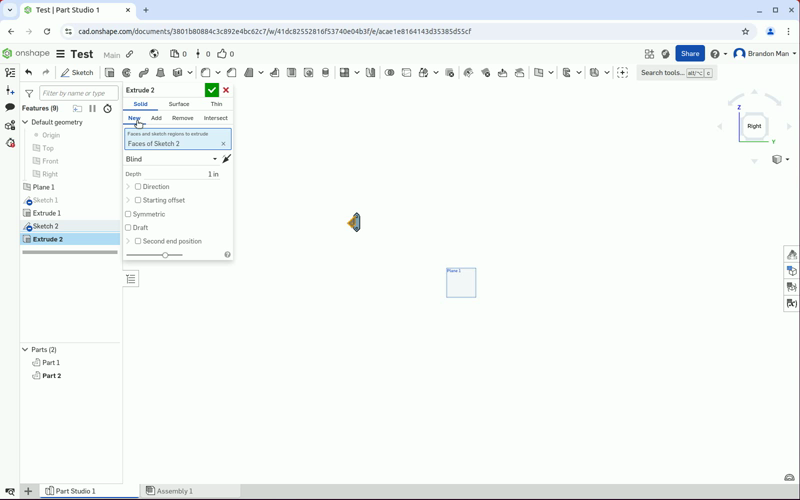
key(tab, 4)
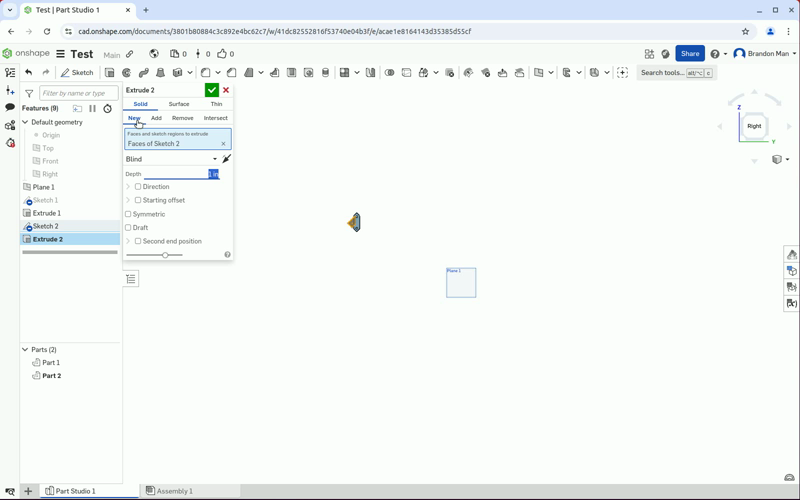
text(-0.241)
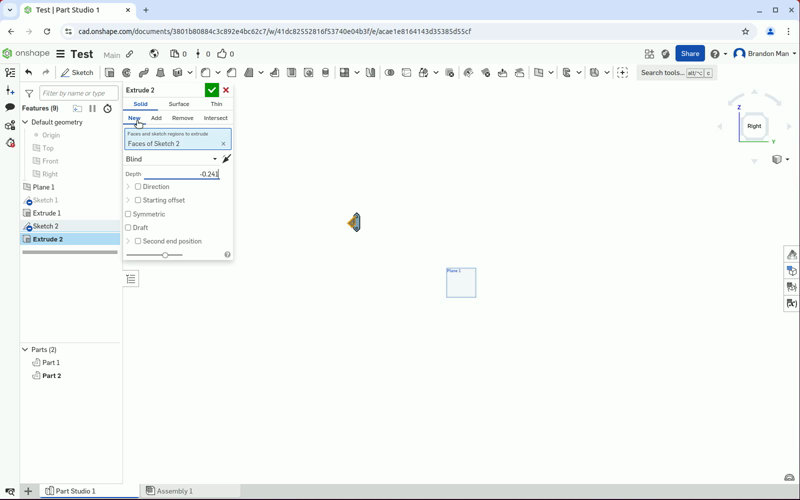
key(enter)
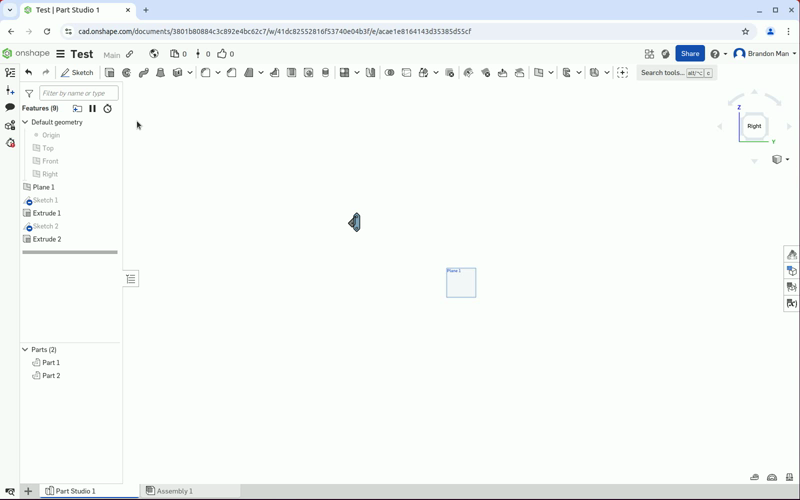
key(shift+h)
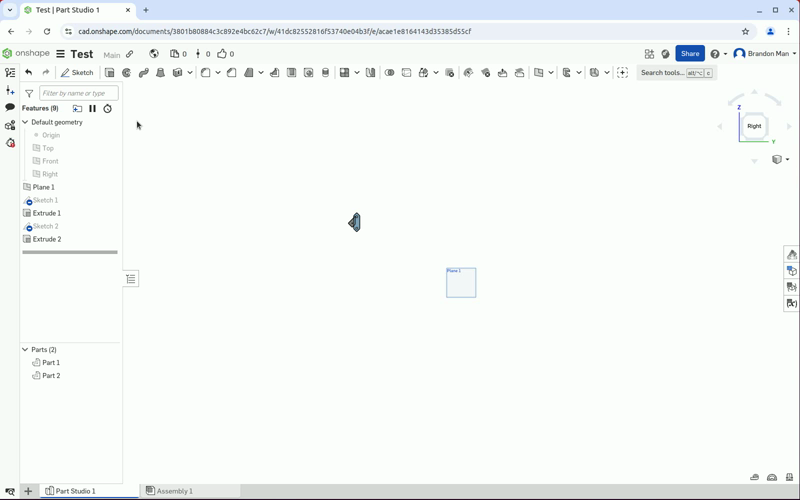
key(shift+h)
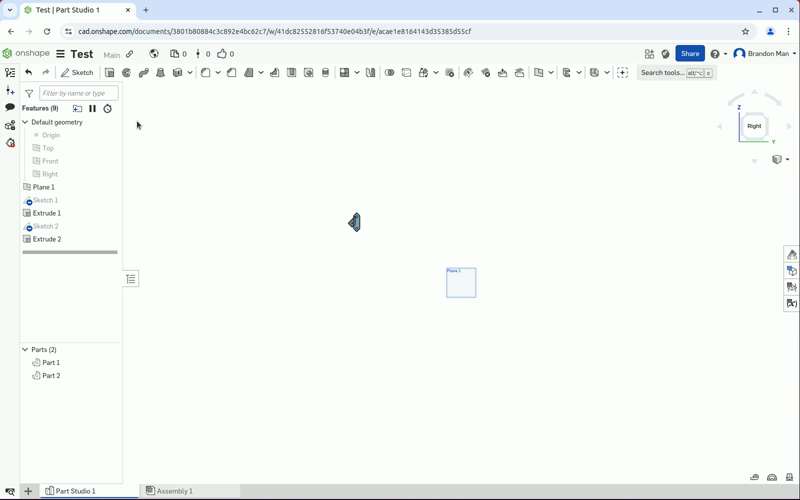
mouse_move(73, 189)
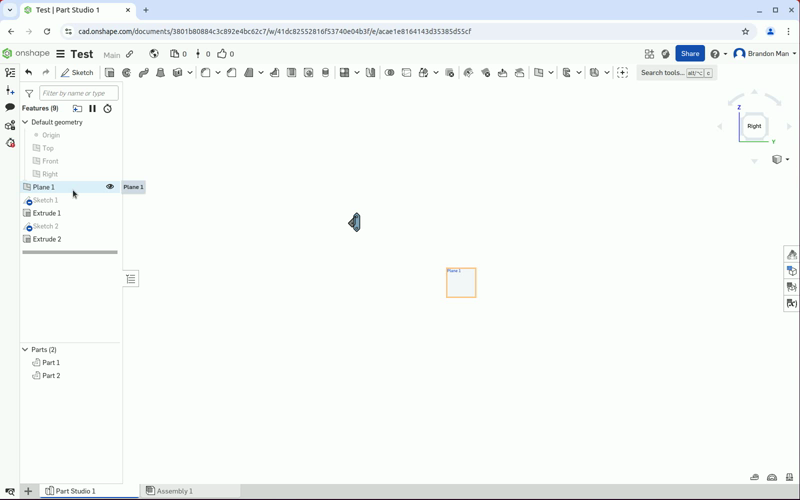
click(73, 189)
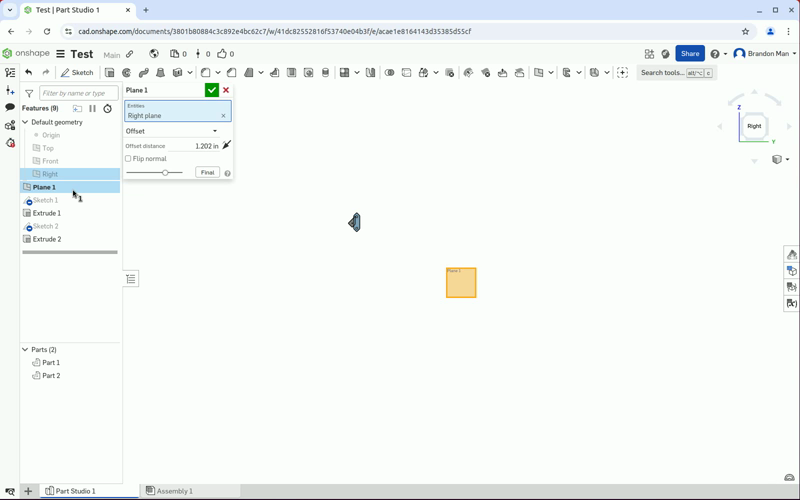
mouse_move(229, 92)
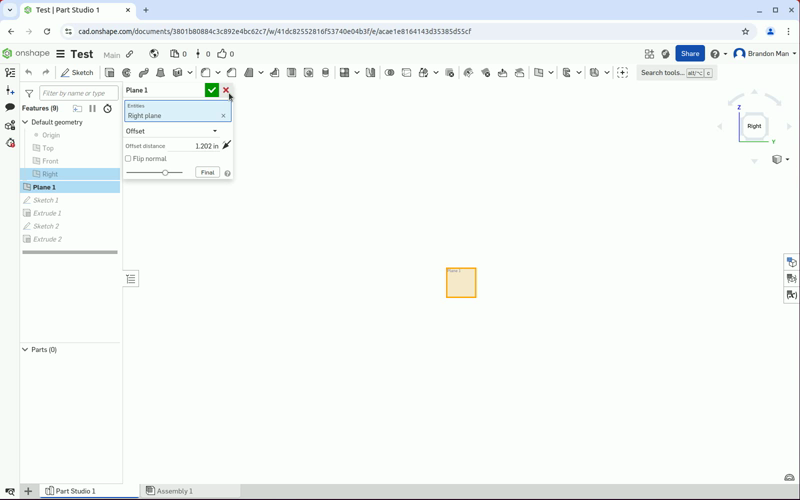
click(229, 92)
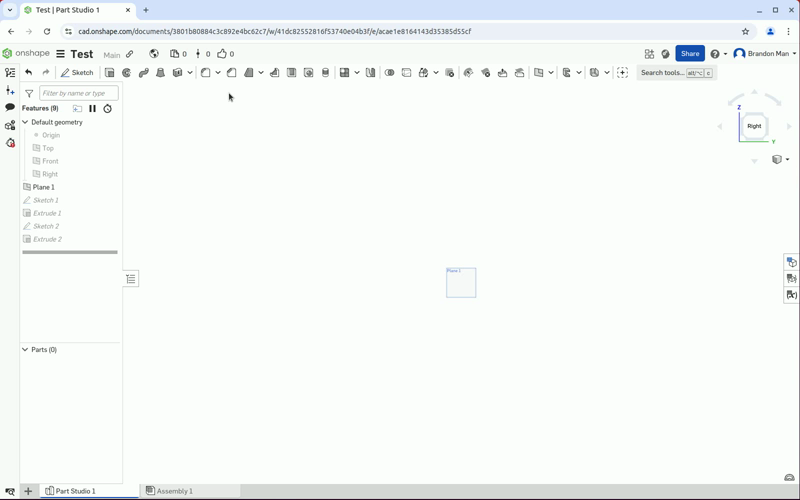
key(shift+s)
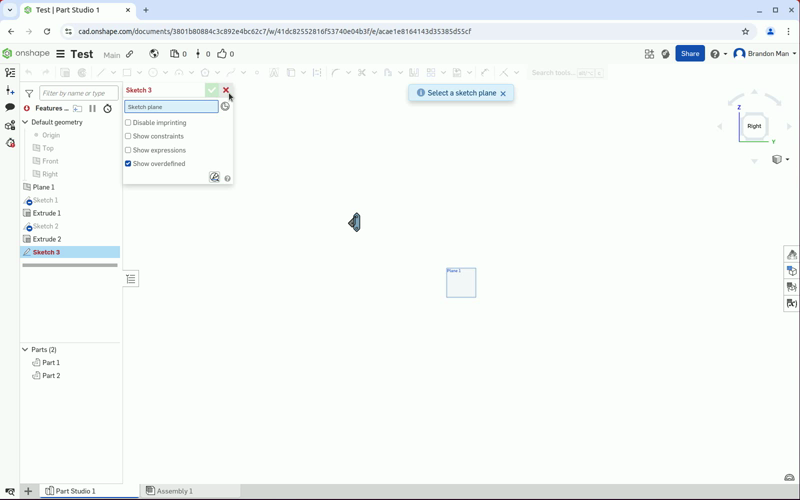
mouse_move(73, 189)
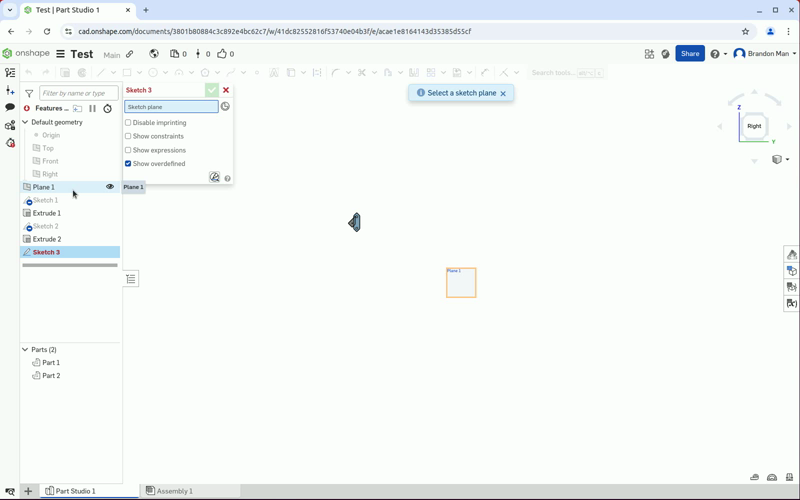
click(73, 189)
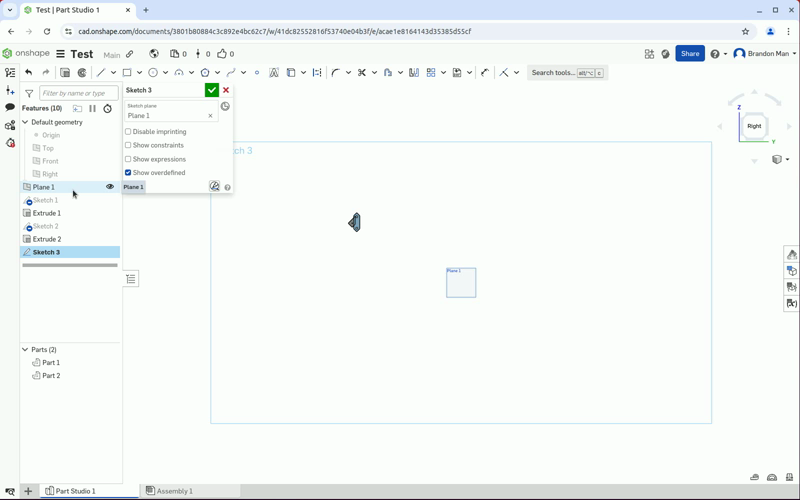
mouse_move(73, 352)
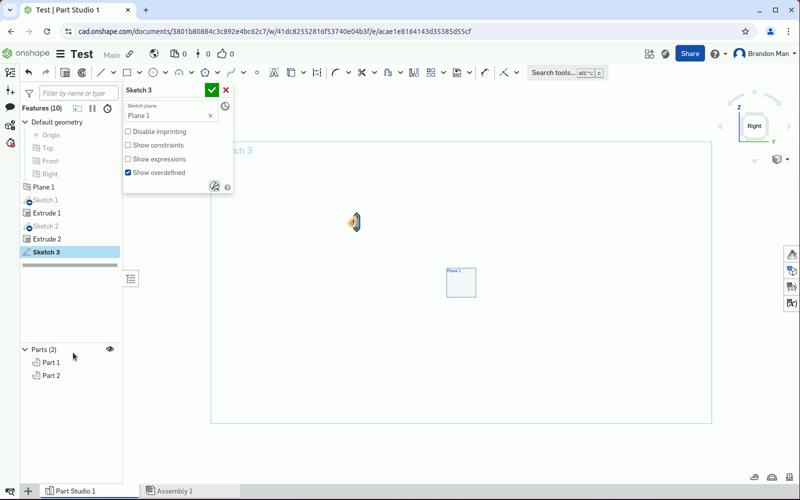
key(y)
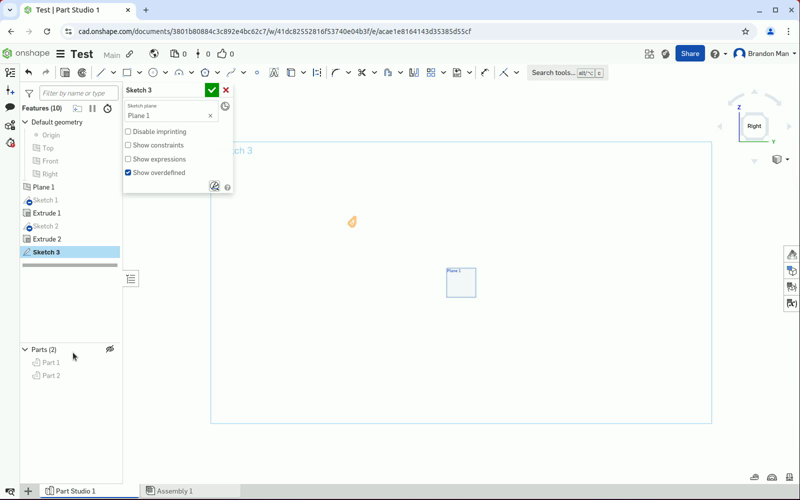
key(l)
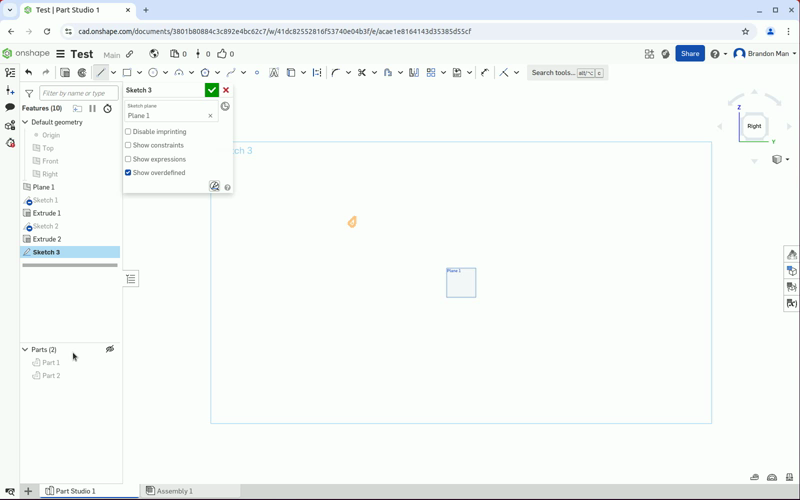
key_down(shift)
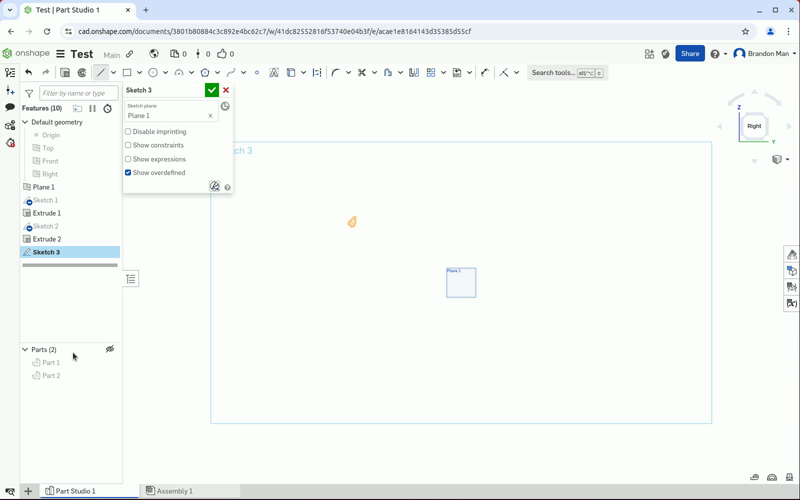
mouse_move(351, 226)
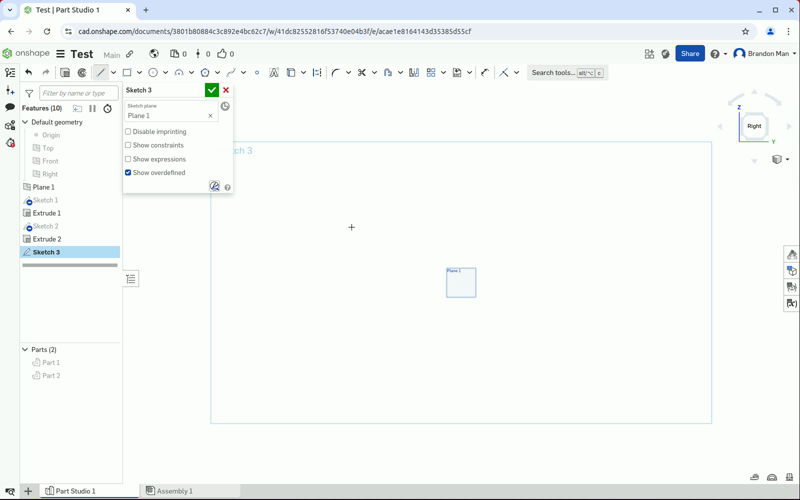
click(351, 226)
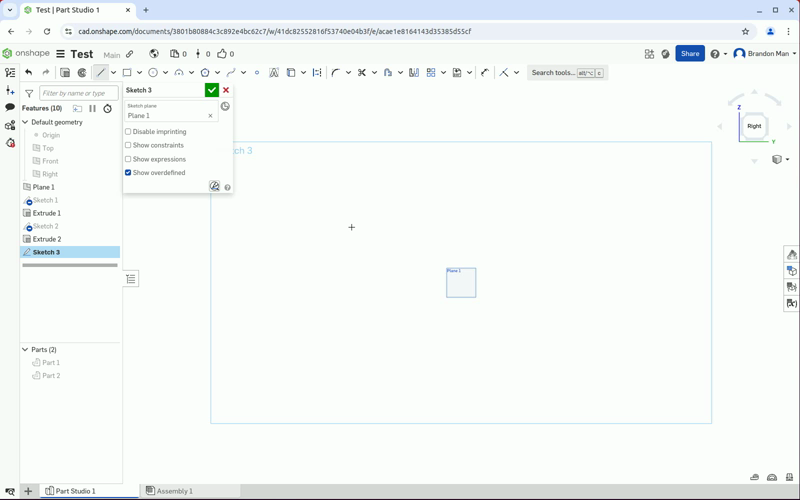
key_up(shift)
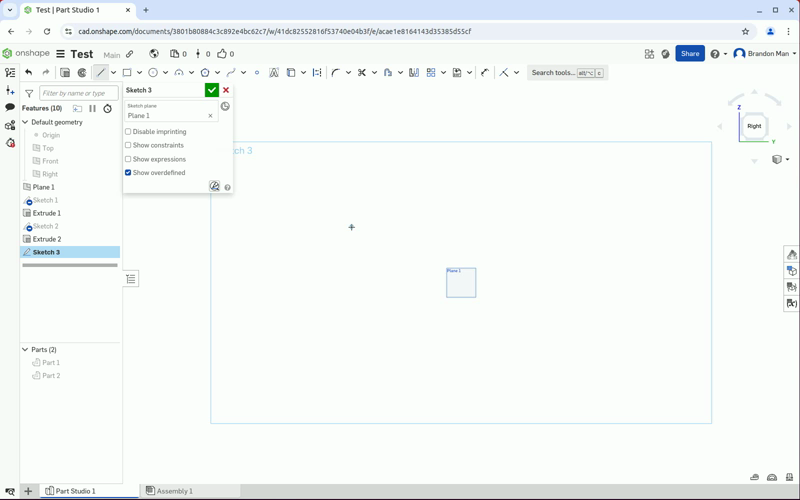
key_down(shift)
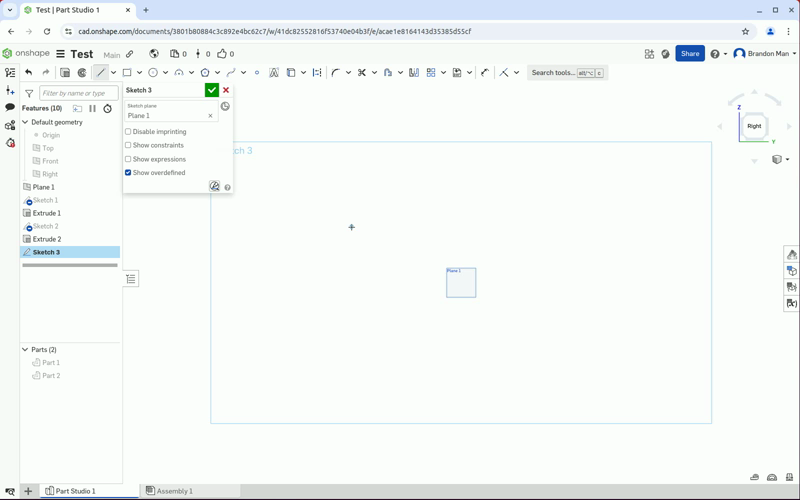
mouse_move(381, 226)
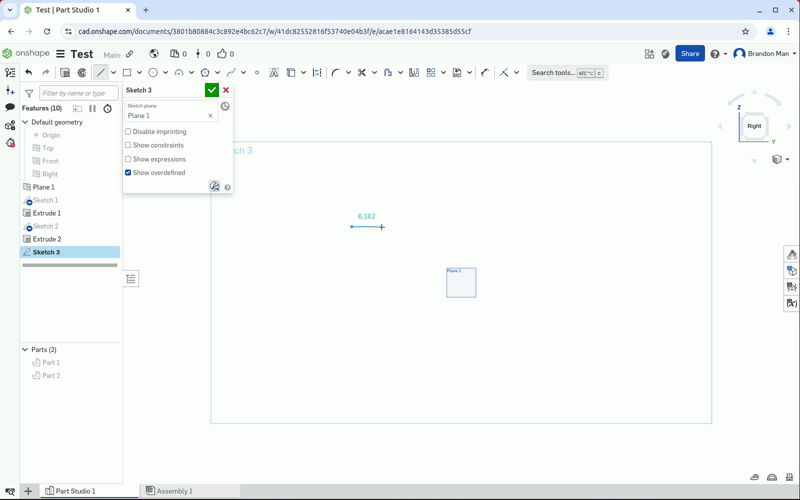
mouse_move(355, 230)
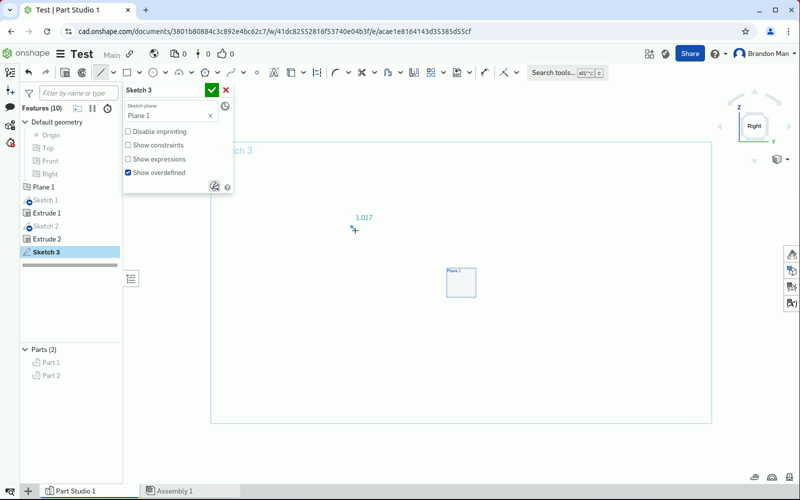
scroll(6)
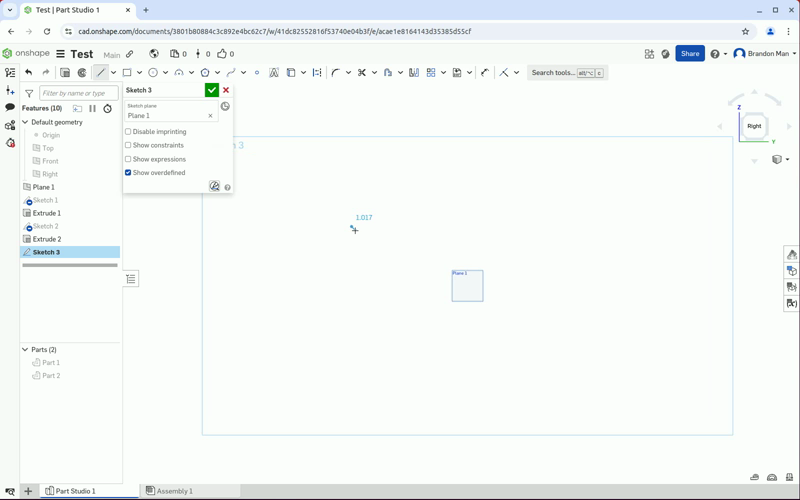
scroll(6)
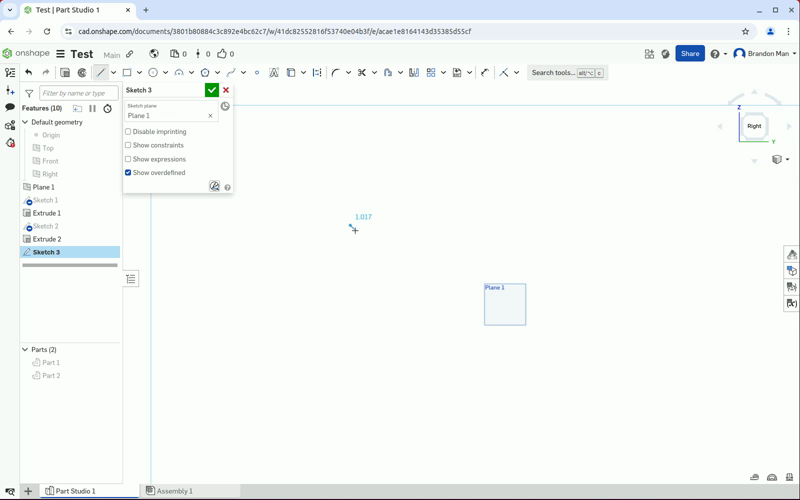
scroll(6)
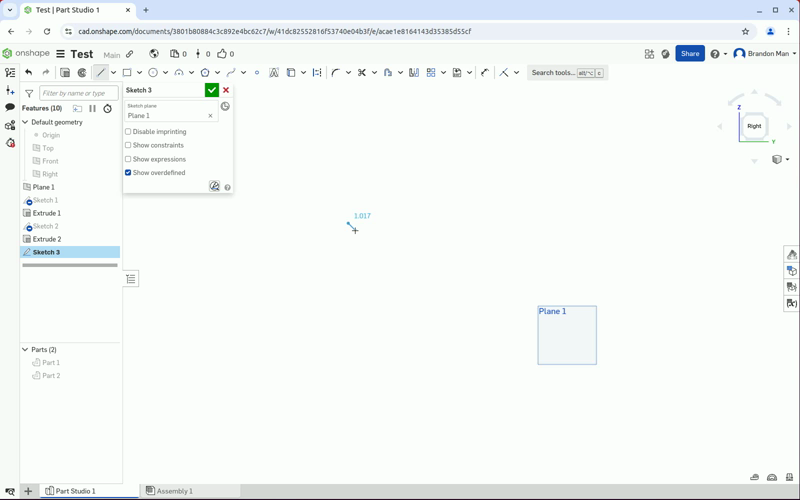
scroll(6)
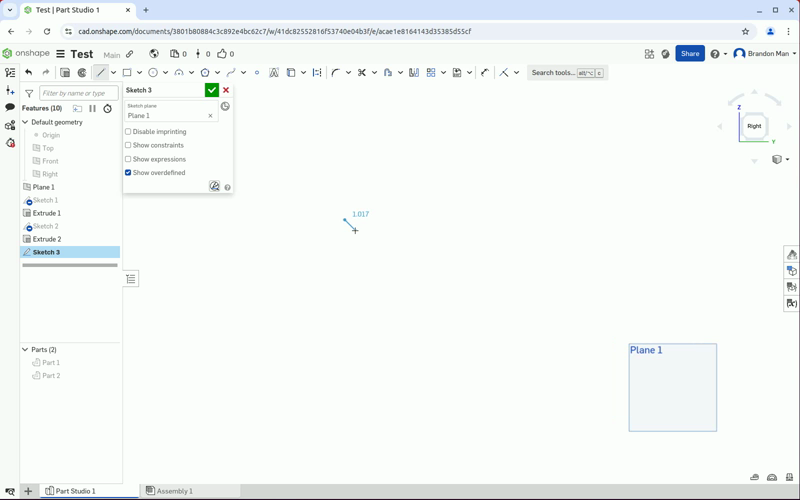
scroll(6)
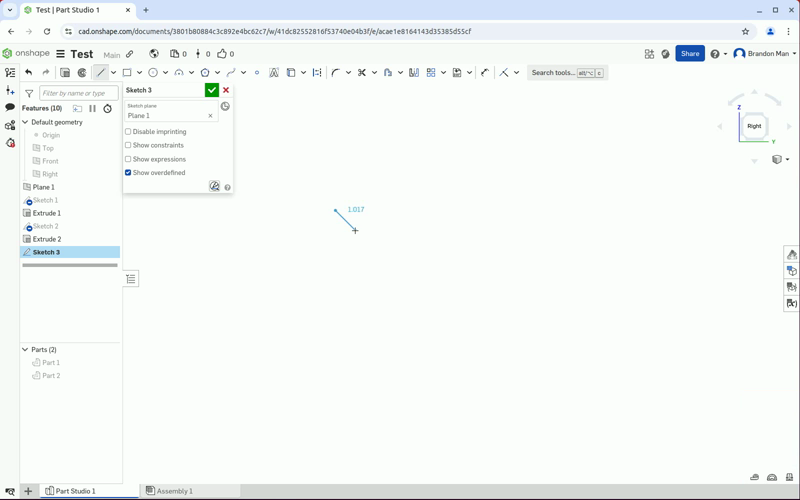
scroll(6)
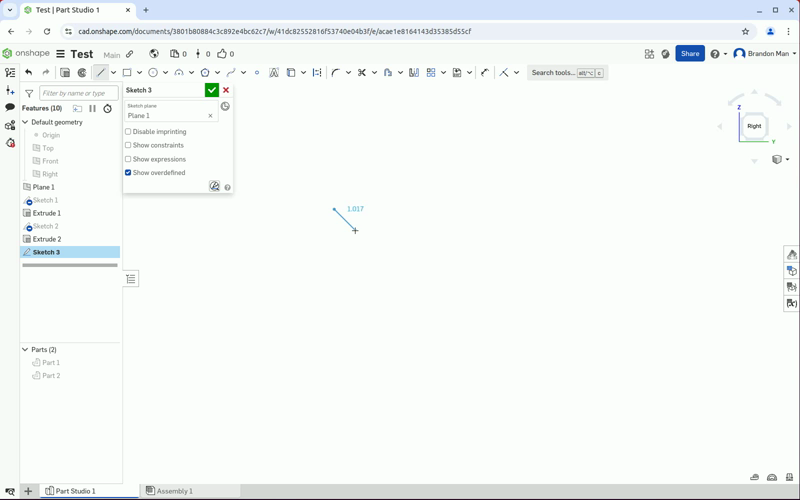
scroll(6)
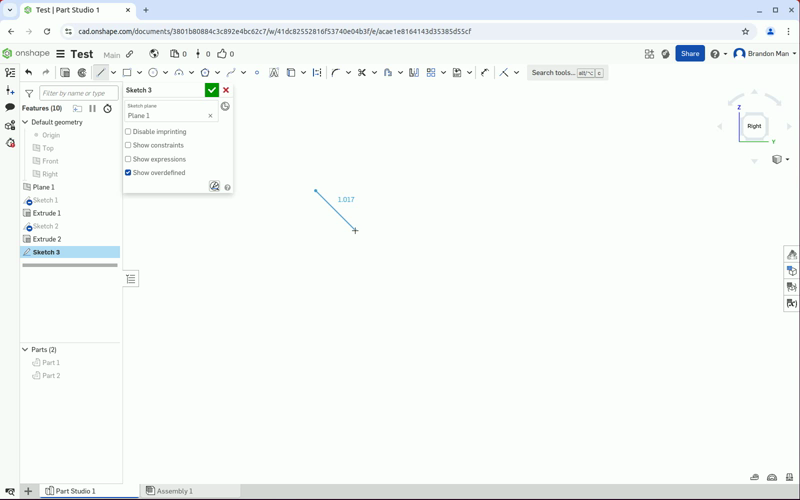
click(355, 230)
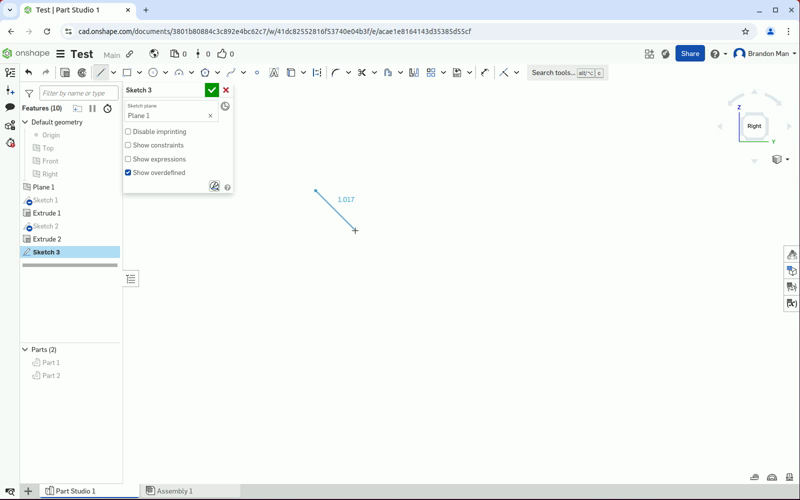
scroll(-6)
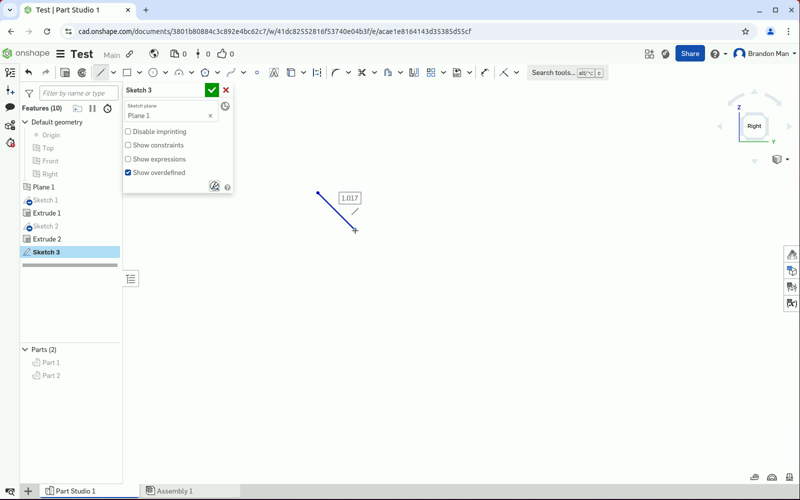
scroll(-6)
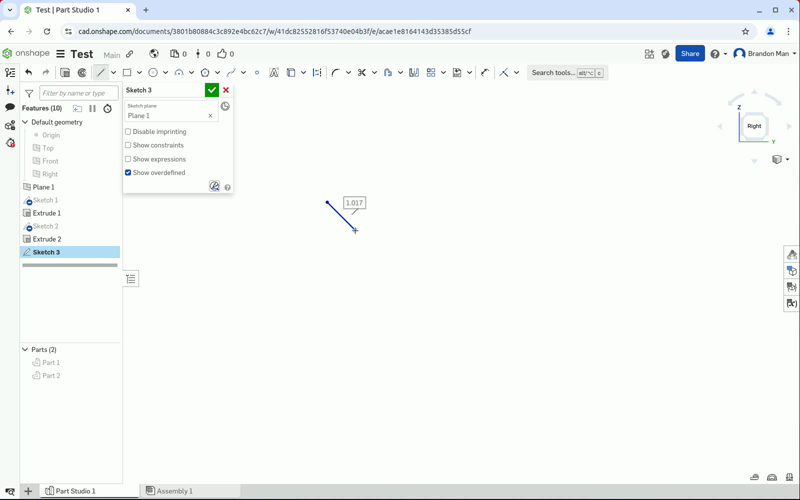
scroll(-6)
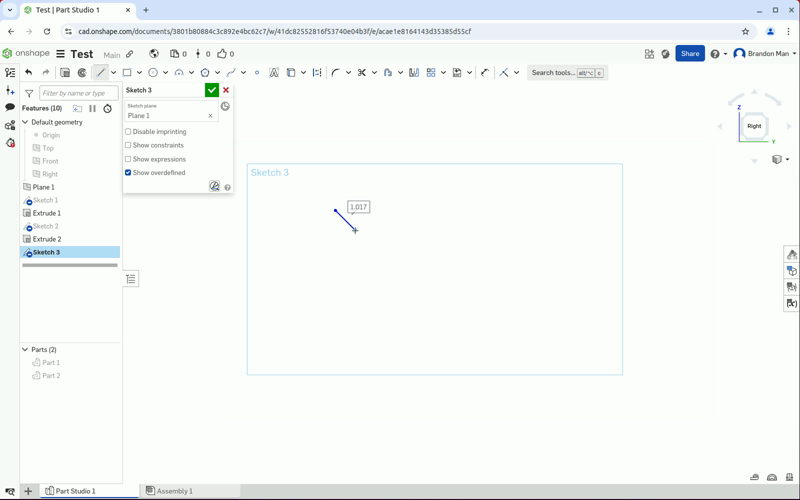
scroll(-6)
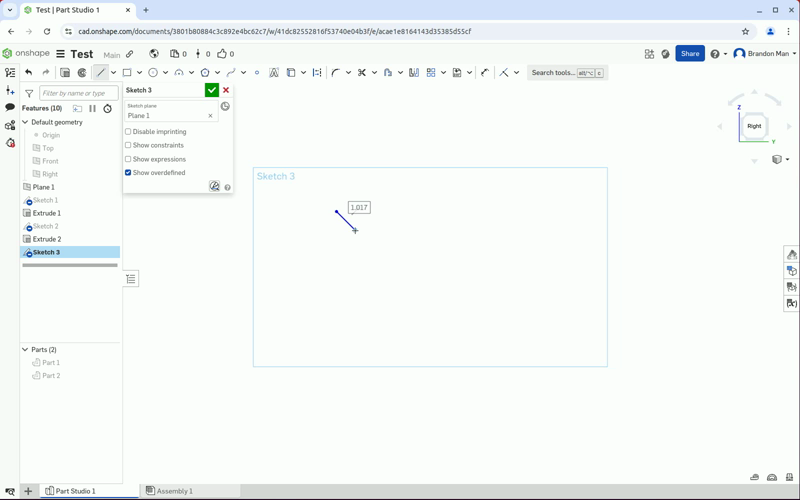
scroll(-6)
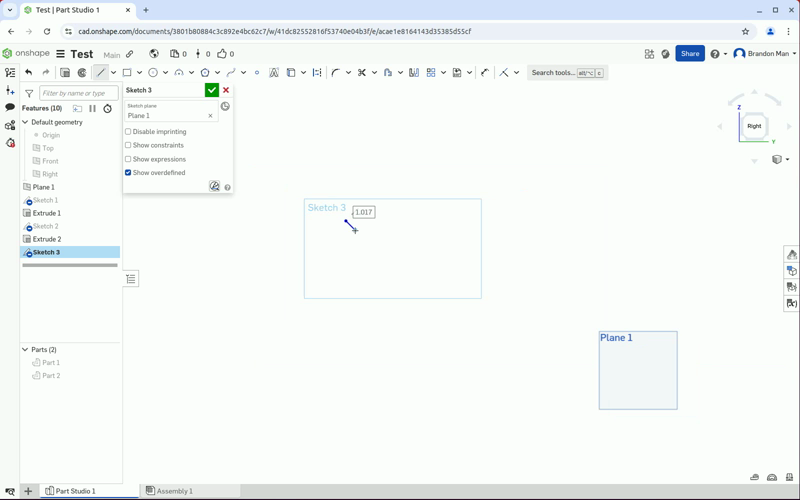
scroll(-6)
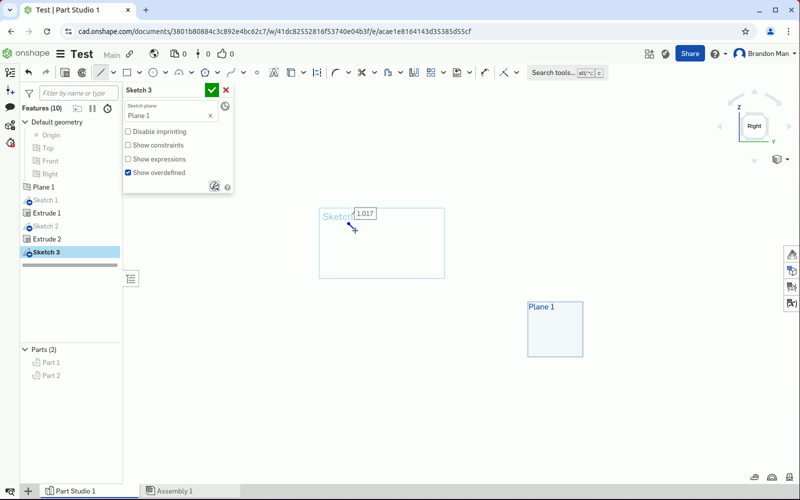
scroll(-6)
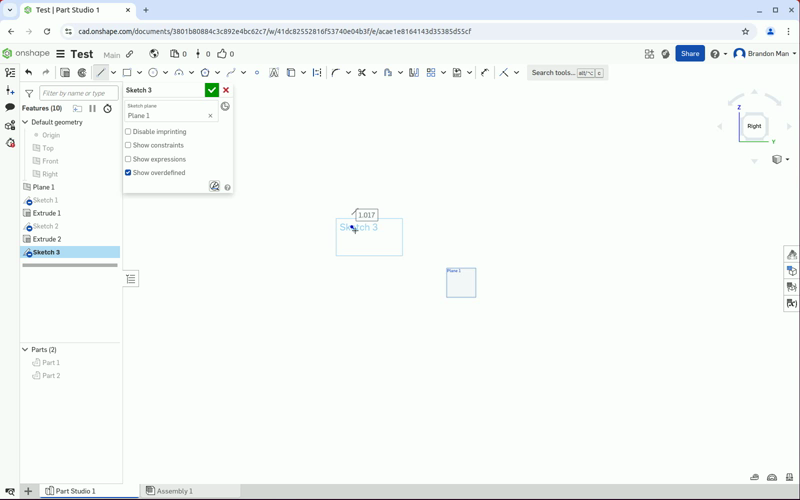
key_up(shift)
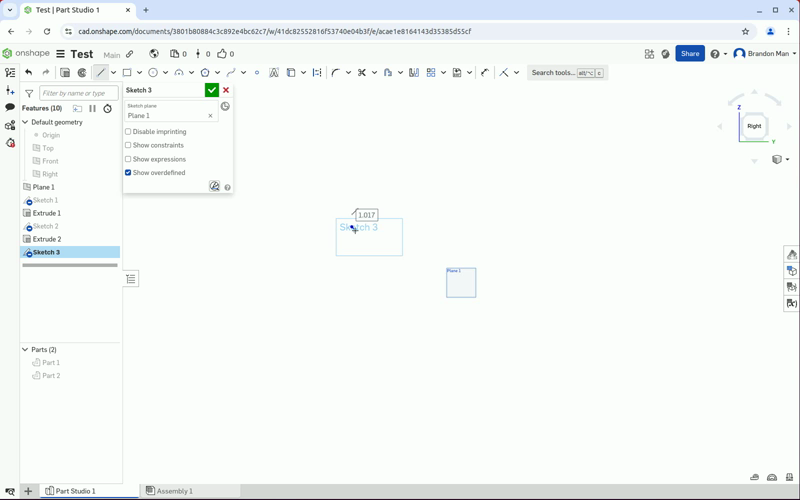
key_down(shift)
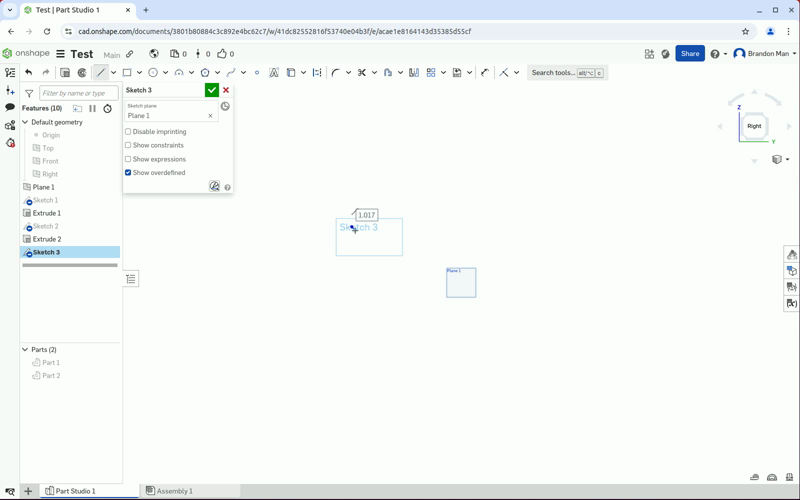
mouse_move(385, 230)
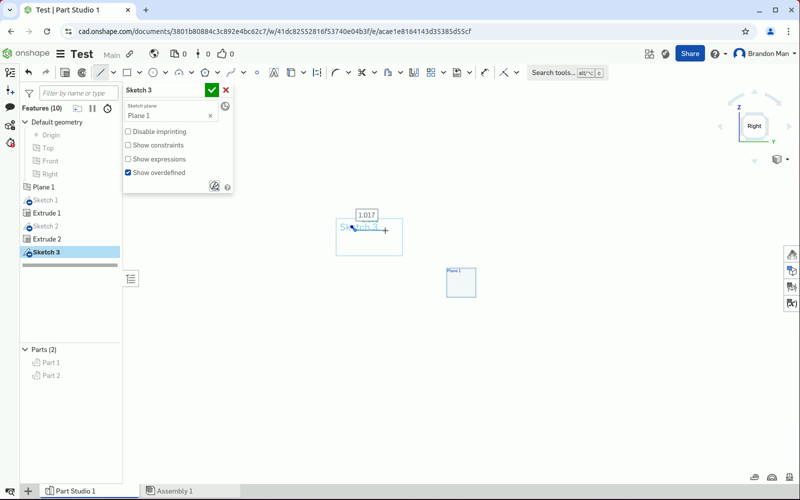
mouse_move(355, 223)
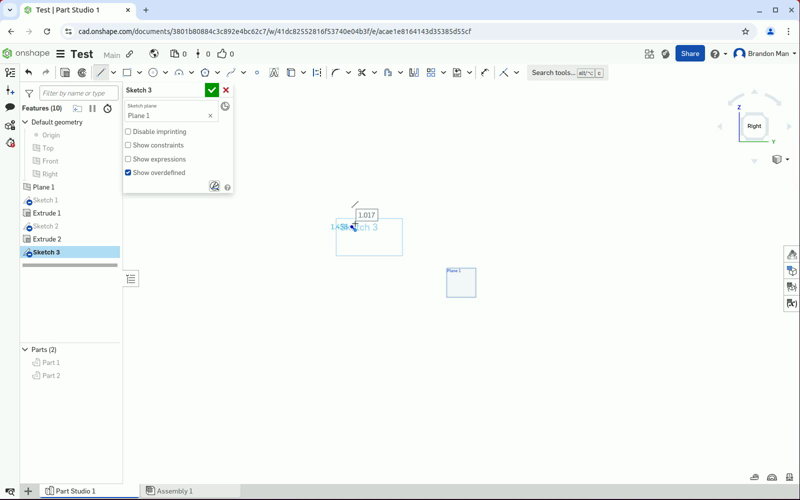
scroll(6)
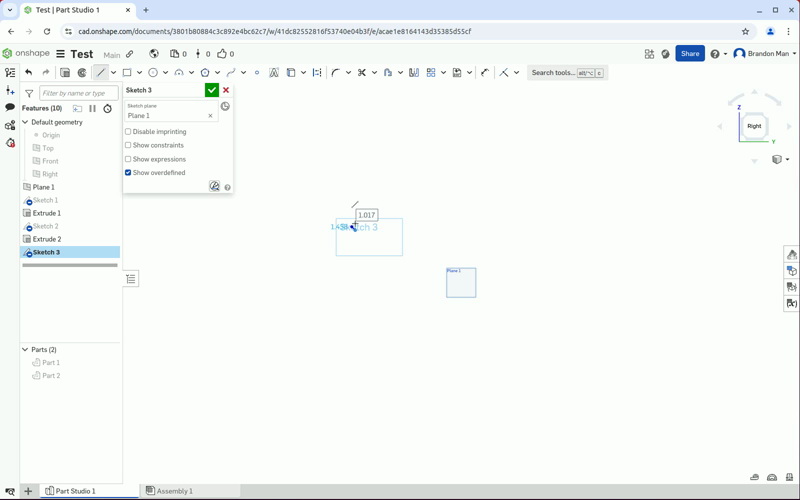
scroll(6)
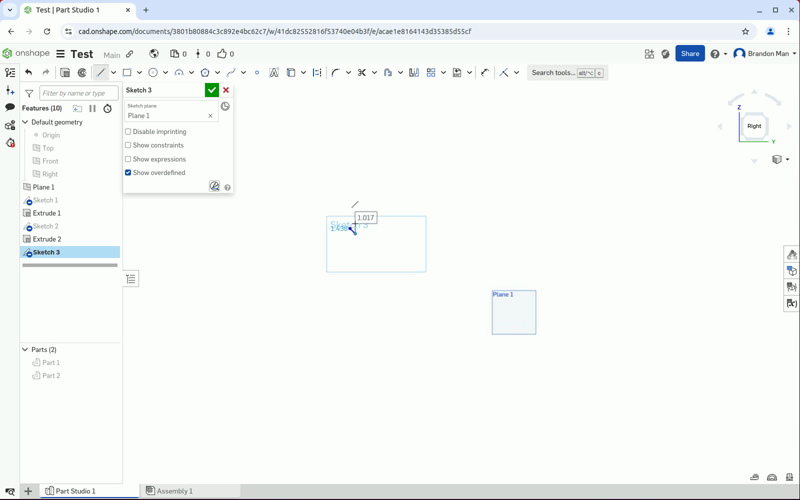
scroll(6)
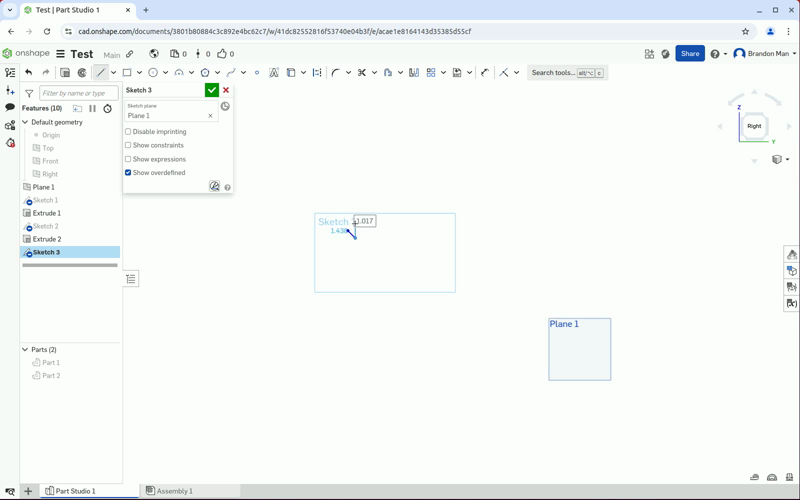
scroll(6)
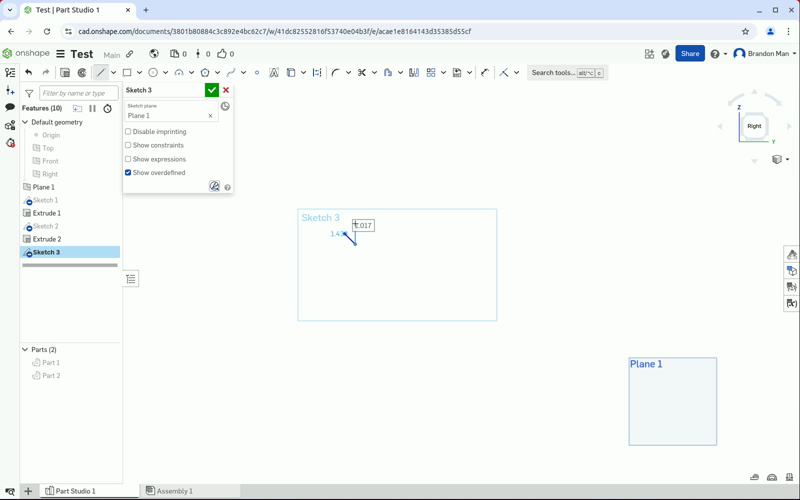
scroll(6)
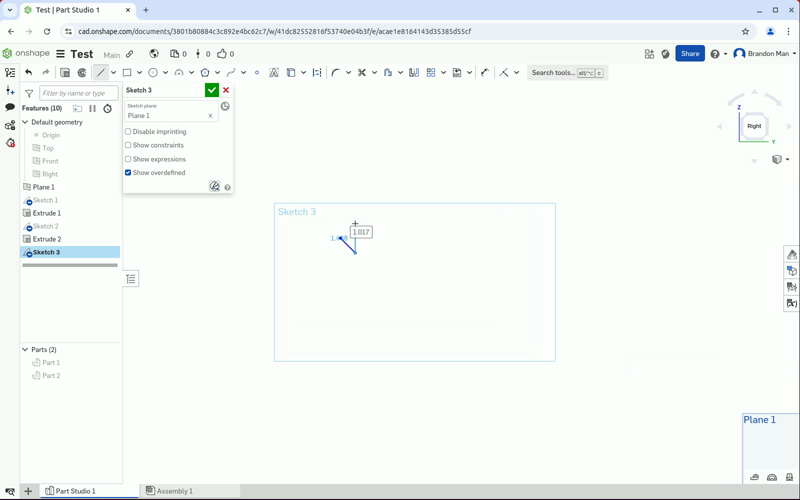
scroll(6)
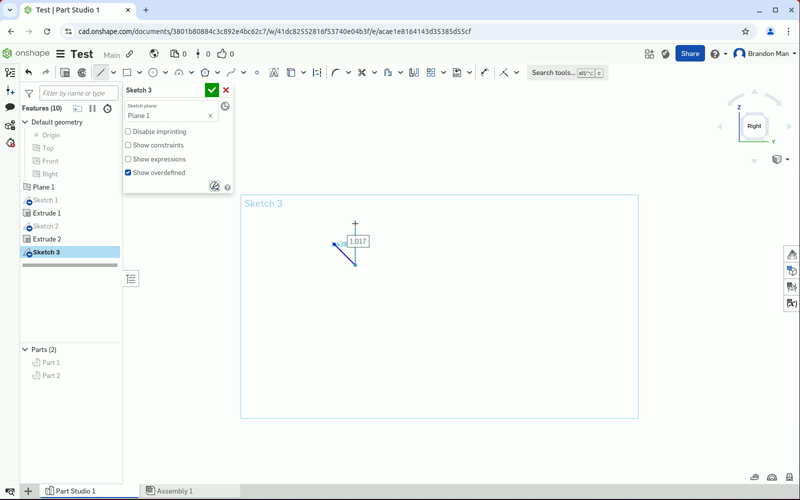
scroll(6)
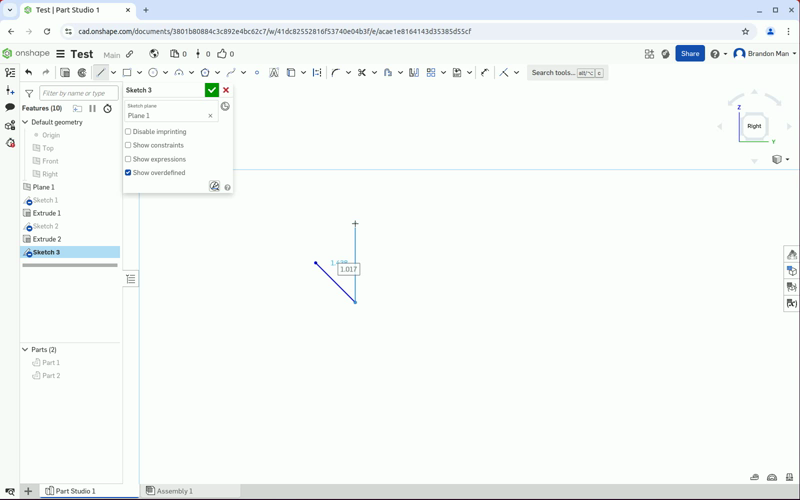
click(355, 223)
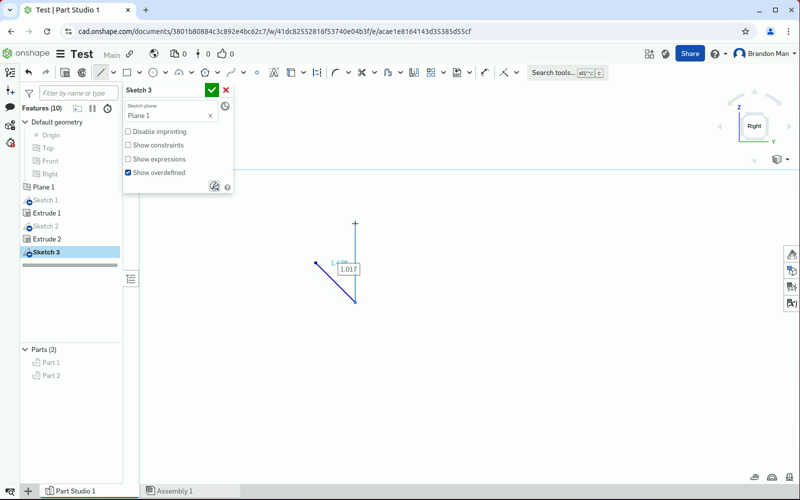
scroll(-6)
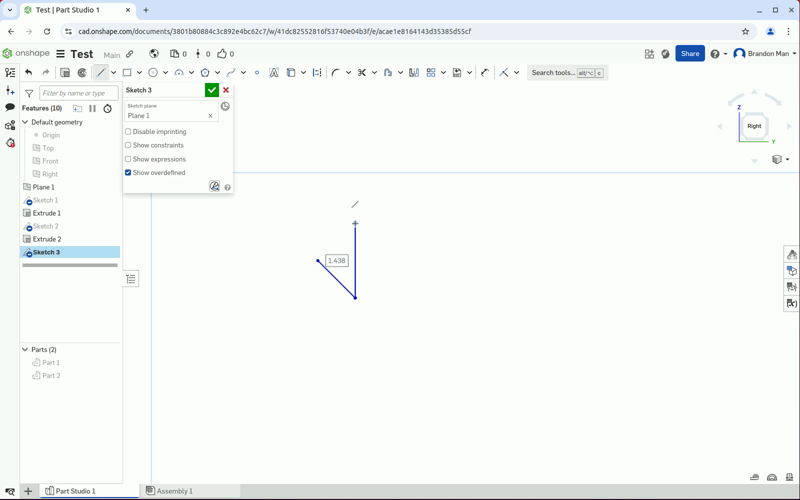
scroll(-6)
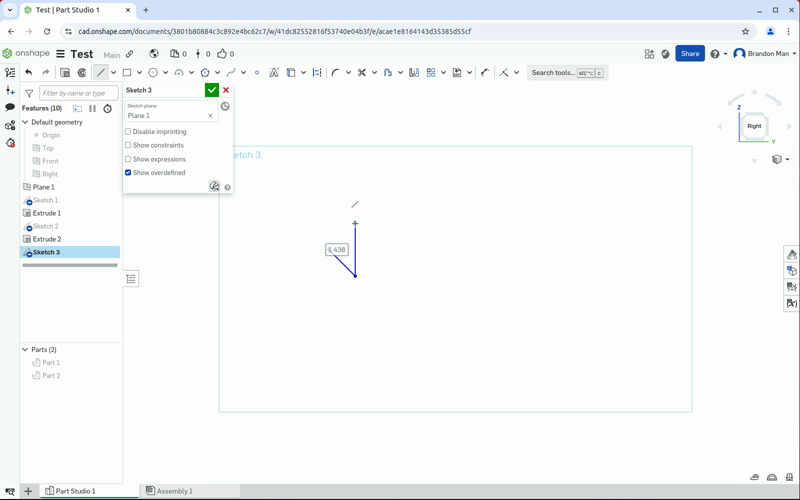
scroll(-6)
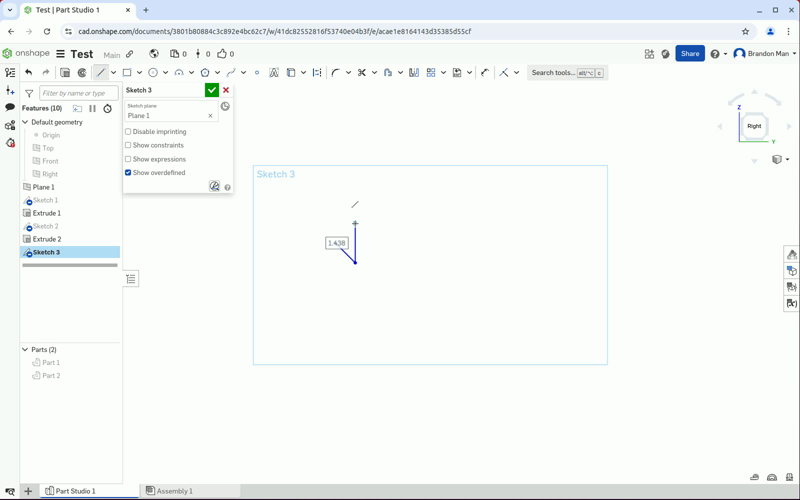
scroll(-6)
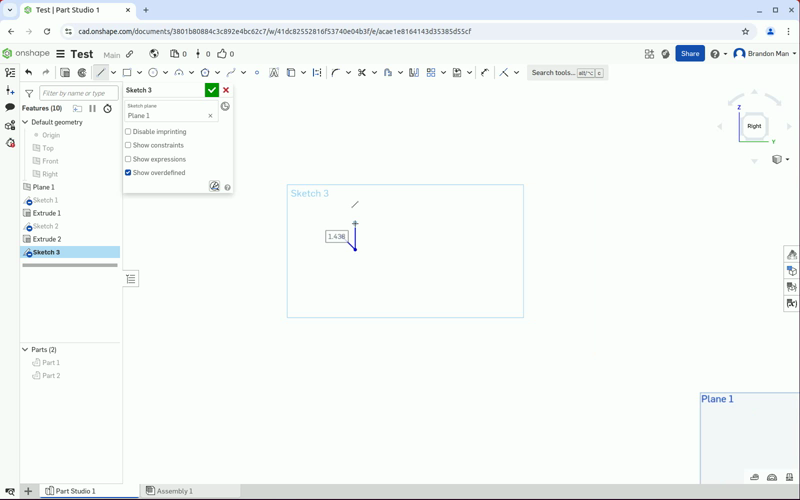
scroll(-6)
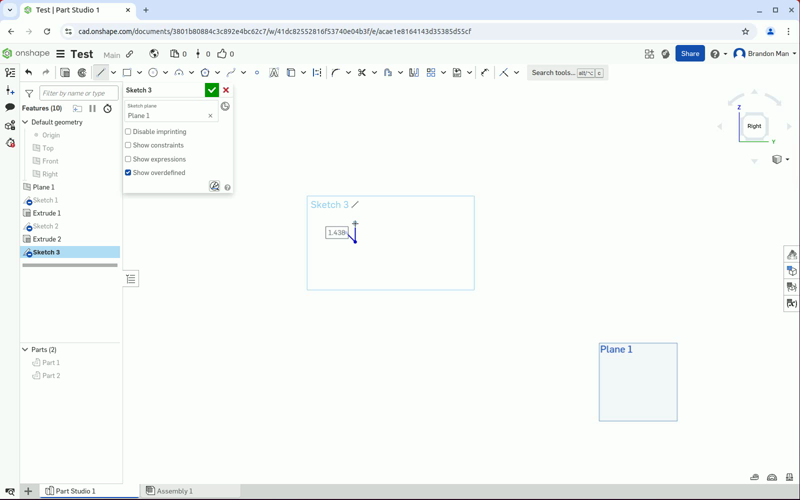
scroll(-6)
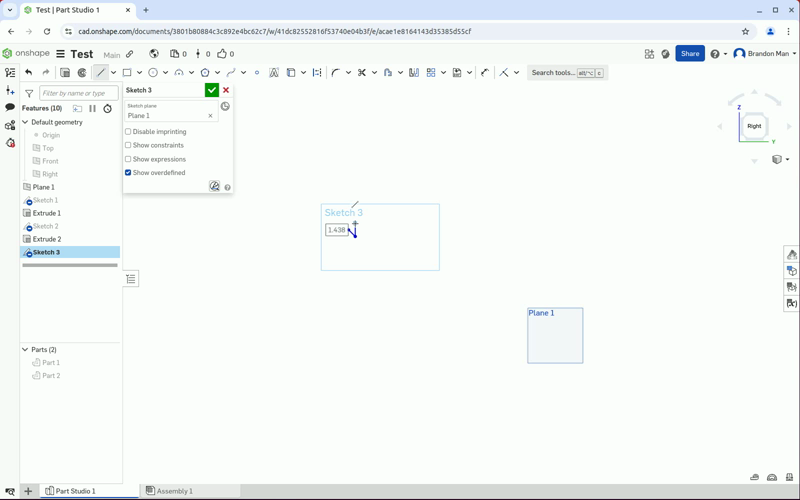
scroll(-6)
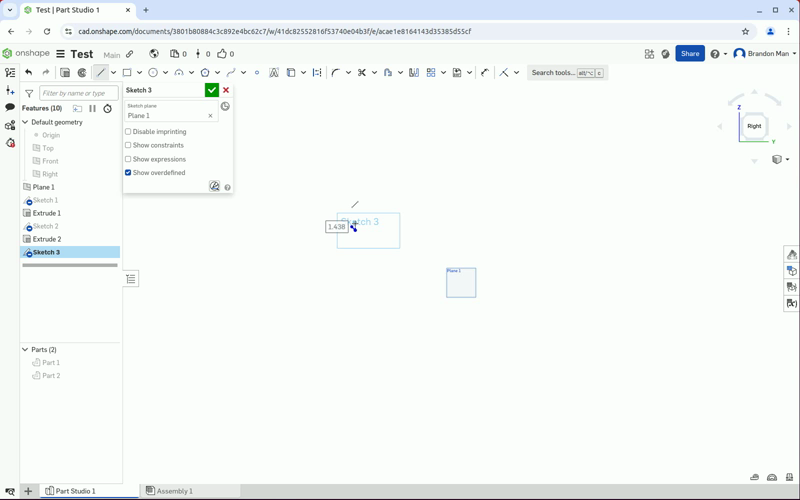
key_up(shift)
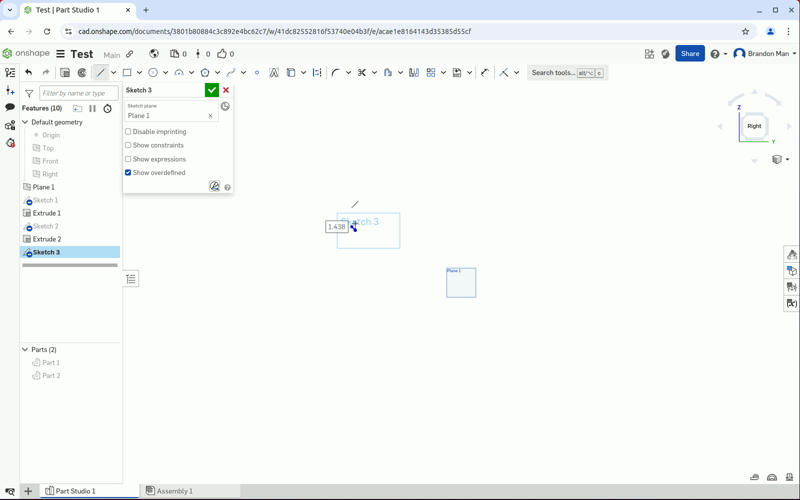
mouse_move(385, 223)
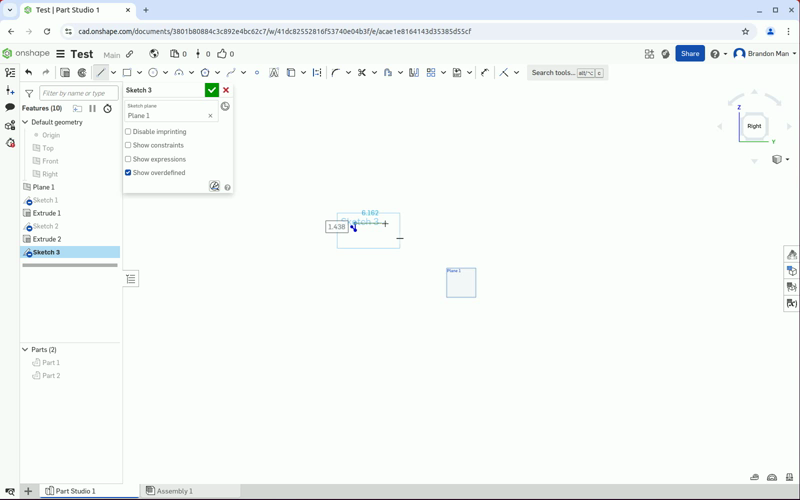
key_down(shift)
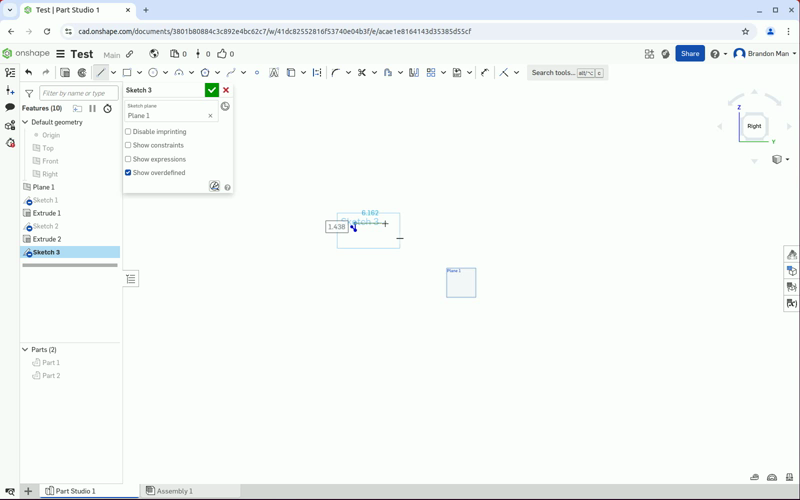
mouse_move(351, 226)
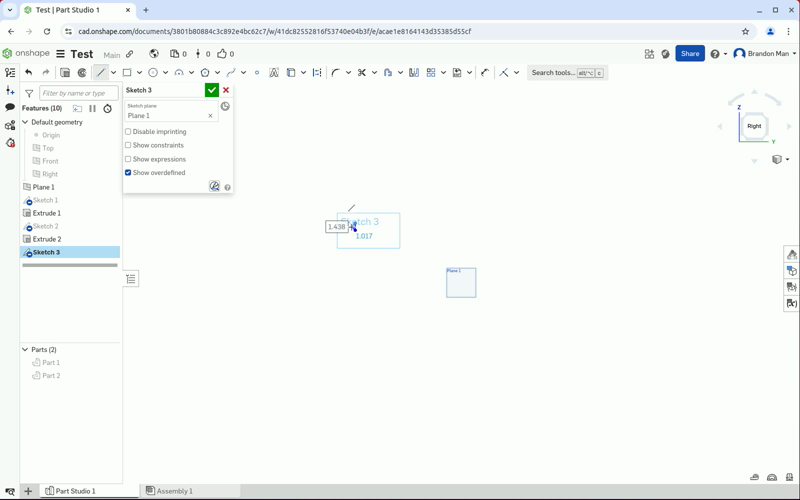
scroll(6)
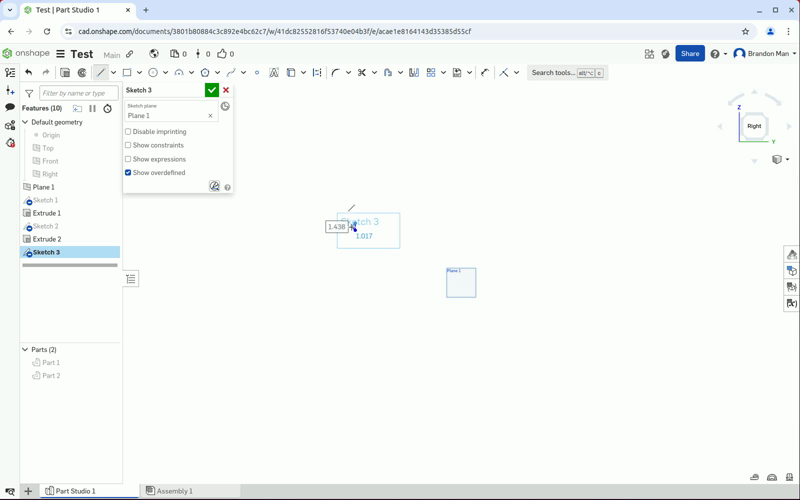
scroll(6)
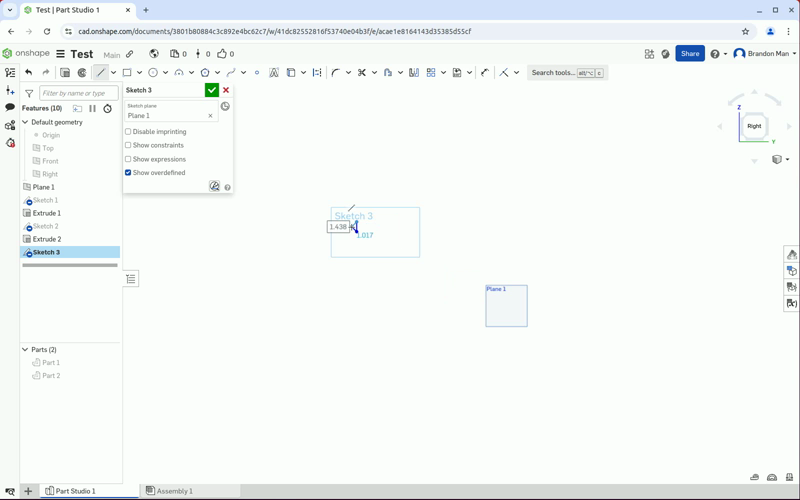
scroll(6)
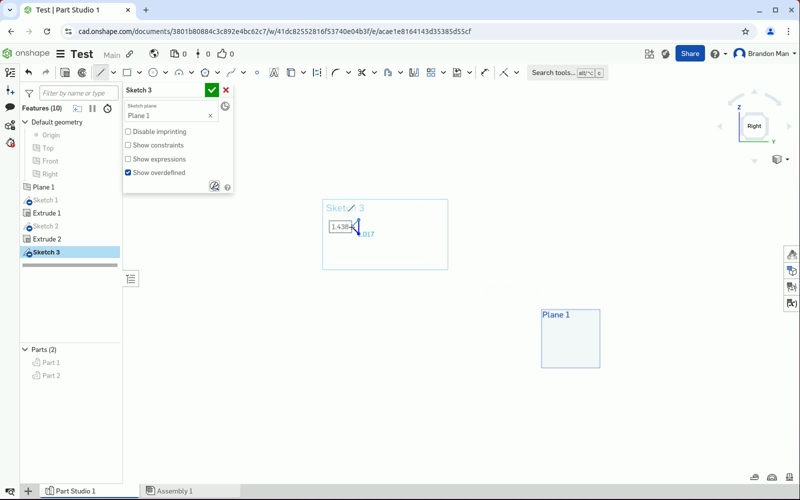
scroll(6)
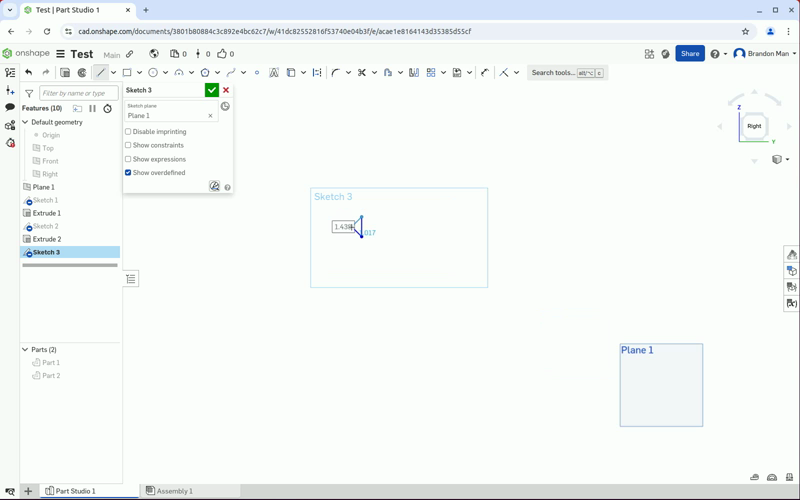
scroll(6)
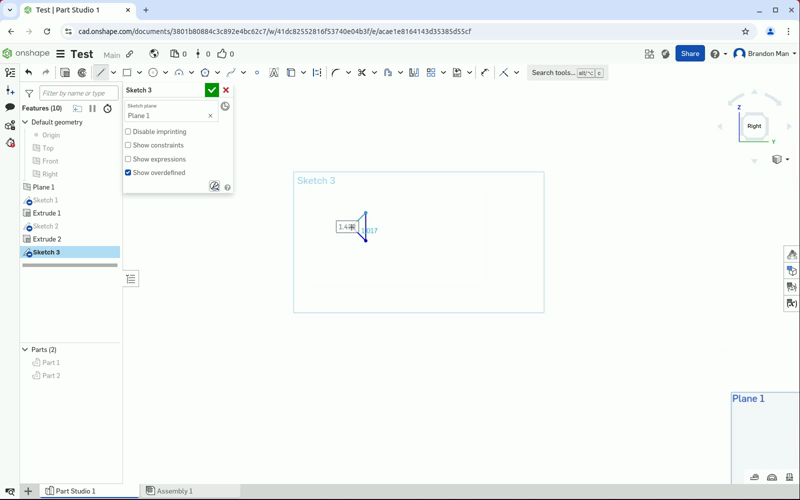
scroll(6)
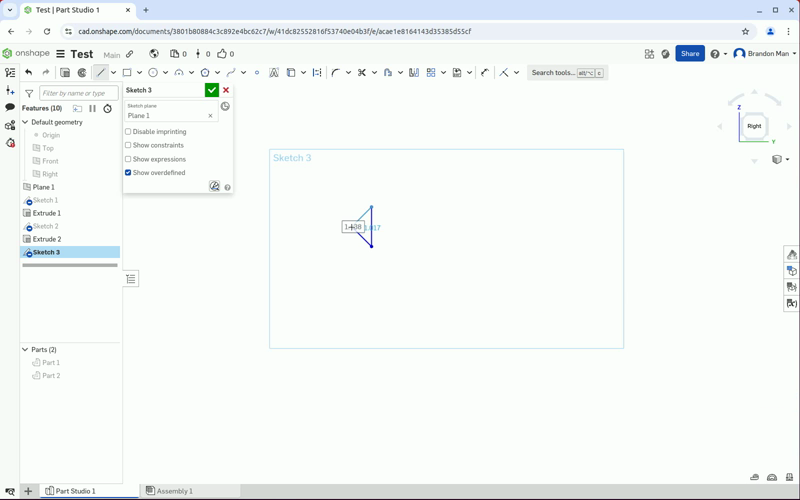
scroll(6)
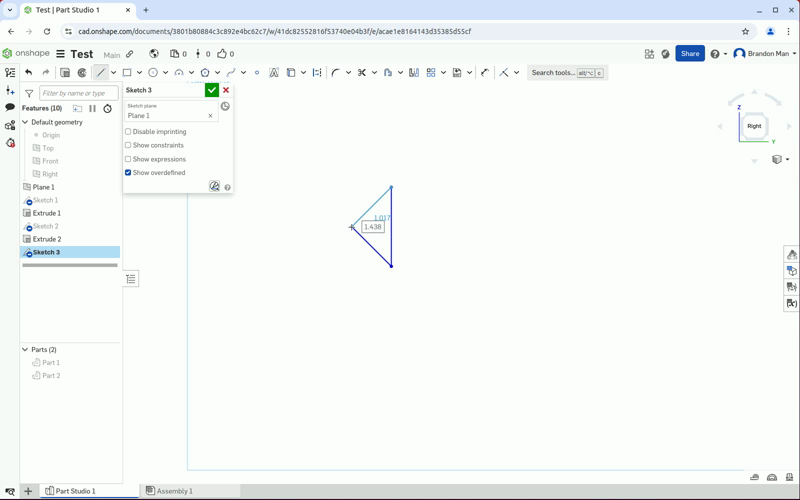
key_up(shift)
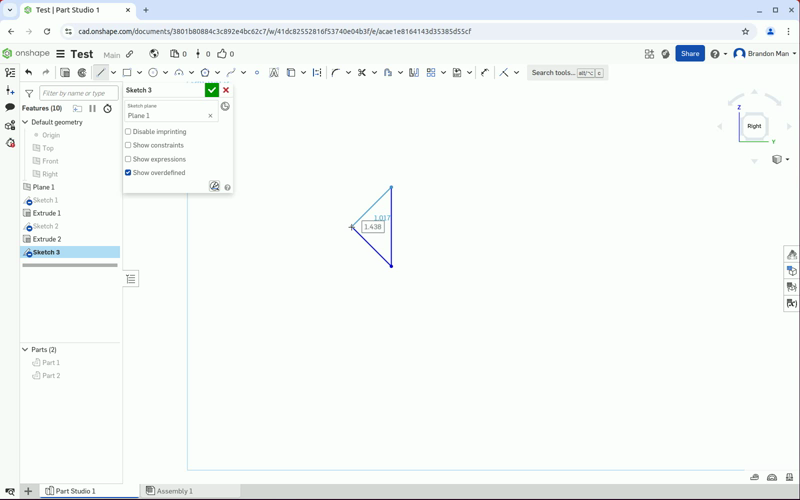
click(351, 226)
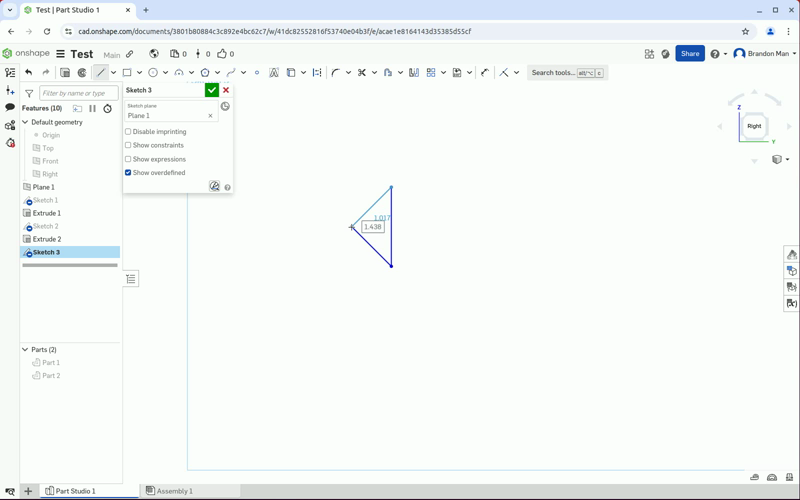
scroll(-6)
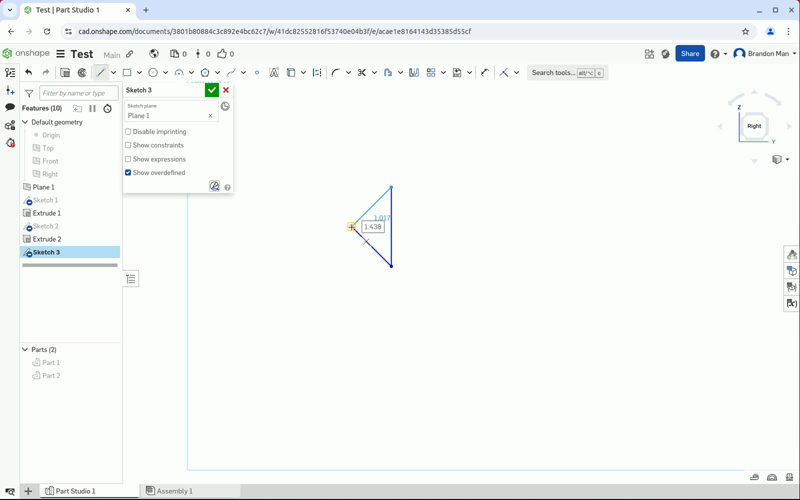
scroll(-6)
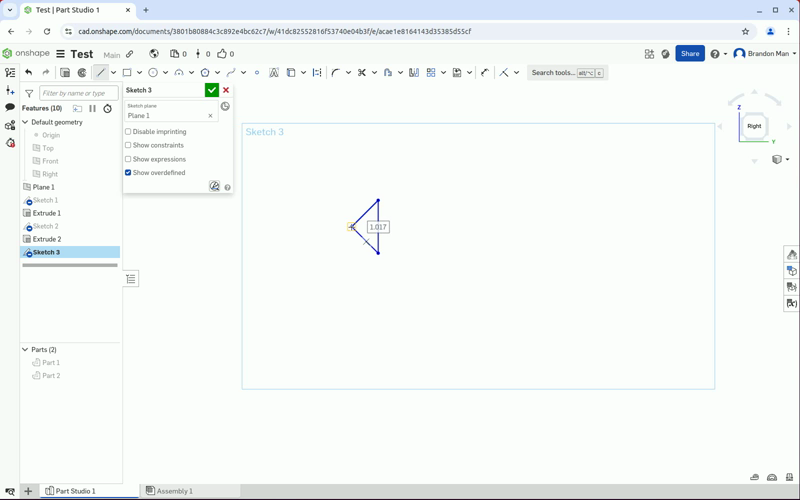
scroll(-6)
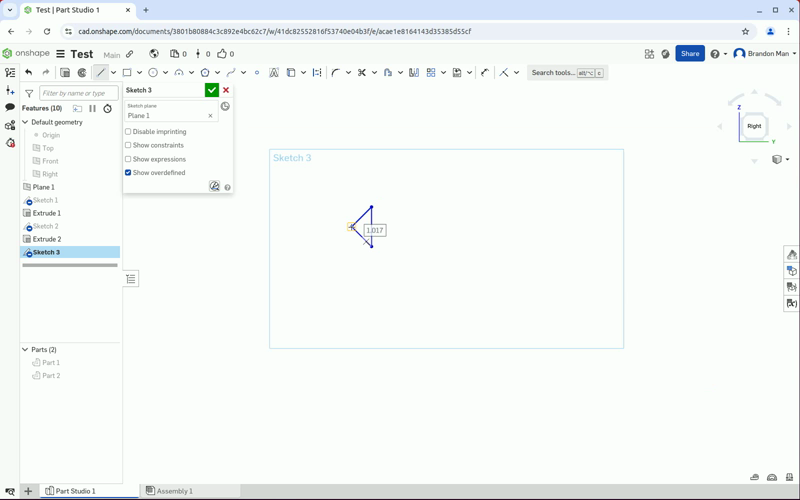
scroll(-6)
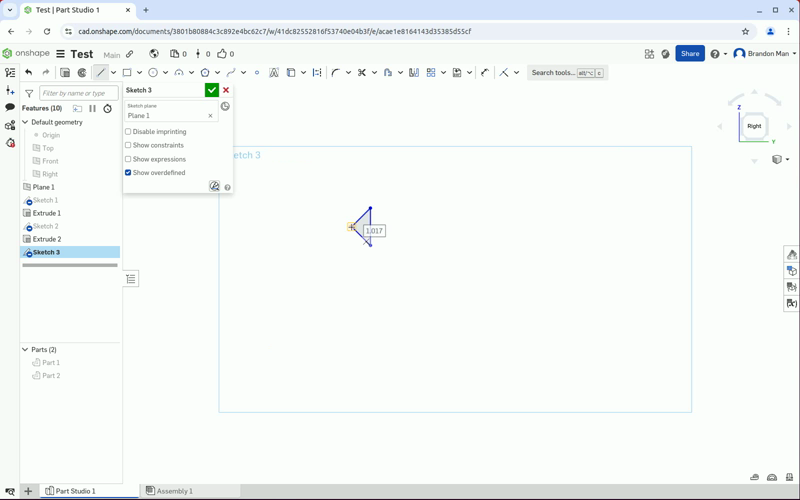
scroll(-6)
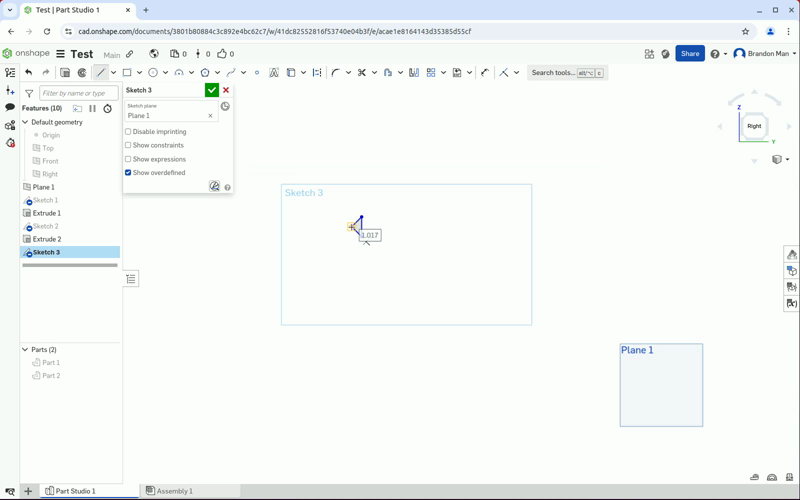
scroll(-6)
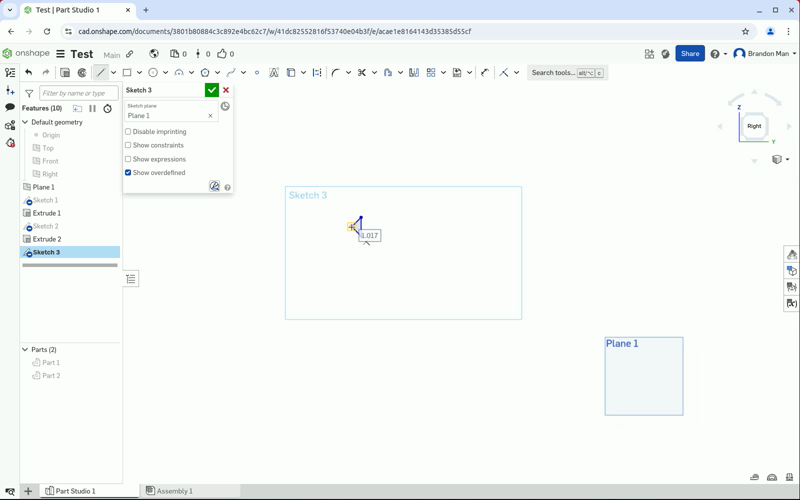
scroll(-6)
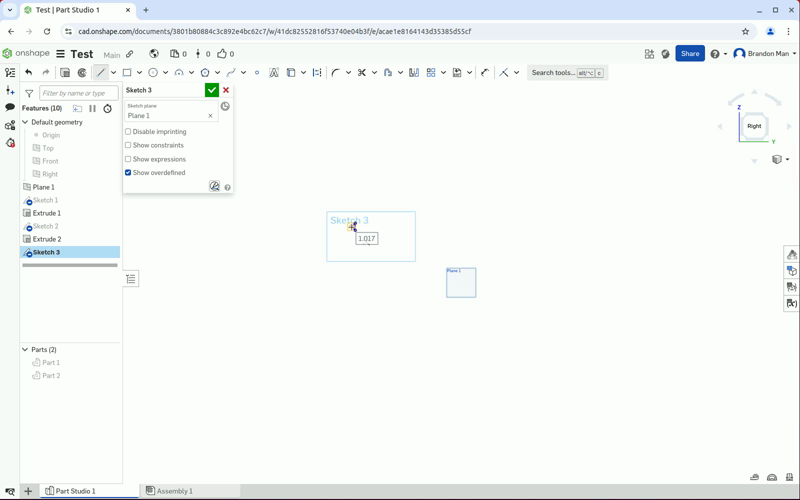
key(esc)
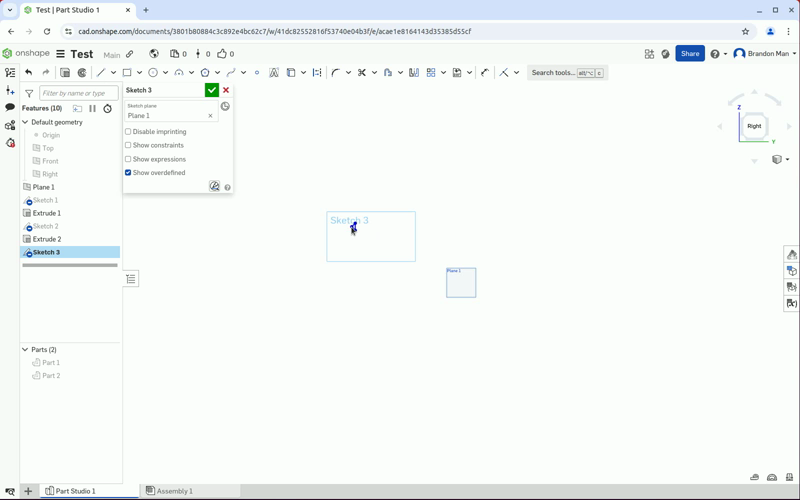
mouse_move(353, 225)
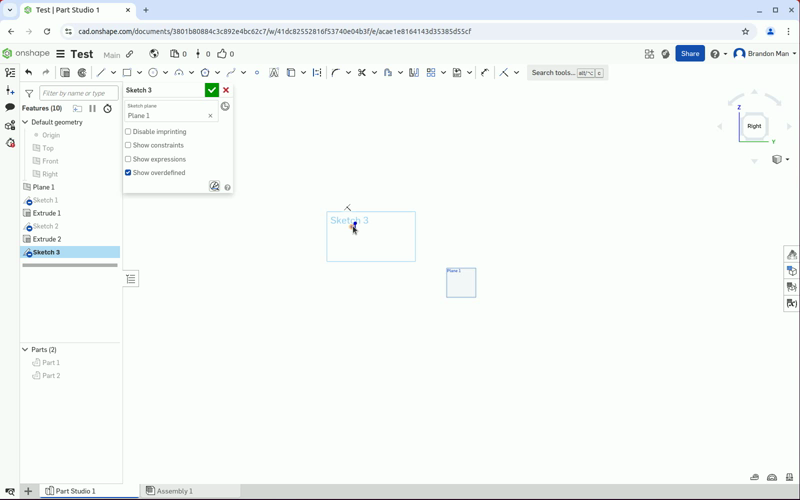
scroll(6)
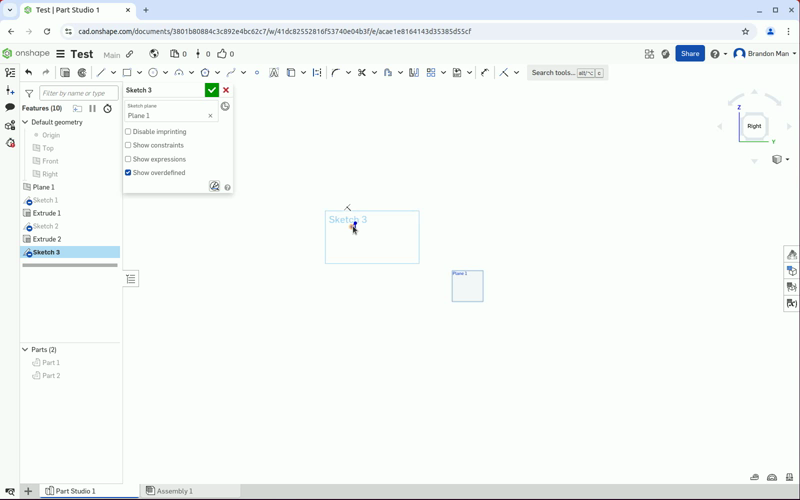
scroll(6)
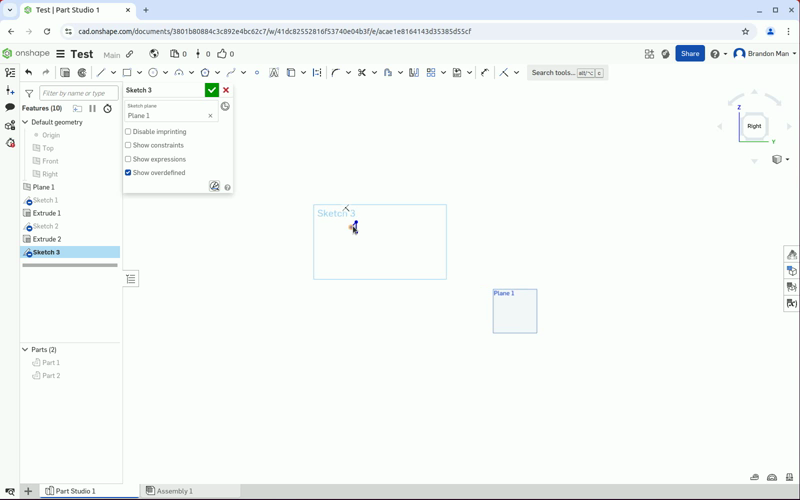
scroll(6)
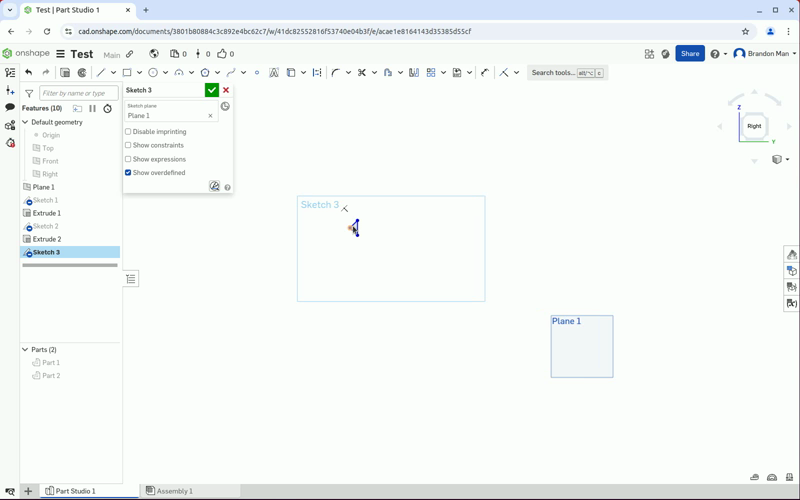
scroll(6)
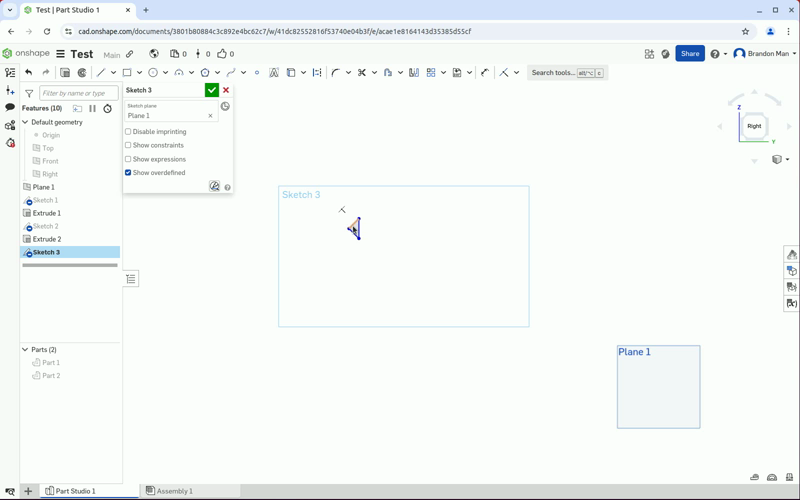
scroll(6)
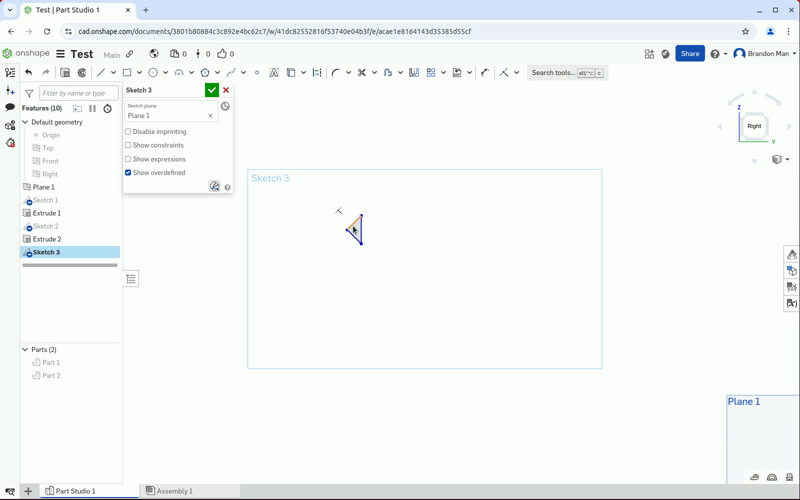
scroll(6)
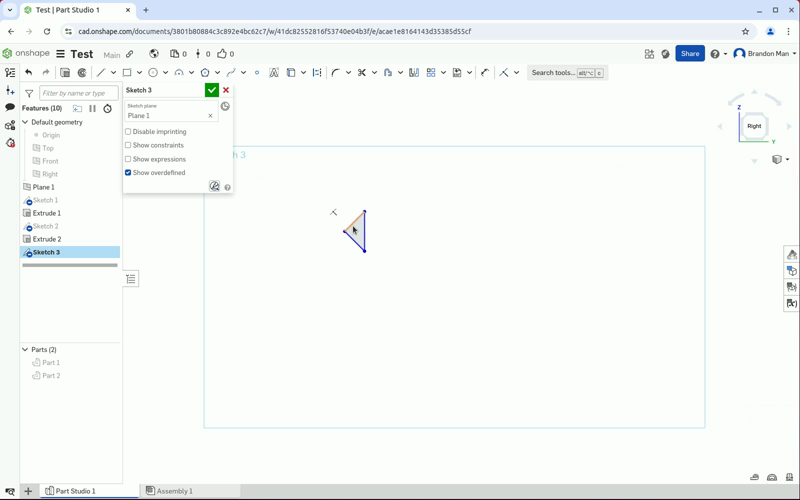
scroll(6)
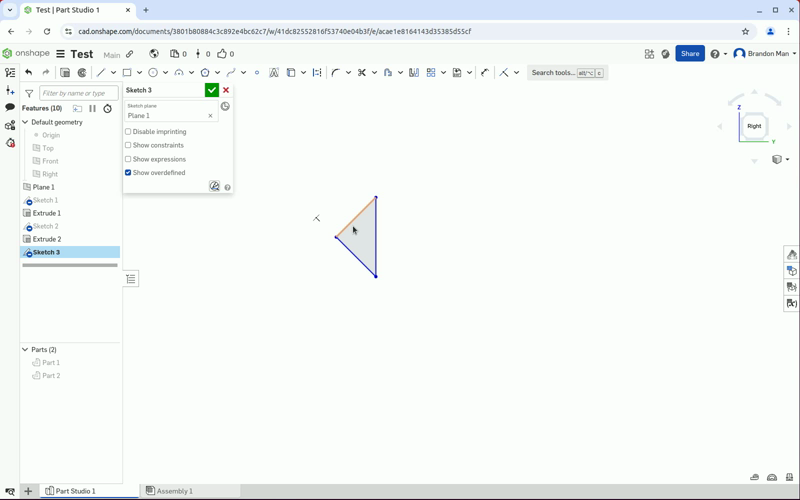
click(353, 225)
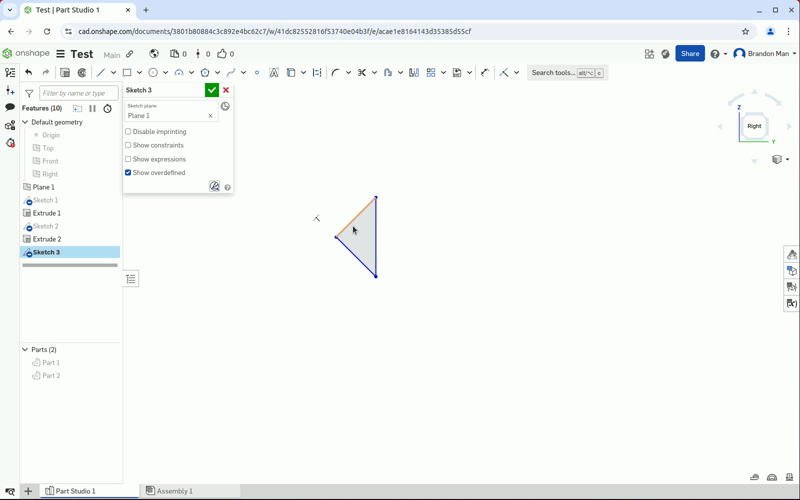
scroll(-6)
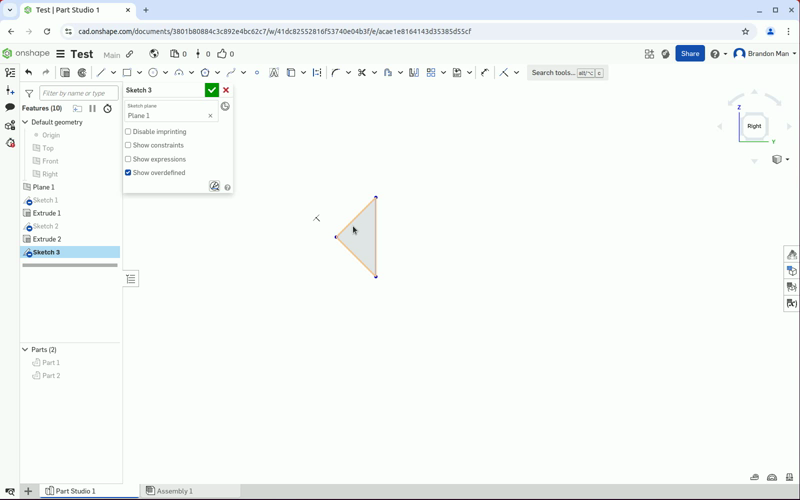
scroll(-6)
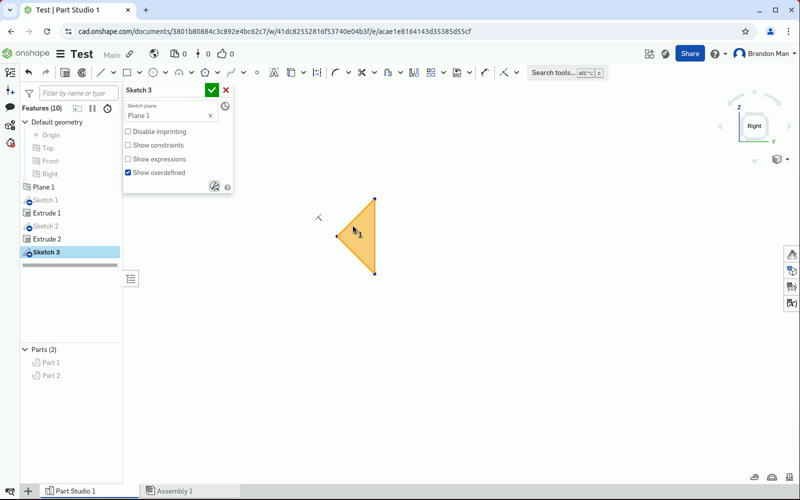
scroll(-6)
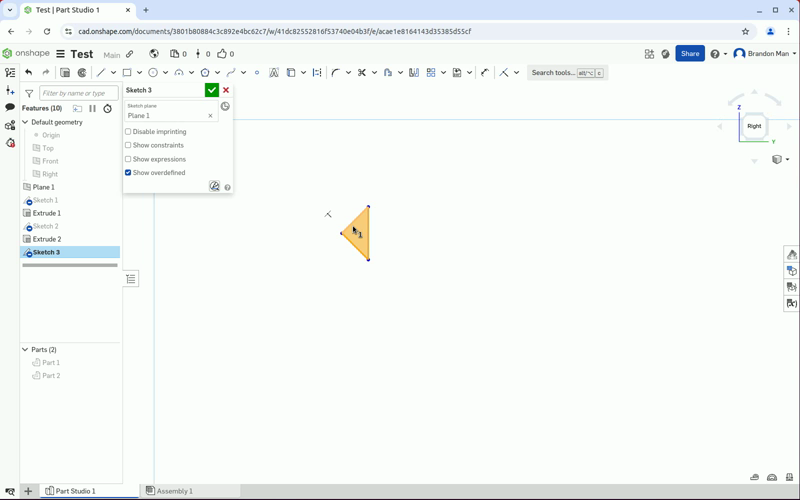
scroll(-6)
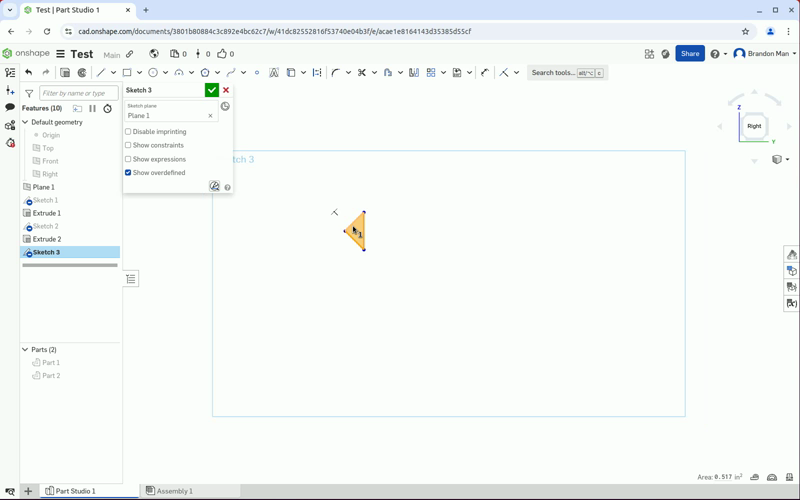
scroll(-6)
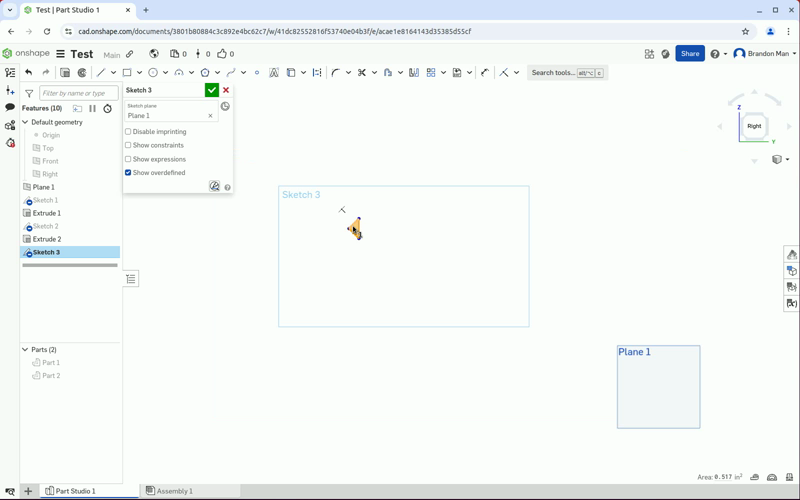
scroll(-6)
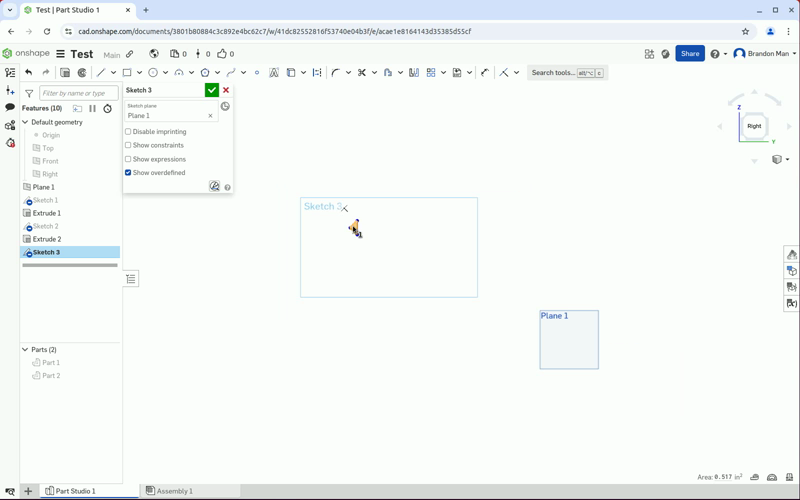
scroll(-6)
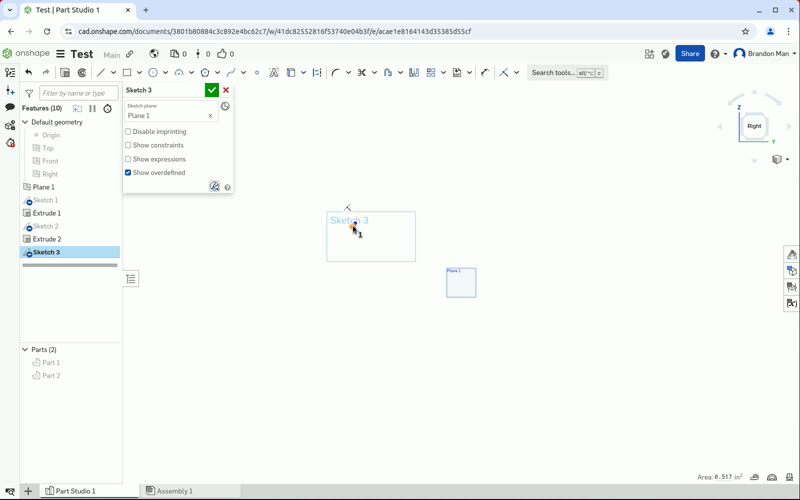
mouse_move(73, 352)
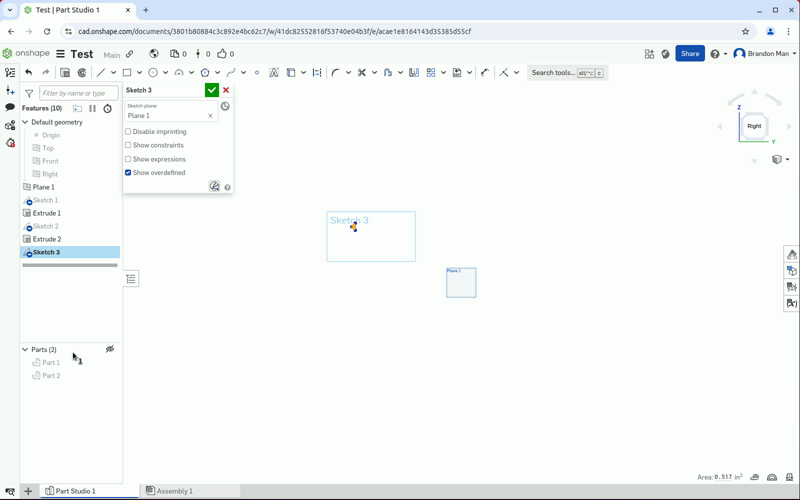
key(shift+y)
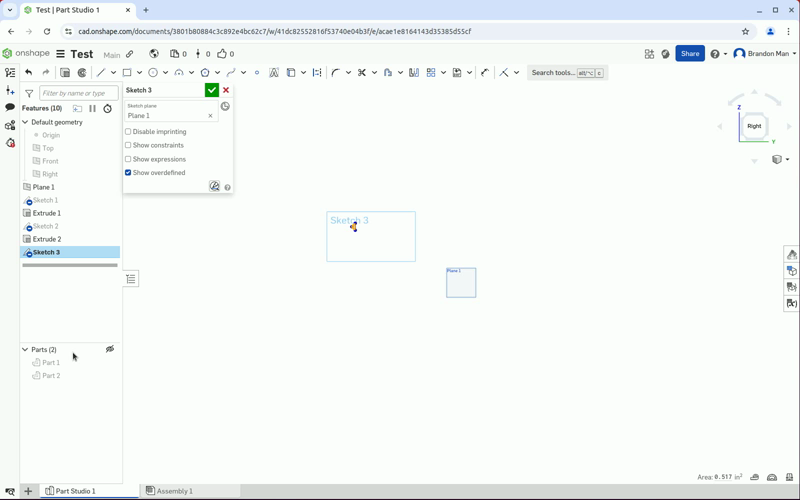
key(shift+e)
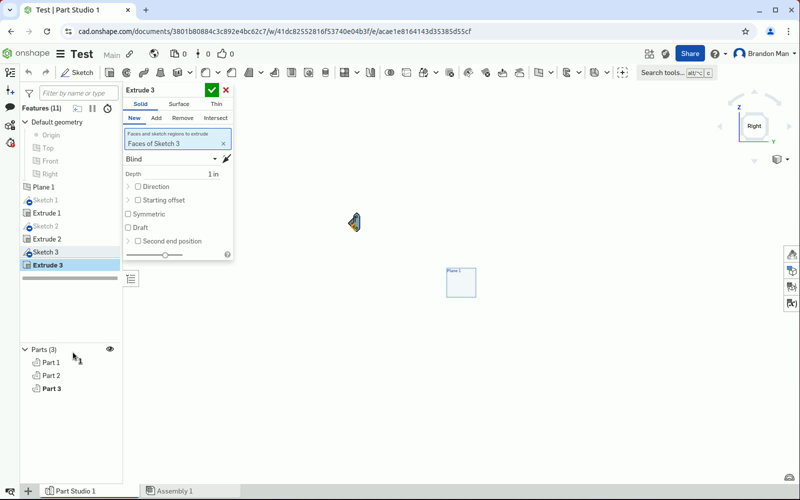
mouse_move(143, 106)
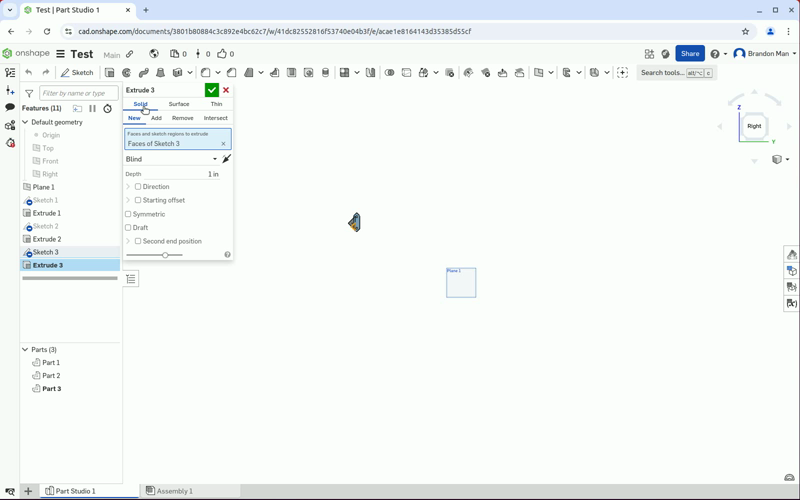
click(143, 106)
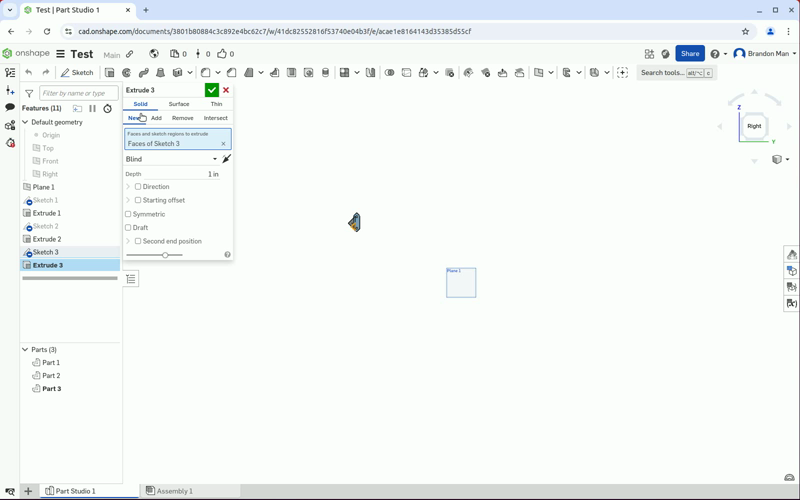
mouse_move(137, 120)
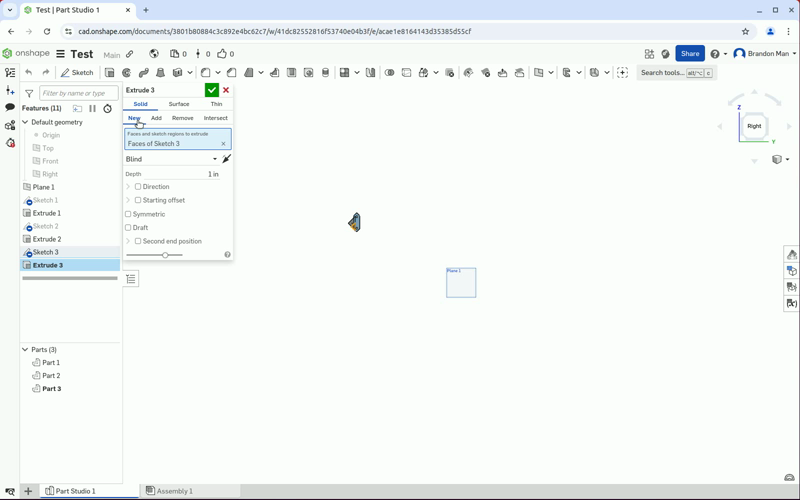
click(137, 120)
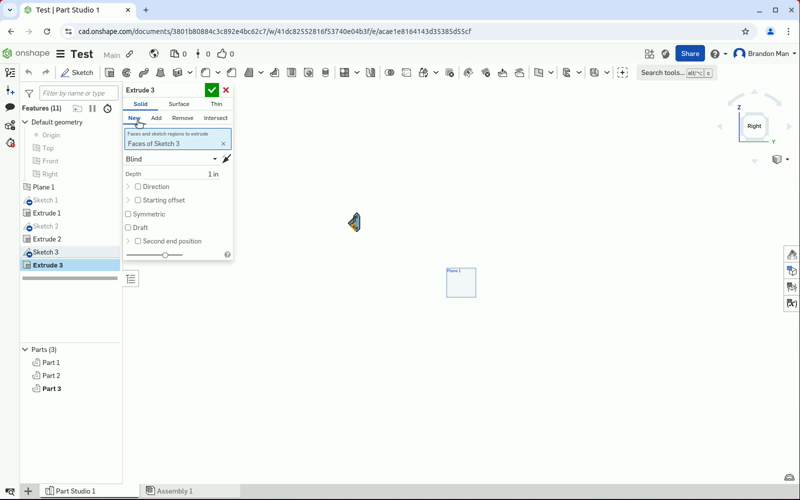
key(tab, 4)
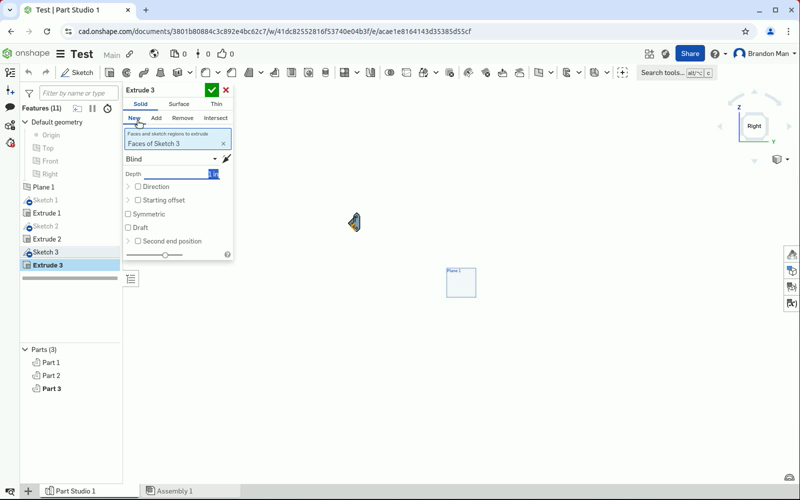
text(-0.241)
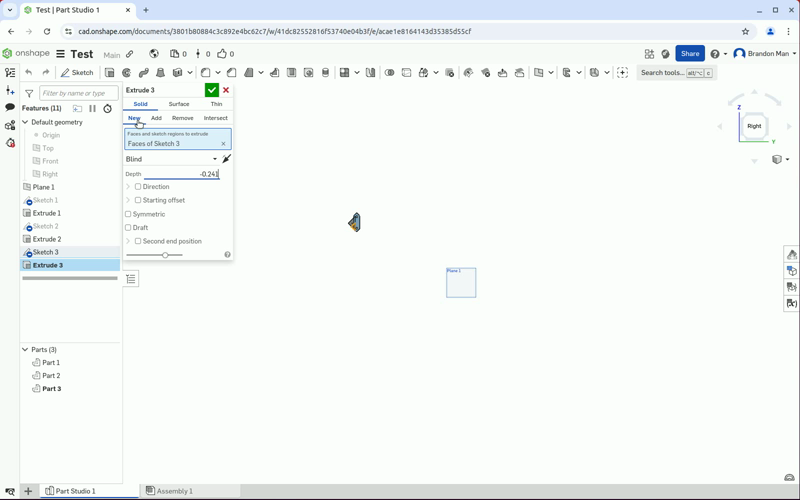
key(enter)
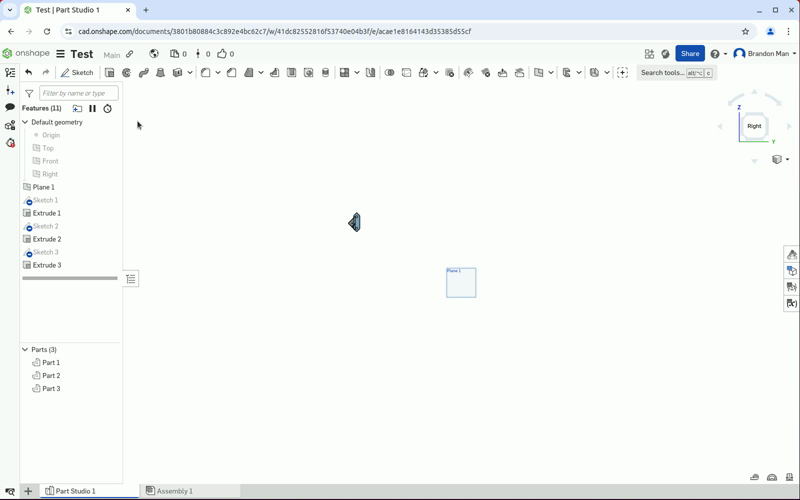
key(shift+h)
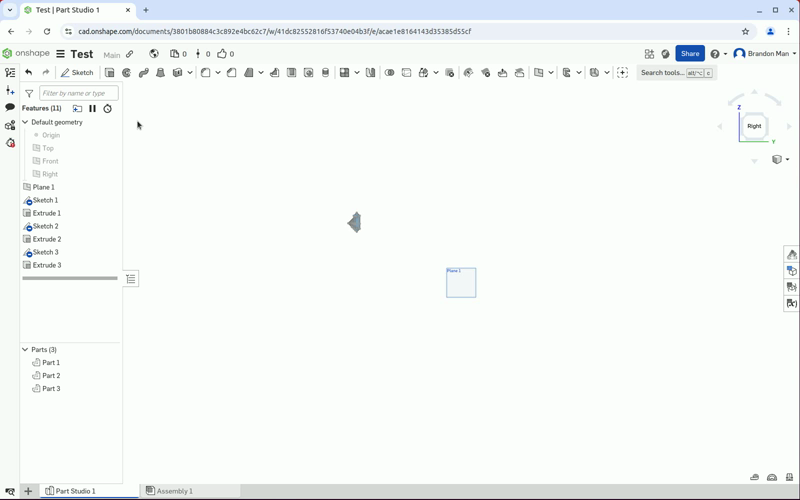
key(shift+h)
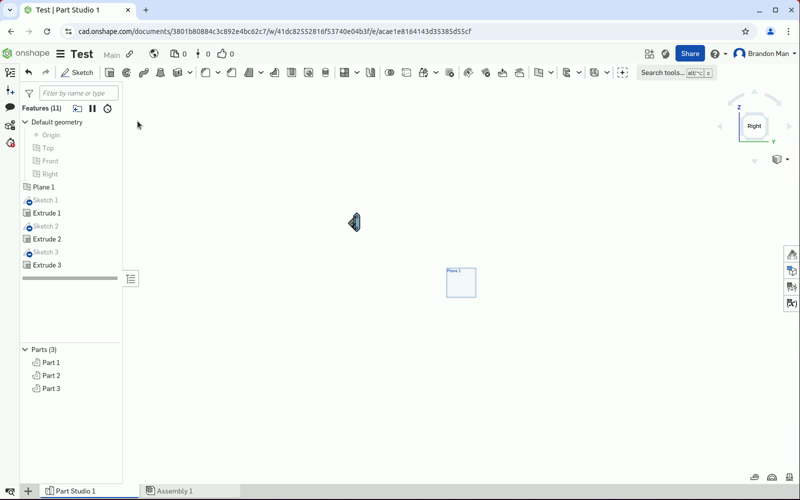
mouse_move(73, 189)
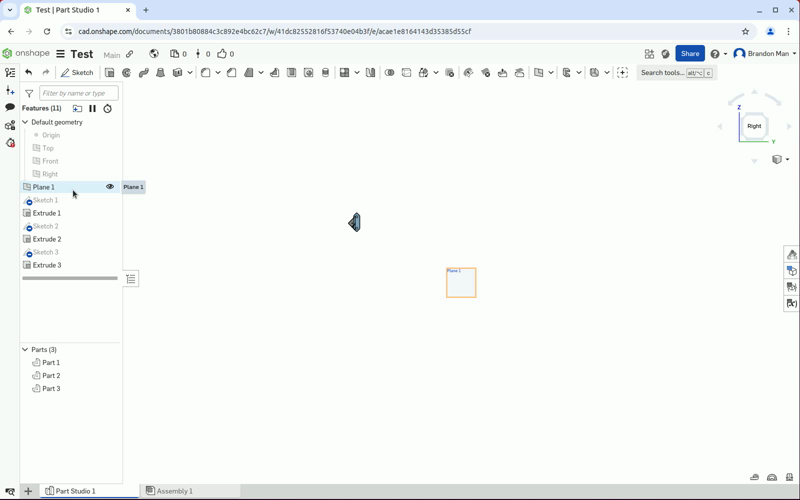
click(73, 189)
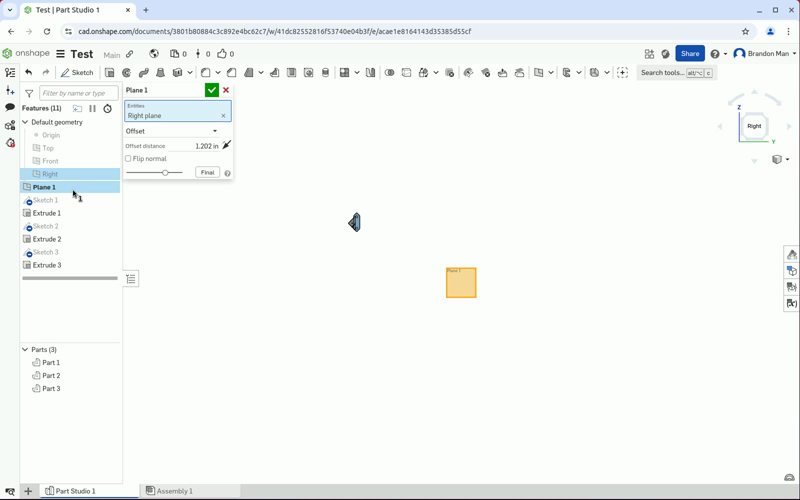
mouse_move(229, 92)
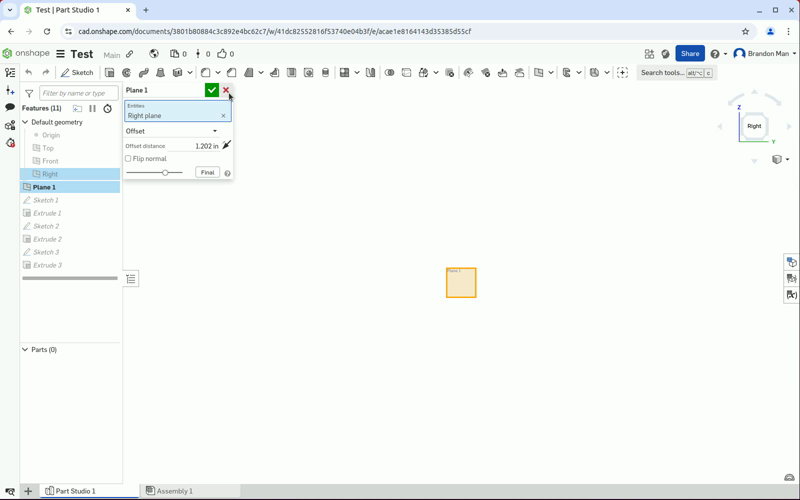
click(229, 92)
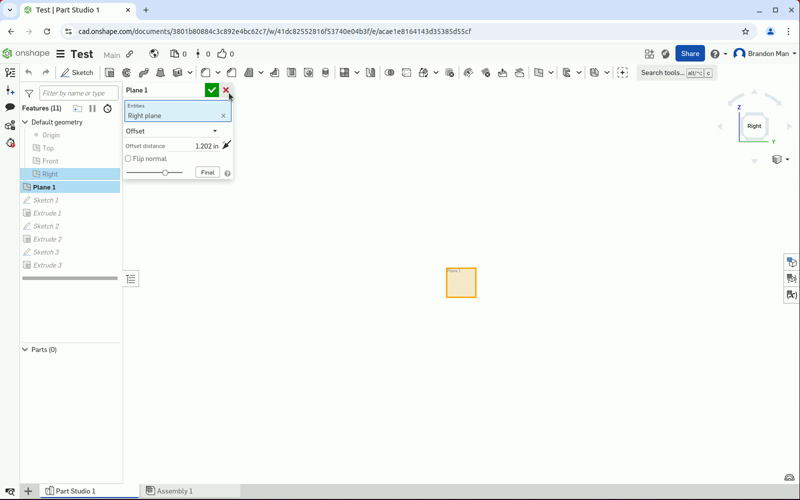
key(shift+s)
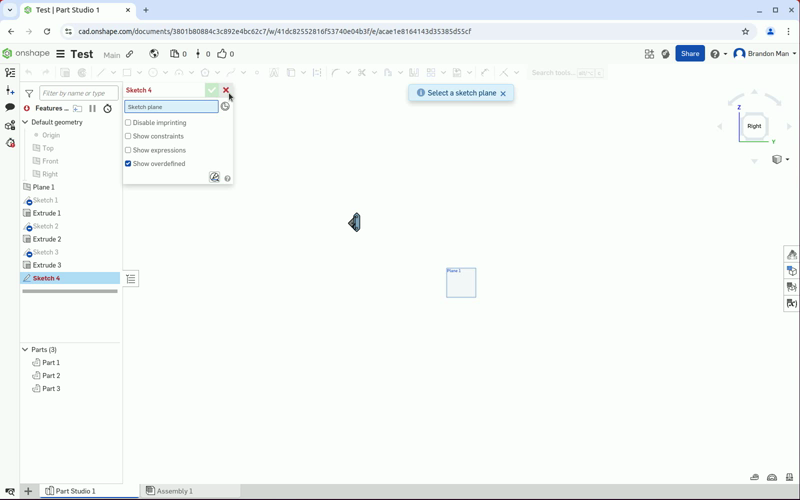
mouse_move(73, 189)
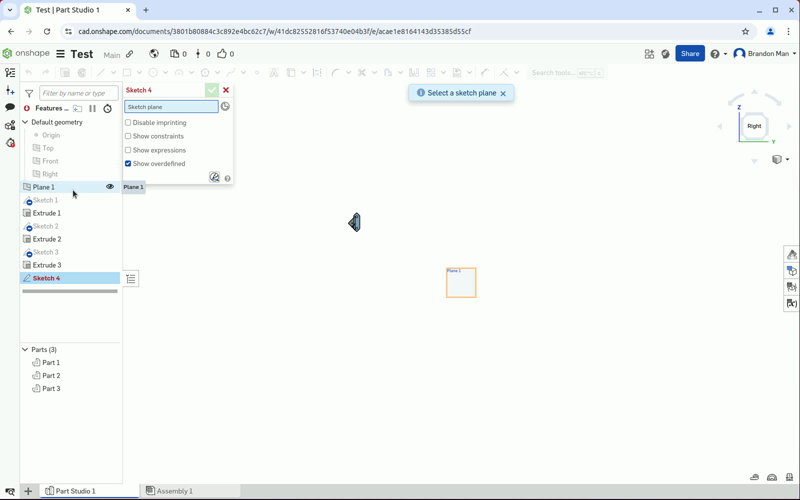
click(73, 189)
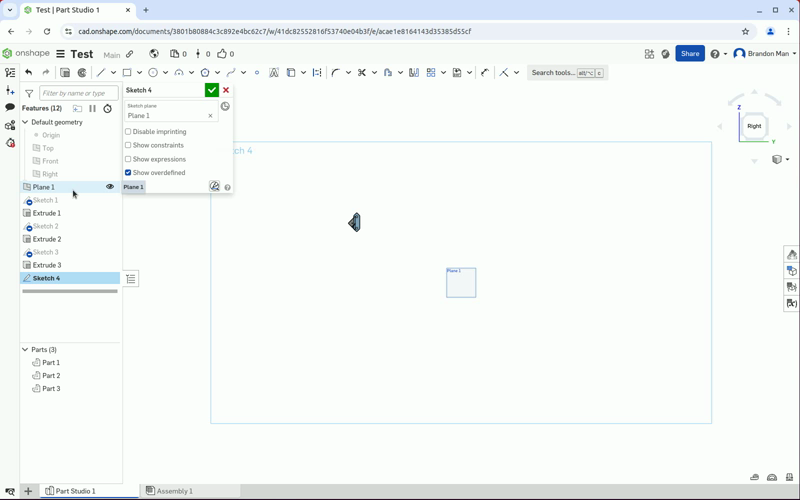
mouse_move(73, 352)
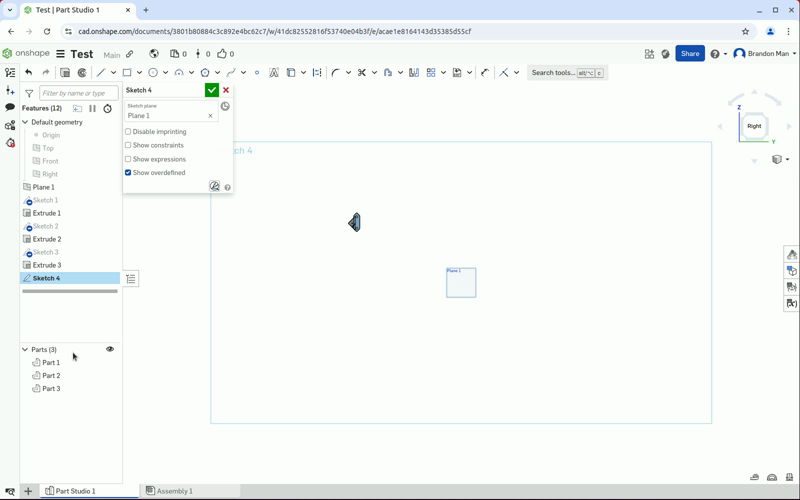
key(y)
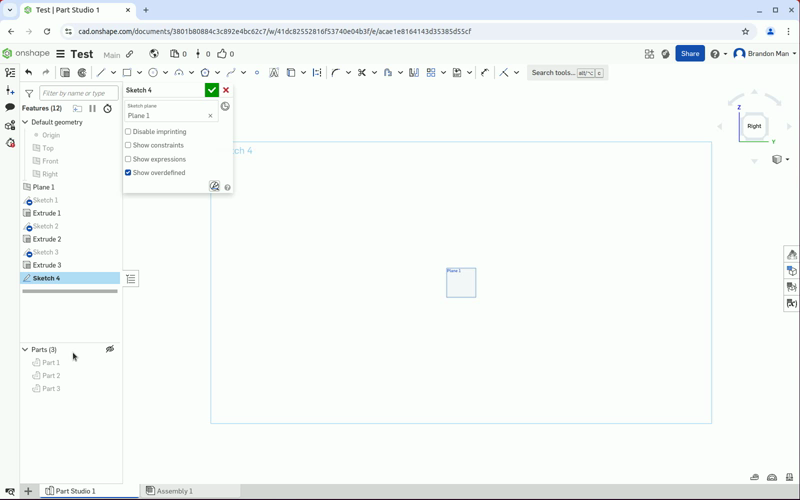
key(l)
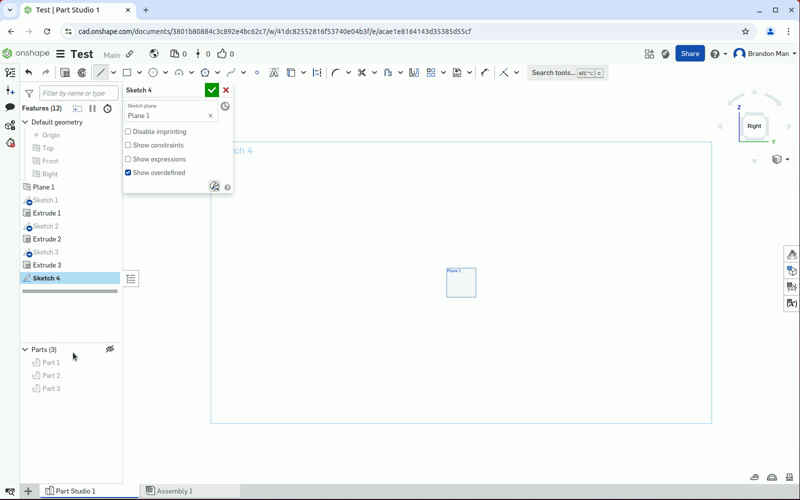
key_down(shift)
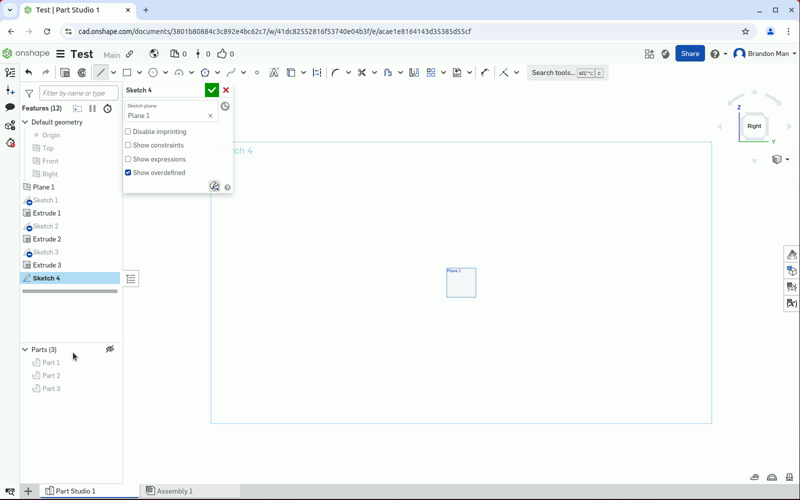
mouse_move(359, 228)
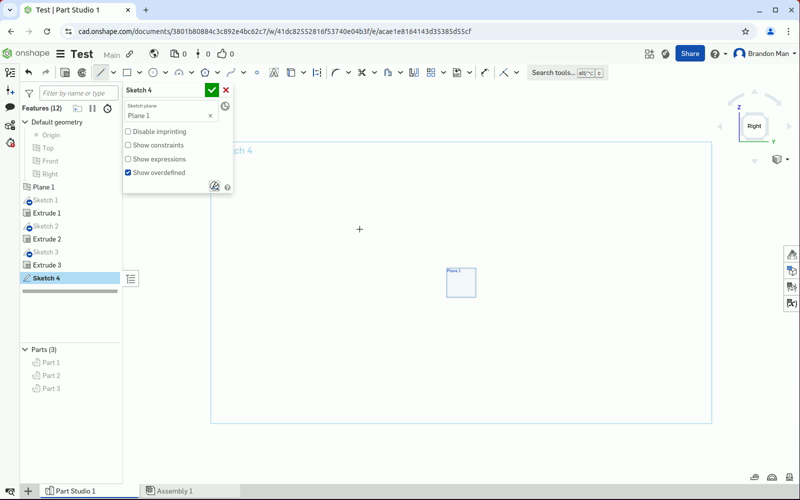
click(359, 228)
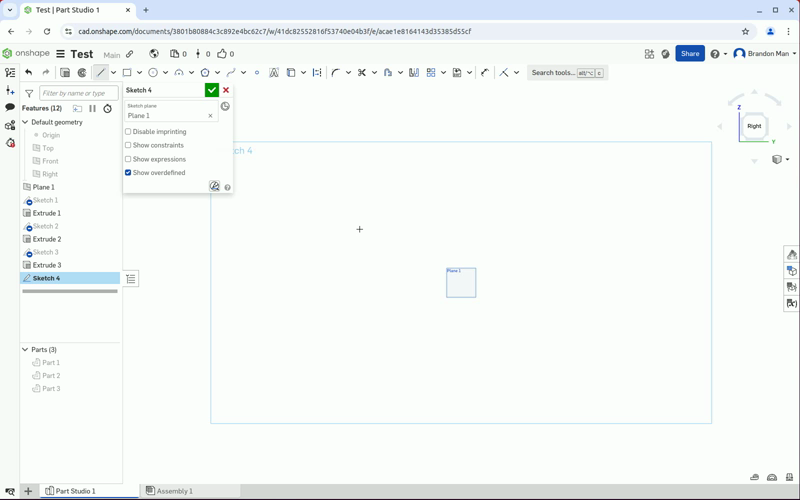
key_up(shift)
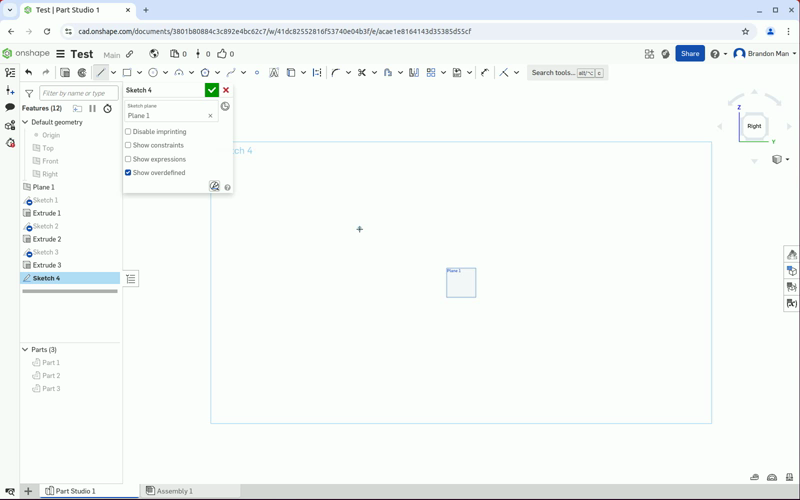
key_down(shift)
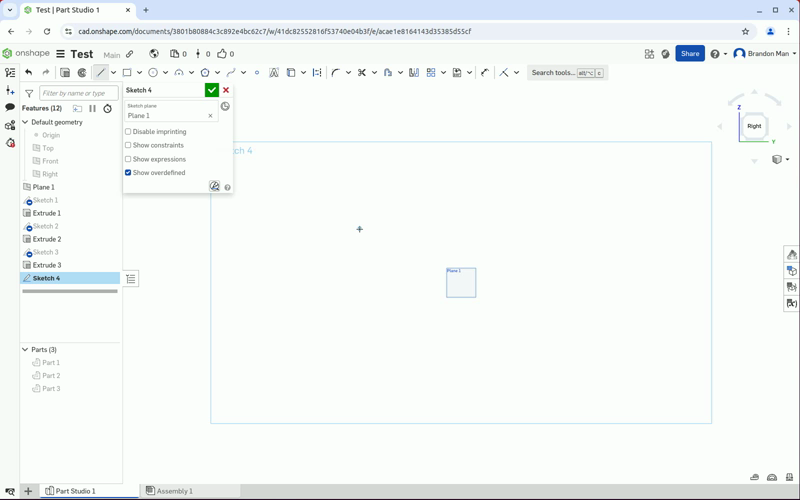
mouse_move(389, 228)
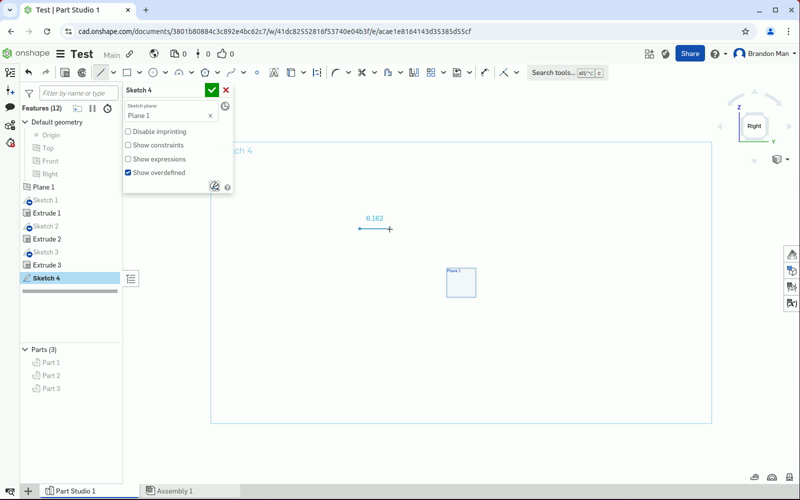
mouse_move(362, 226)
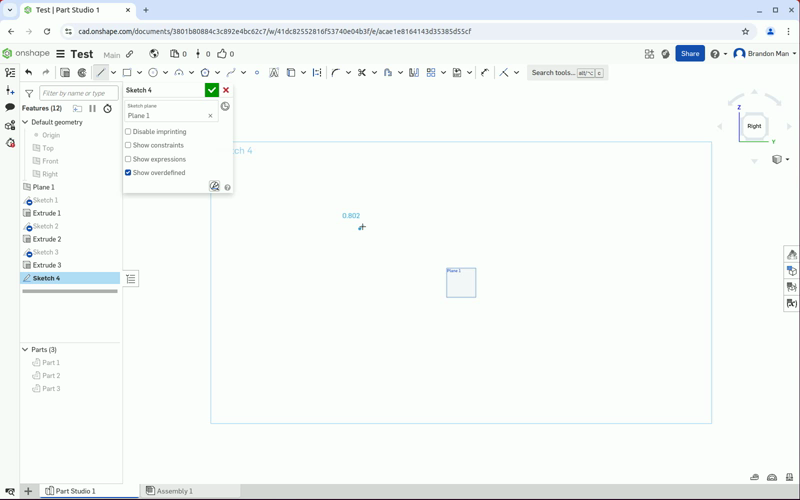
scroll(6)
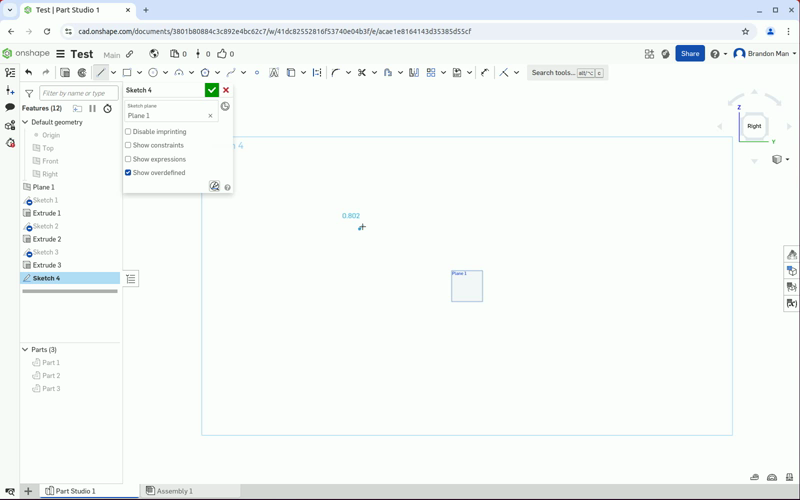
scroll(6)
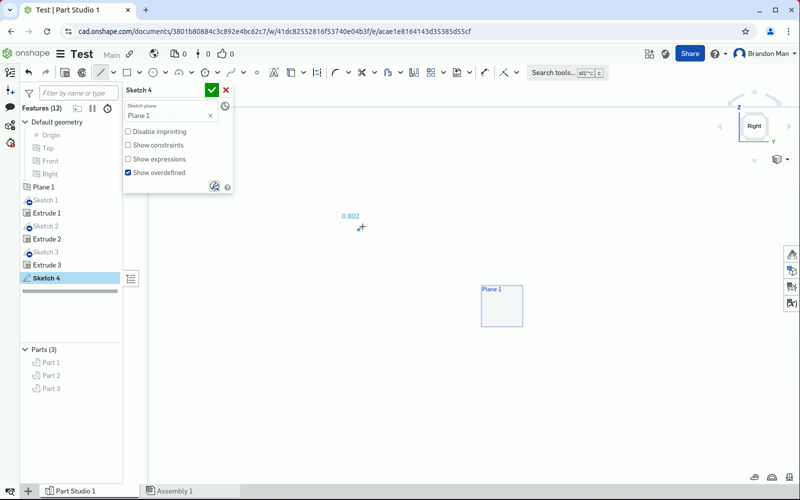
scroll(6)
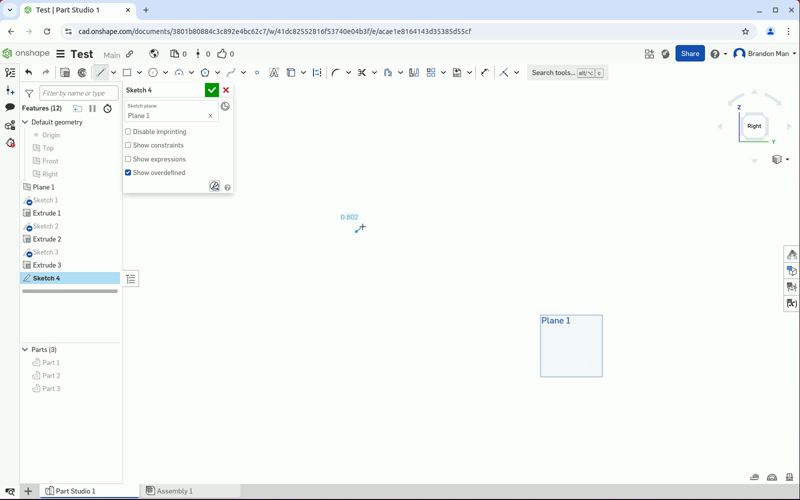
scroll(6)
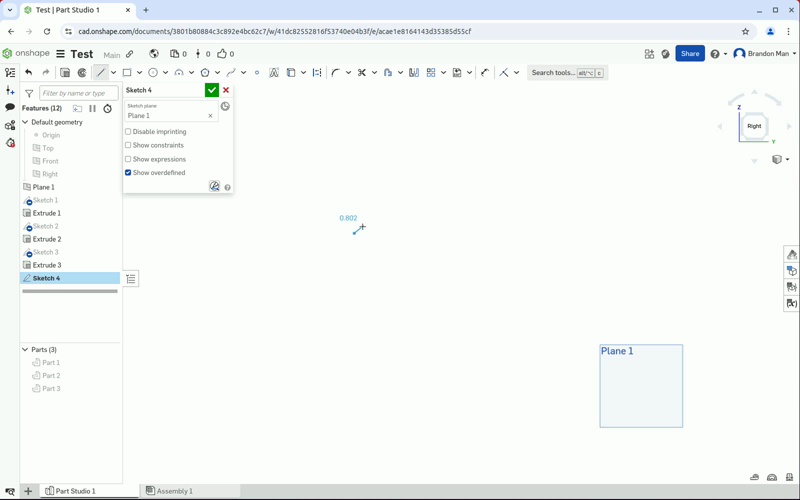
scroll(6)
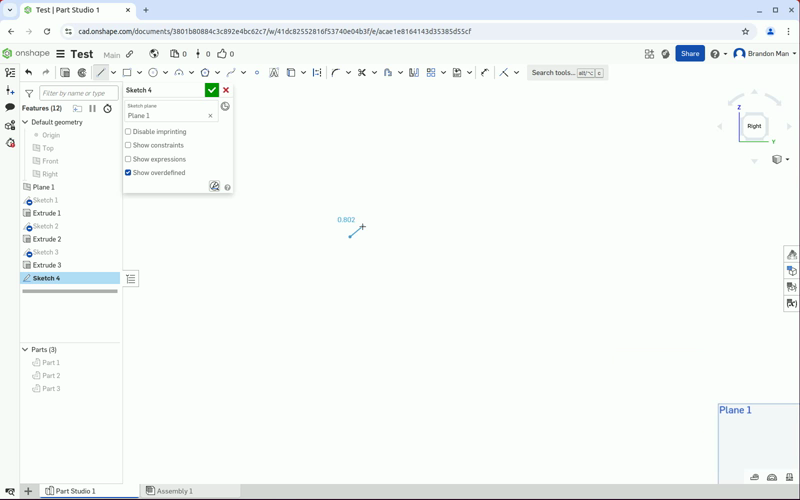
scroll(6)
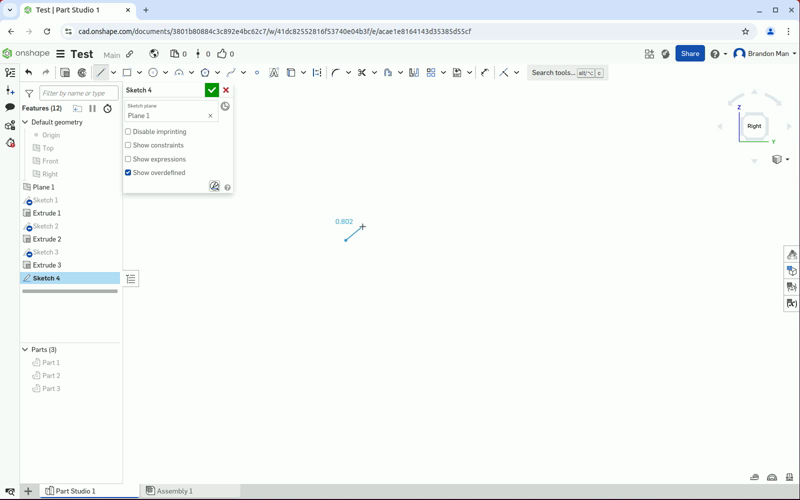
scroll(6)
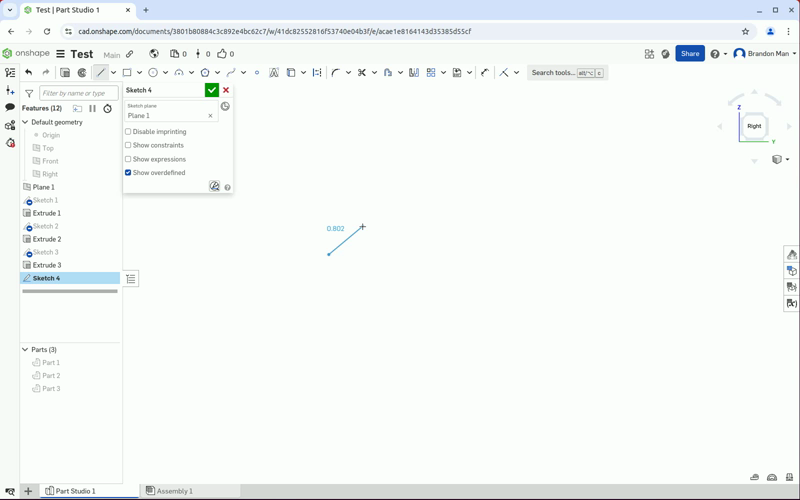
click(362, 226)
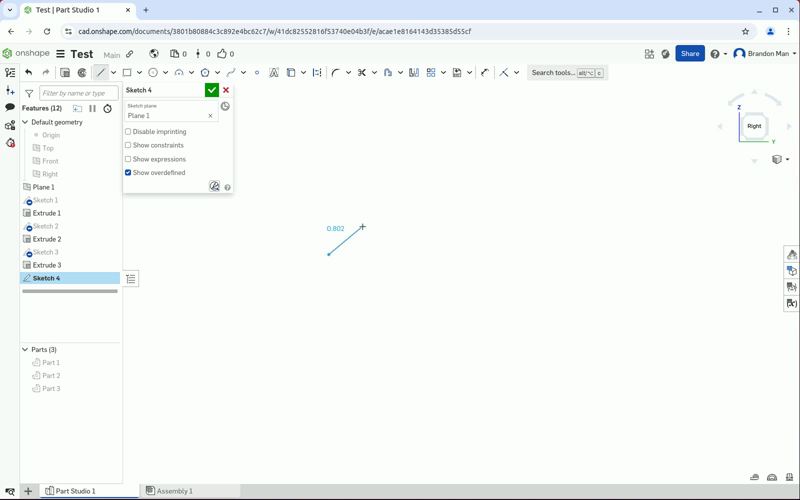
scroll(-6)
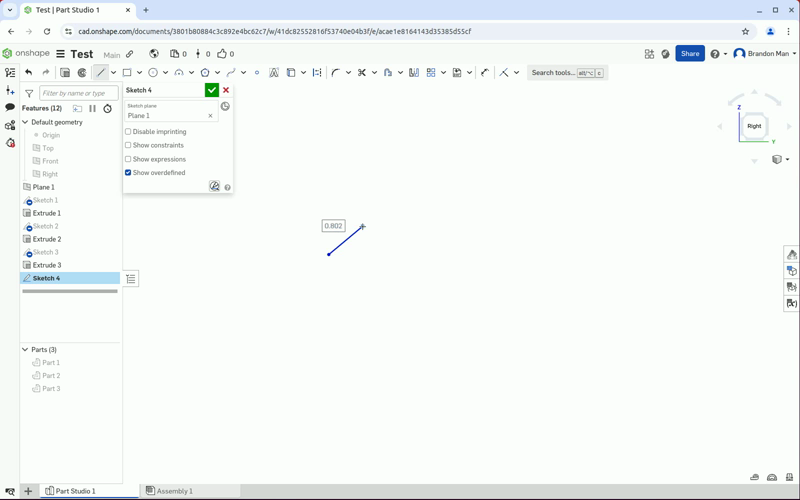
scroll(-6)
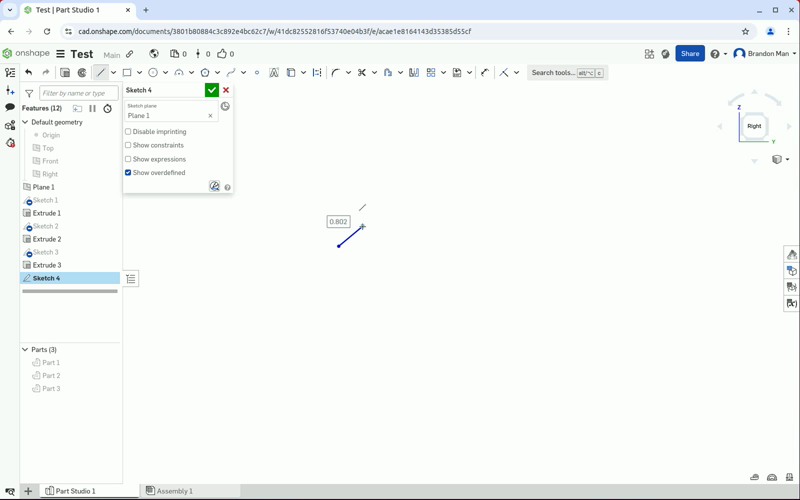
scroll(-6)
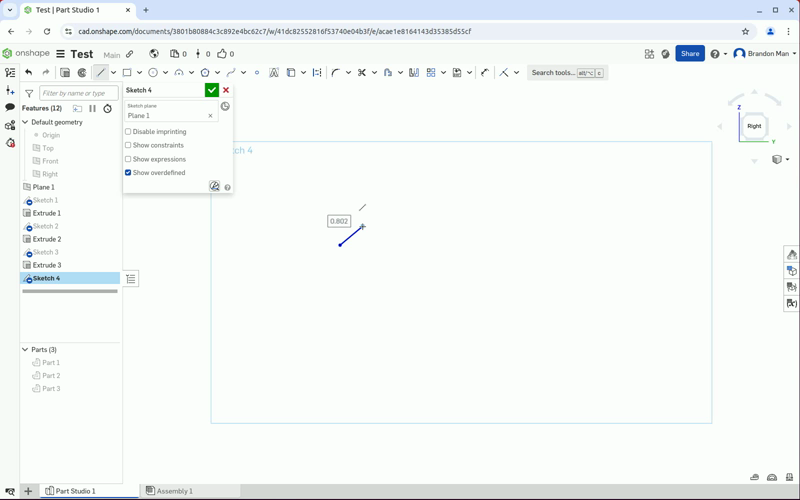
scroll(-6)
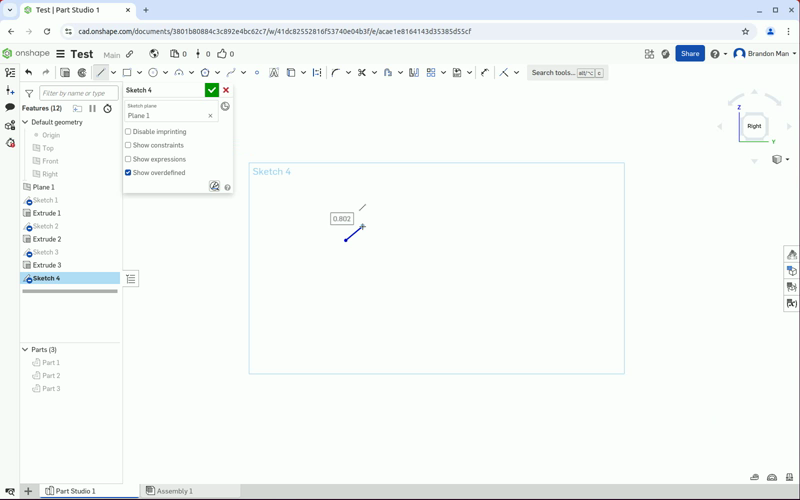
scroll(-6)
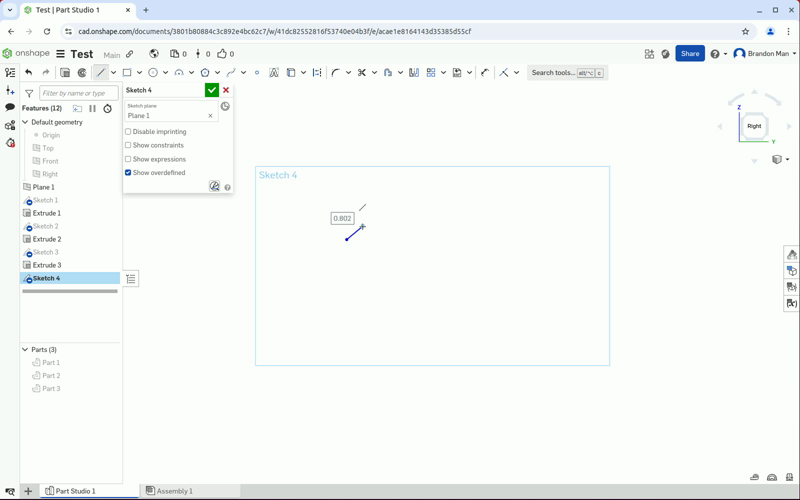
scroll(-6)
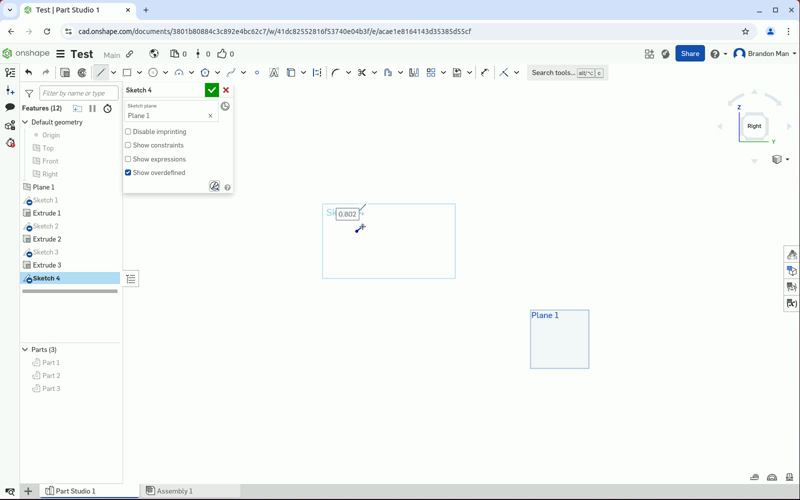
scroll(-6)
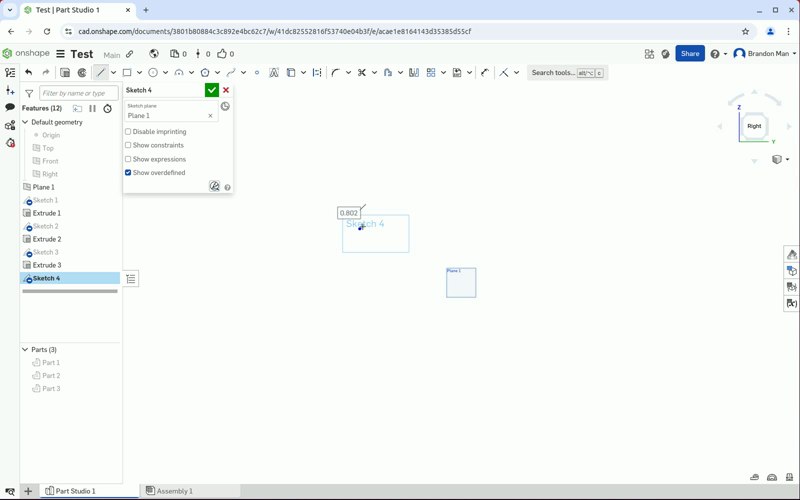
key_up(shift)
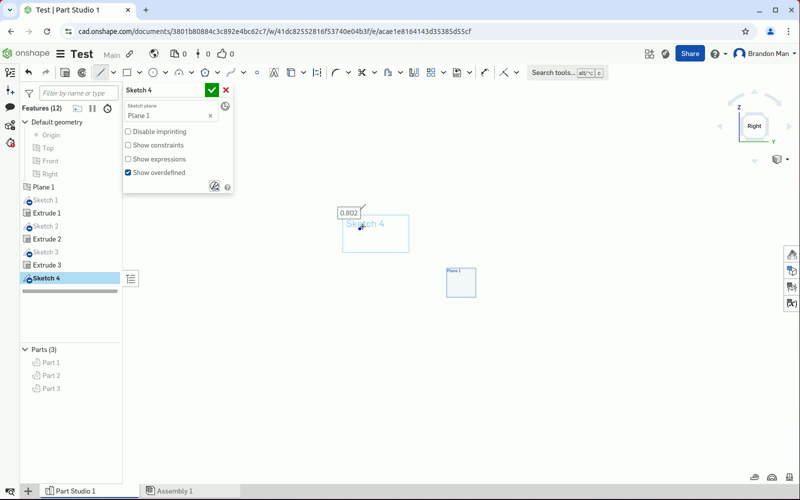
key_down(shift)
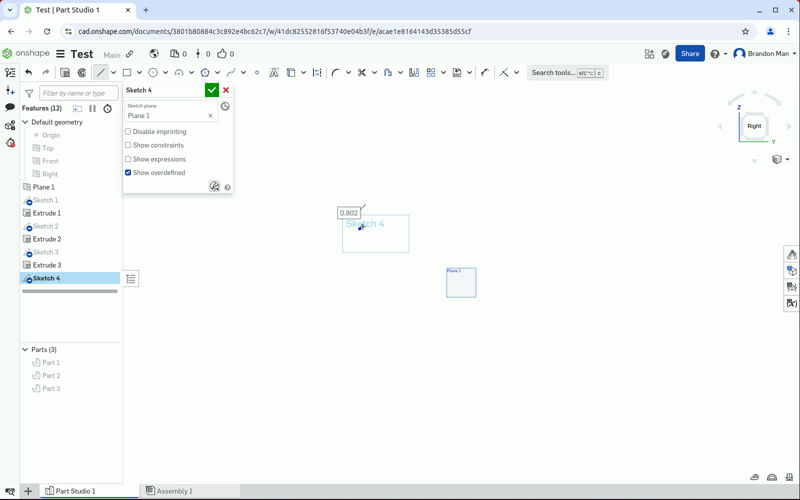
mouse_move(392, 226)
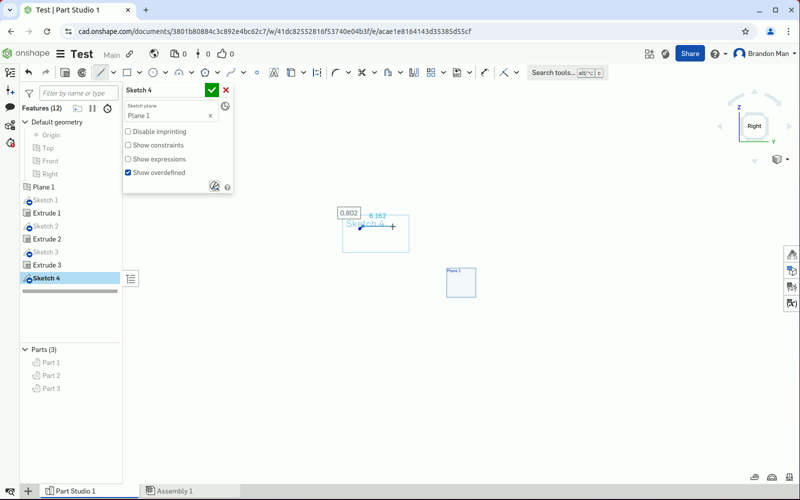
mouse_move(359, 223)
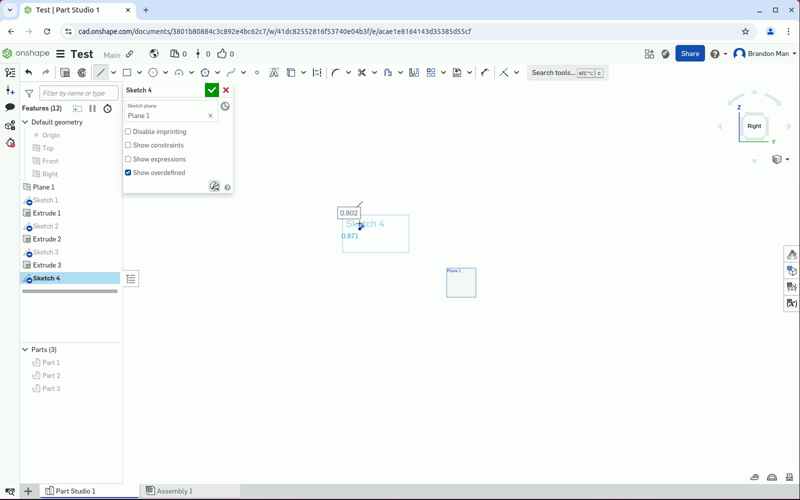
scroll(6)
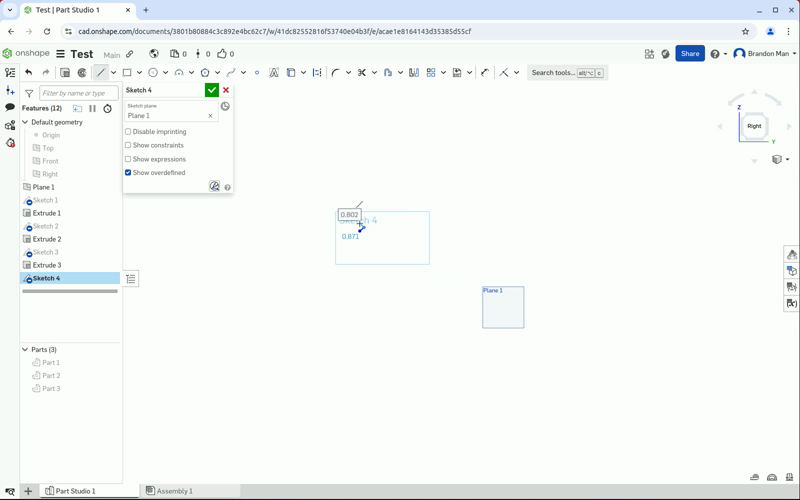
scroll(6)
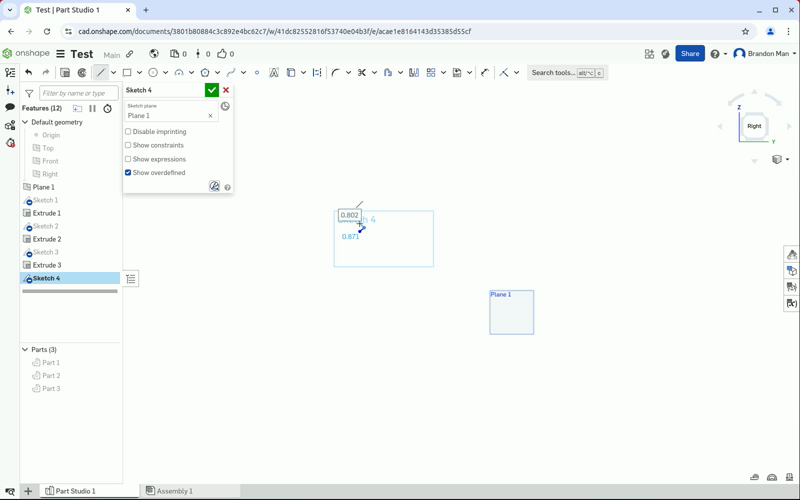
scroll(6)
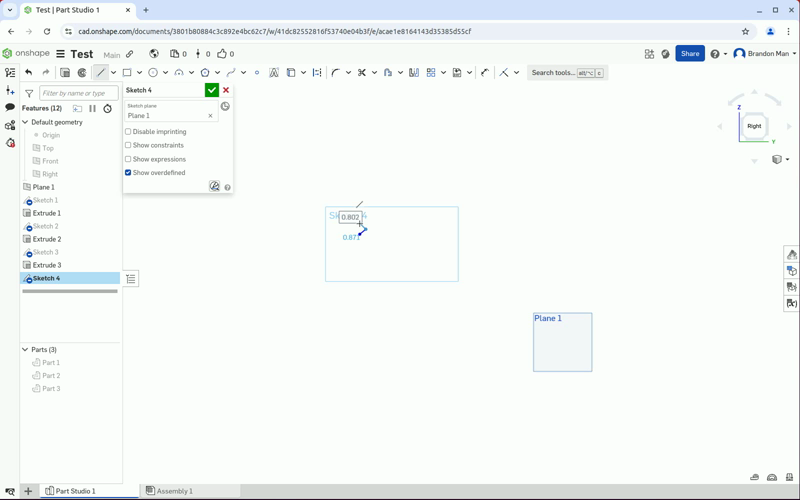
scroll(6)
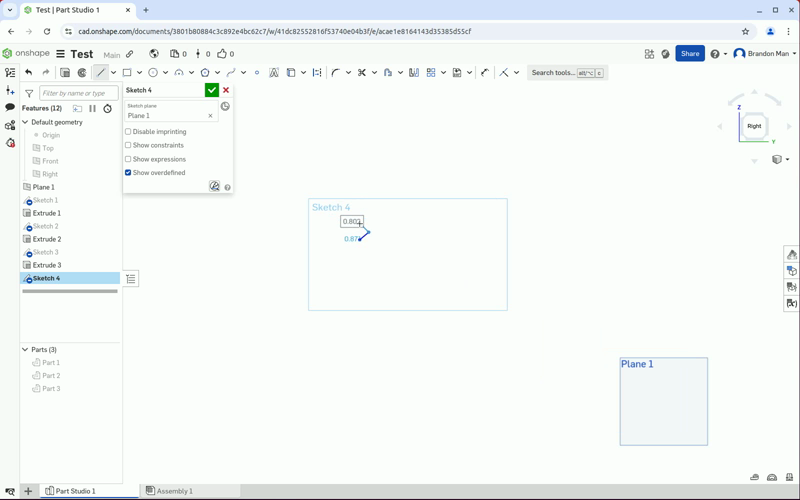
scroll(6)
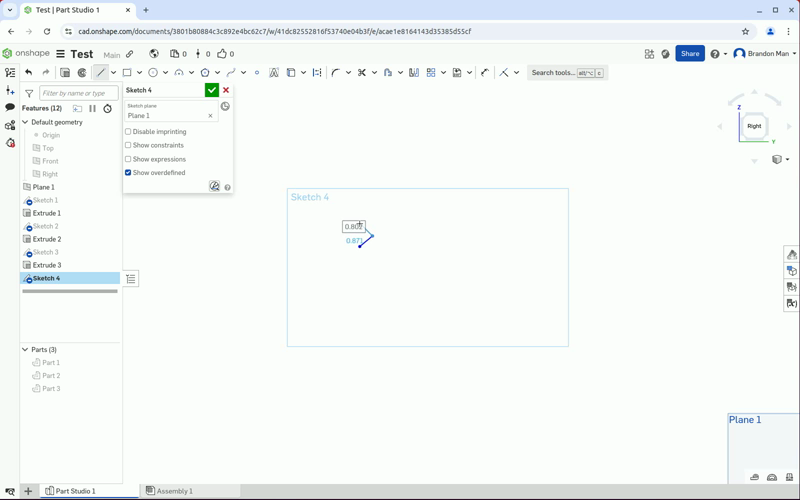
scroll(6)
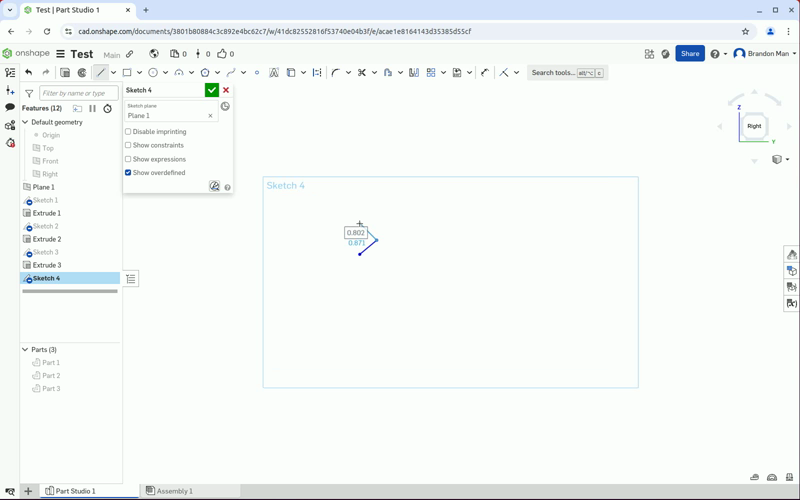
scroll(6)
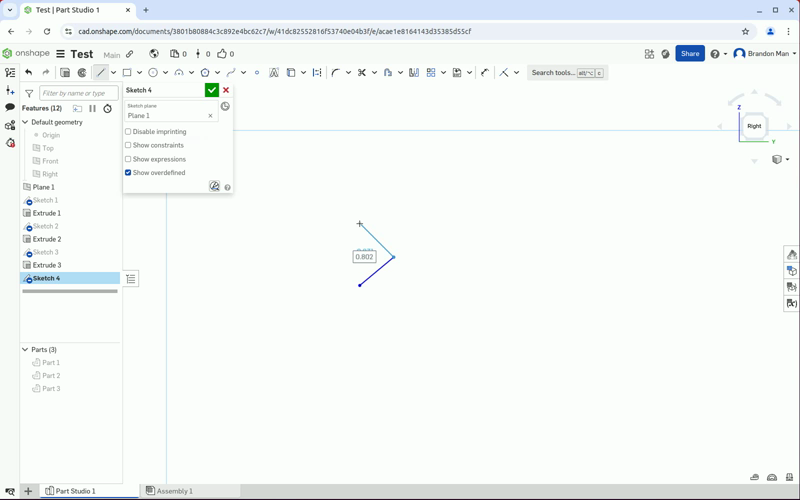
click(359, 223)
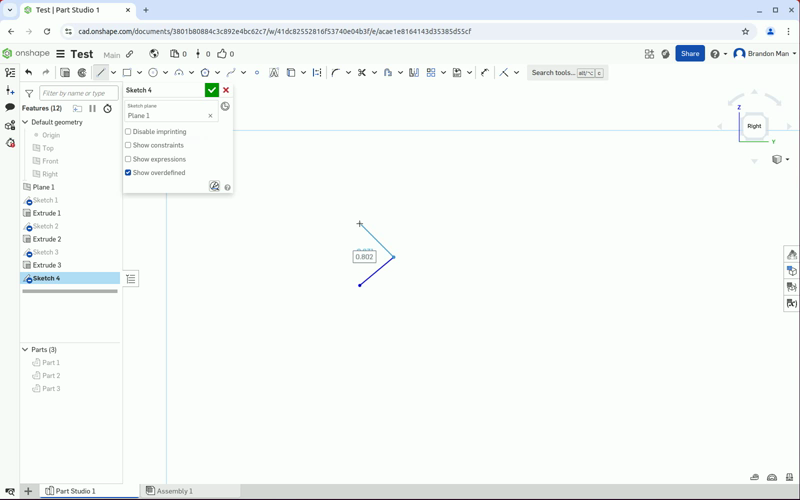
scroll(-6)
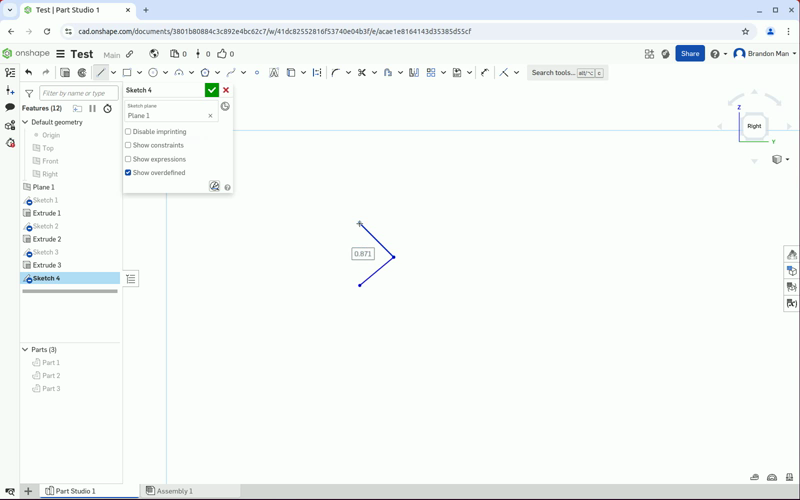
scroll(-6)
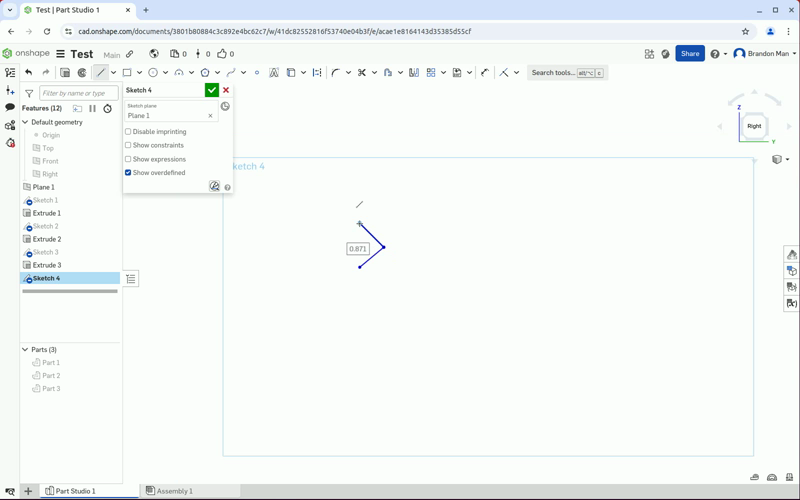
scroll(-6)
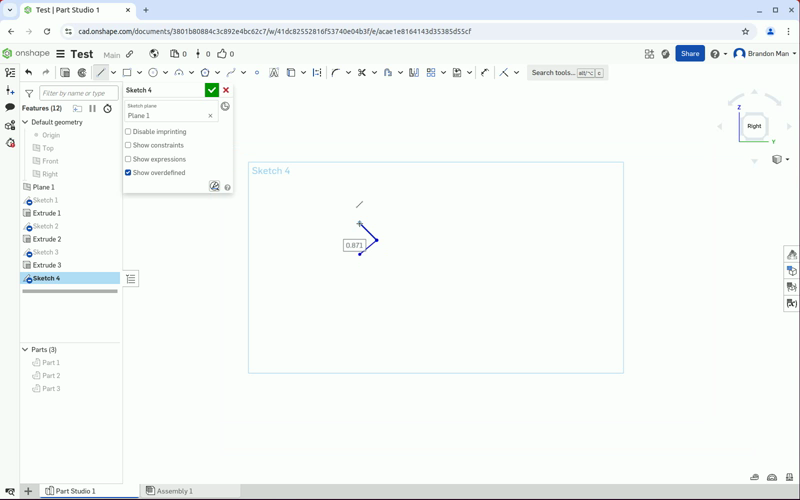
scroll(-6)
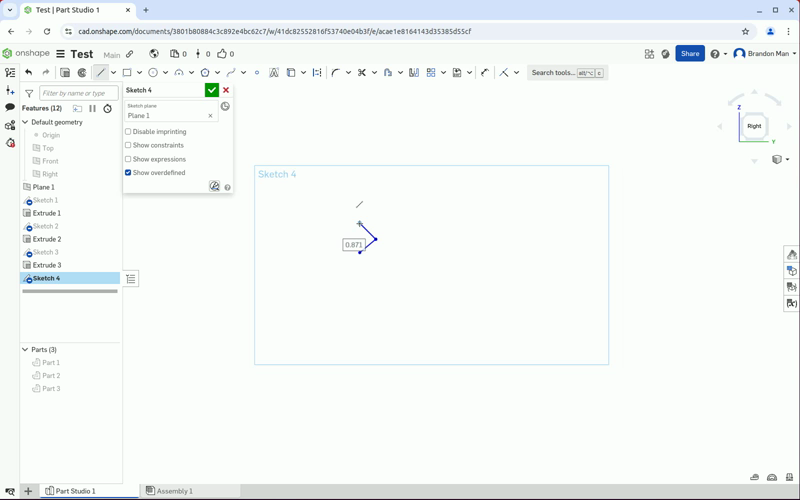
scroll(-6)
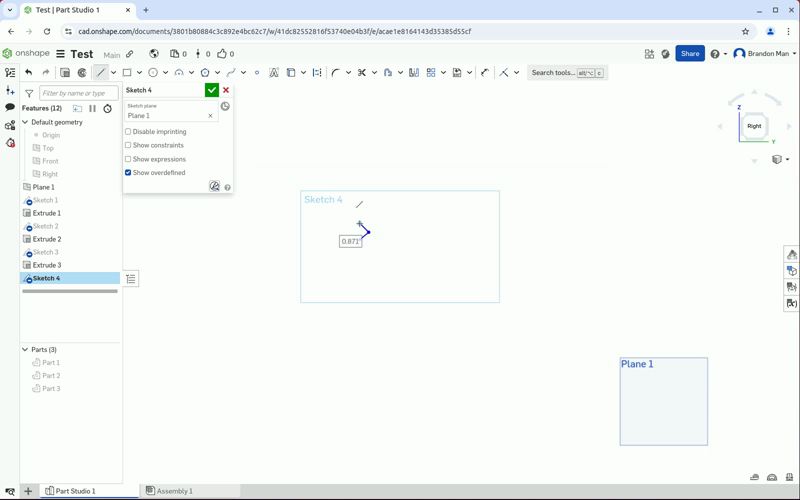
scroll(-6)
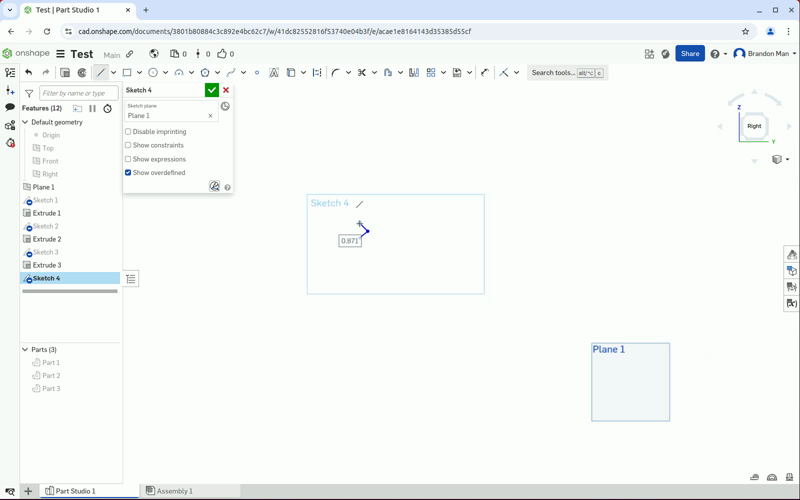
scroll(-6)
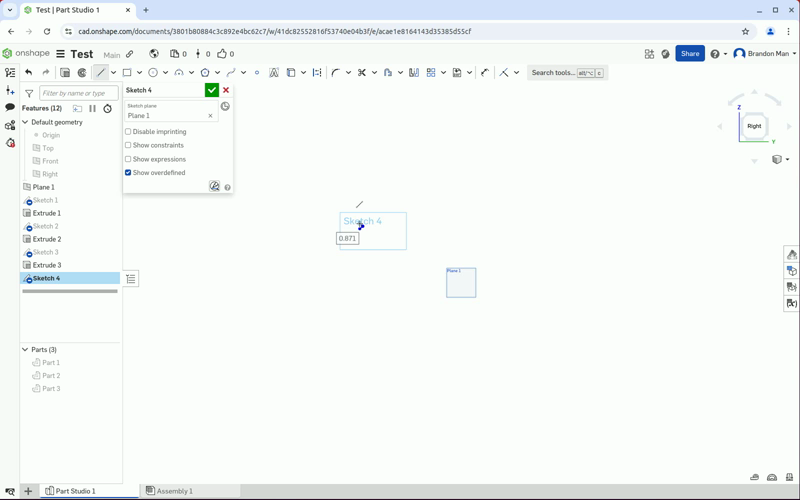
key_up(shift)
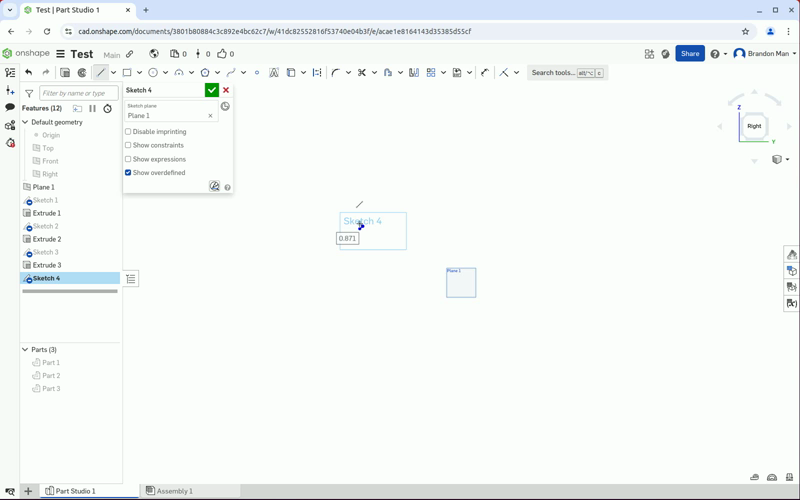
mouse_move(389, 223)
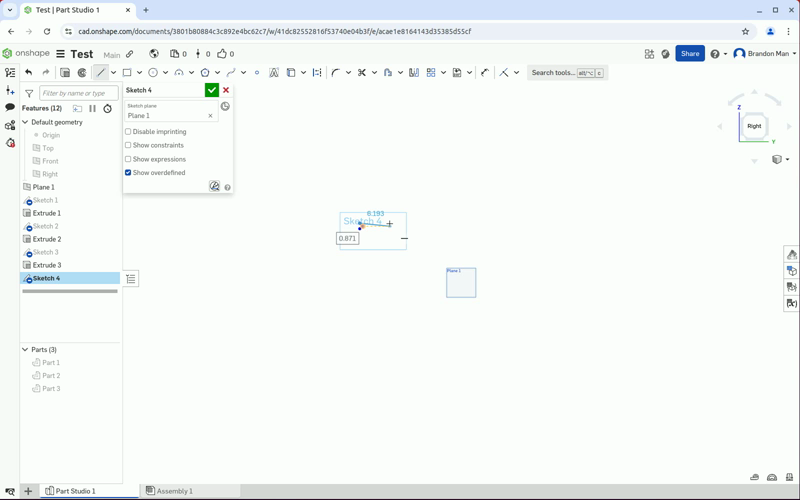
key_down(shift)
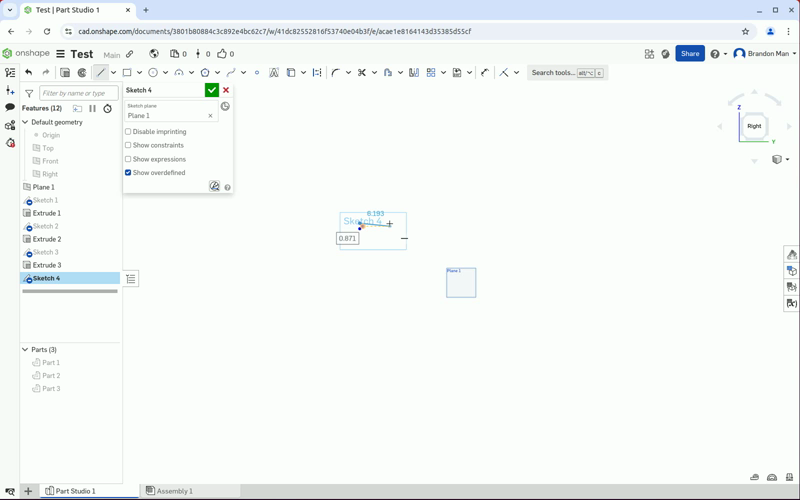
mouse_move(359, 228)
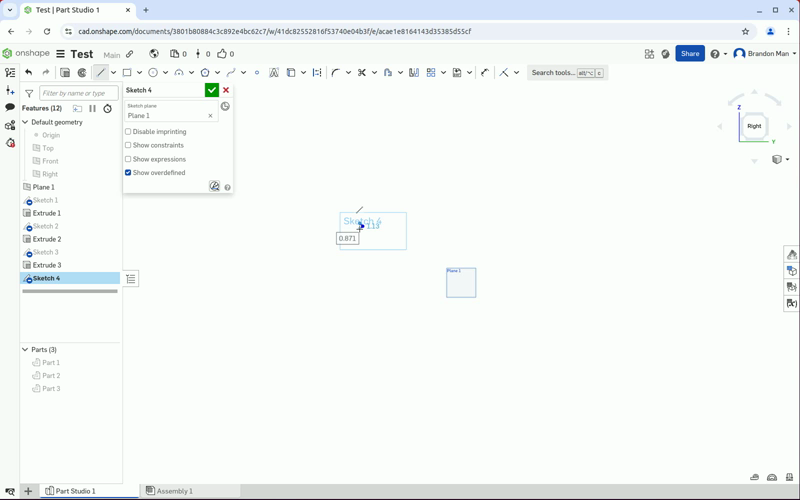
scroll(6)
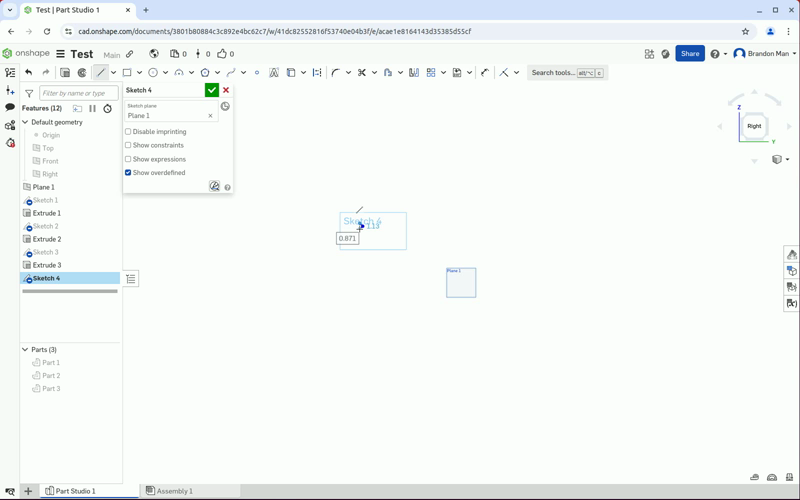
scroll(6)
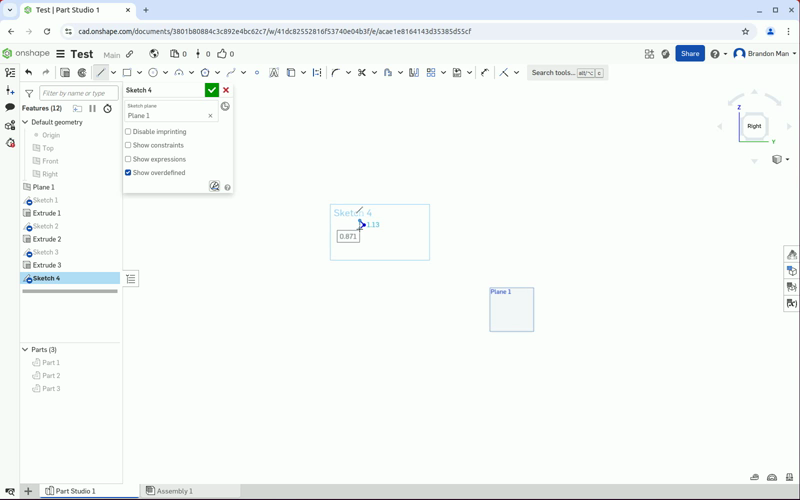
scroll(6)
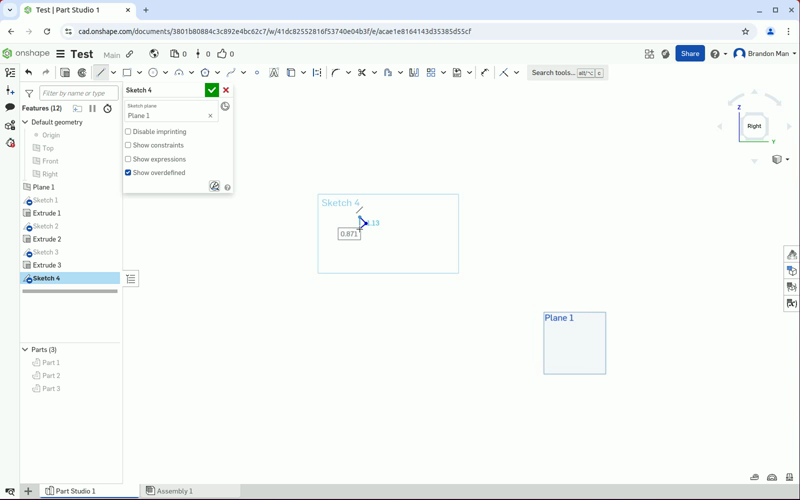
scroll(6)
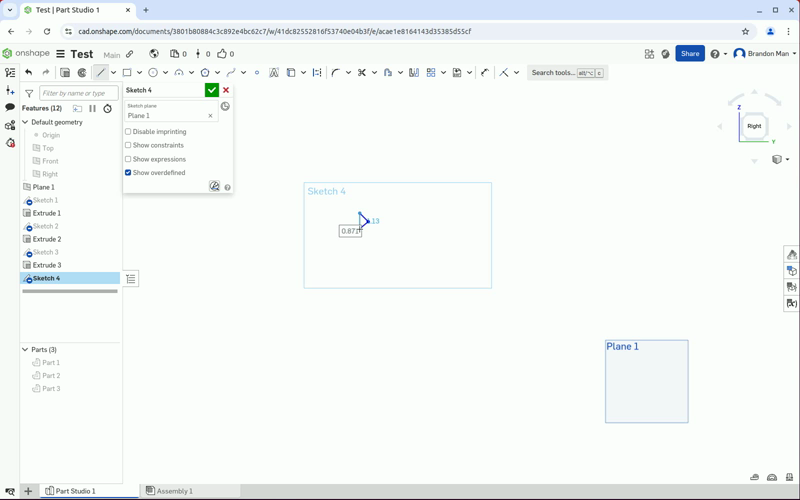
scroll(6)
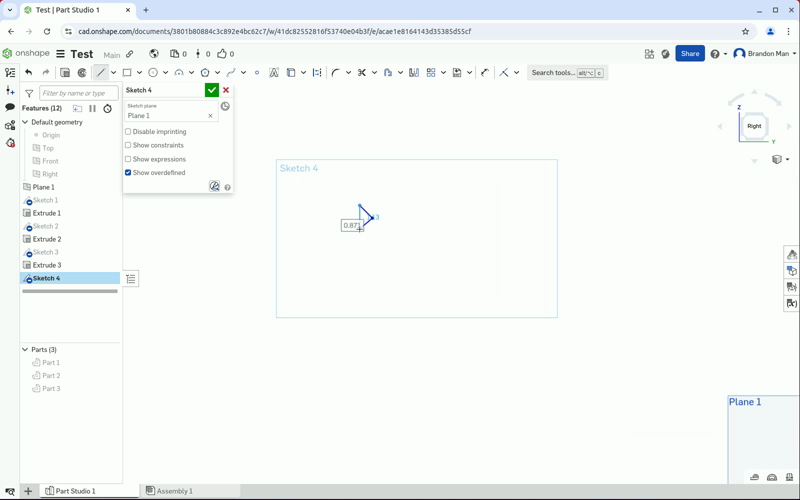
scroll(6)
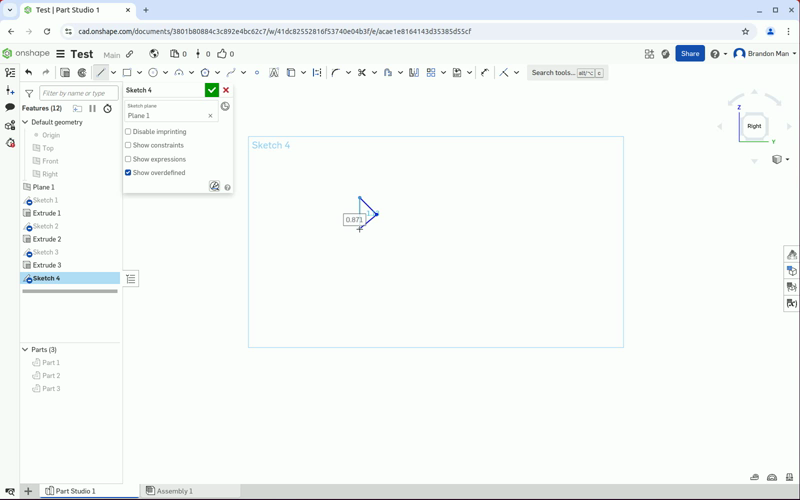
scroll(6)
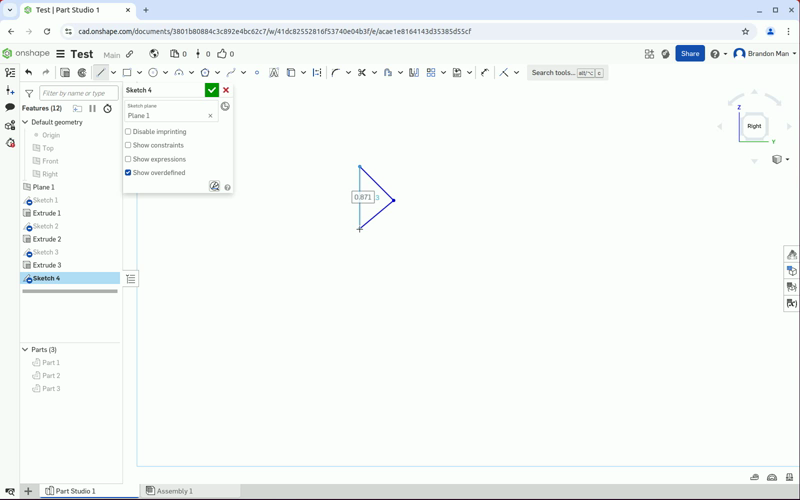
key_up(shift)
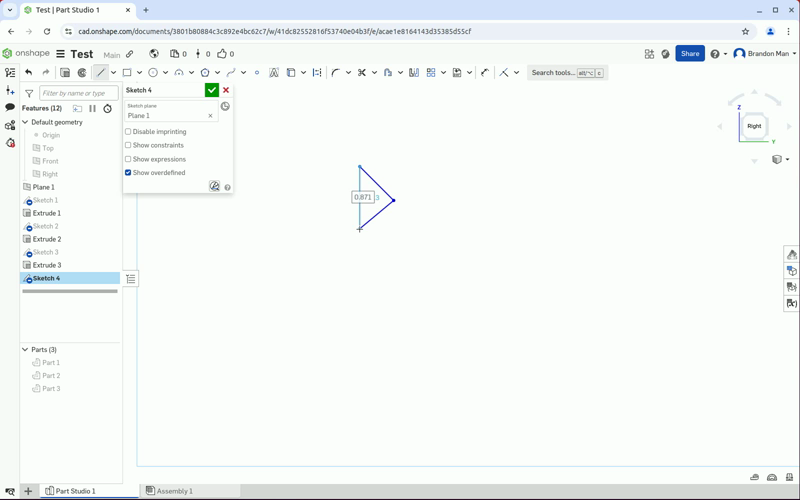
click(359, 228)
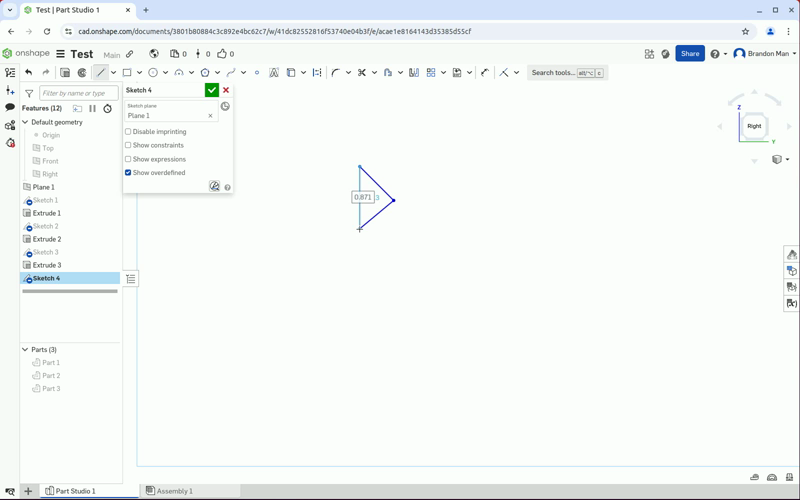
scroll(-6)
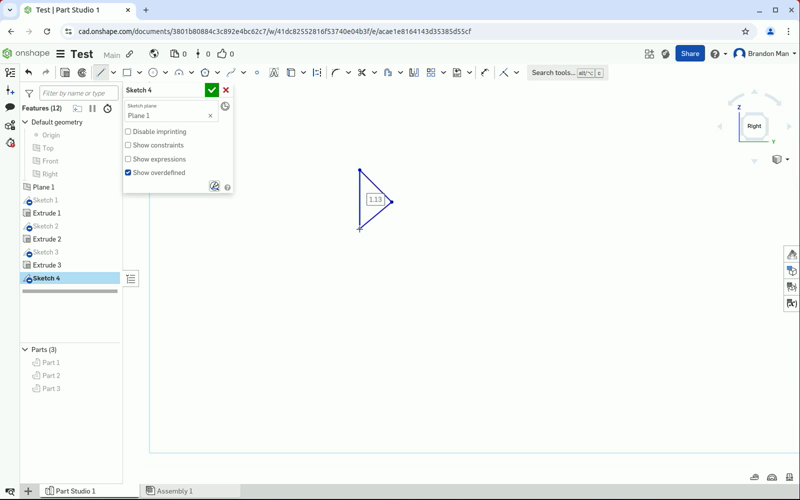
scroll(-6)
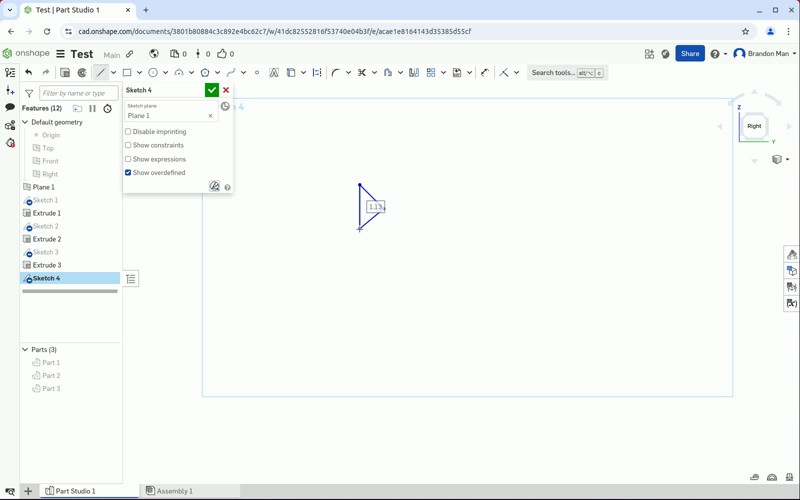
scroll(-6)
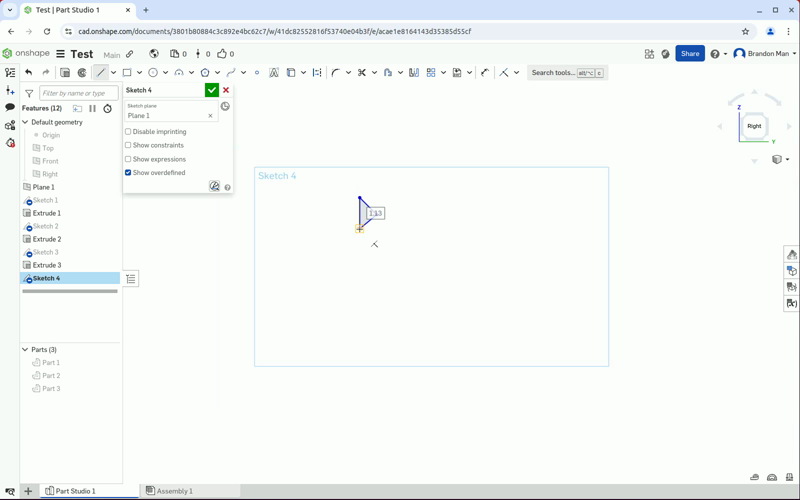
scroll(-6)
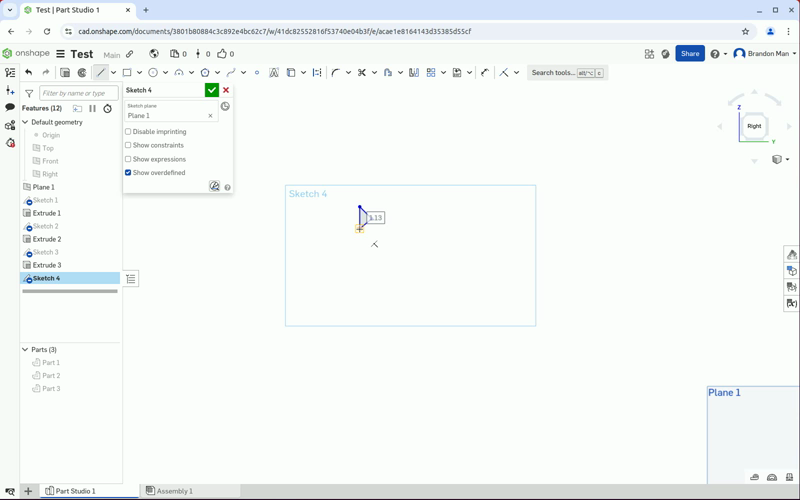
scroll(-6)
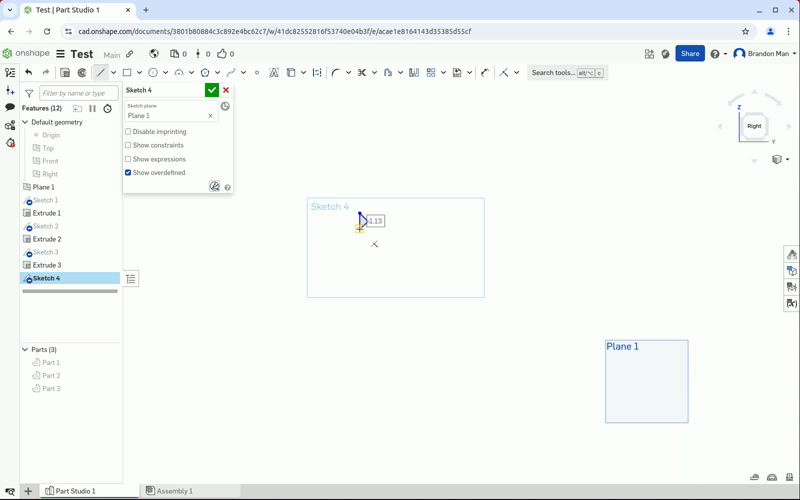
scroll(-6)
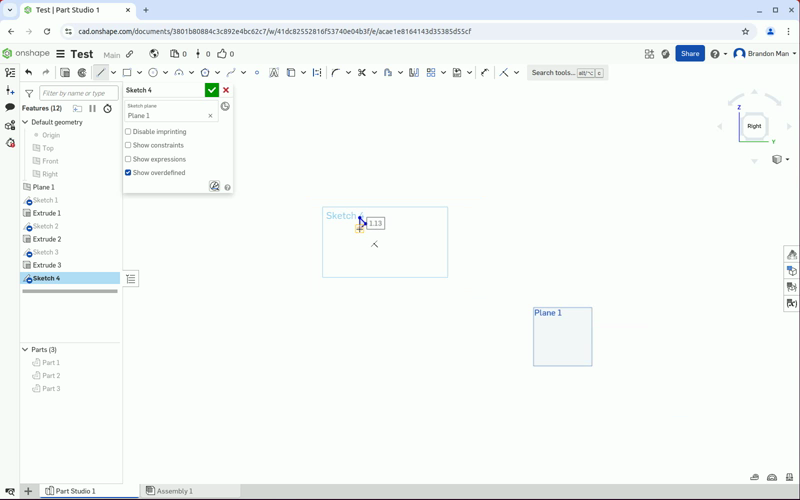
scroll(-6)
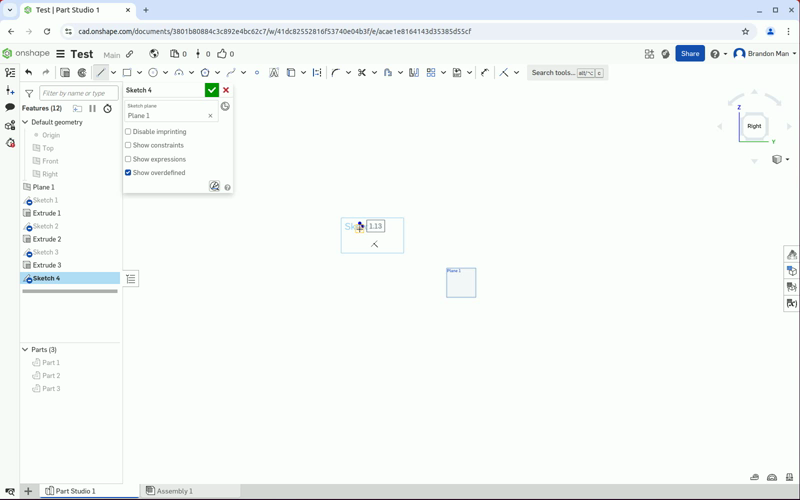
key(esc)
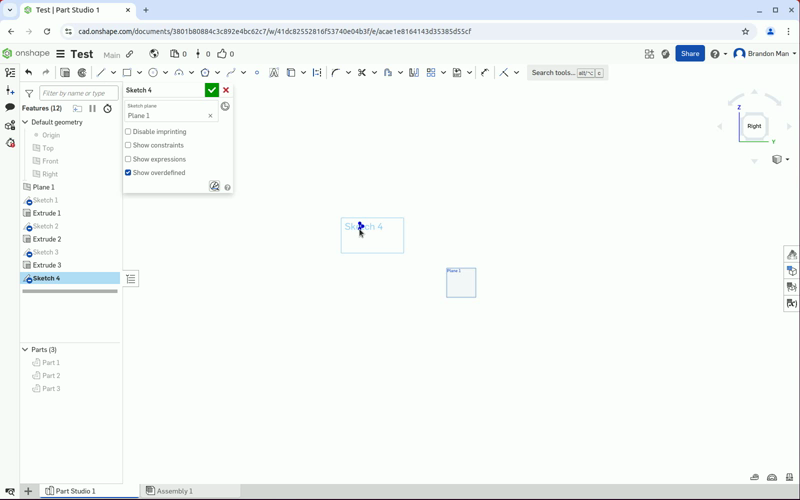
mouse_move(360, 227)
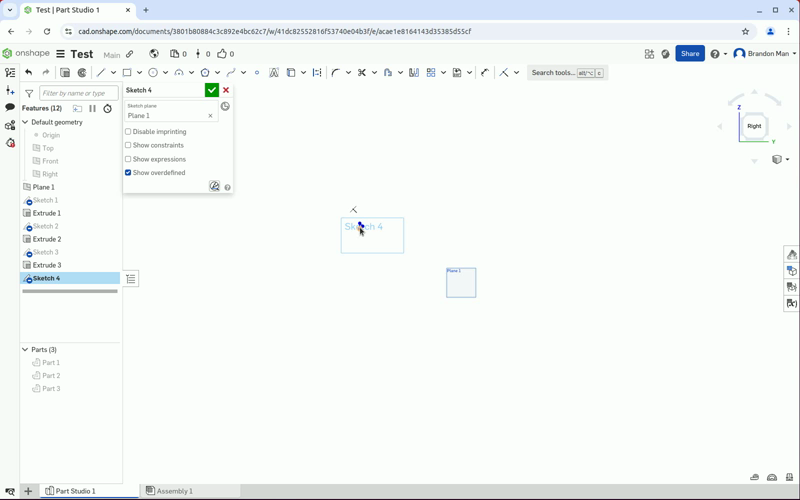
scroll(6)
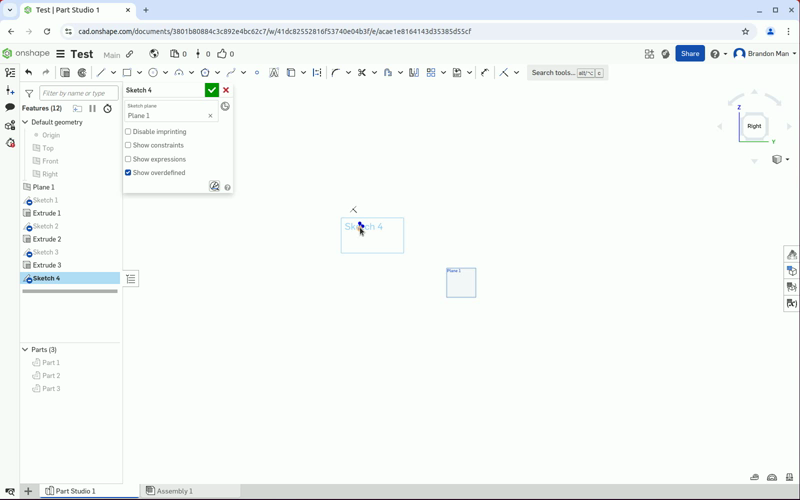
scroll(6)
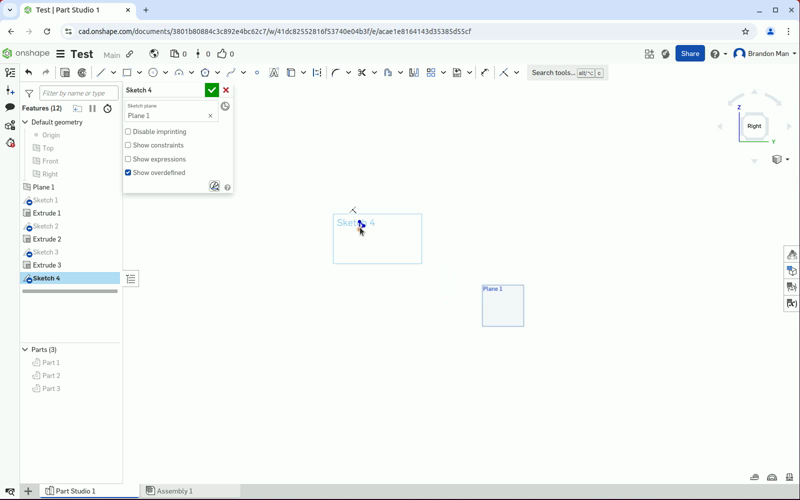
scroll(6)
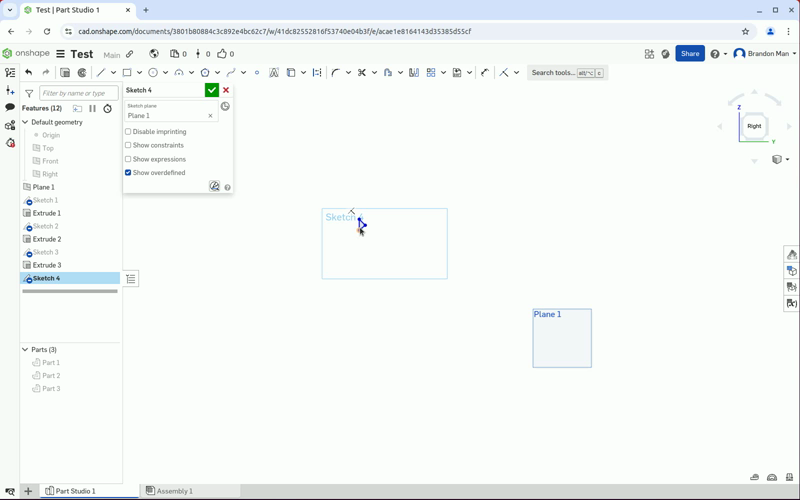
scroll(6)
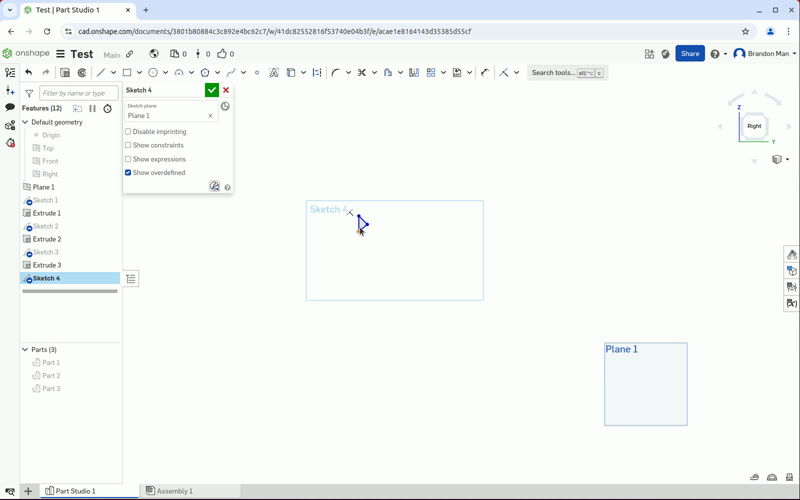
scroll(6)
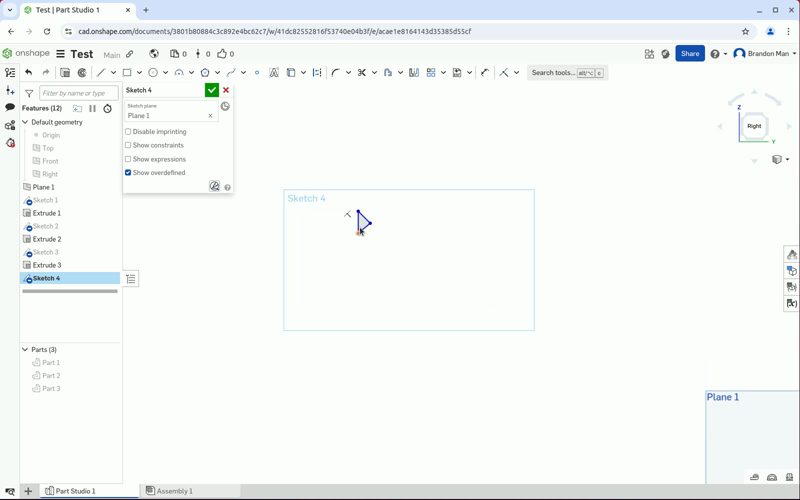
scroll(6)
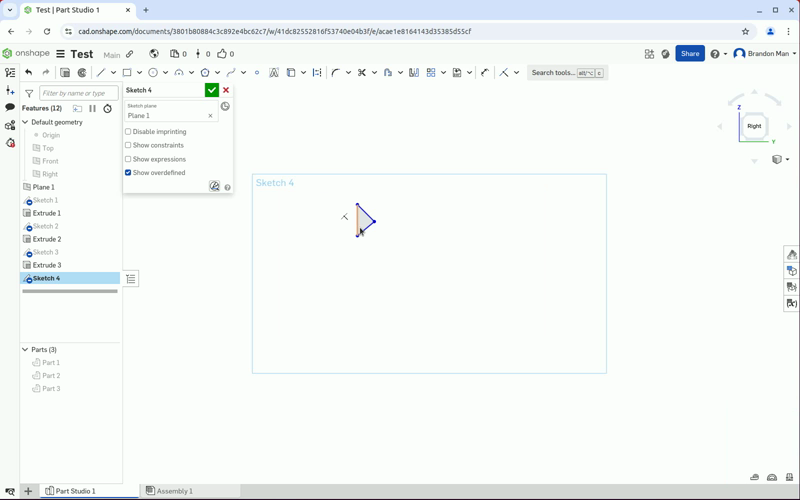
scroll(6)
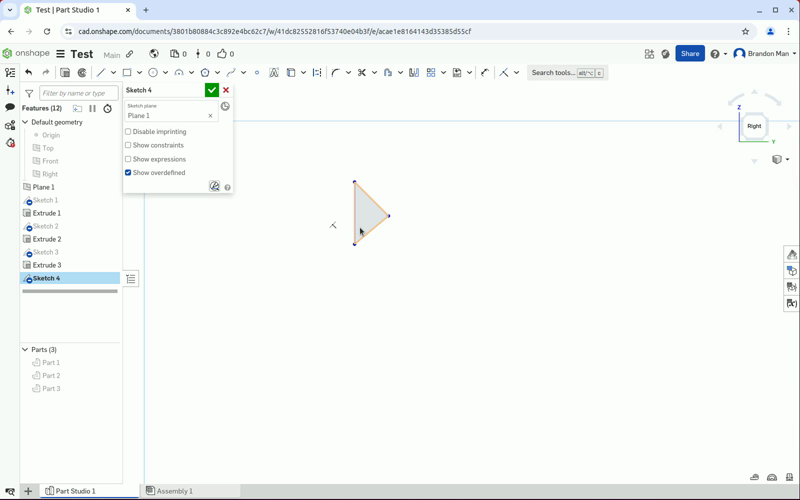
click(360, 227)
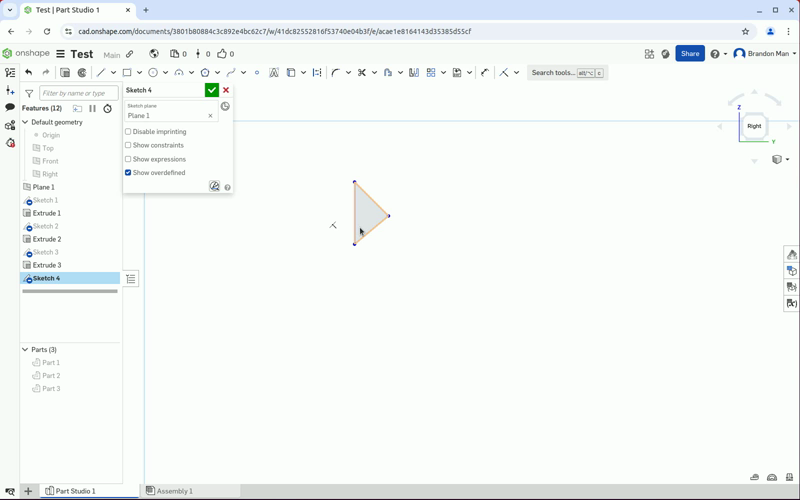
scroll(-6)
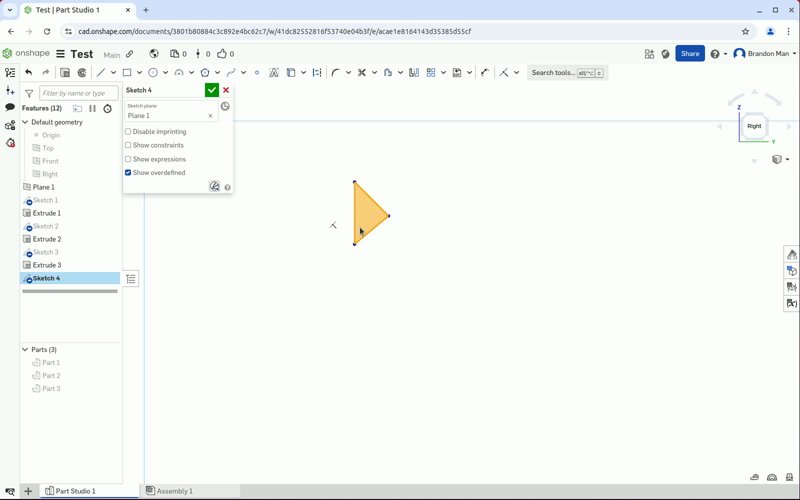
scroll(-6)
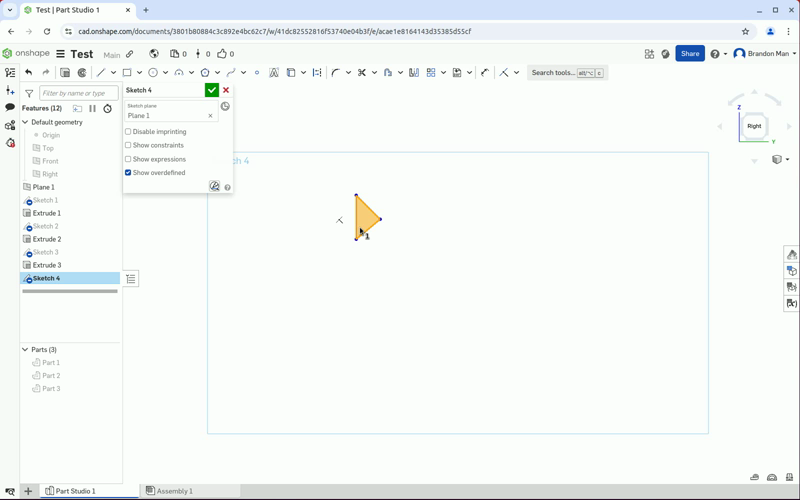
scroll(-6)
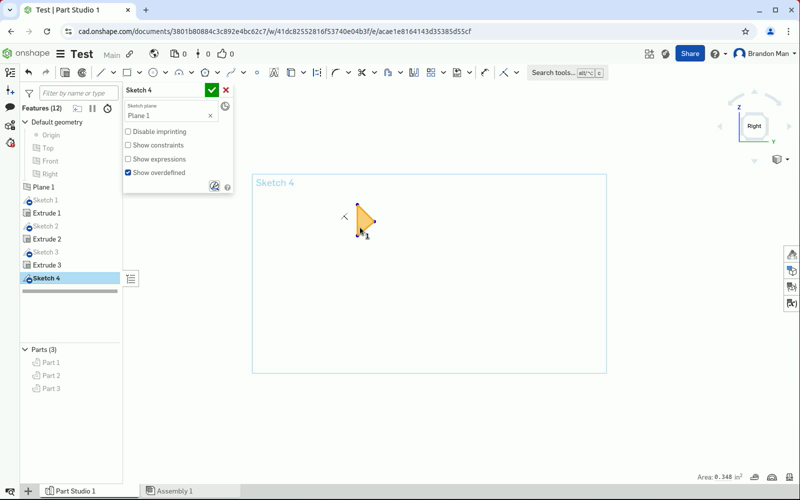
scroll(-6)
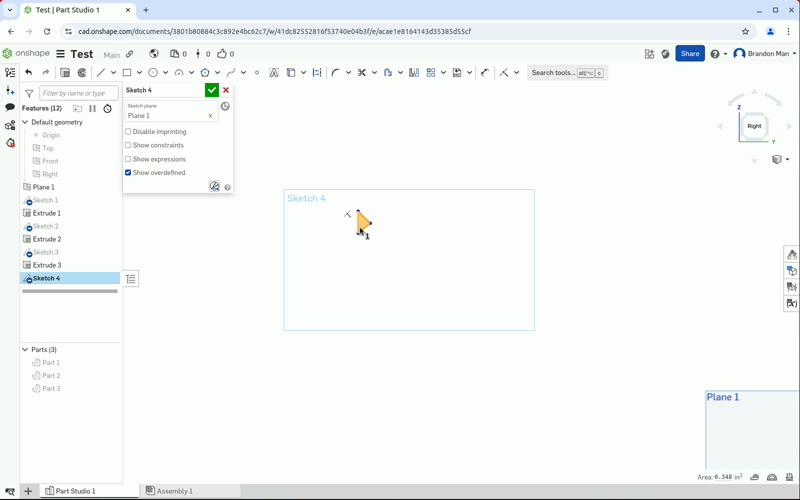
scroll(-6)
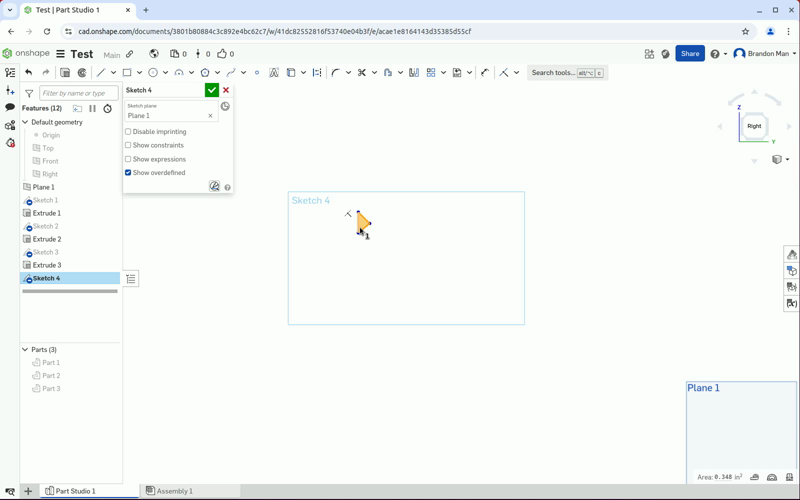
scroll(-6)
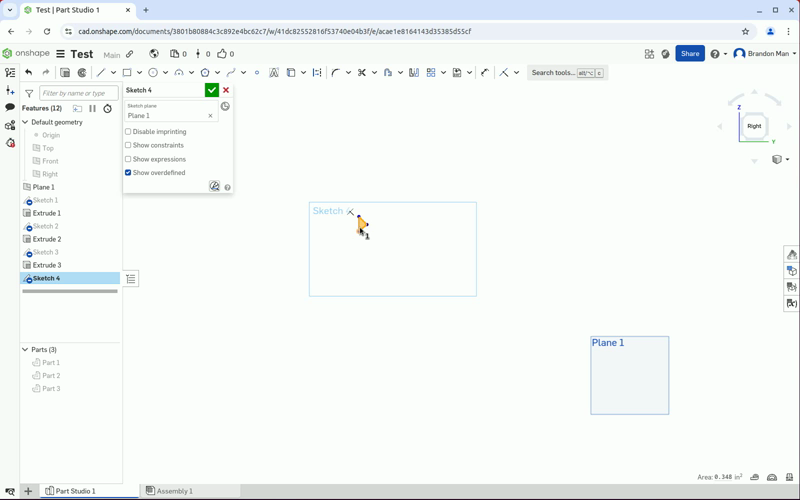
scroll(-6)
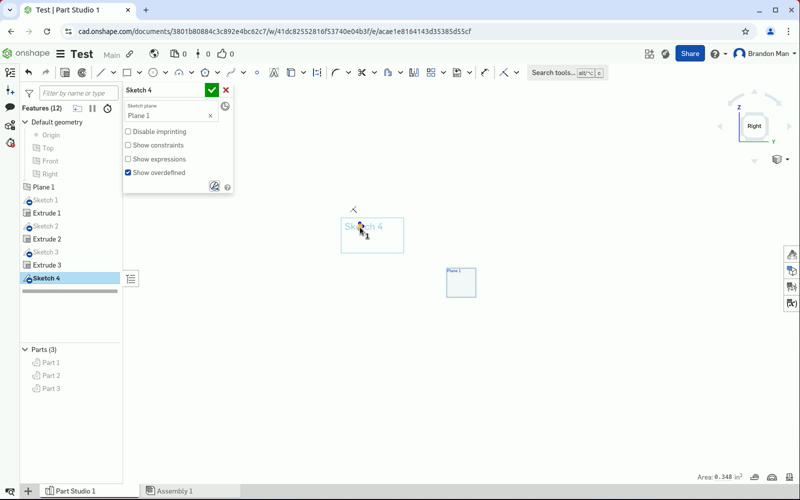
mouse_move(73, 352)
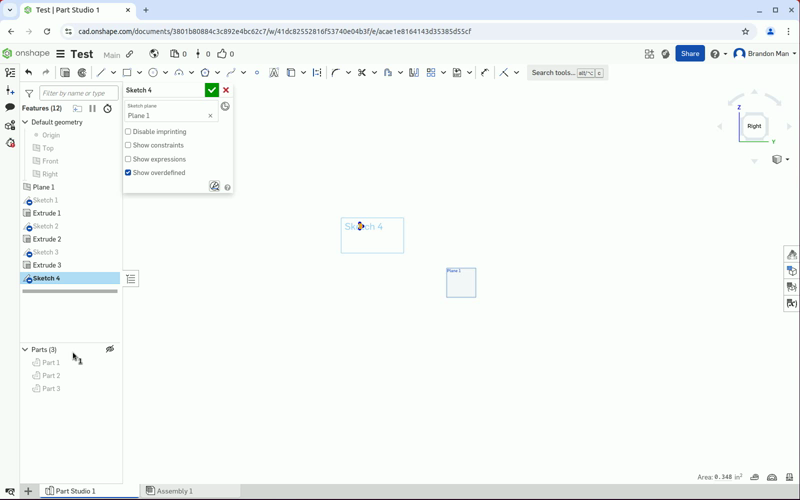
key(shift+y)
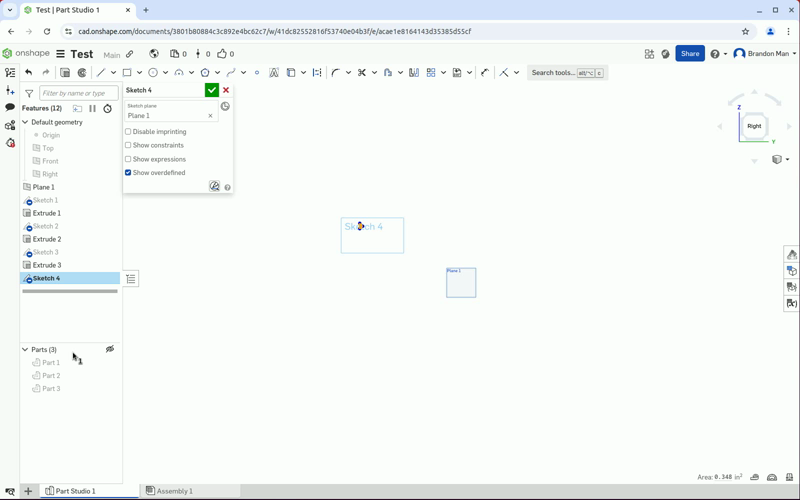
key(shift+e)
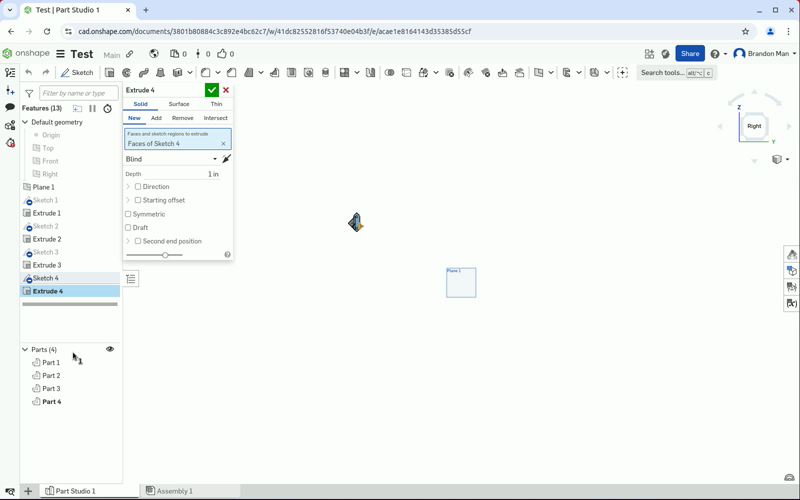
mouse_move(143, 106)
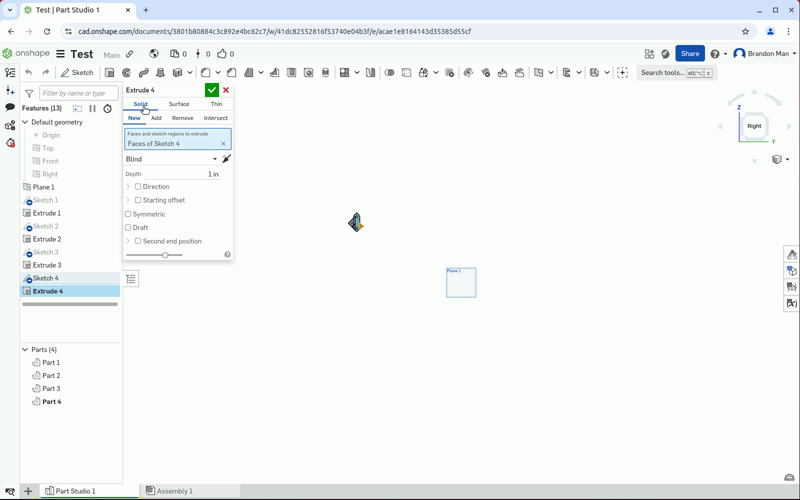
click(143, 106)
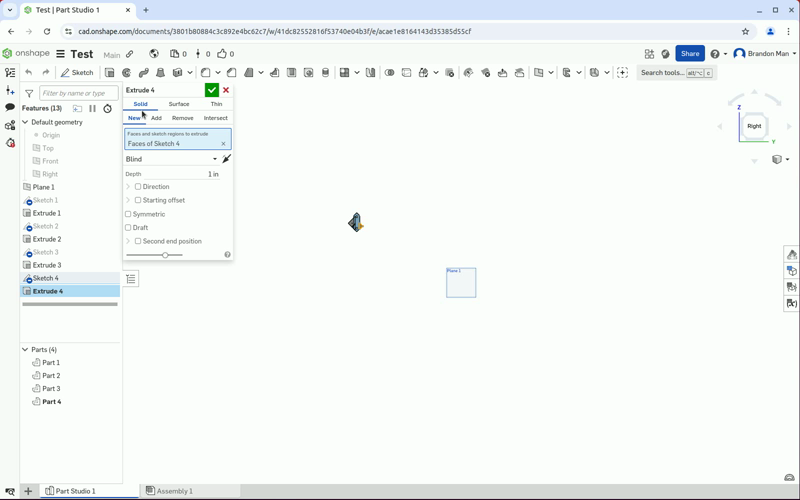
mouse_move(137, 120)
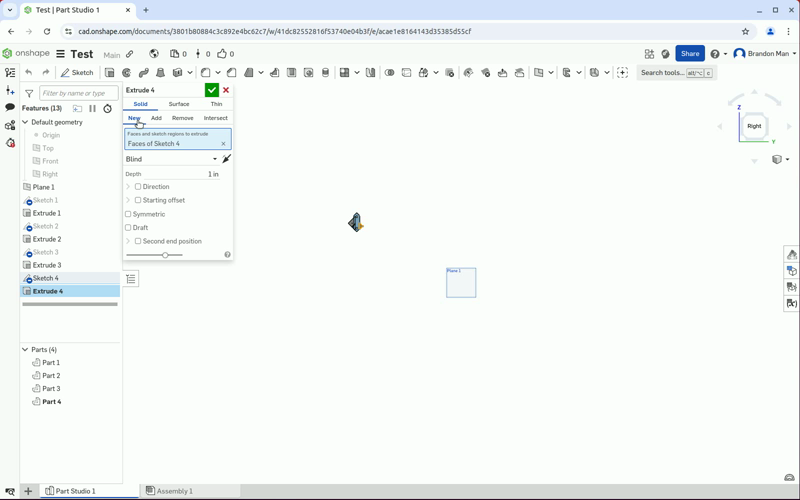
click(137, 120)
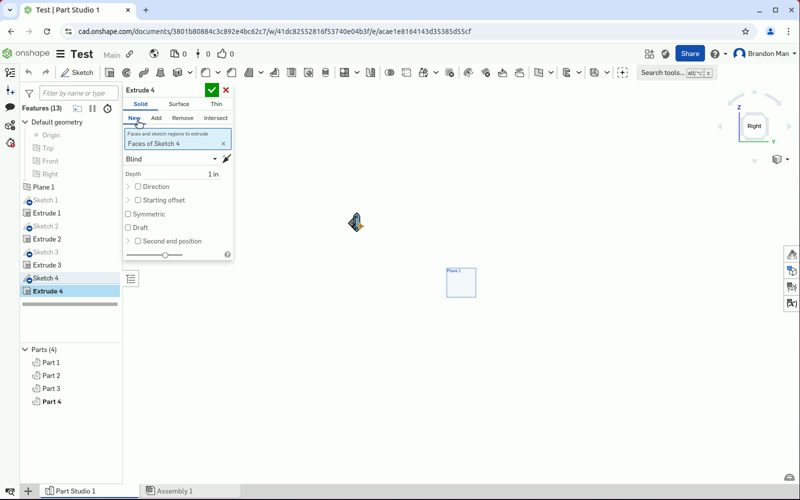
key(tab, 4)
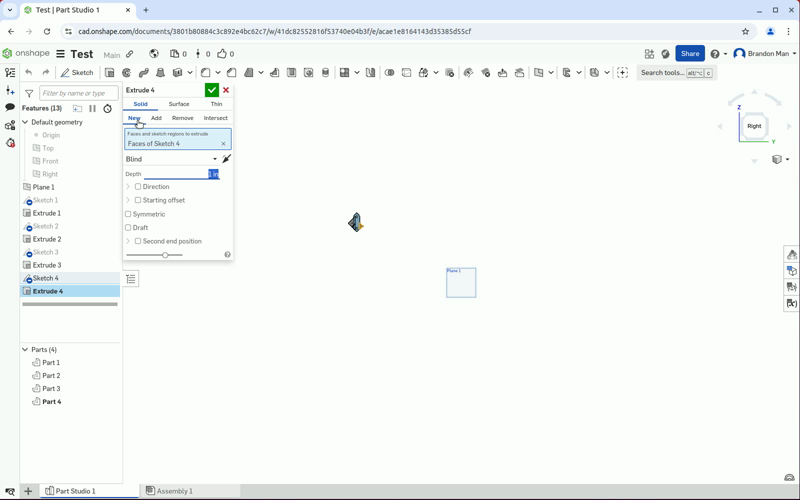
text(-0.241)
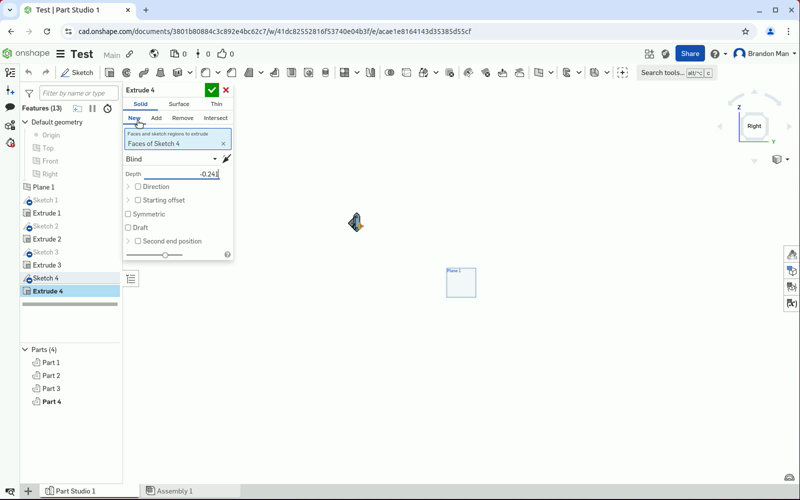
key(enter)
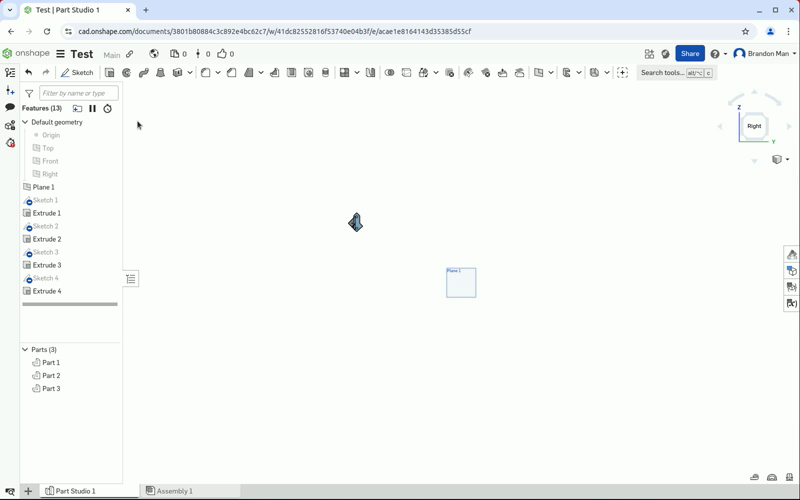
key(shift+h)
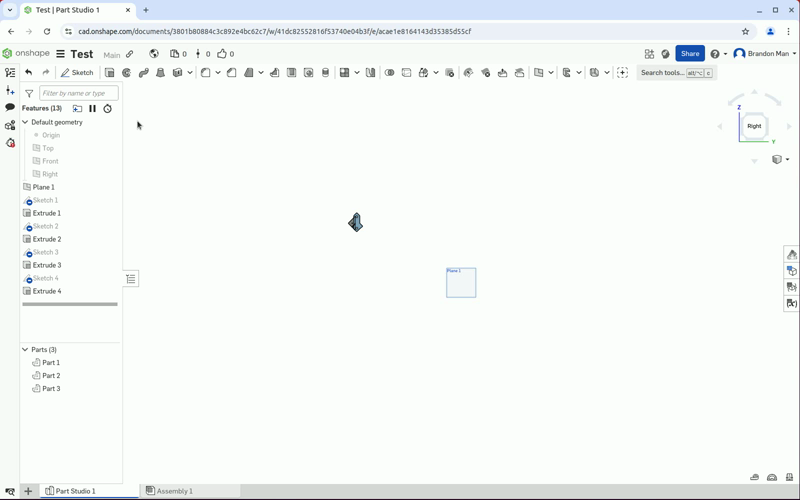
key(shift+h)
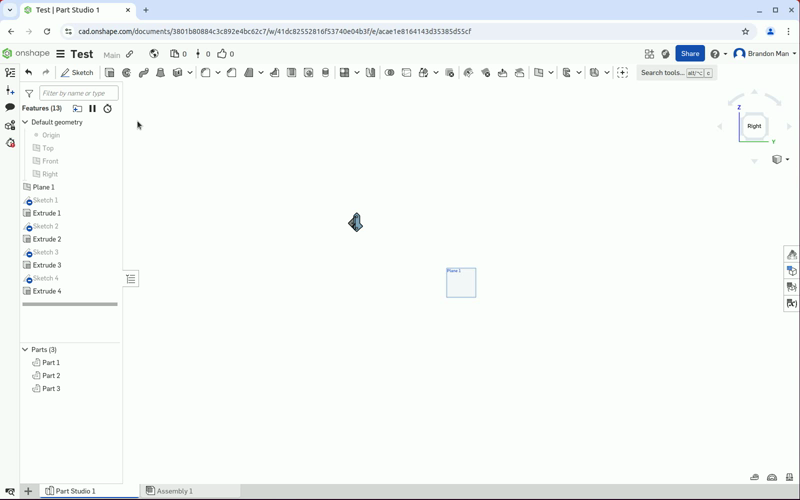
mouse_move(73, 189)
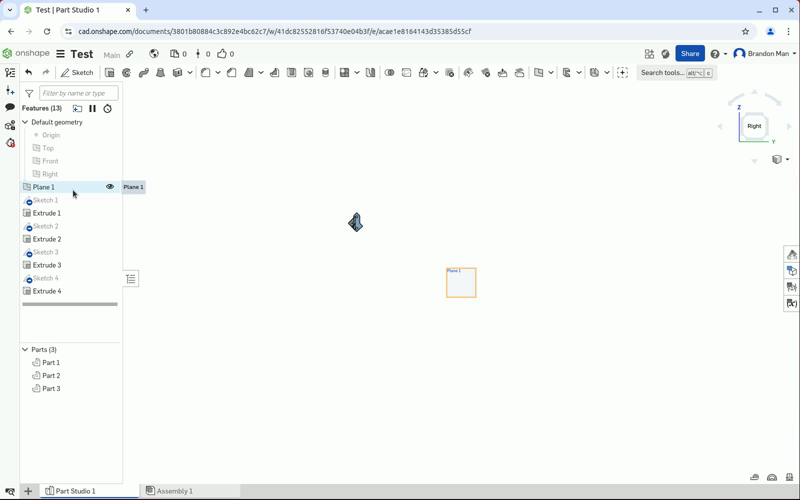
click(73, 189)
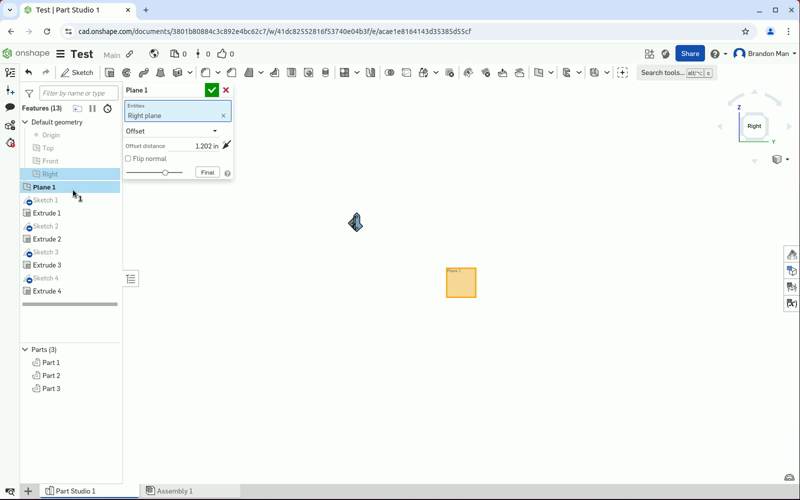
mouse_move(229, 92)
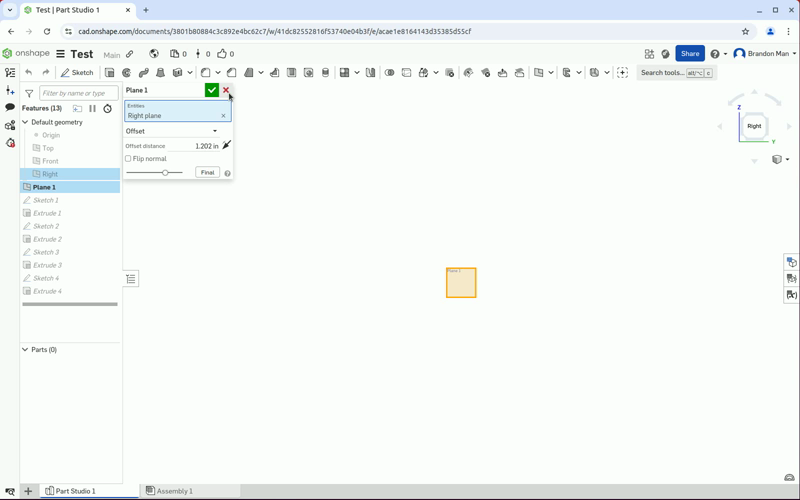
click(229, 92)
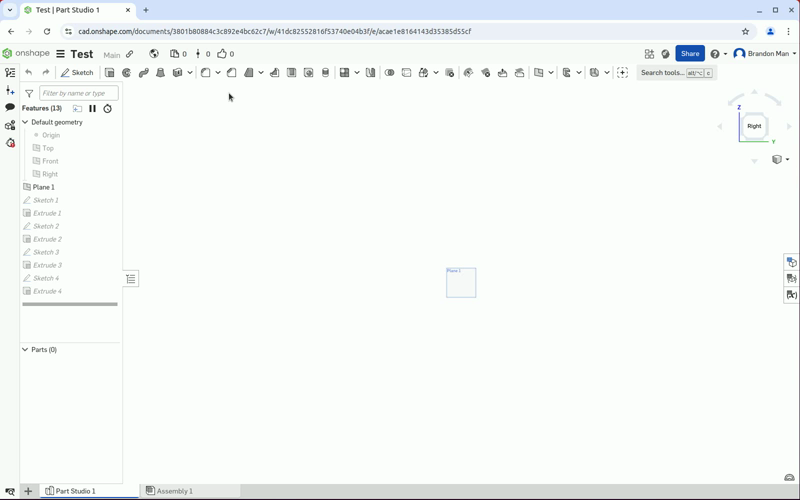
key(shift+s)
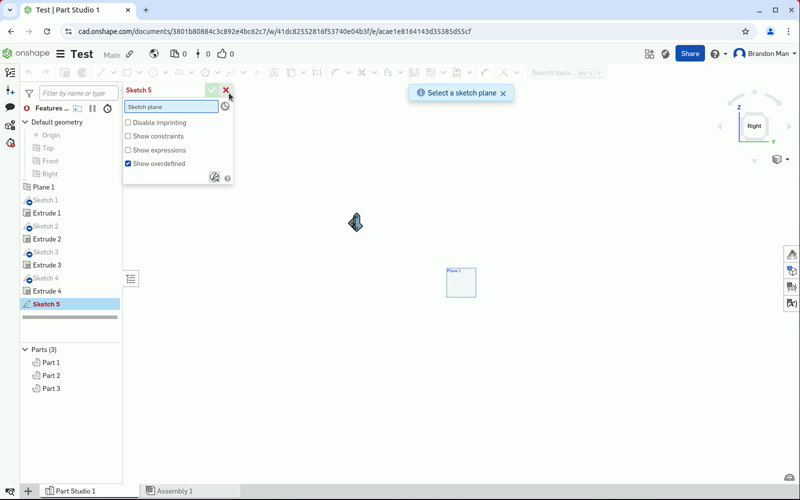
mouse_move(73, 189)
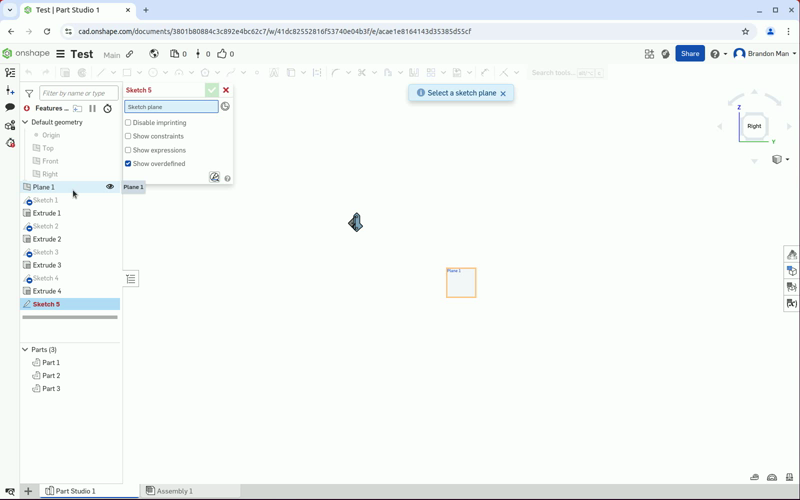
click(73, 189)
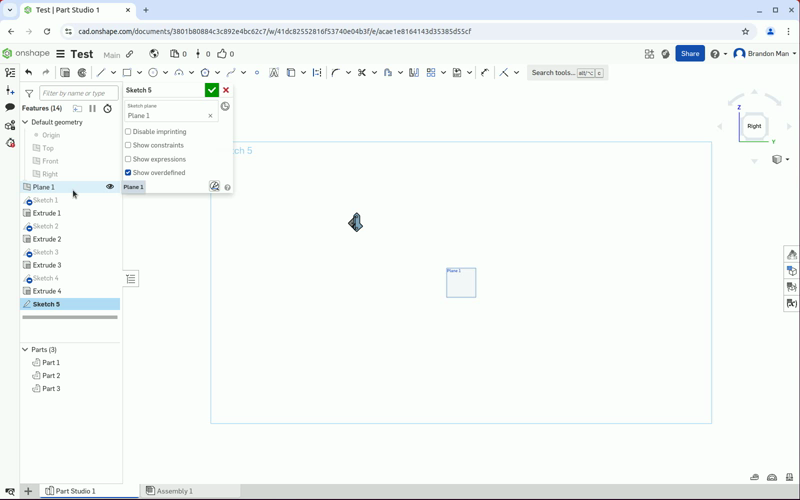
mouse_move(73, 352)
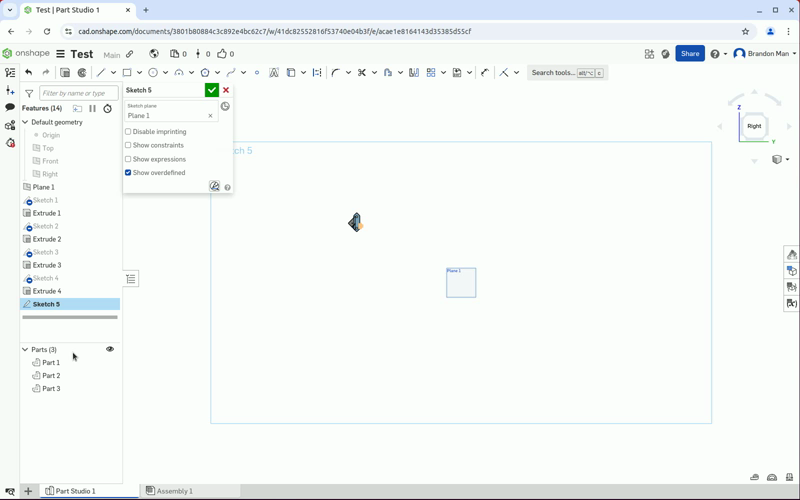
key(y)
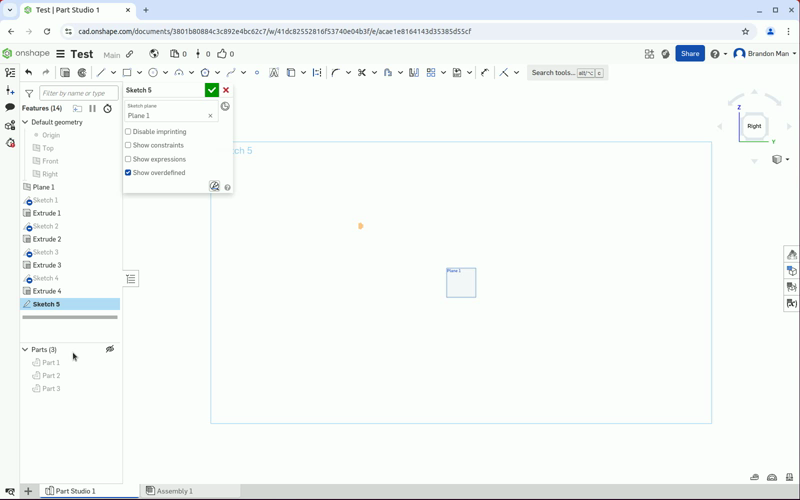
key(l)
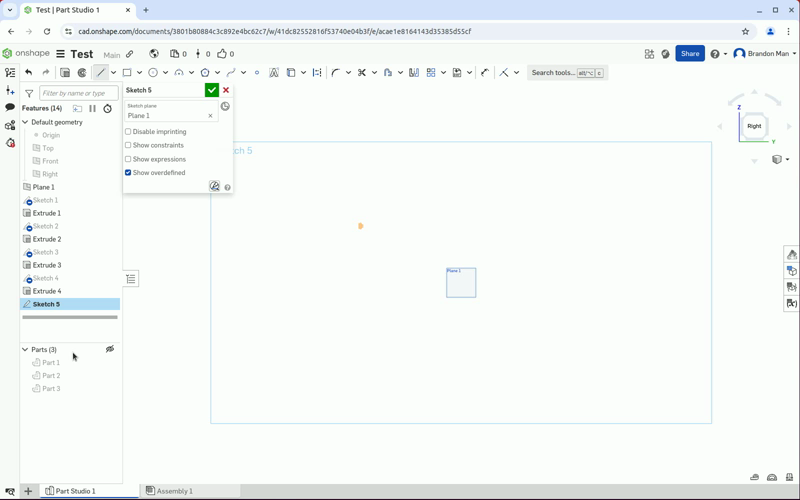
key_down(shift)
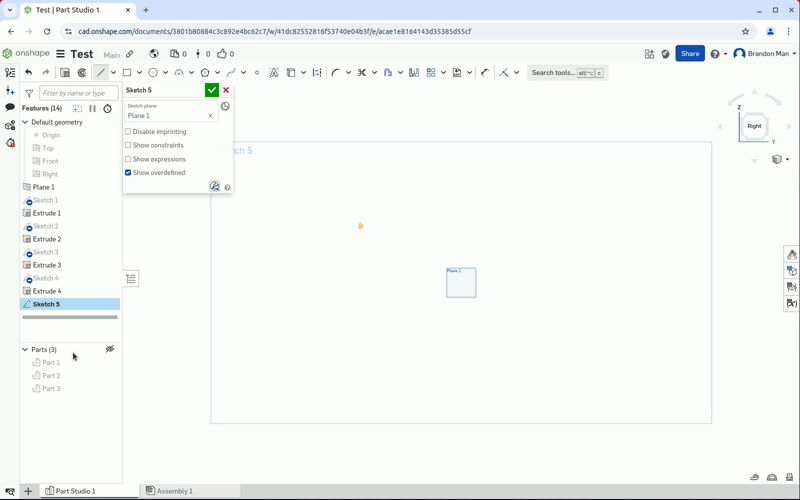
mouse_move(359, 224)
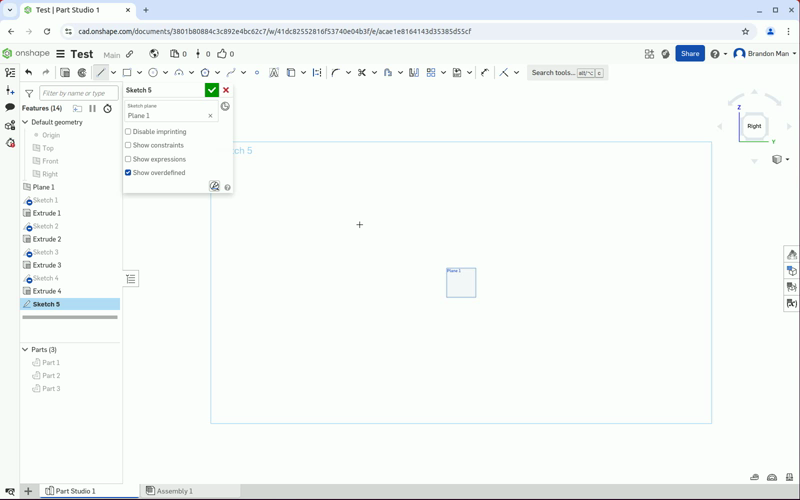
click(359, 224)
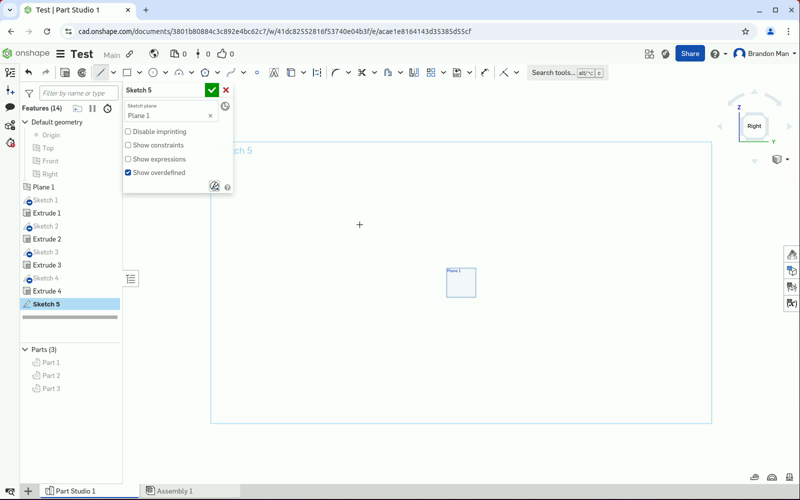
key_up(shift)
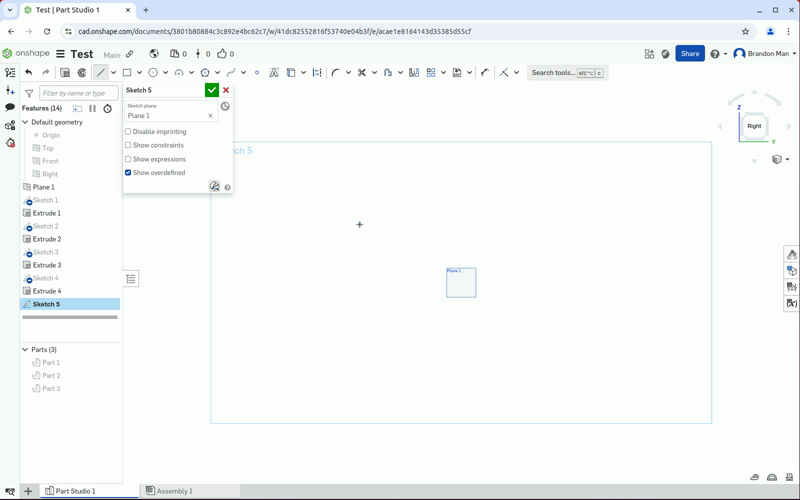
key_down(shift)
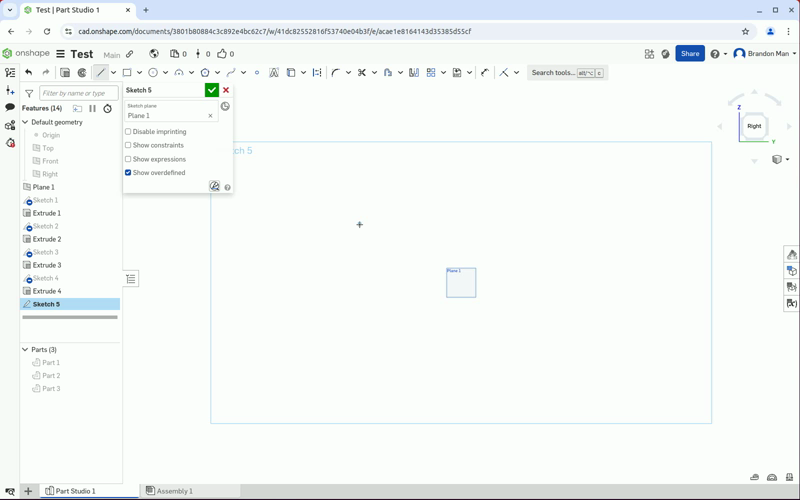
mouse_move(389, 224)
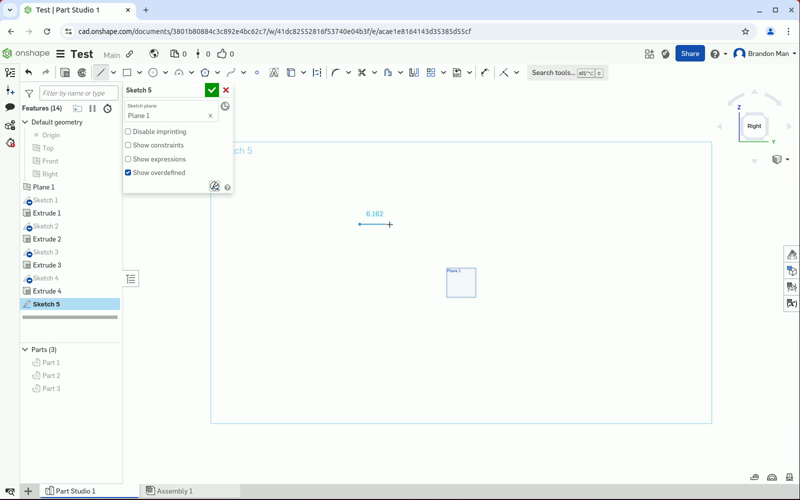
mouse_move(362, 227)
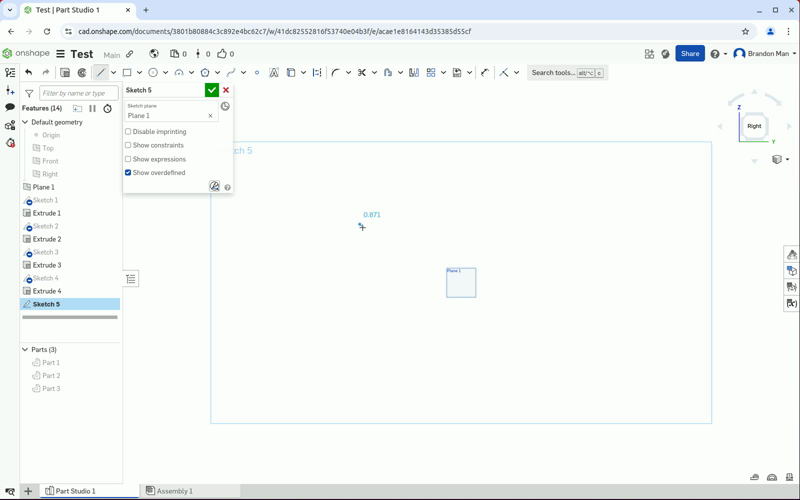
scroll(6)
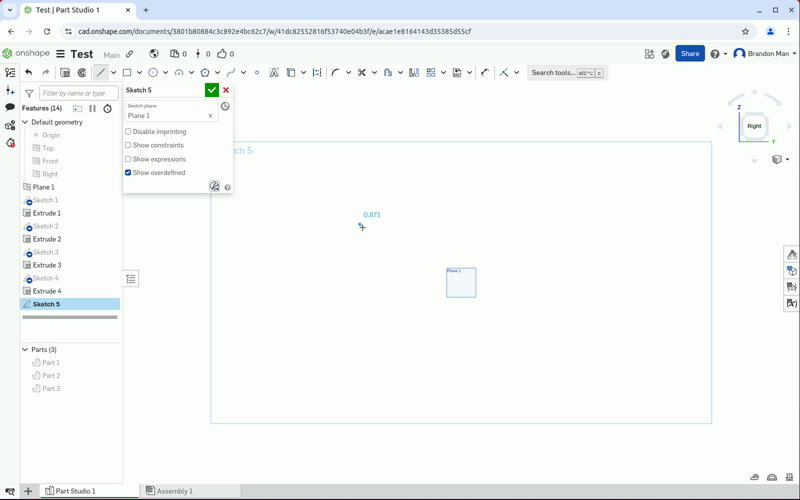
scroll(6)
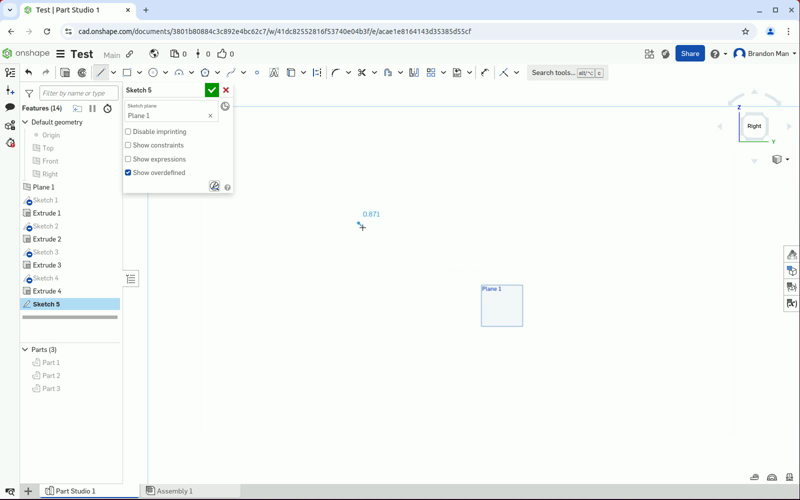
scroll(6)
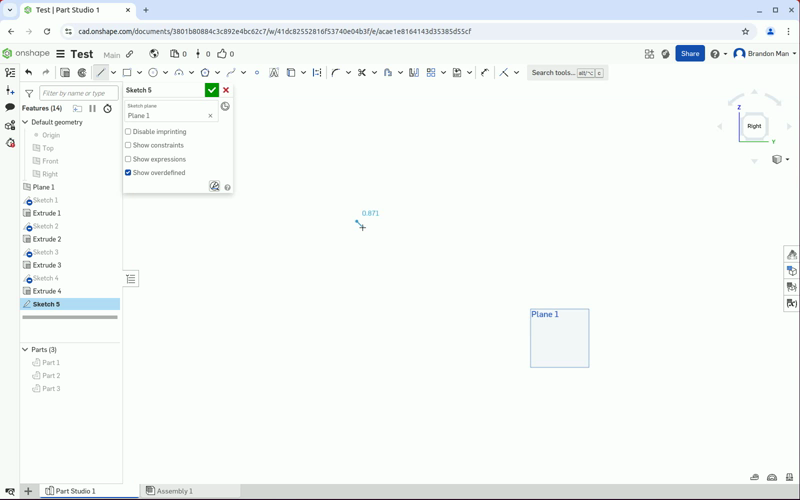
scroll(6)
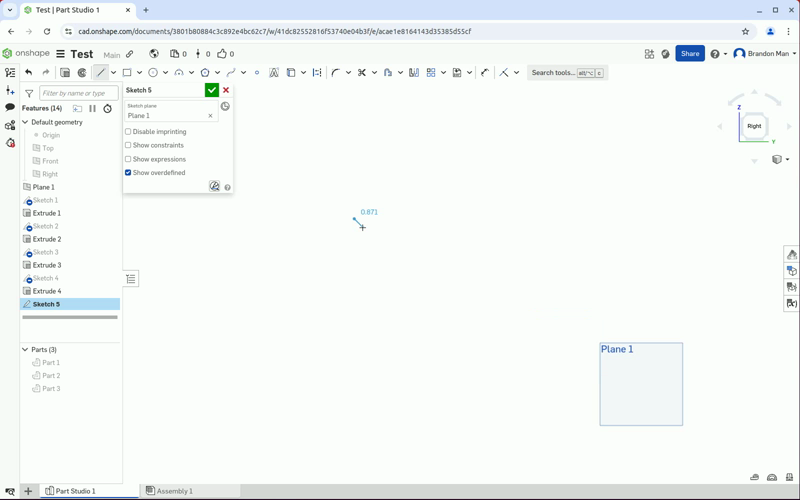
scroll(6)
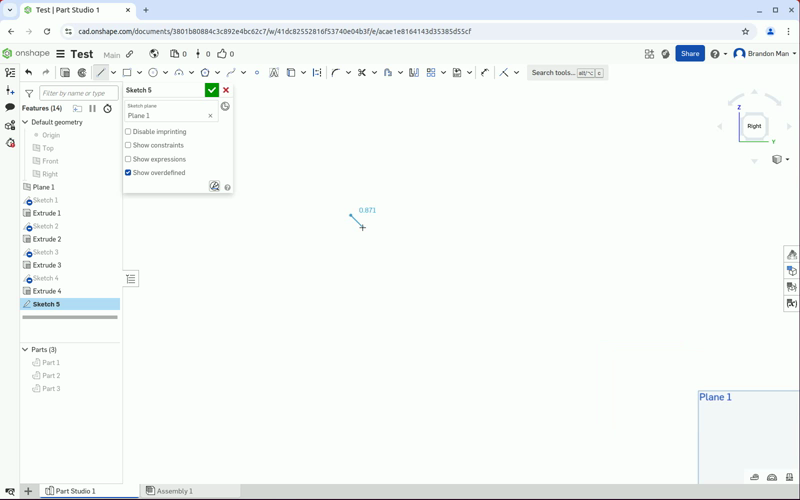
scroll(6)
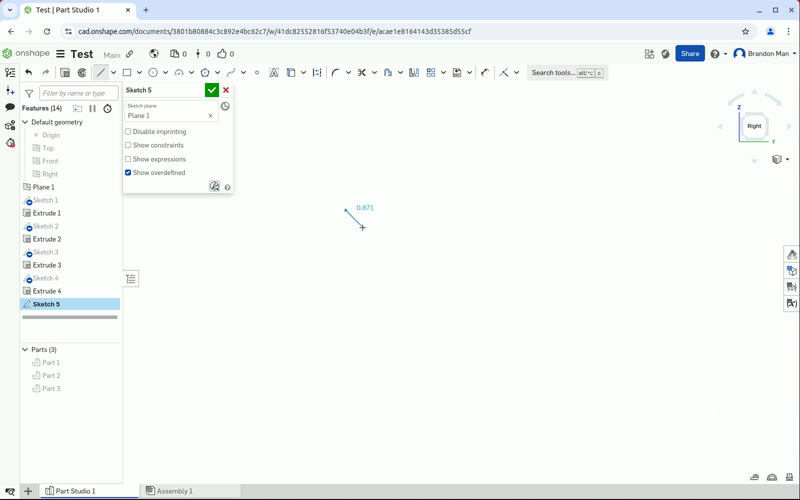
scroll(6)
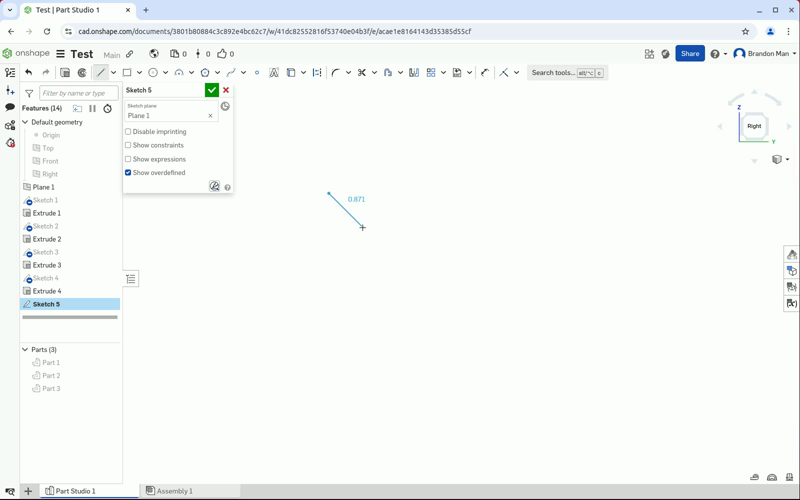
click(362, 227)
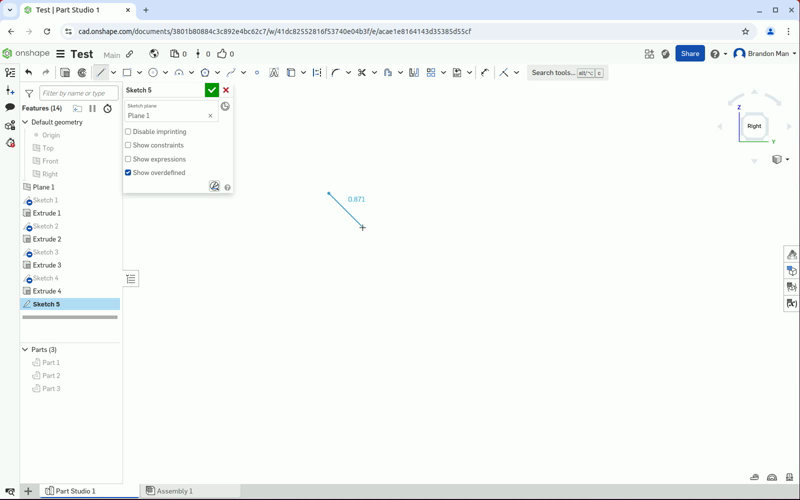
scroll(-6)
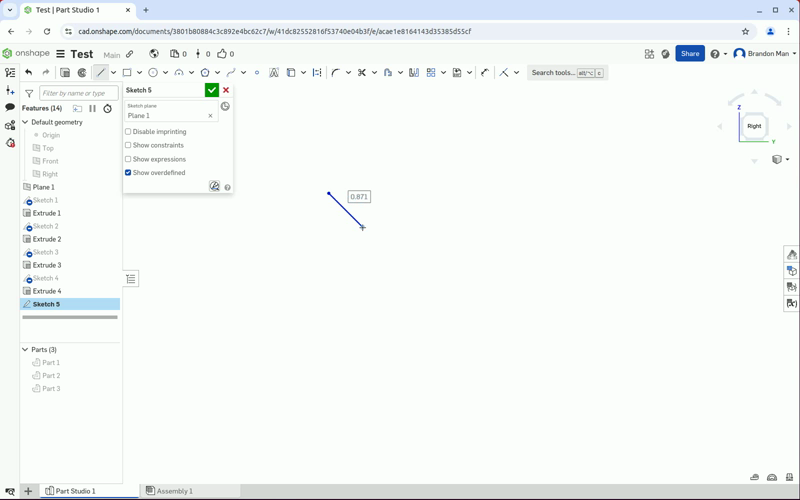
scroll(-6)
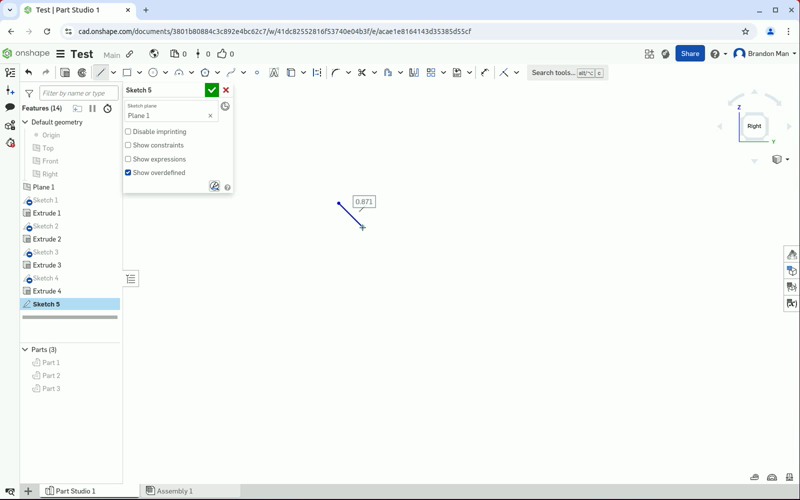
scroll(-6)
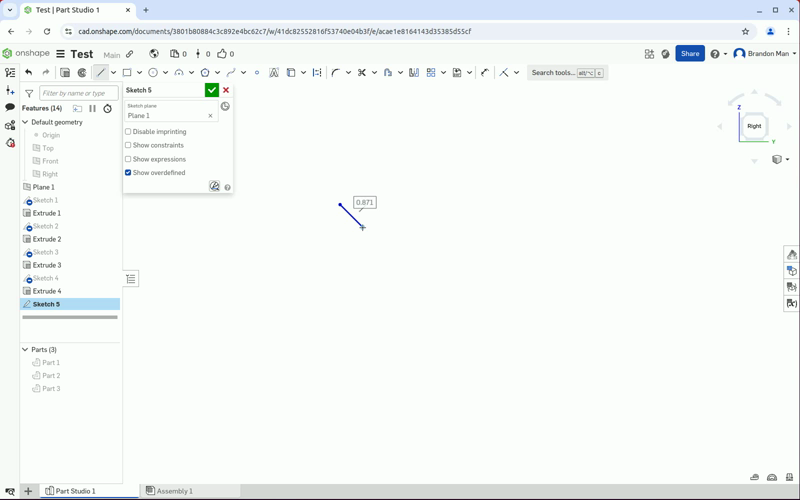
scroll(-6)
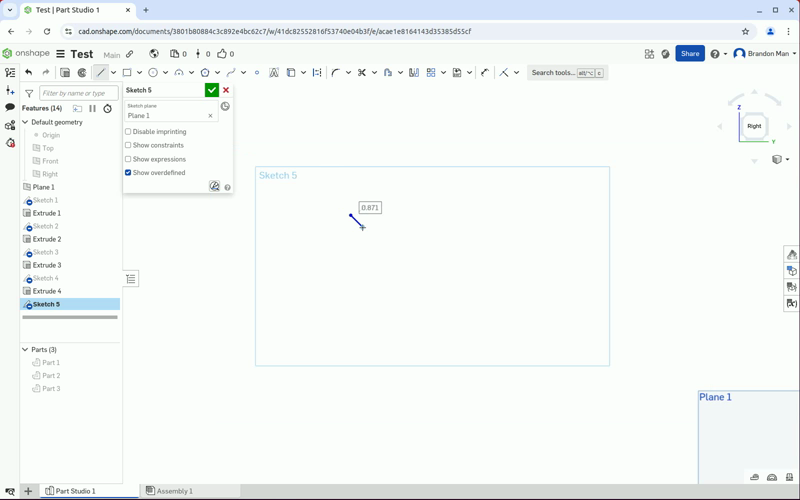
scroll(-6)
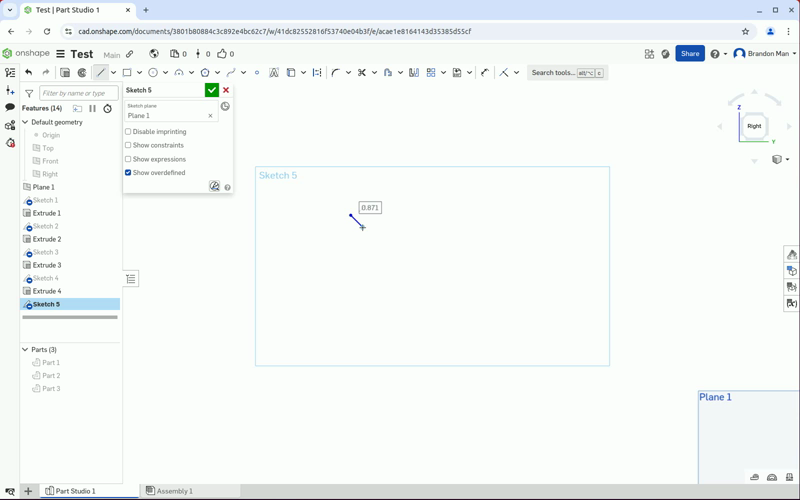
scroll(-6)
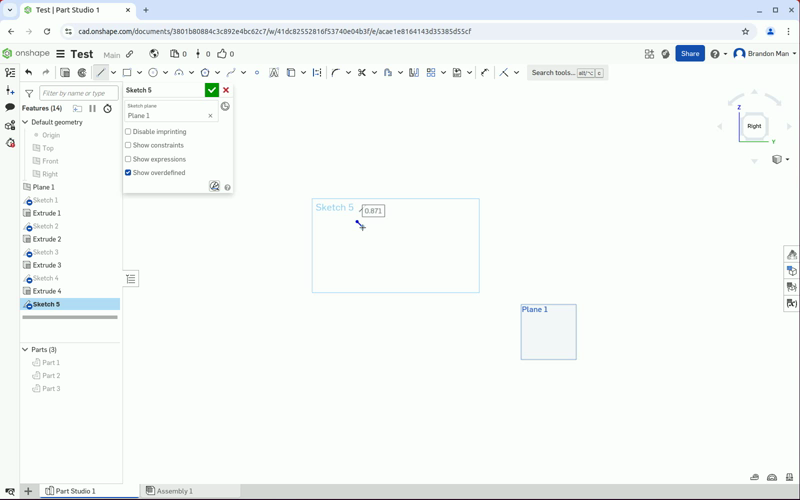
scroll(-6)
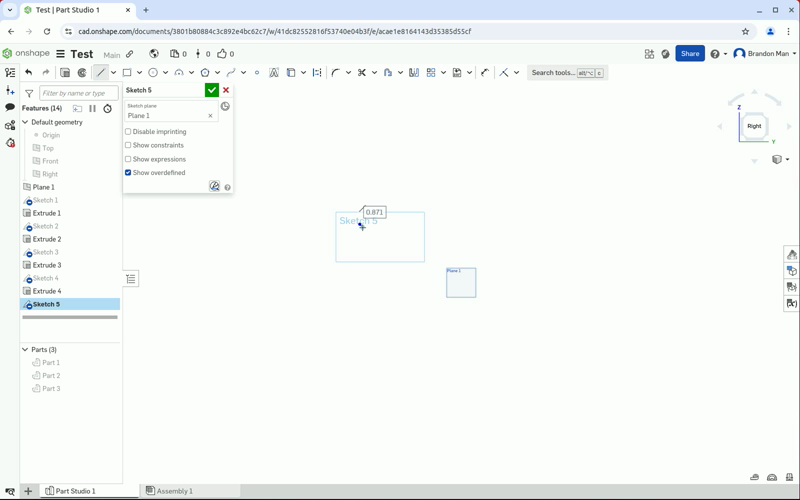
key_up(shift)
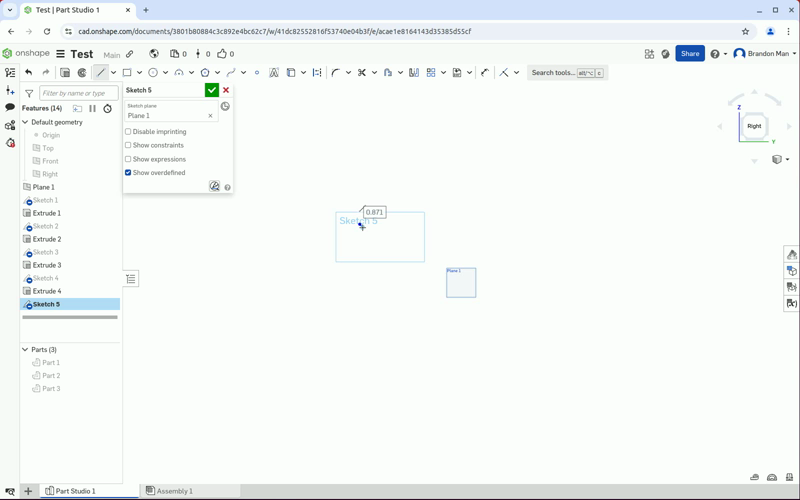
key_down(shift)
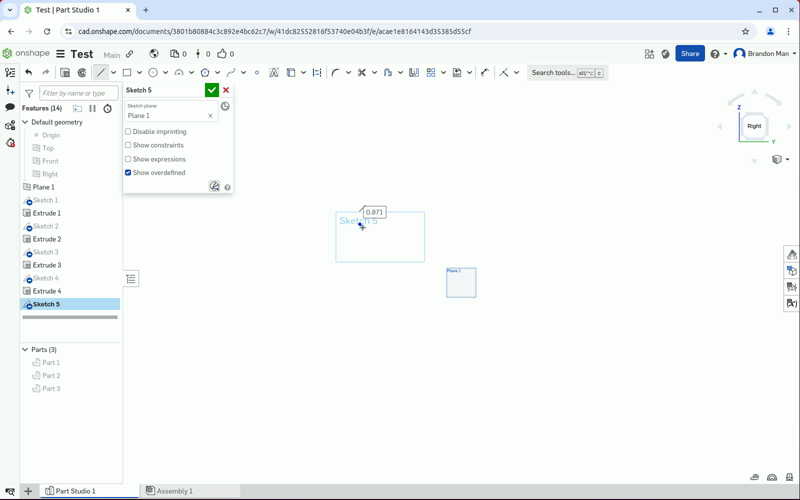
mouse_move(392, 227)
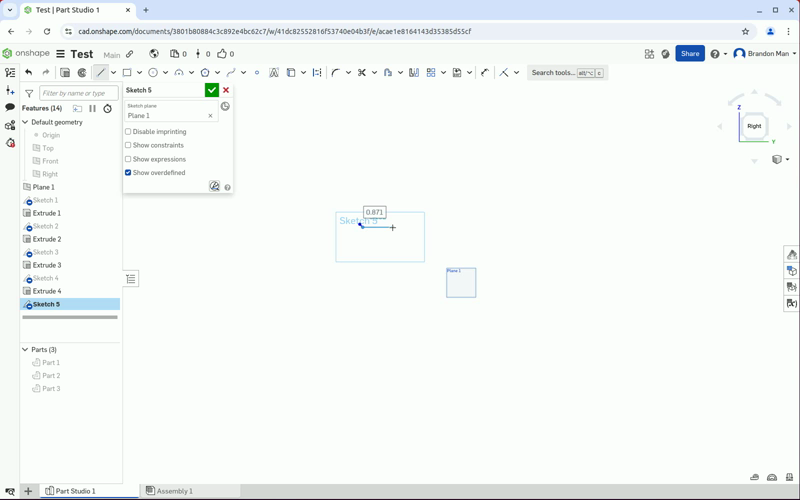
mouse_move(366, 223)
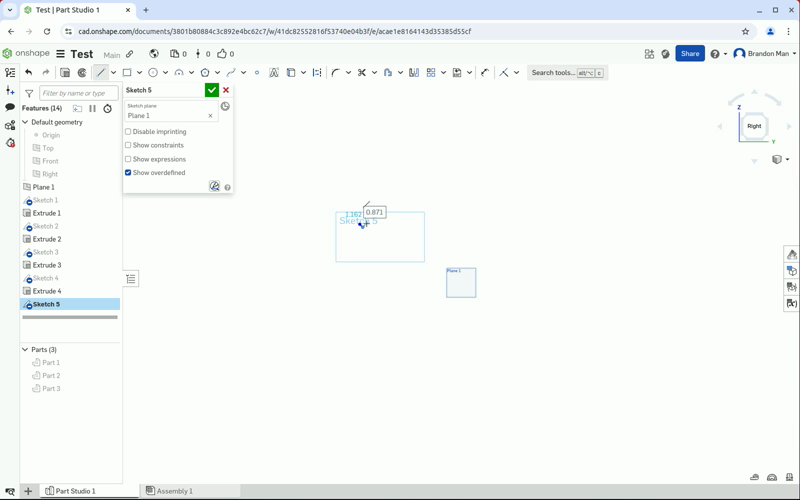
scroll(6)
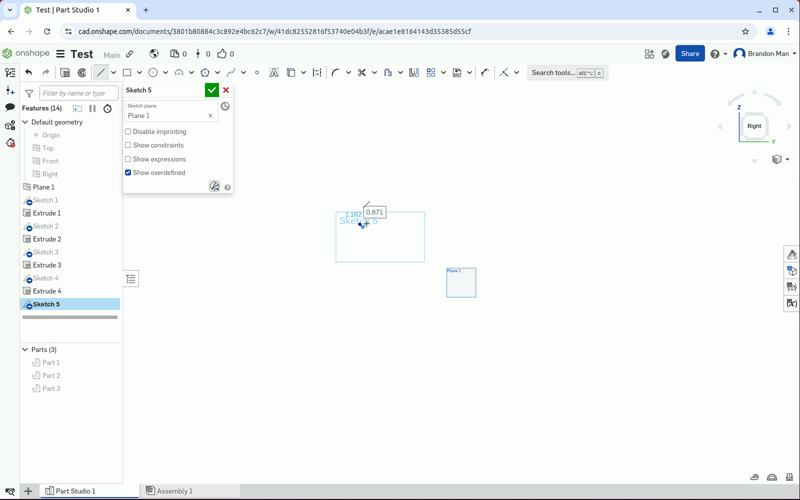
scroll(6)
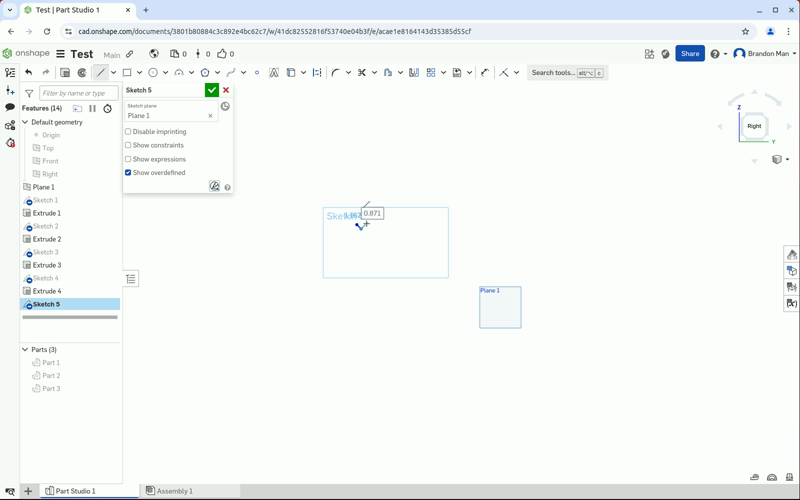
scroll(6)
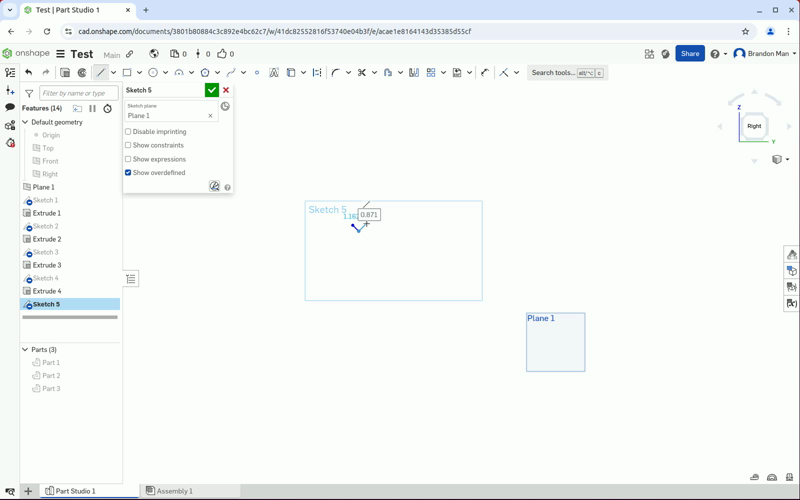
scroll(6)
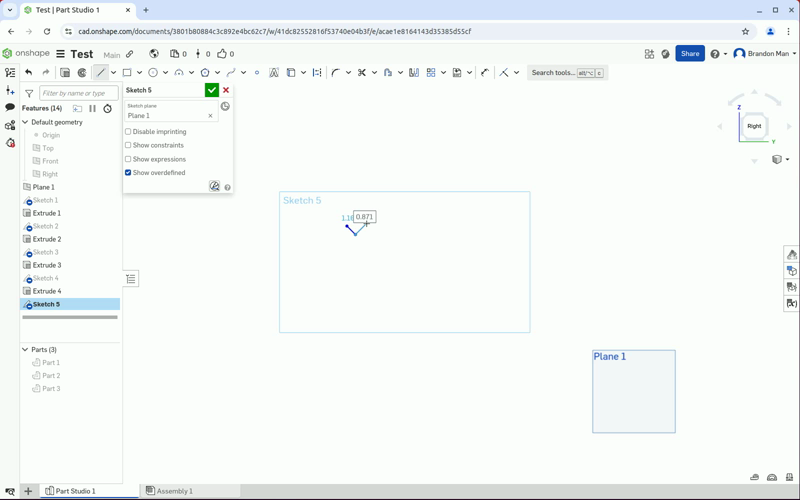
scroll(6)
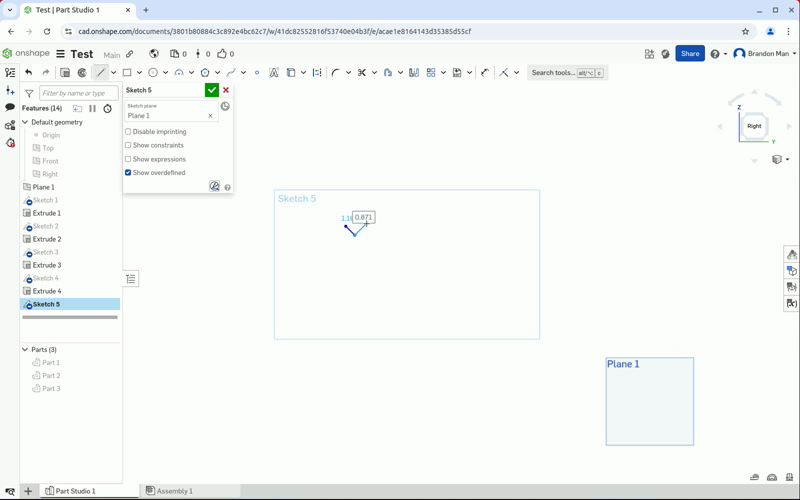
scroll(6)
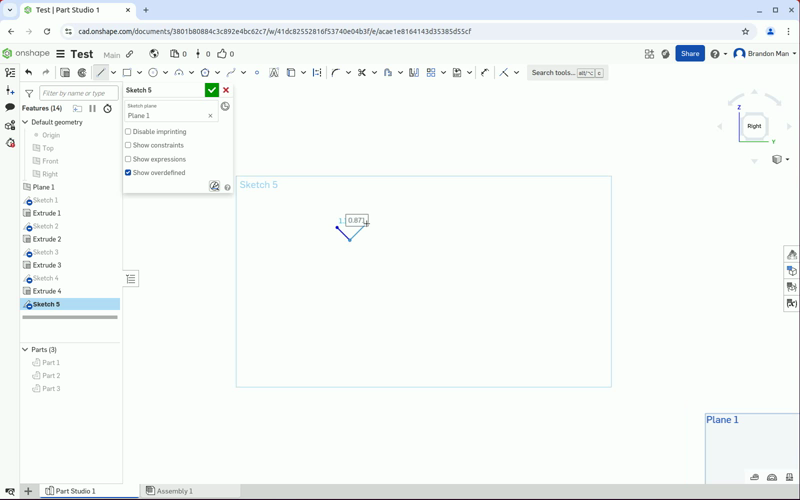
scroll(6)
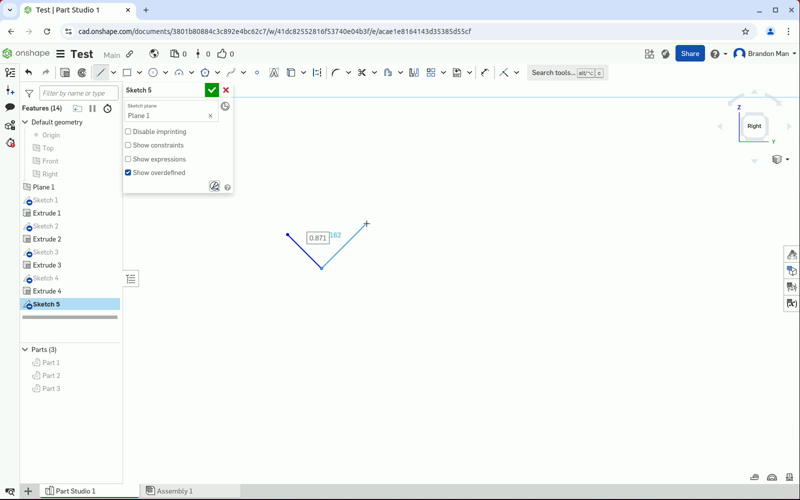
click(366, 223)
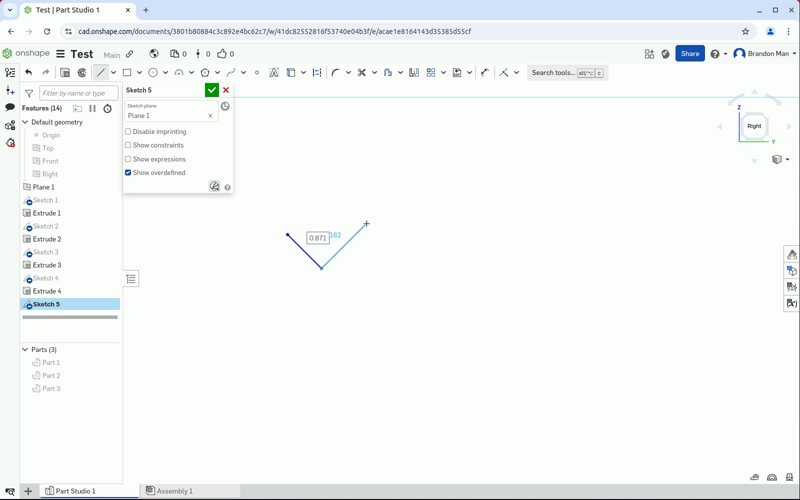
scroll(-6)
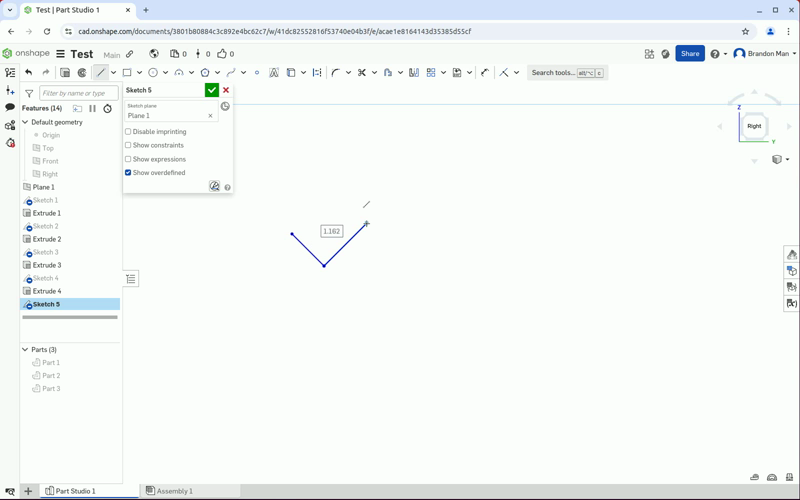
scroll(-6)
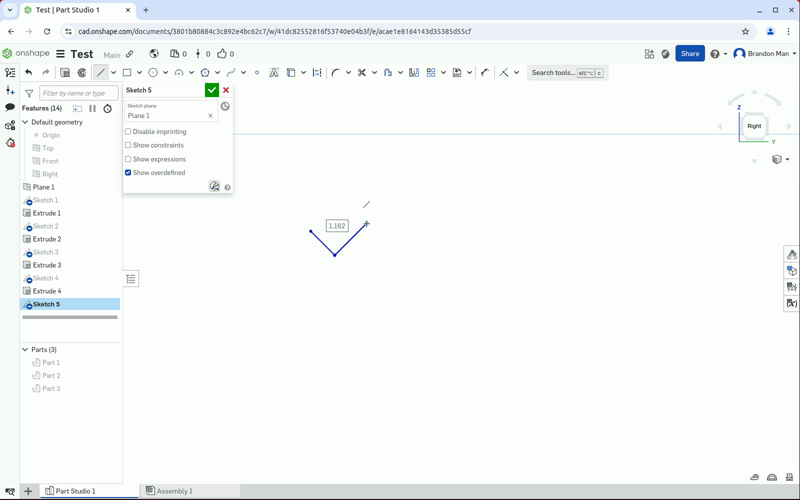
scroll(-6)
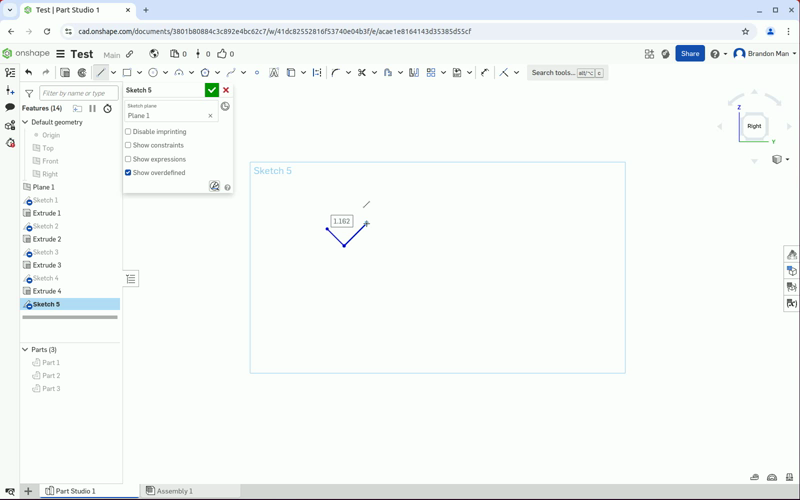
scroll(-6)
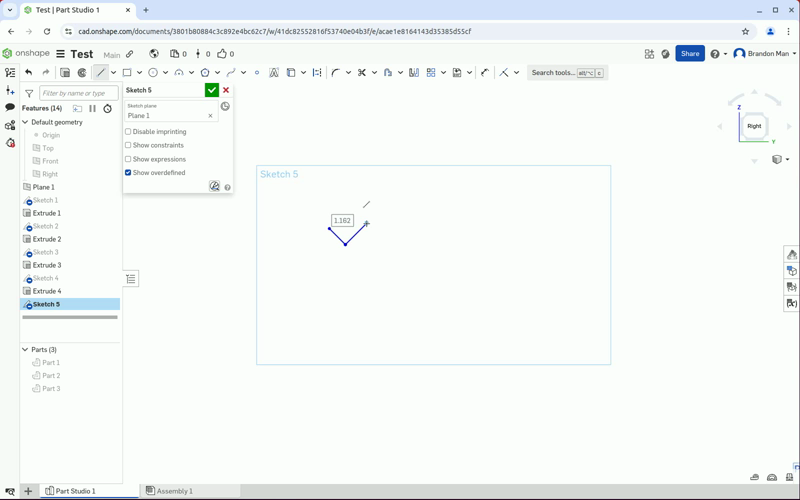
scroll(-6)
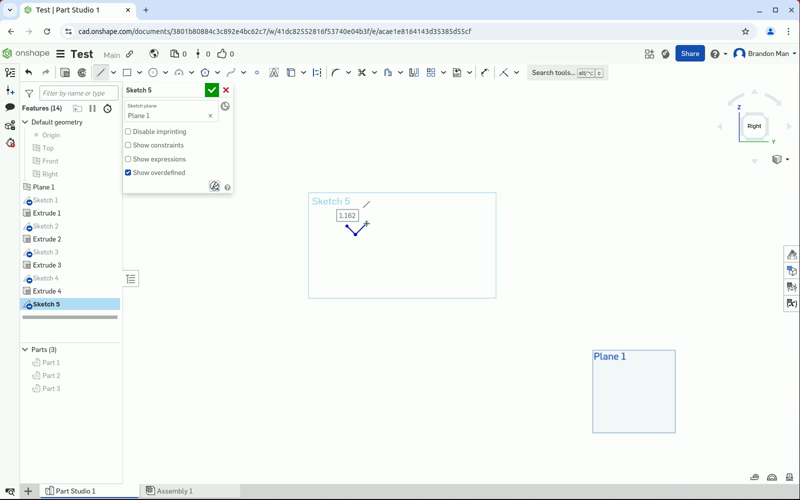
scroll(-6)
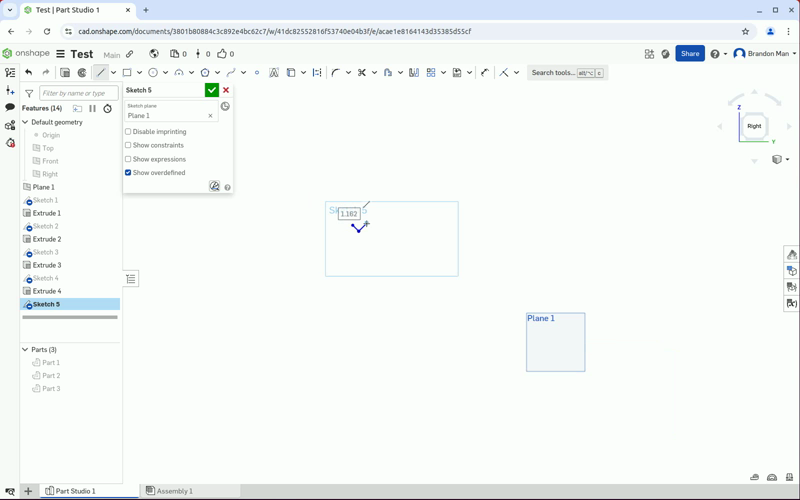
scroll(-6)
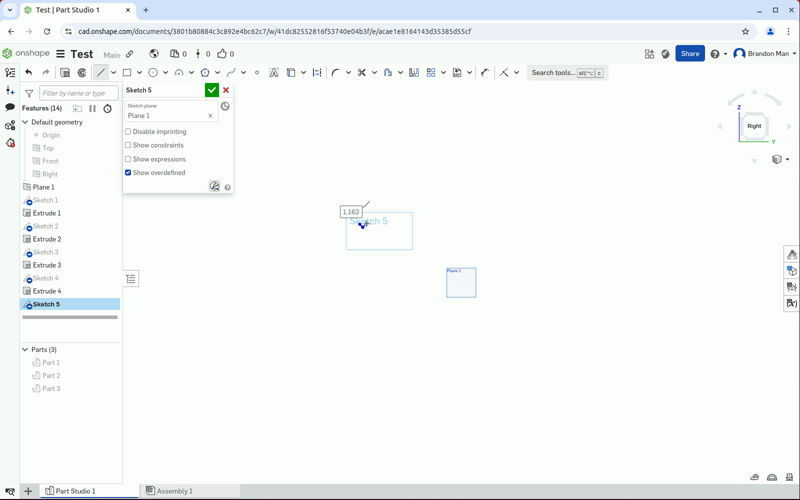
key_up(shift)
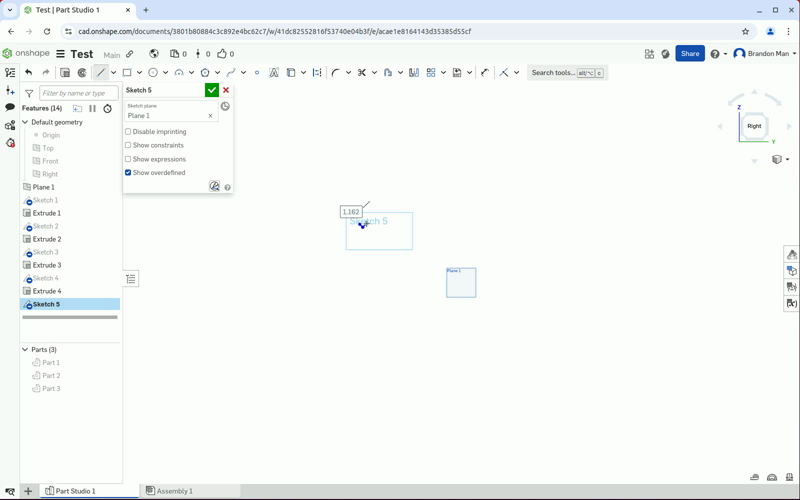
key_down(shift)
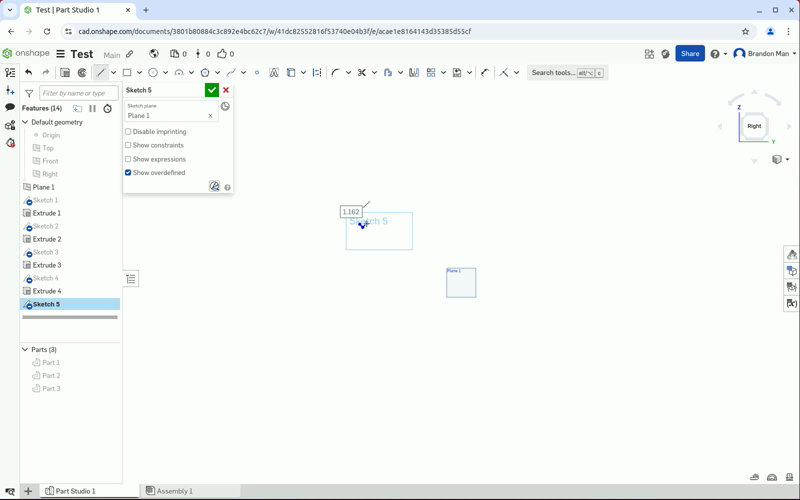
mouse_move(396, 223)
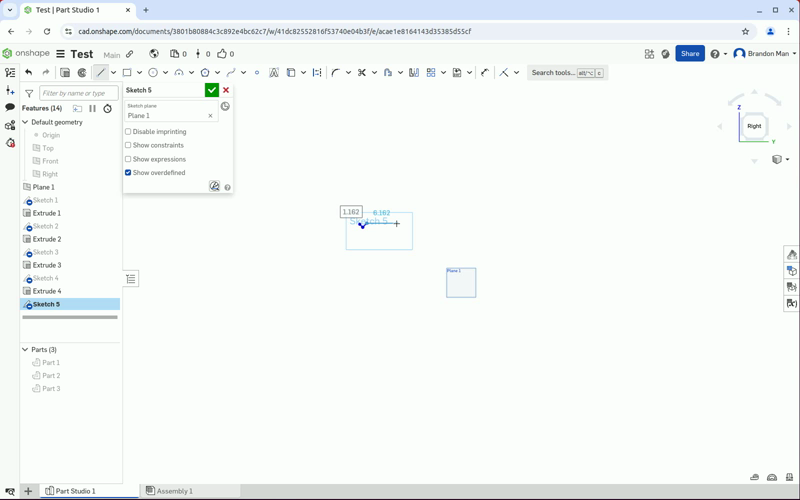
mouse_move(359, 216)
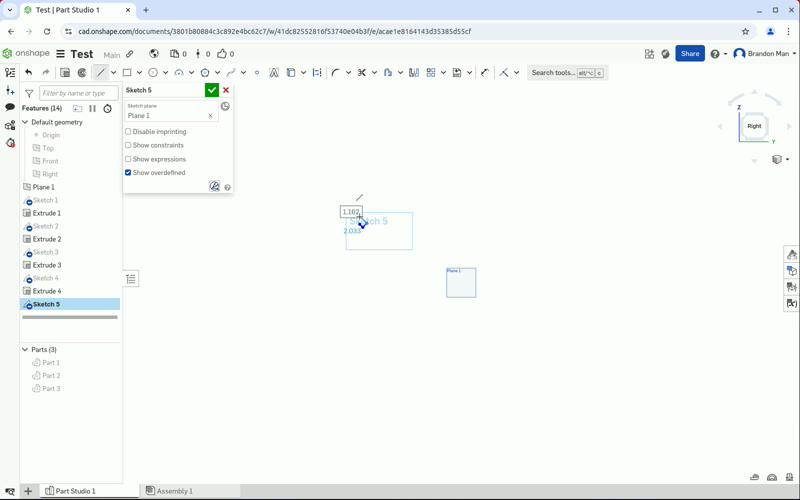
click(359, 216)
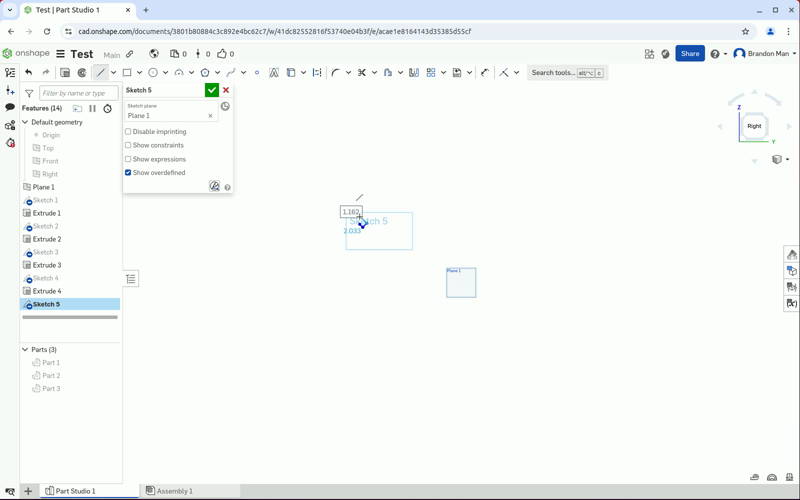
key_up(shift)
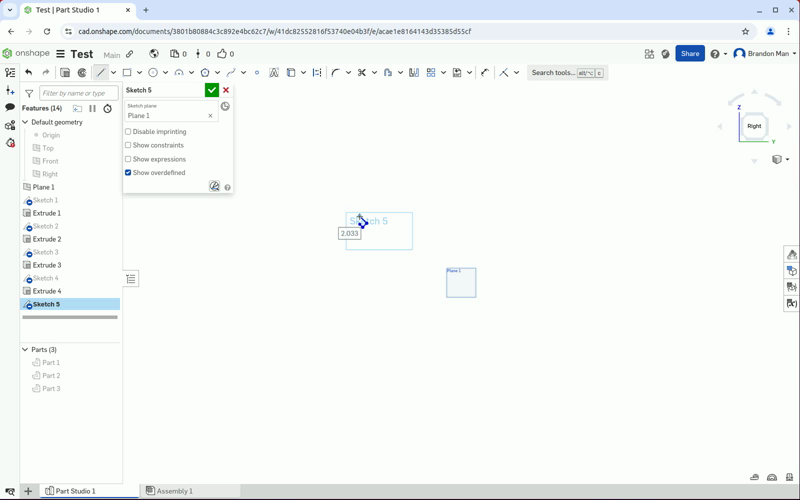
mouse_move(389, 216)
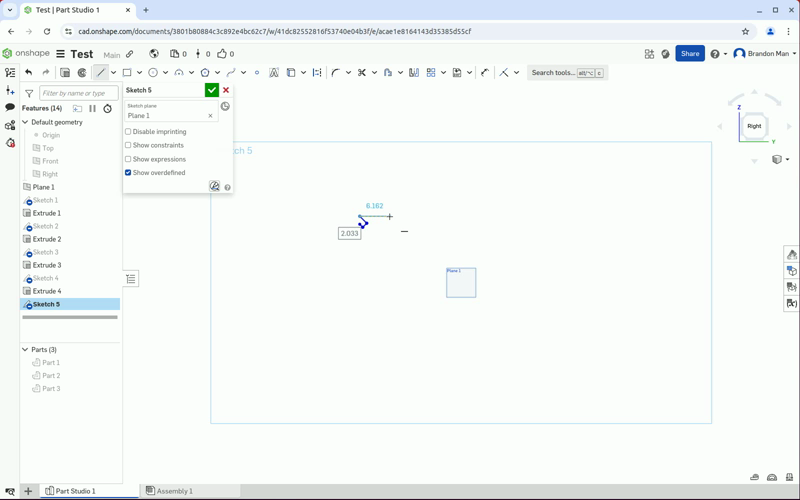
key_down(shift)
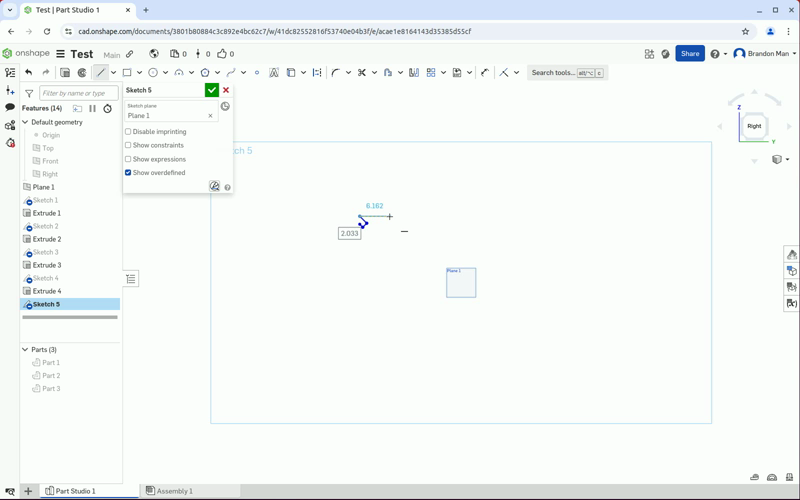
mouse_move(359, 224)
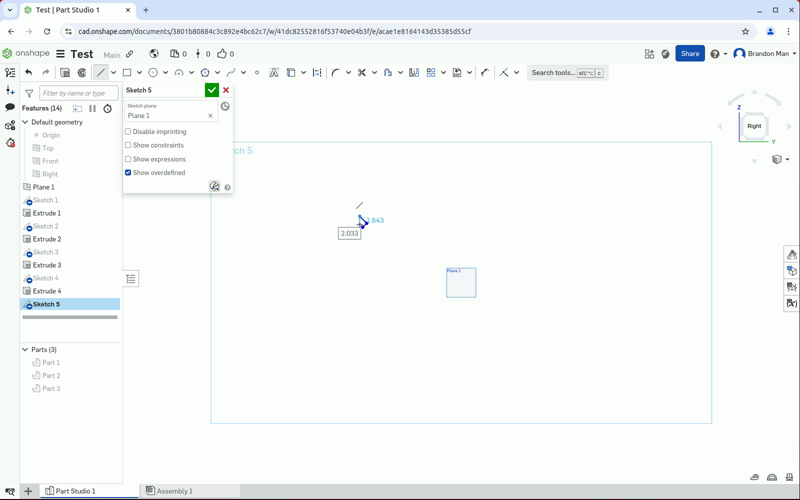
scroll(6)
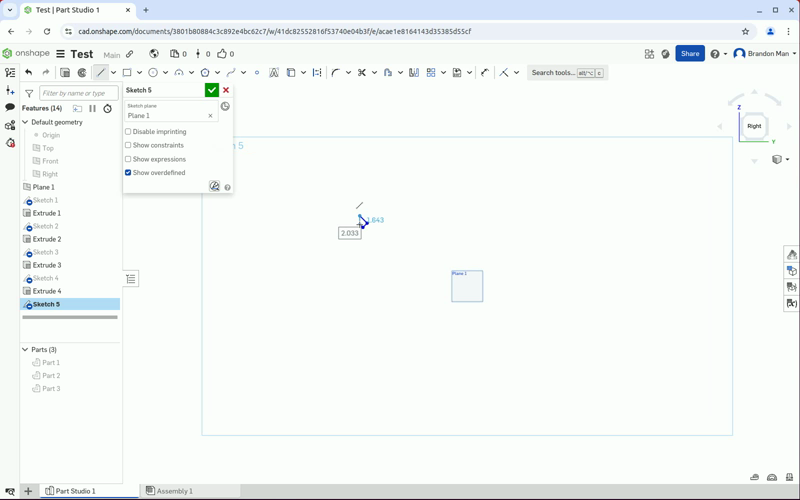
scroll(6)
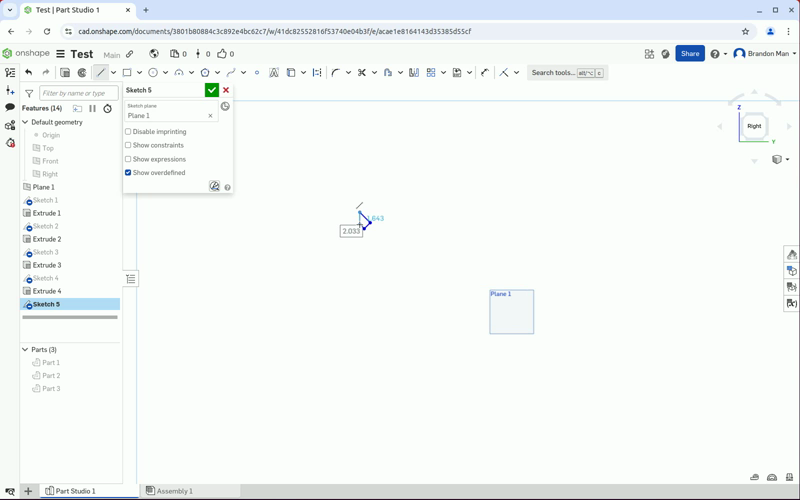
scroll(6)
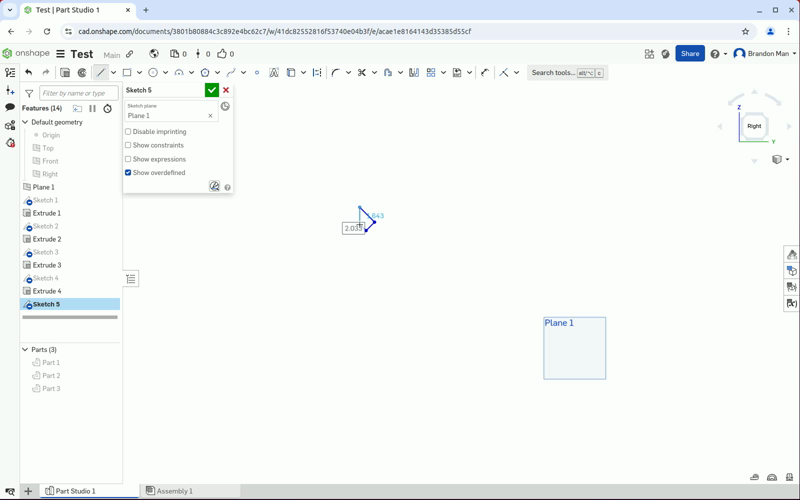
scroll(6)
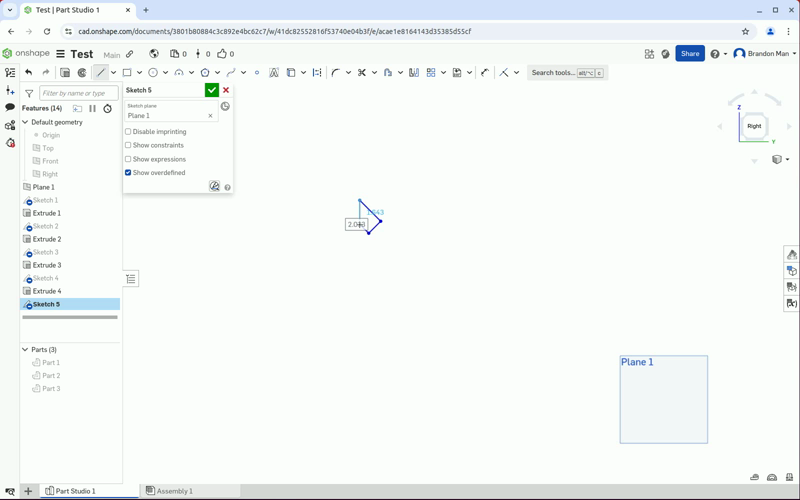
scroll(6)
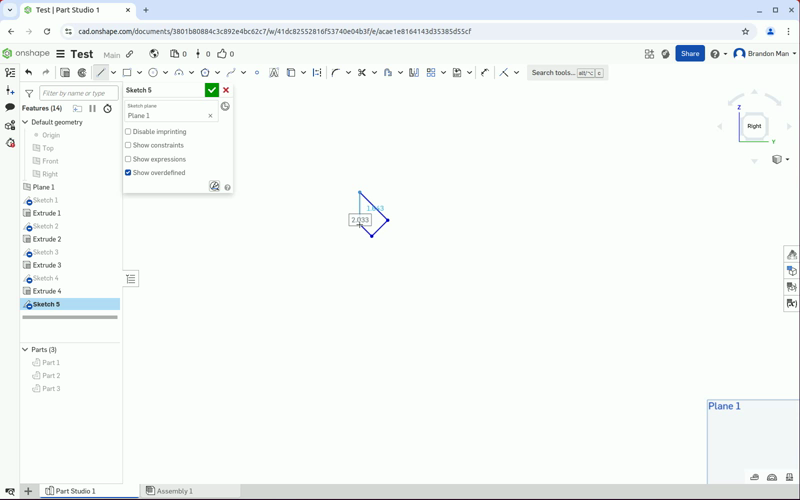
scroll(6)
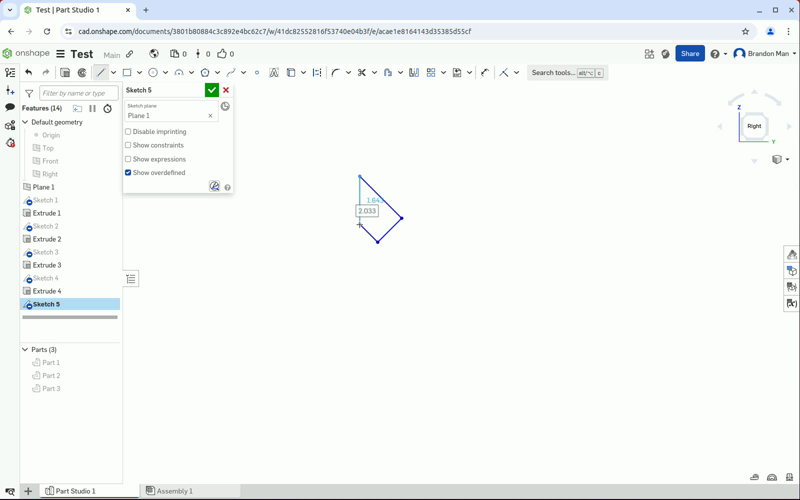
scroll(6)
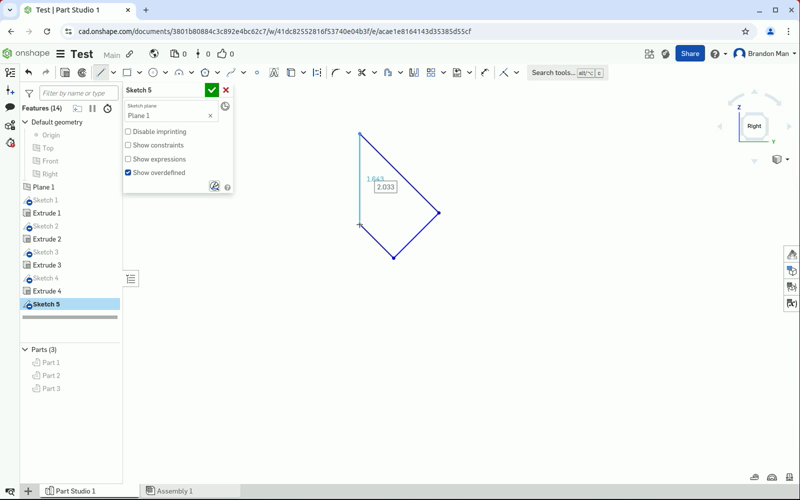
key_up(shift)
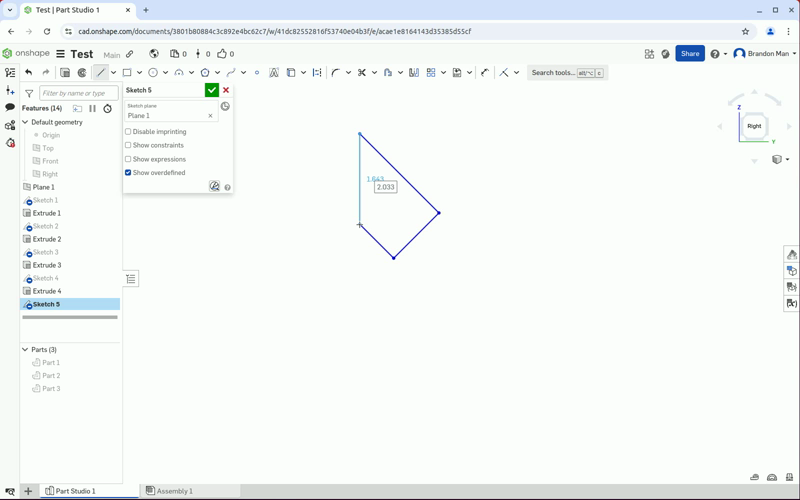
click(359, 224)
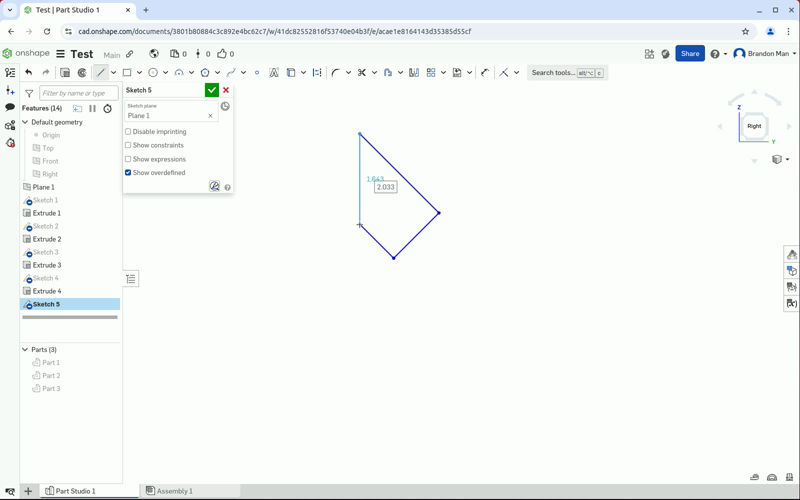
scroll(-6)
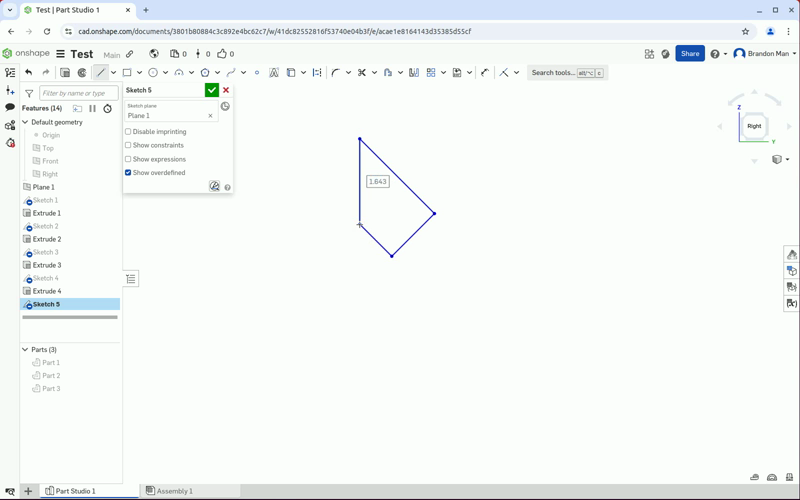
scroll(-6)
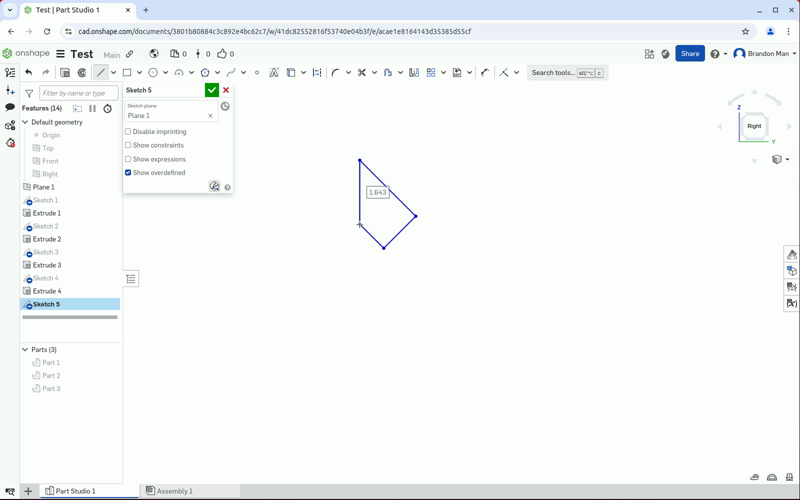
scroll(-6)
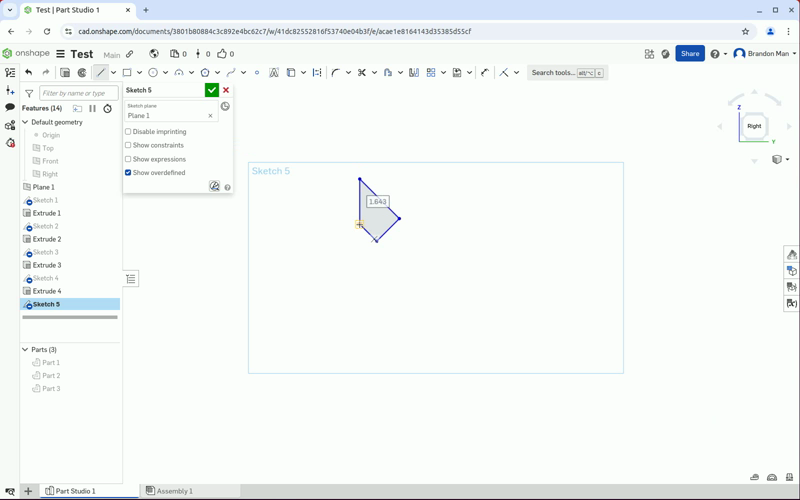
scroll(-6)
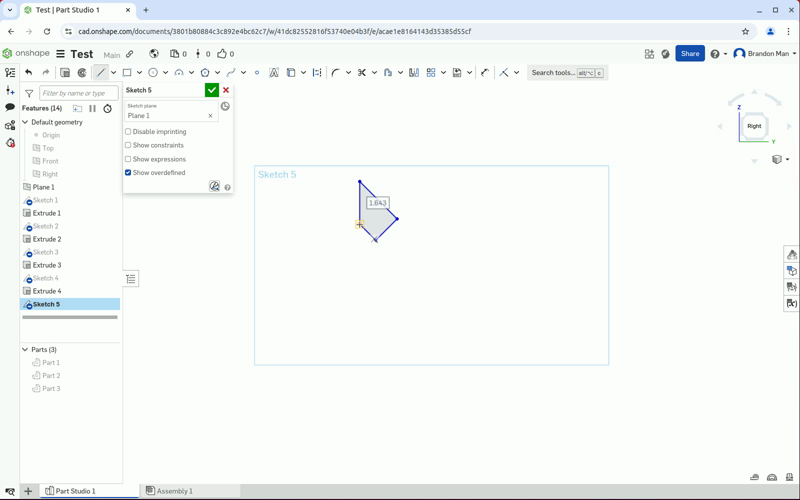
scroll(-6)
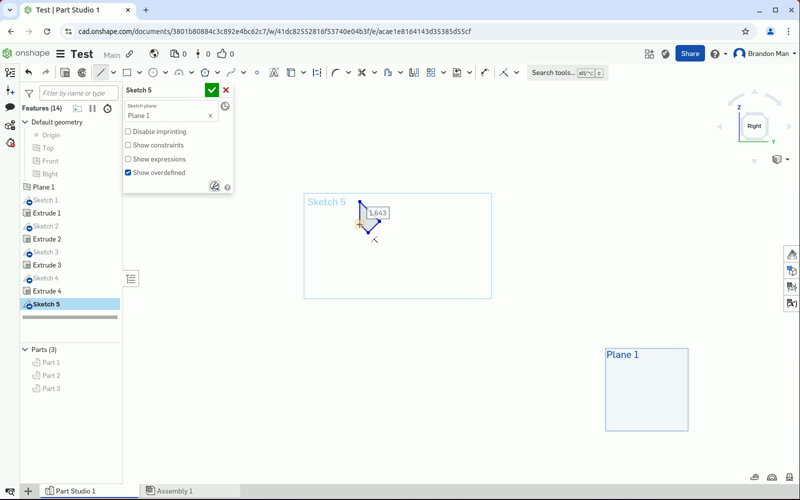
scroll(-6)
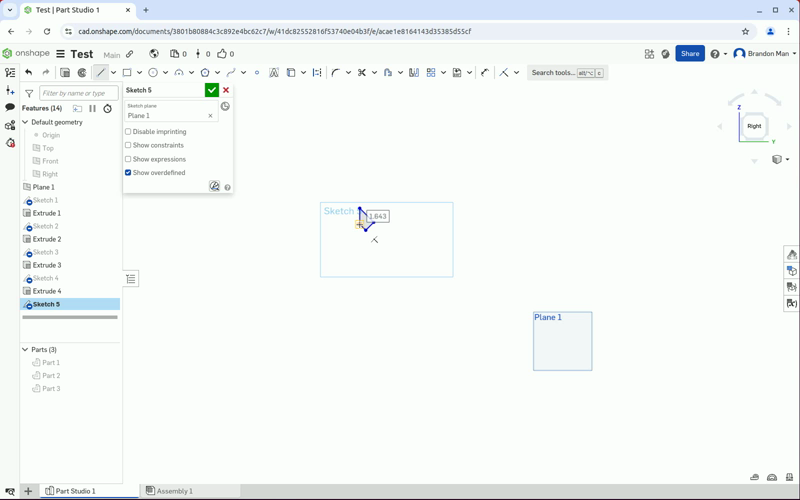
scroll(-6)
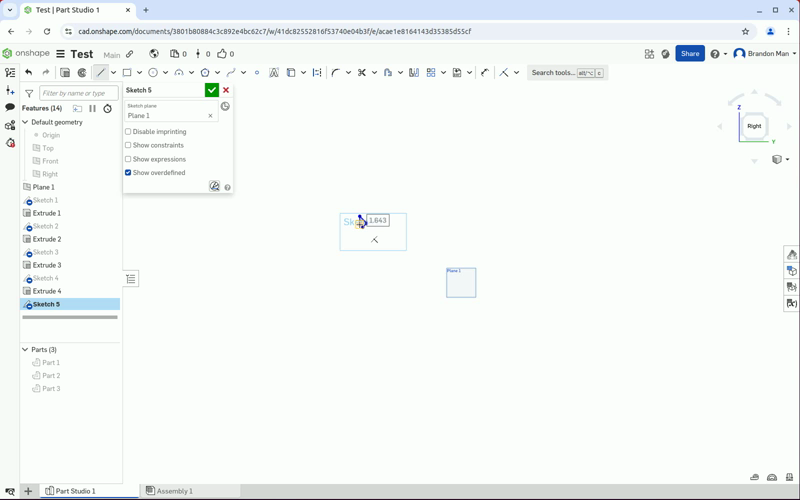
key(esc)
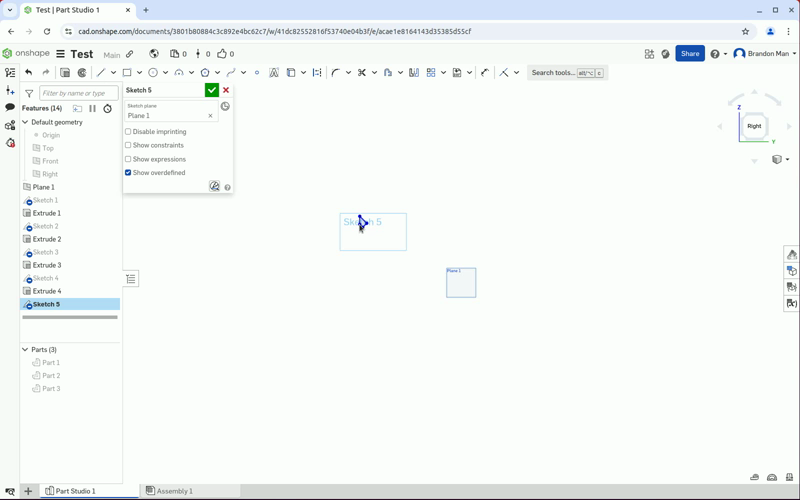
key(c)
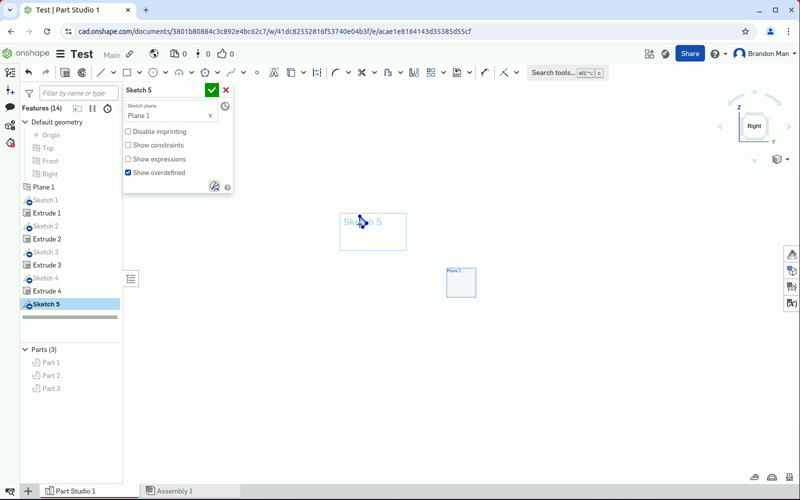
key_down(shift)
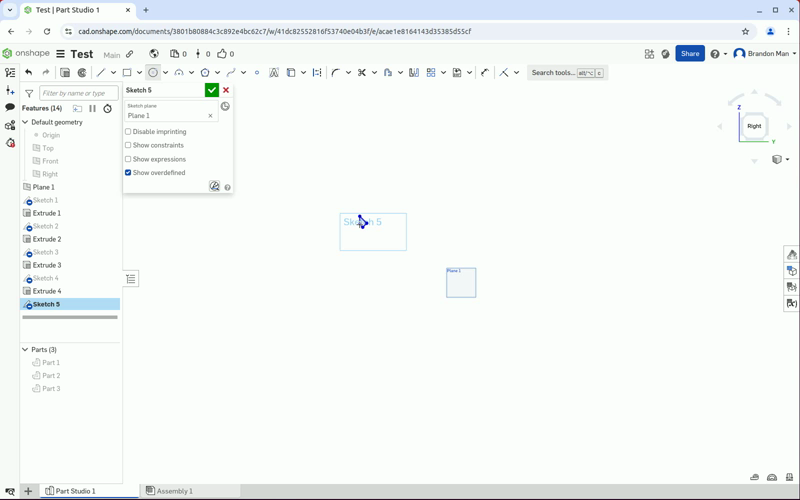
mouse_move(362, 223)
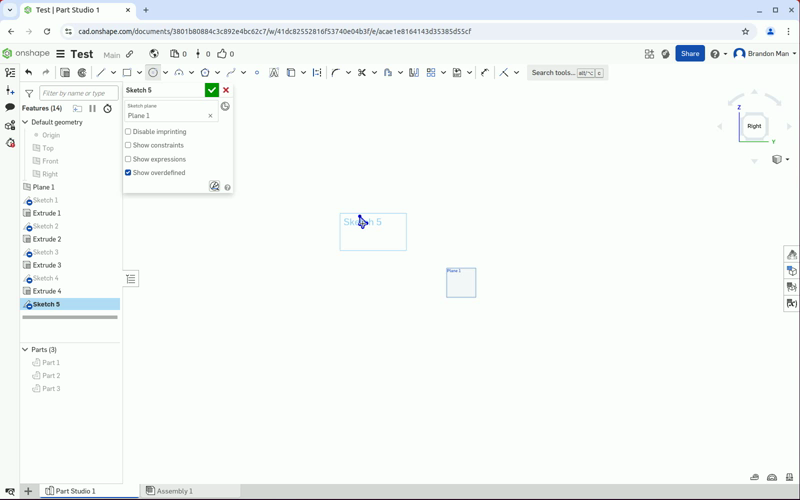
scroll(6)
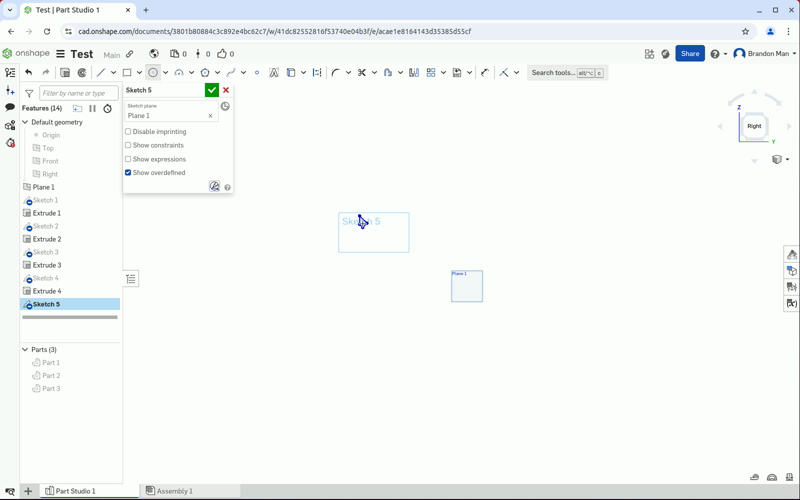
scroll(6)
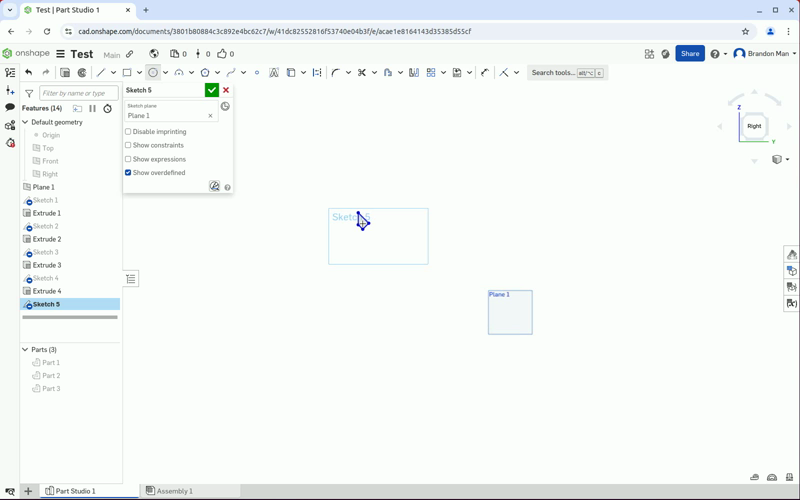
scroll(6)
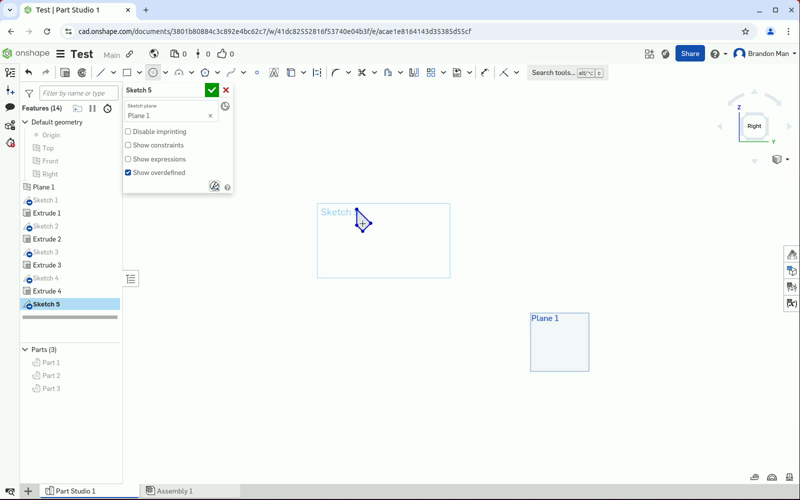
scroll(6)
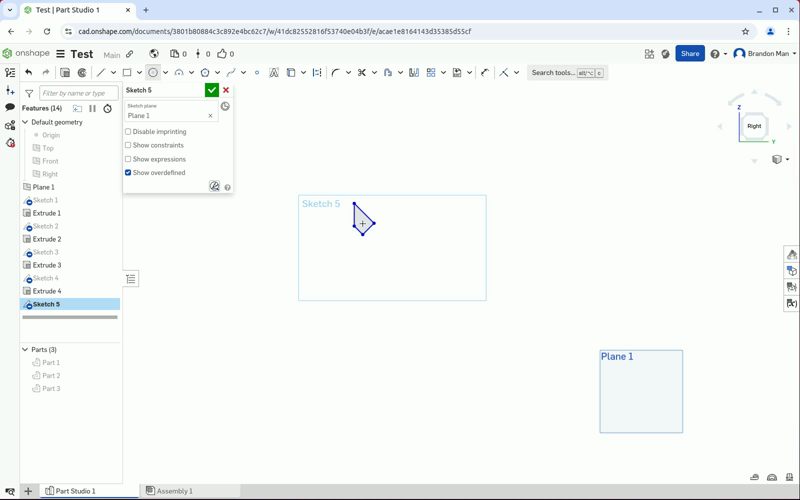
scroll(6)
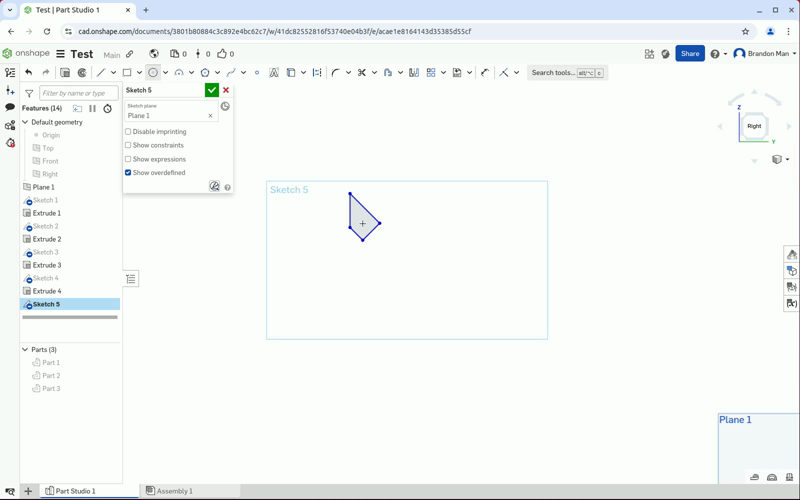
scroll(6)
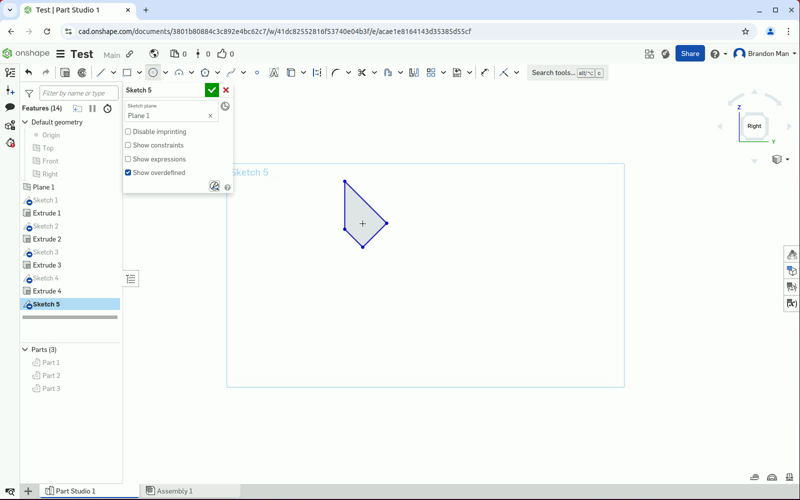
scroll(6)
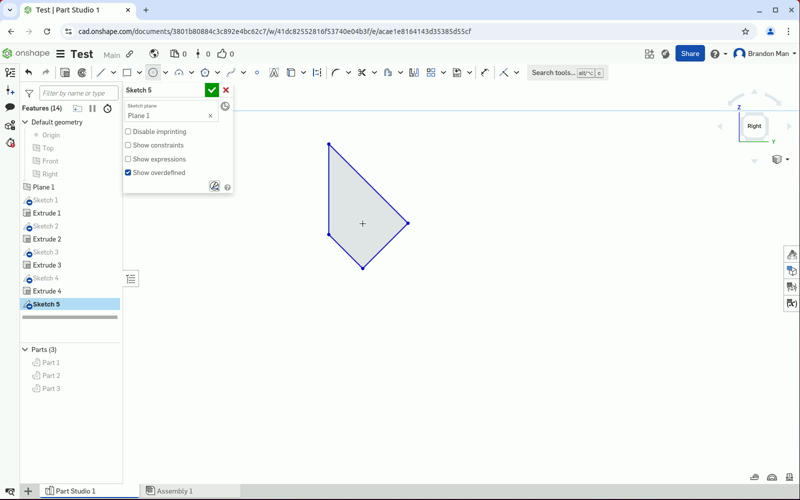
click(362, 223)
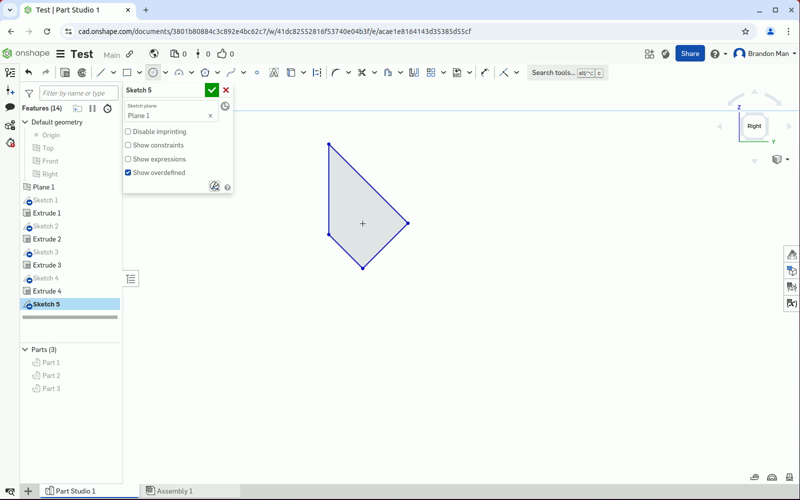
scroll(-6)
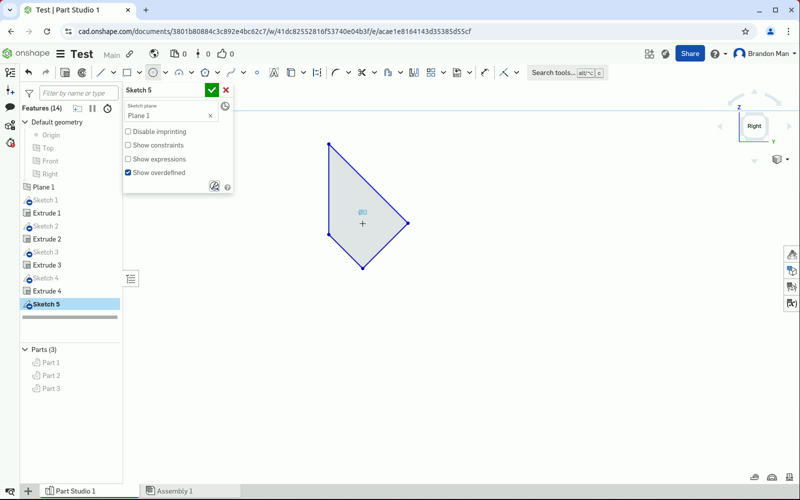
scroll(-6)
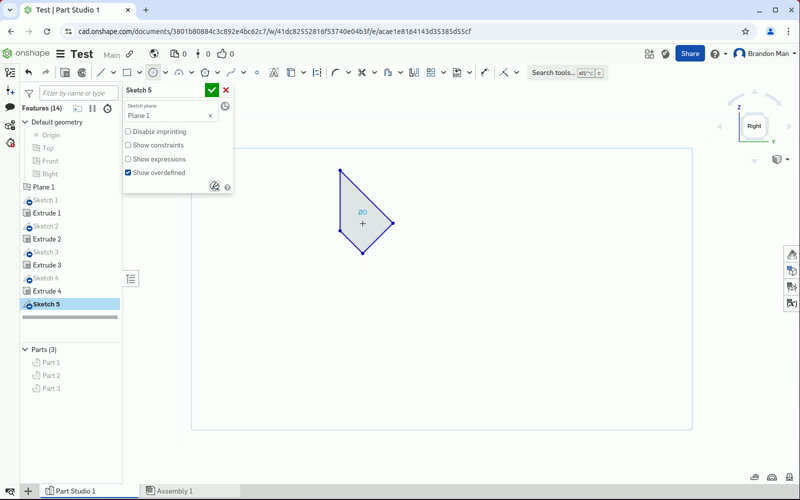
scroll(-6)
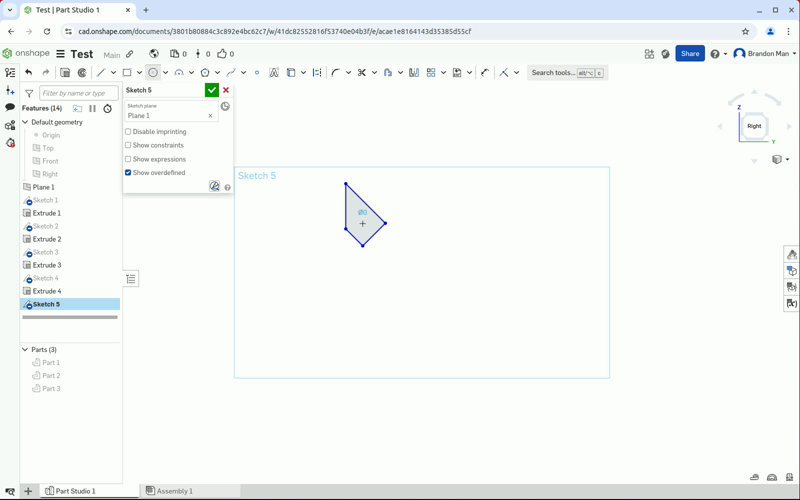
scroll(-6)
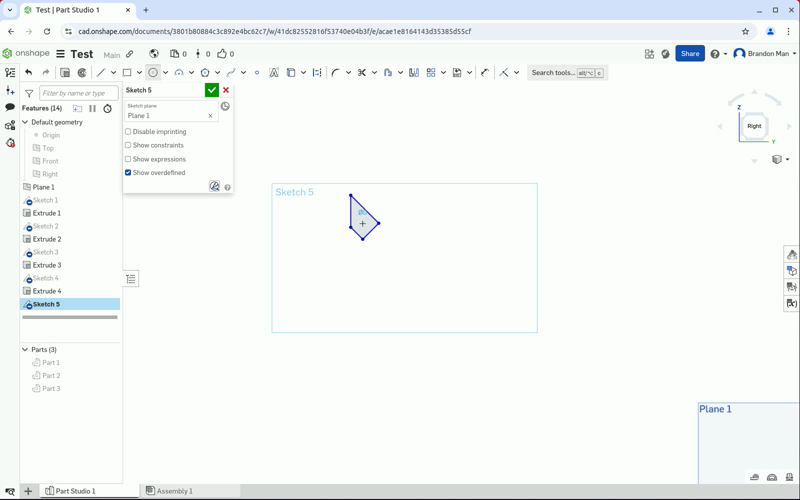
scroll(-6)
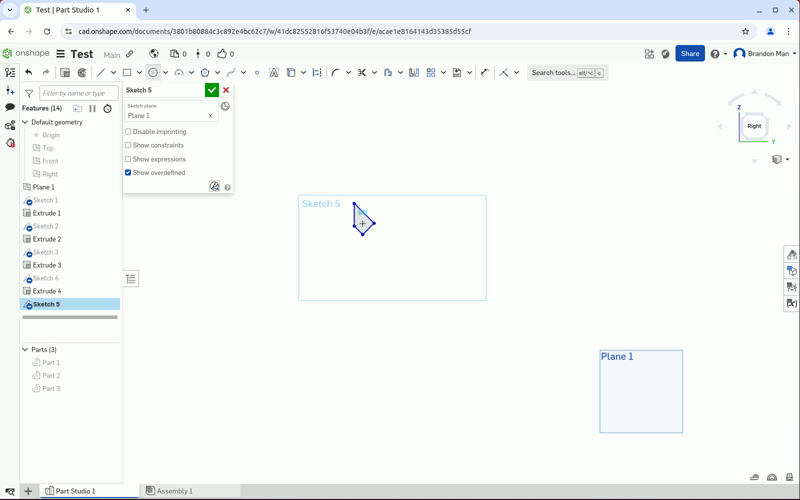
scroll(-6)
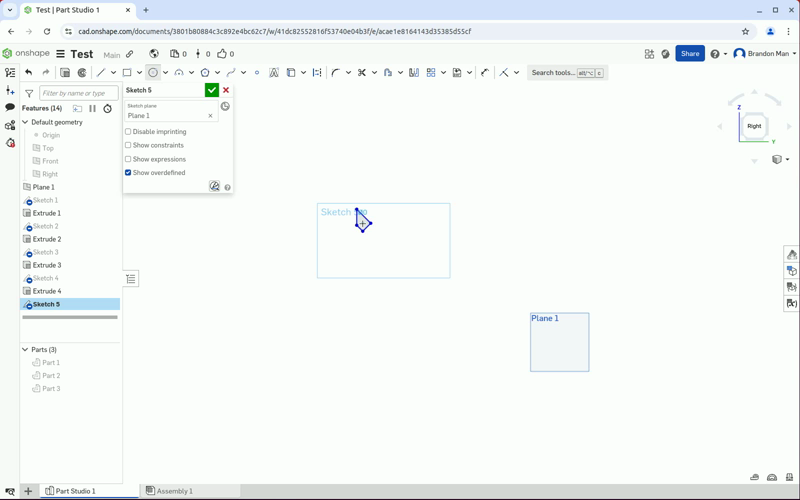
scroll(-6)
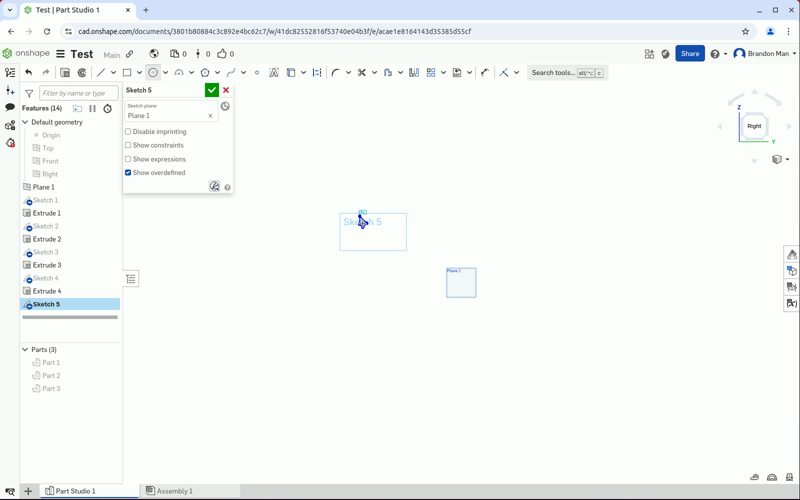
key_up(shift)
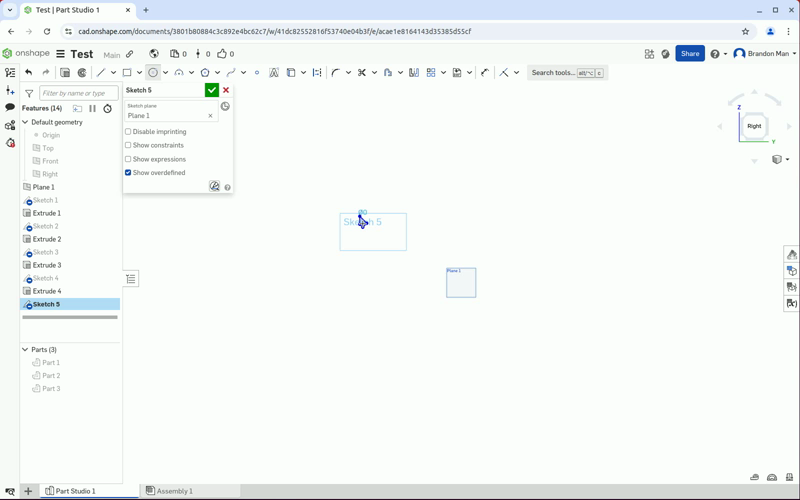
mouse_move(363, 223)
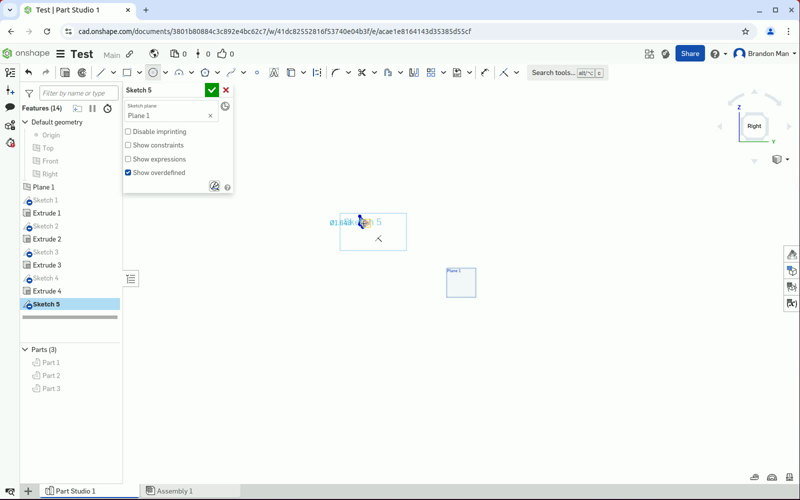
scroll(6)
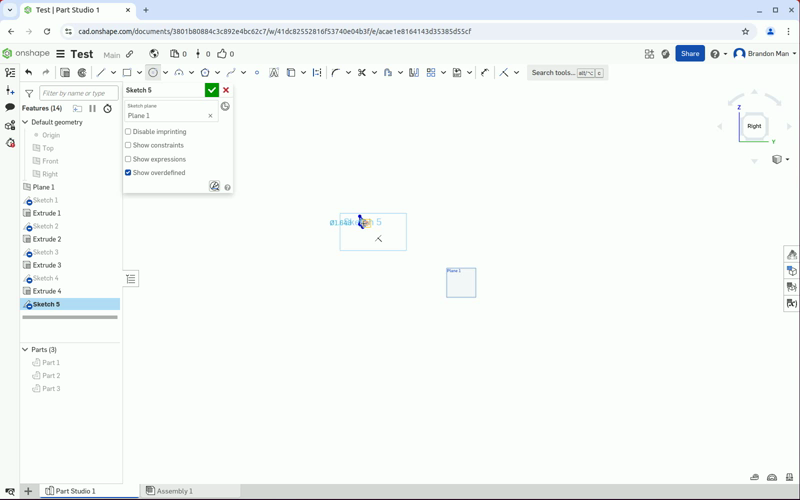
scroll(6)
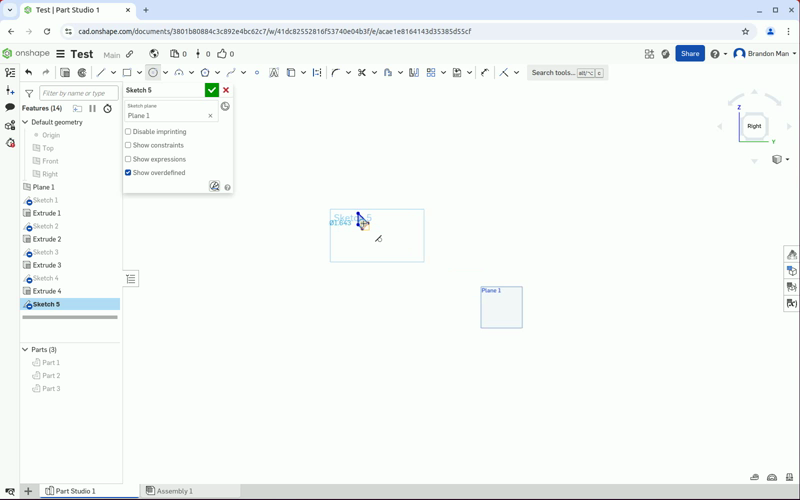
scroll(6)
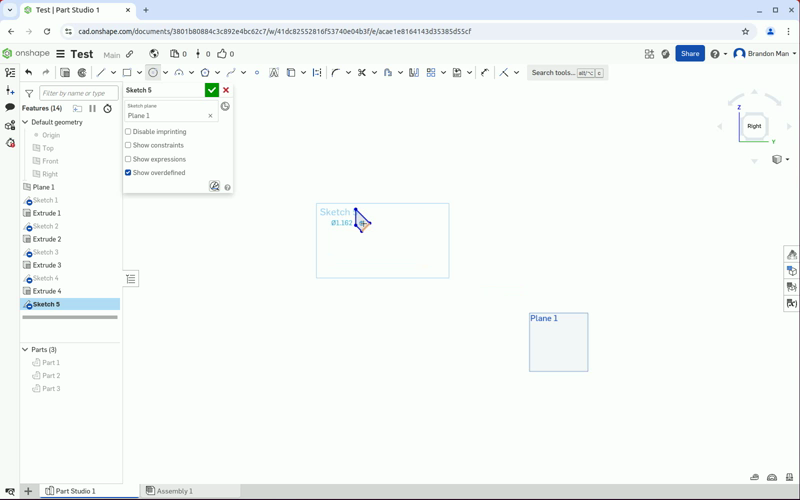
scroll(6)
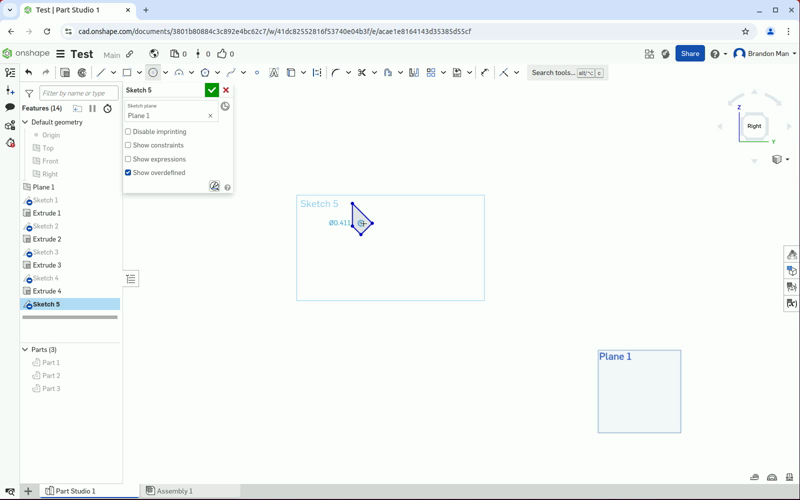
scroll(6)
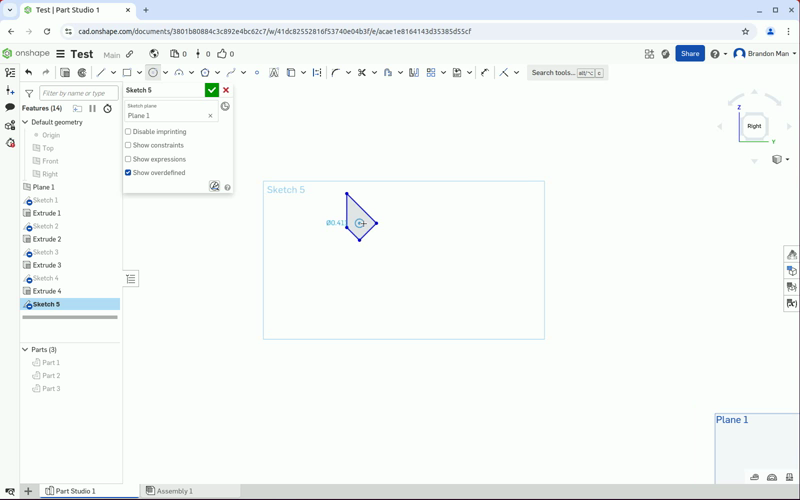
scroll(6)
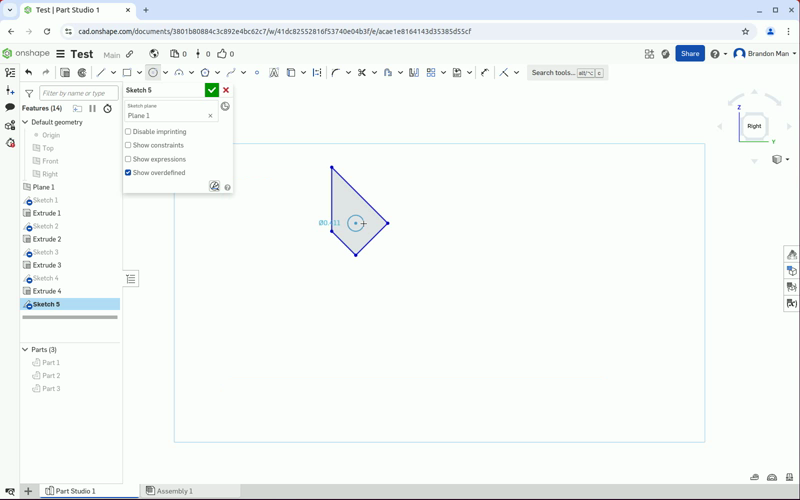
scroll(6)
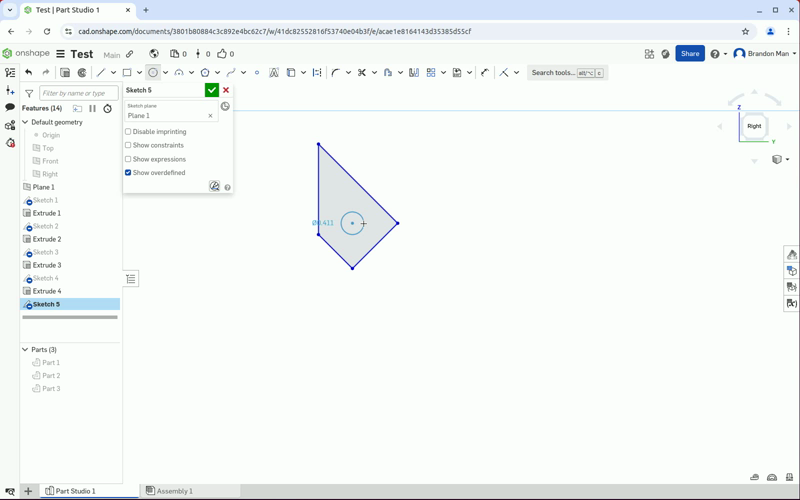
click(363, 223)
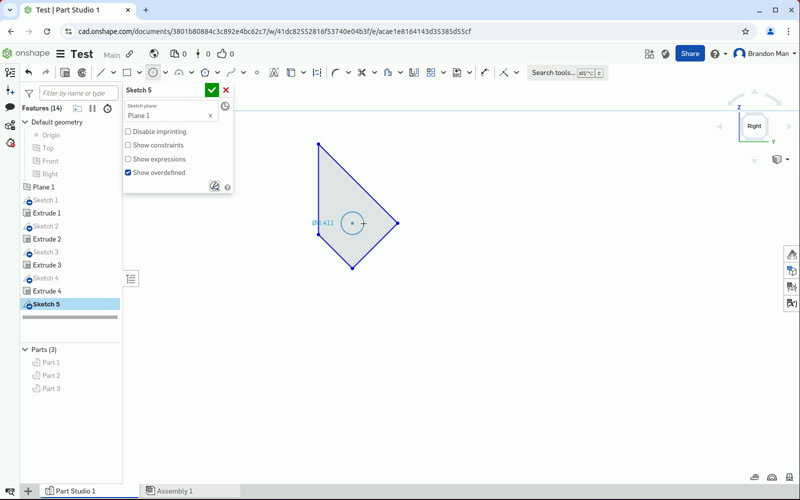
scroll(-6)
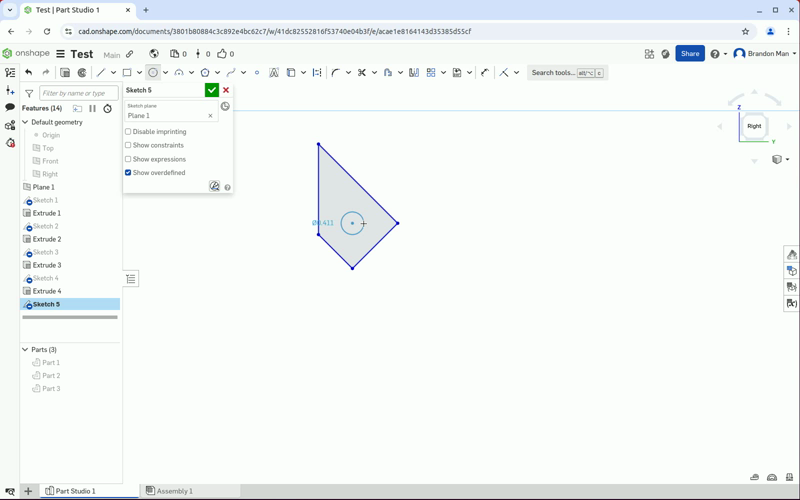
scroll(-6)
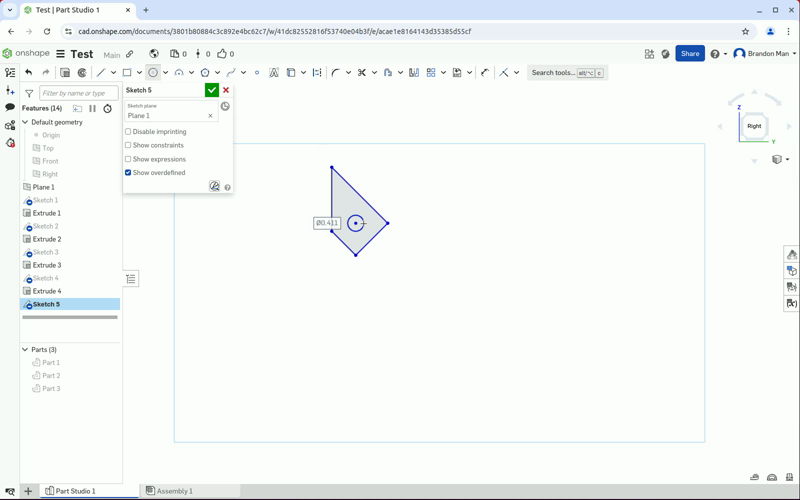
scroll(-6)
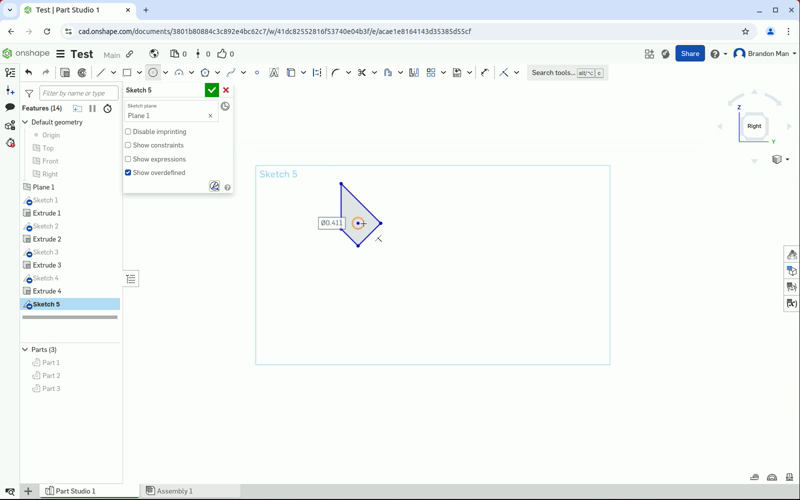
scroll(-6)
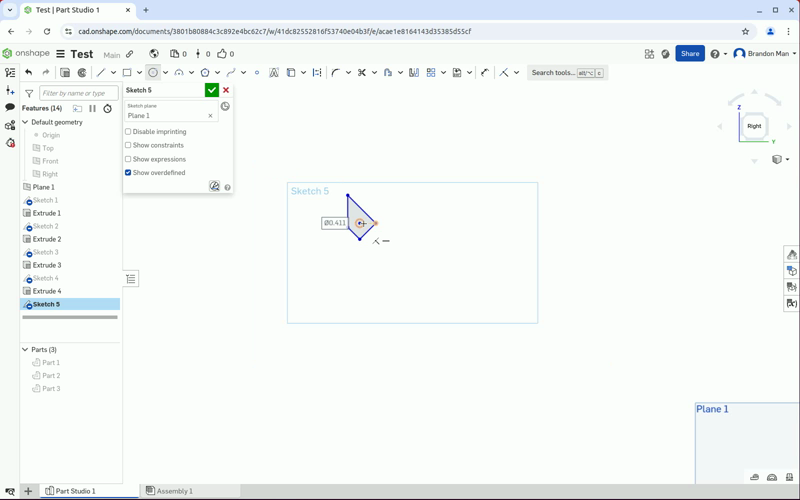
scroll(-6)
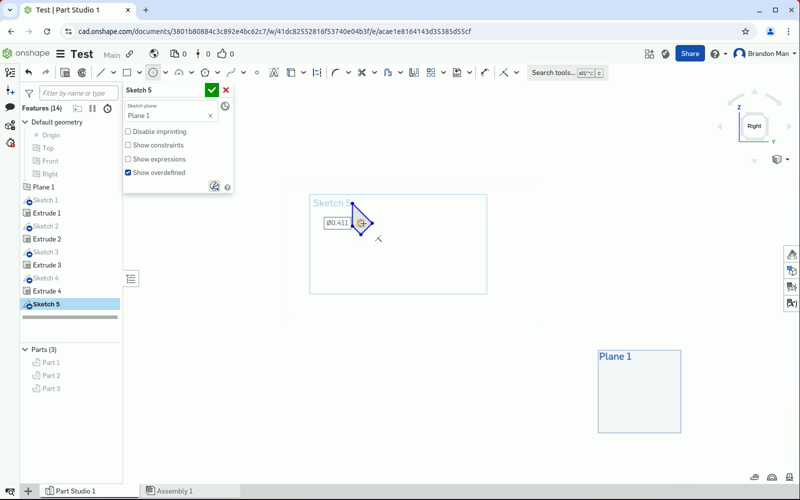
scroll(-6)
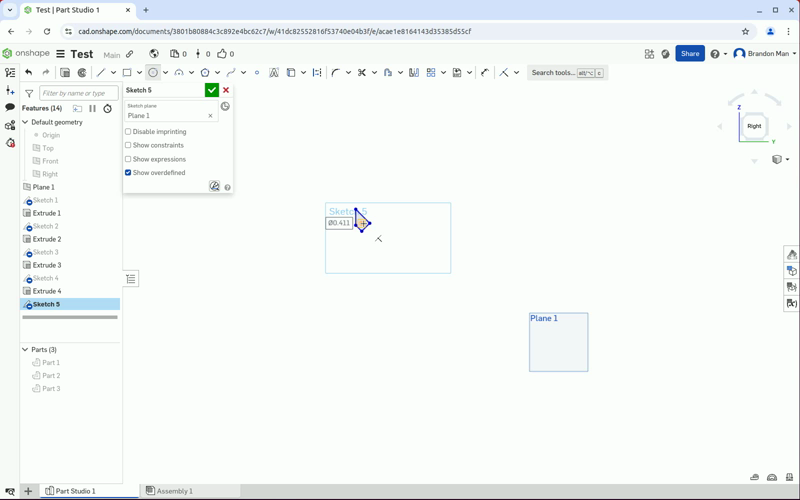
scroll(-6)
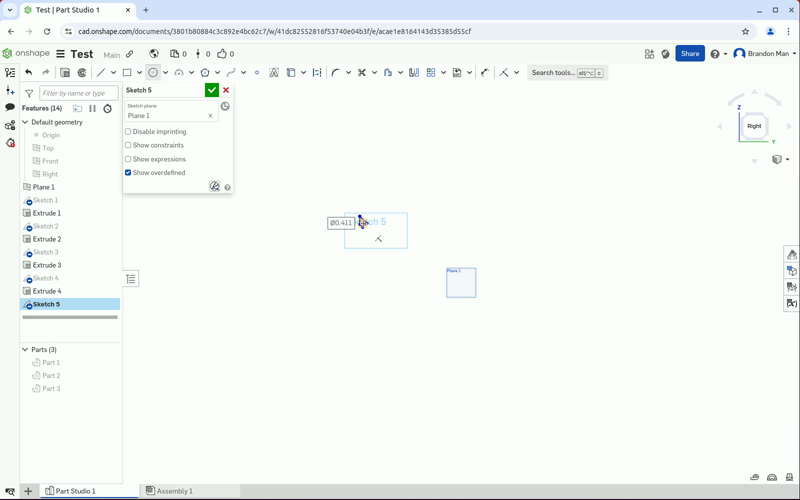
key(esc)
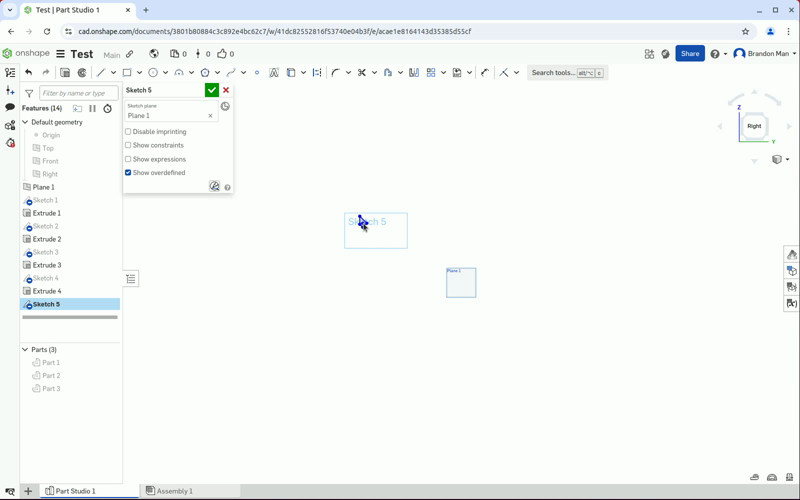
mouse_move(360, 220)
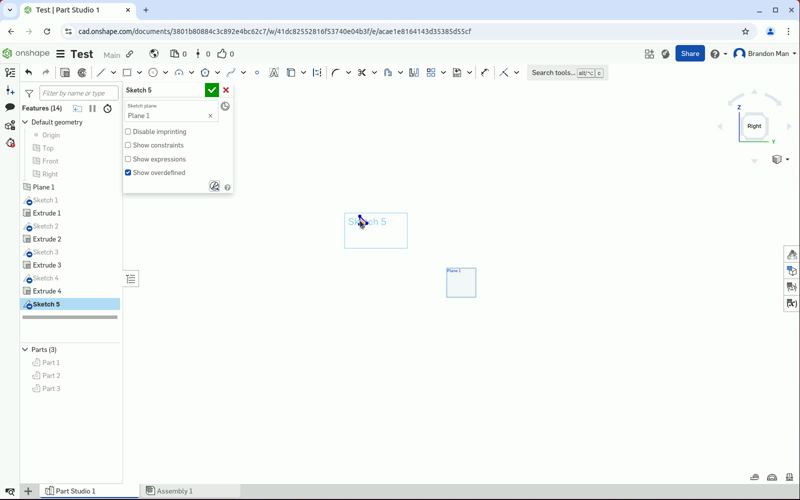
scroll(6)
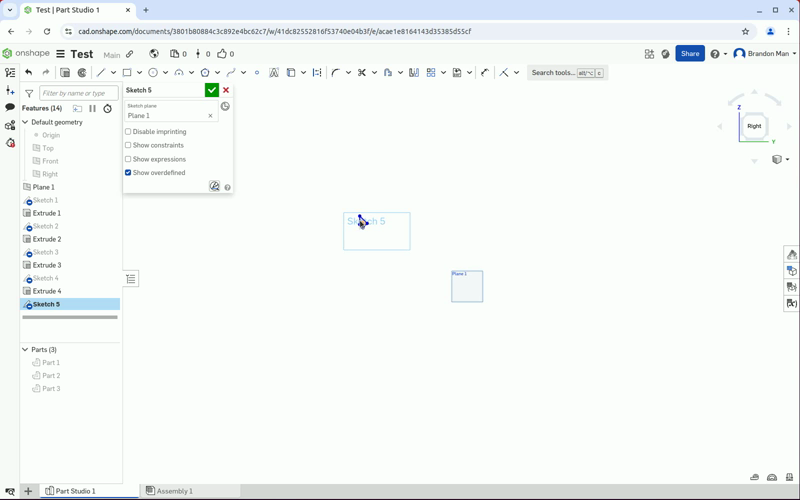
scroll(6)
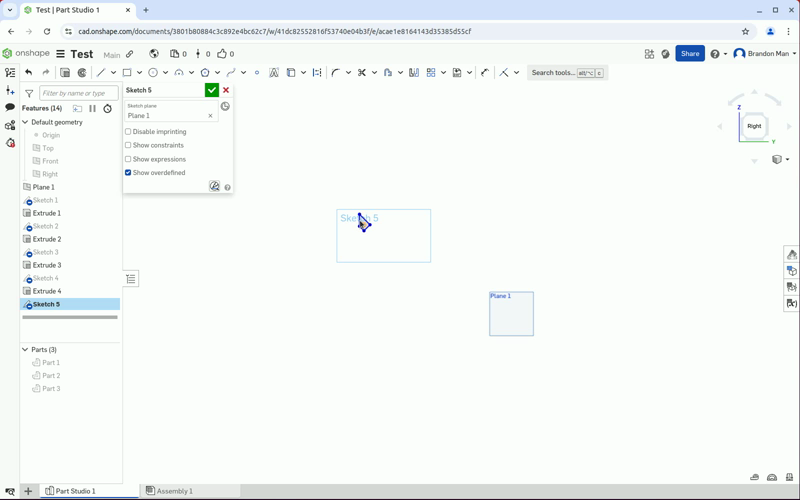
scroll(6)
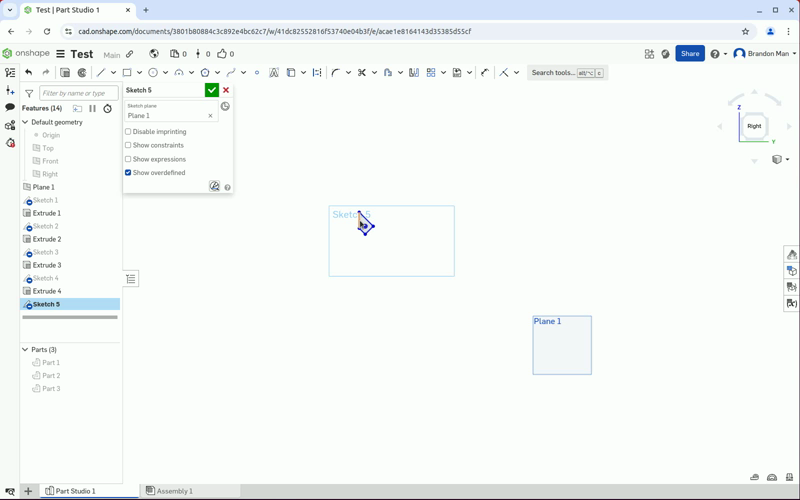
scroll(6)
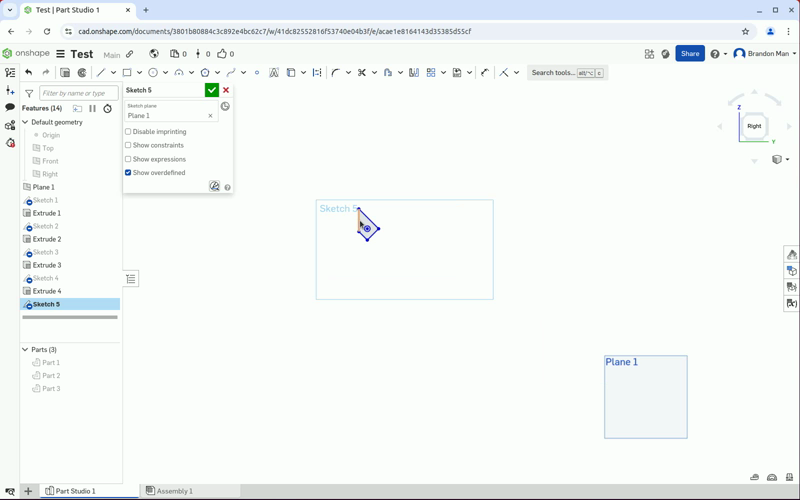
scroll(6)
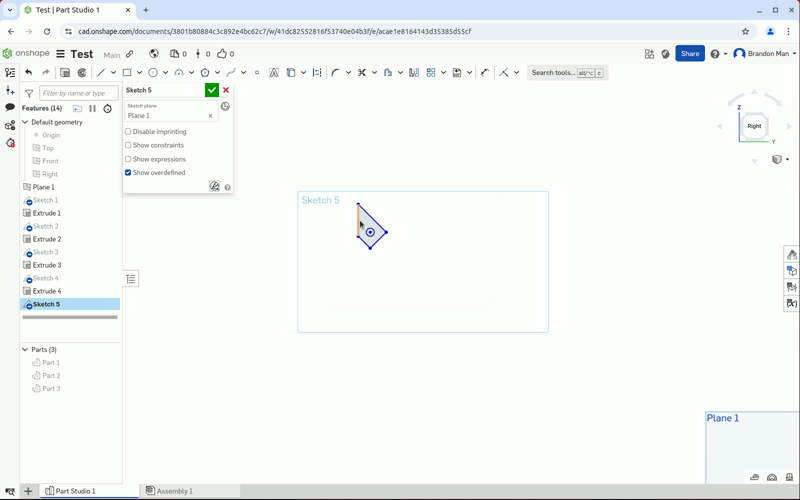
scroll(6)
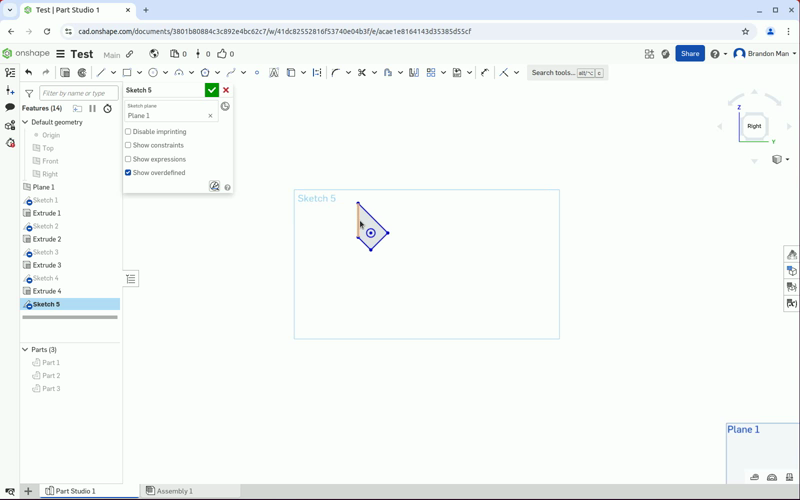
scroll(6)
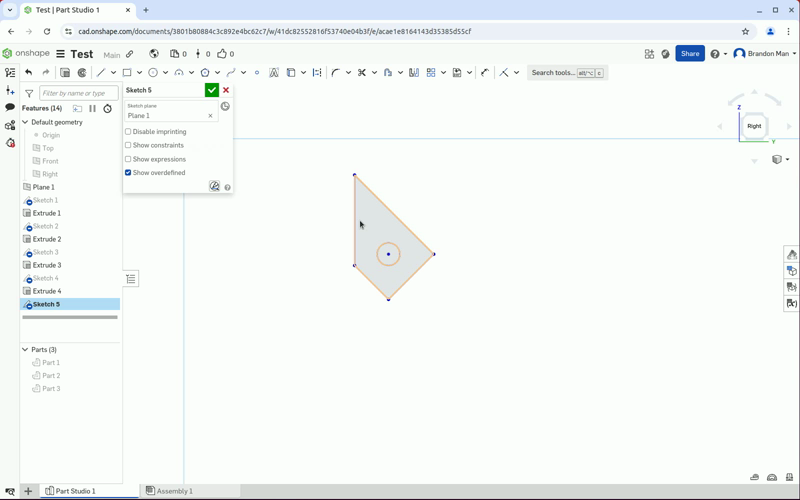
click(360, 220)
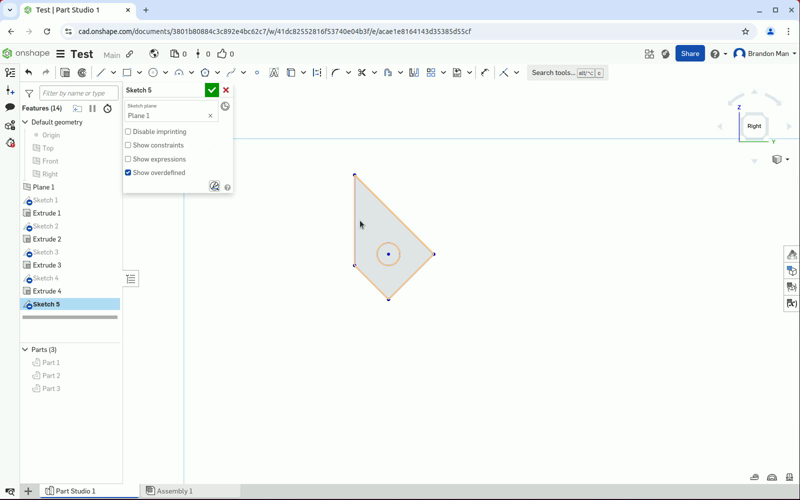
scroll(-6)
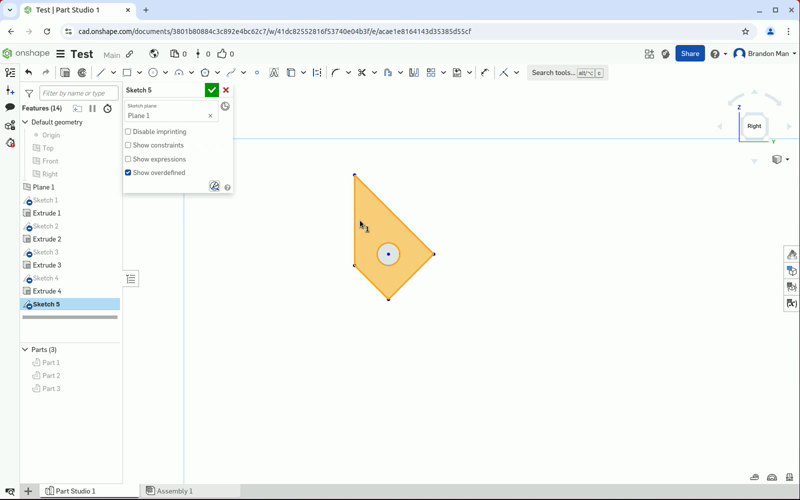
scroll(-6)
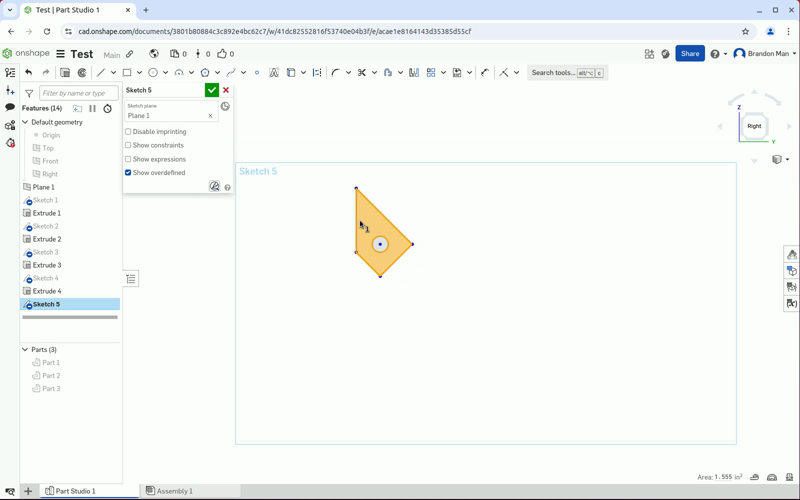
scroll(-6)
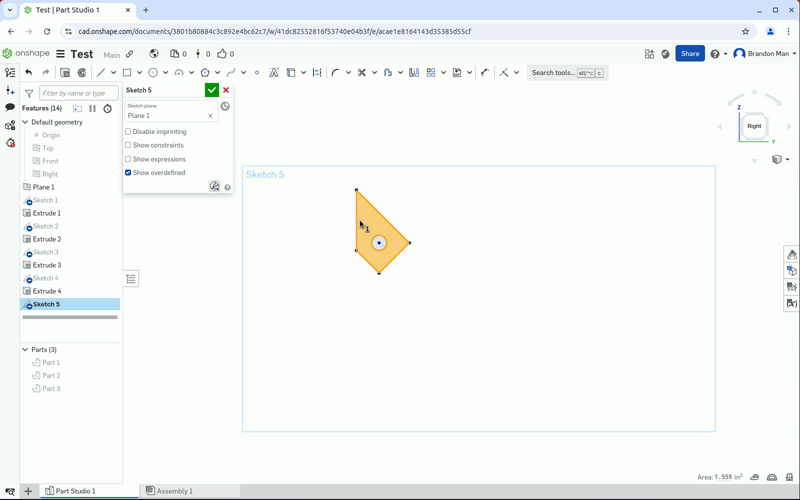
scroll(-6)
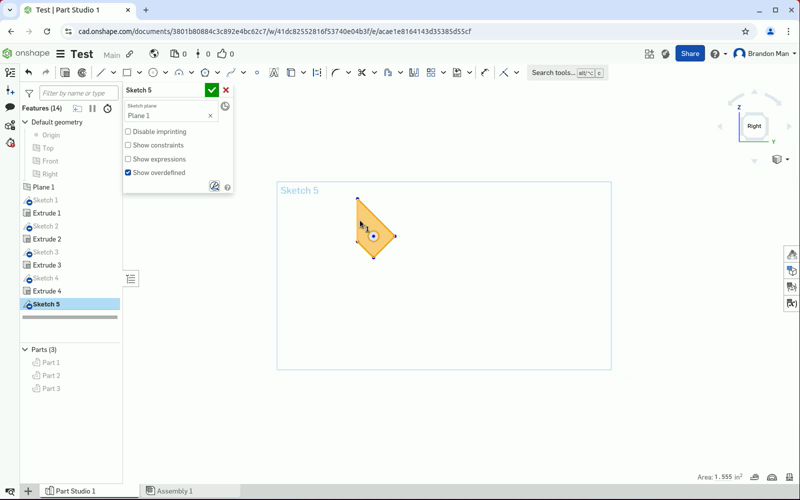
scroll(-6)
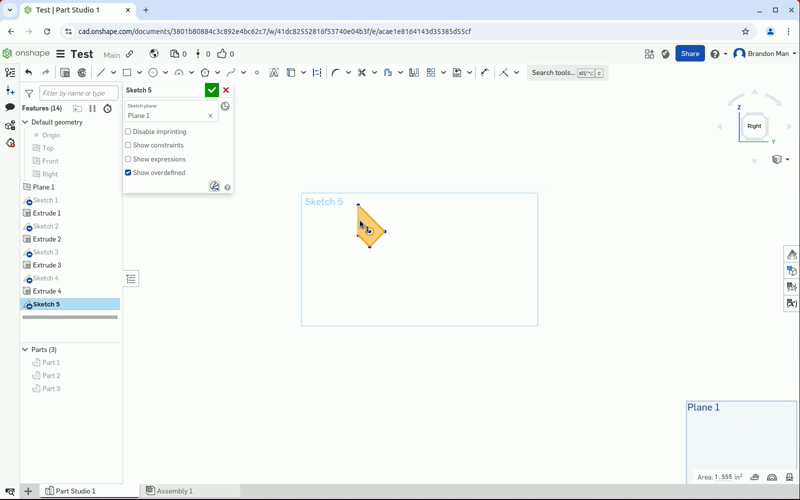
scroll(-6)
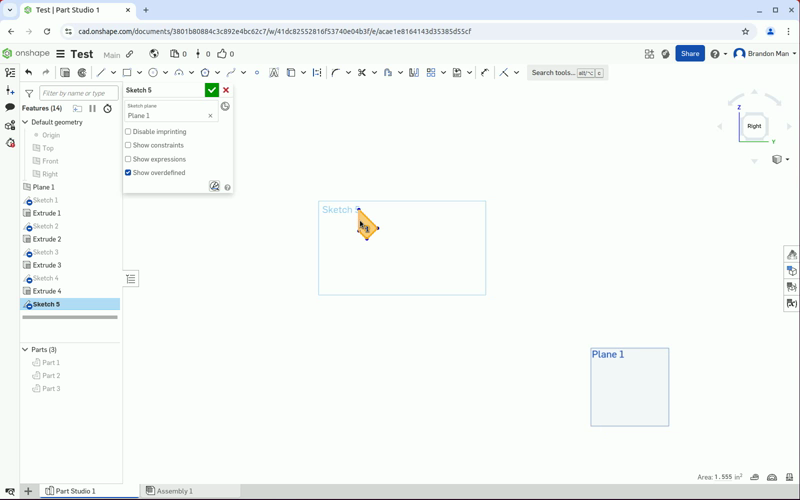
scroll(-6)
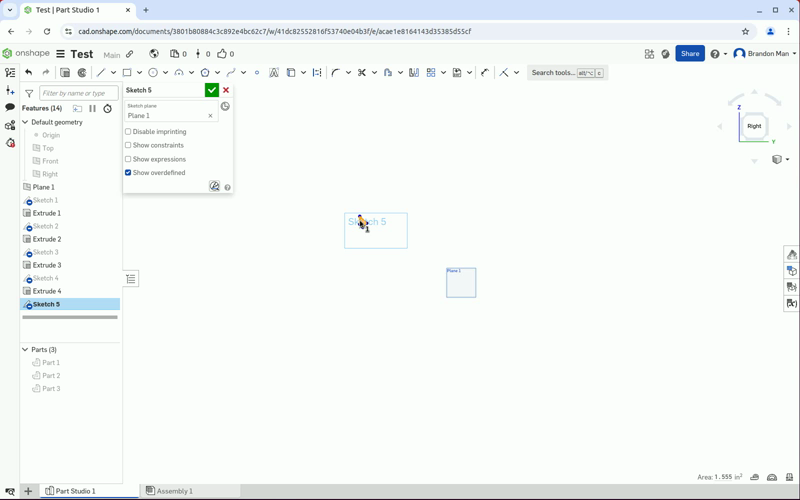
mouse_move(73, 352)
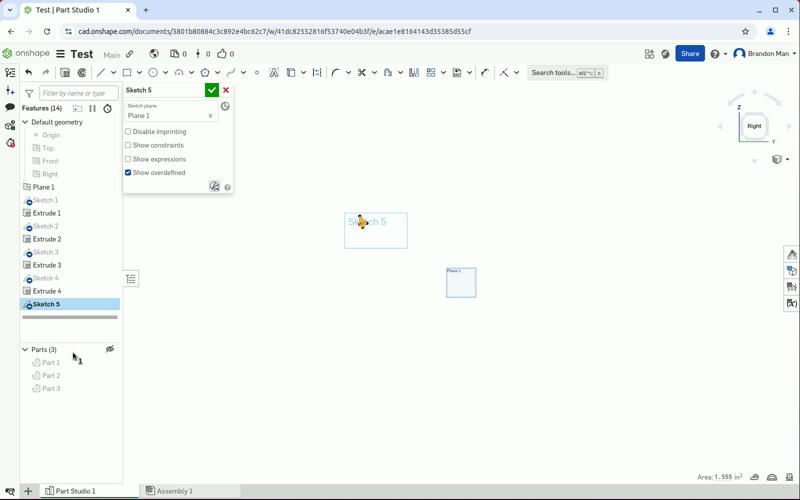
key(shift+y)
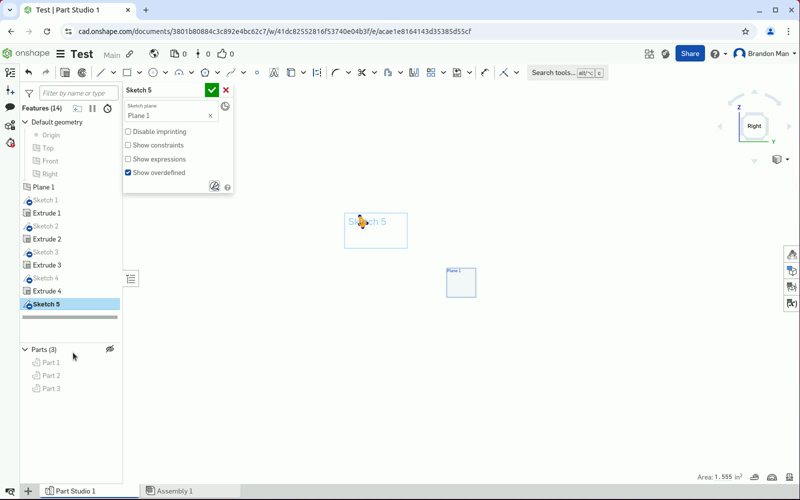
key(shift+e)
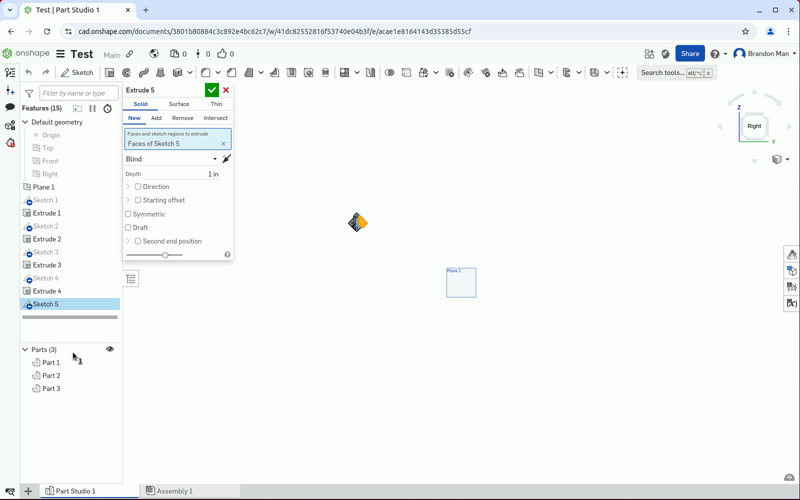
mouse_move(143, 106)
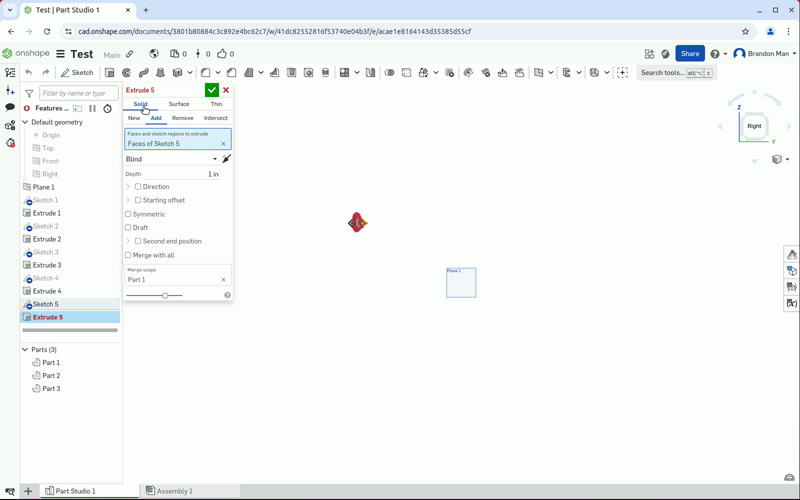
click(143, 106)
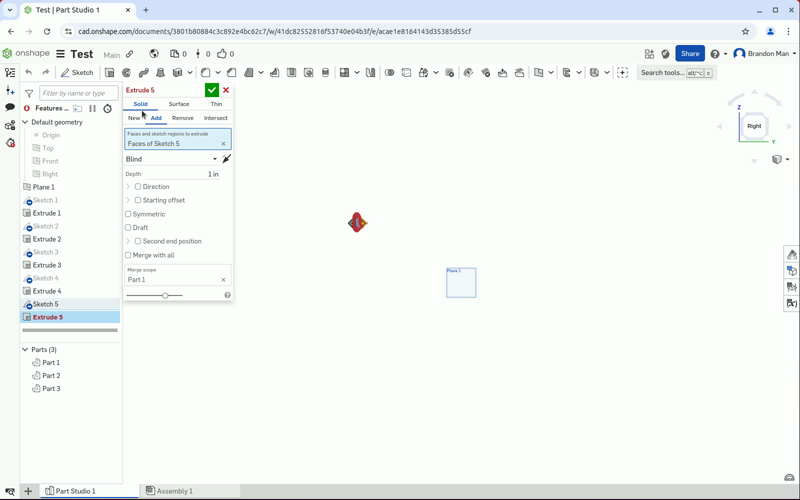
mouse_move(137, 120)
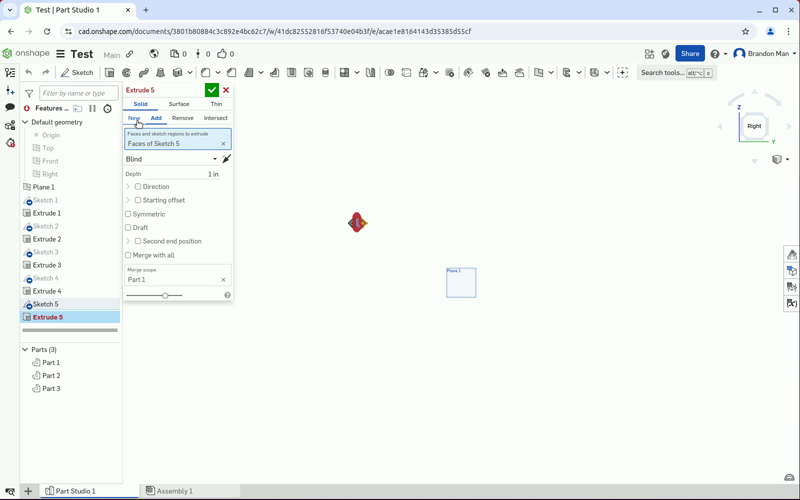
click(137, 120)
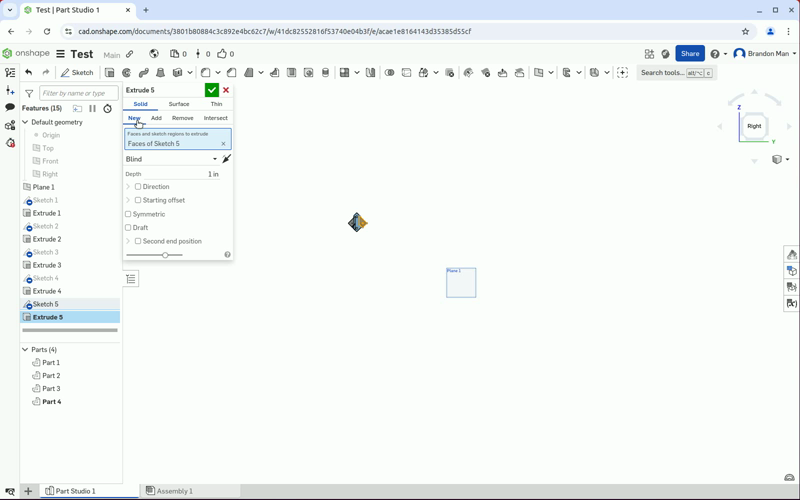
key(tab, 4)
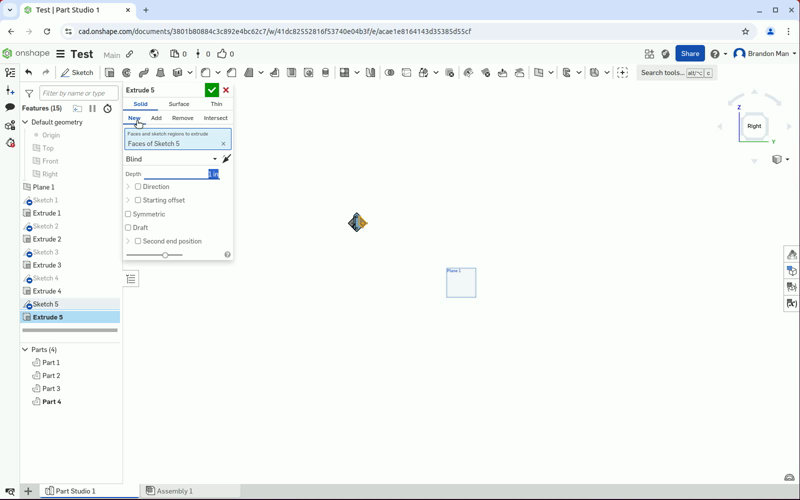
text(-0.241)
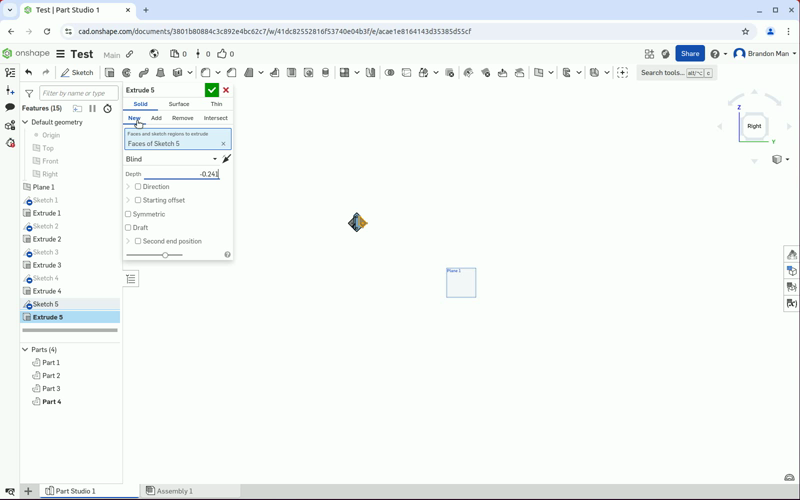
key(enter)
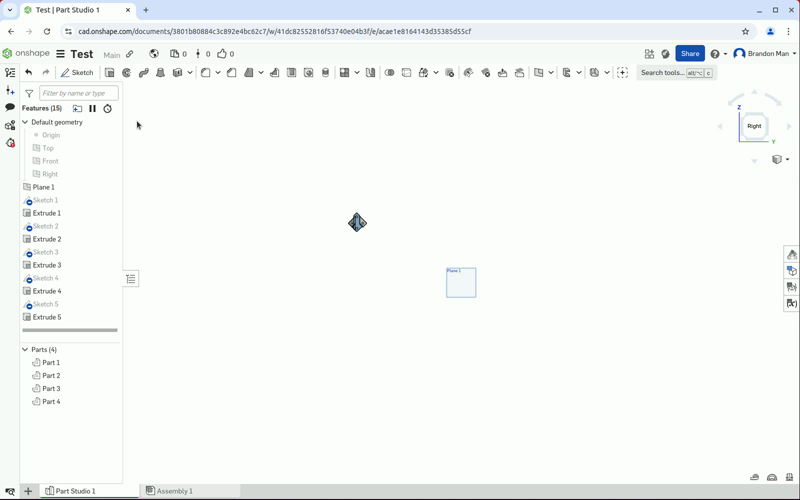
key(shift+h)
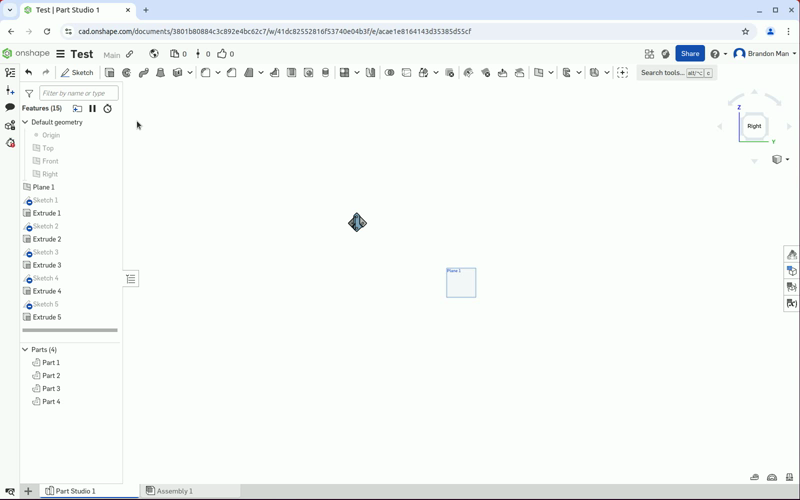
key(shift+h)
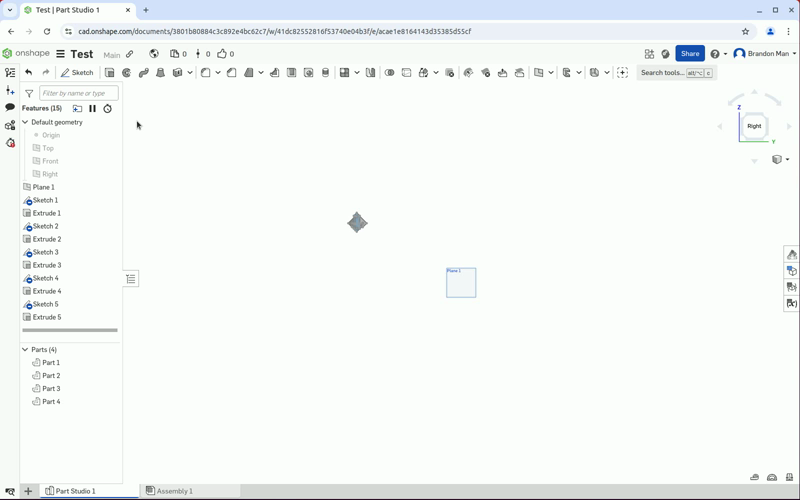
key(shift+7)
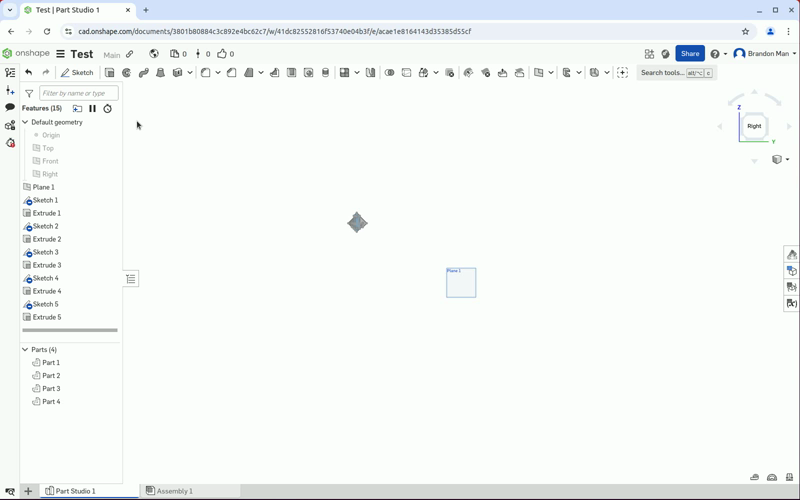
key(right, 2)
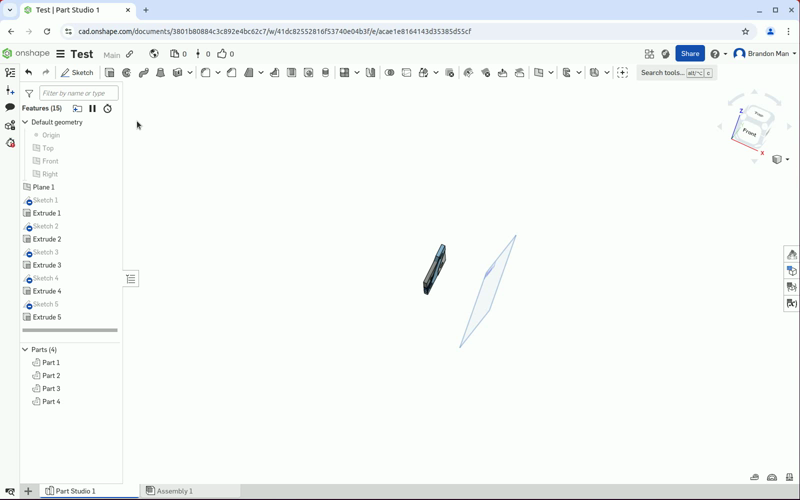
key(down, 2)
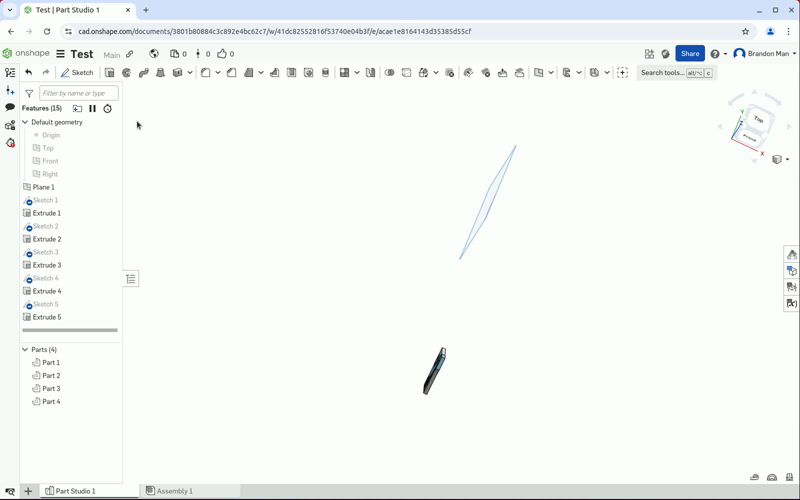
key(up, 2)
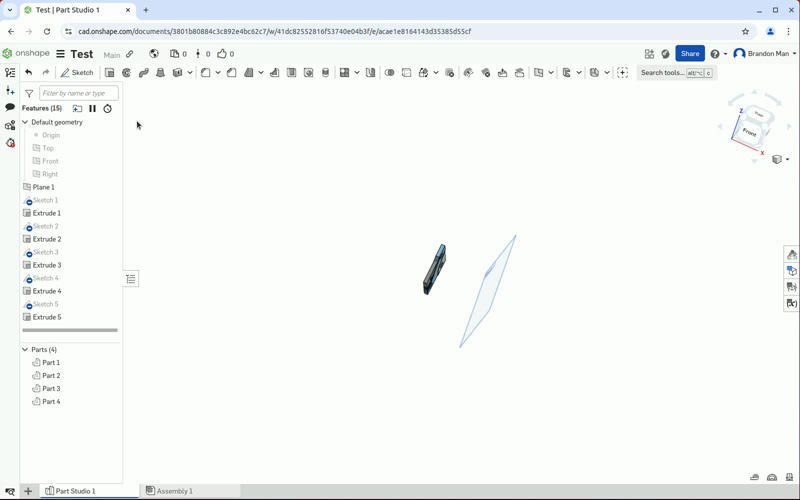
key(left, 2)
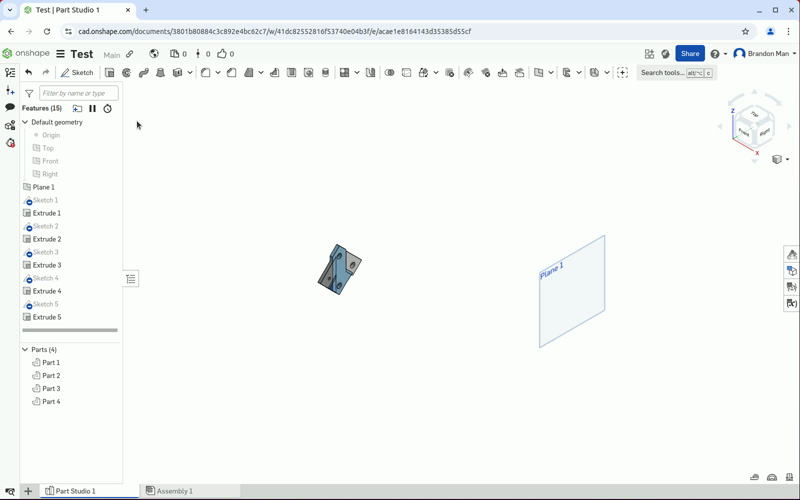
mouse_move(73, 189)
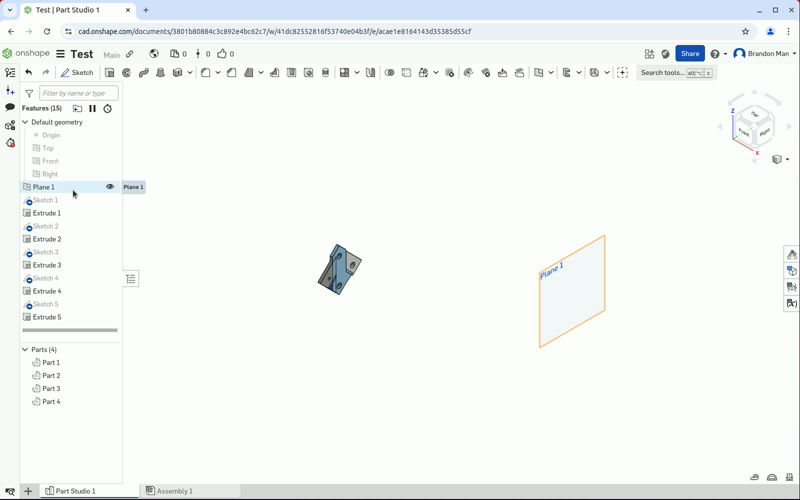
click(73, 189)